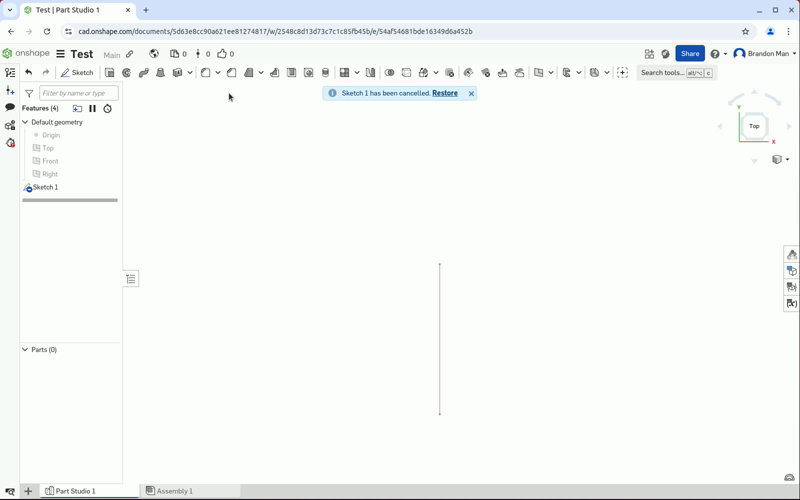
key(shift+h)
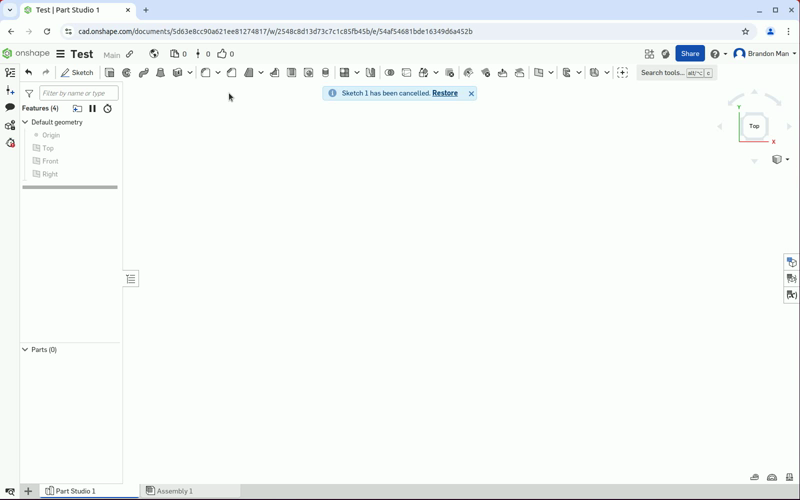
mouse_move(73, 352)
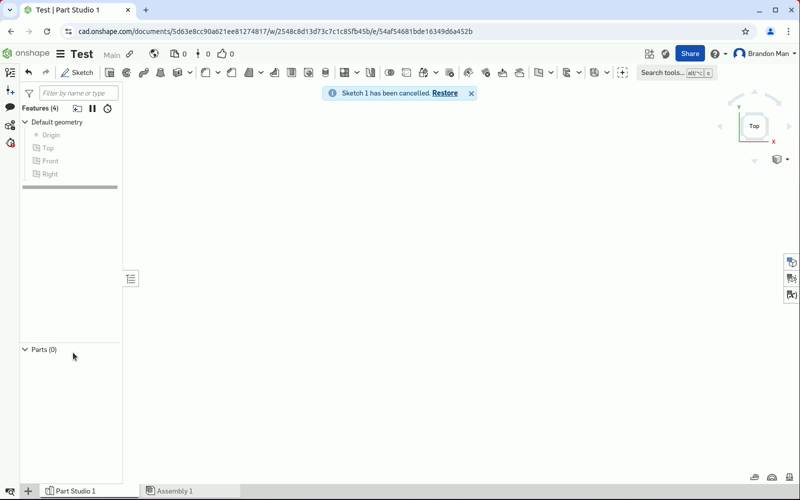
key(y)
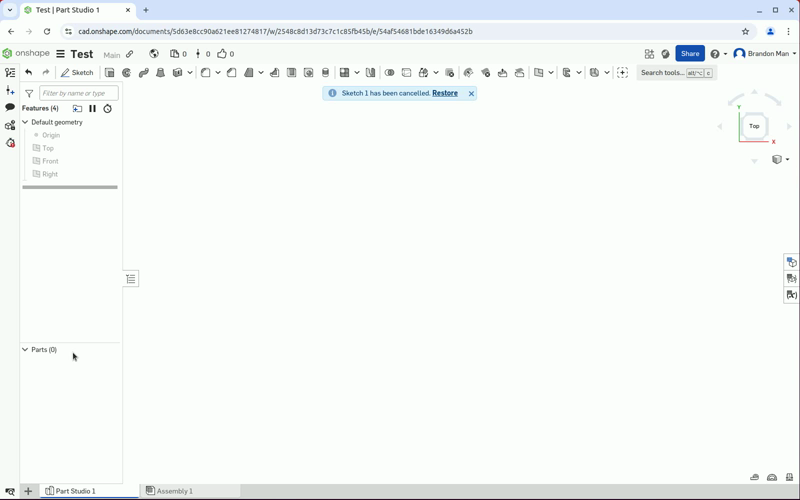
key(shift+p)
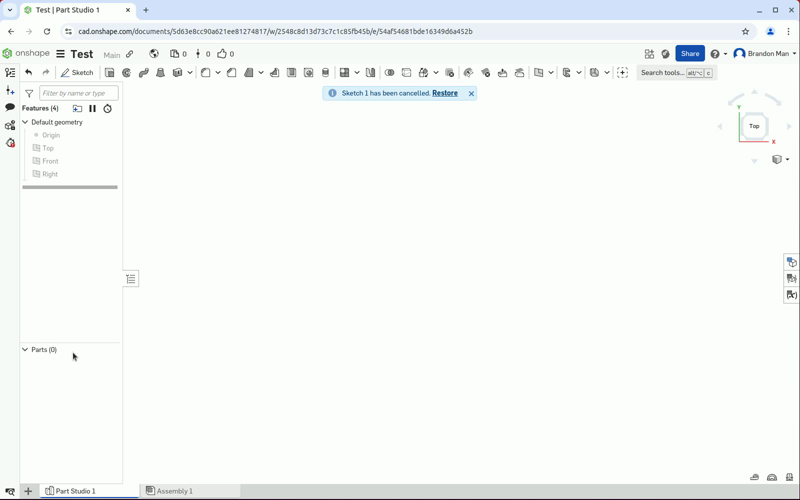
key(space)
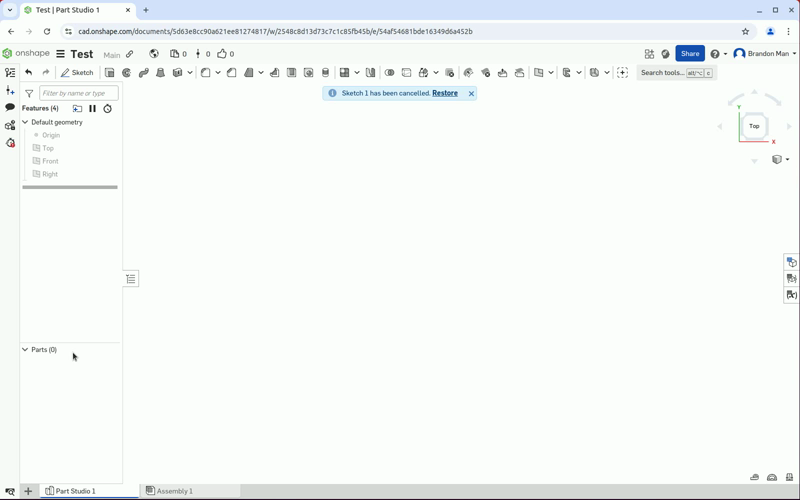
key_down(shift)
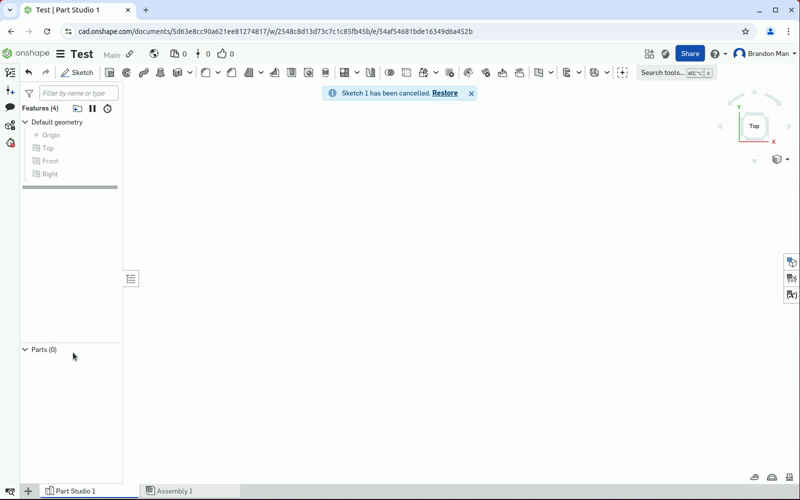
key(up)
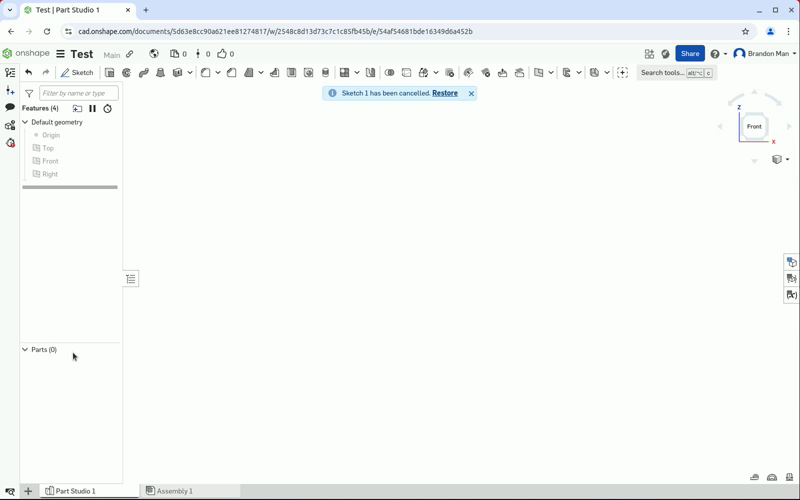
key_up(shift)
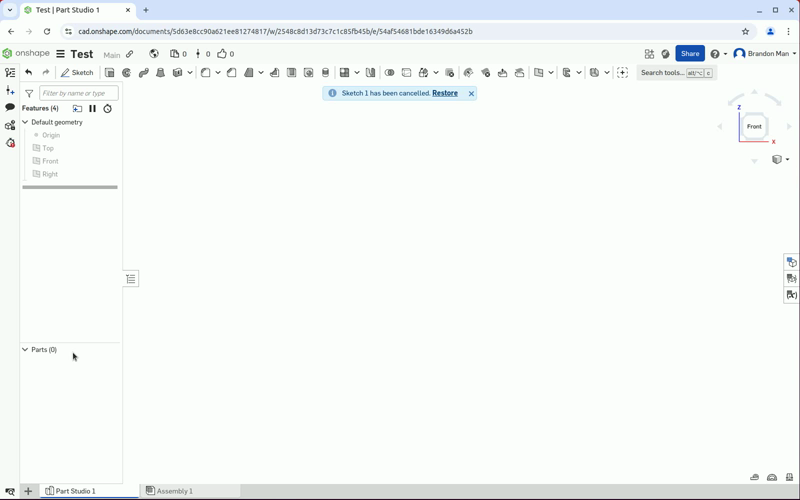
mouse_move(73, 352)
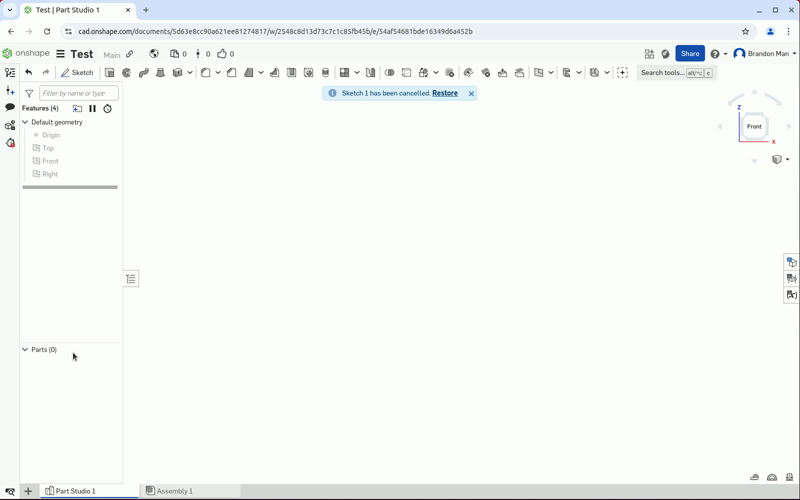
key(shift+y)
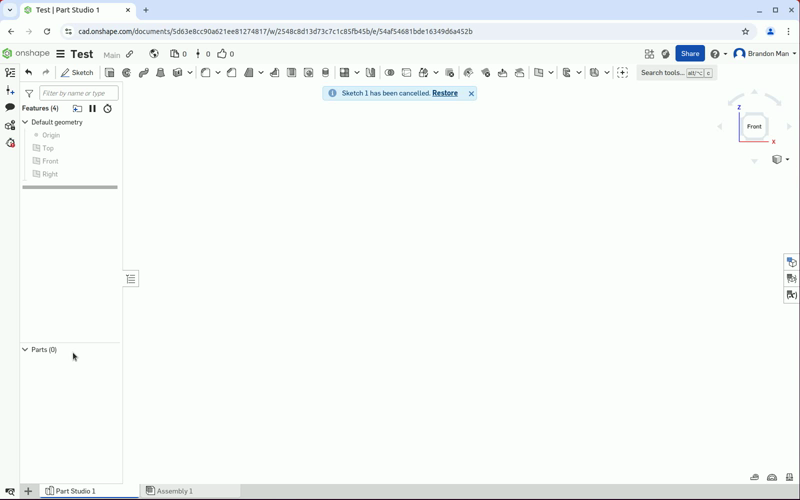
key(shift+s)
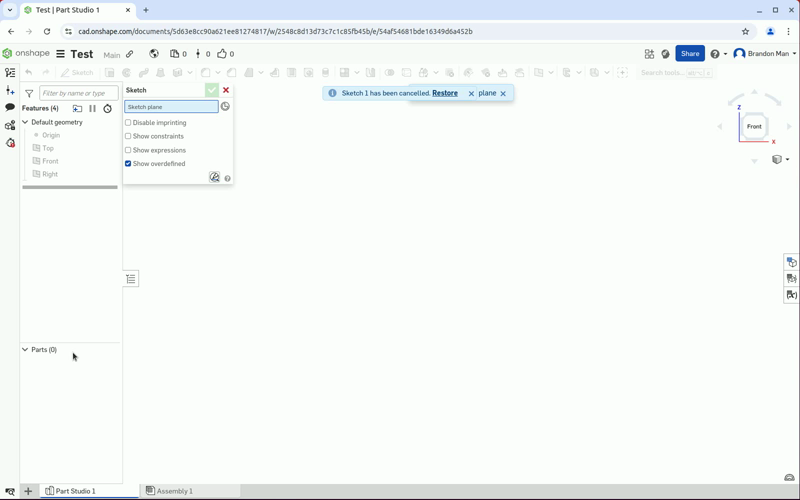
mouse_move(73, 163)
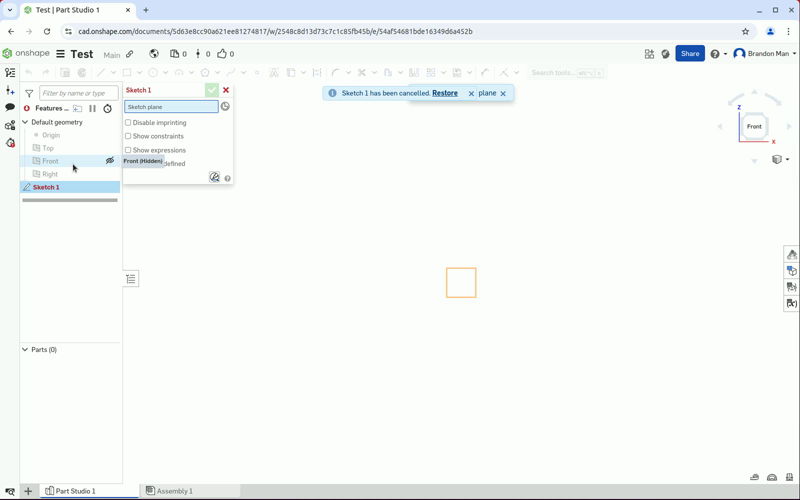
click(73, 163)
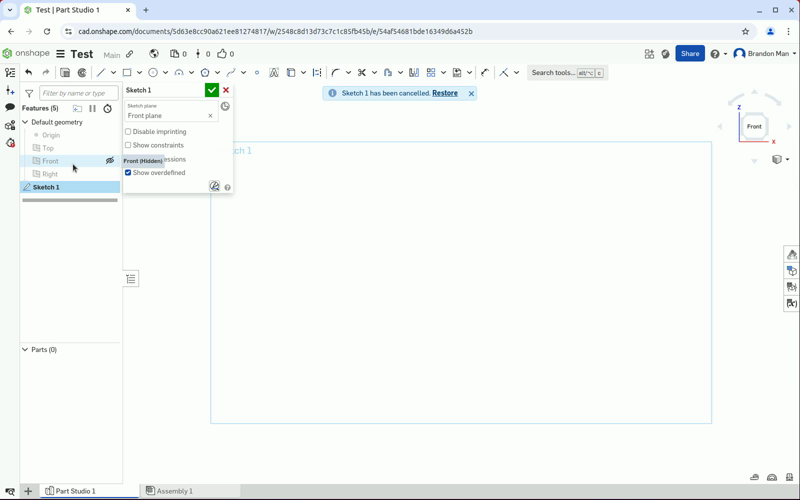
mouse_move(73, 352)
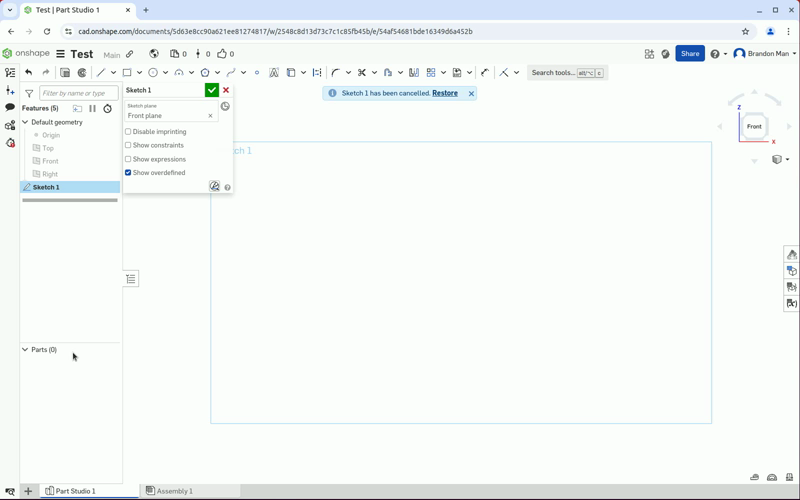
key(y)
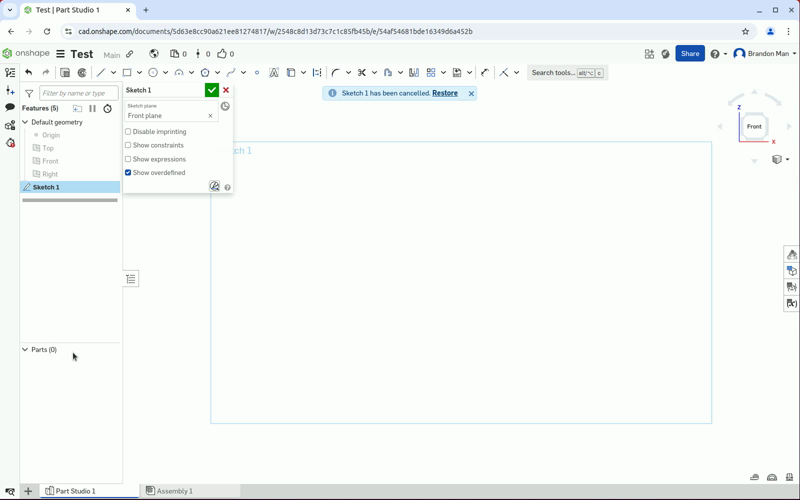
key(l)
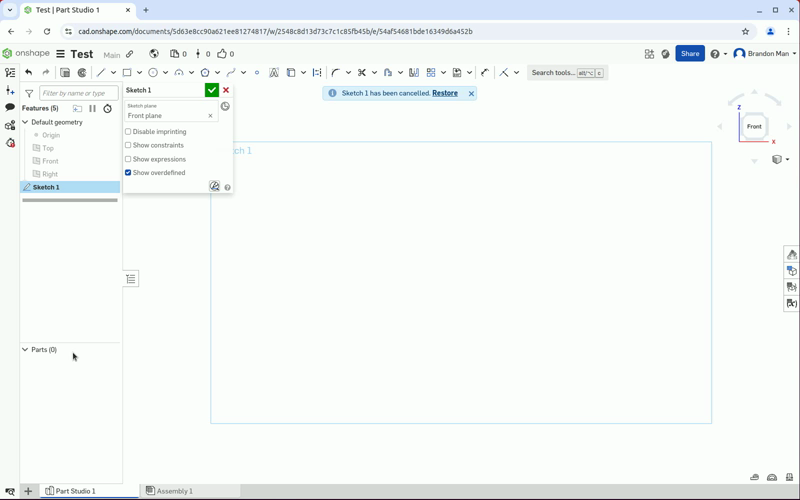
key_down(shift)
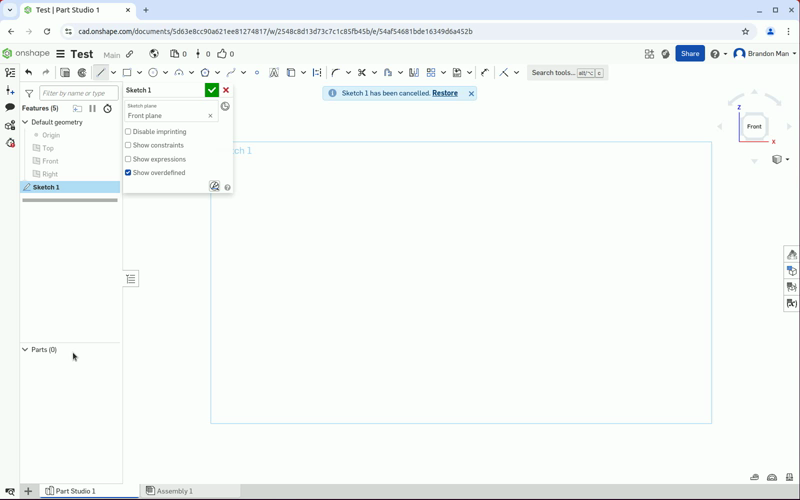
mouse_move(450, 293)
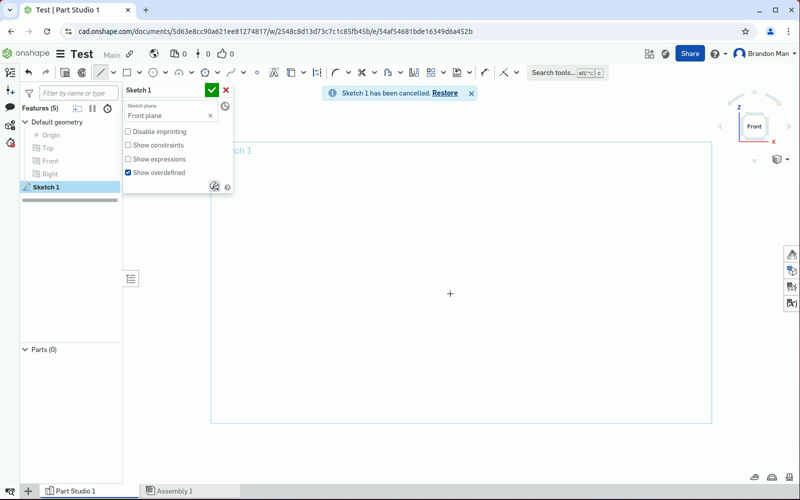
click(450, 293)
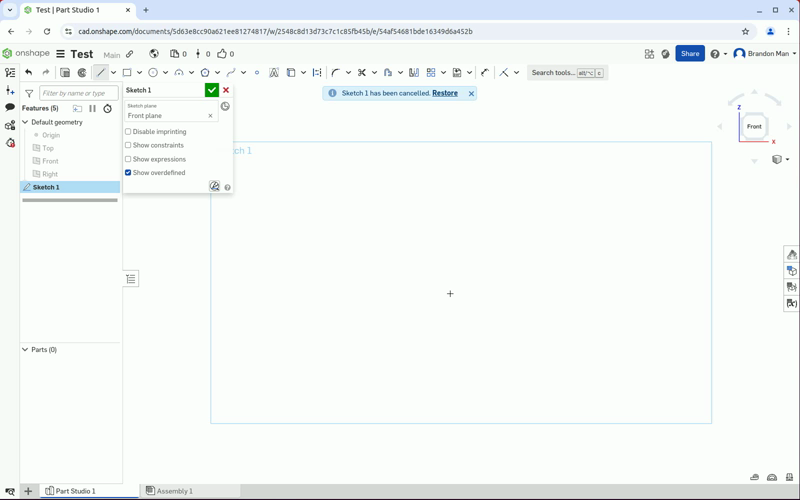
key_up(shift)
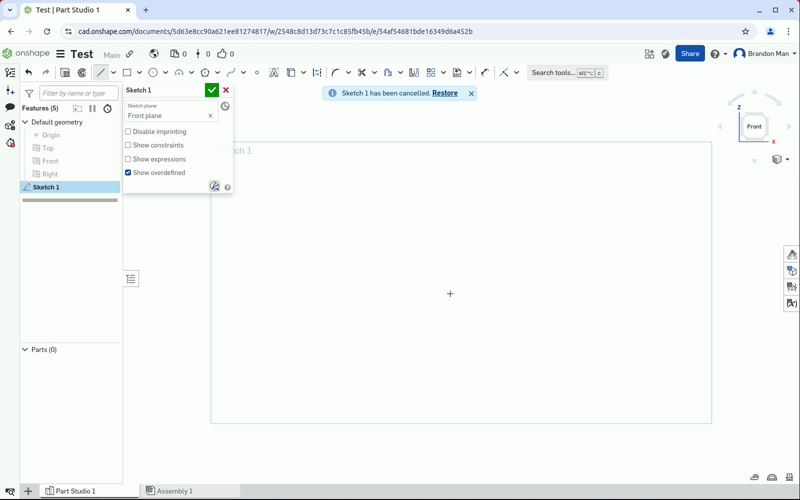
key_down(shift)
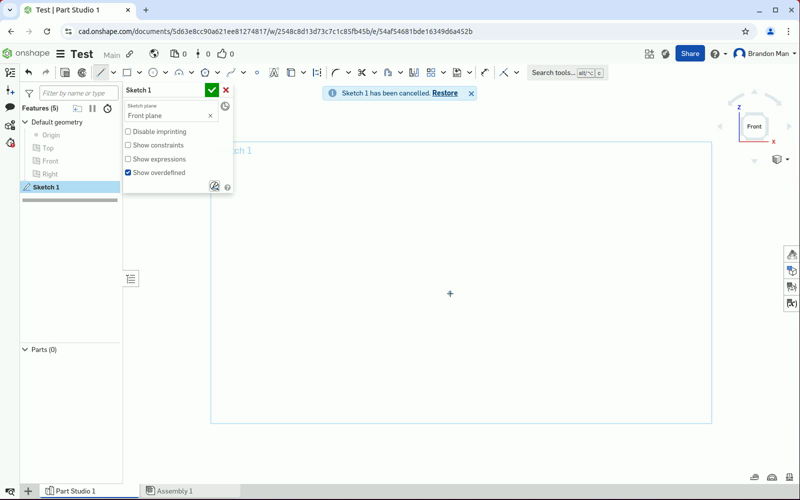
mouse_move(480, 293)
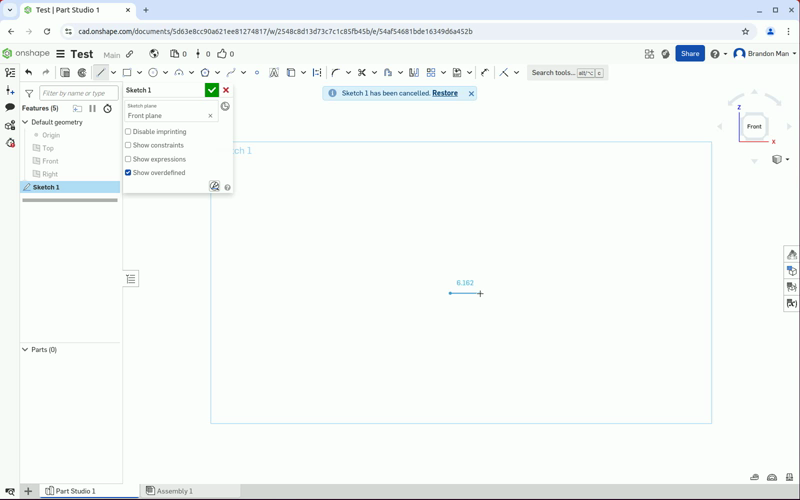
mouse_move(471, 293)
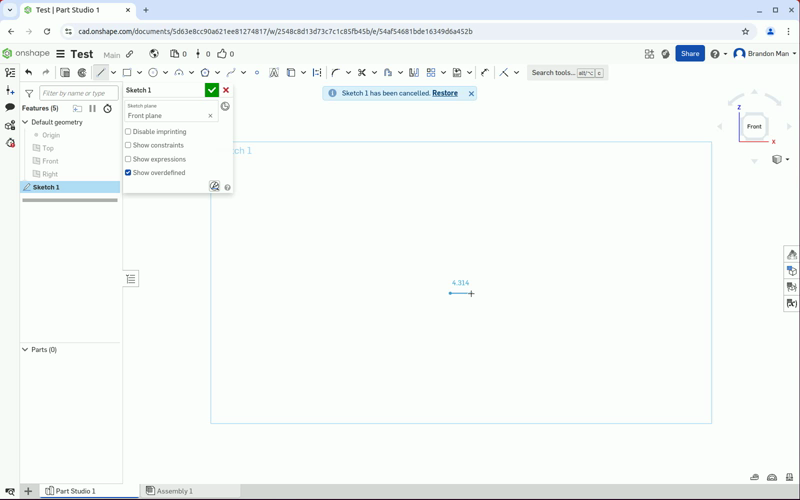
click(471, 293)
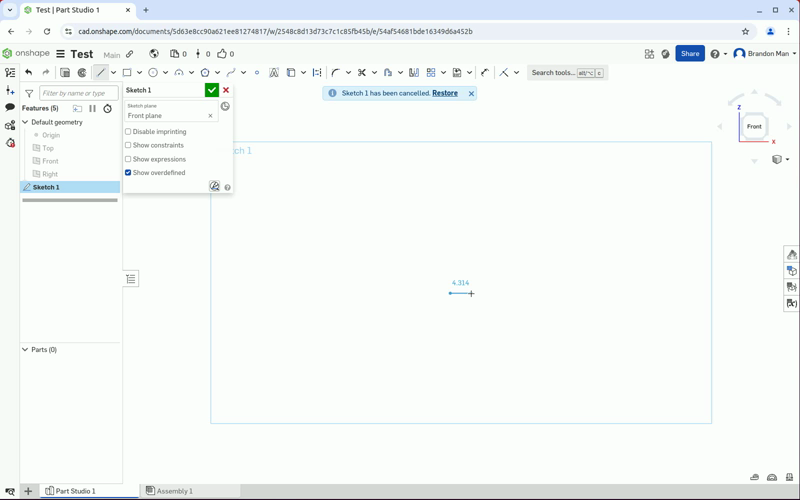
key_up(shift)
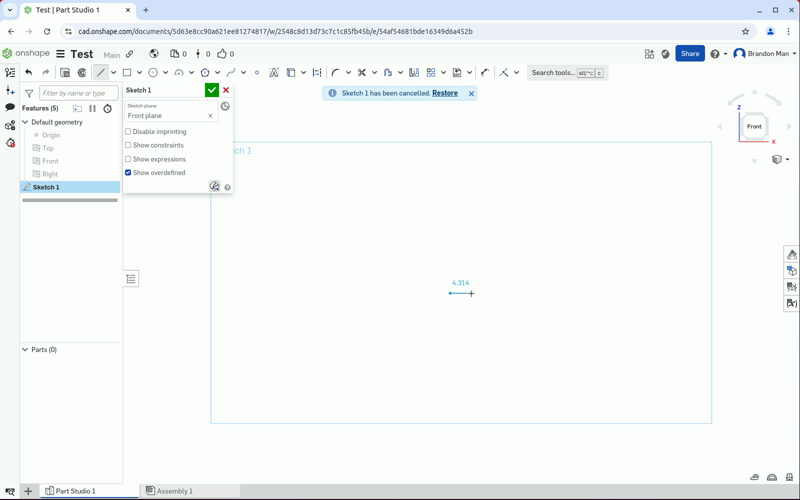
key_down(shift)
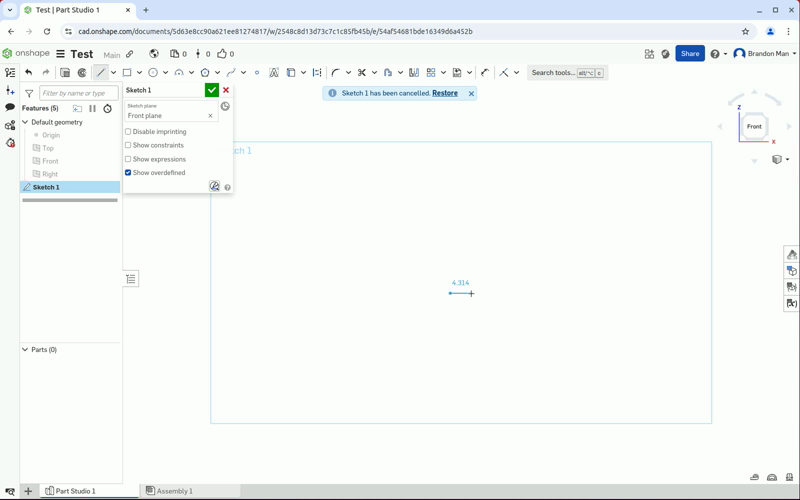
mouse_move(501, 293)
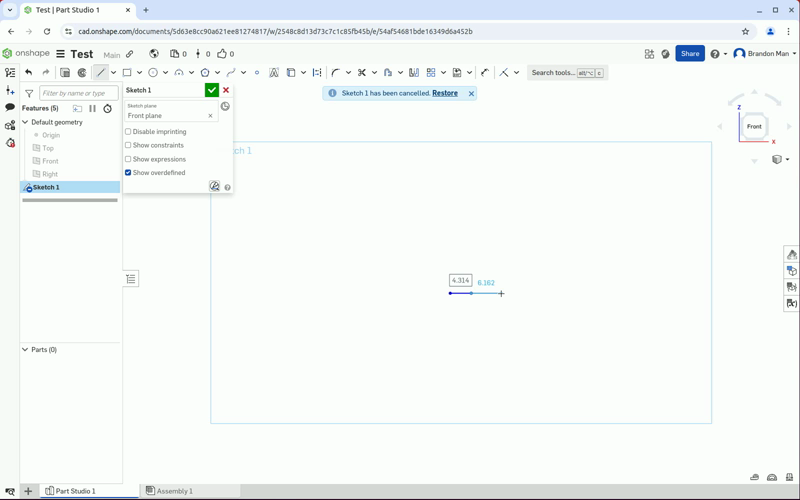
mouse_move(471, 289)
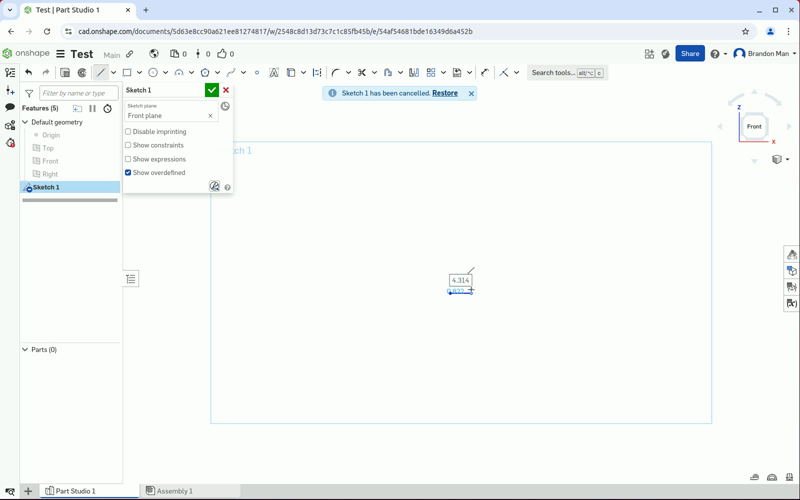
scroll(6)
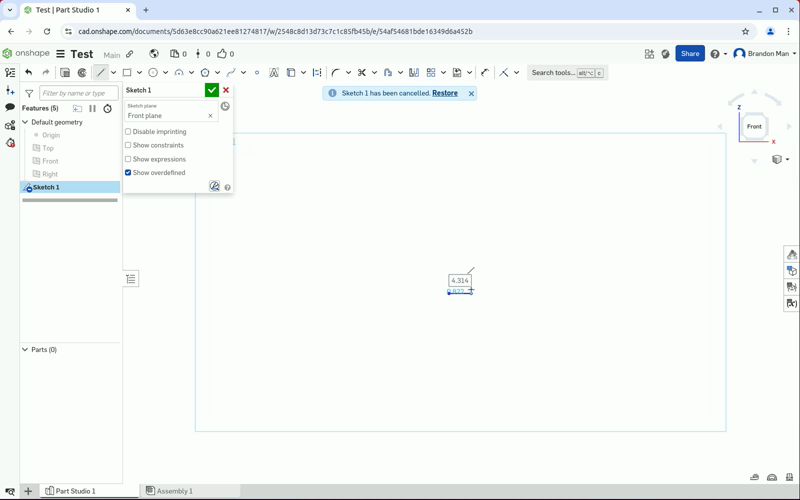
scroll(6)
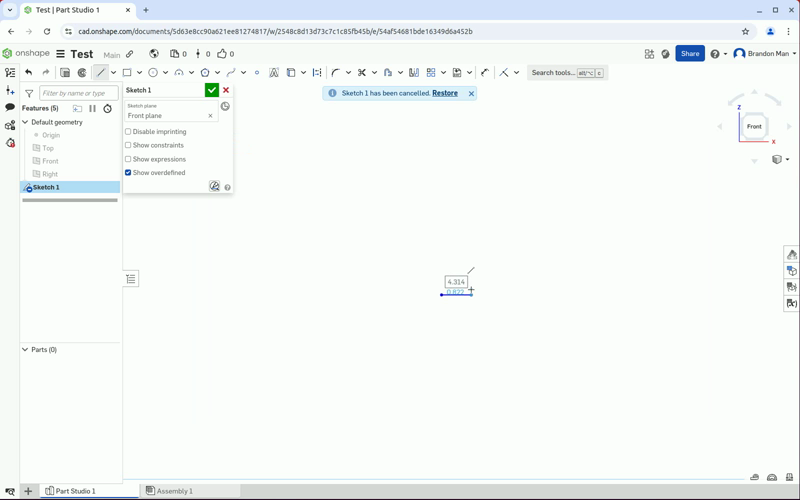
scroll(6)
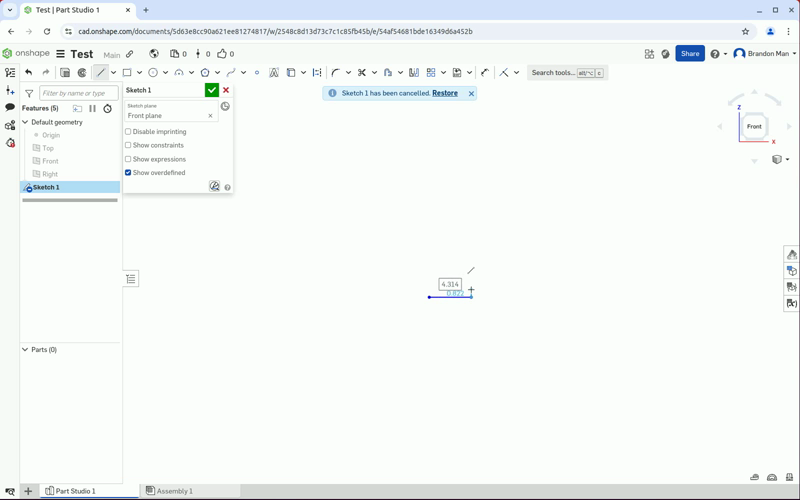
scroll(6)
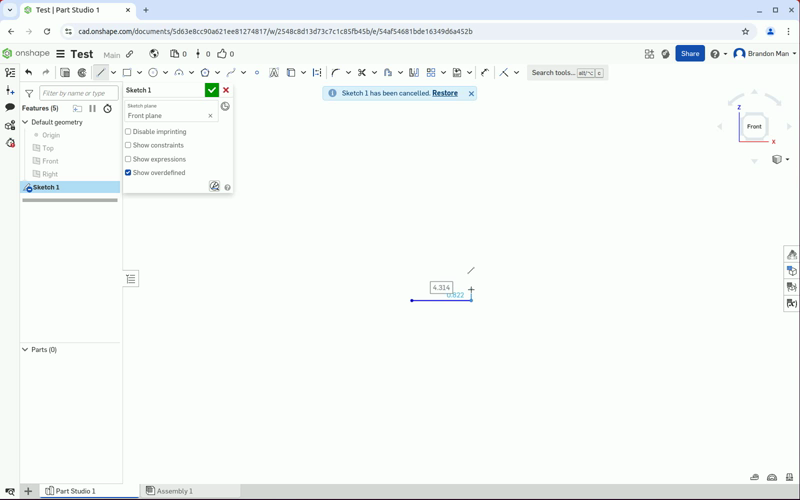
scroll(6)
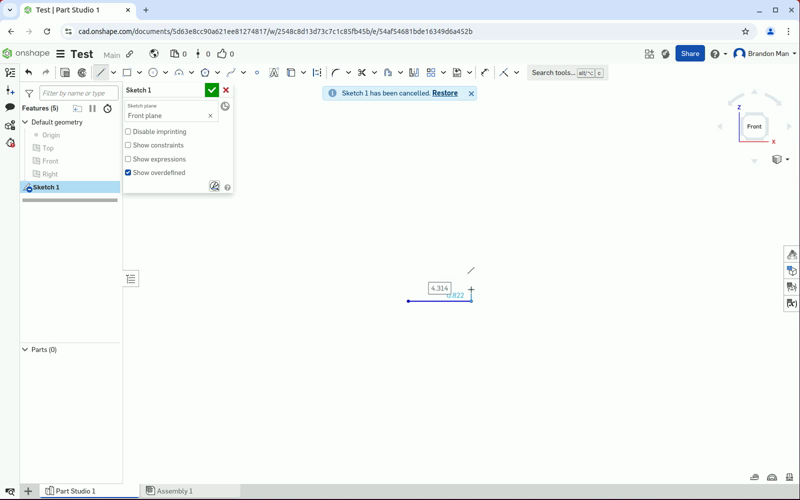
scroll(6)
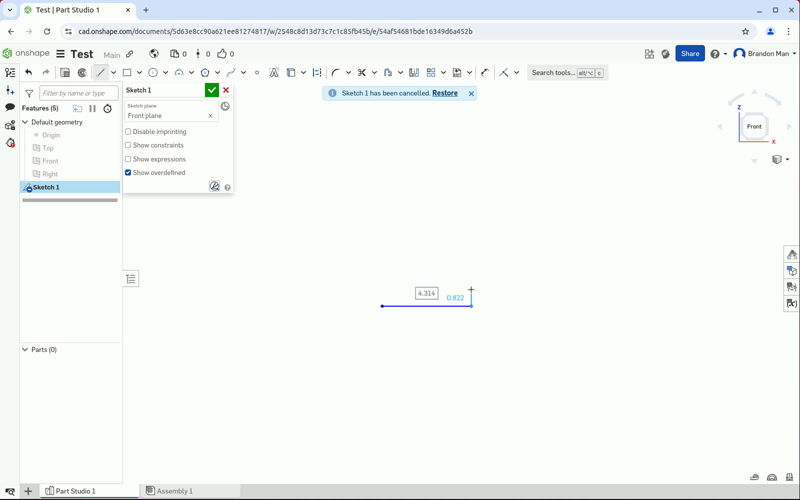
scroll(6)
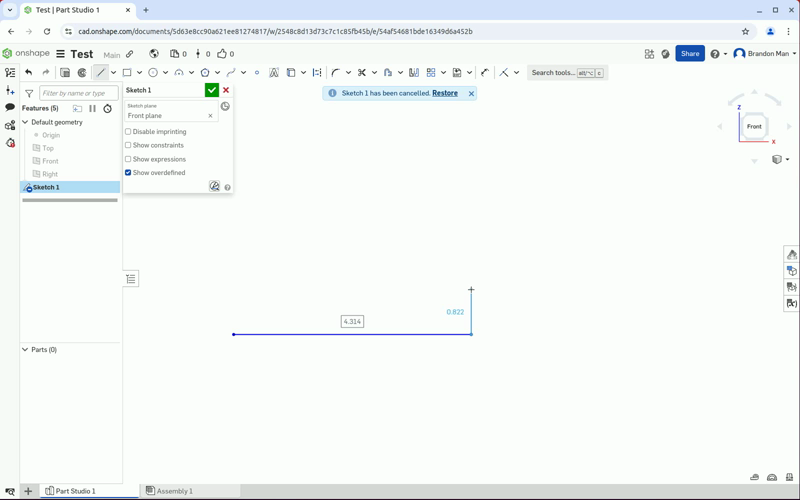
click(471, 289)
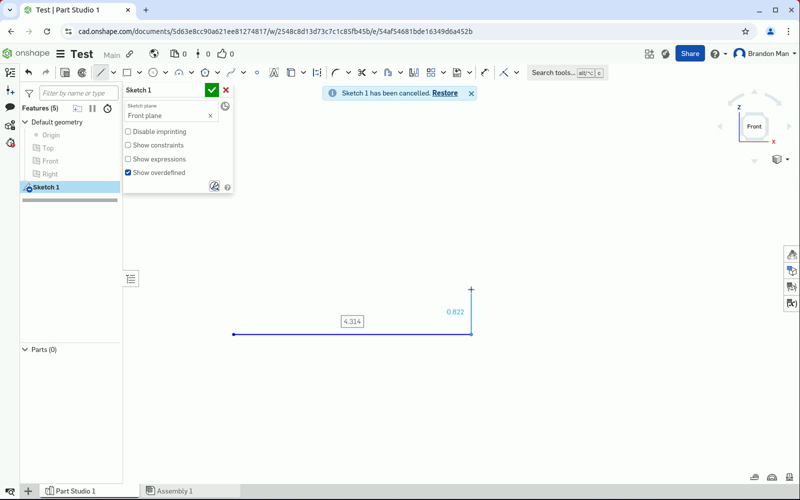
scroll(-6)
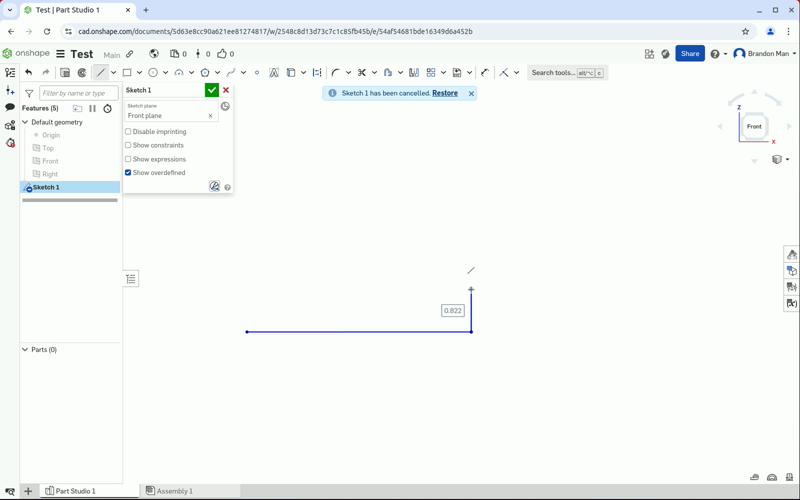
scroll(-6)
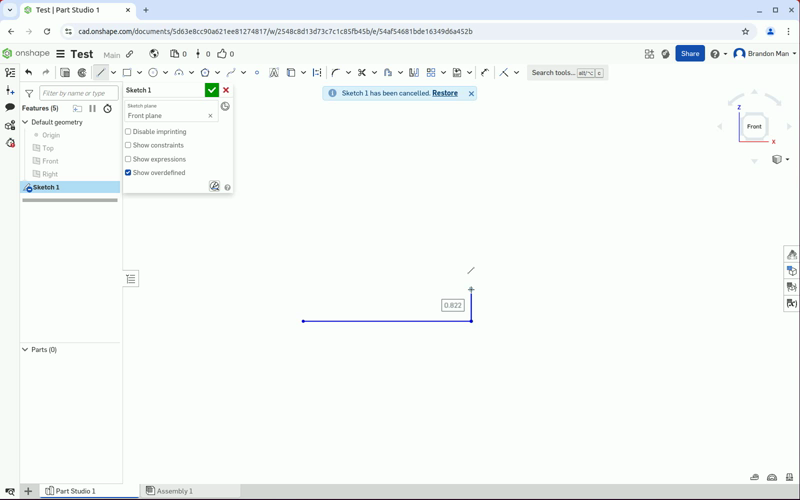
scroll(-6)
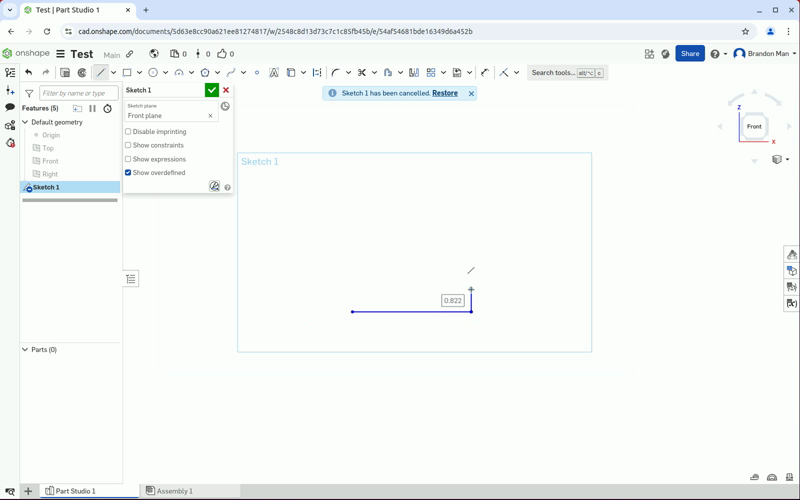
scroll(-6)
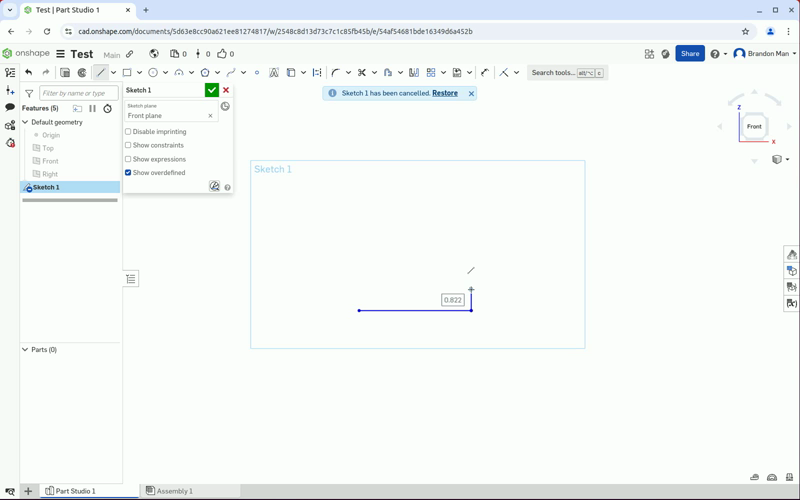
scroll(-6)
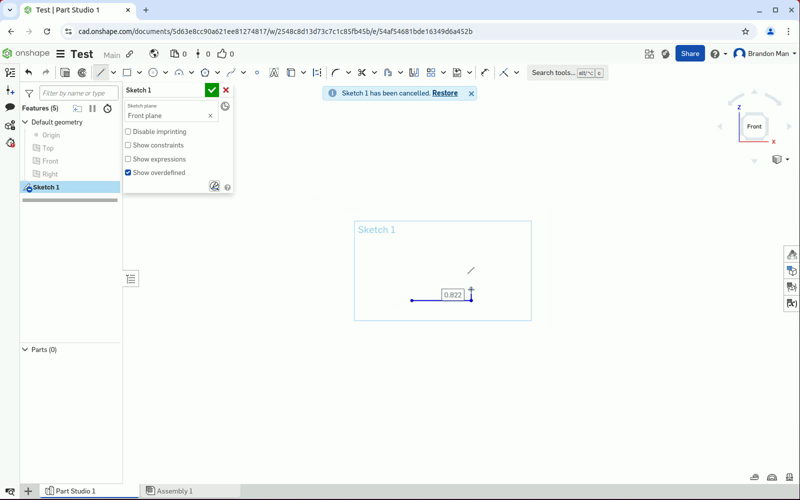
scroll(-6)
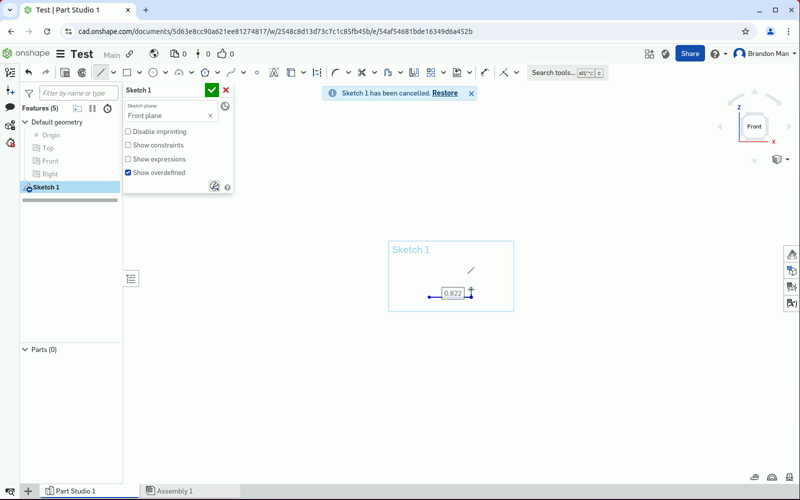
scroll(-6)
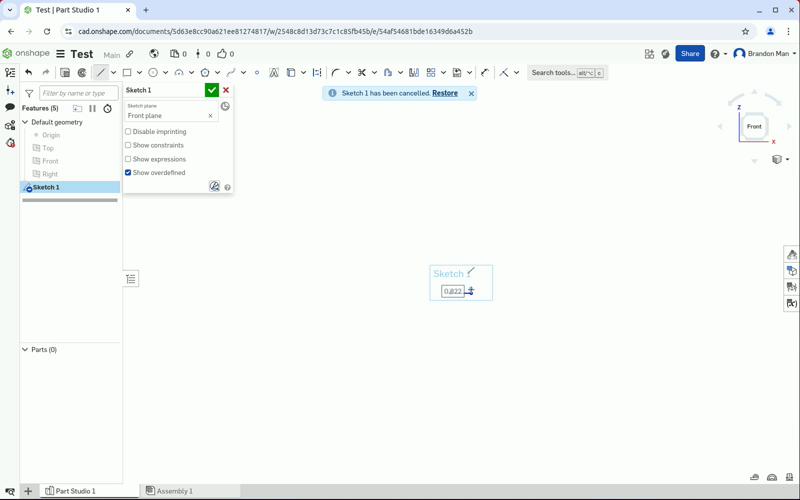
key_up(shift)
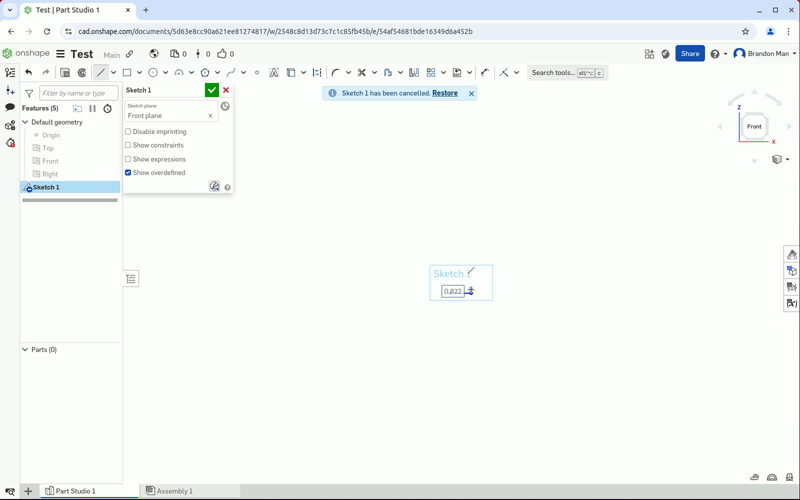
key_down(shift)
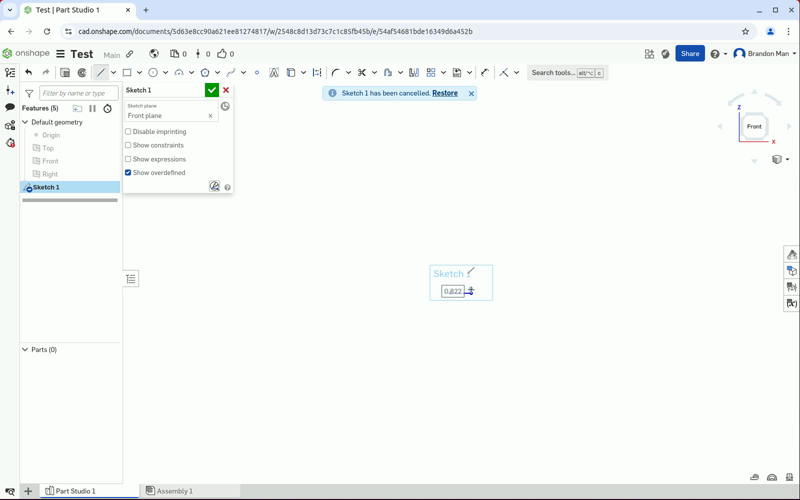
mouse_move(501, 289)
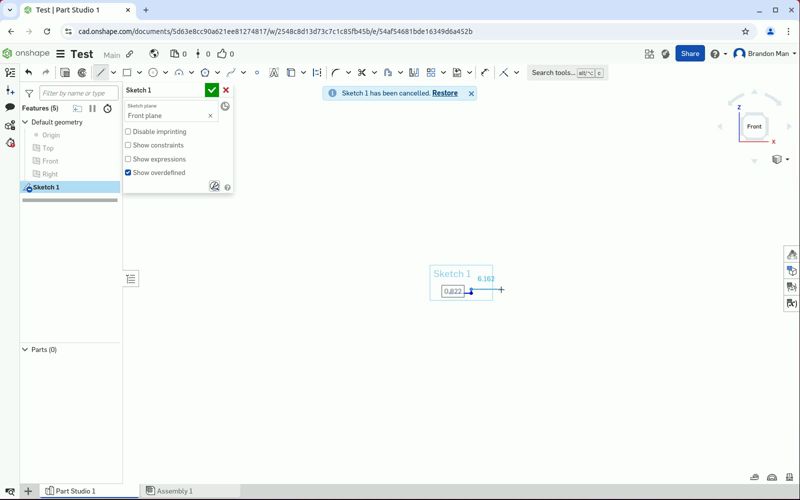
mouse_move(462, 289)
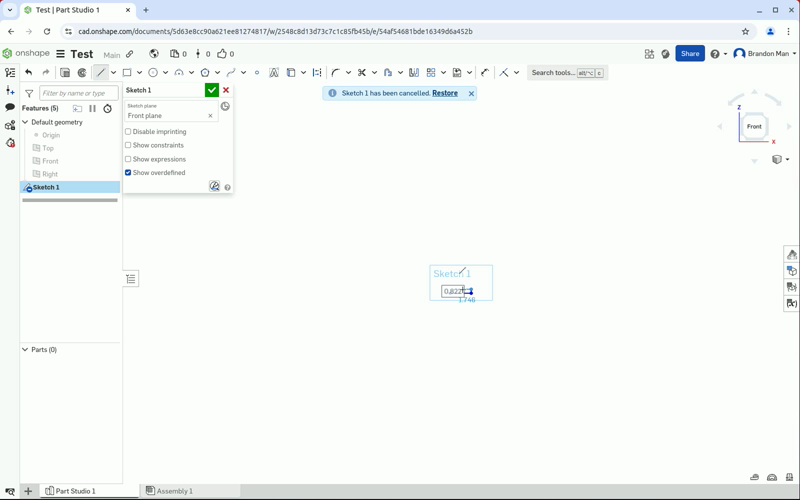
click(462, 289)
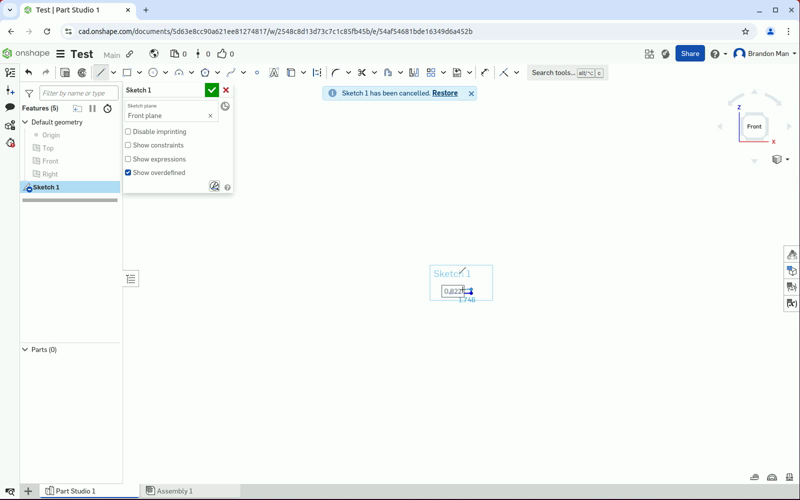
key_up(shift)
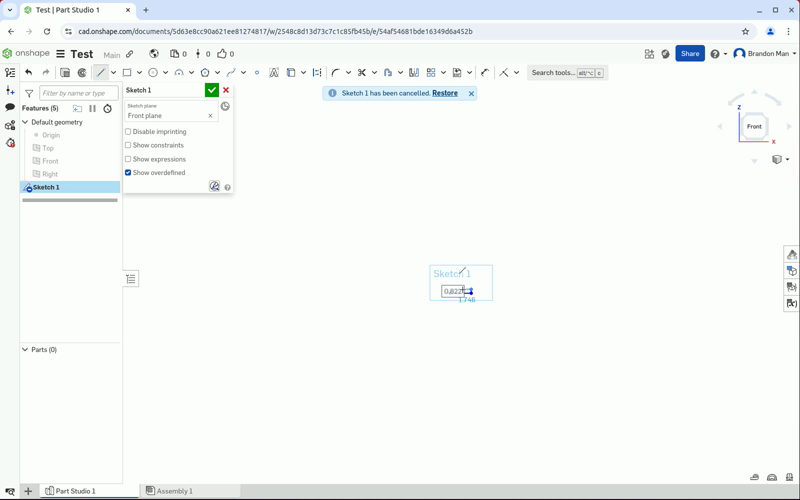
key_down(shift)
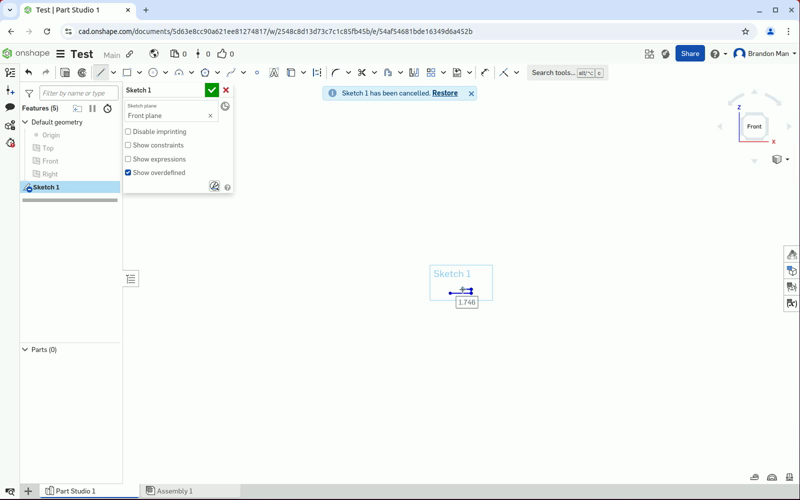
mouse_move(492, 289)
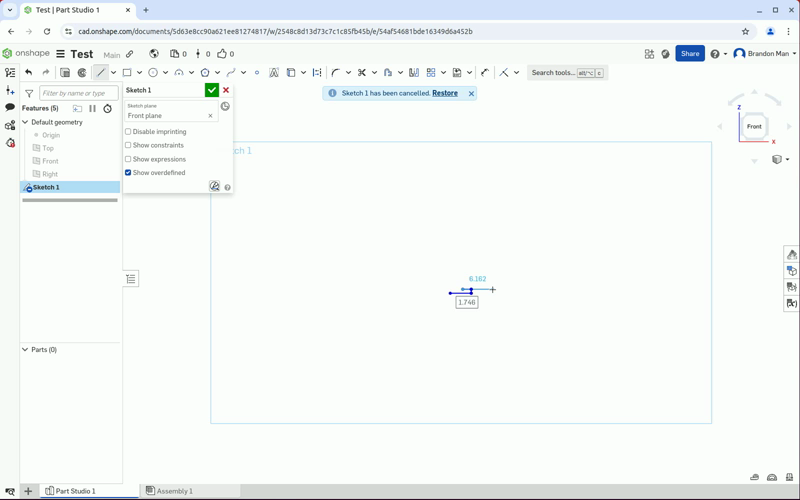
mouse_move(462, 291)
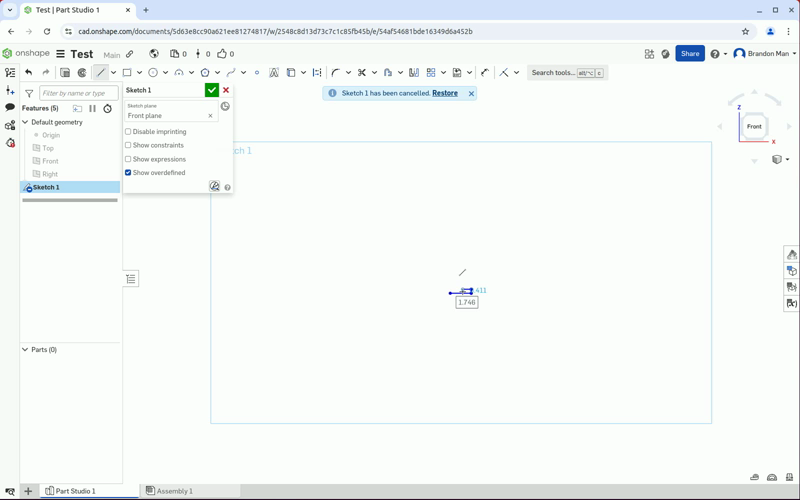
scroll(6)
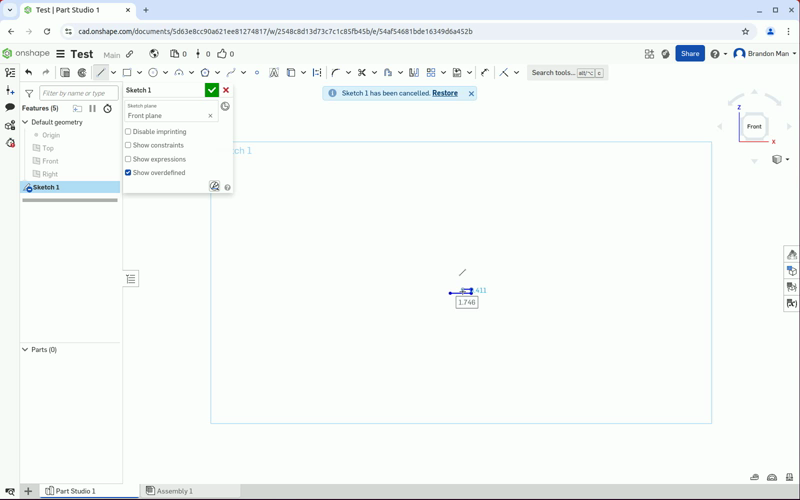
scroll(6)
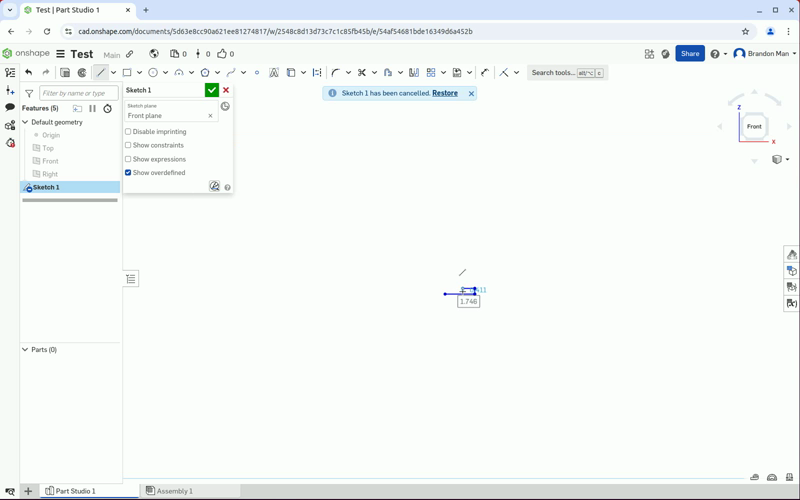
scroll(6)
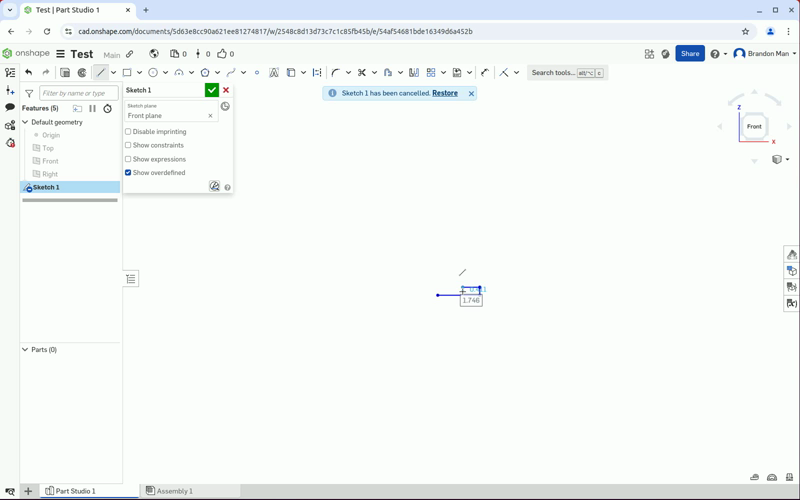
scroll(6)
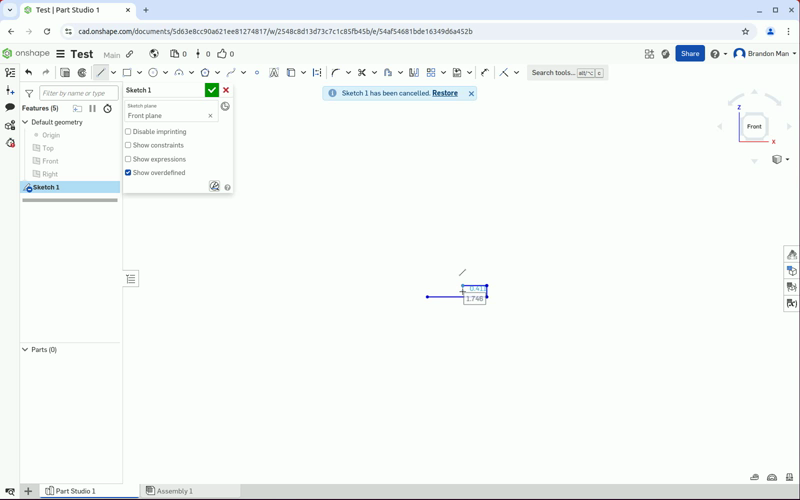
scroll(6)
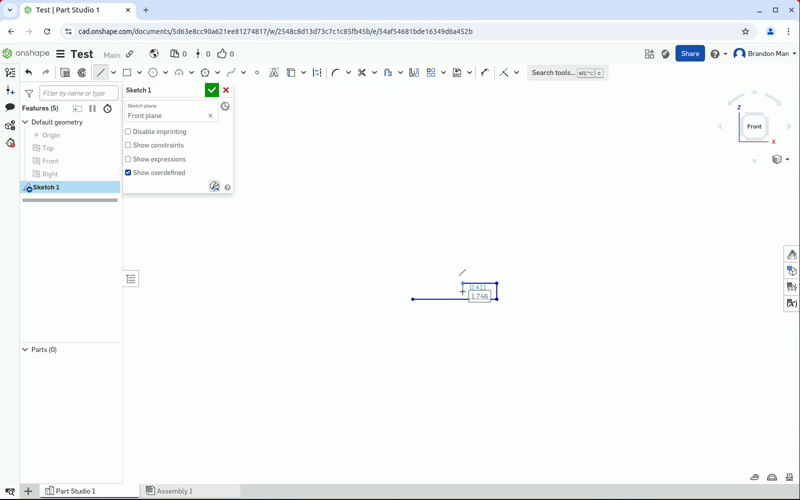
scroll(6)
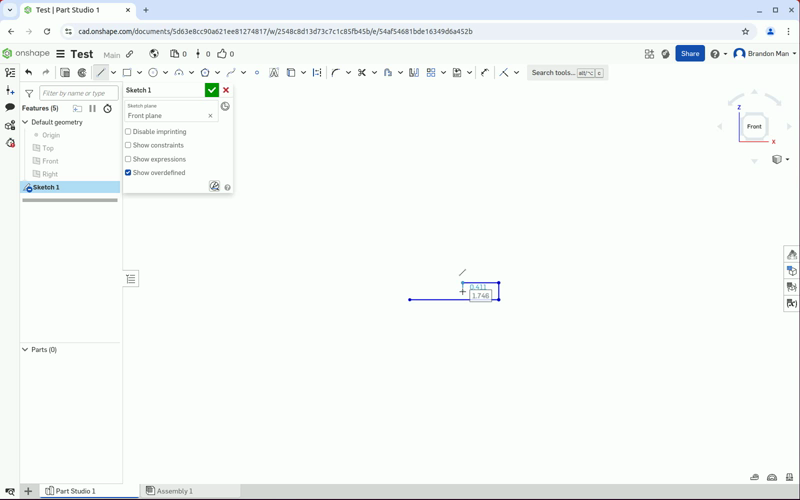
scroll(6)
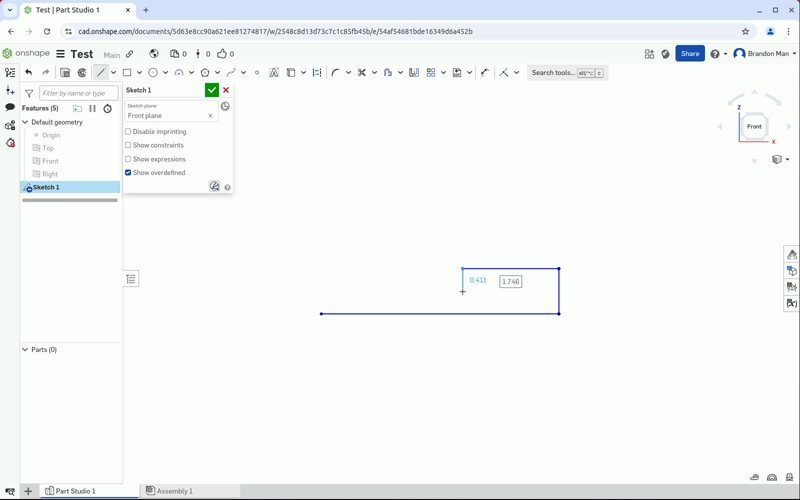
click(462, 291)
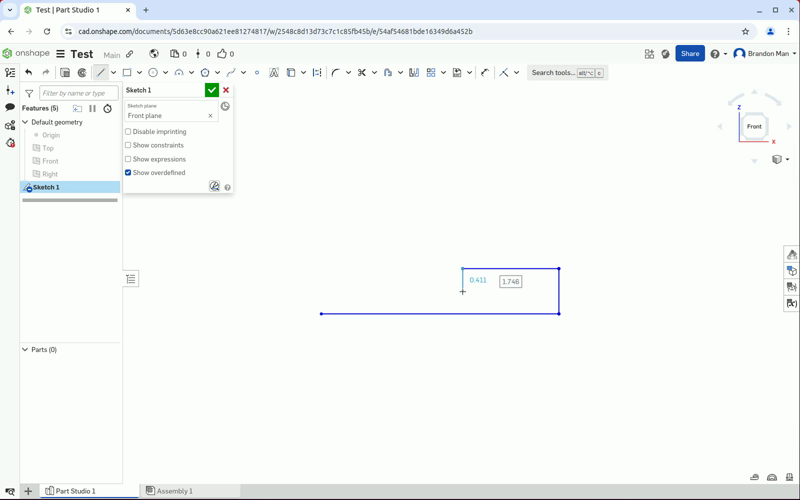
scroll(-6)
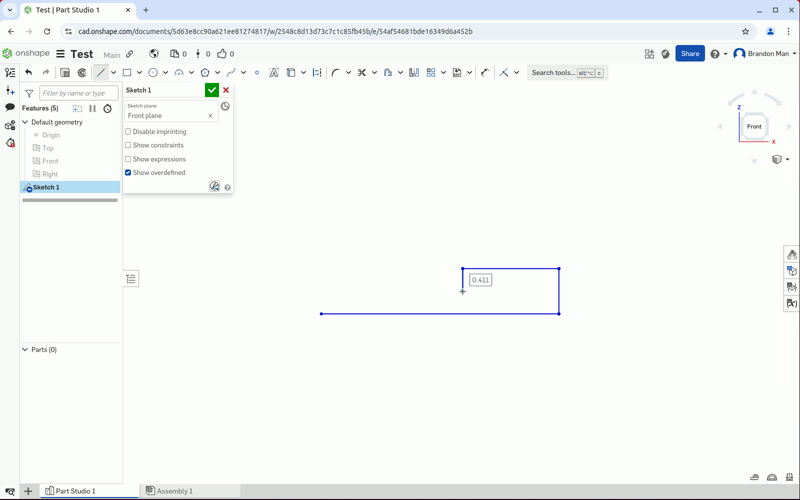
scroll(-6)
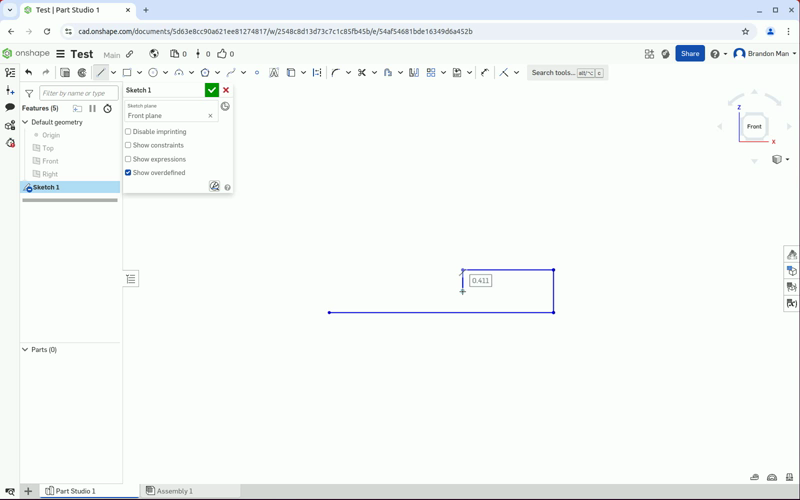
scroll(-6)
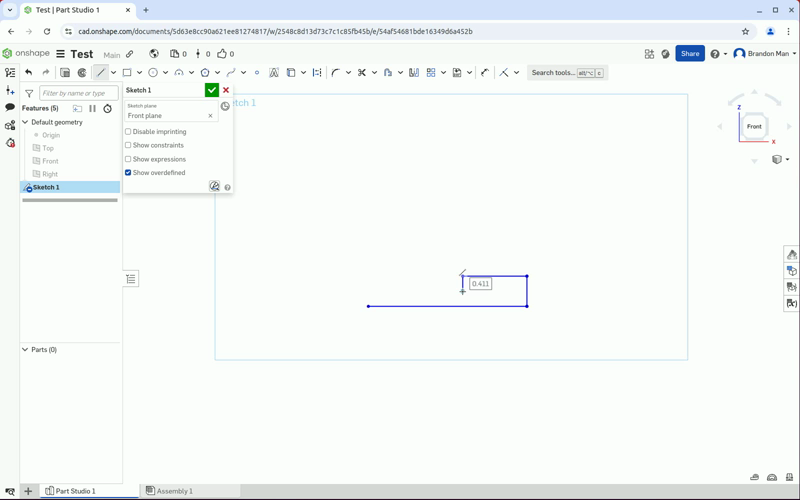
scroll(-6)
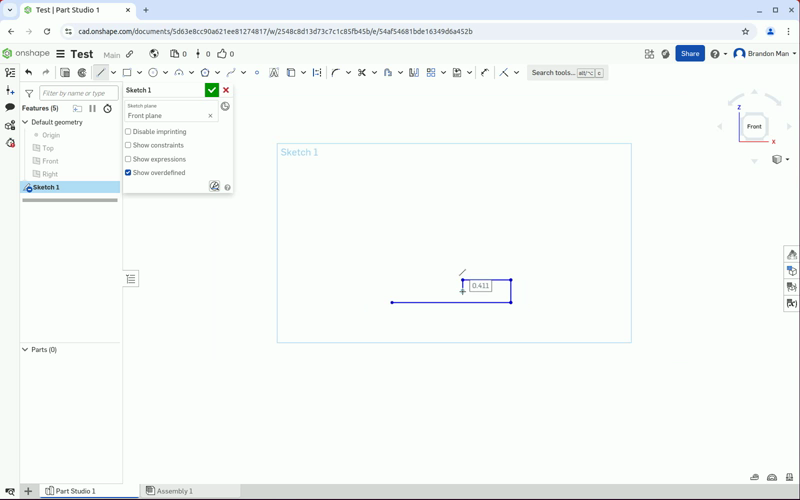
scroll(-6)
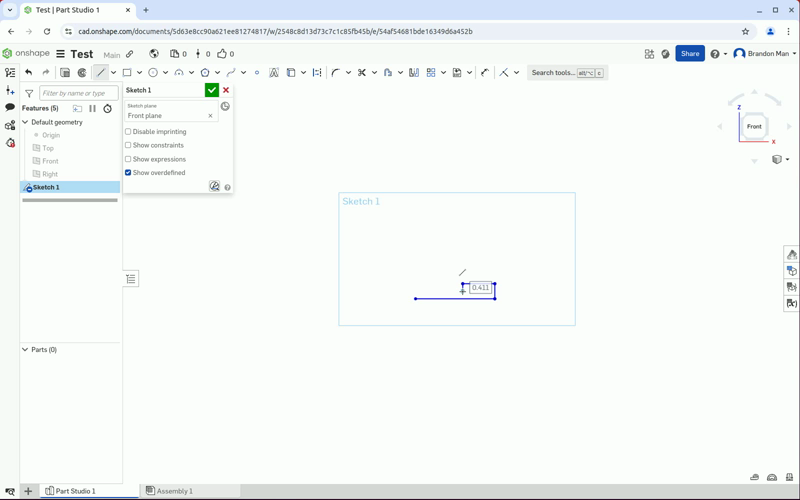
scroll(-6)
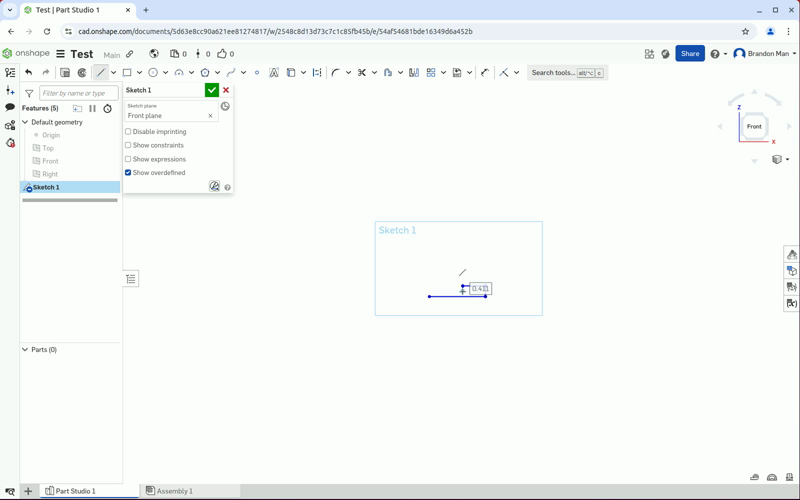
scroll(-6)
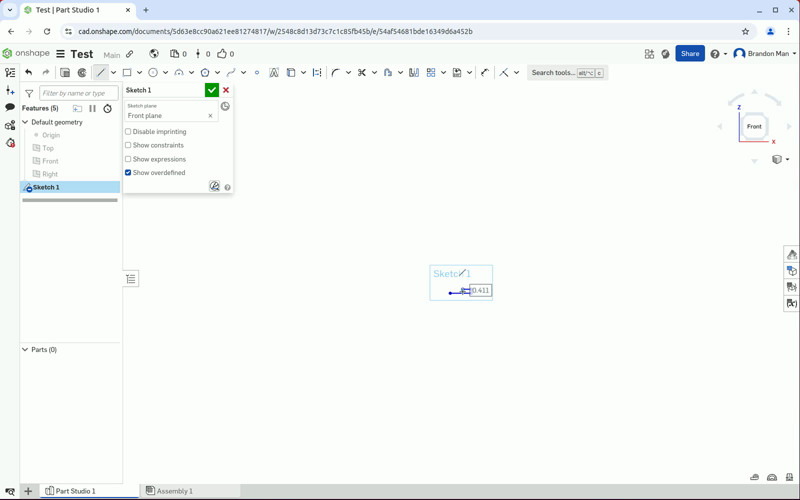
key_up(shift)
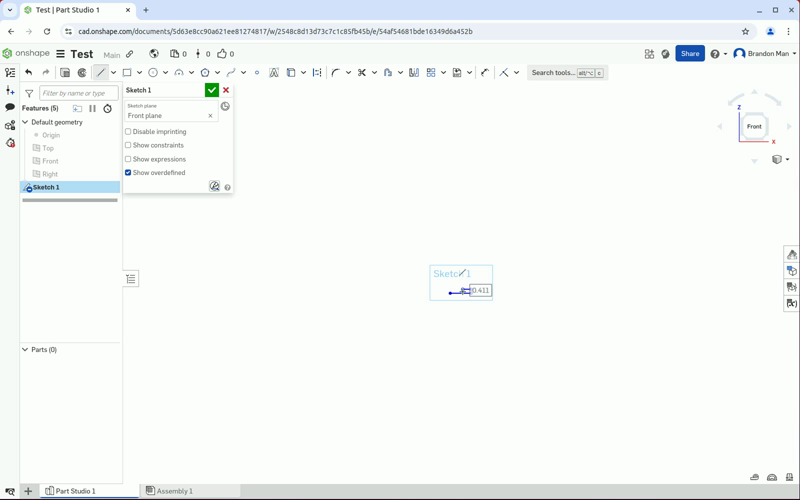
key_down(shift)
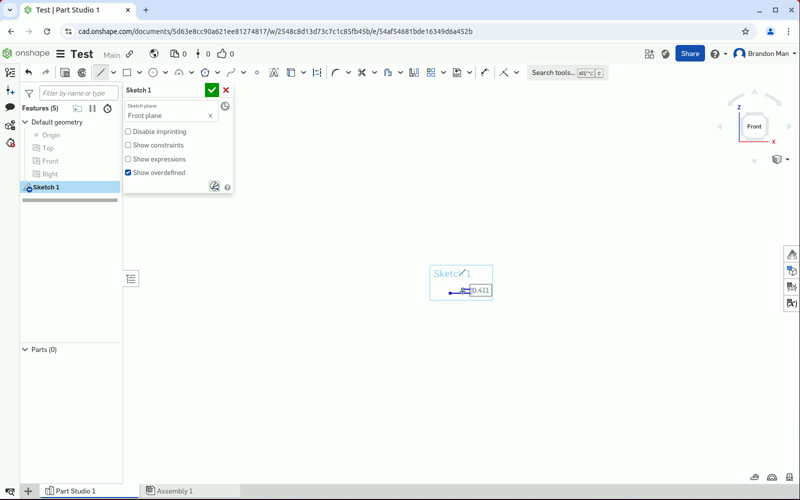
mouse_move(492, 291)
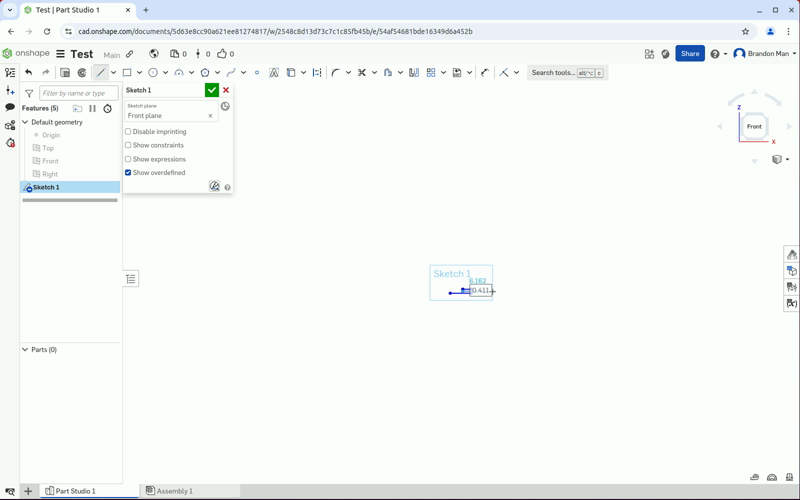
mouse_move(458, 291)
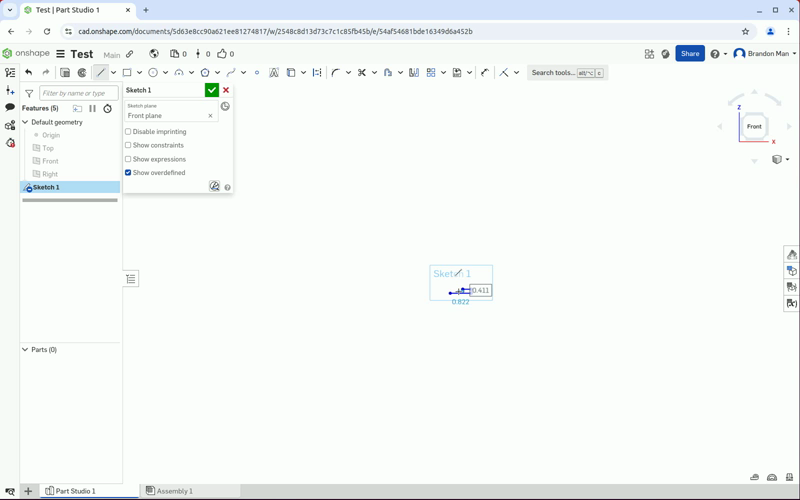
scroll(6)
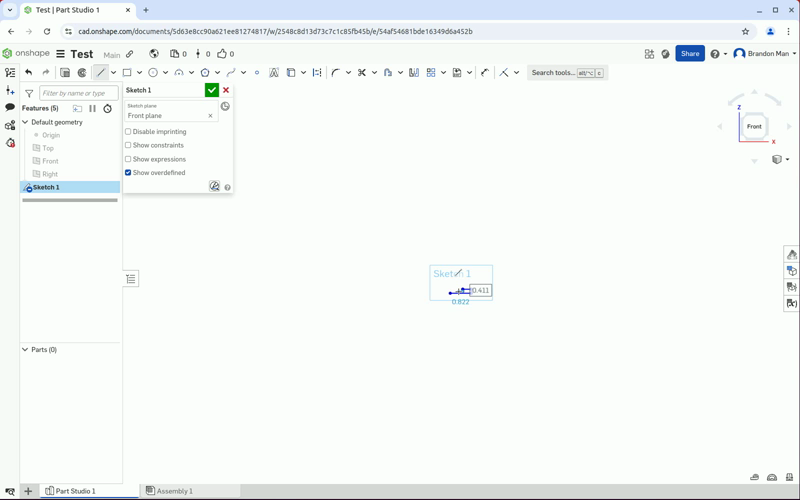
scroll(6)
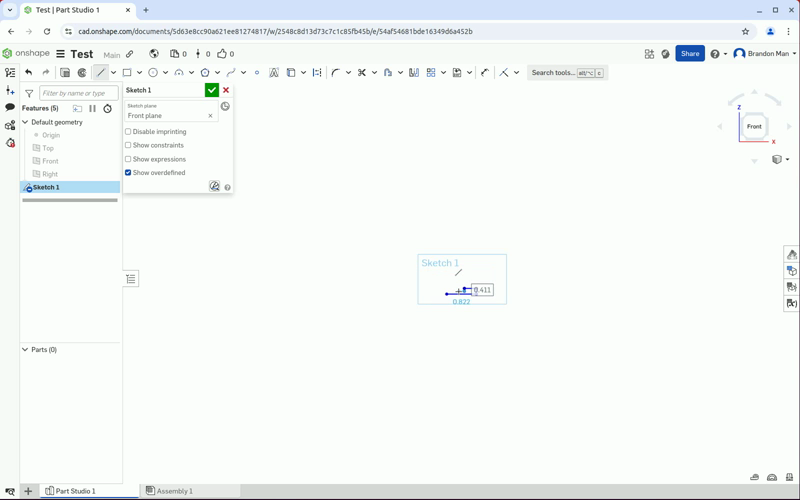
scroll(6)
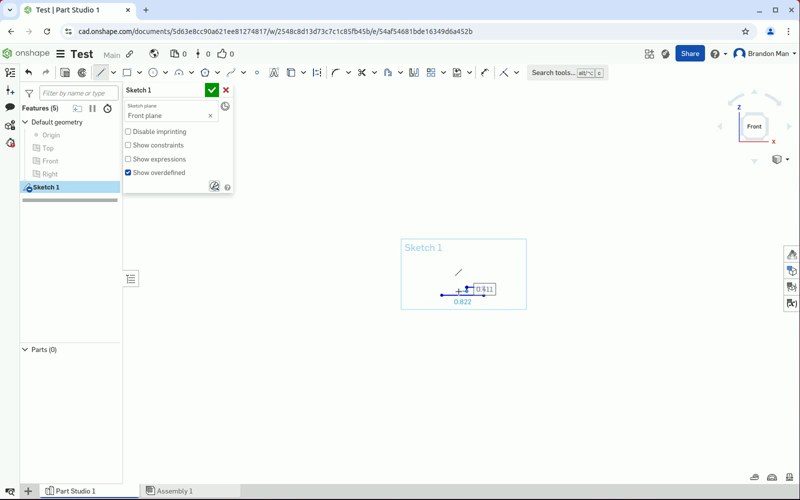
scroll(6)
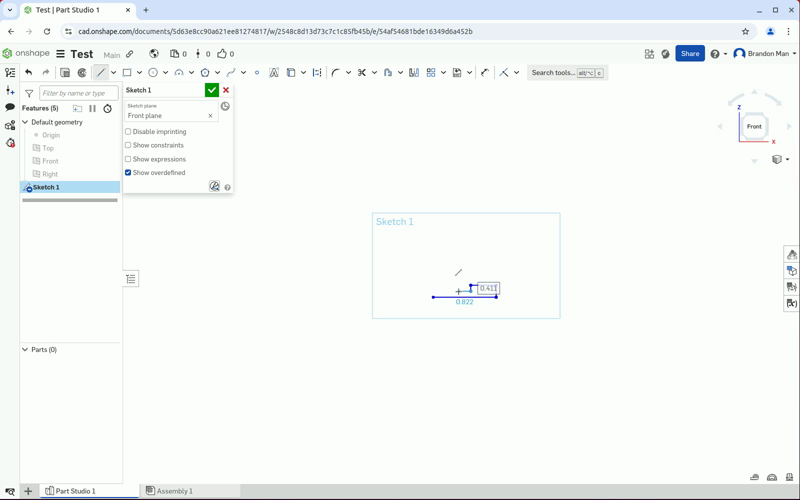
scroll(6)
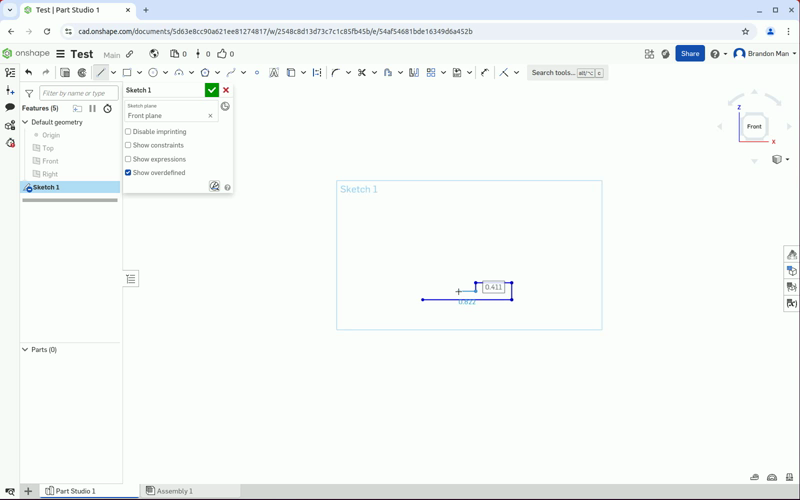
scroll(6)
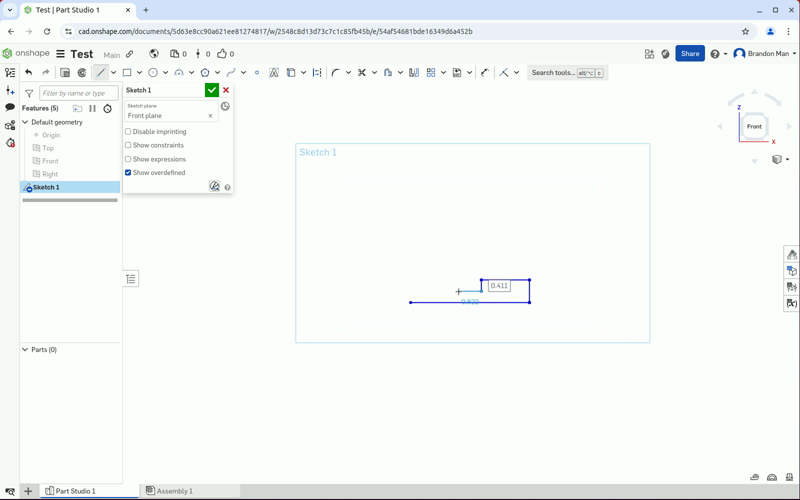
scroll(6)
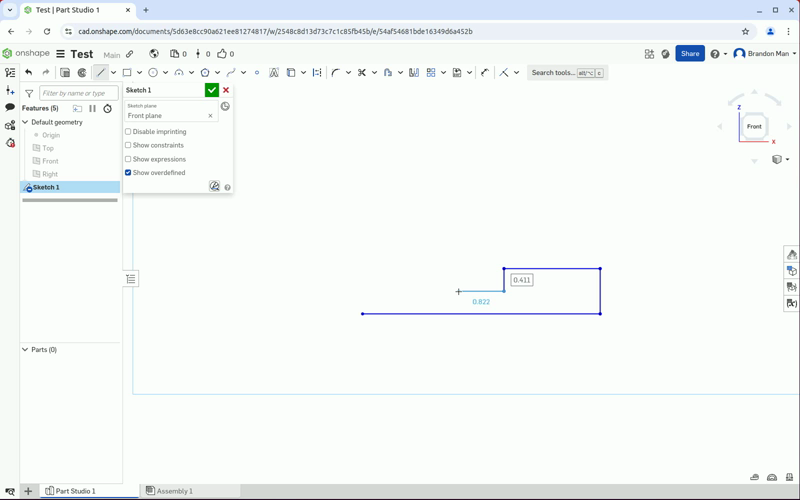
click(458, 291)
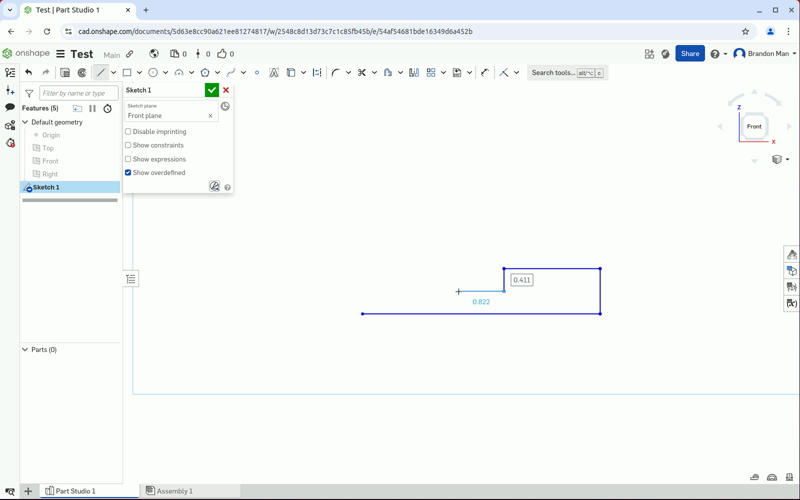
scroll(-6)
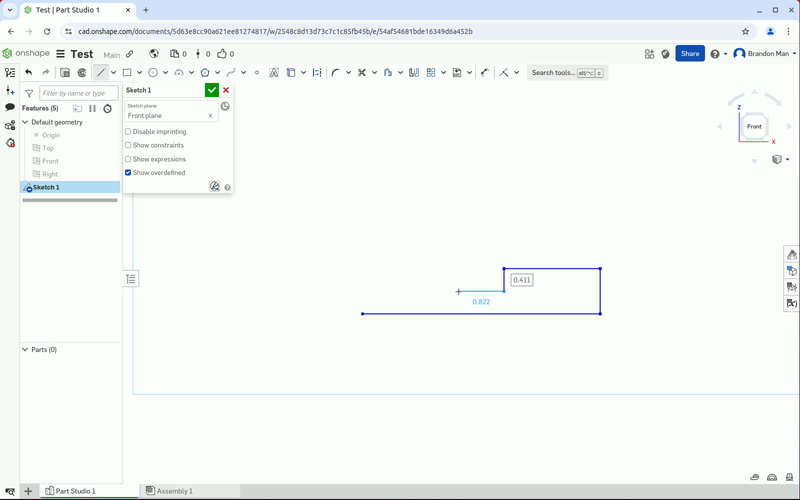
scroll(-6)
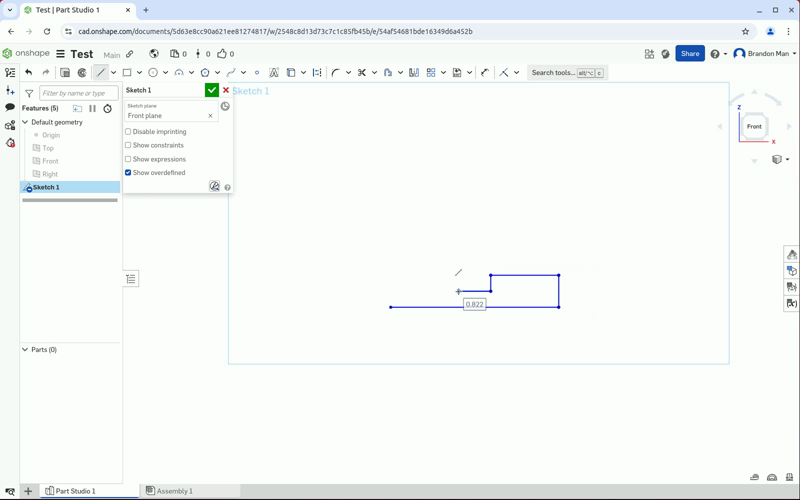
scroll(-6)
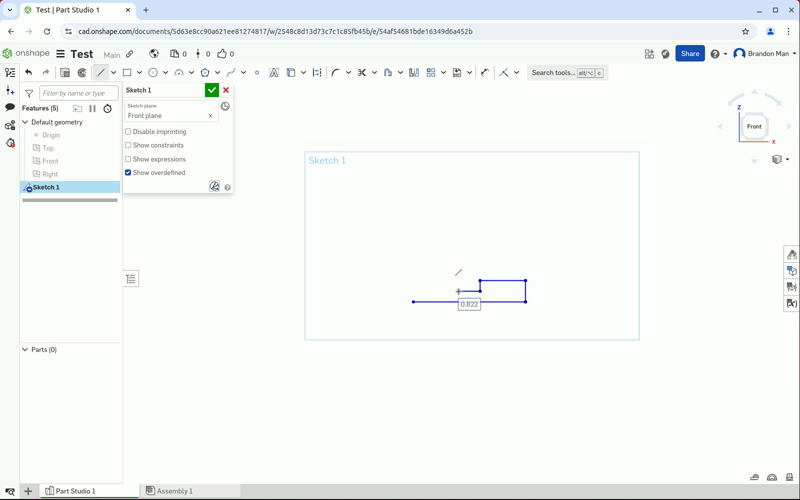
scroll(-6)
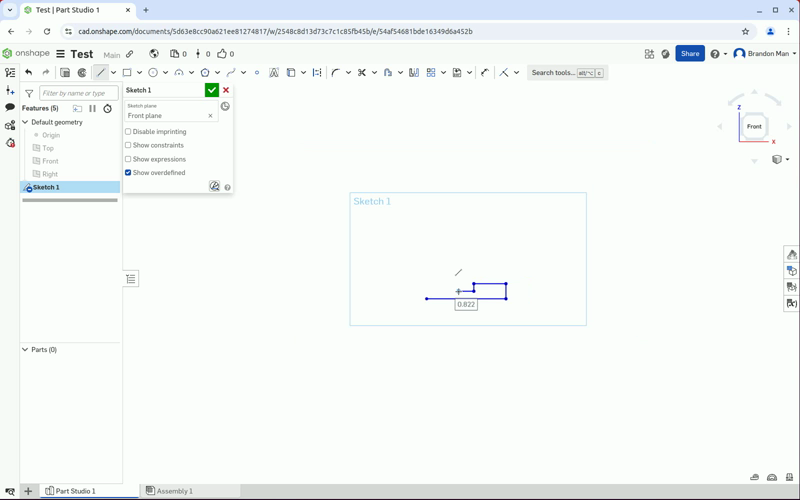
scroll(-6)
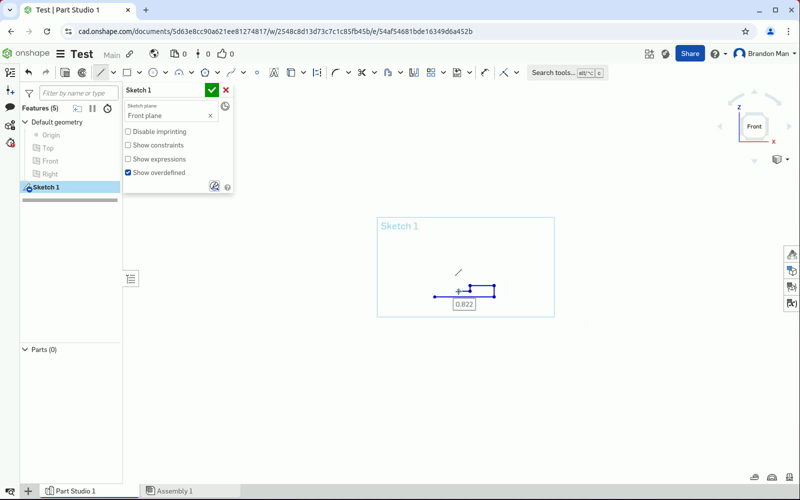
scroll(-6)
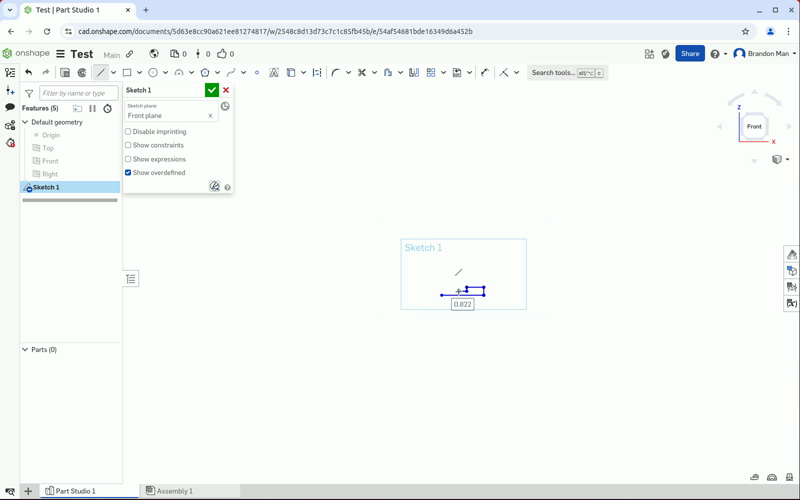
scroll(-6)
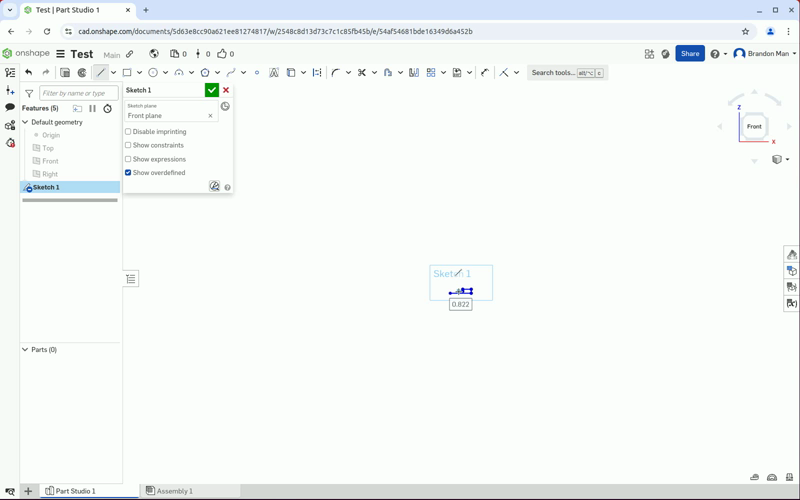
key_up(shift)
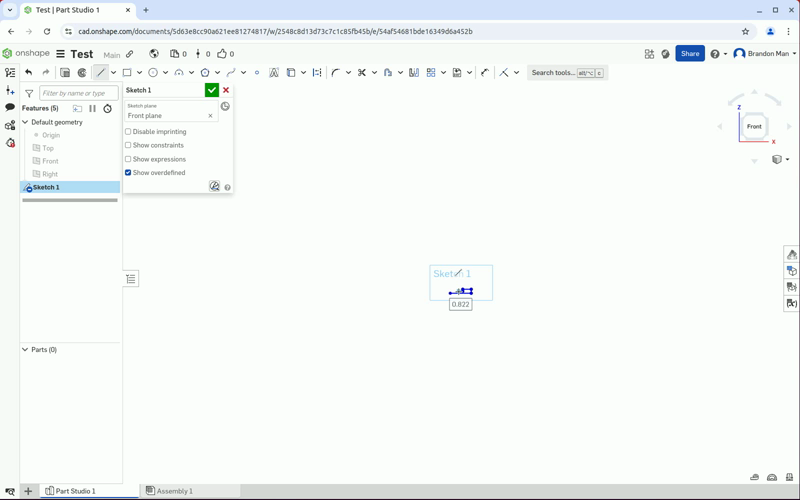
key_down(shift)
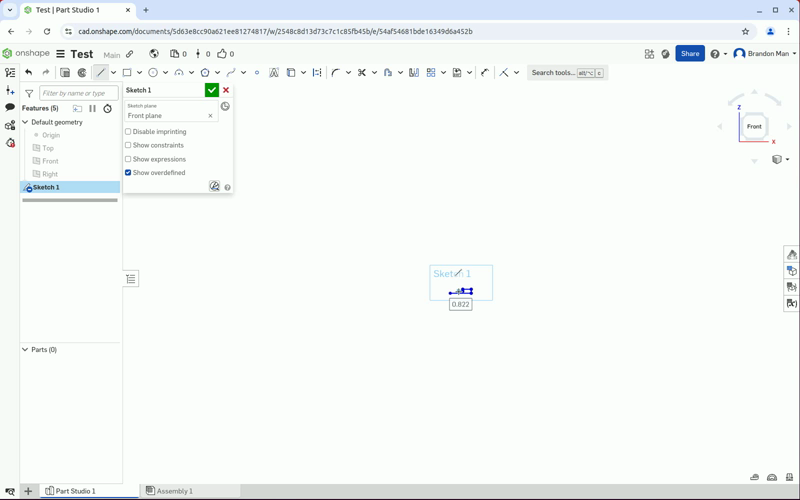
mouse_move(488, 291)
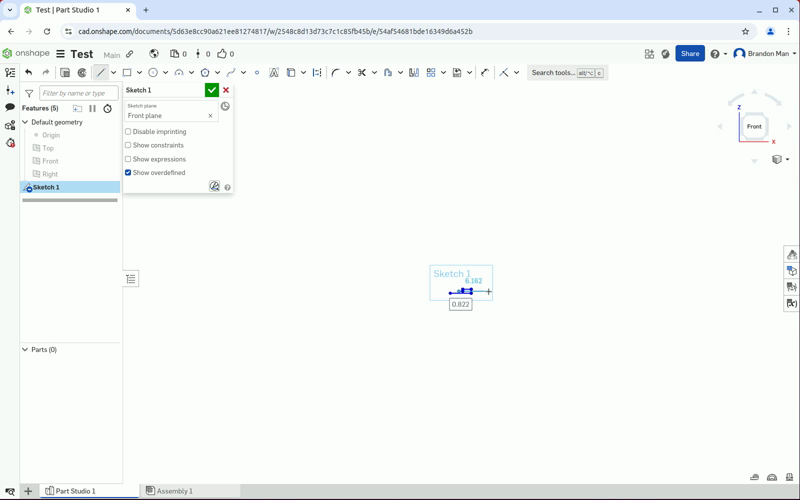
mouse_move(458, 289)
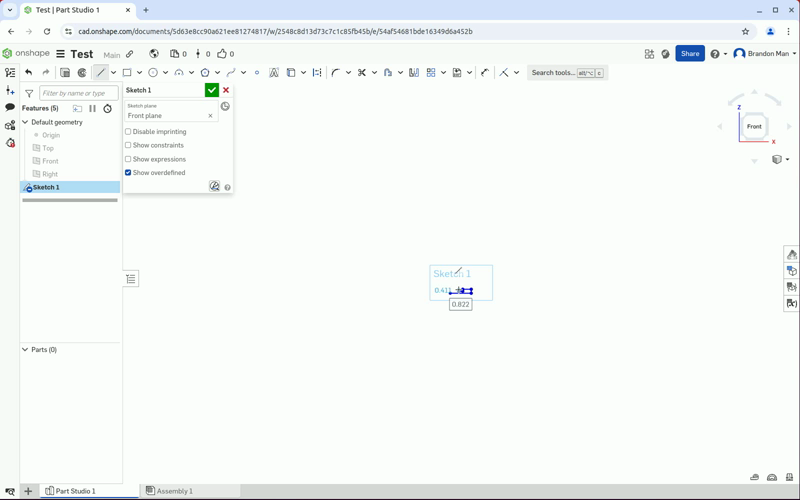
scroll(6)
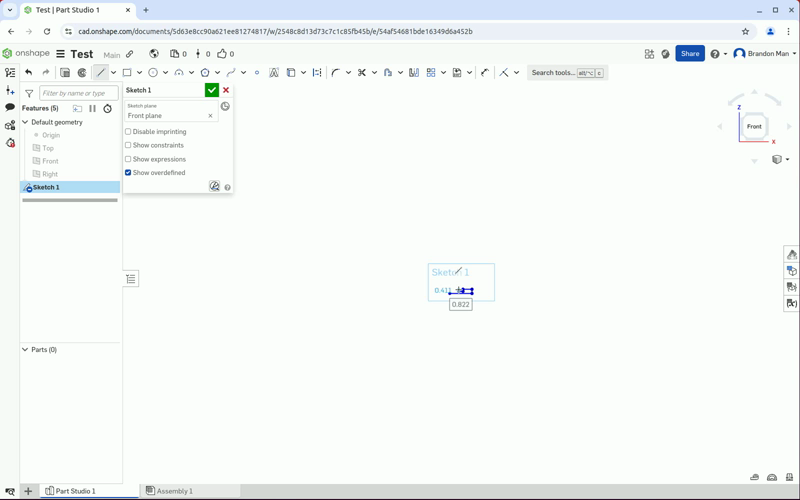
scroll(6)
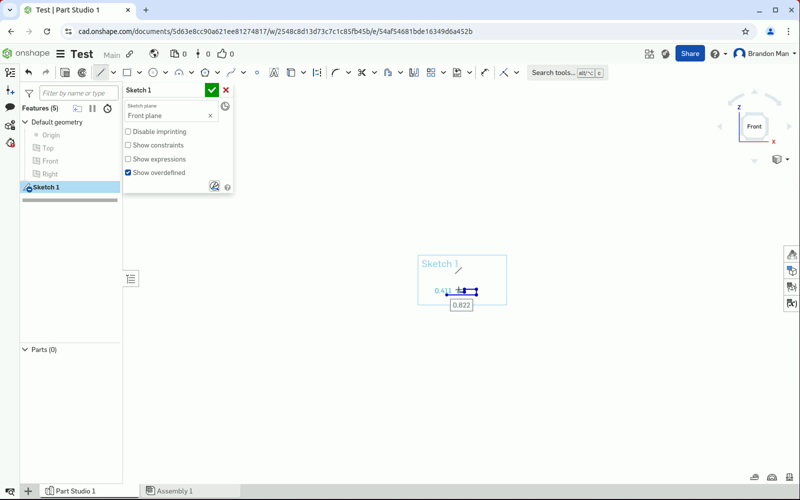
scroll(6)
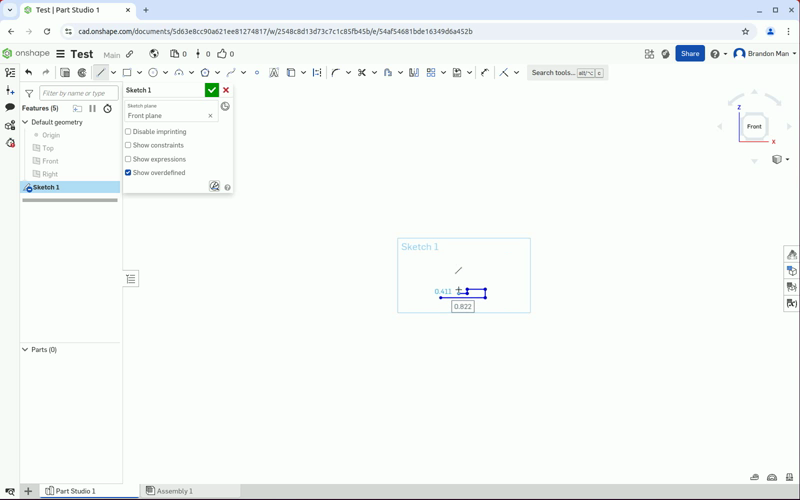
scroll(6)
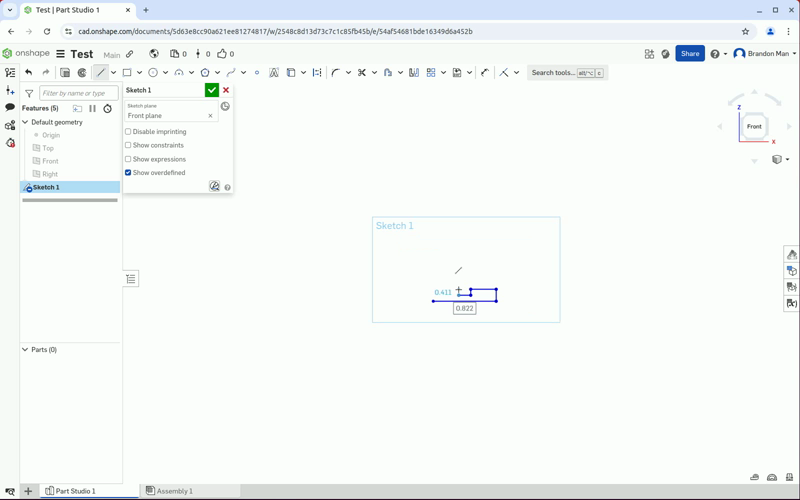
scroll(6)
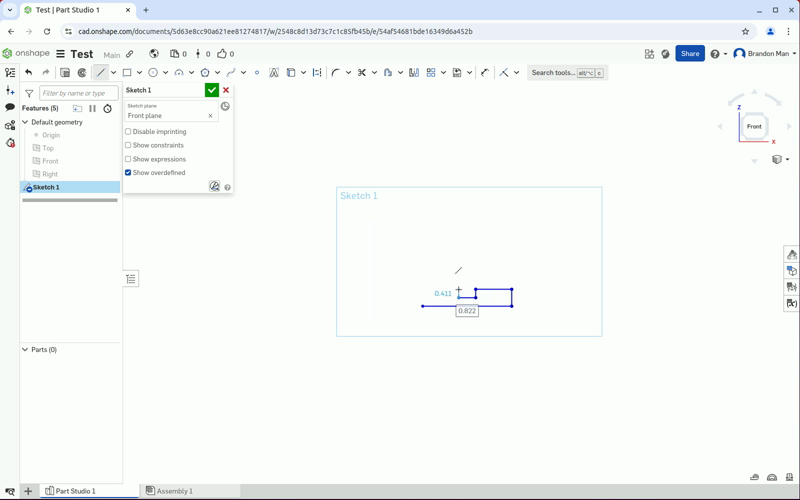
scroll(6)
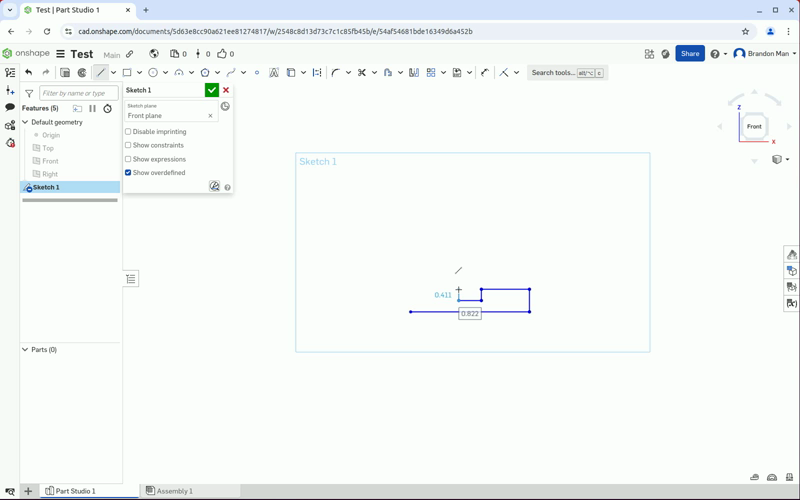
scroll(6)
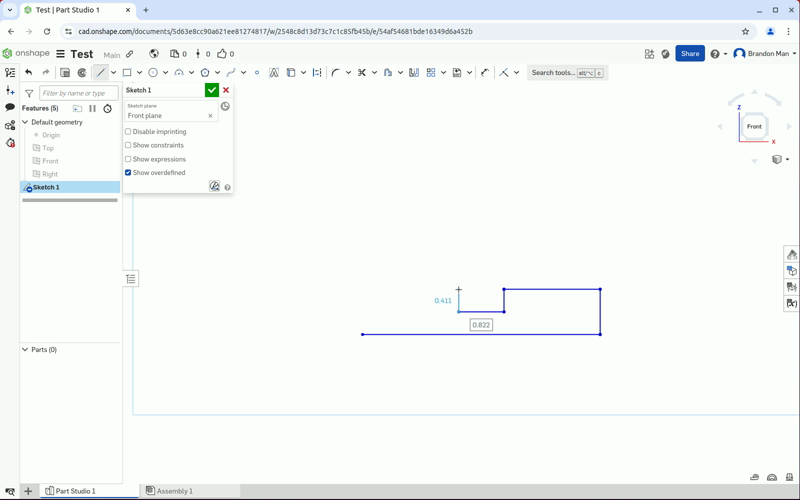
click(458, 289)
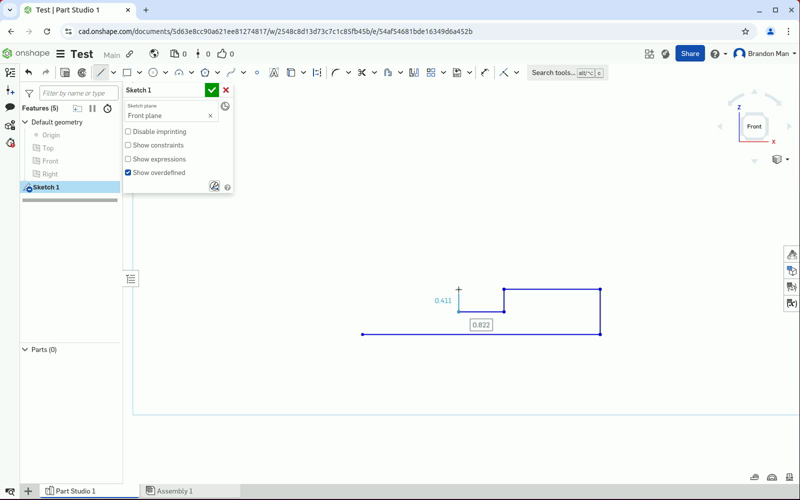
scroll(-6)
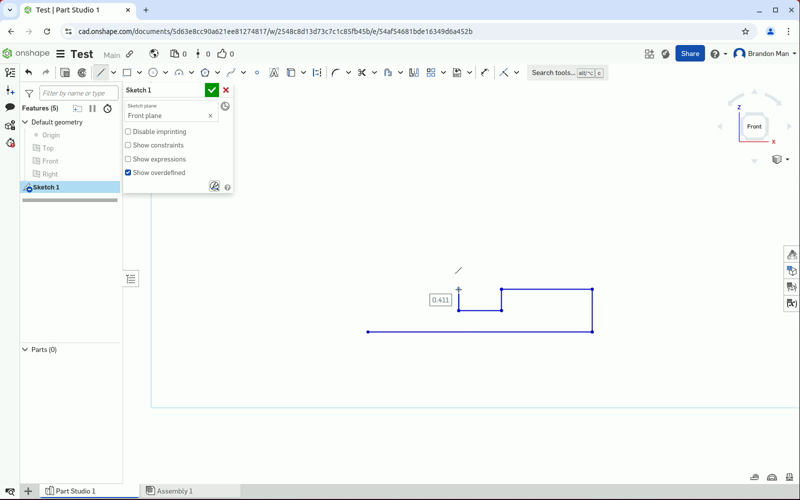
scroll(-6)
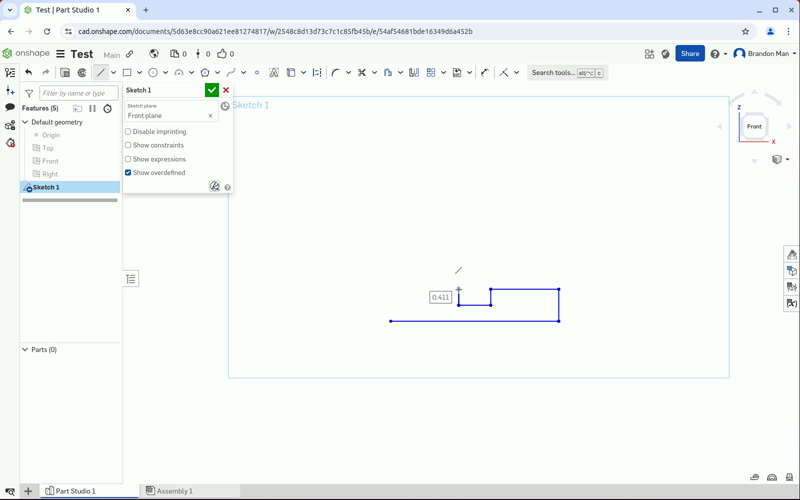
scroll(-6)
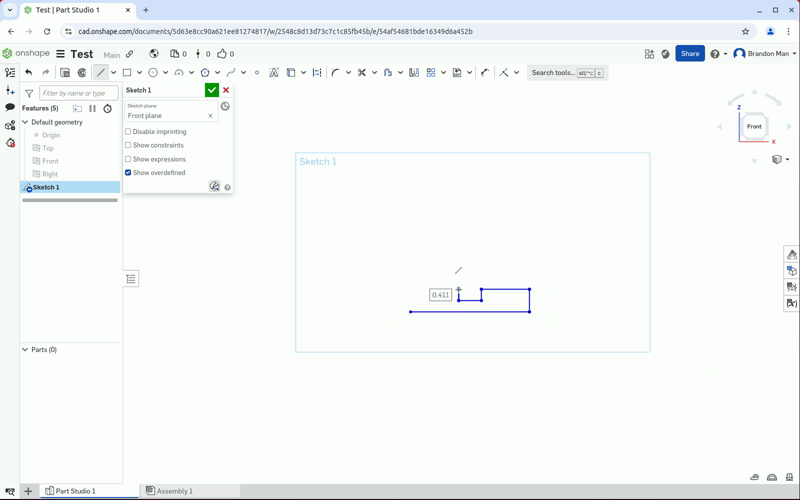
scroll(-6)
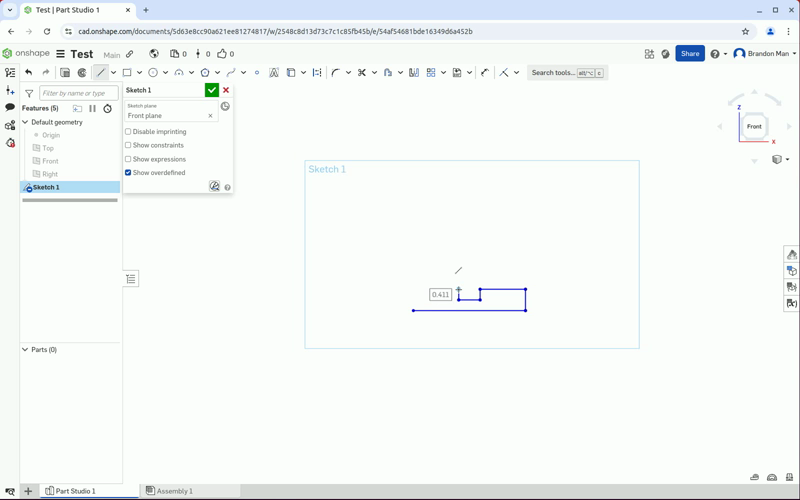
scroll(-6)
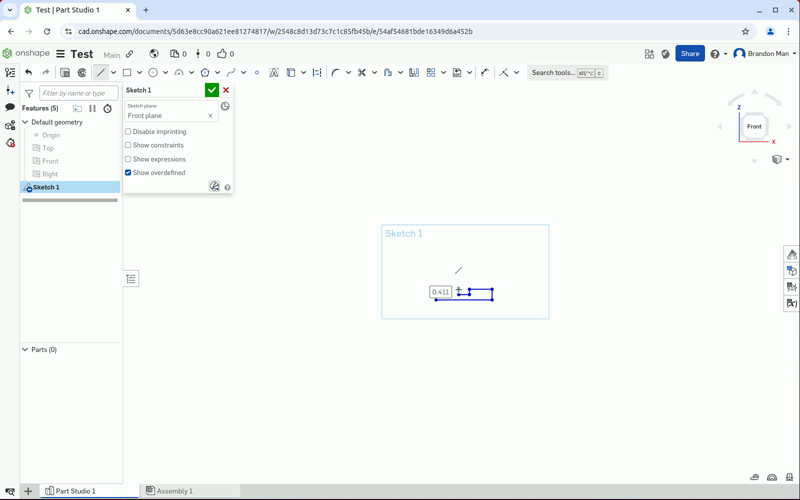
scroll(-6)
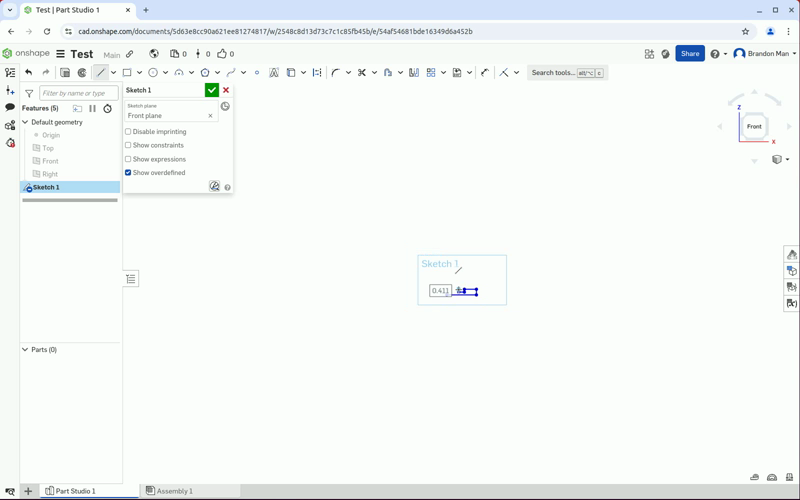
scroll(-6)
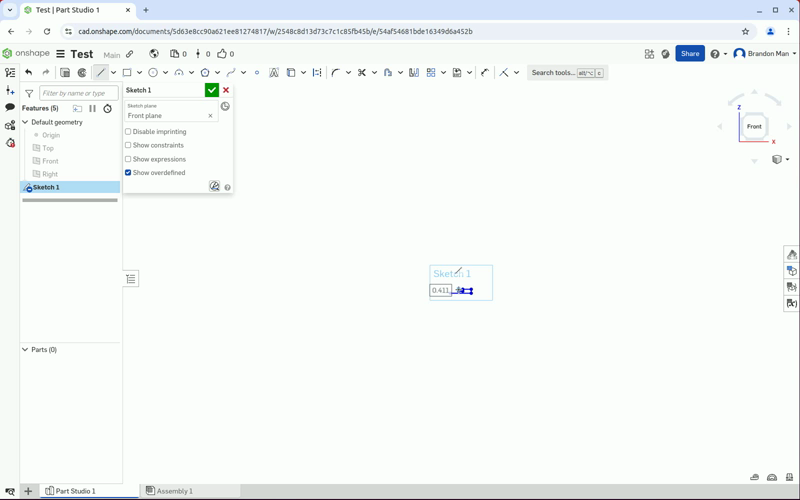
key_up(shift)
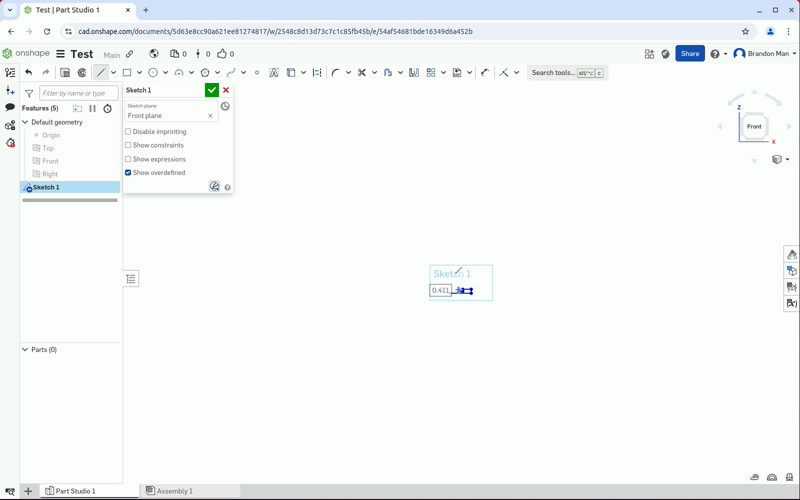
key_down(shift)
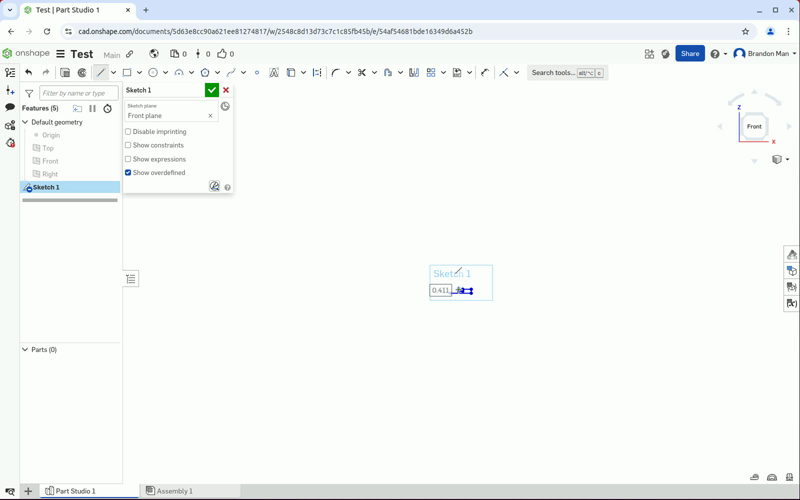
mouse_move(488, 289)
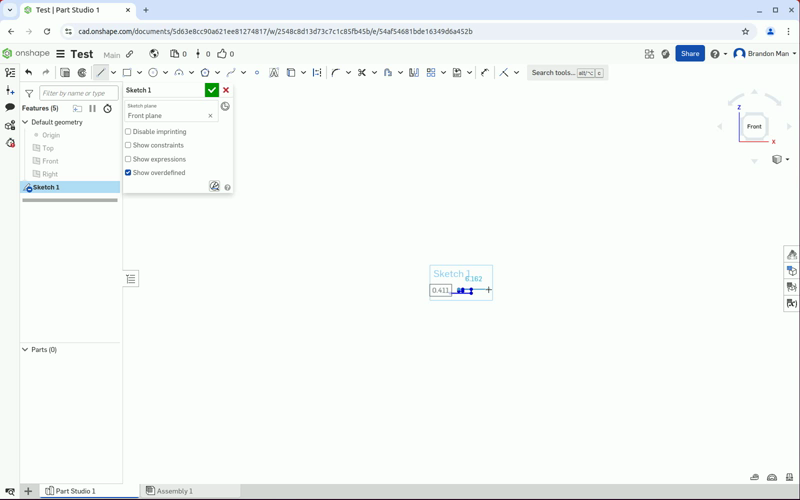
mouse_move(450, 289)
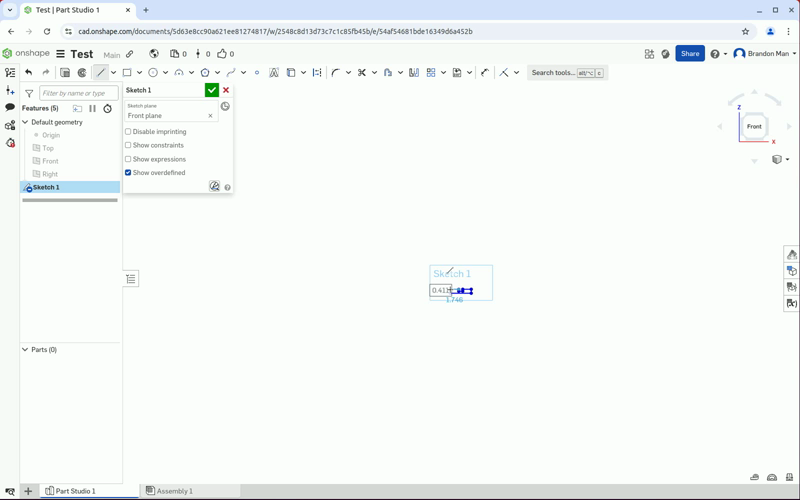
scroll(6)
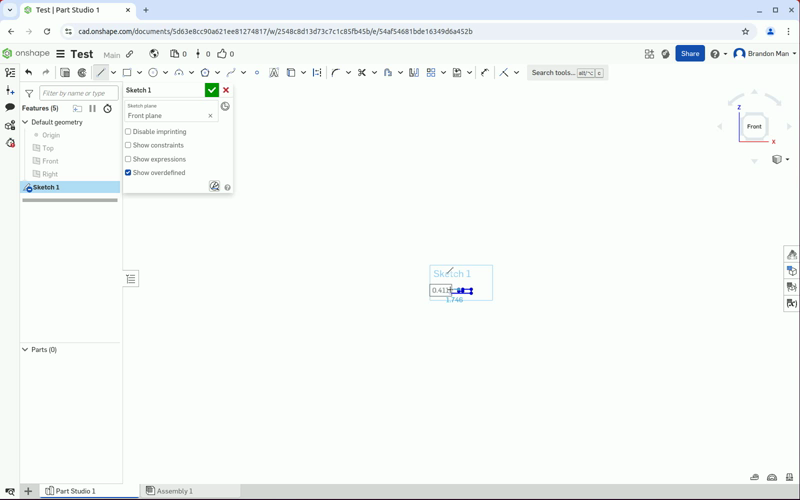
scroll(6)
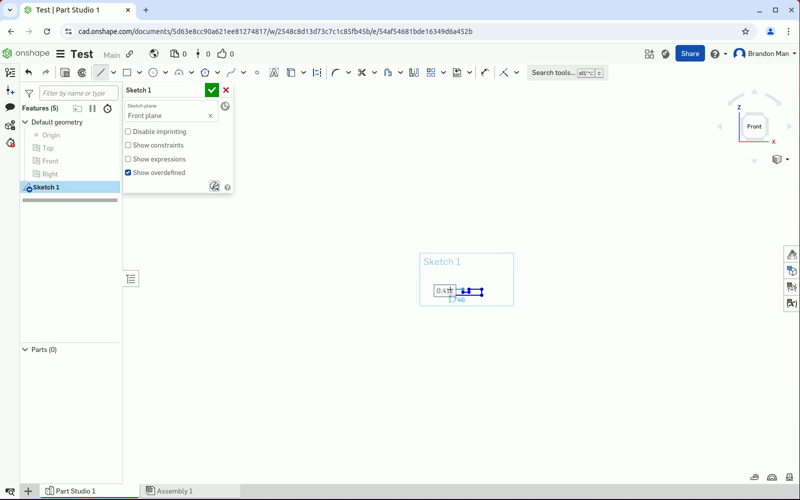
scroll(6)
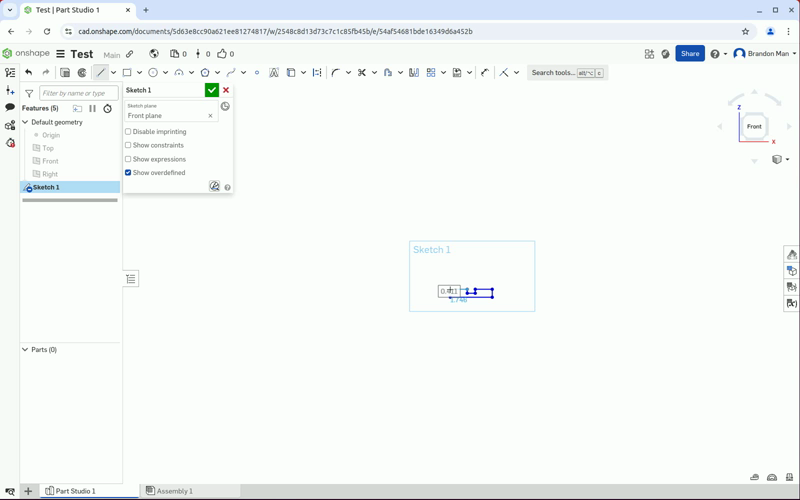
scroll(6)
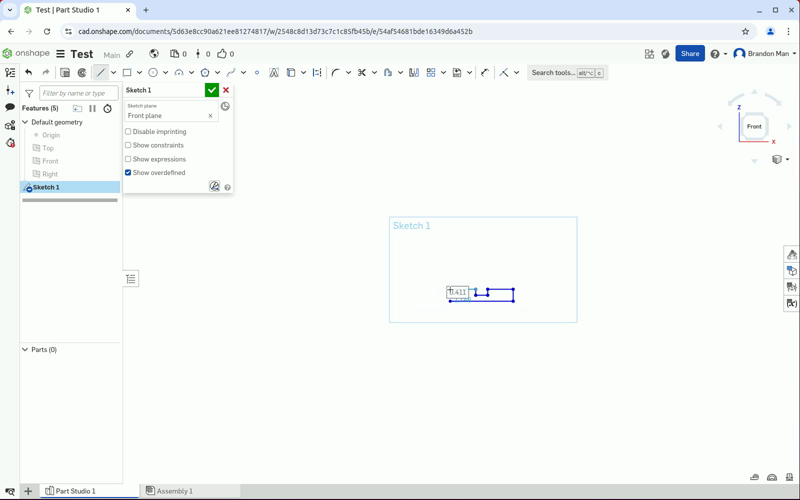
scroll(6)
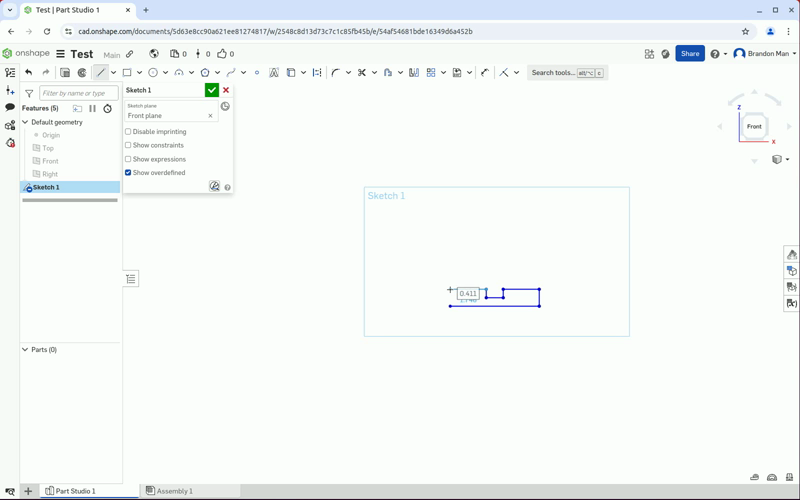
scroll(6)
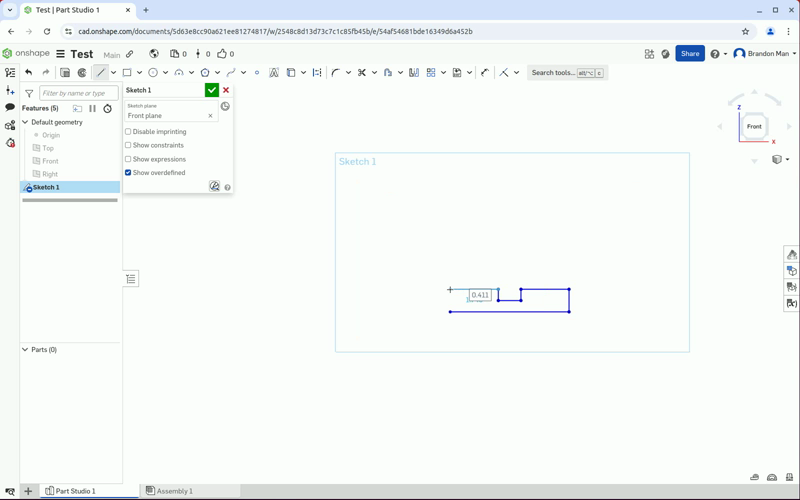
scroll(6)
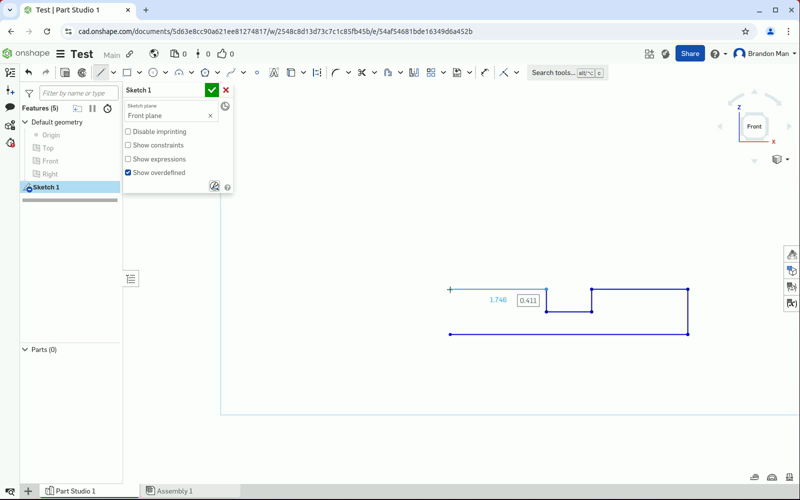
click(450, 289)
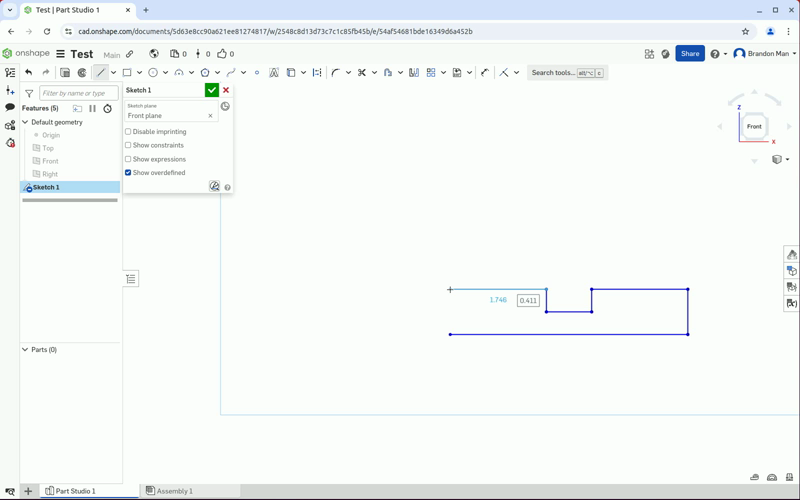
scroll(-6)
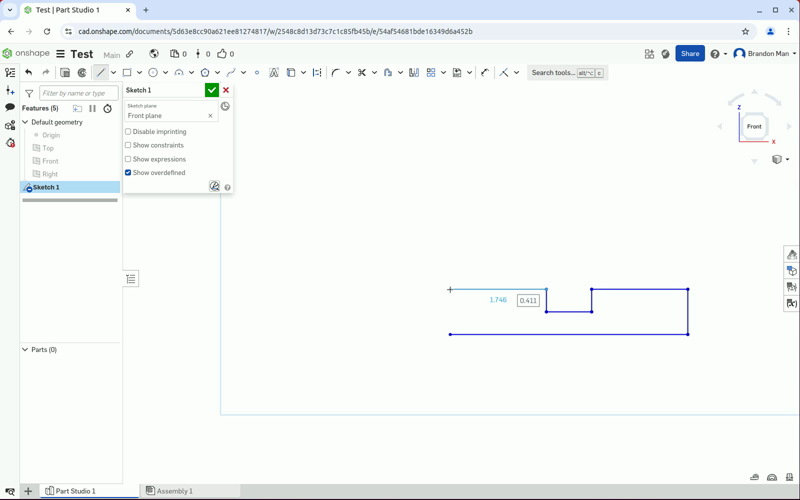
scroll(-6)
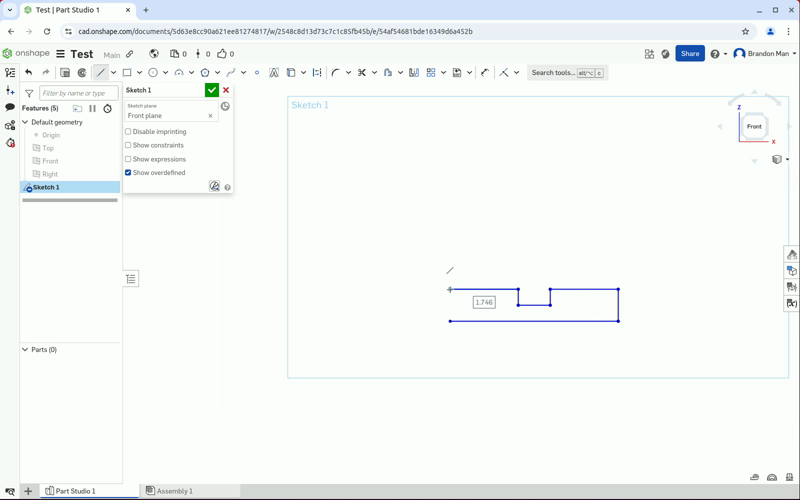
scroll(-6)
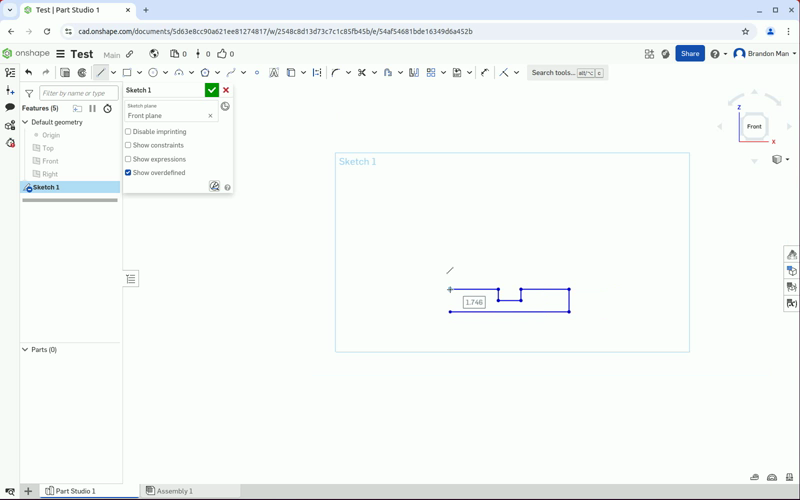
scroll(-6)
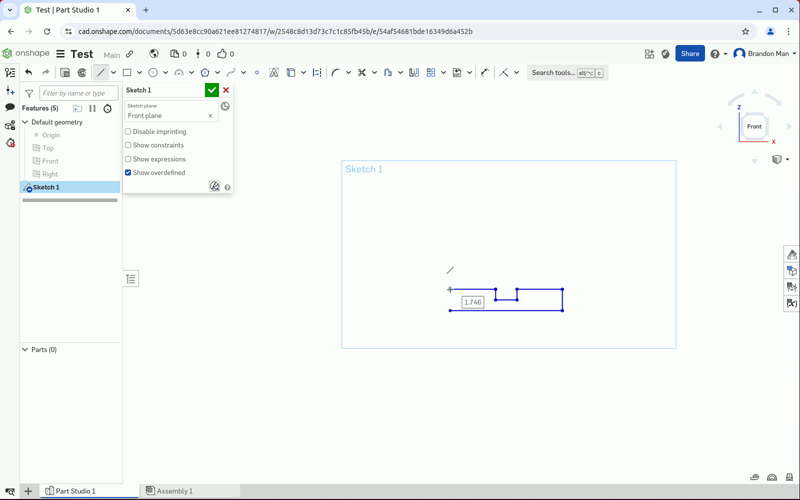
scroll(-6)
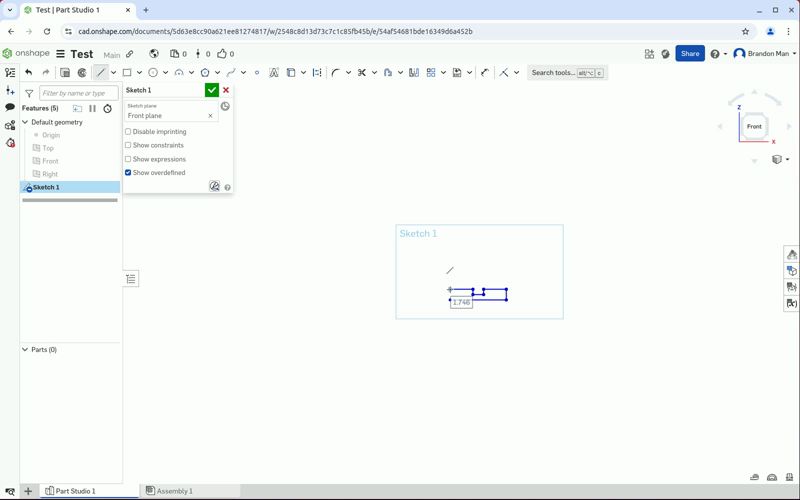
scroll(-6)
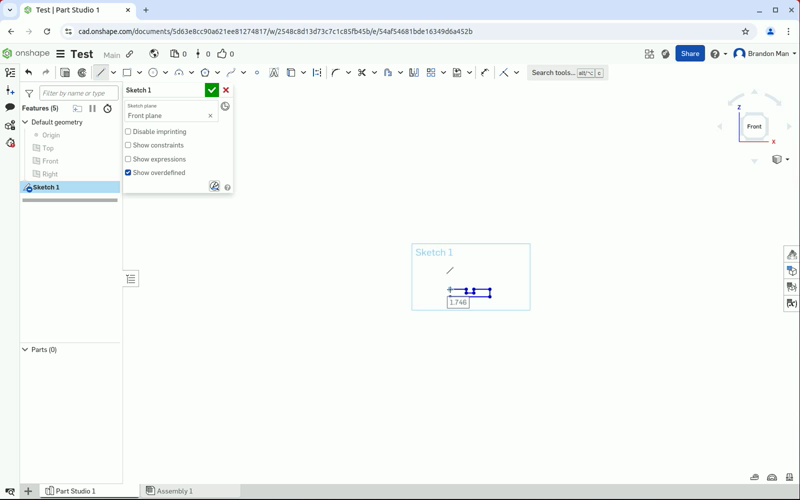
scroll(-6)
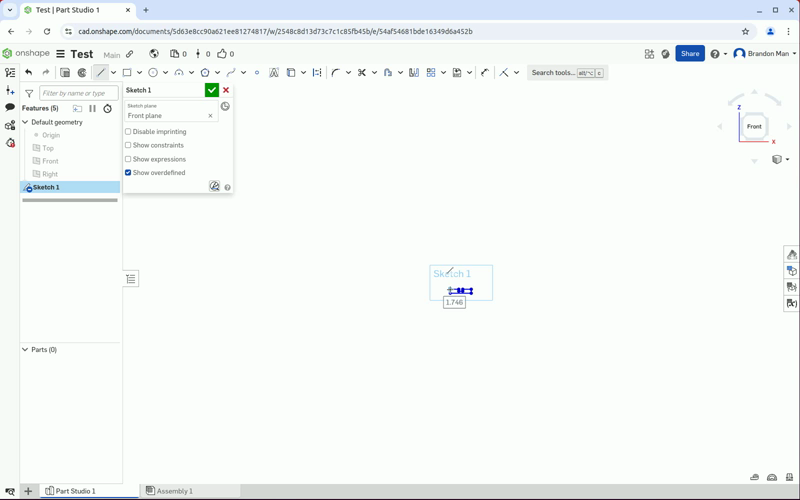
key_up(shift)
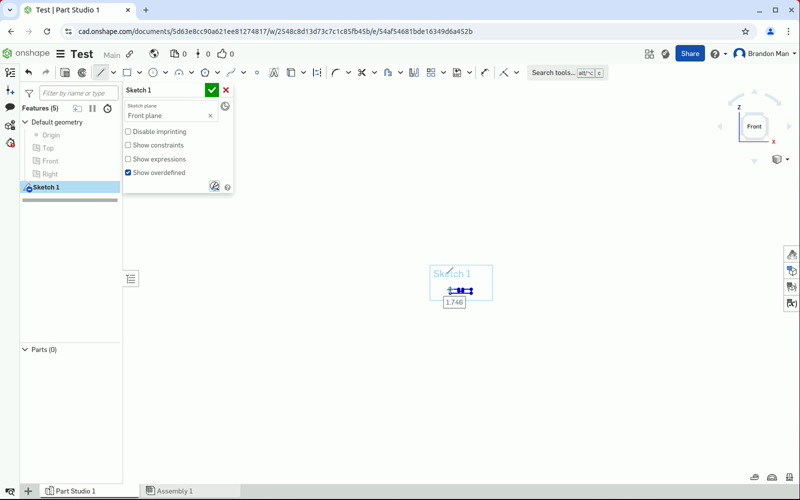
mouse_move(480, 289)
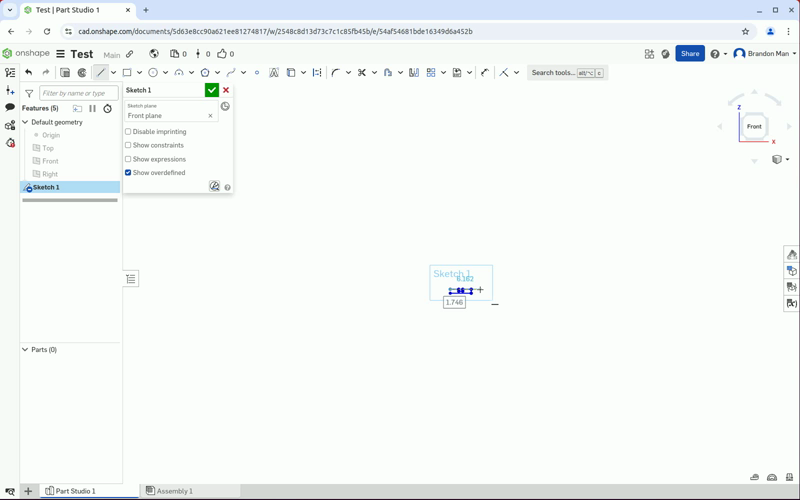
key_down(shift)
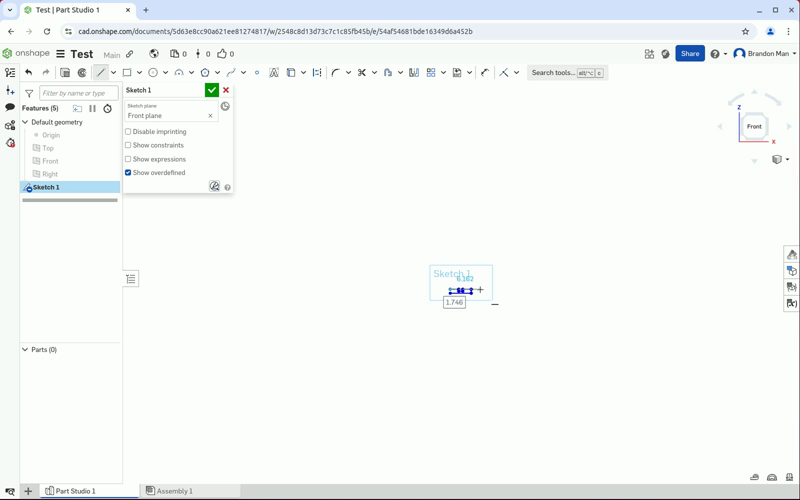
mouse_move(450, 293)
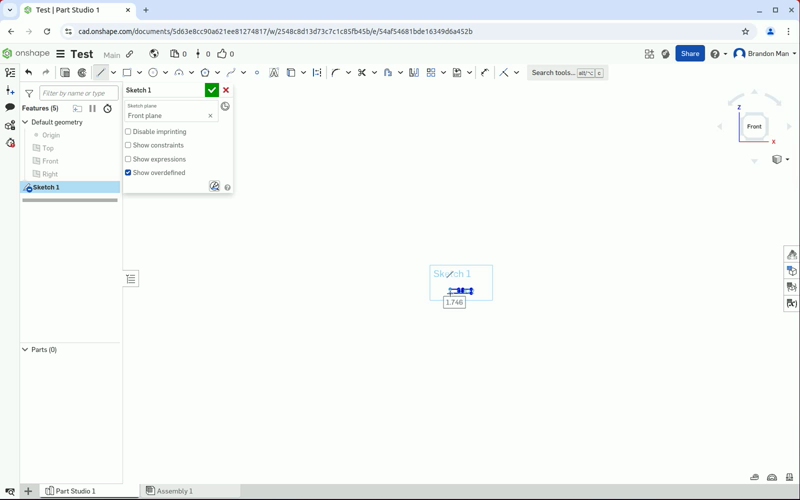
scroll(6)
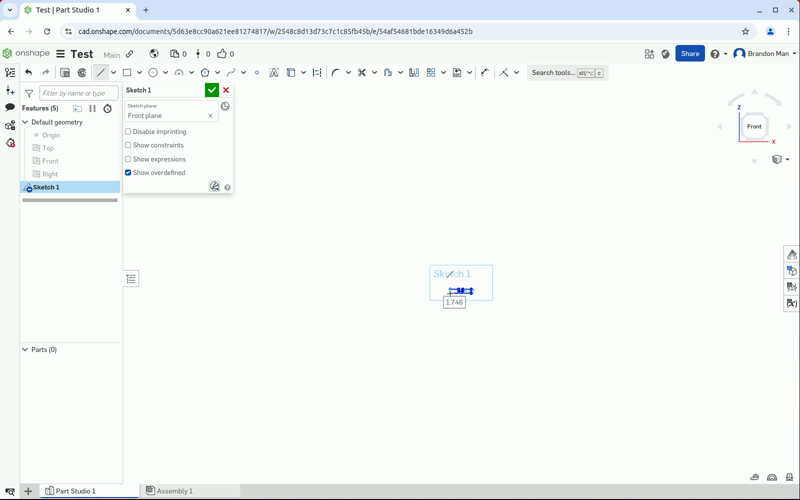
scroll(6)
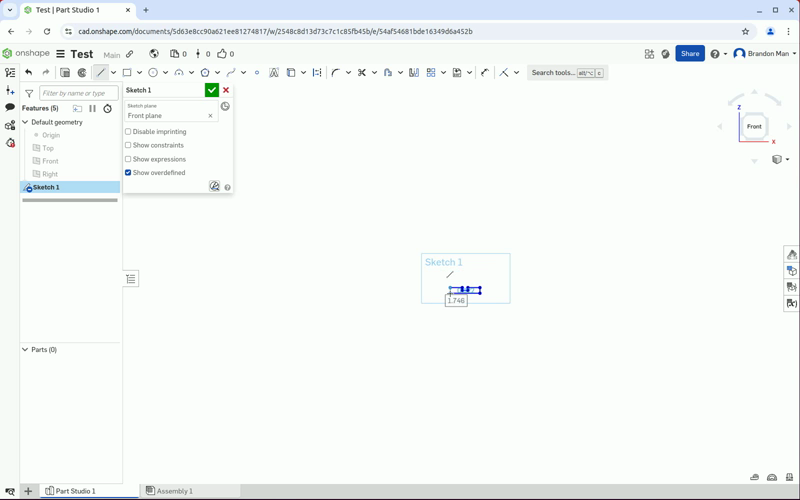
scroll(6)
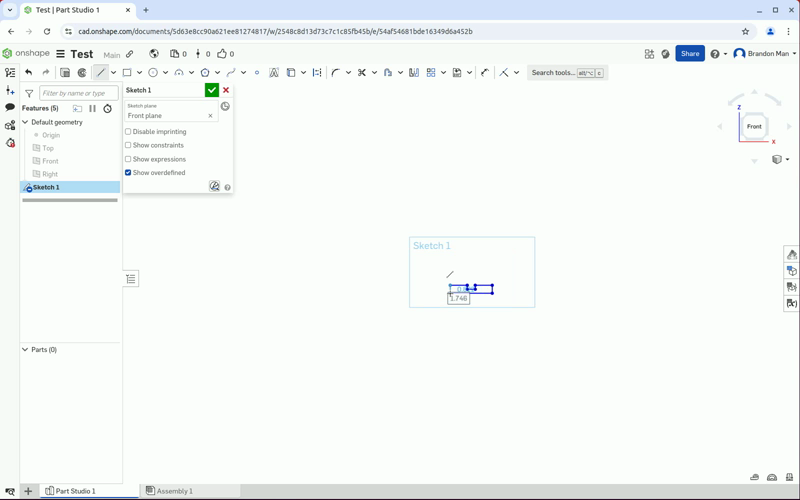
scroll(6)
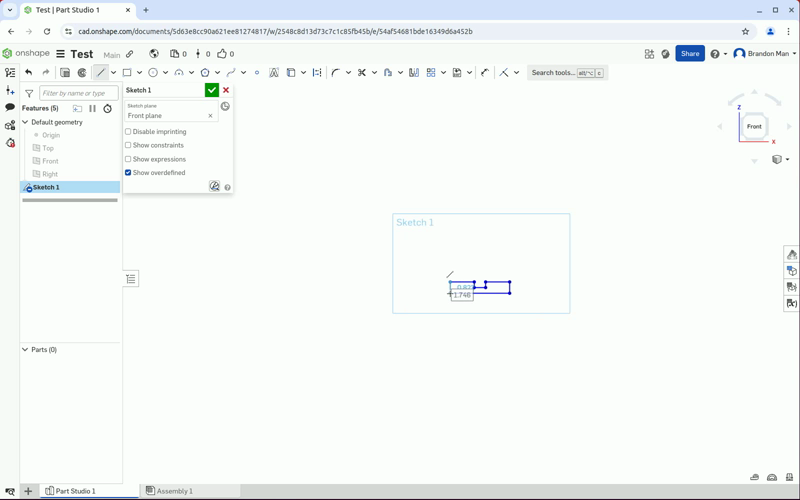
scroll(6)
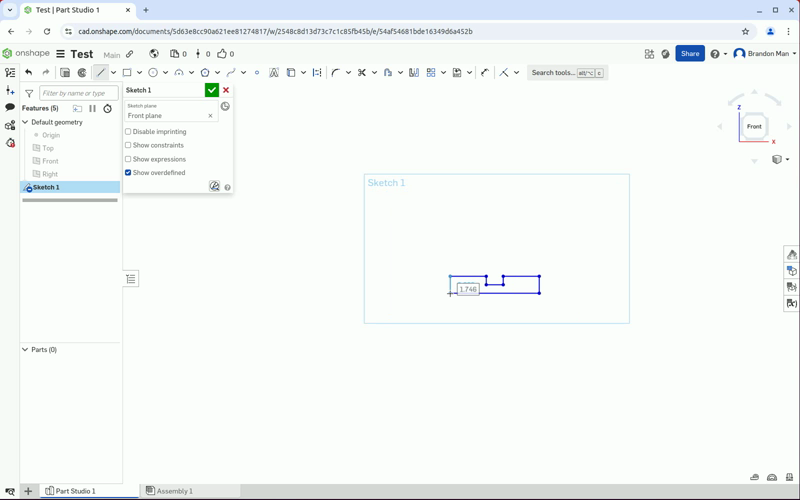
scroll(6)
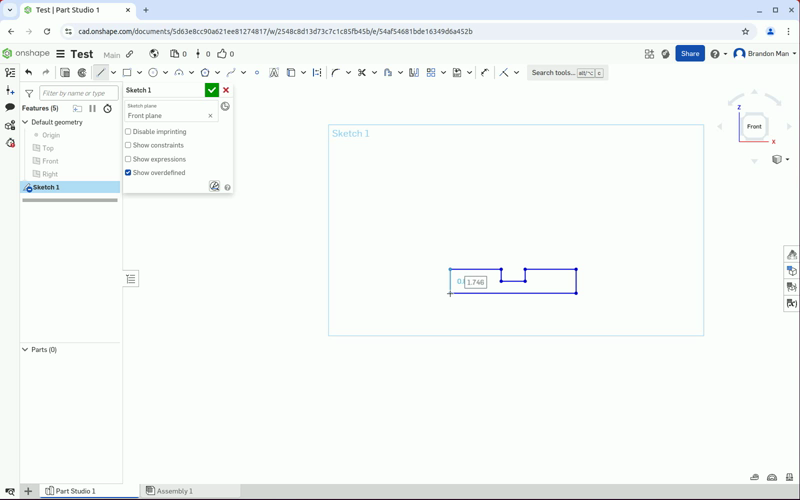
scroll(6)
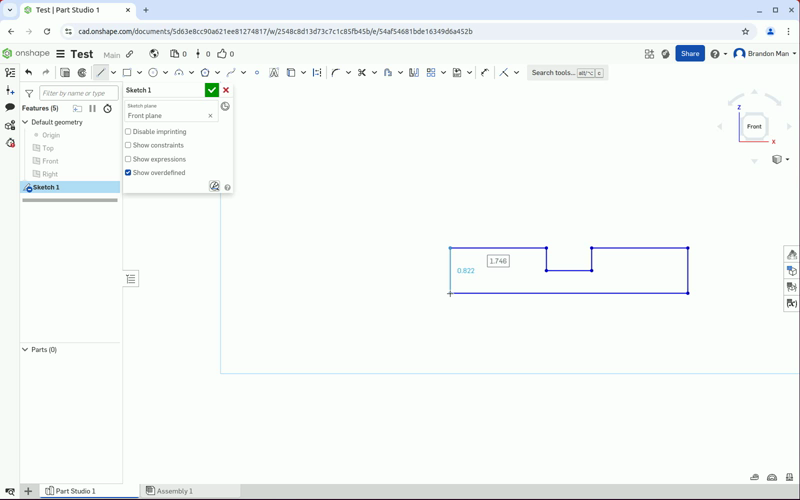
key_up(shift)
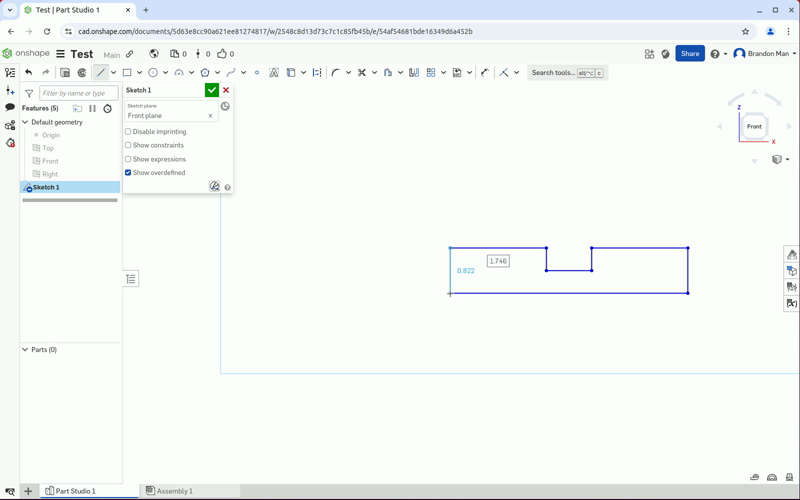
click(450, 293)
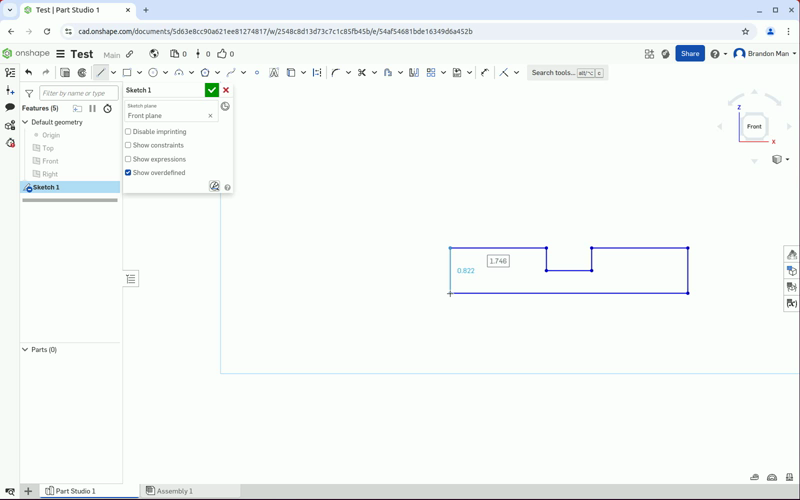
scroll(-6)
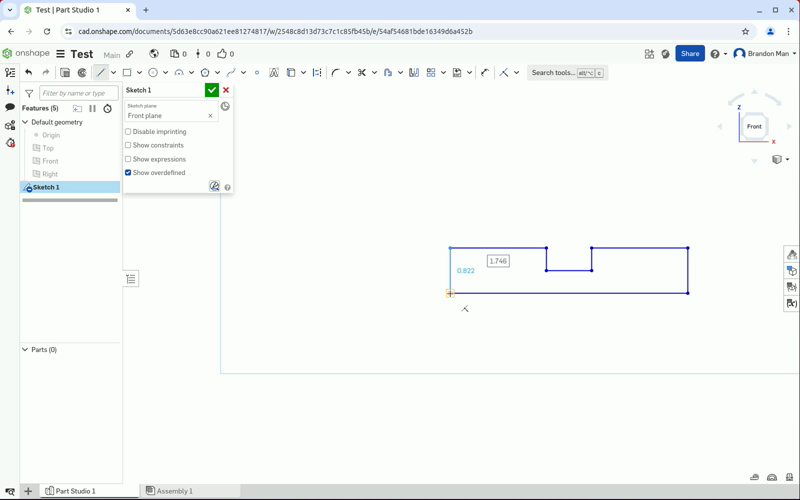
scroll(-6)
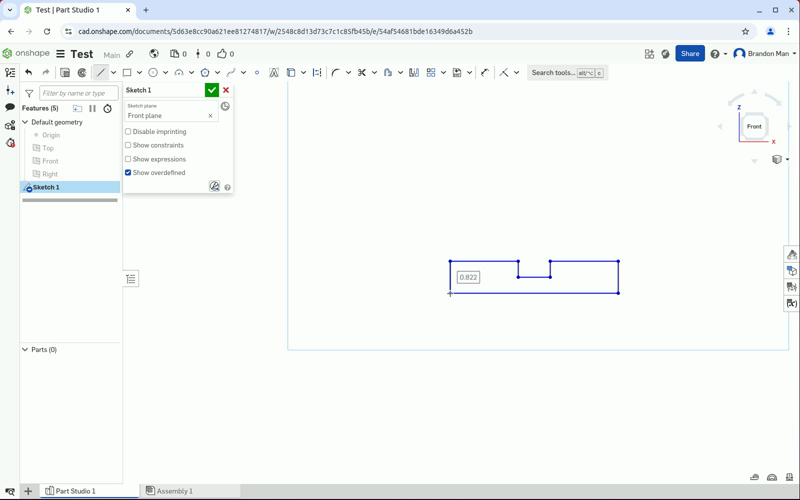
scroll(-6)
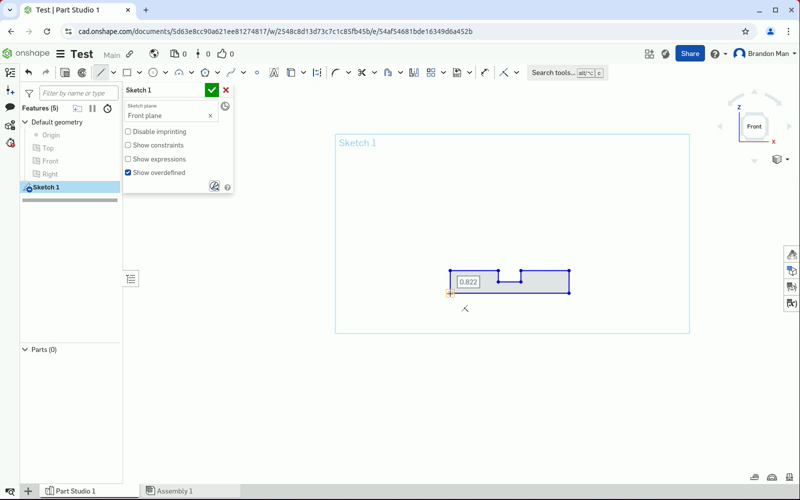
scroll(-6)
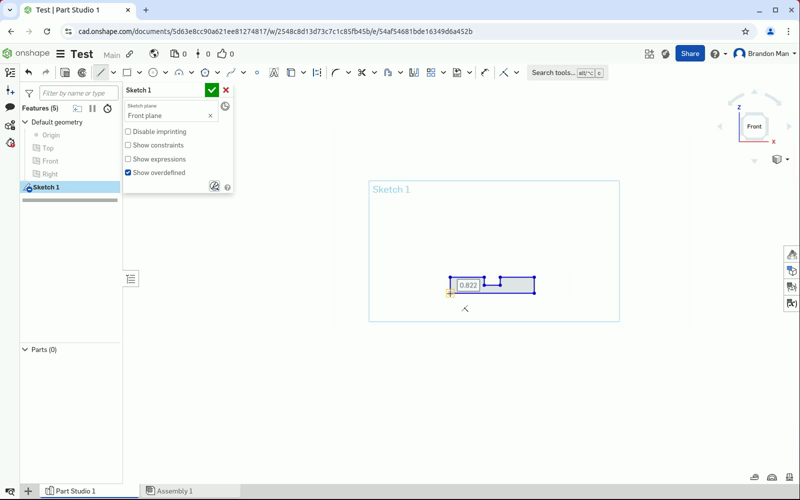
scroll(-6)
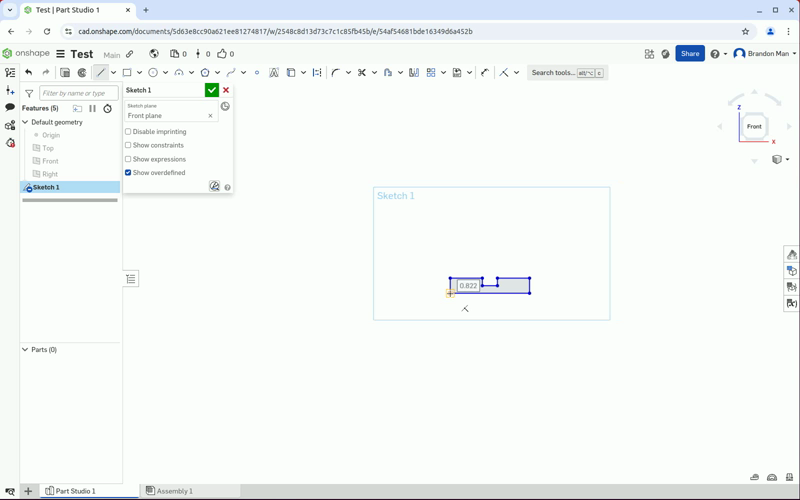
scroll(-6)
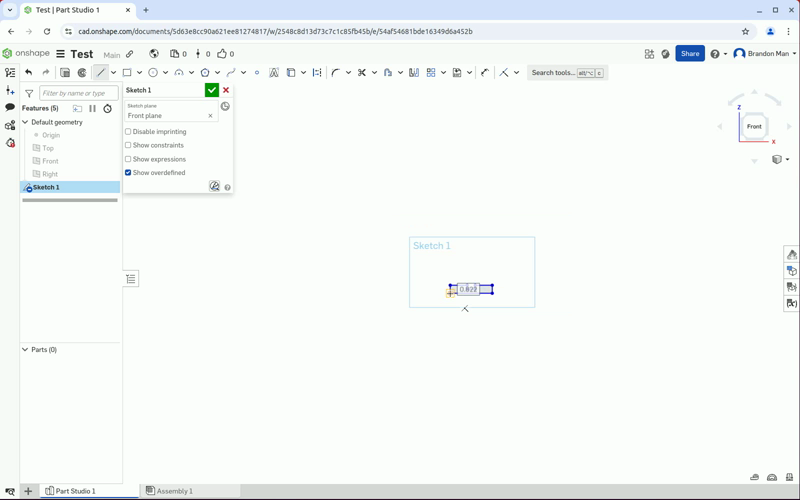
scroll(-6)
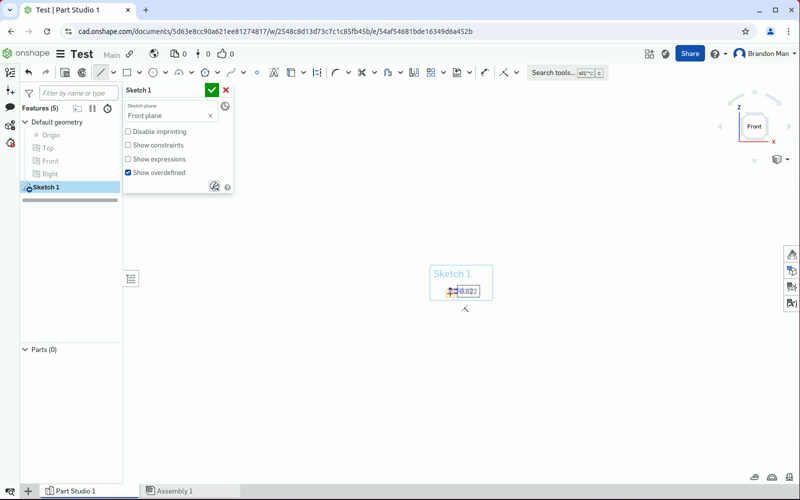
key(esc)
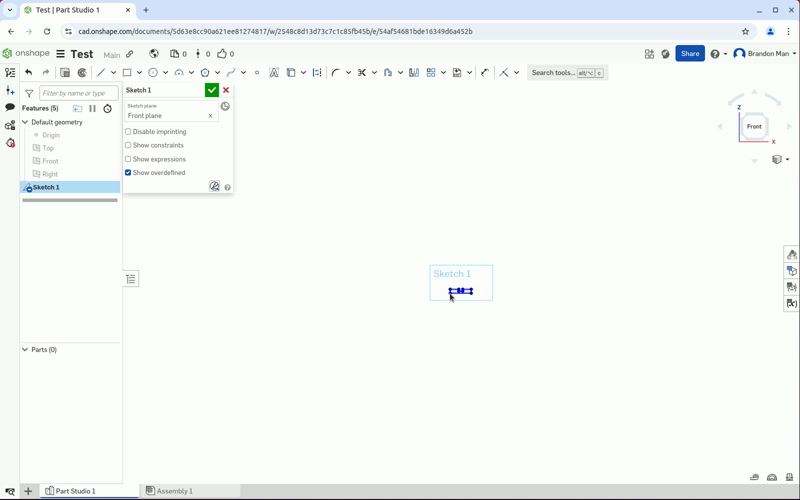
mouse_move(467, 293)
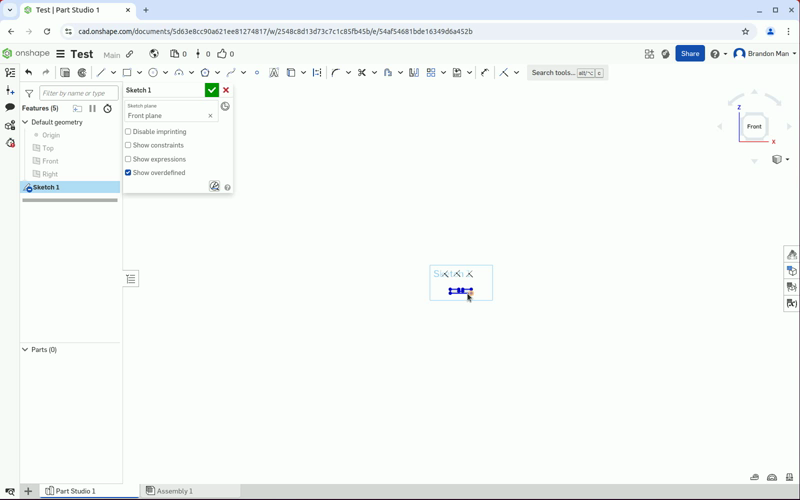
scroll(6)
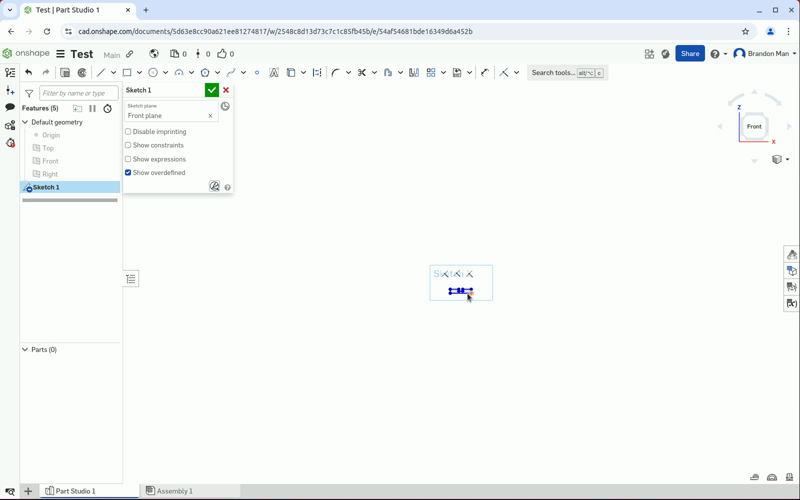
scroll(6)
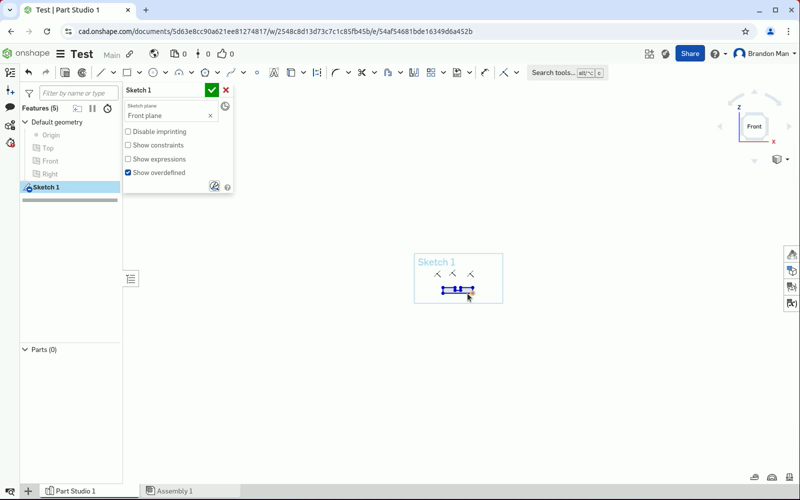
scroll(6)
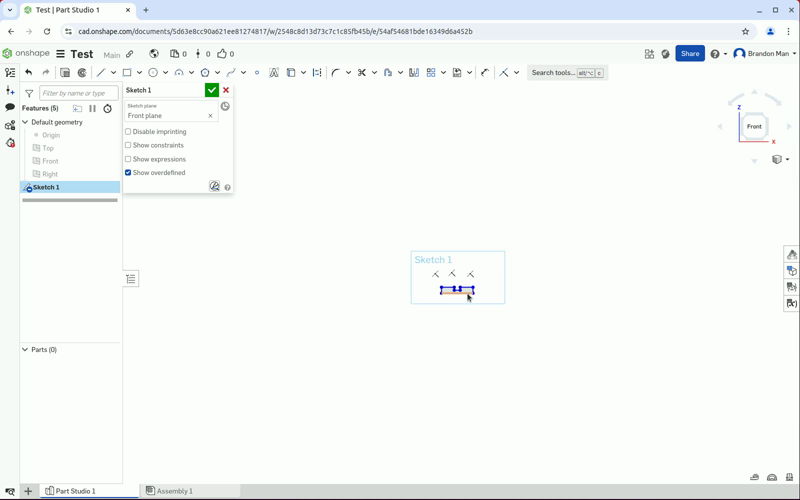
scroll(6)
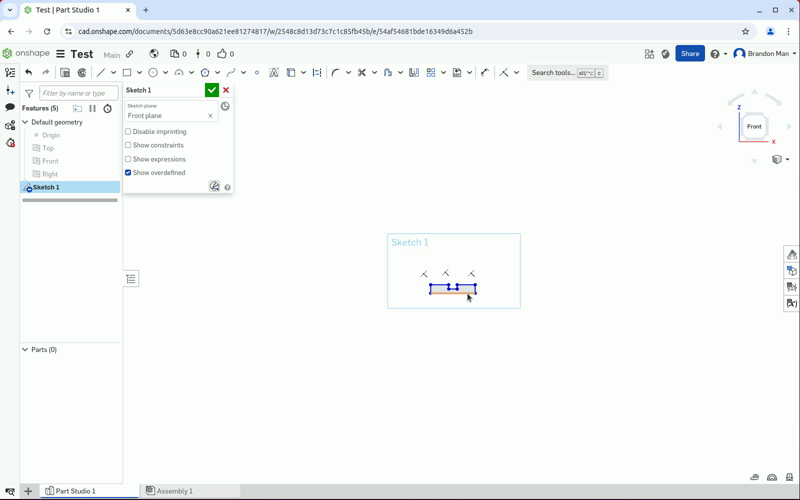
scroll(6)
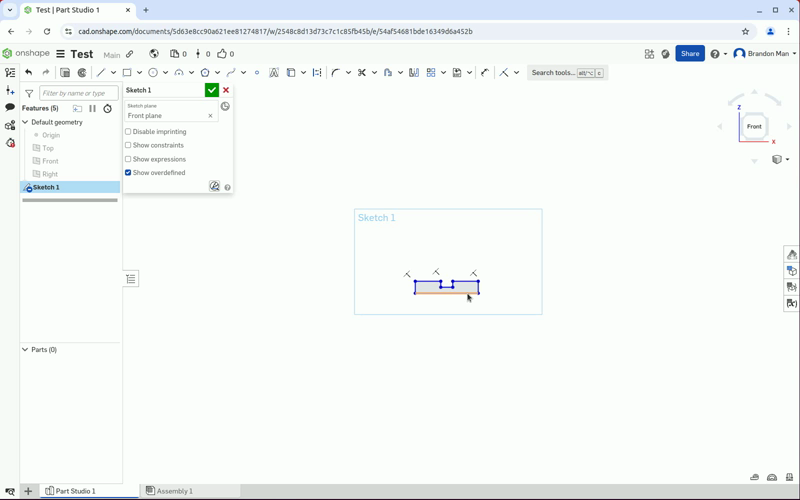
scroll(6)
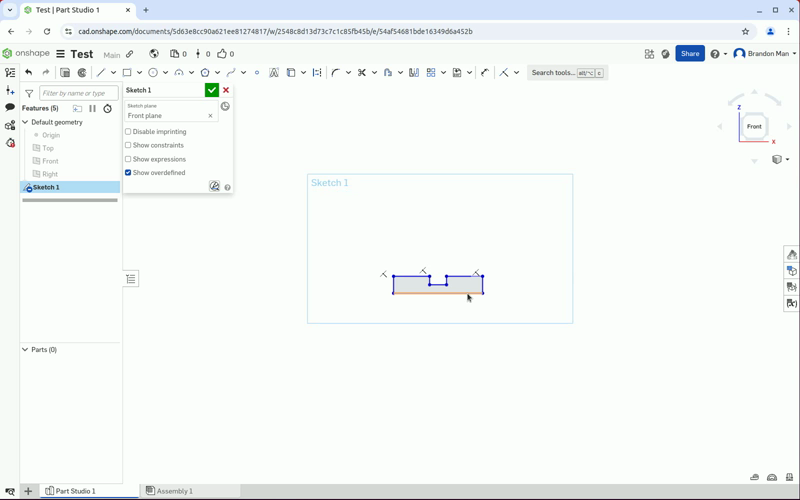
scroll(6)
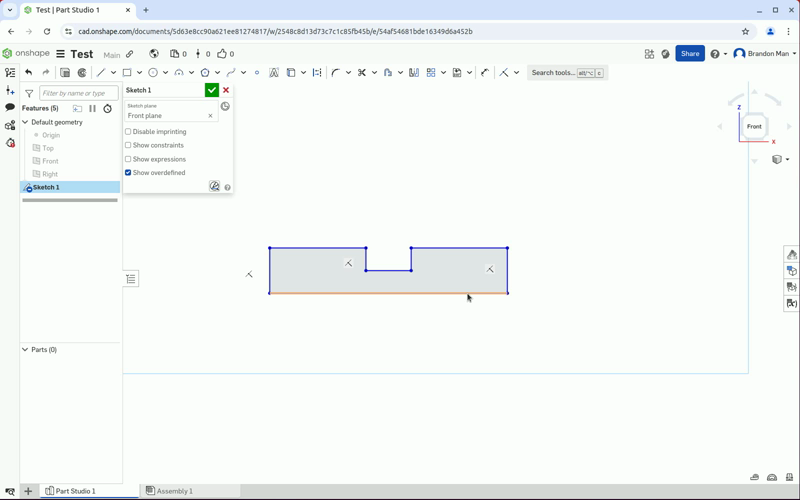
click(467, 293)
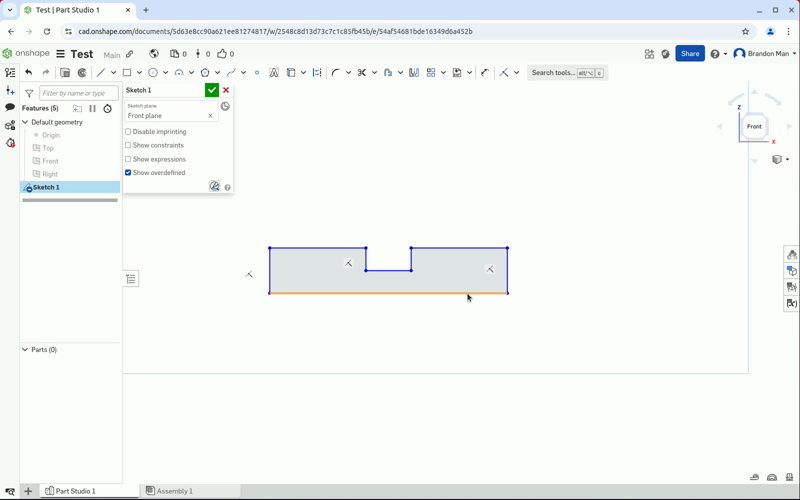
scroll(-6)
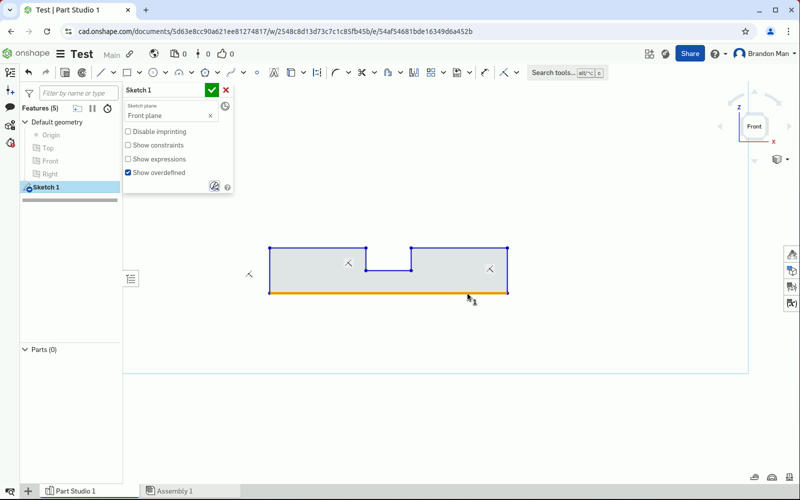
scroll(-6)
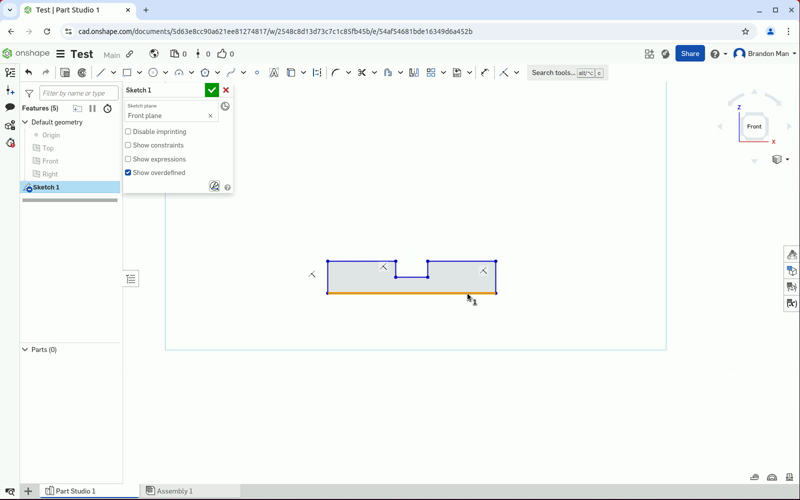
scroll(-6)
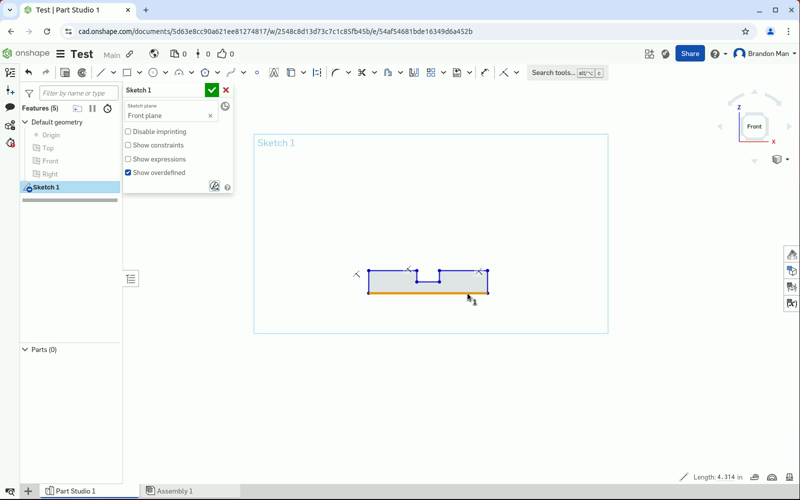
scroll(-6)
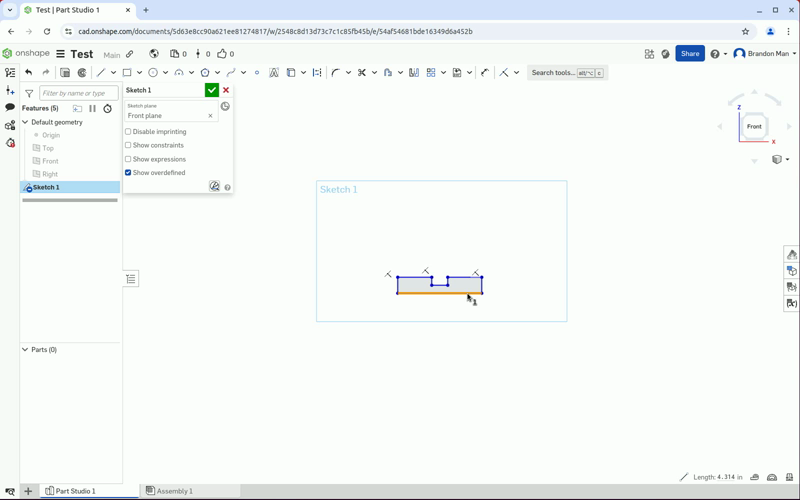
scroll(-6)
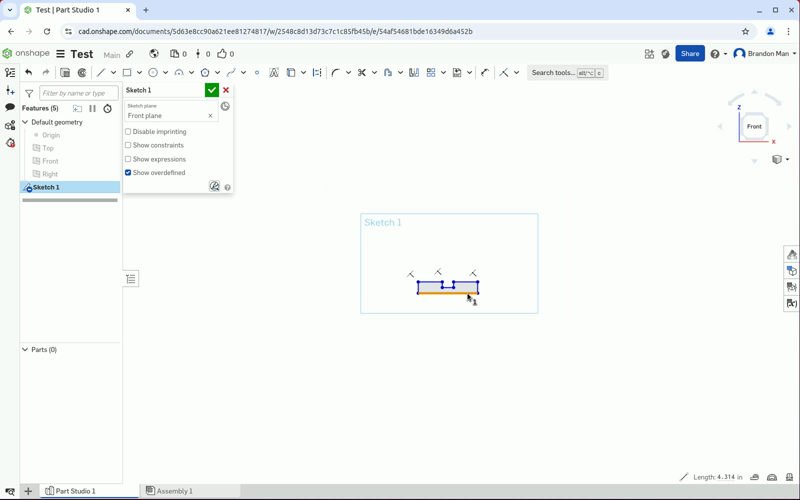
scroll(-6)
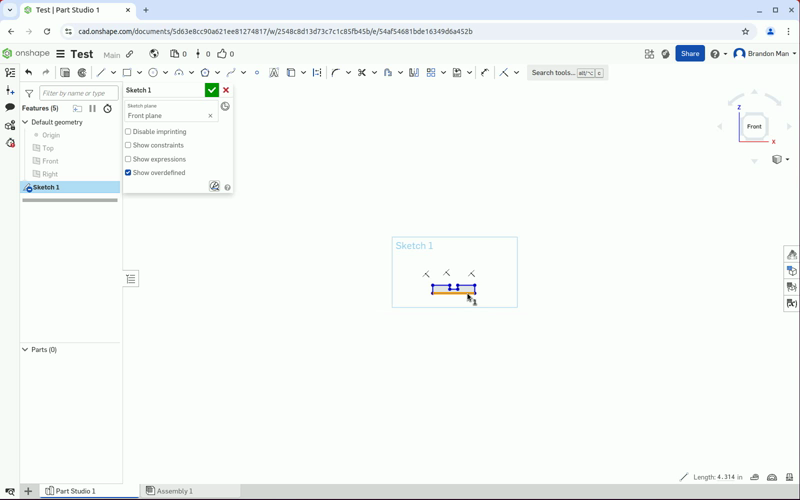
scroll(-6)
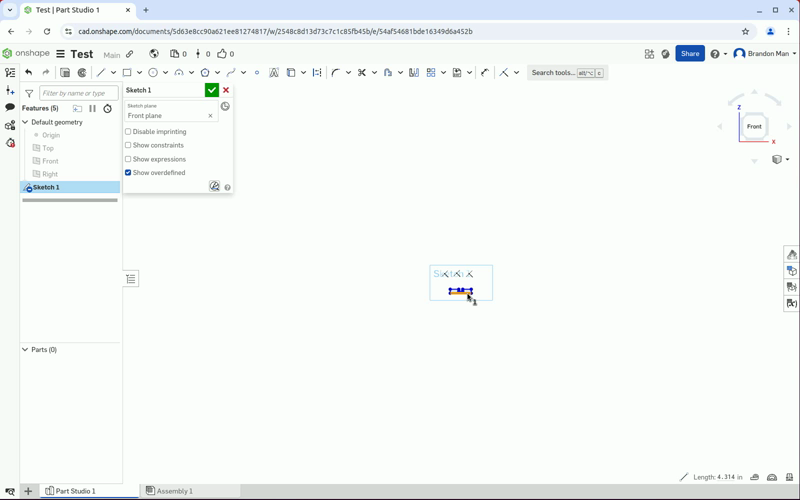
mouse_move(73, 352)
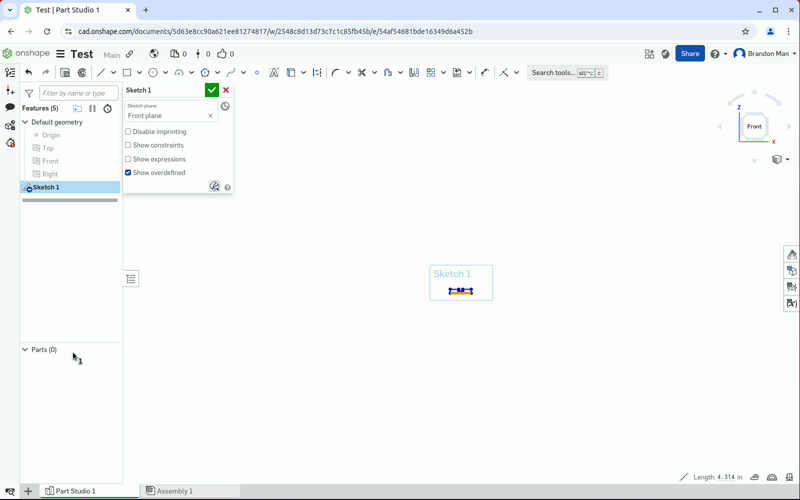
key(shift+y)
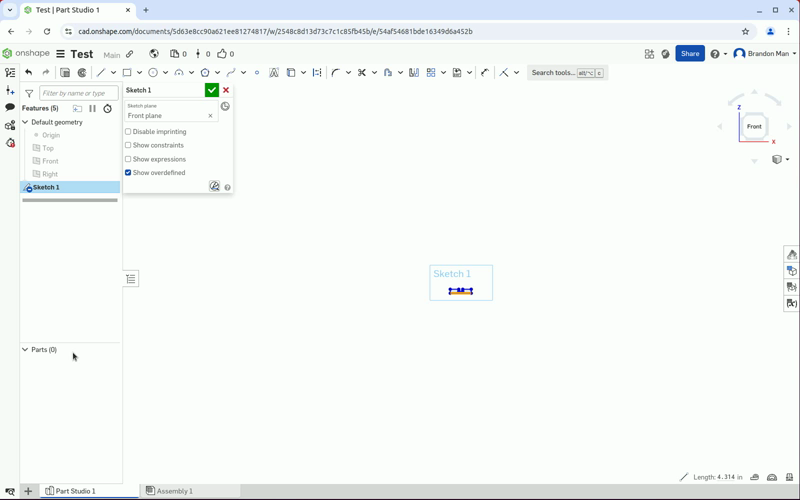
key(shift+e)
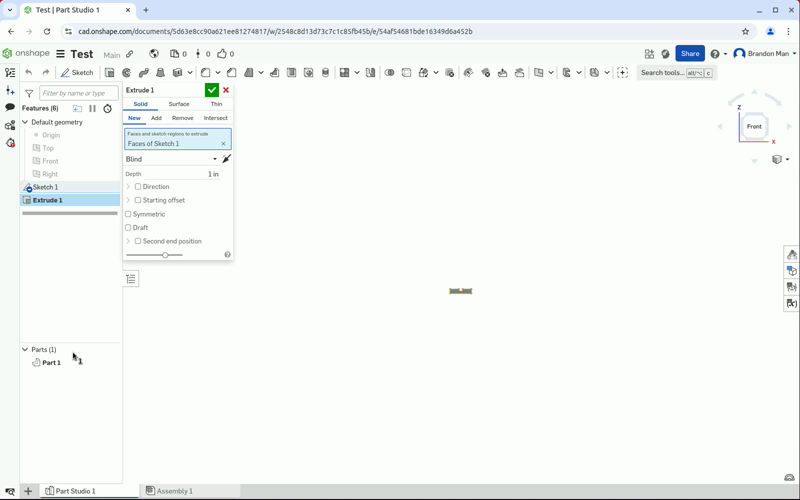
mouse_move(143, 106)
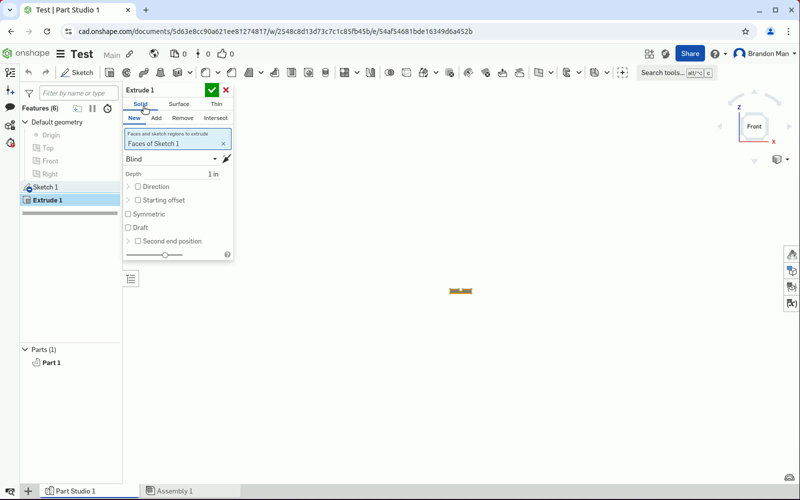
click(143, 106)
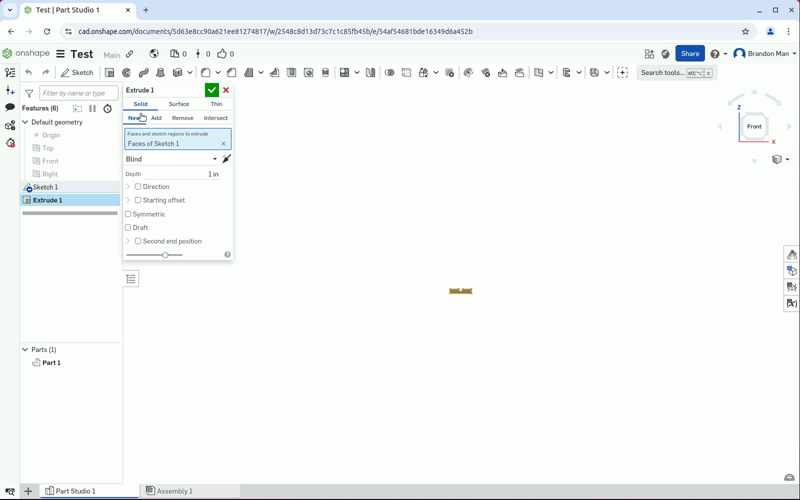
mouse_move(137, 120)
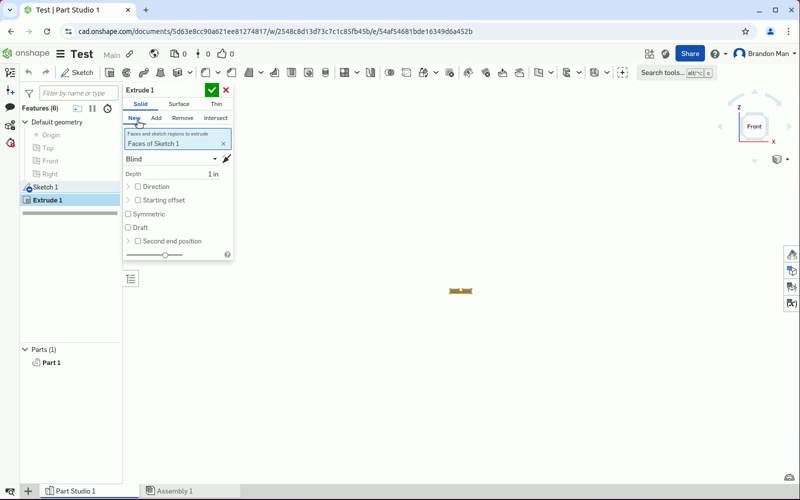
click(137, 120)
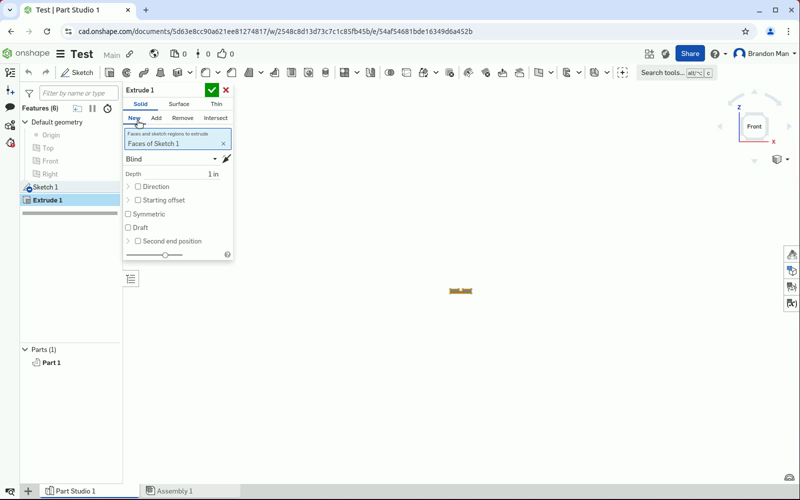
key(tab, 4)
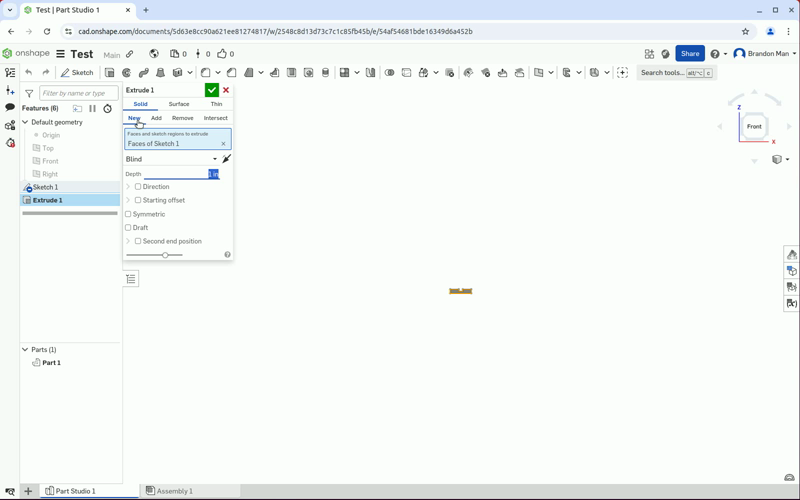
text(46.216)
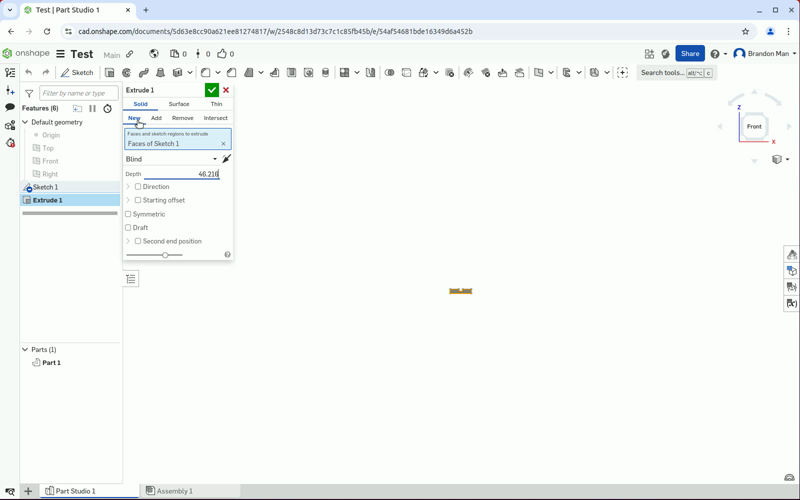
key(tab, 3)
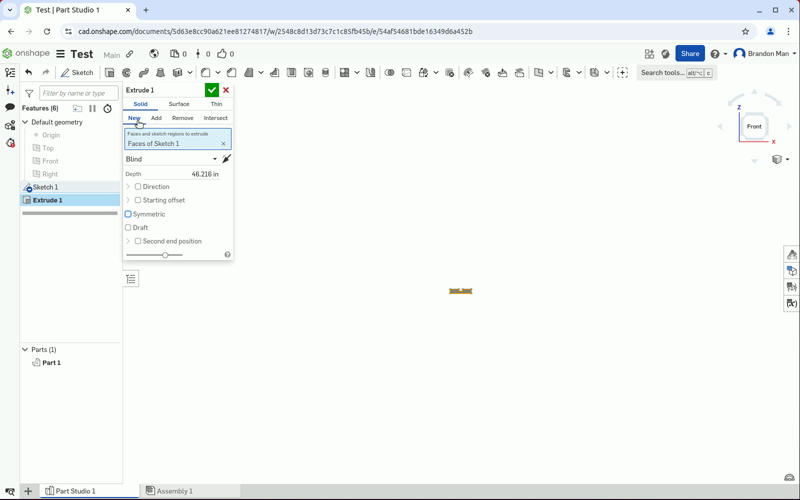
key(space)
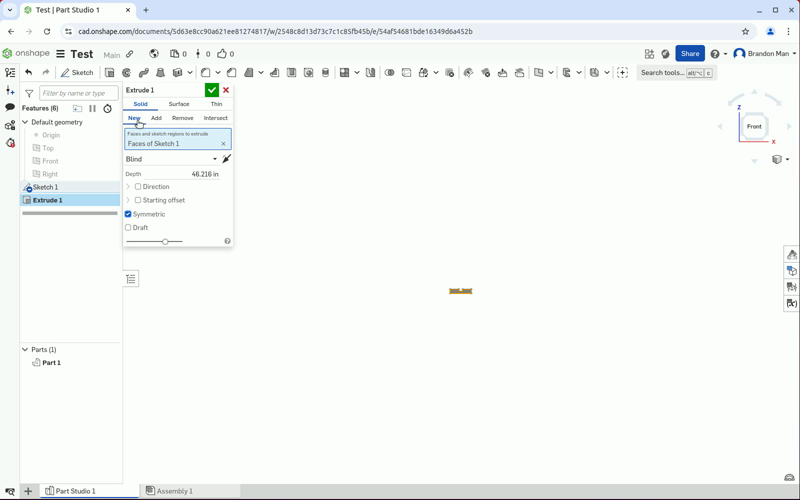
key(enter)
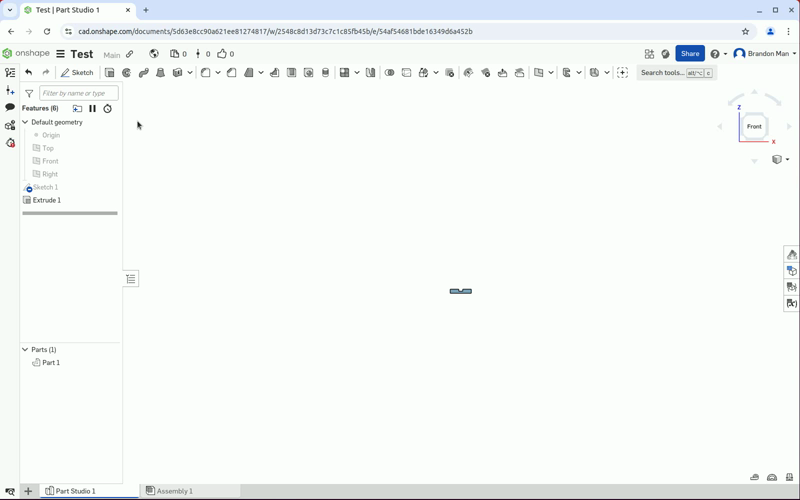
key(shift+h)
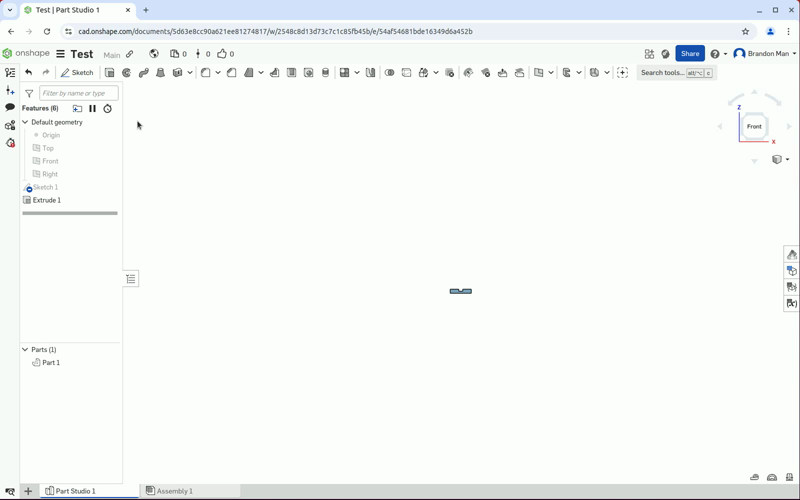
key(shift+h)
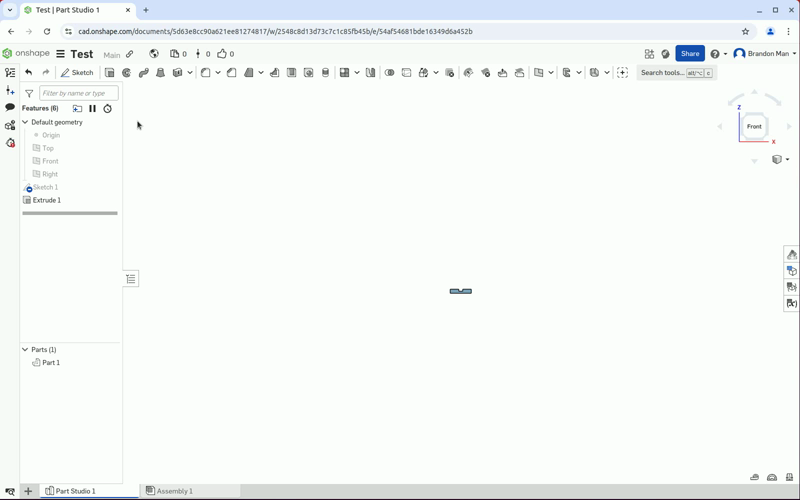
mouse_move(73, 189)
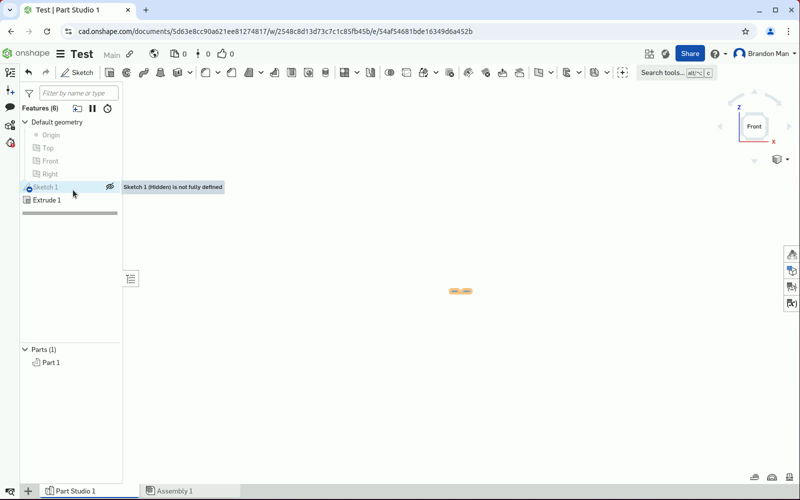
click(73, 189)
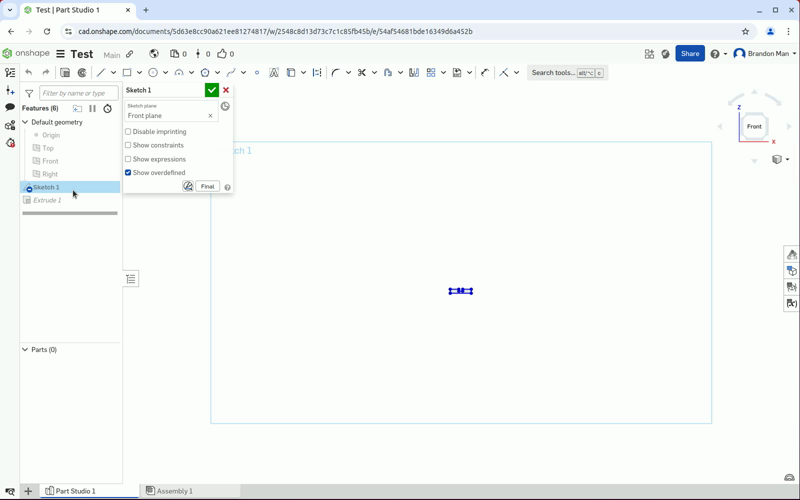
mouse_move(229, 92)
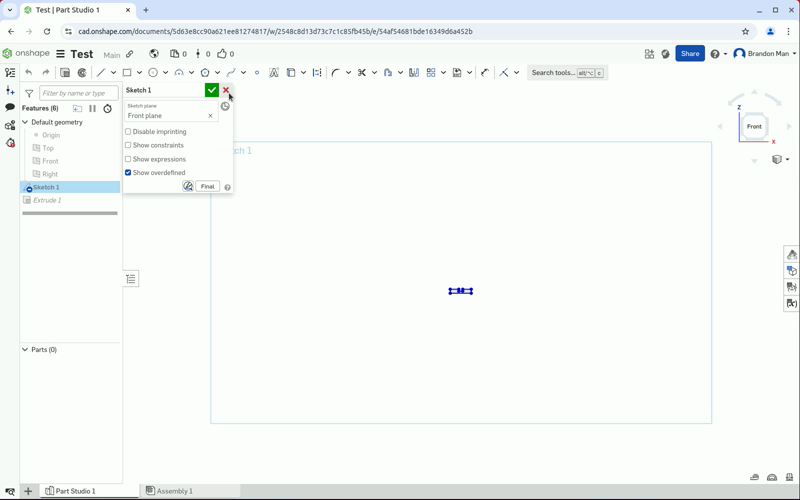
click(229, 92)
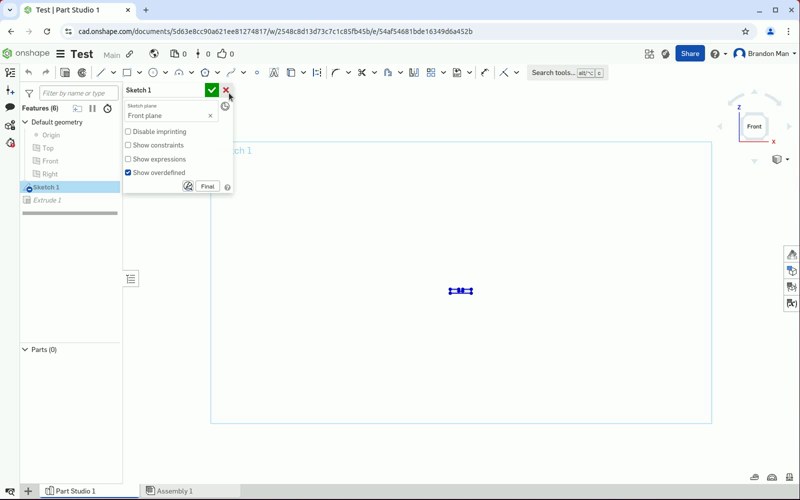
key(shift+s)
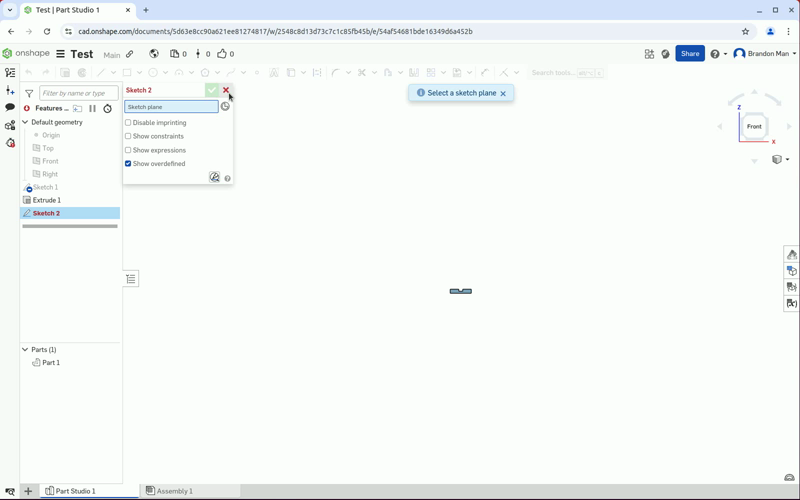
mouse_move(73, 163)
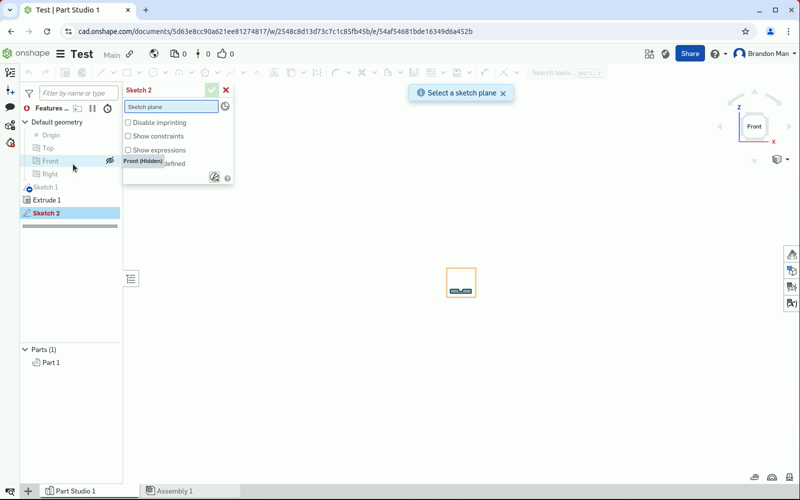
click(73, 163)
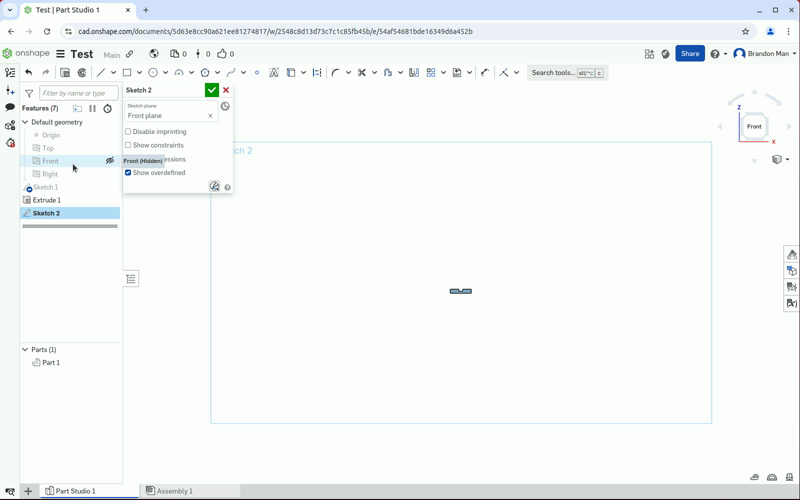
mouse_move(73, 352)
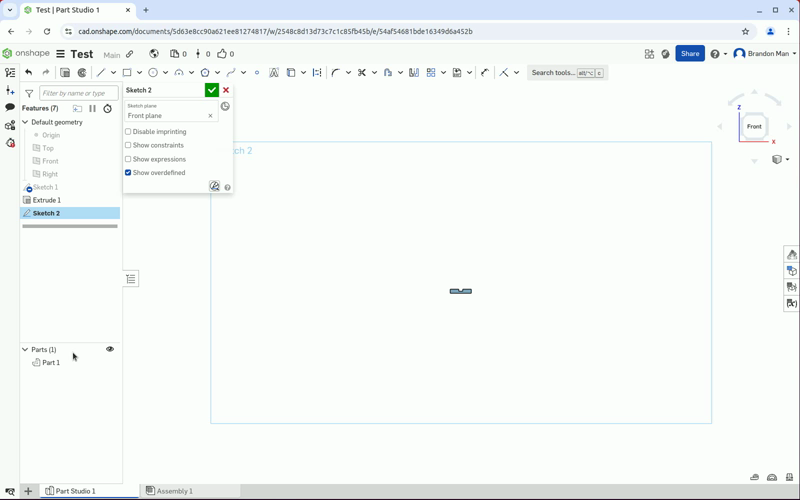
key(y)
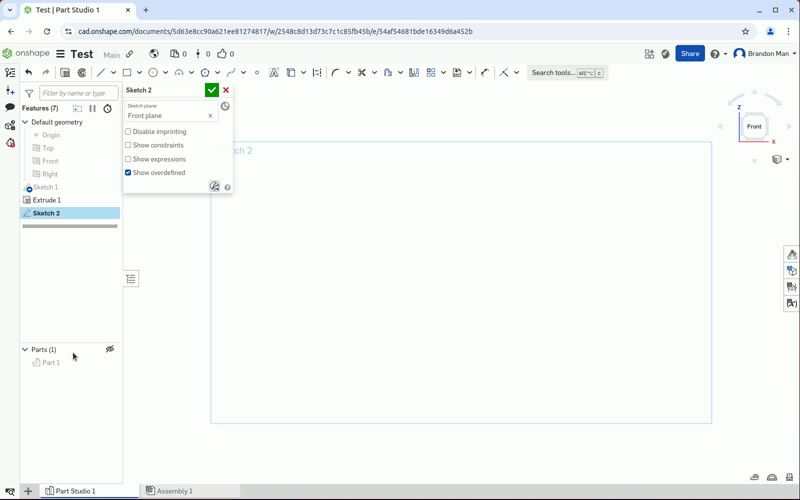
key(l)
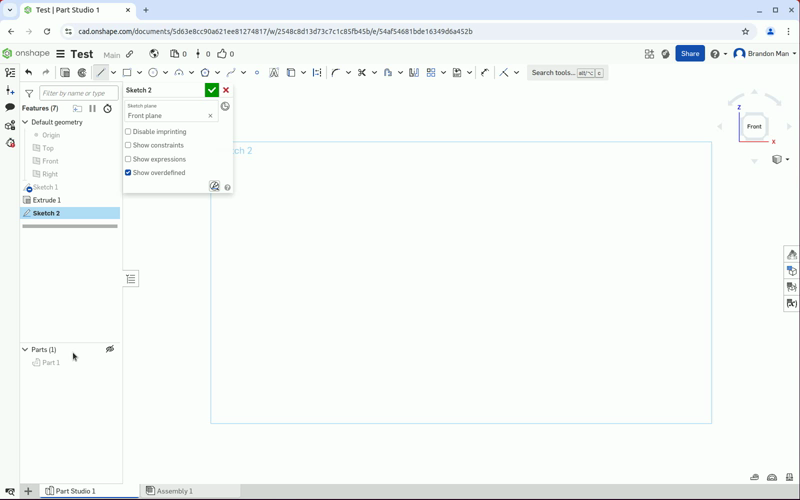
key_down(shift)
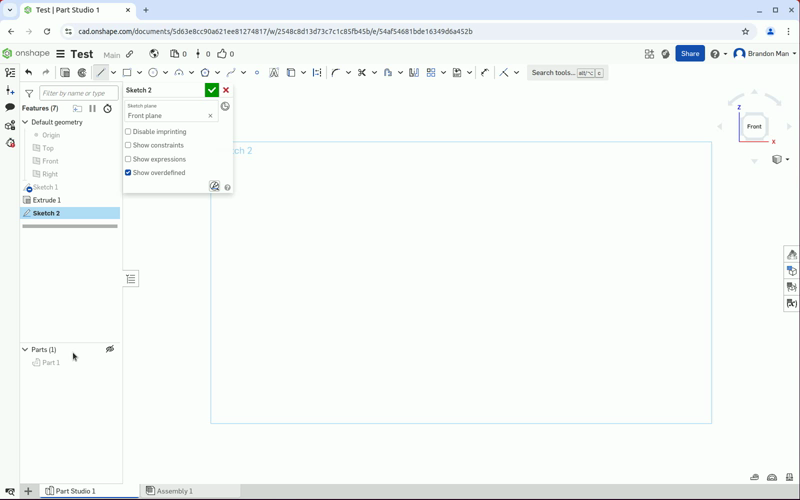
mouse_move(458, 291)
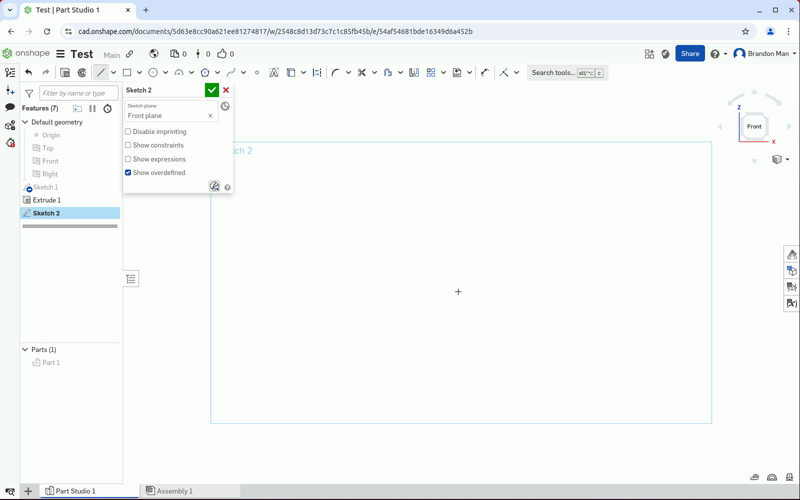
click(458, 291)
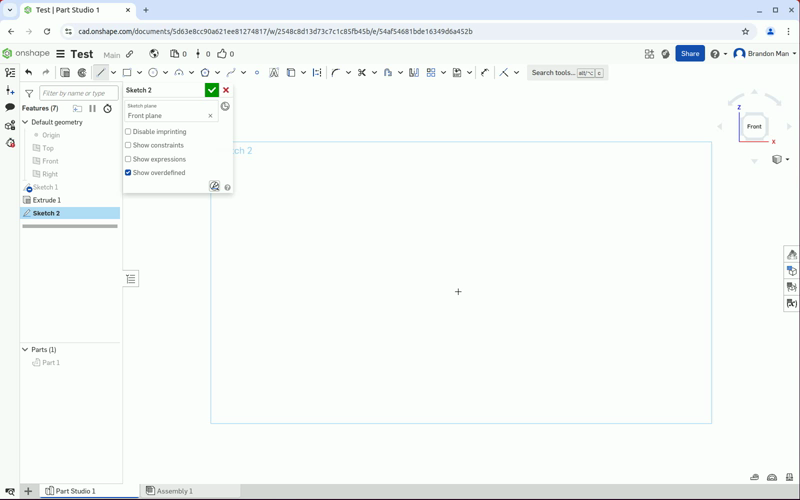
key_up(shift)
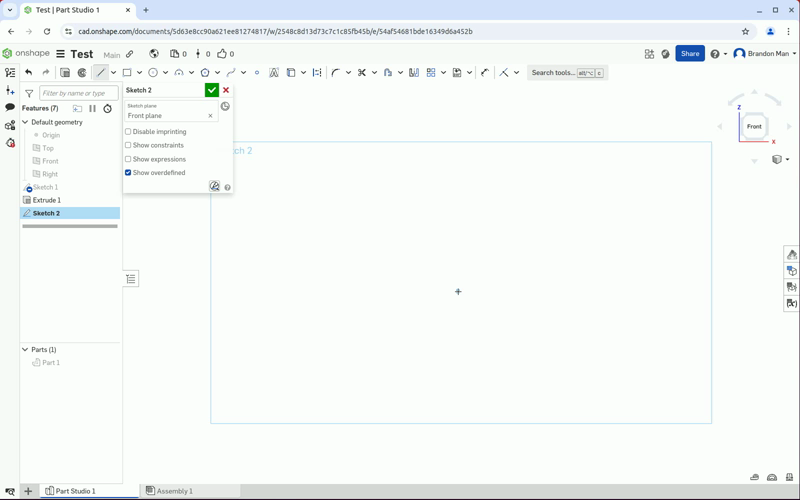
key_down(shift)
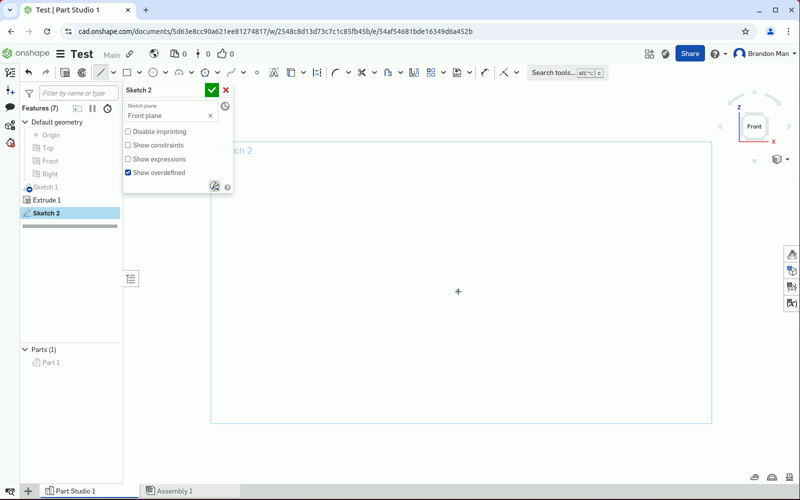
mouse_move(488, 291)
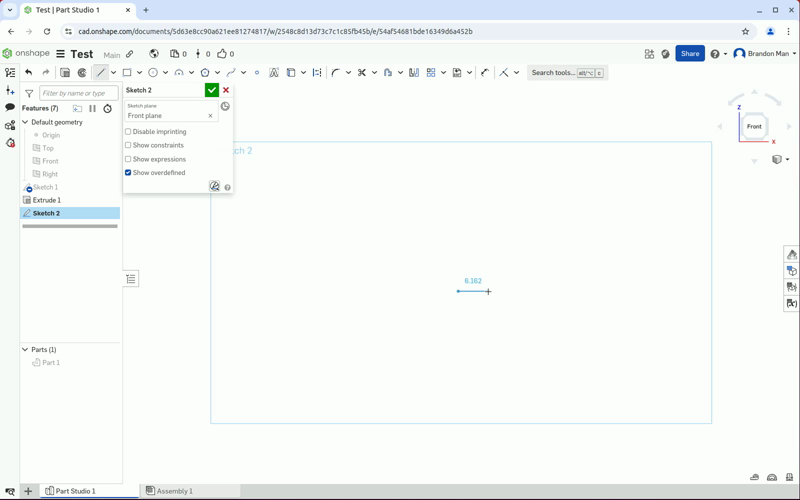
mouse_move(462, 291)
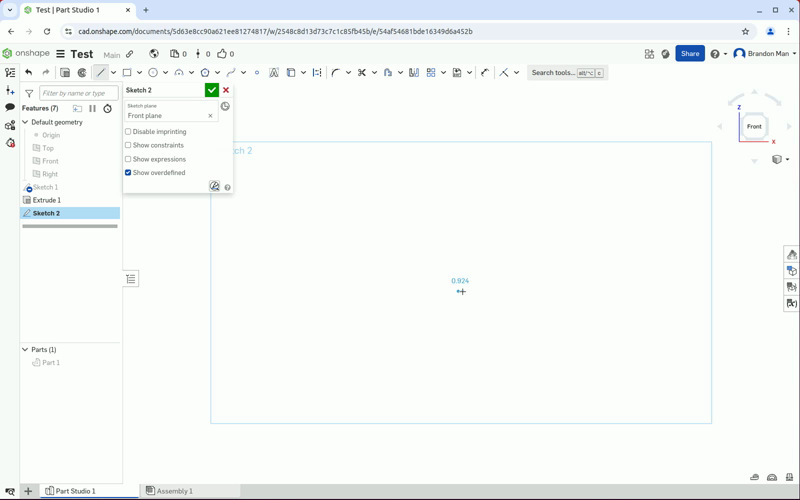
scroll(6)
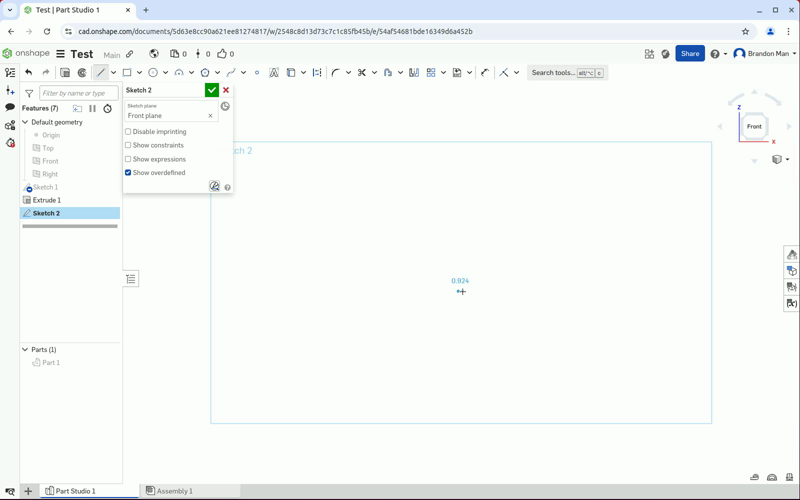
scroll(6)
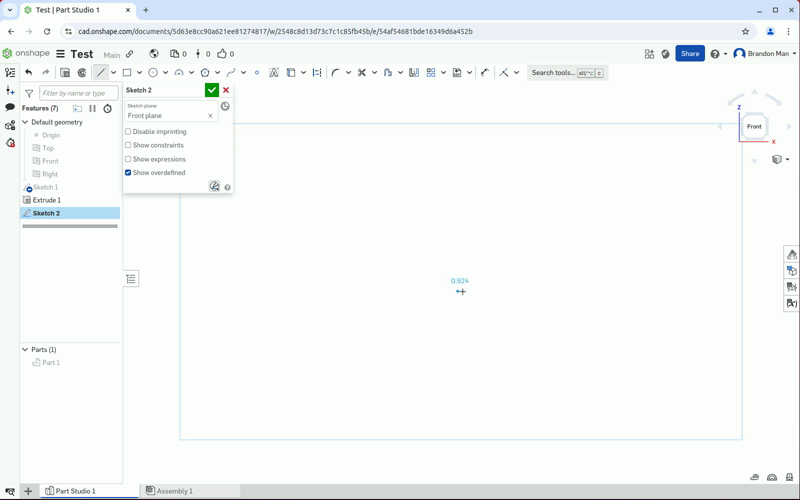
scroll(6)
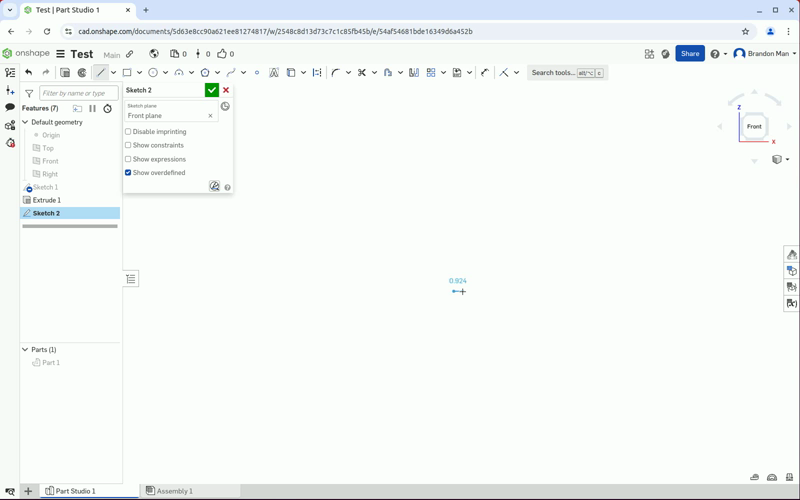
scroll(6)
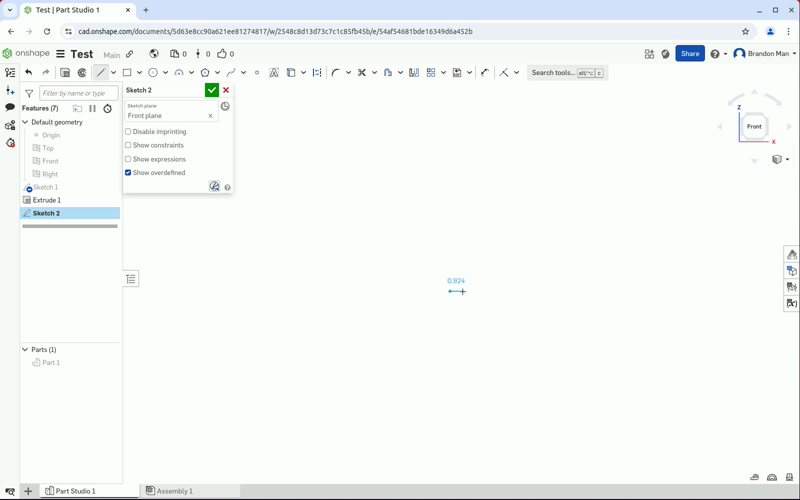
scroll(6)
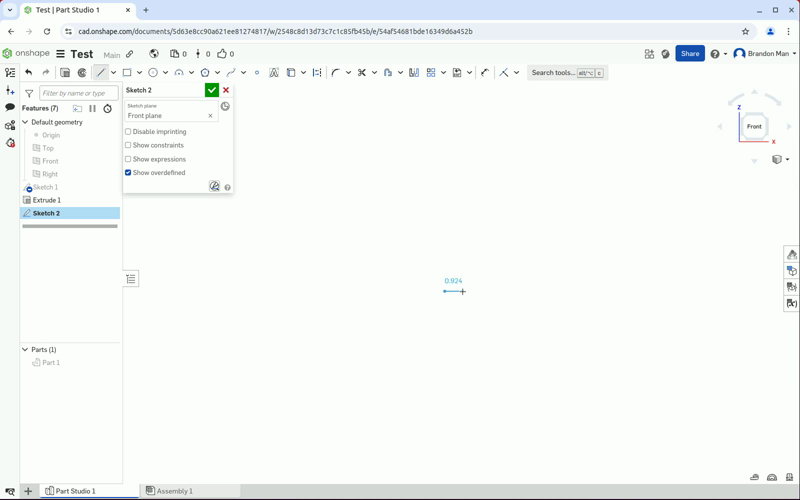
scroll(6)
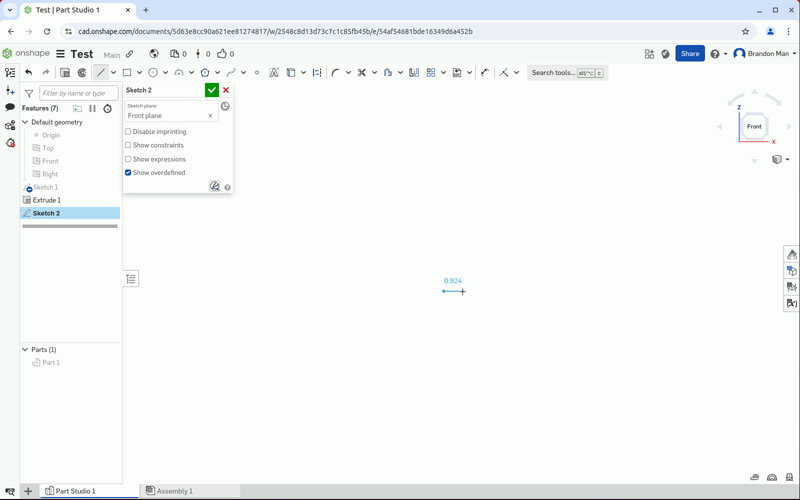
scroll(6)
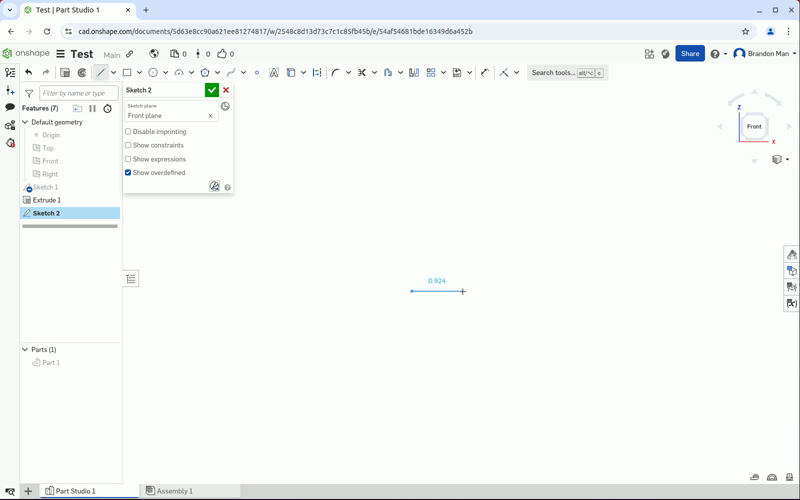
click(462, 291)
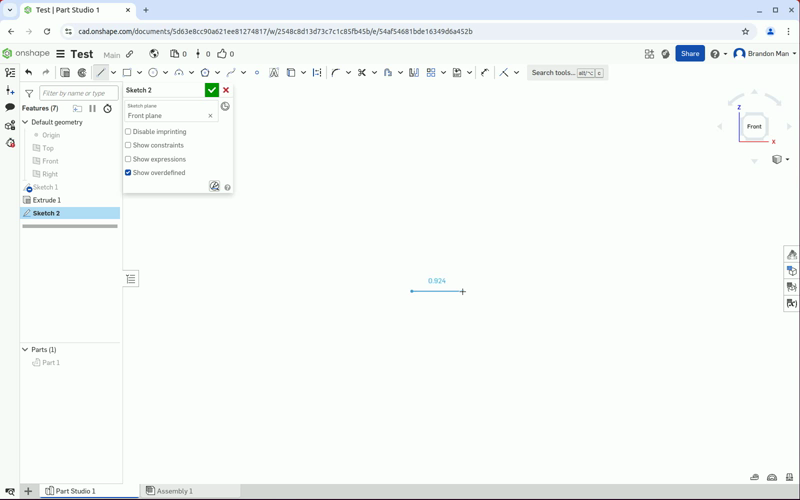
scroll(-6)
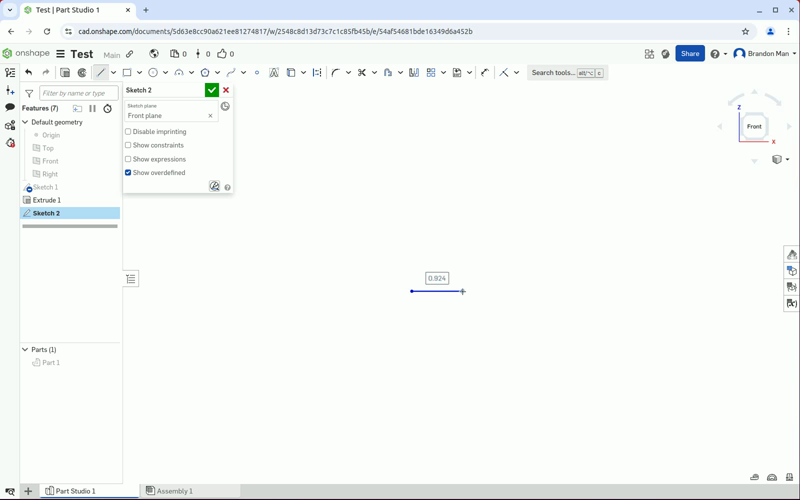
scroll(-6)
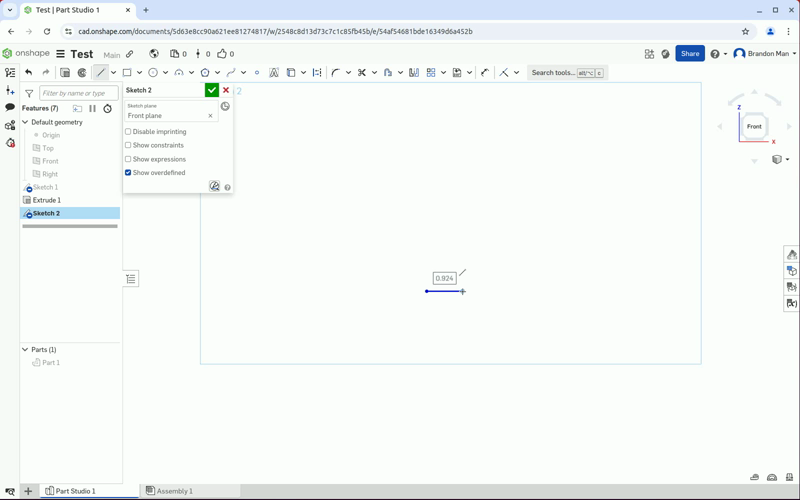
scroll(-6)
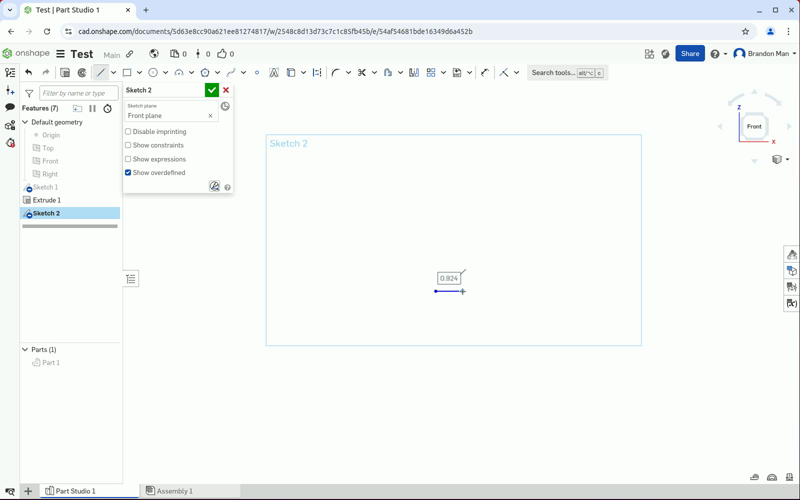
scroll(-6)
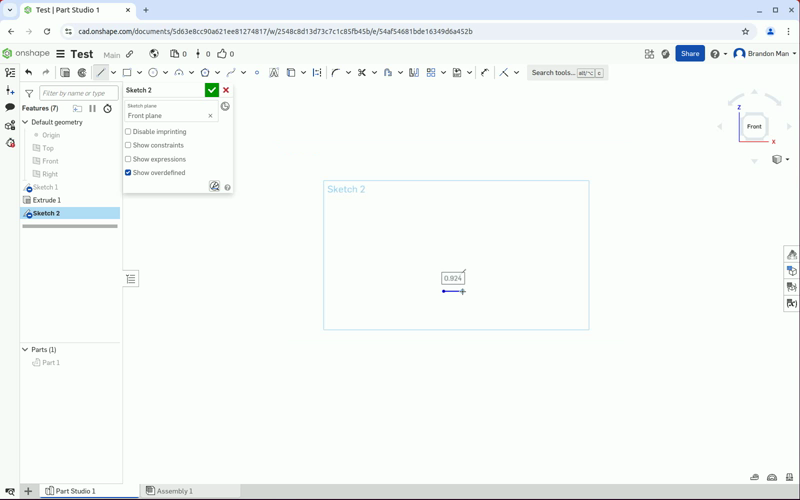
scroll(-6)
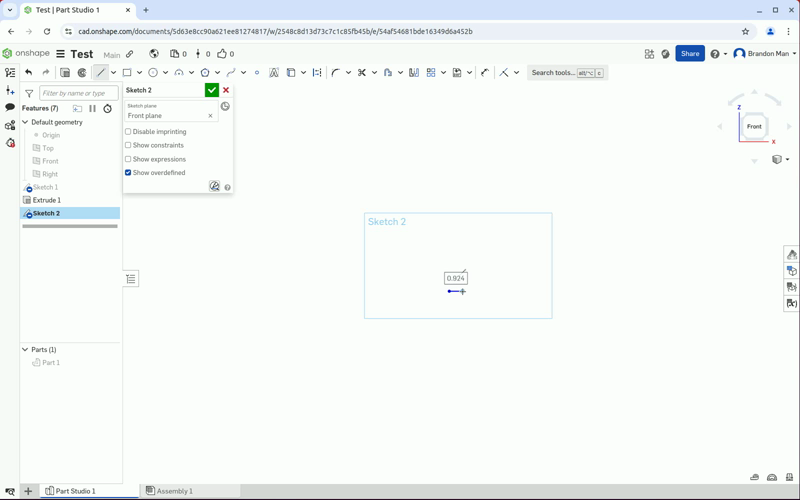
scroll(-6)
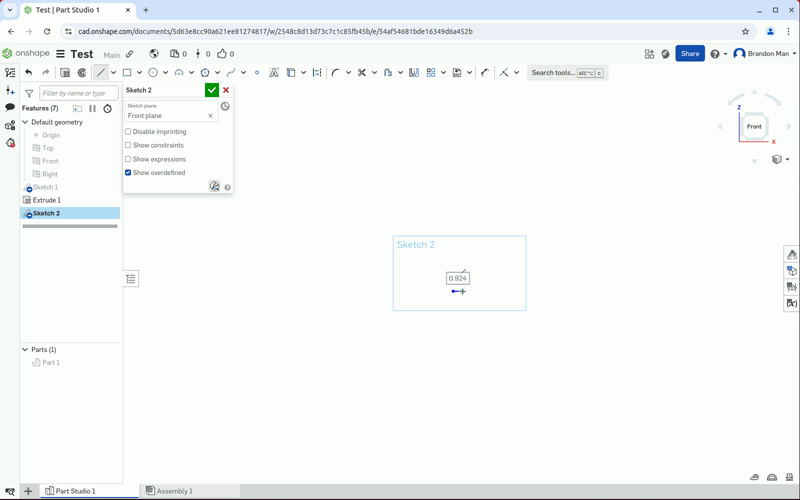
scroll(-6)
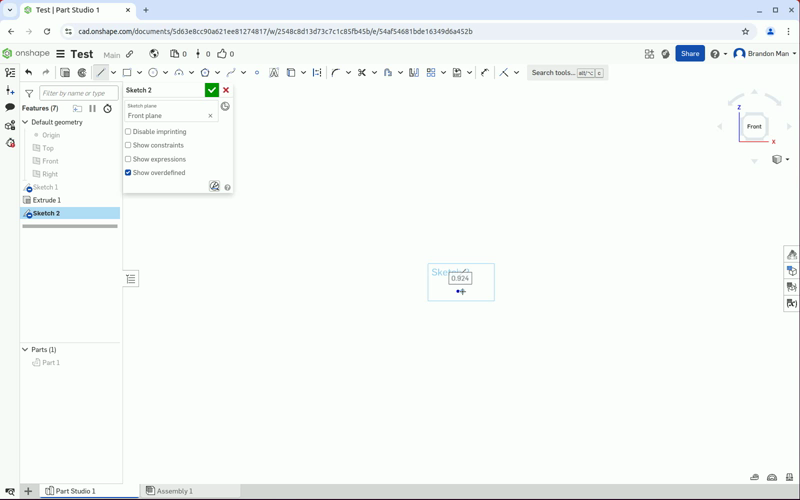
key_up(shift)
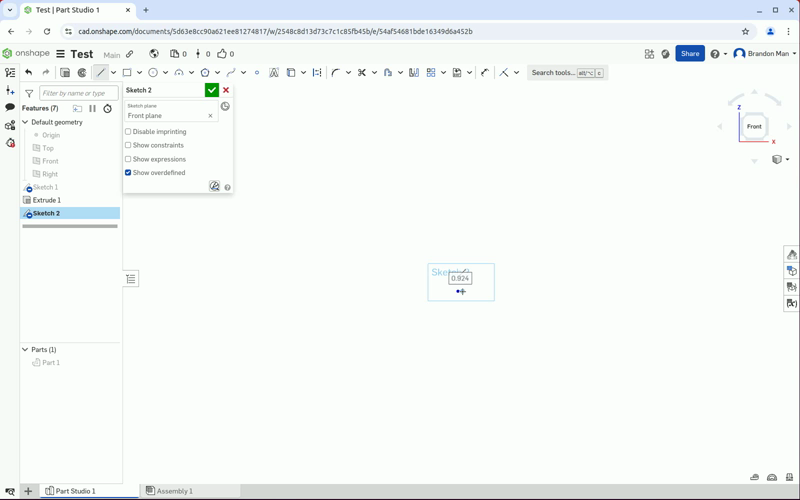
key_down(shift)
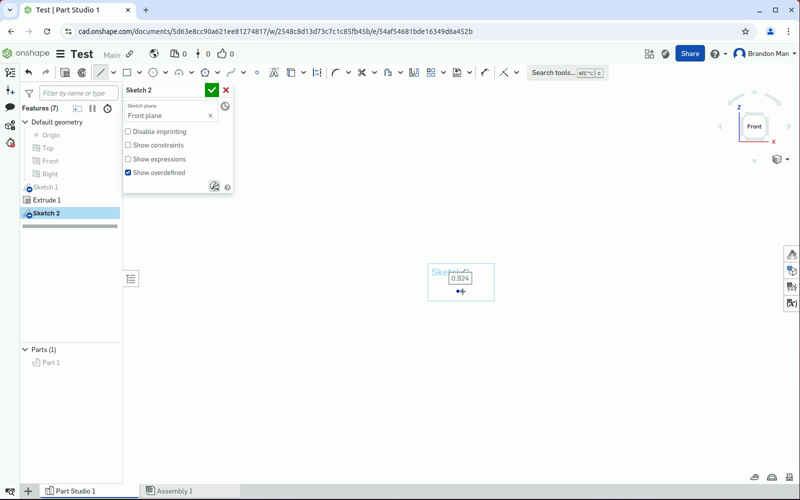
mouse_move(492, 291)
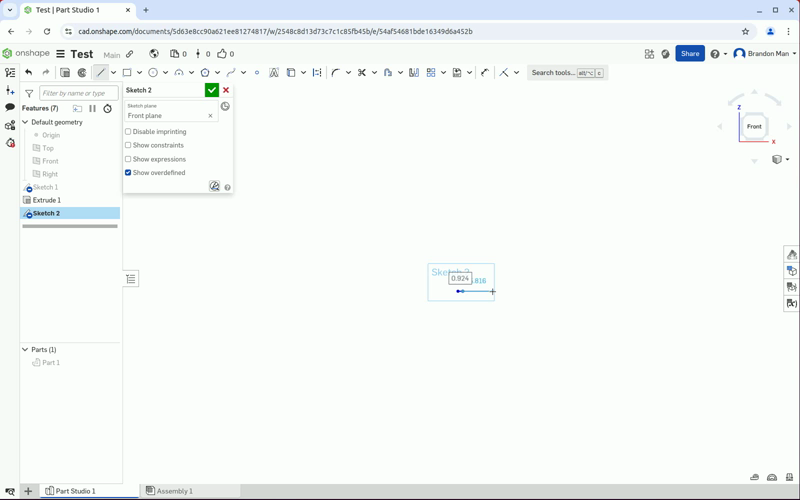
mouse_move(462, 288)
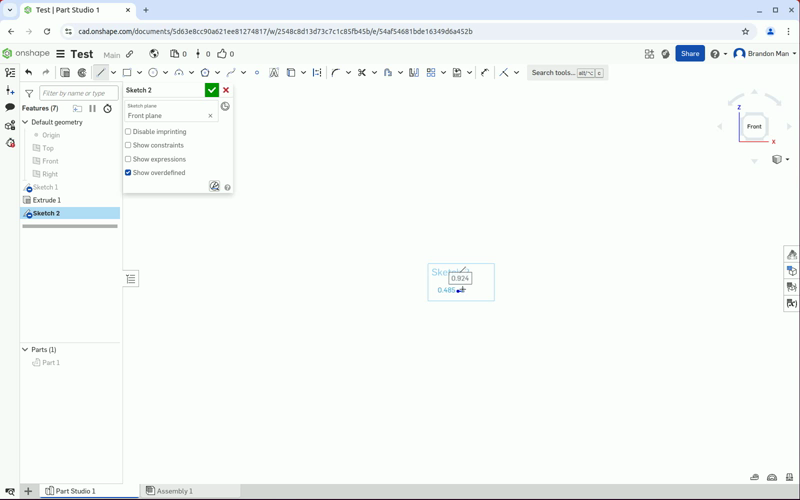
scroll(6)
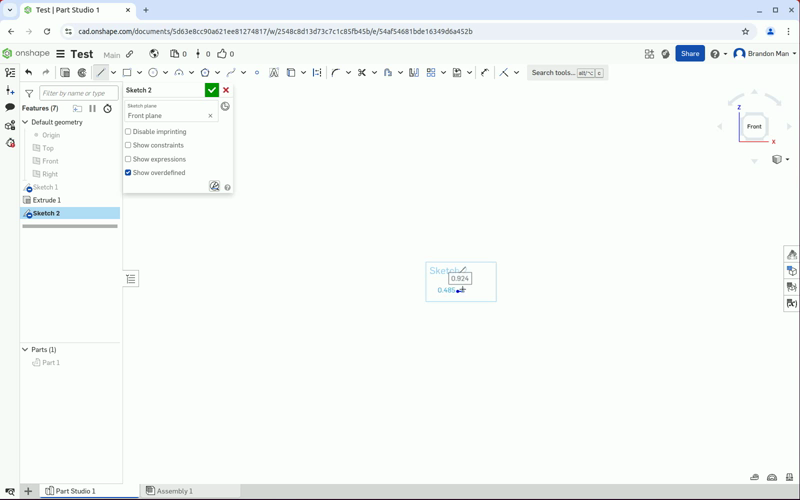
scroll(6)
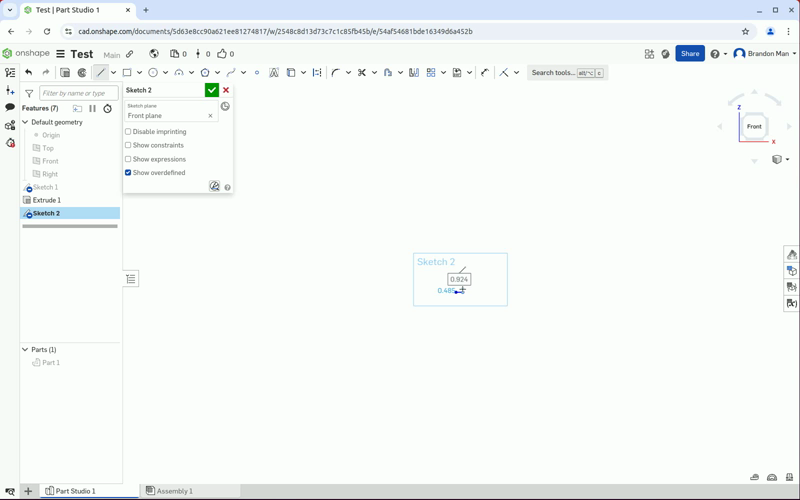
scroll(6)
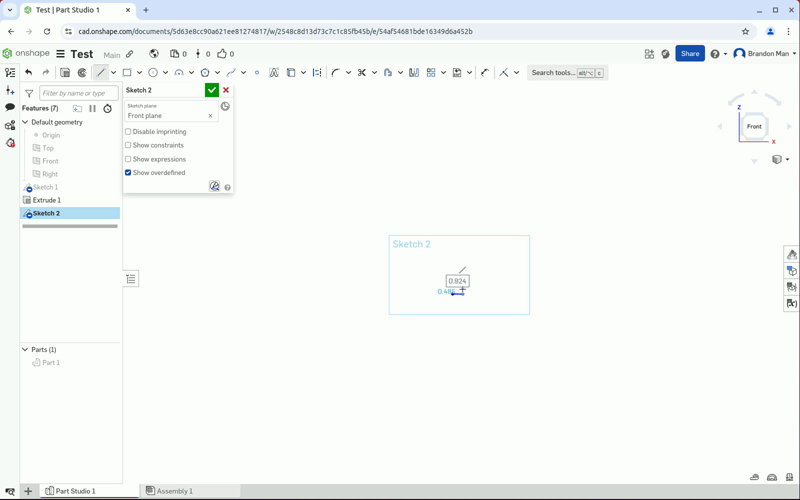
scroll(6)
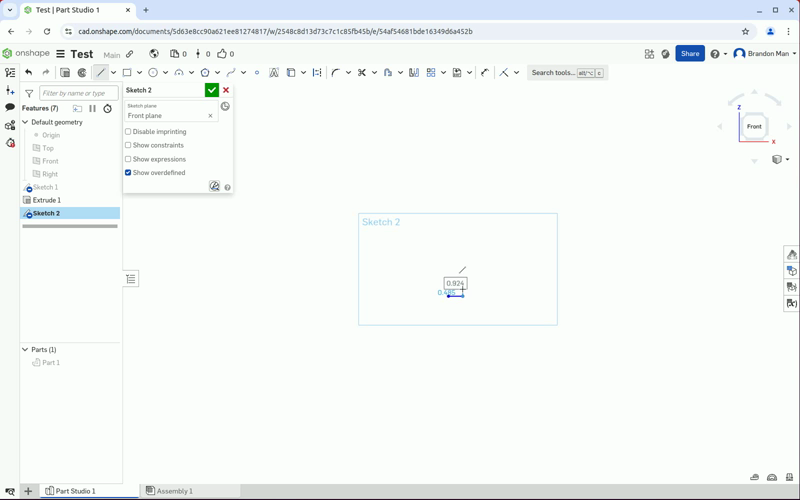
scroll(6)
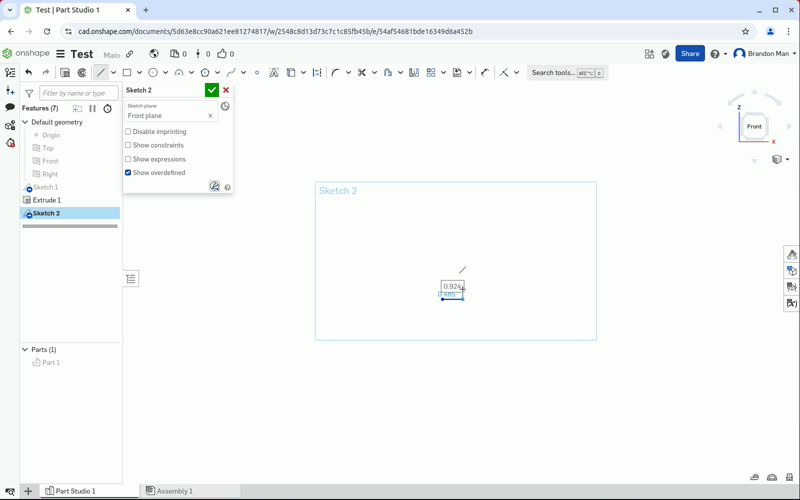
scroll(6)
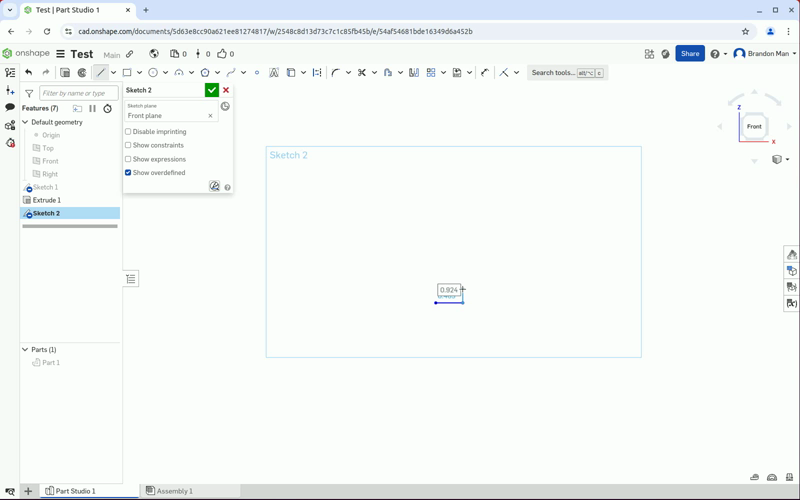
scroll(6)
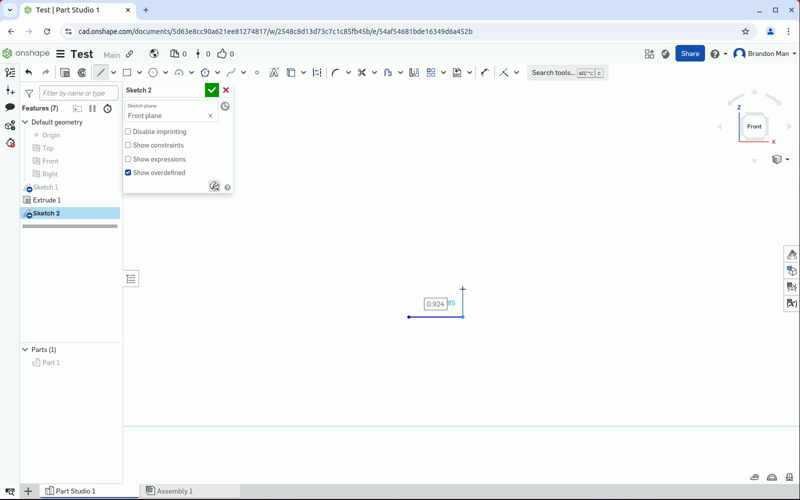
click(462, 288)
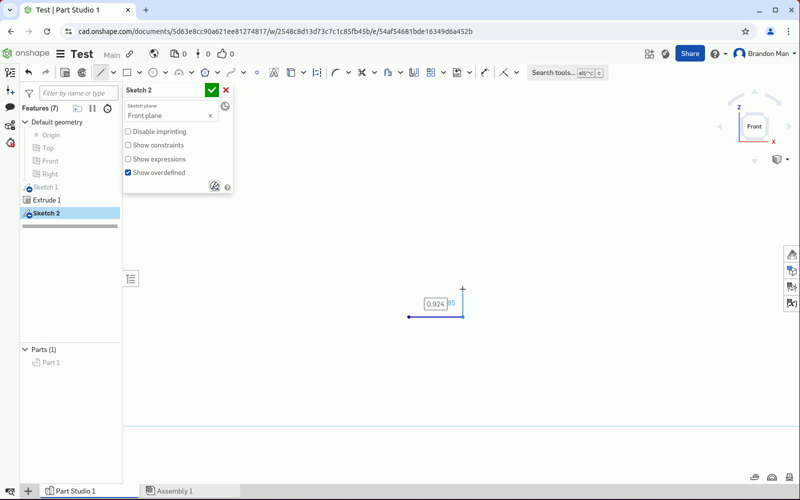
scroll(-6)
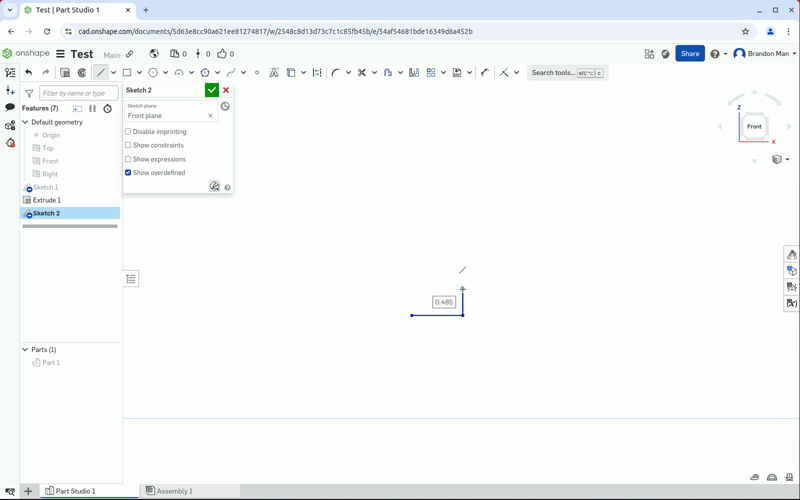
scroll(-6)
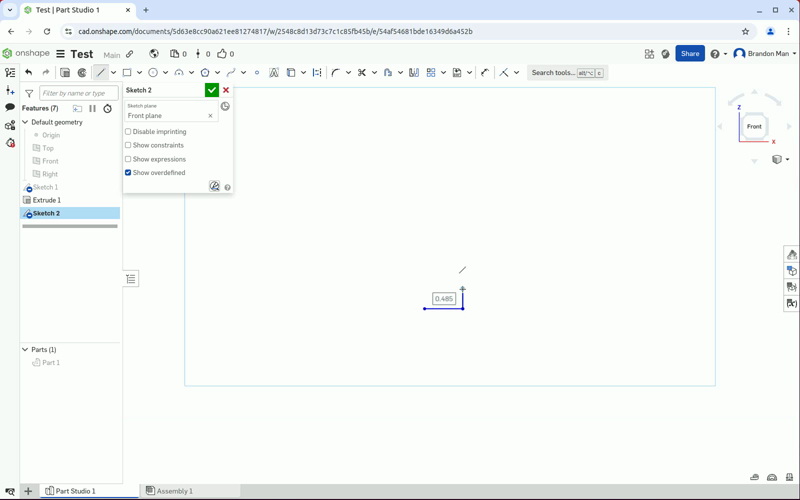
scroll(-6)
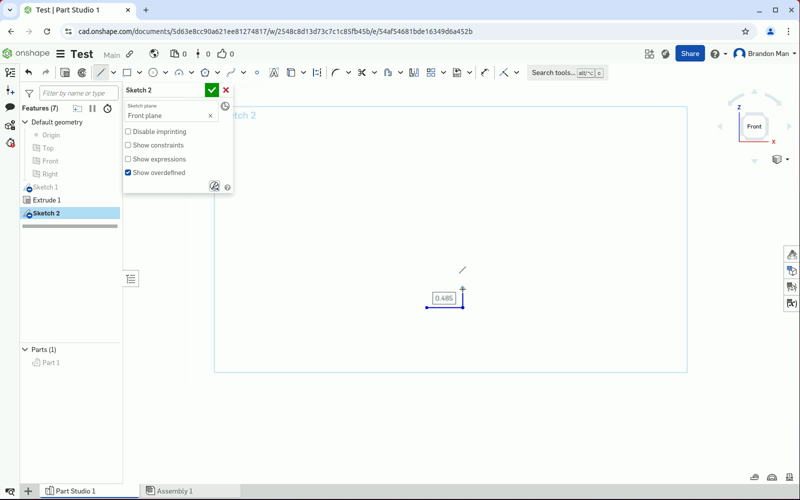
scroll(-6)
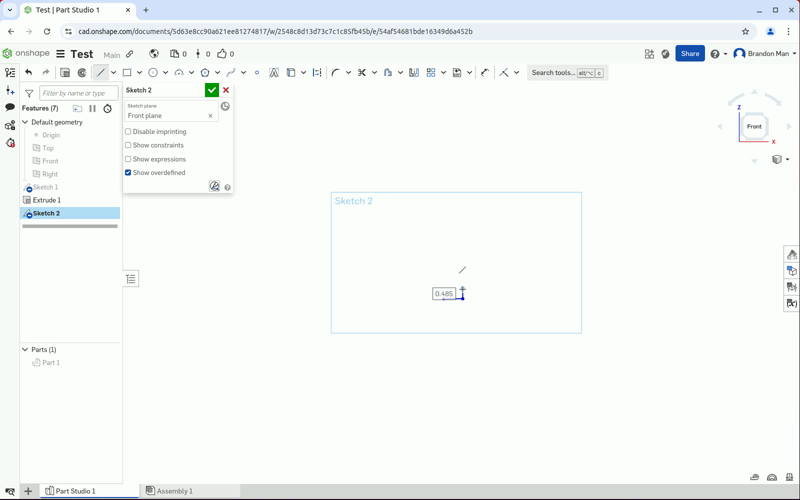
scroll(-6)
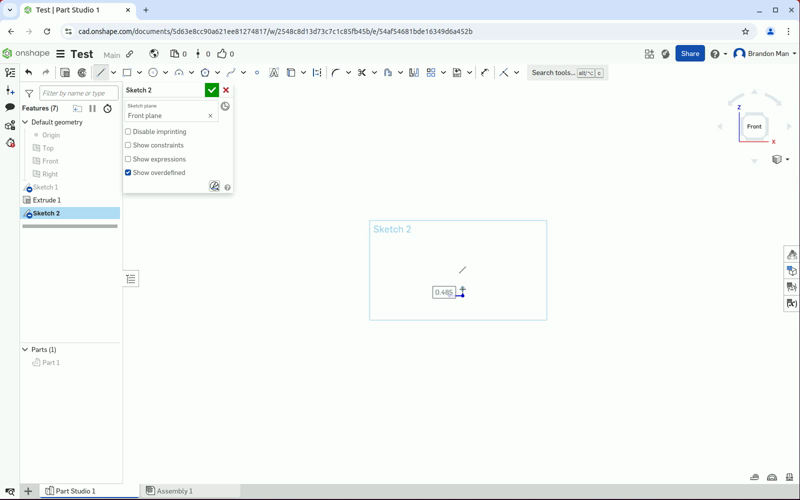
scroll(-6)
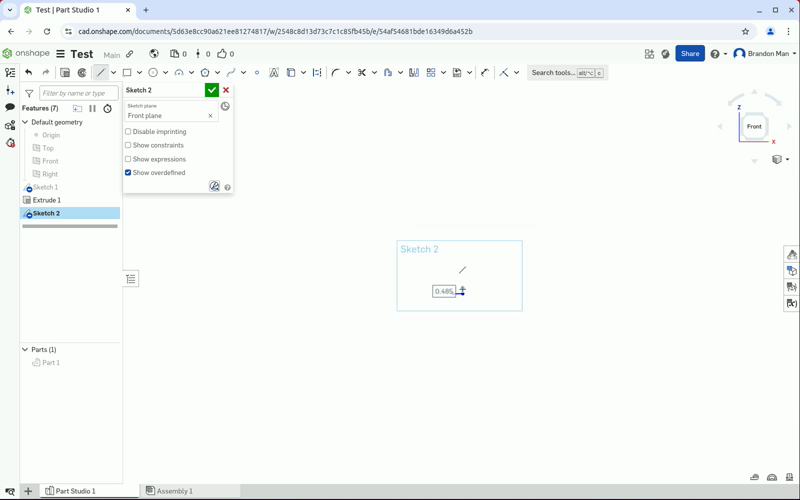
scroll(-6)
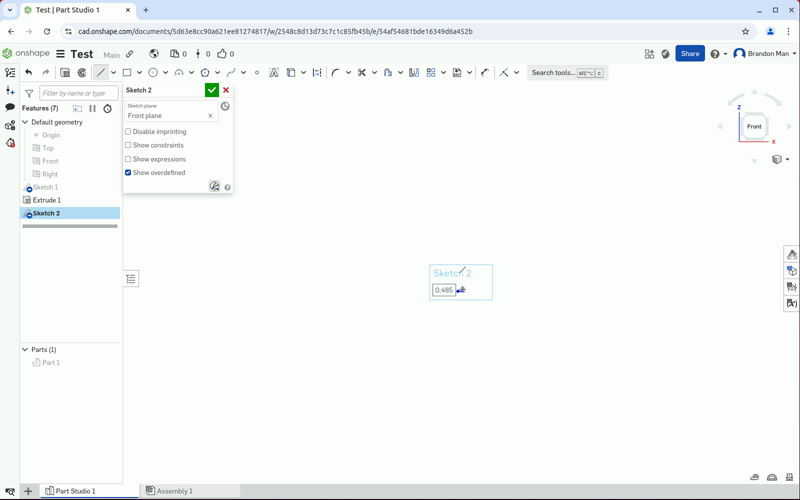
key_up(shift)
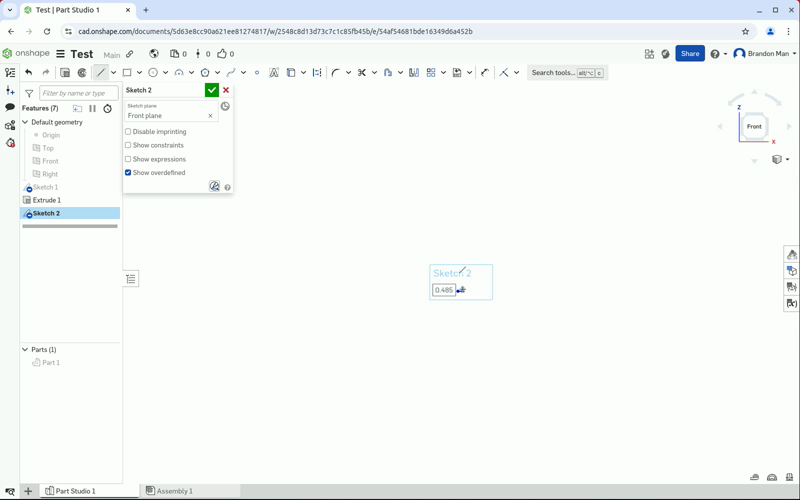
key_down(shift)
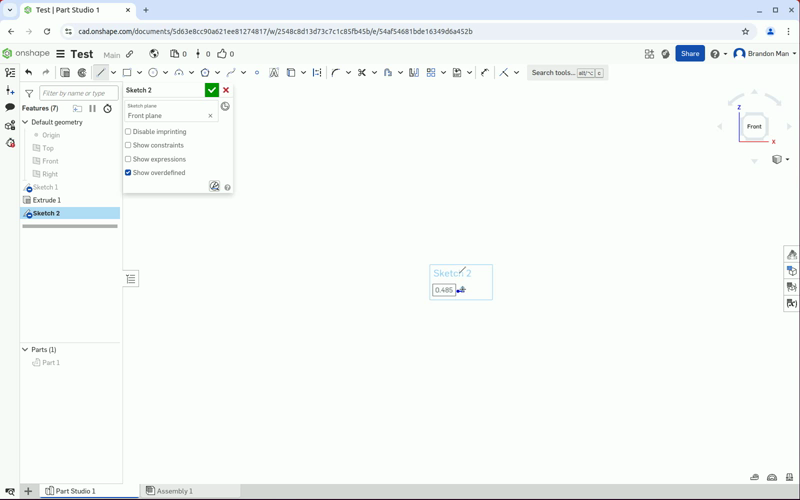
mouse_move(492, 288)
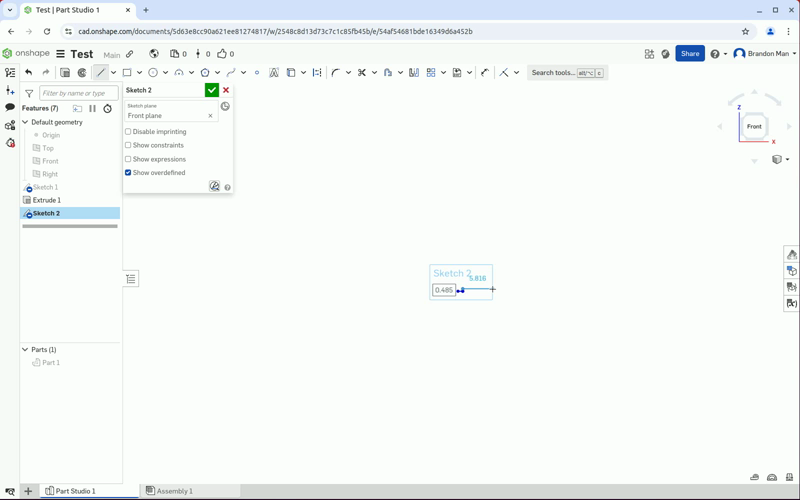
mouse_move(458, 288)
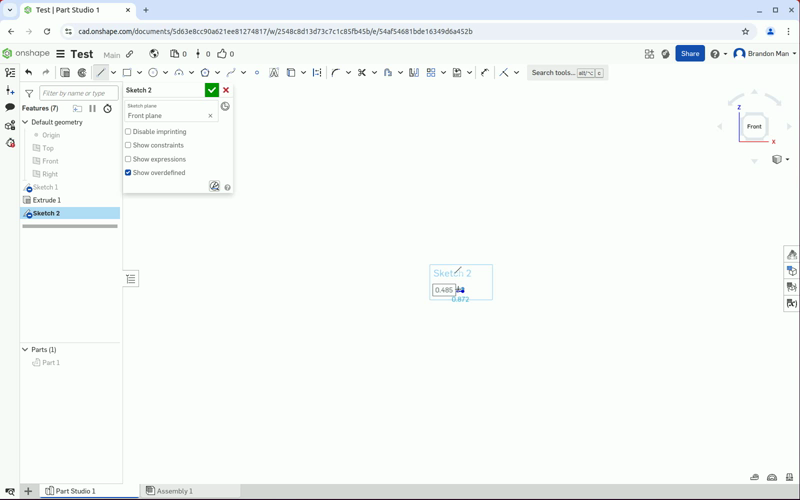
scroll(6)
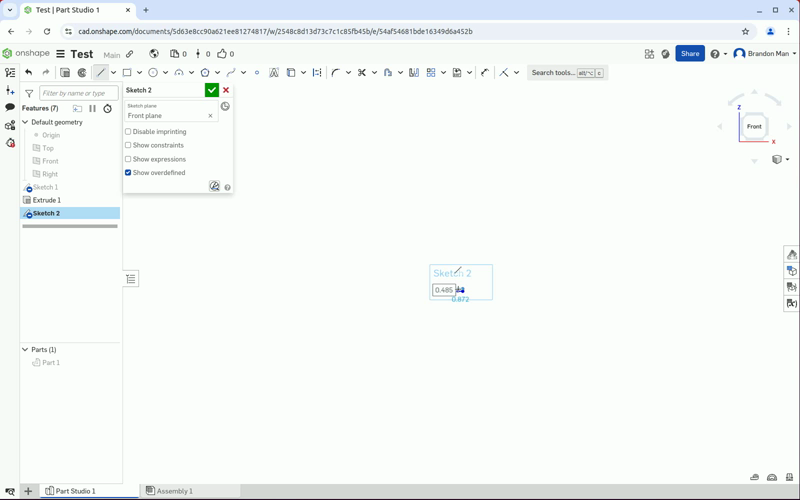
scroll(6)
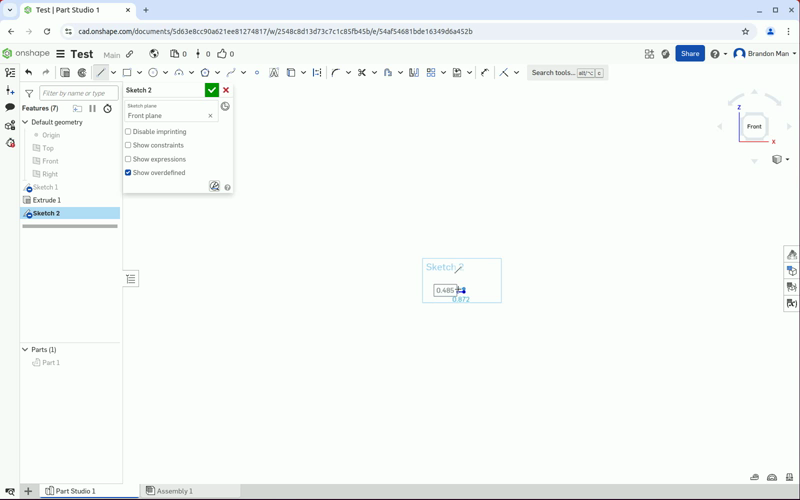
scroll(6)
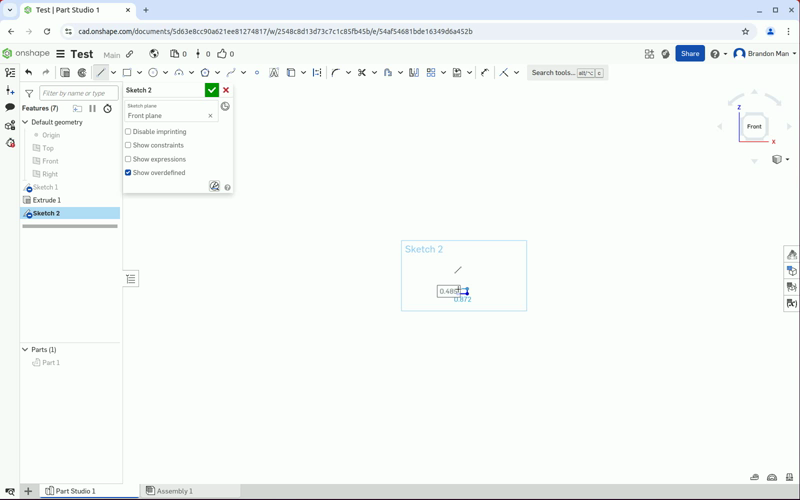
scroll(6)
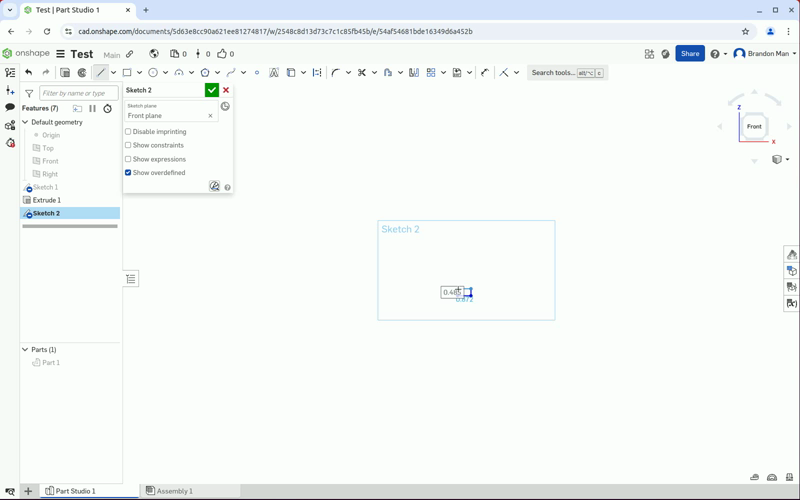
scroll(6)
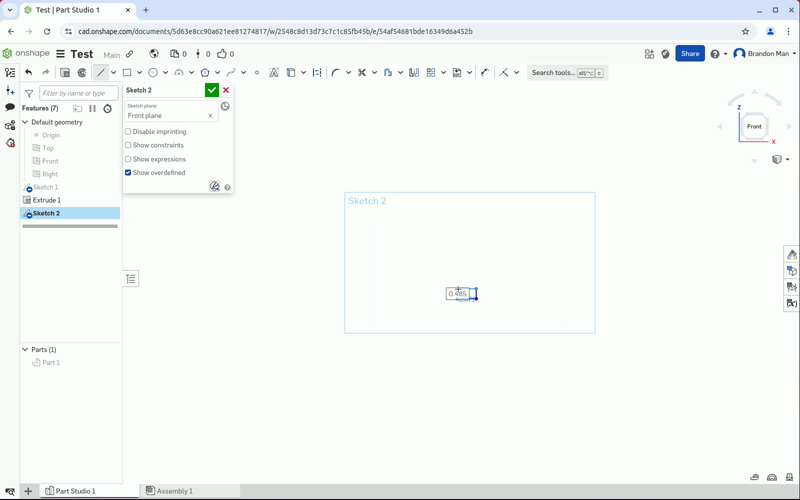
scroll(6)
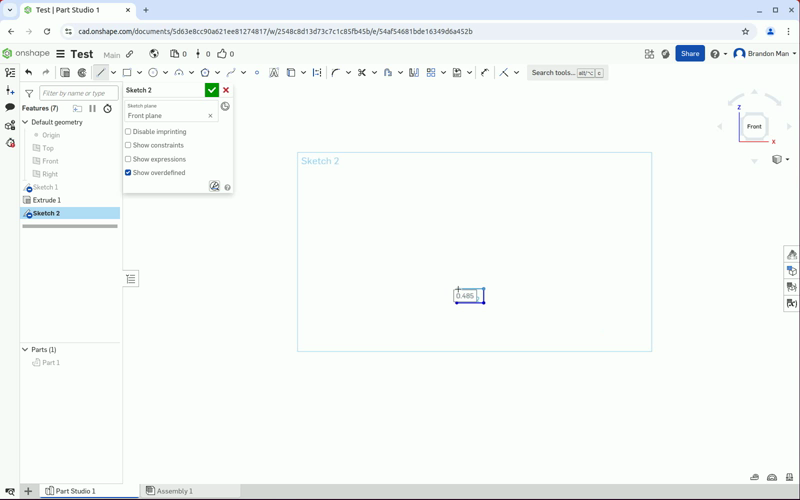
scroll(6)
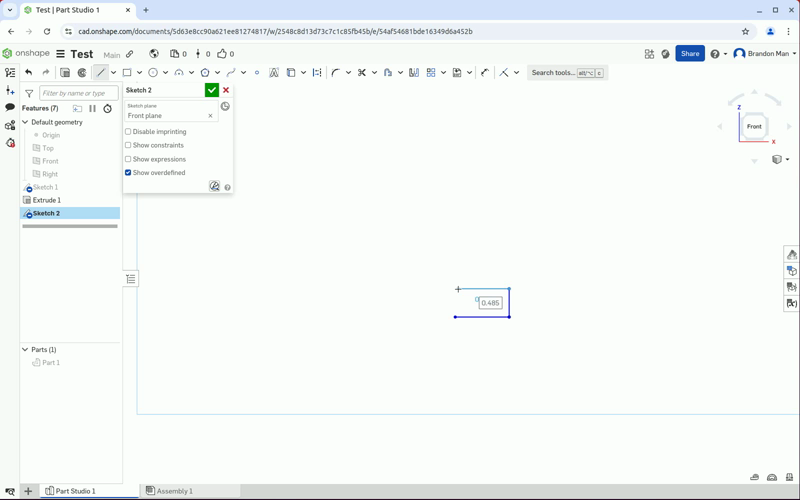
click(458, 288)
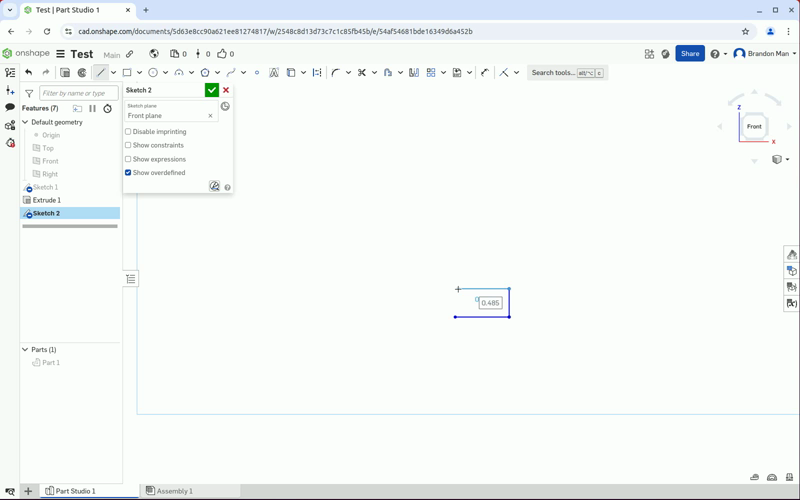
scroll(-6)
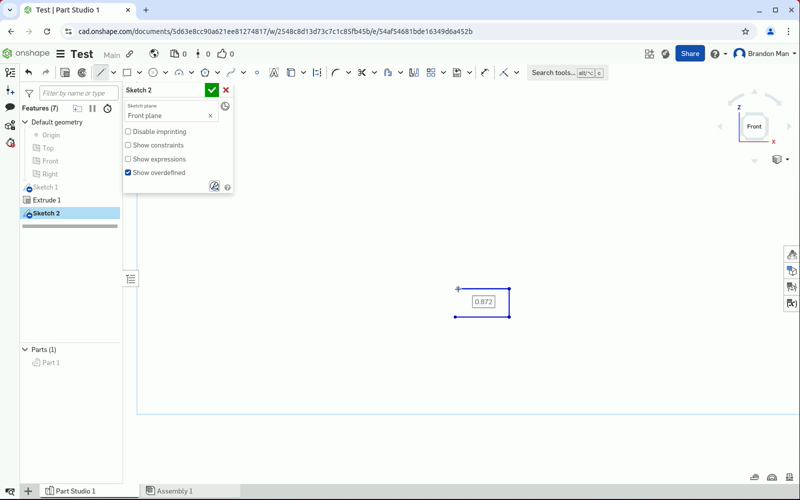
scroll(-6)
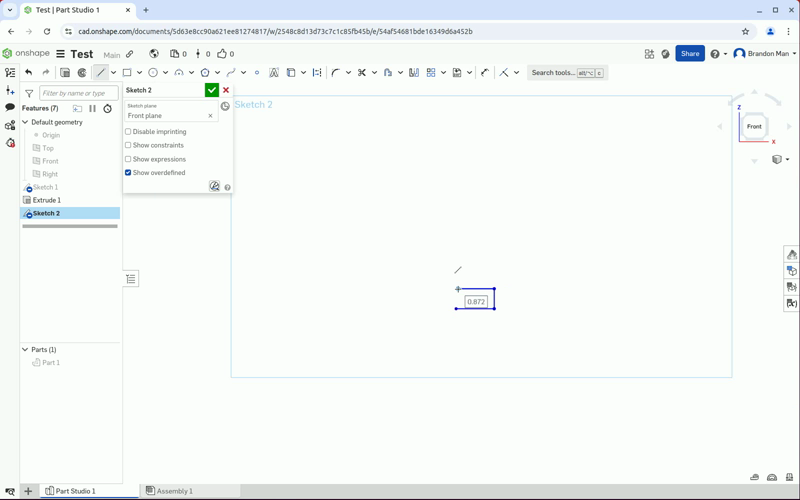
scroll(-6)
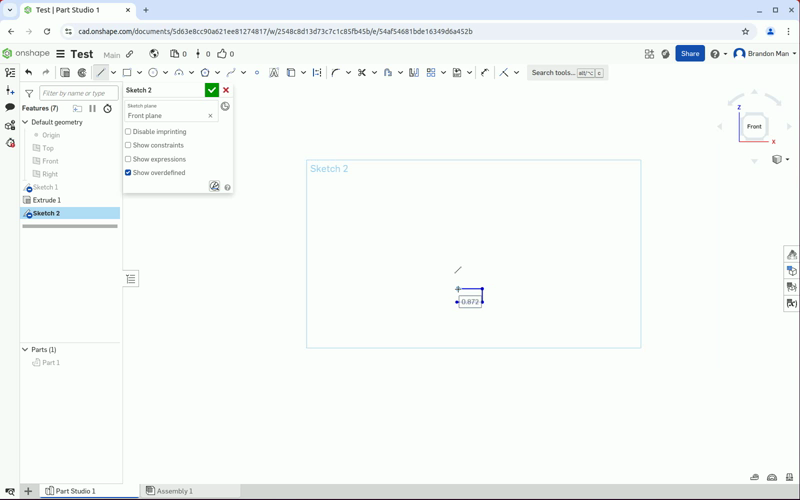
scroll(-6)
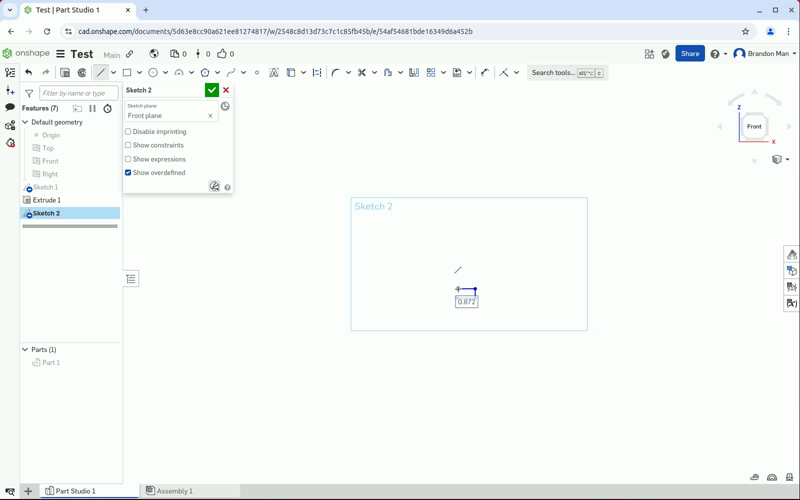
scroll(-6)
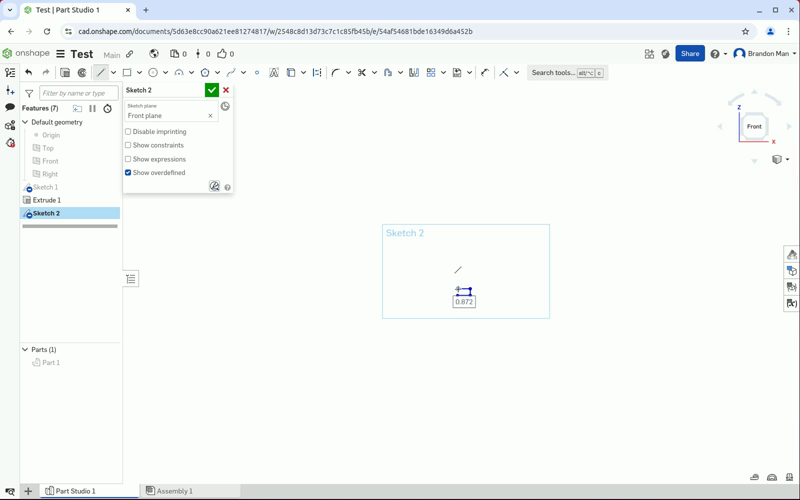
scroll(-6)
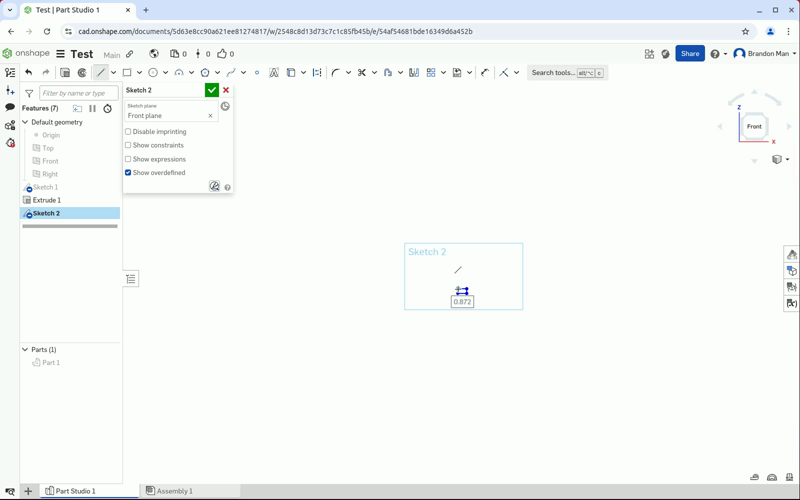
scroll(-6)
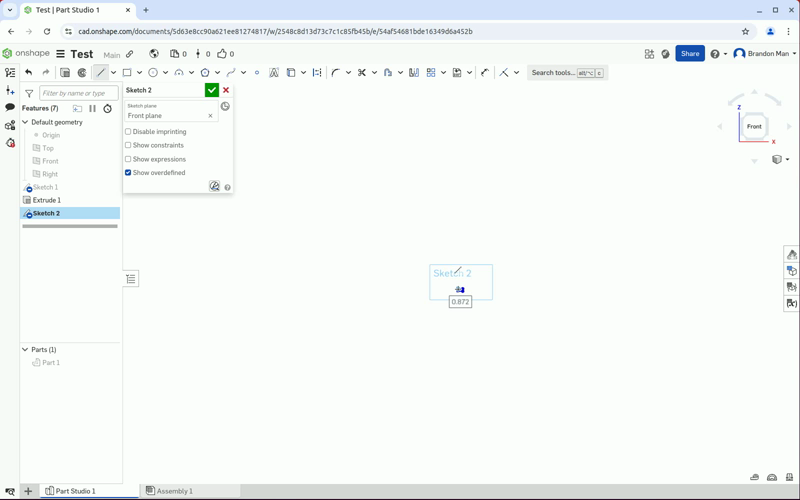
key_up(shift)
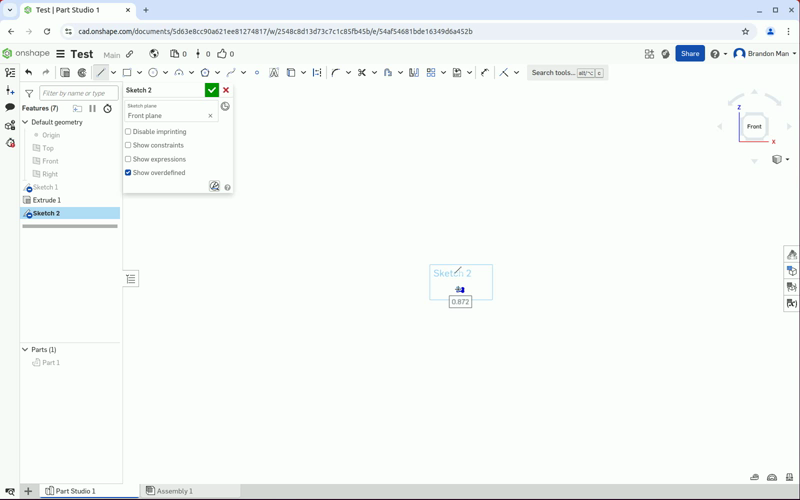
mouse_move(488, 288)
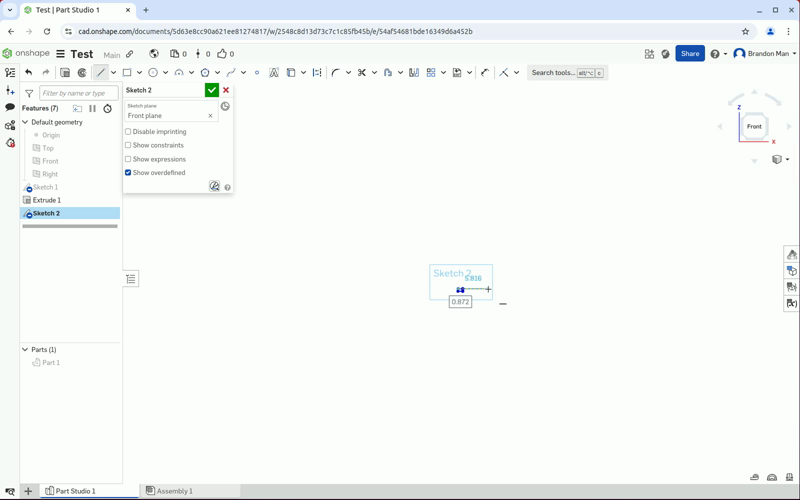
key_down(shift)
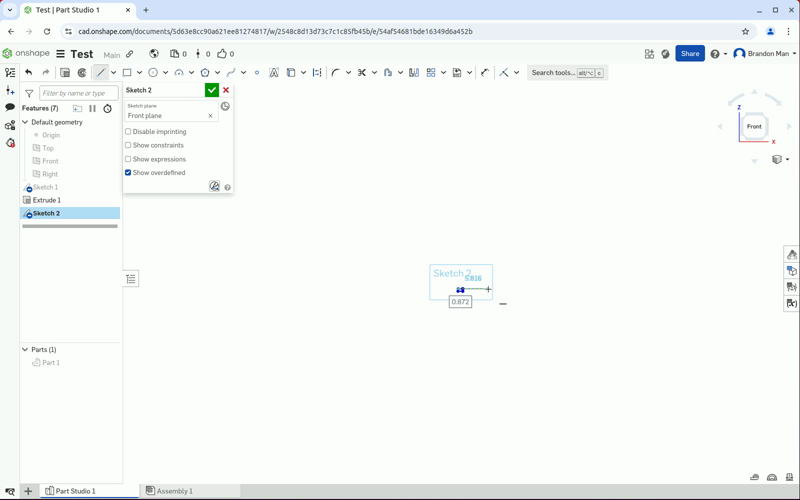
mouse_move(458, 291)
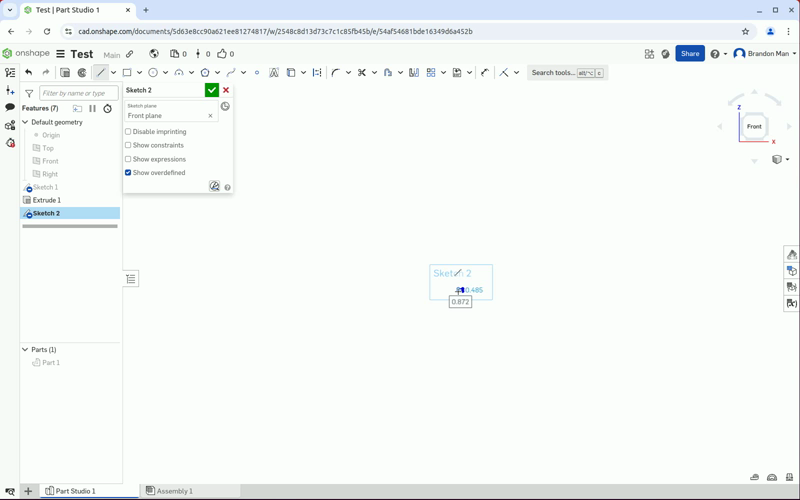
scroll(6)
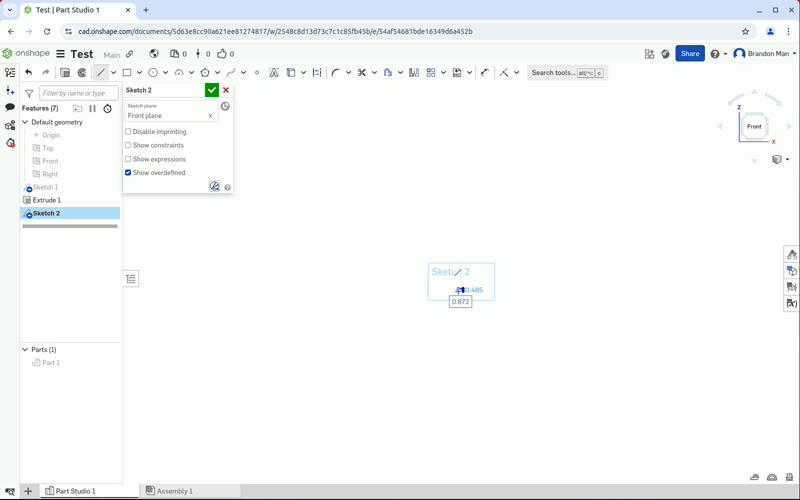
scroll(6)
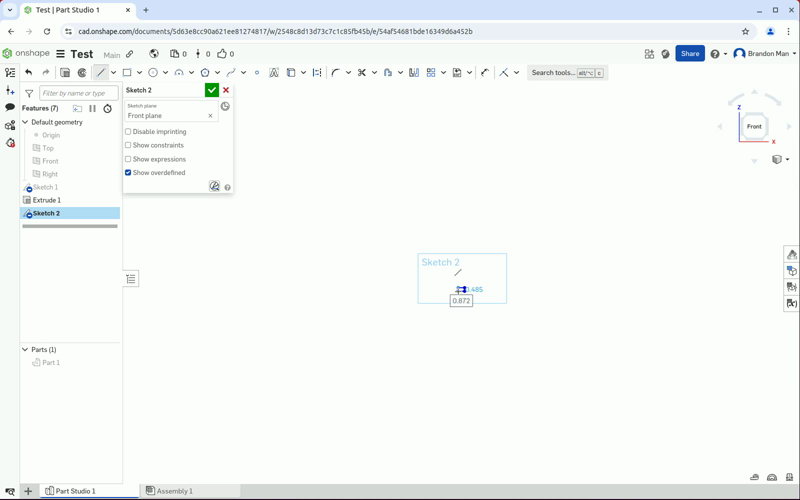
scroll(6)
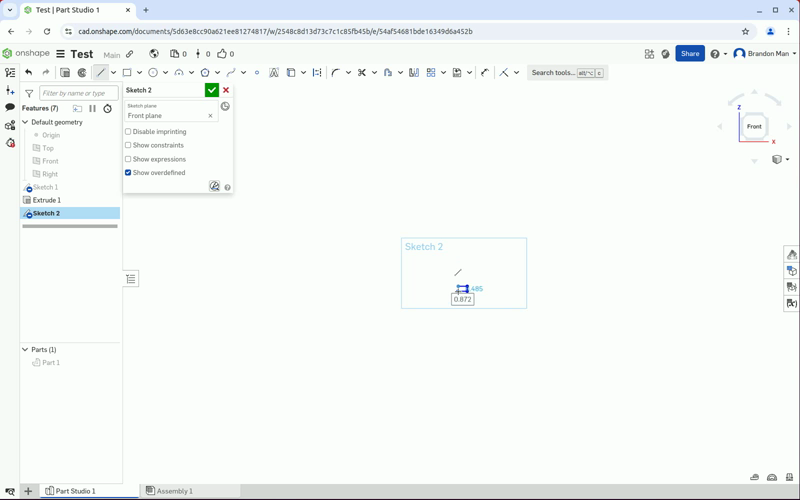
scroll(6)
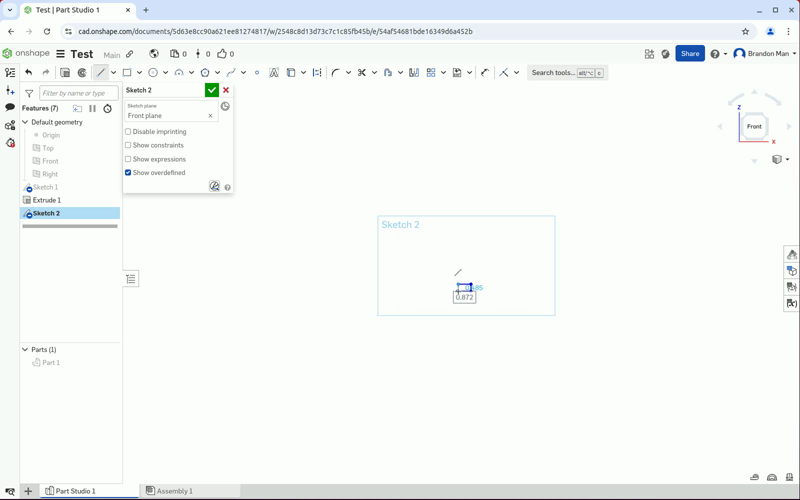
scroll(6)
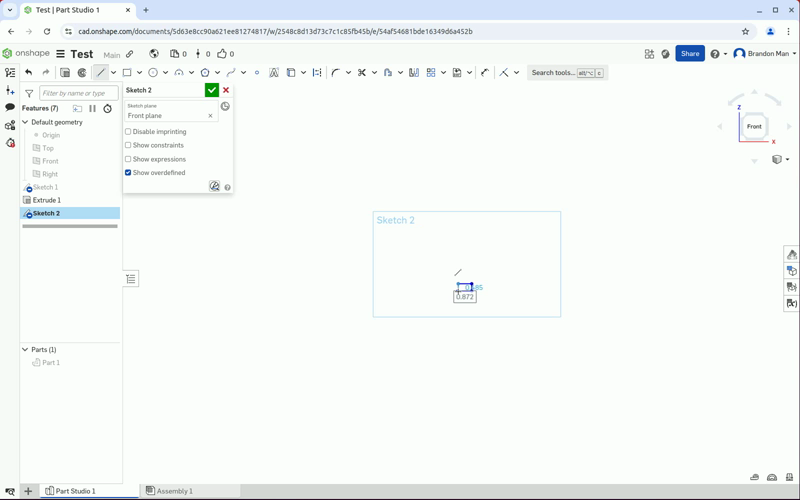
scroll(6)
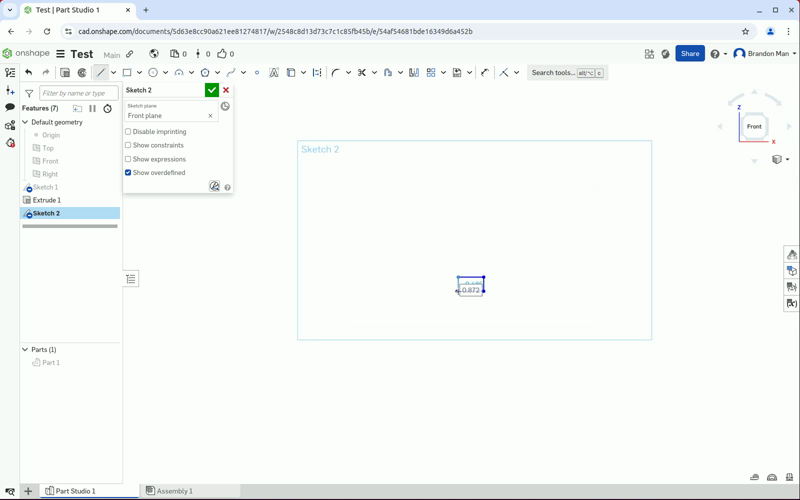
scroll(6)
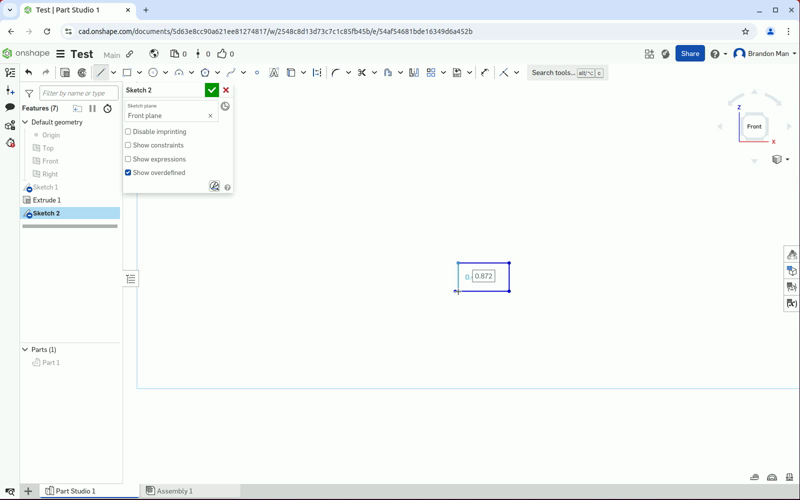
key_up(shift)
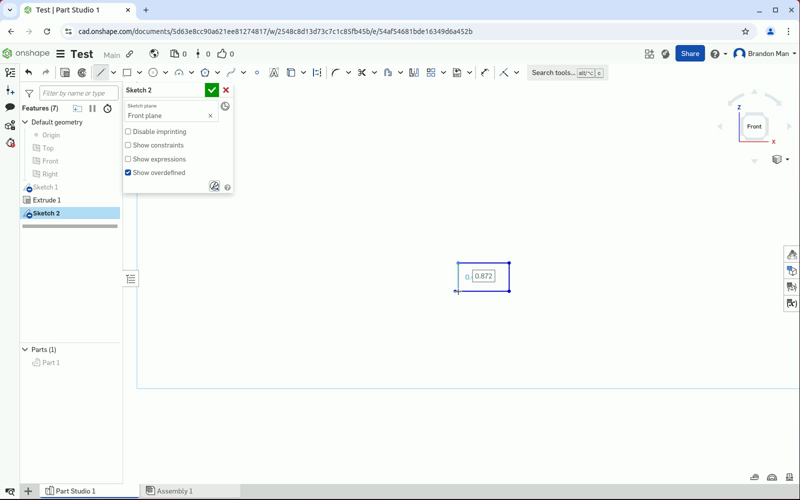
click(458, 291)
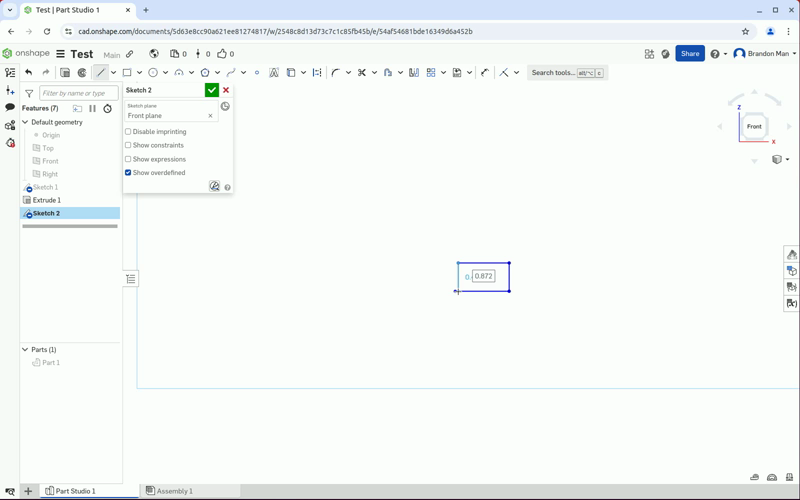
scroll(-6)
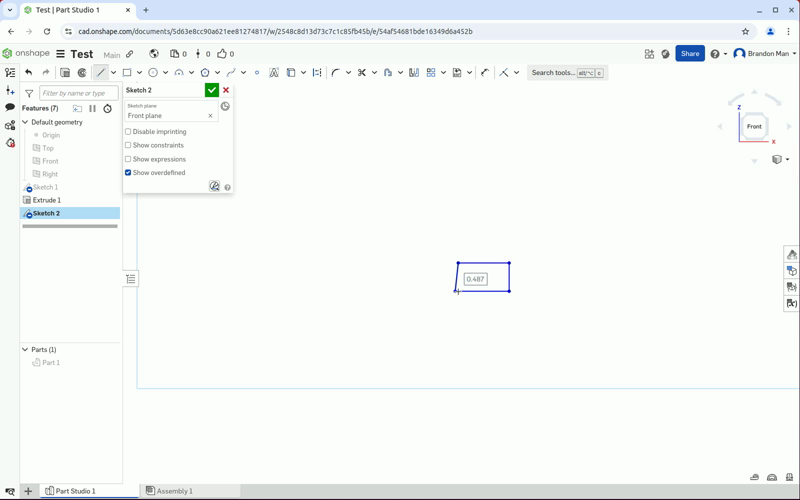
scroll(-6)
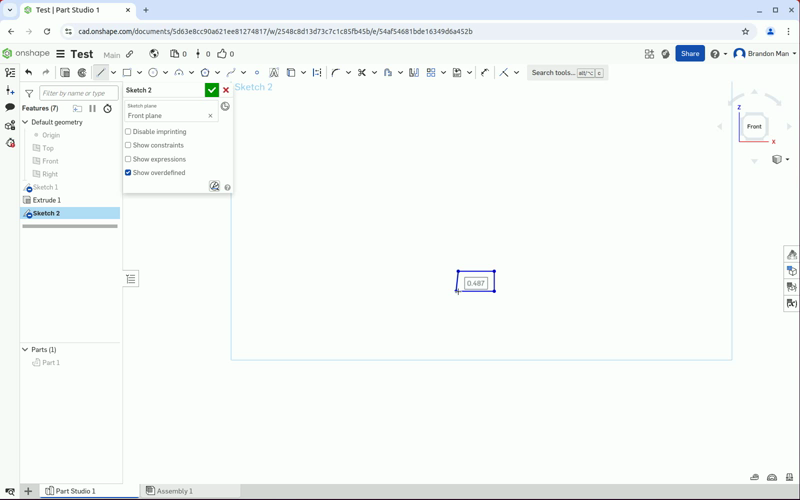
scroll(-6)
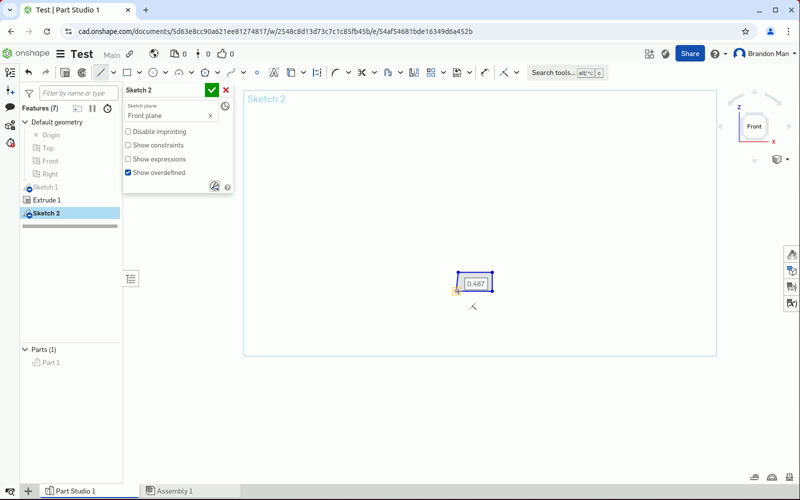
scroll(-6)
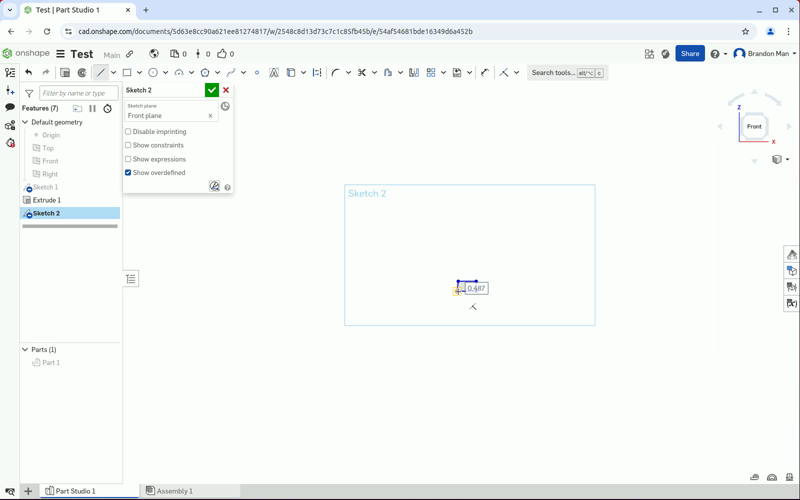
scroll(-6)
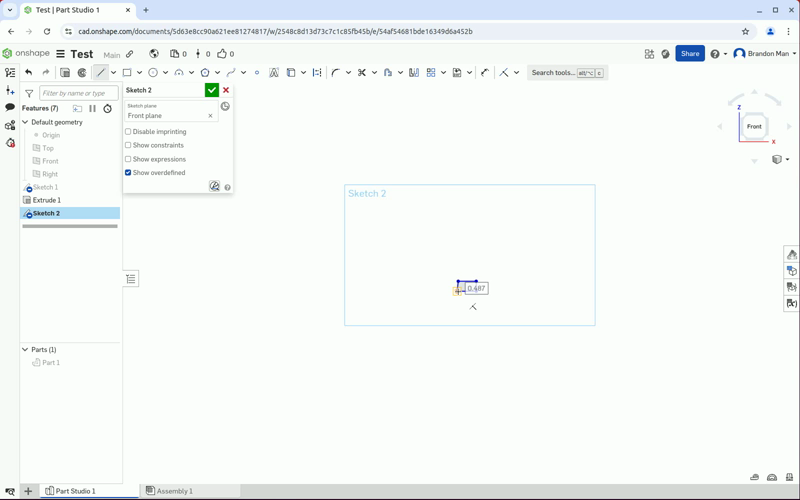
scroll(-6)
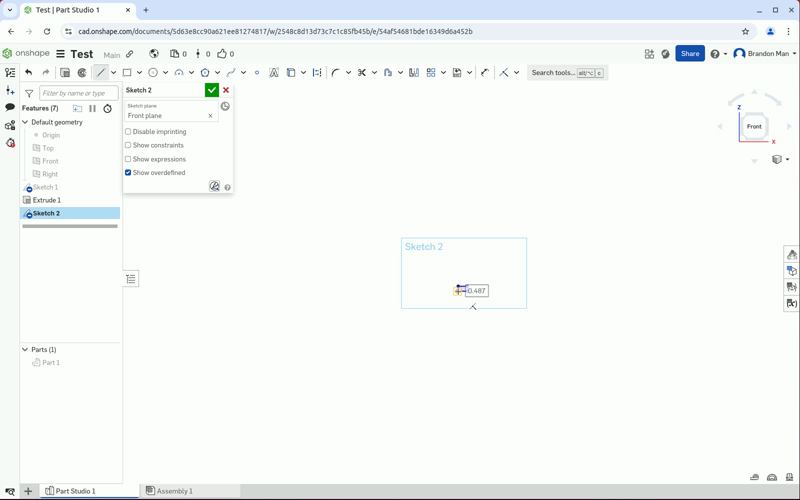
scroll(-6)
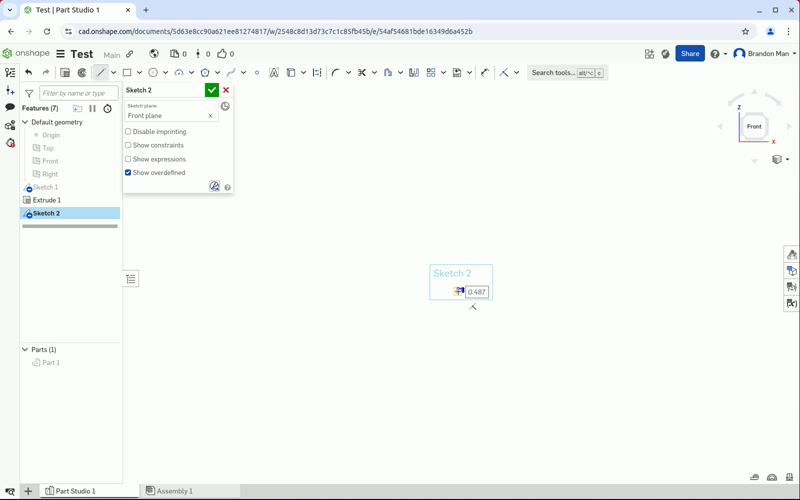
key(esc)
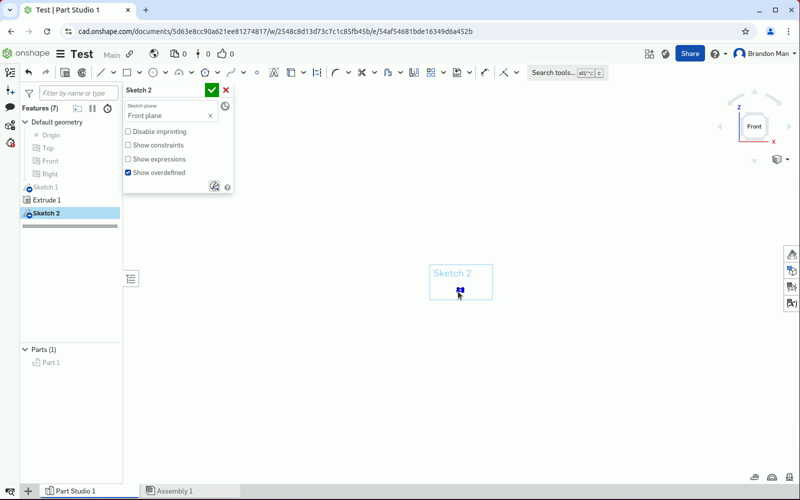
mouse_move(460, 291)
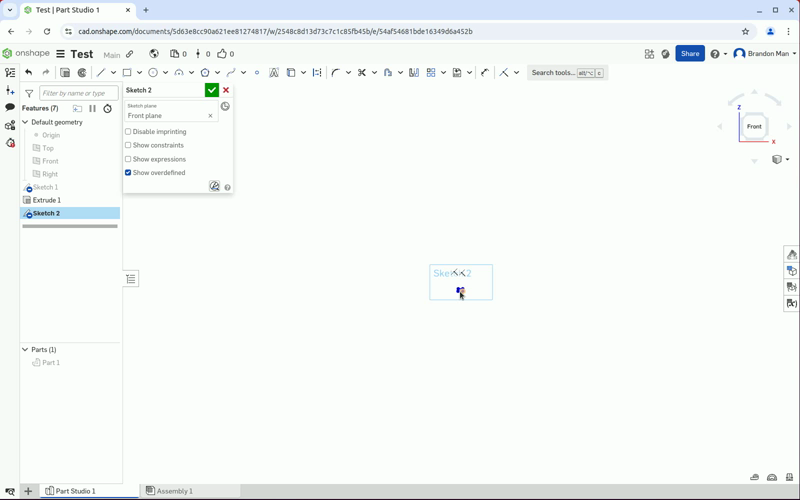
scroll(6)
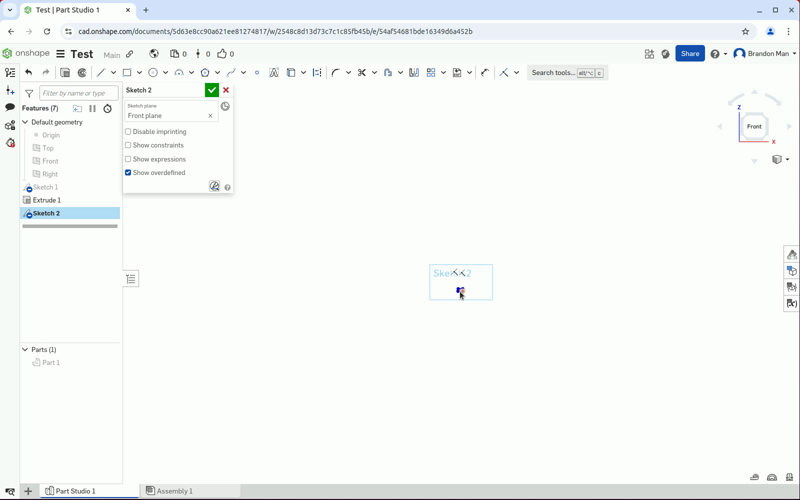
scroll(6)
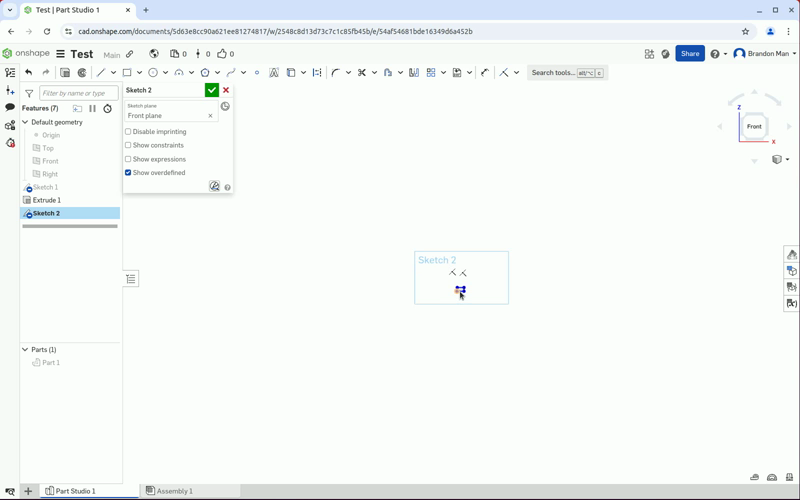
scroll(6)
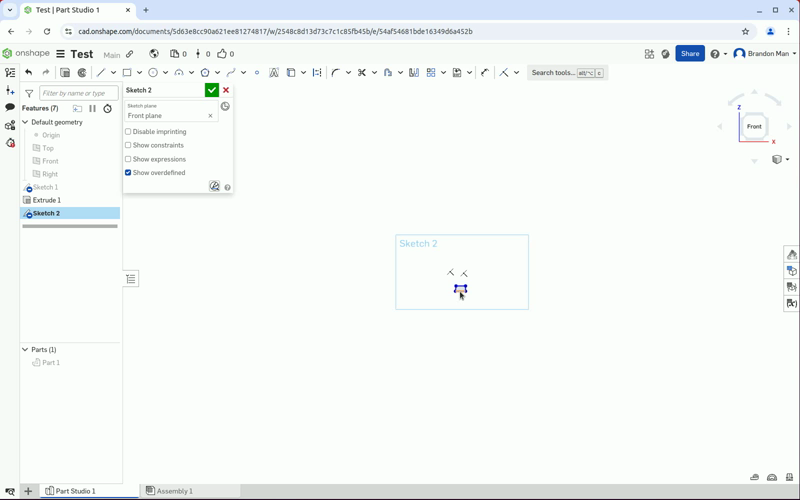
scroll(6)
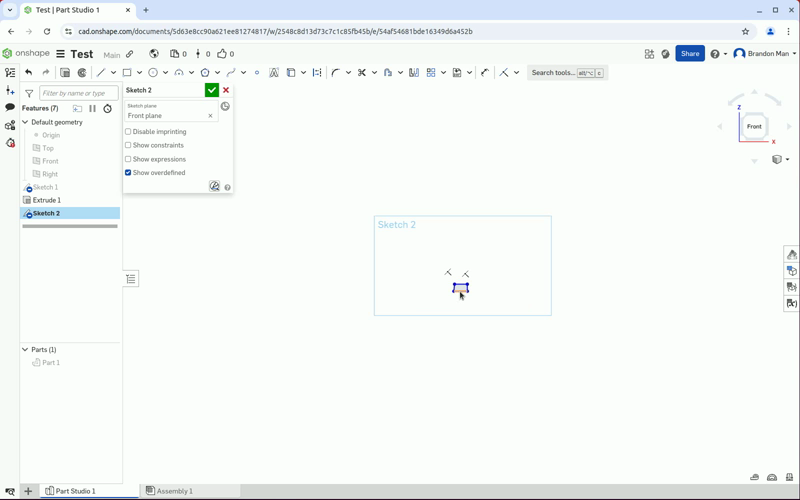
scroll(6)
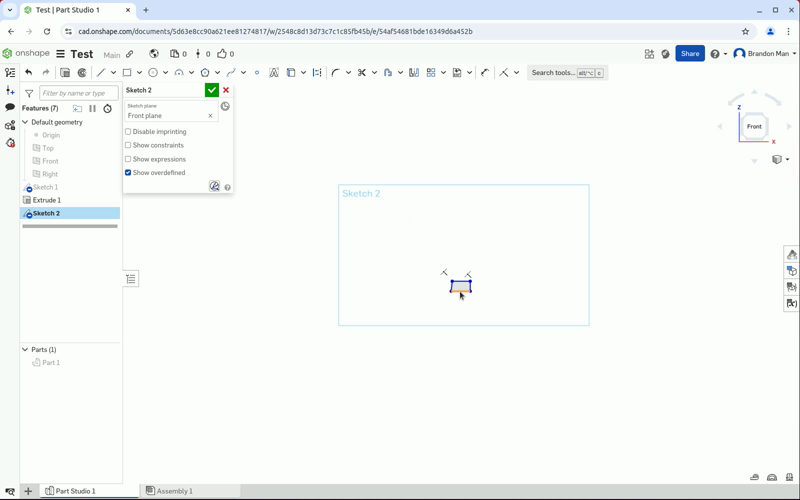
scroll(6)
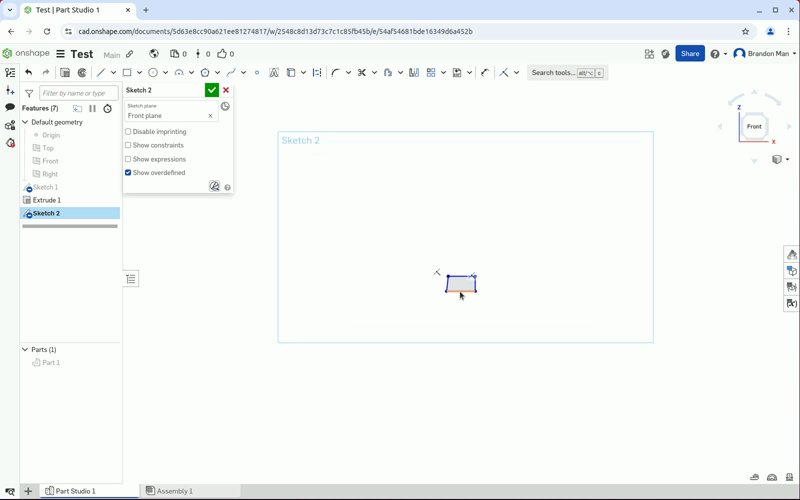
scroll(6)
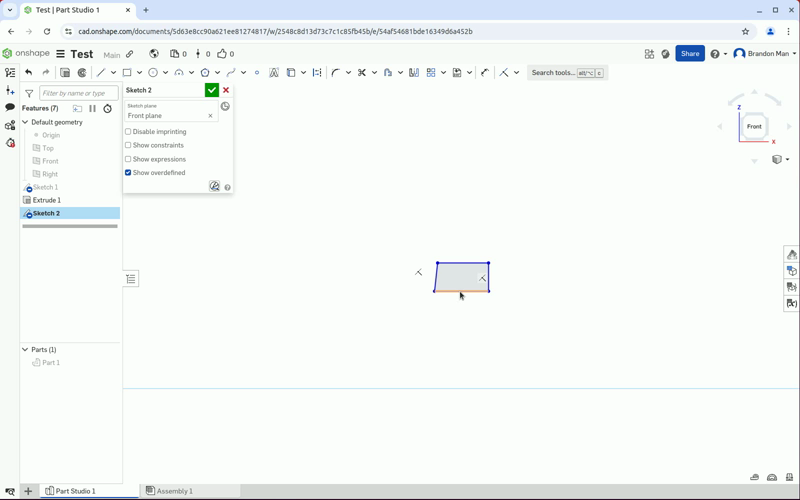
click(460, 291)
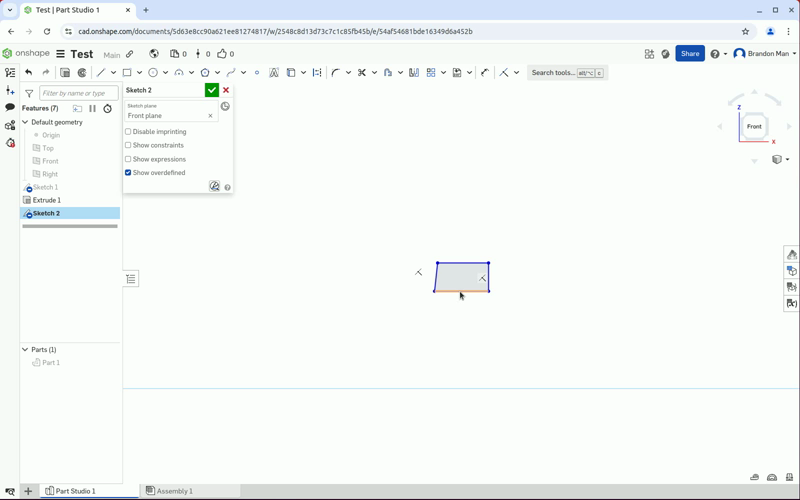
scroll(-6)
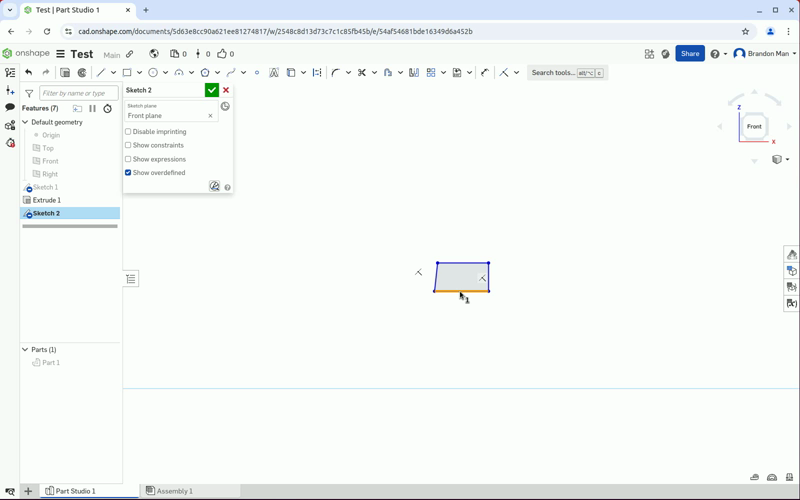
scroll(-6)
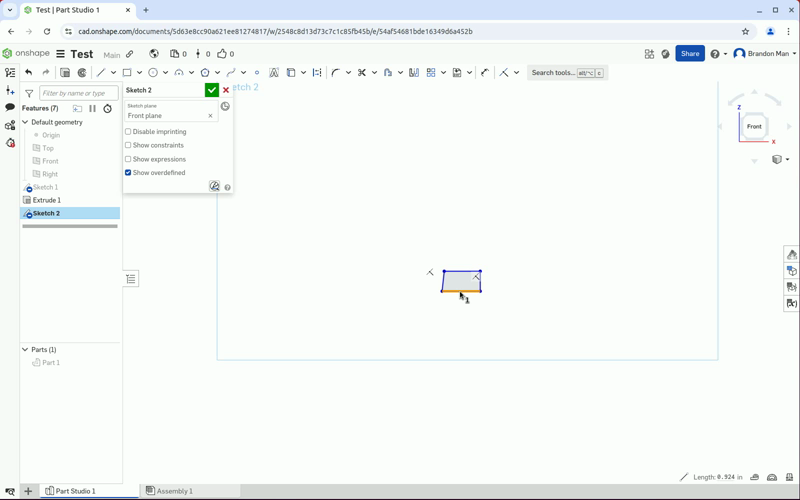
scroll(-6)
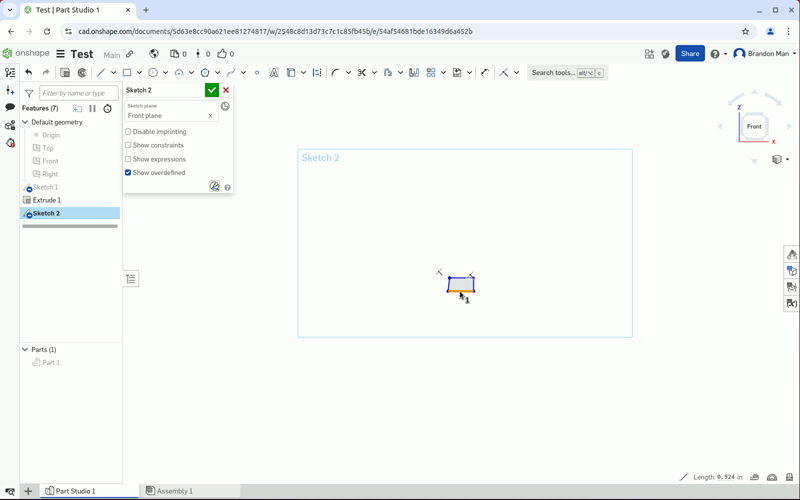
scroll(-6)
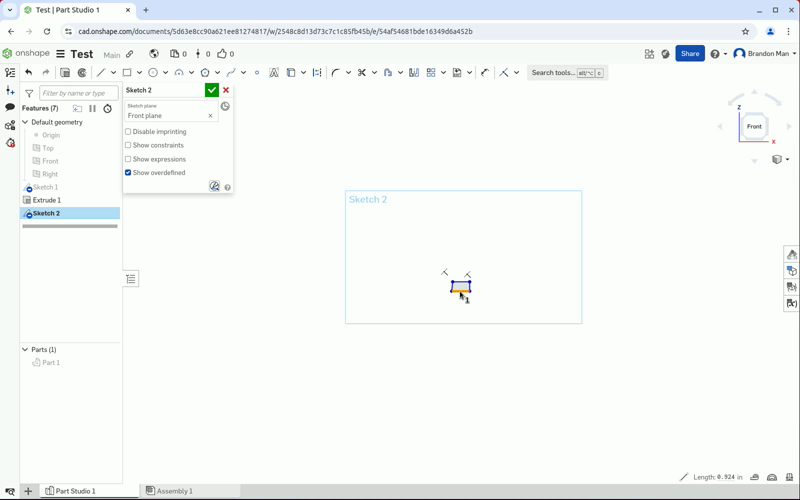
scroll(-6)
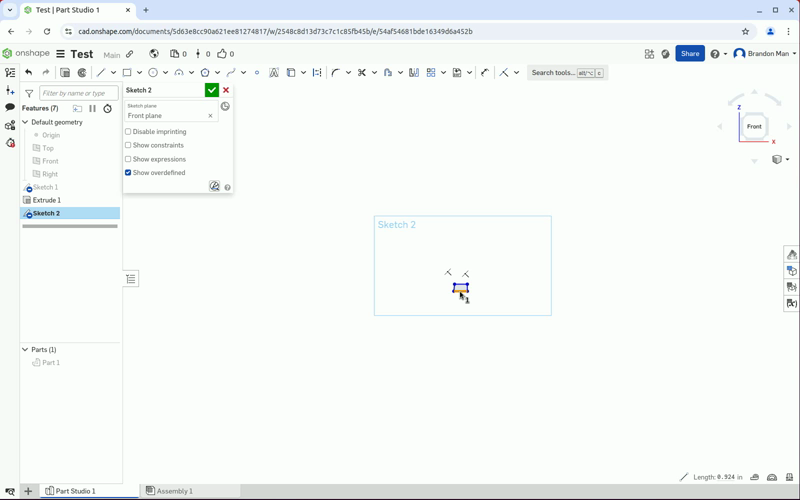
scroll(-6)
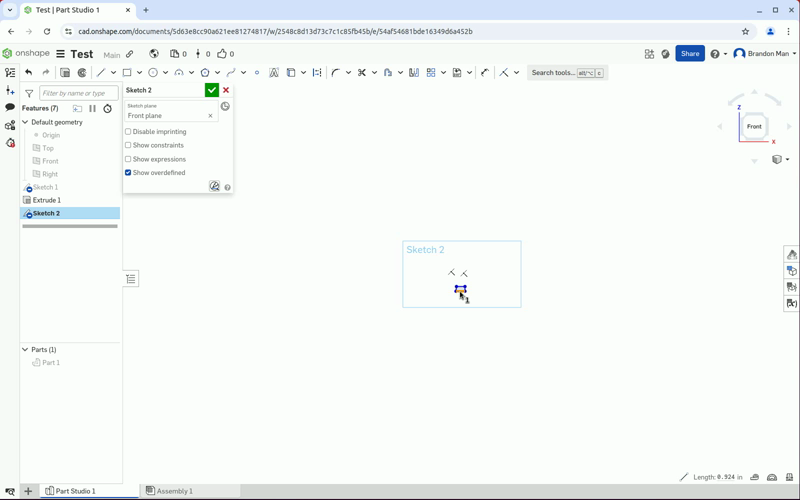
scroll(-6)
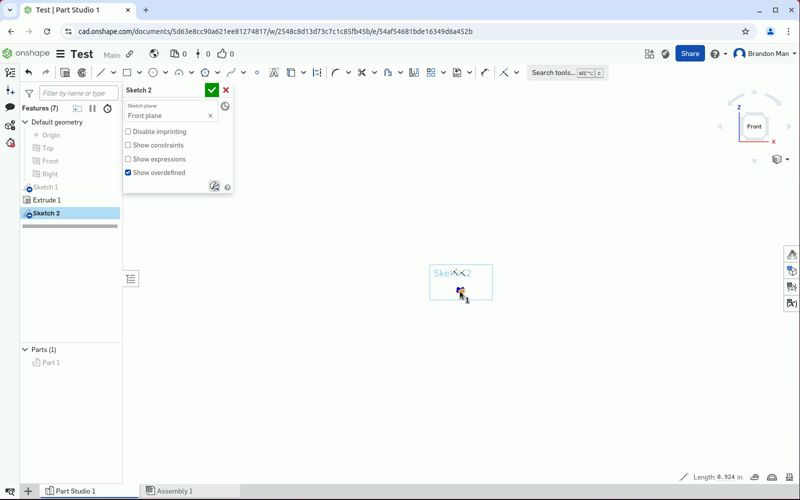
mouse_move(73, 352)
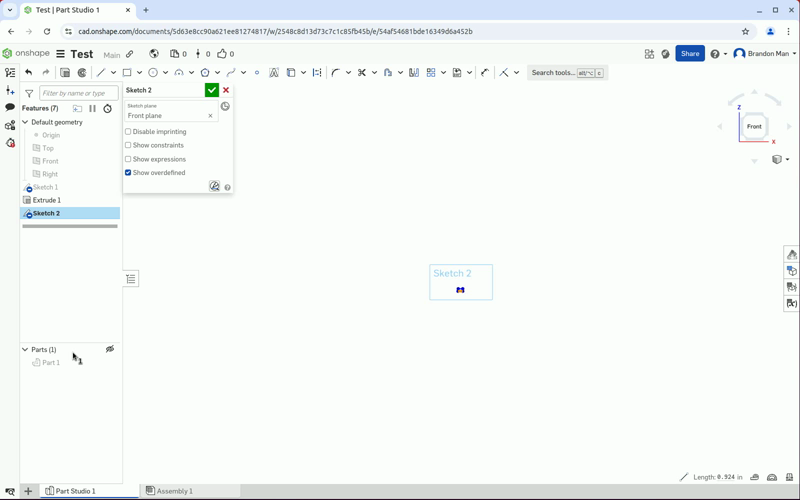
key(shift+y)
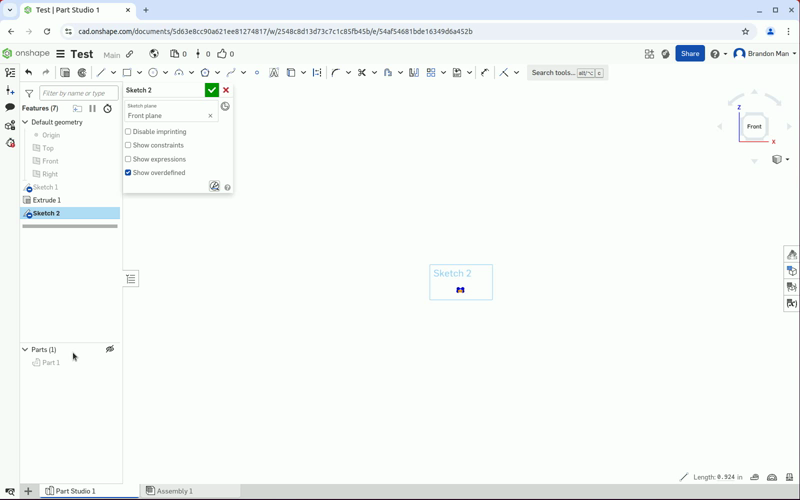
key(shift+e)
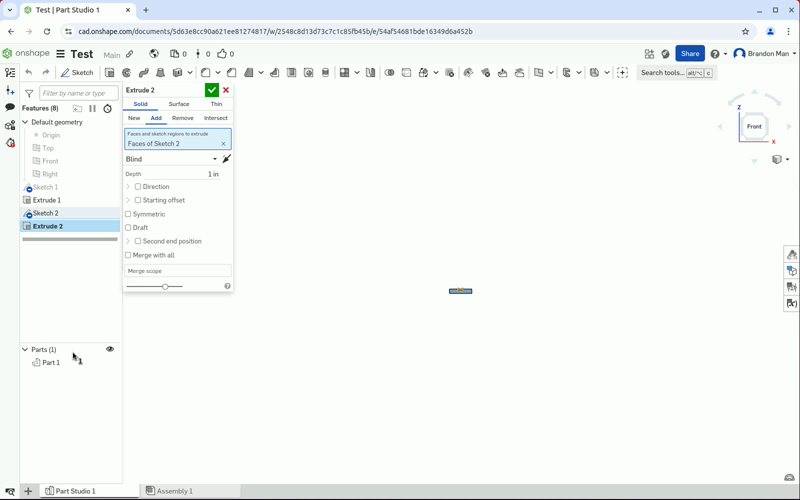
mouse_move(143, 106)
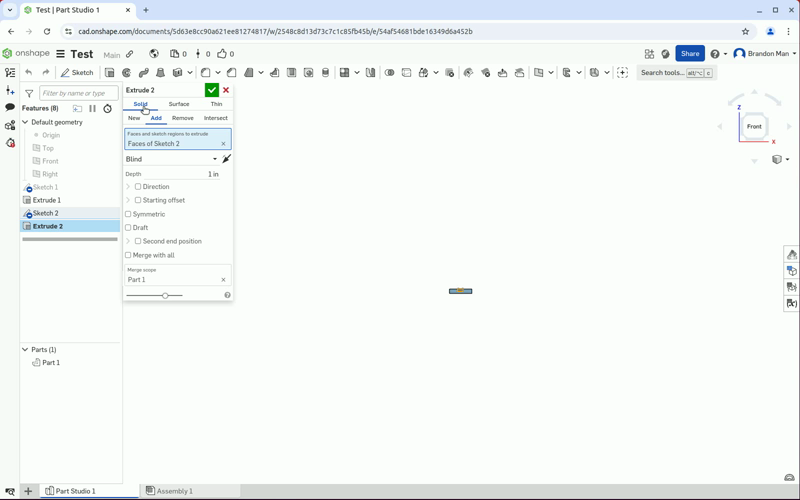
click(143, 106)
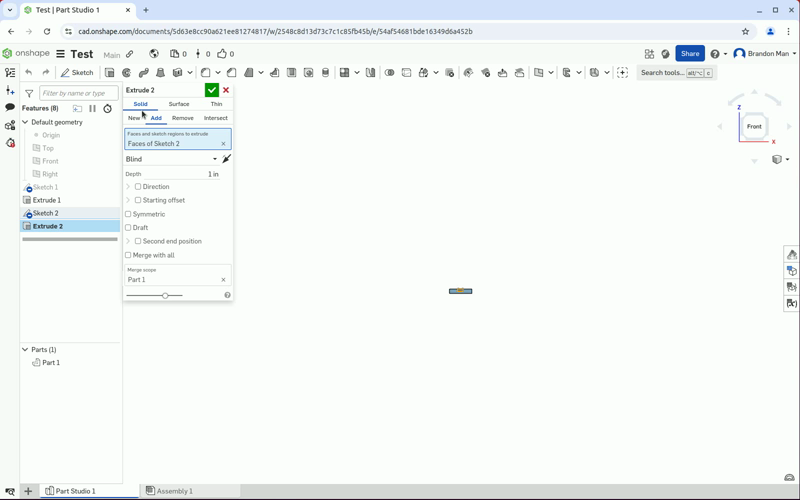
mouse_move(137, 120)
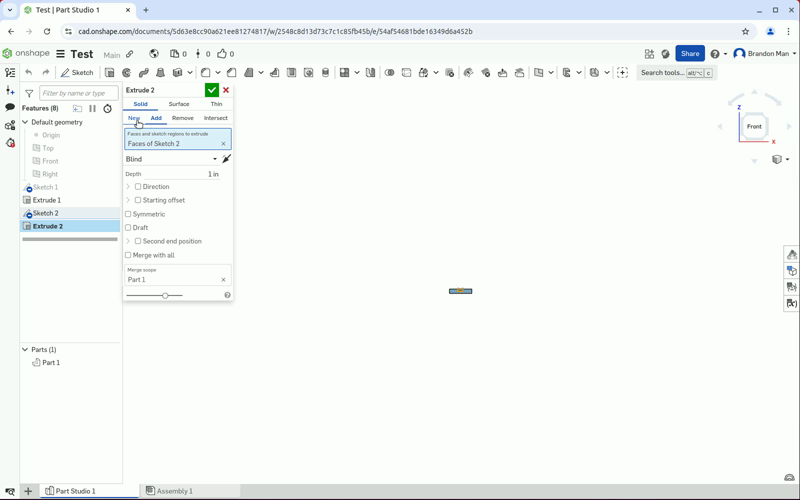
click(137, 120)
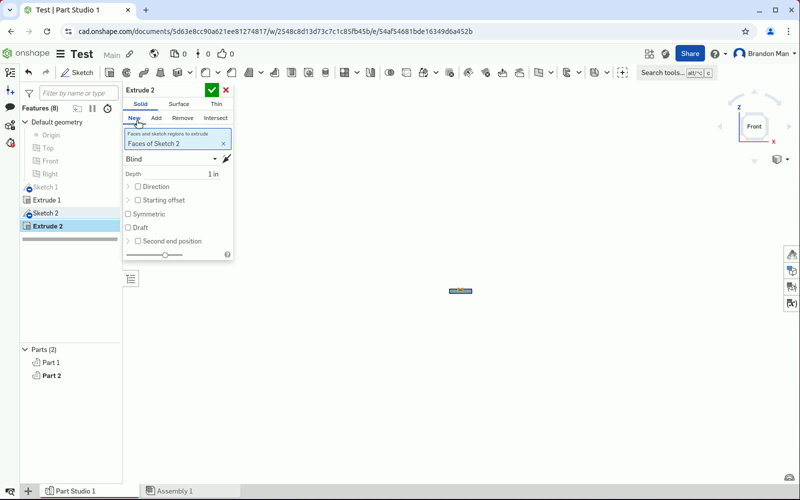
key(tab, 4)
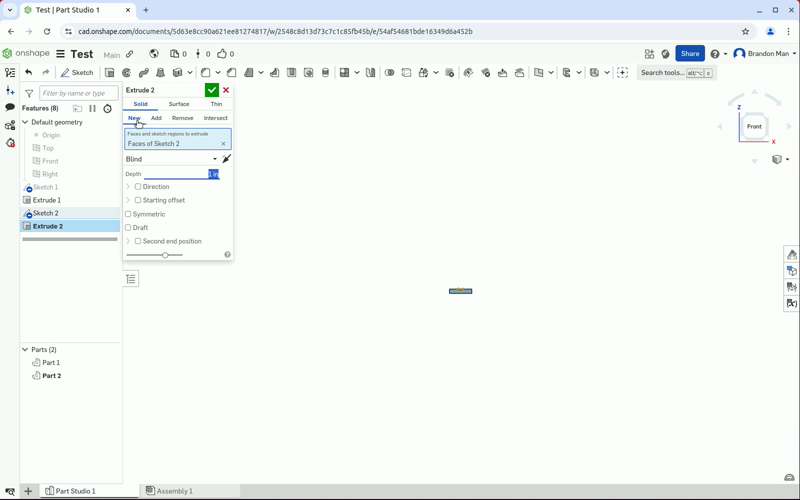
text(46.216)
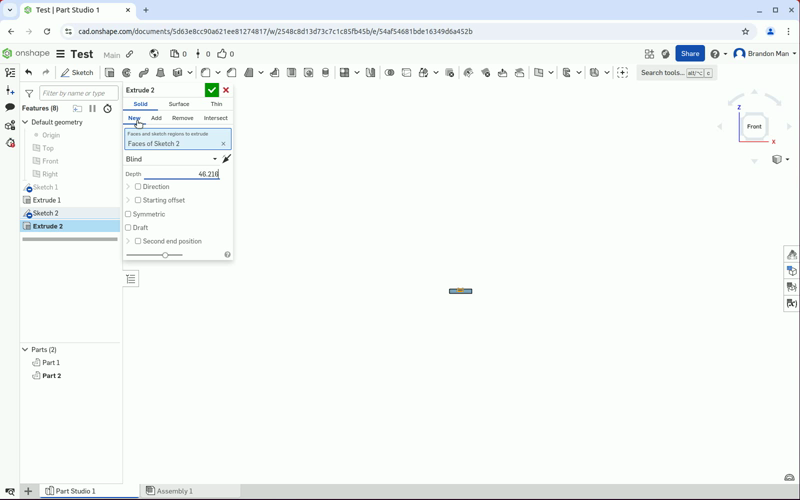
key(tab, 3)
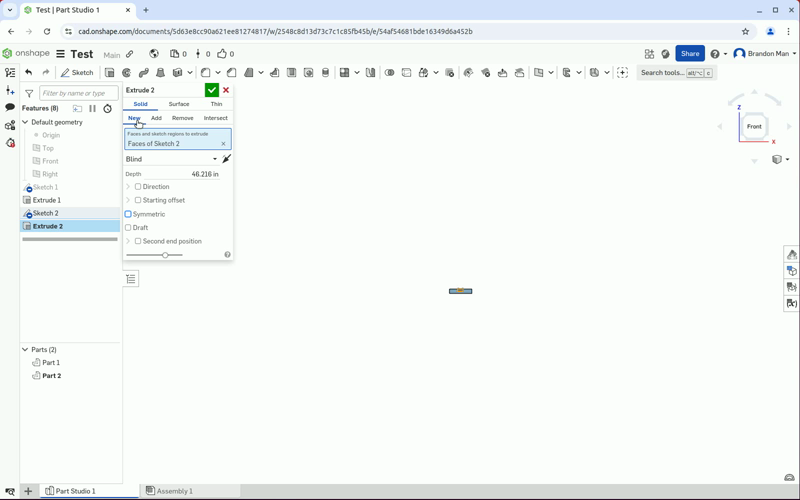
key(space)
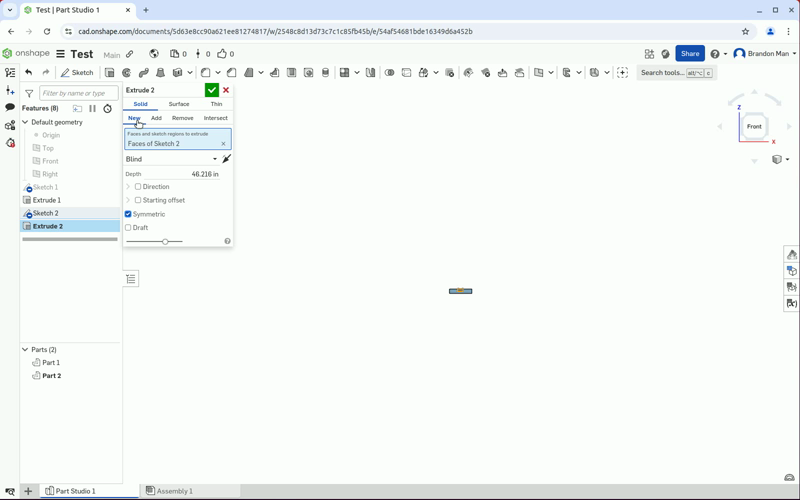
key(enter)
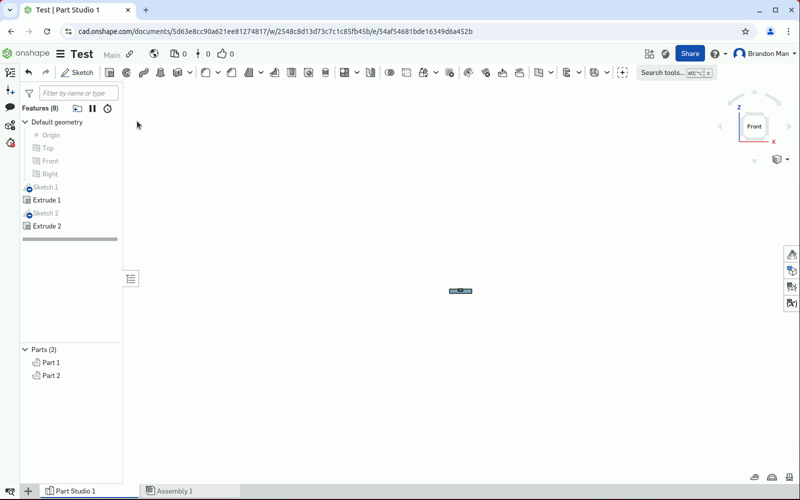
key(shift+h)
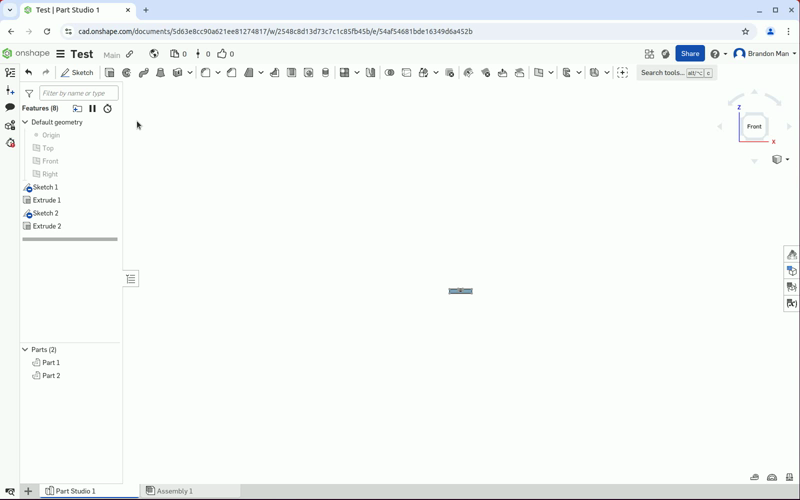
key(shift+h)
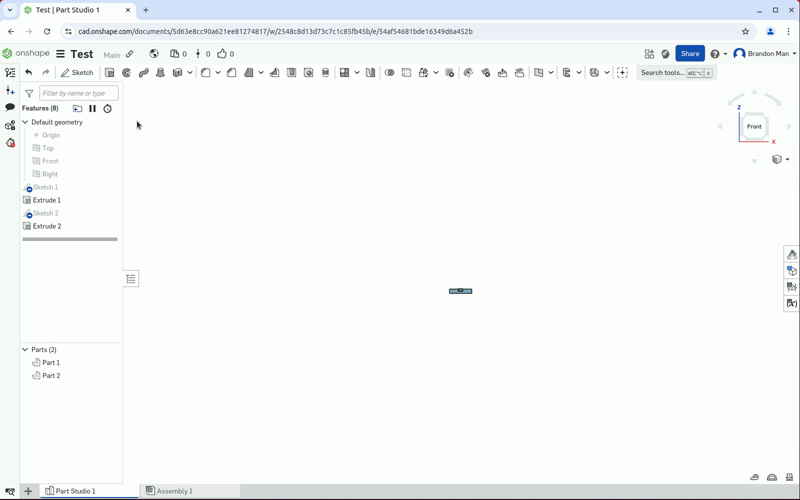
mouse_move(73, 189)
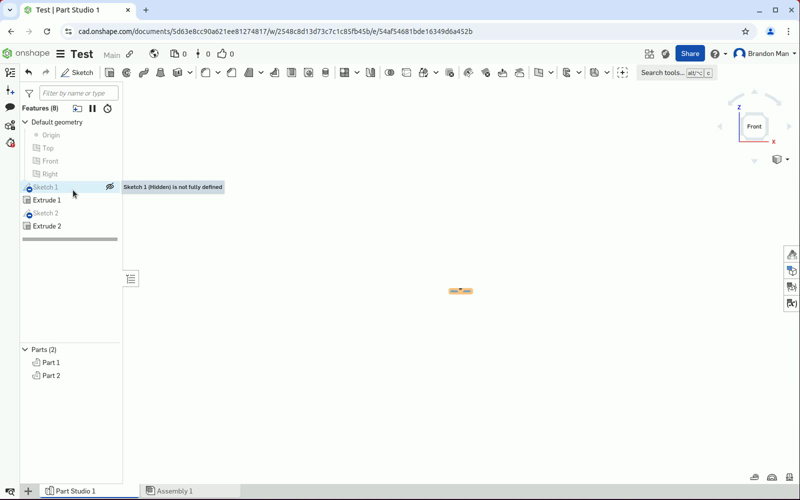
click(73, 189)
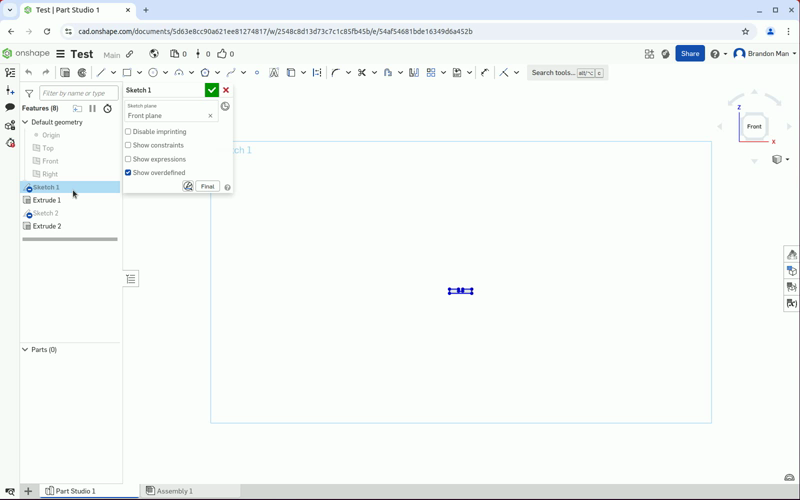
mouse_move(229, 92)
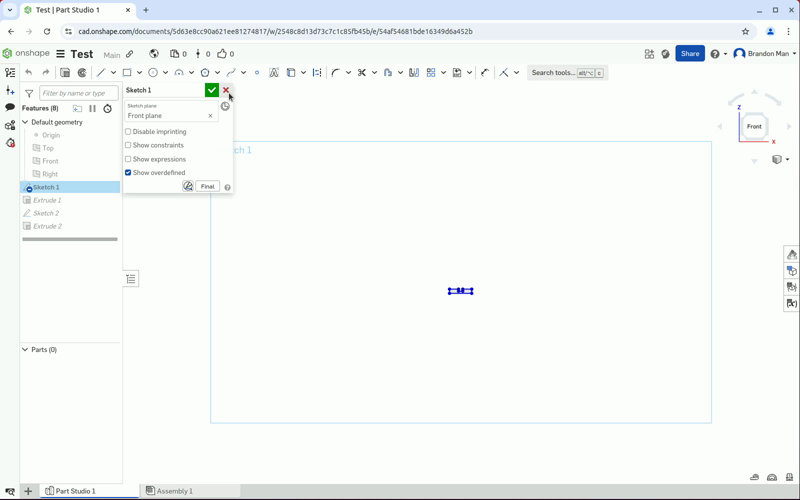
click(229, 92)
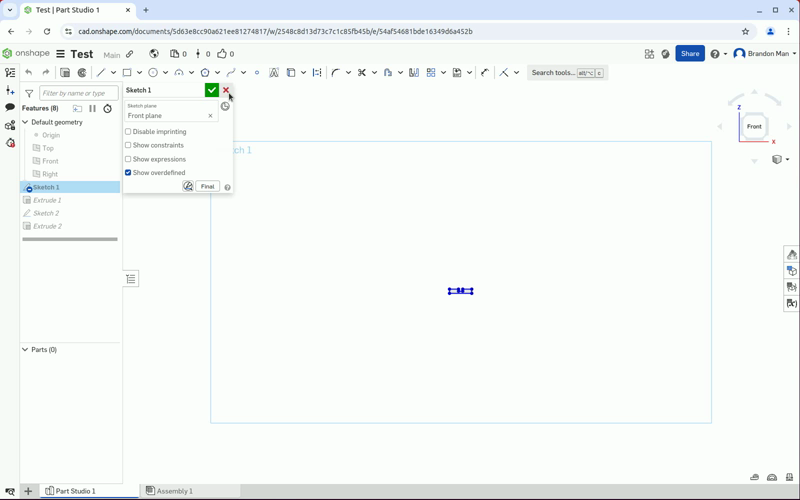
key(shift+s)
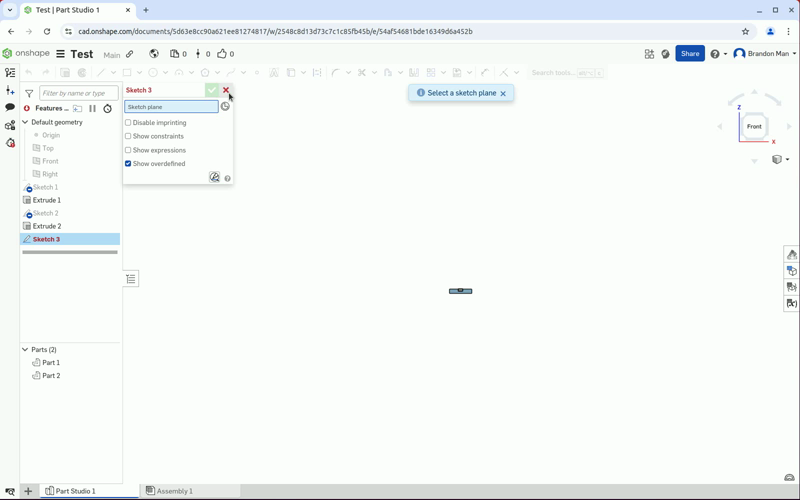
mouse_move(73, 163)
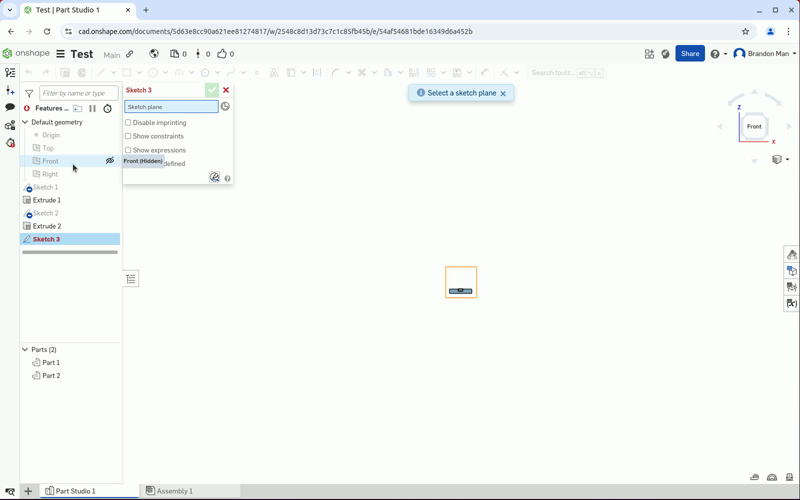
click(73, 163)
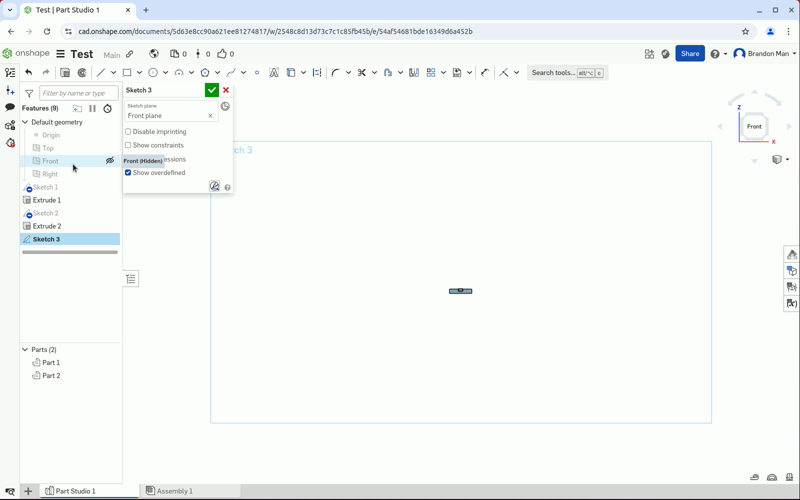
mouse_move(73, 352)
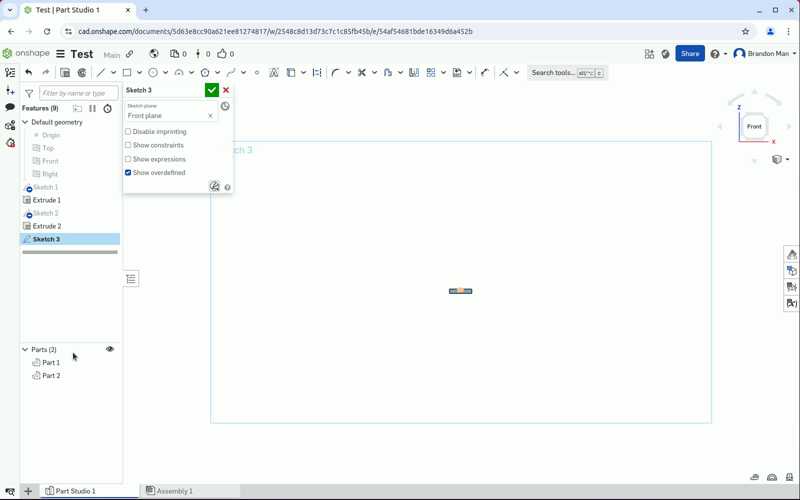
key(y)
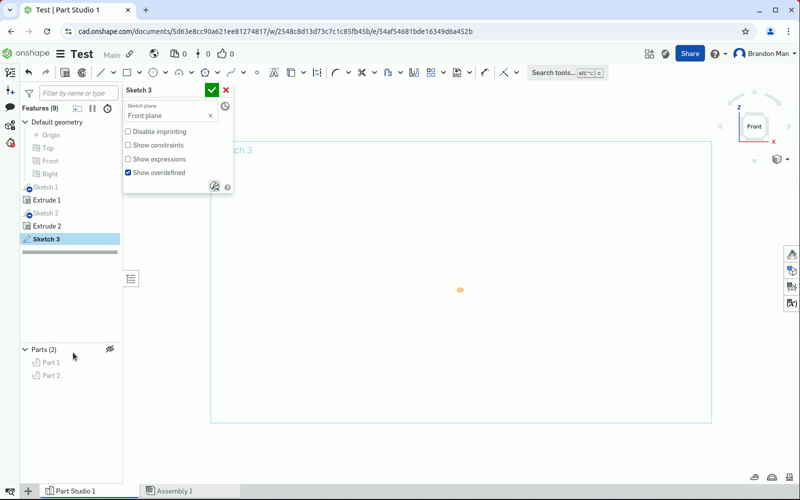
key(l)
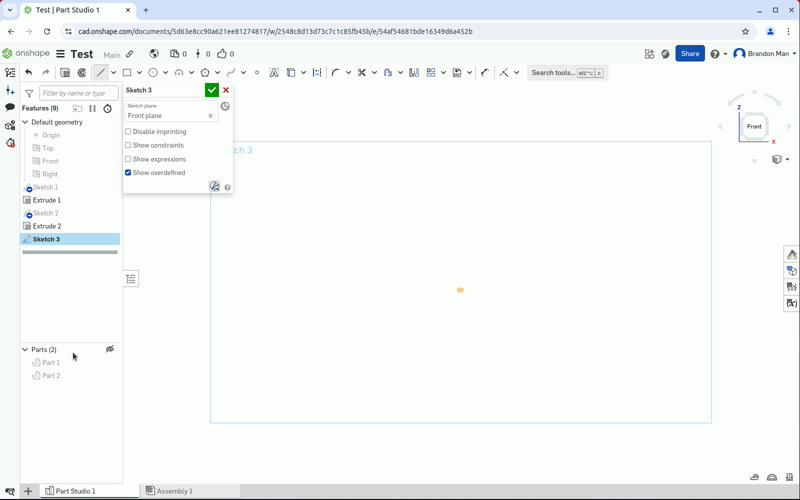
key_down(shift)
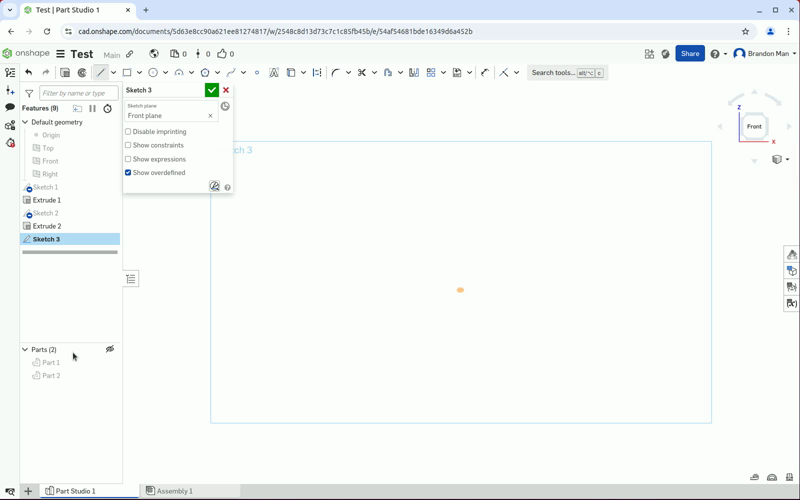
mouse_move(458, 276)
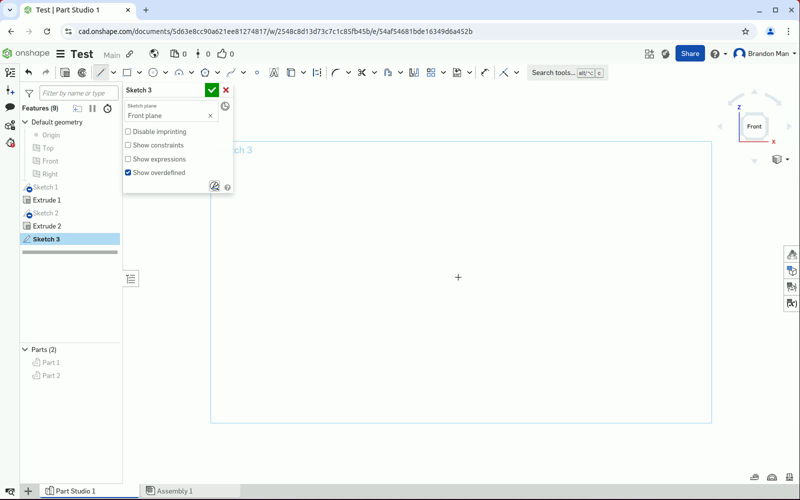
click(458, 276)
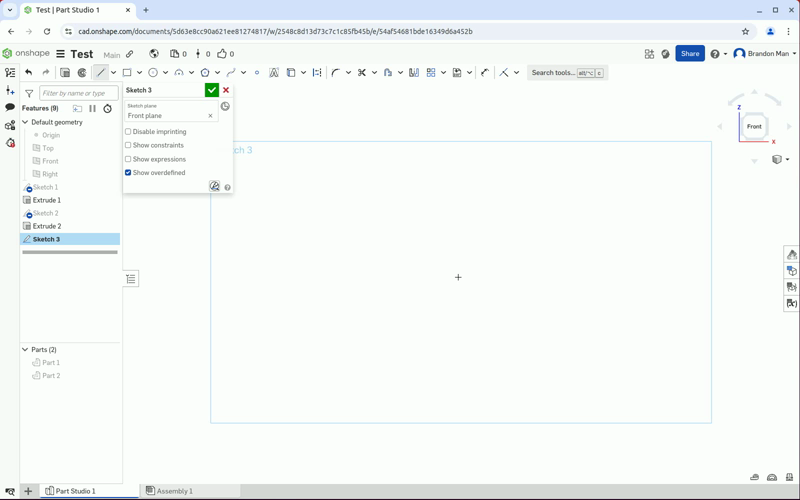
key_up(shift)
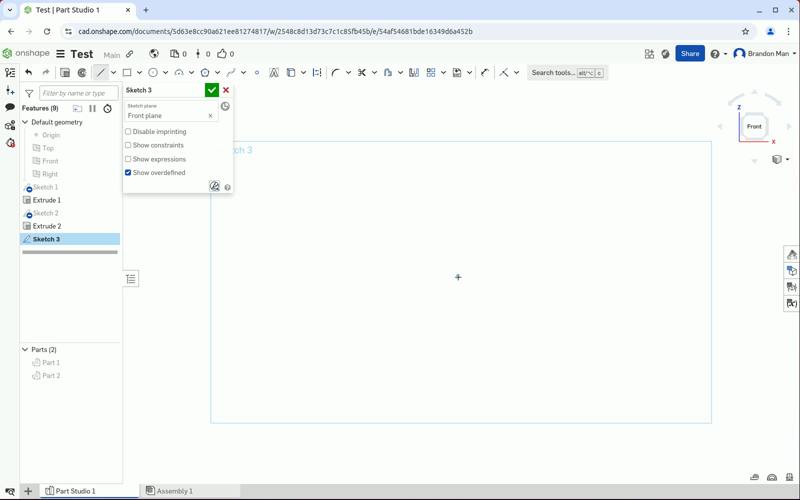
key_down(shift)
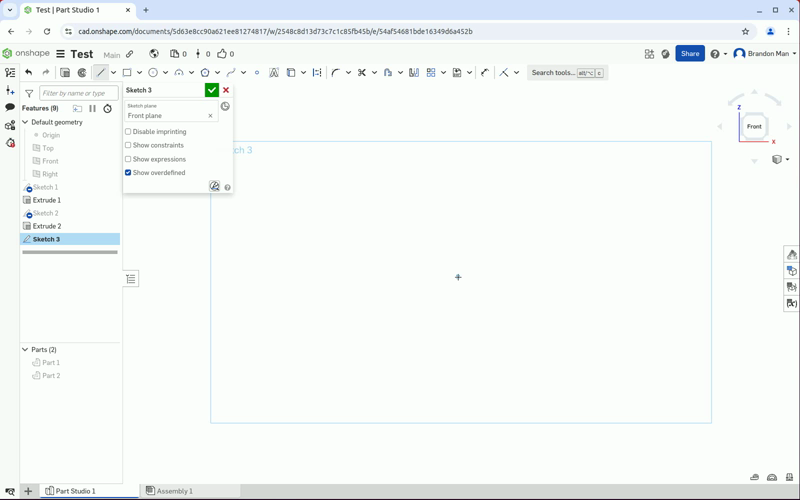
mouse_move(488, 276)
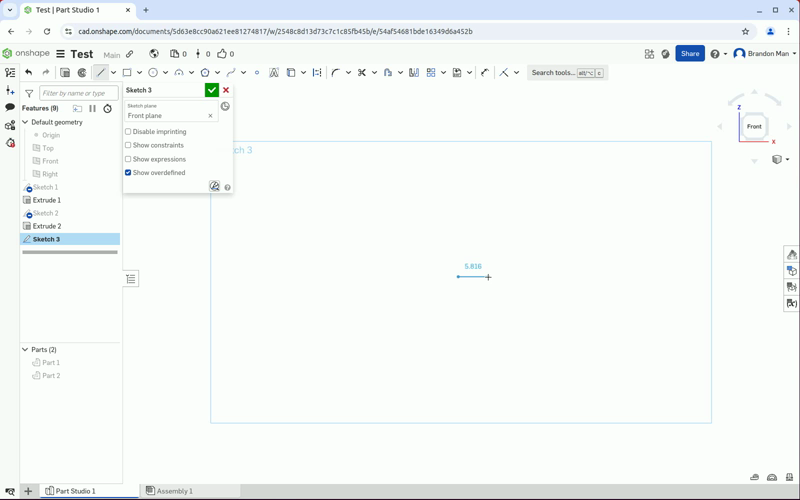
mouse_move(462, 276)
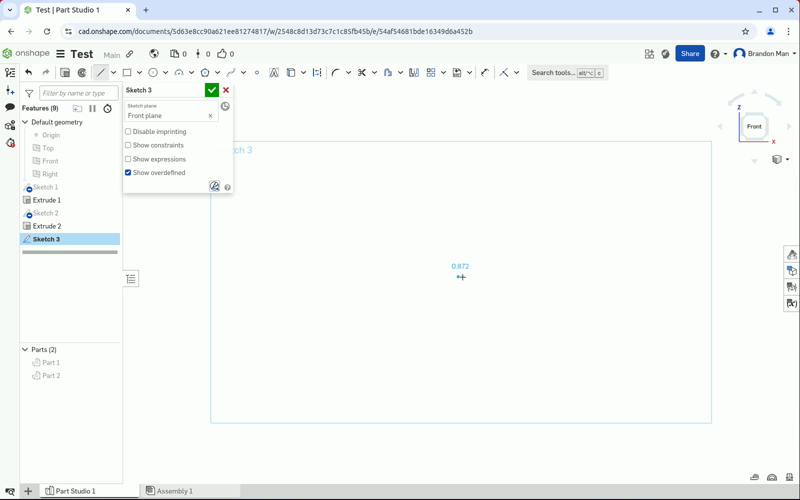
scroll(6)
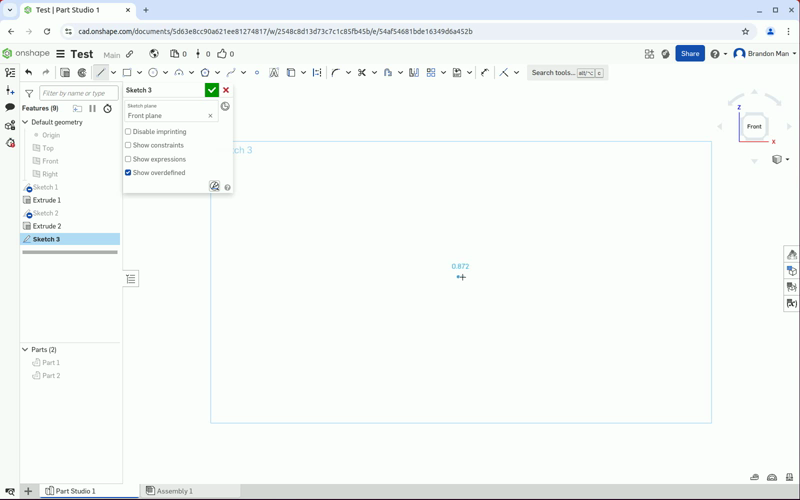
scroll(6)
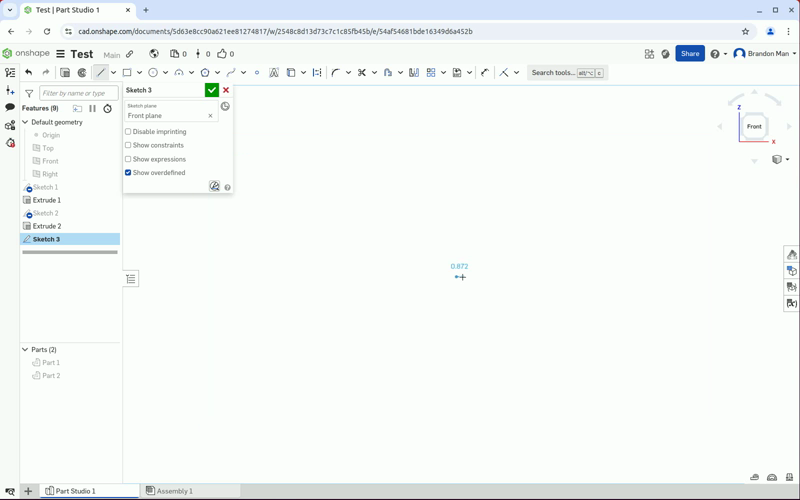
scroll(6)
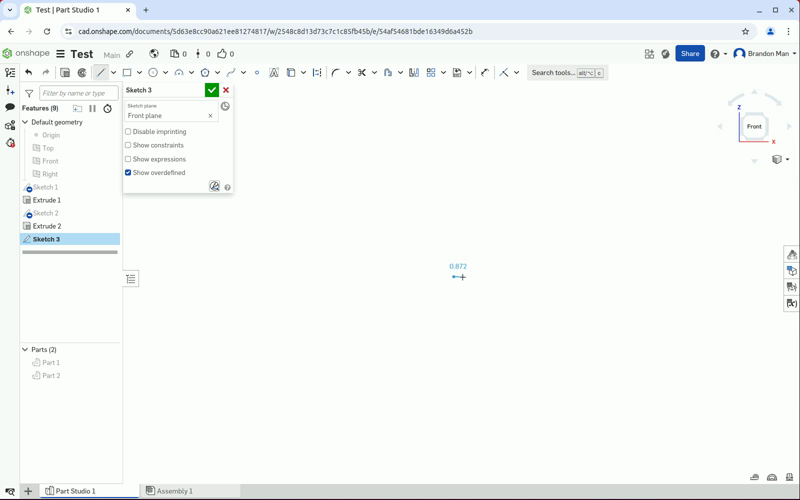
scroll(6)
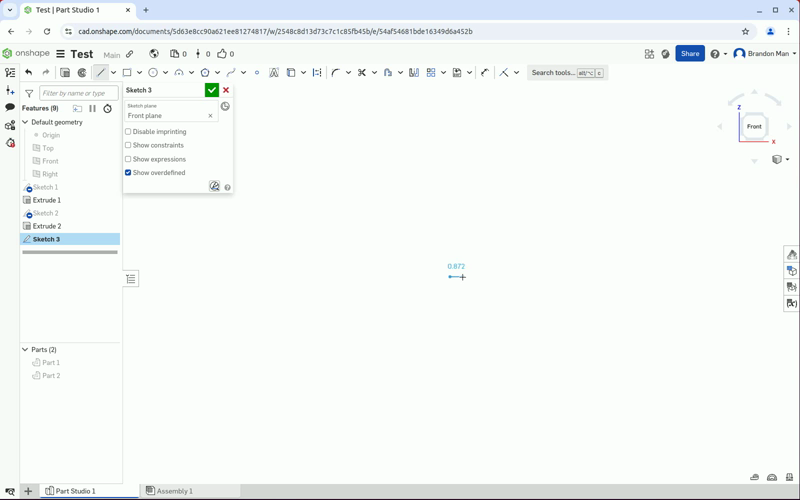
scroll(6)
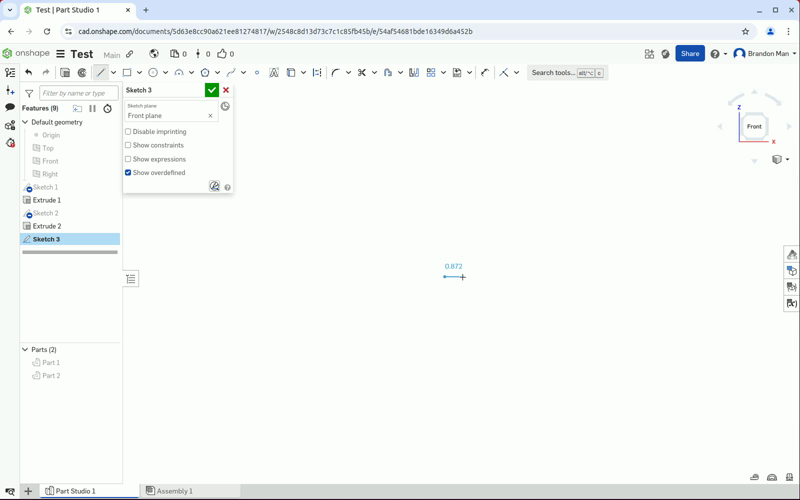
scroll(6)
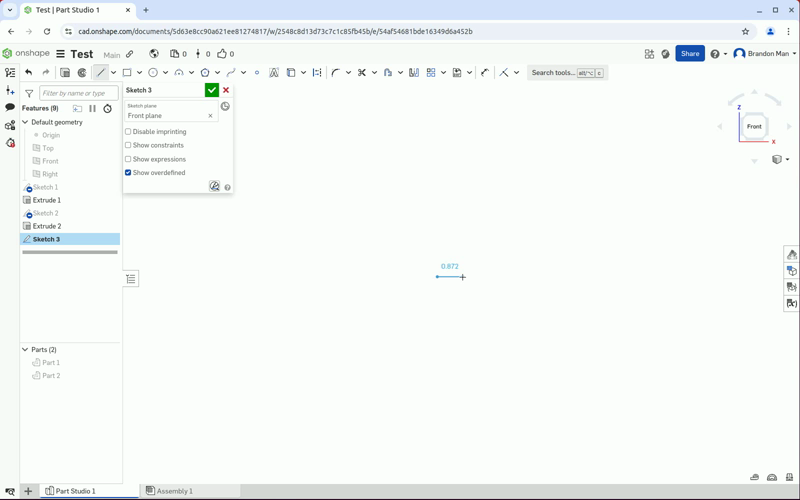
scroll(6)
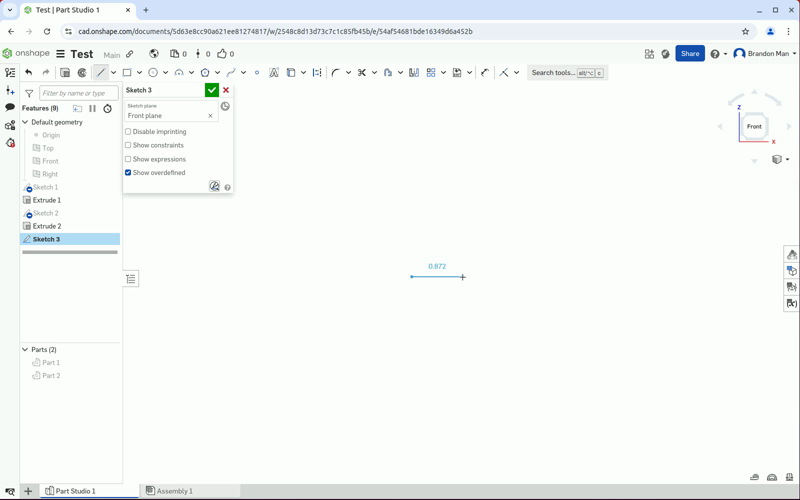
click(462, 276)
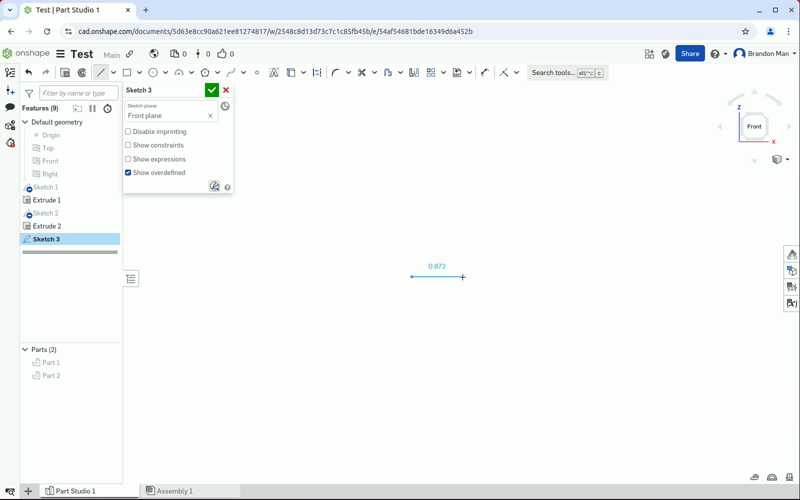
scroll(-6)
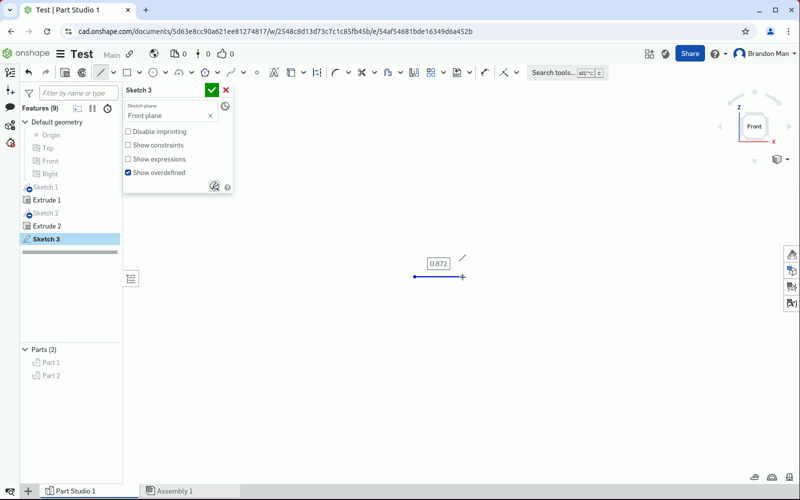
scroll(-6)
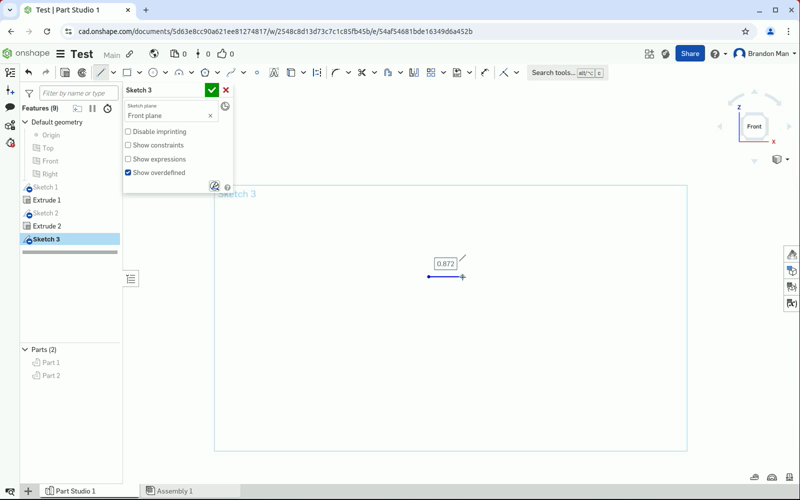
scroll(-6)
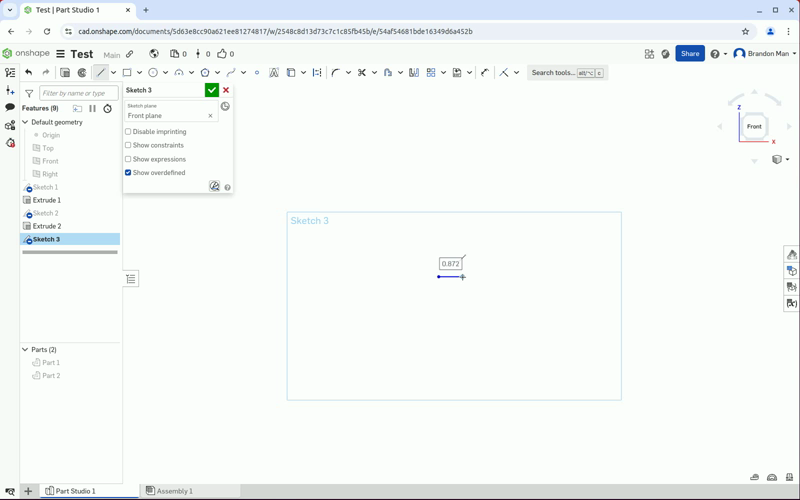
scroll(-6)
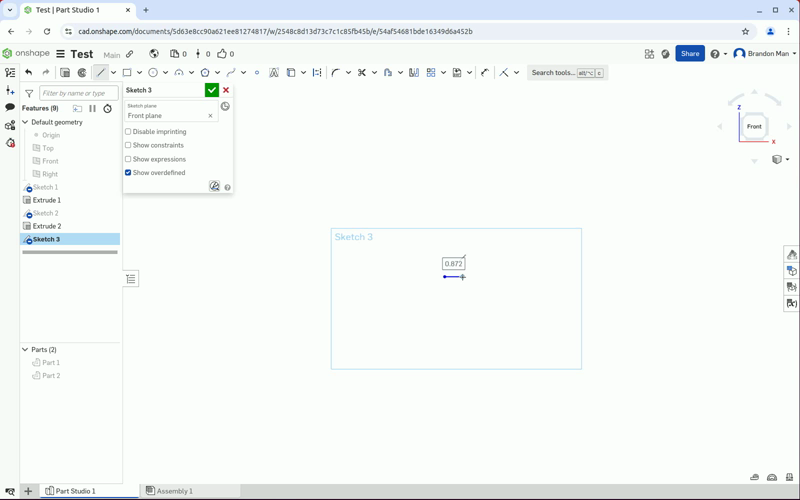
scroll(-6)
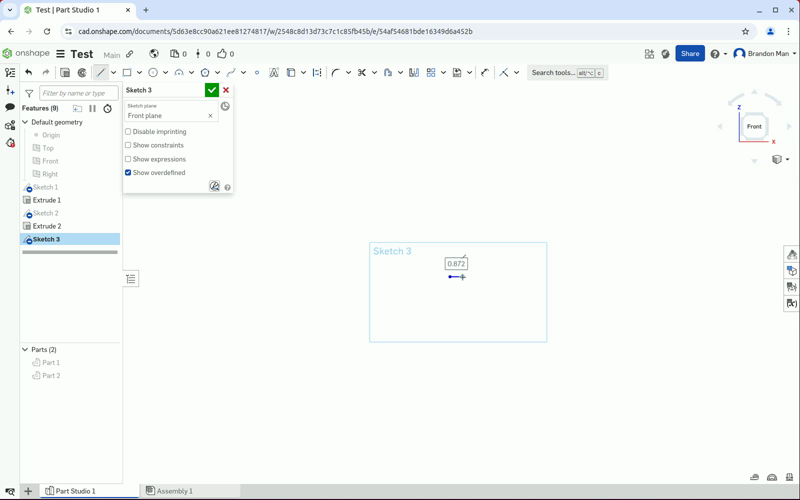
scroll(-6)
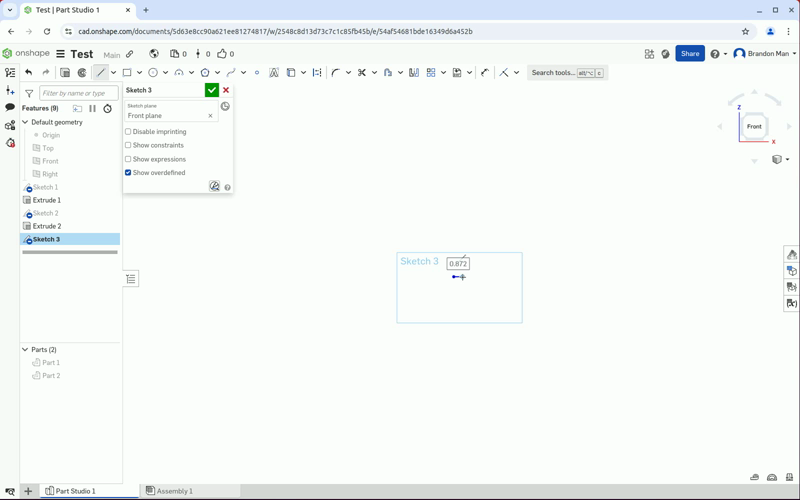
scroll(-6)
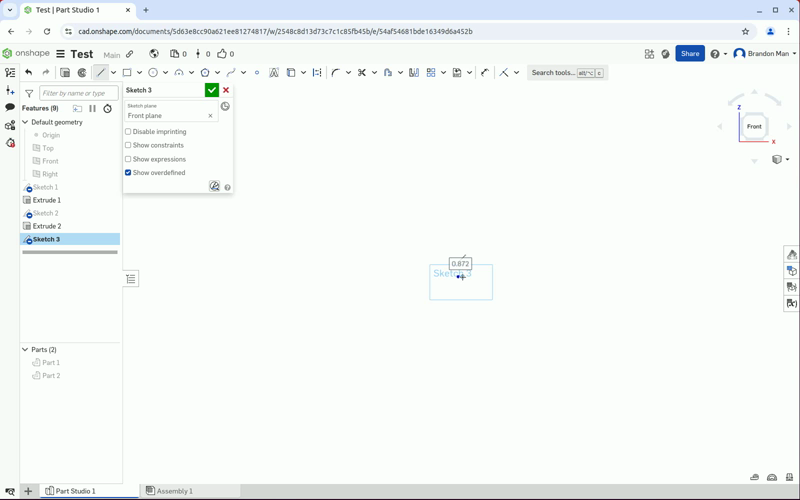
key_up(shift)
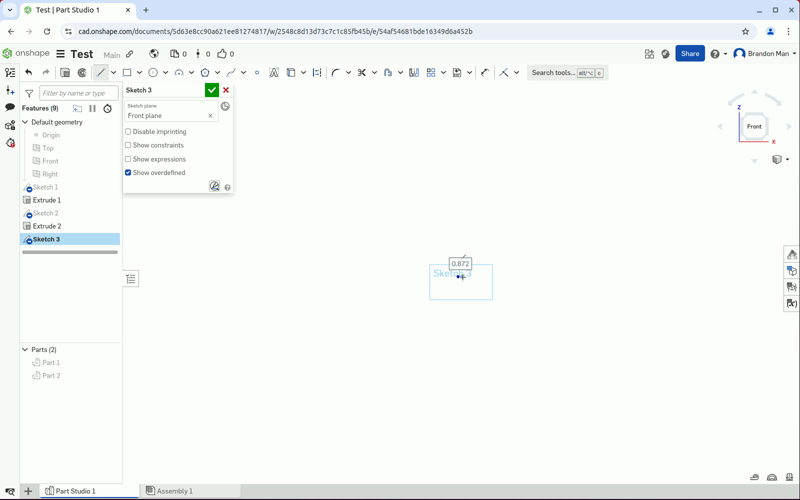
key_down(shift)
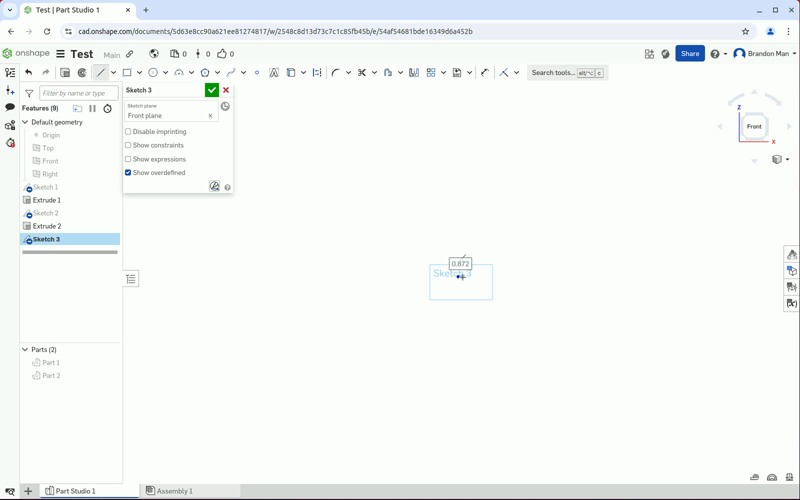
mouse_move(492, 276)
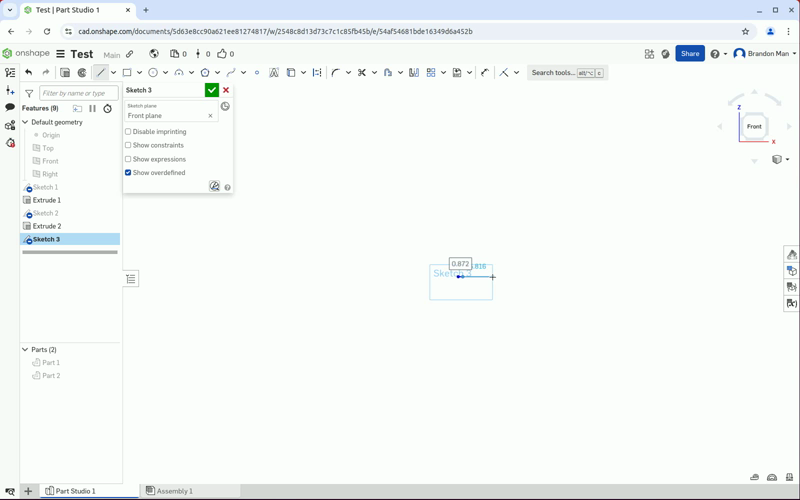
mouse_move(462, 274)
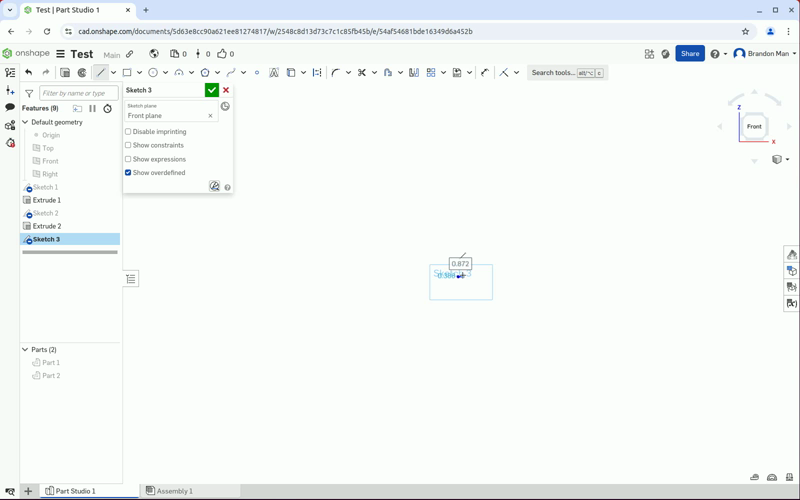
scroll(6)
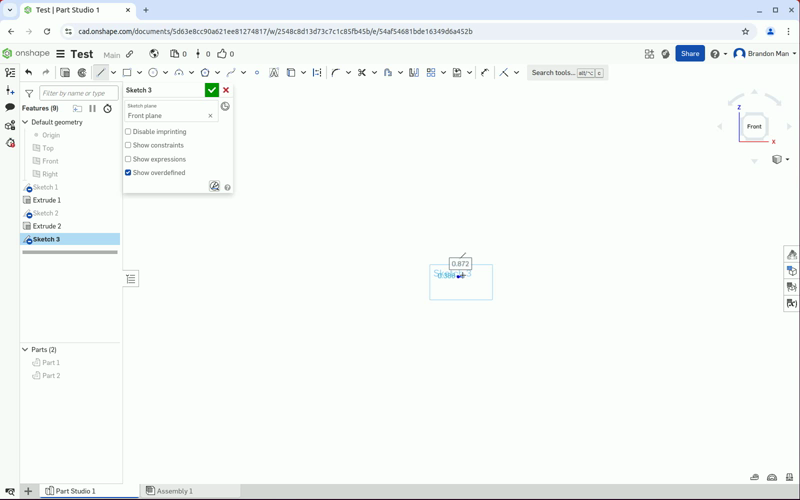
scroll(6)
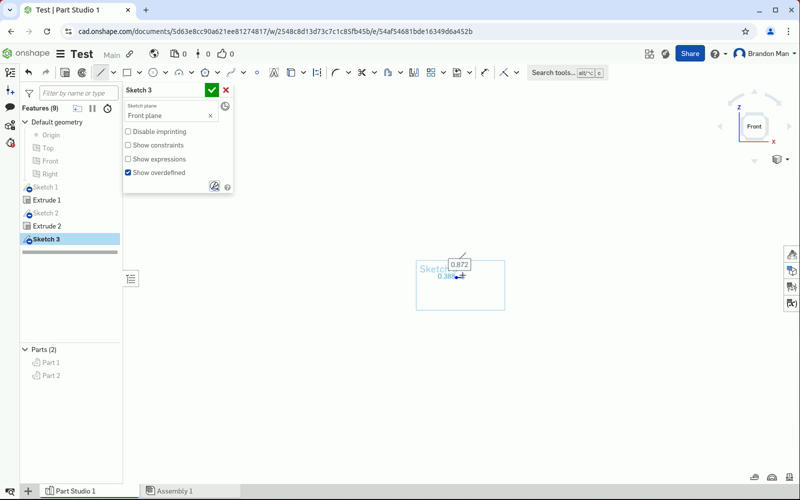
scroll(6)
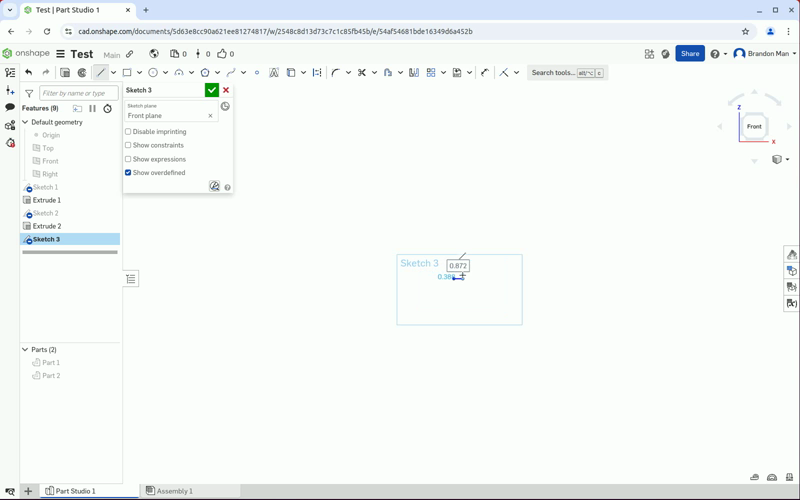
scroll(6)
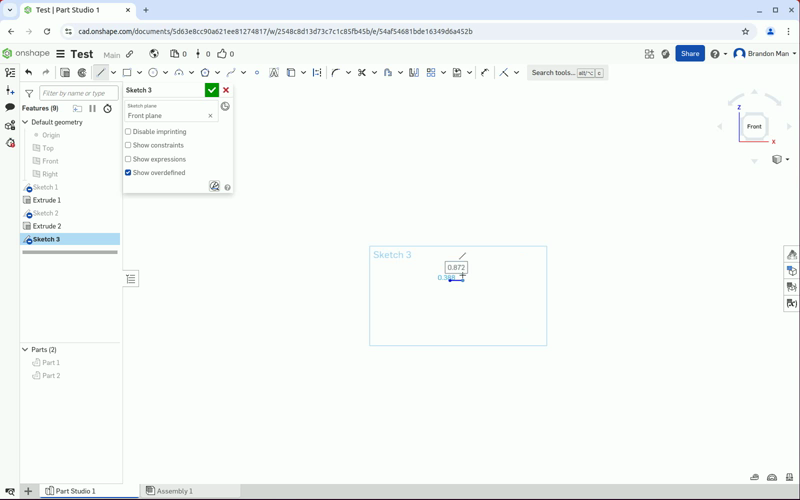
scroll(6)
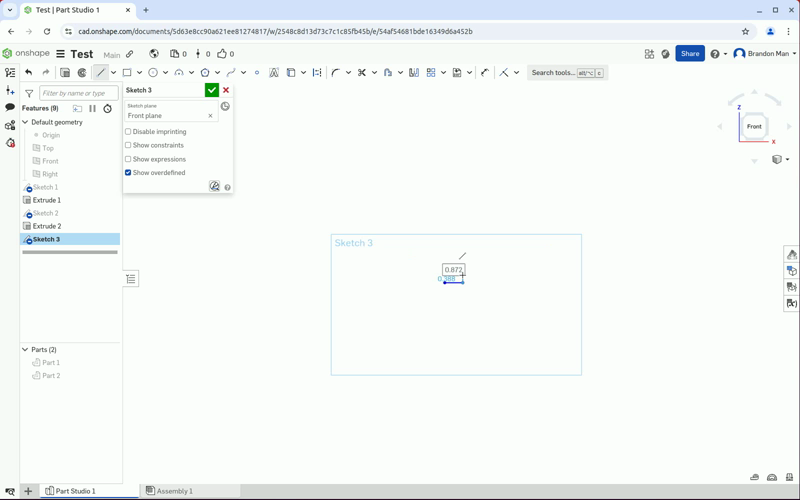
scroll(6)
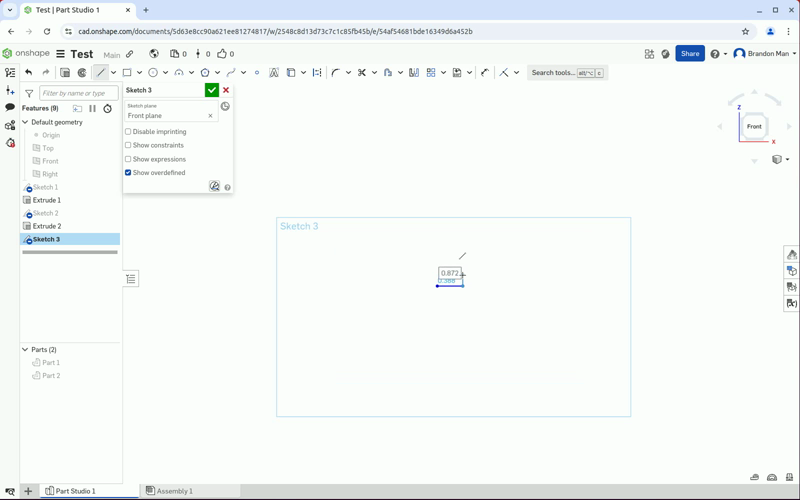
scroll(6)
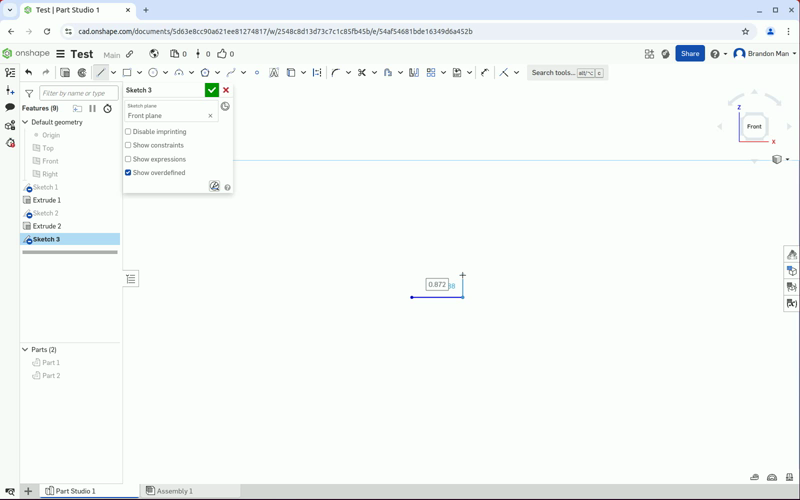
click(462, 274)
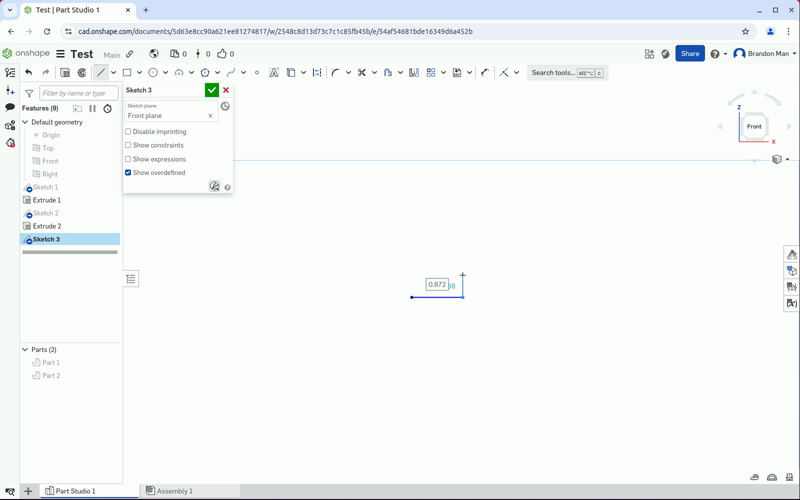
scroll(-6)
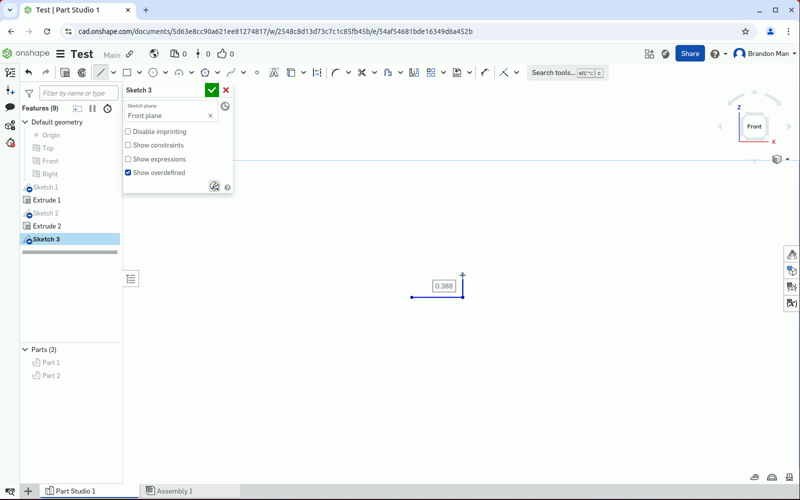
scroll(-6)
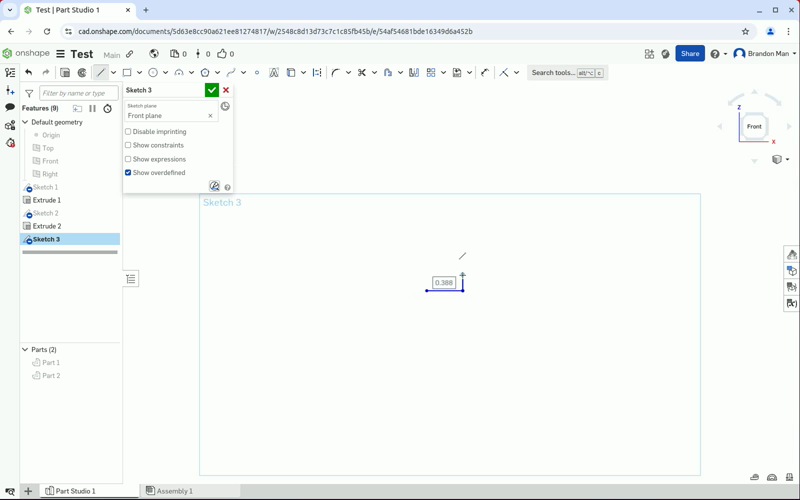
scroll(-6)
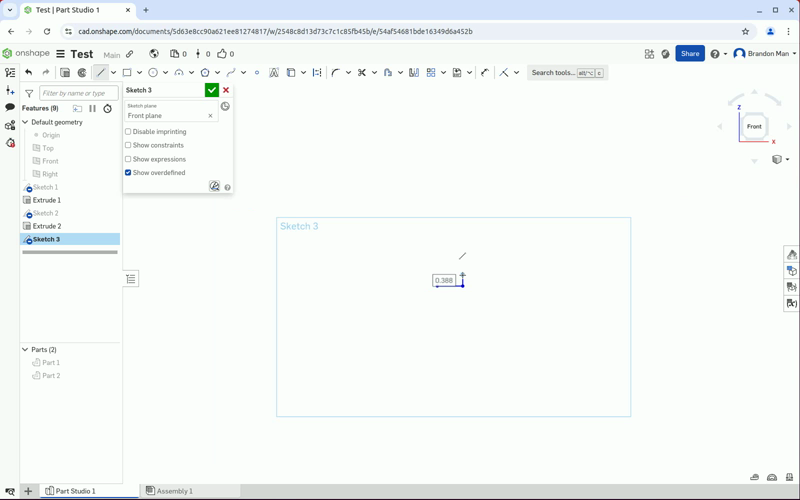
scroll(-6)
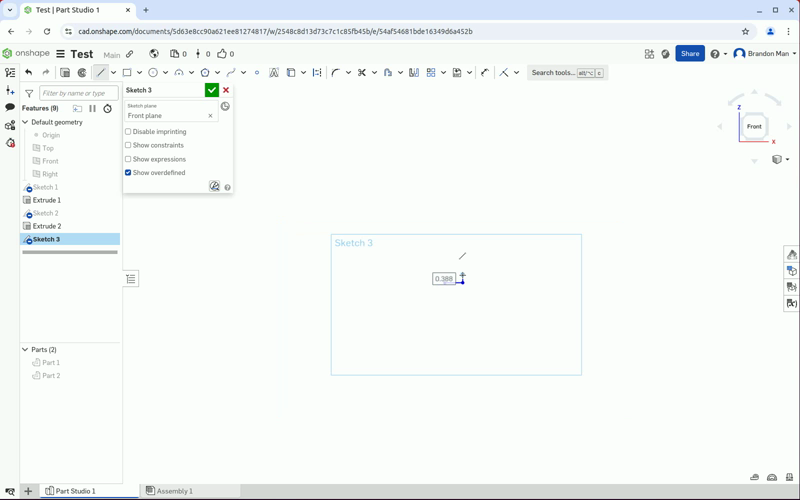
scroll(-6)
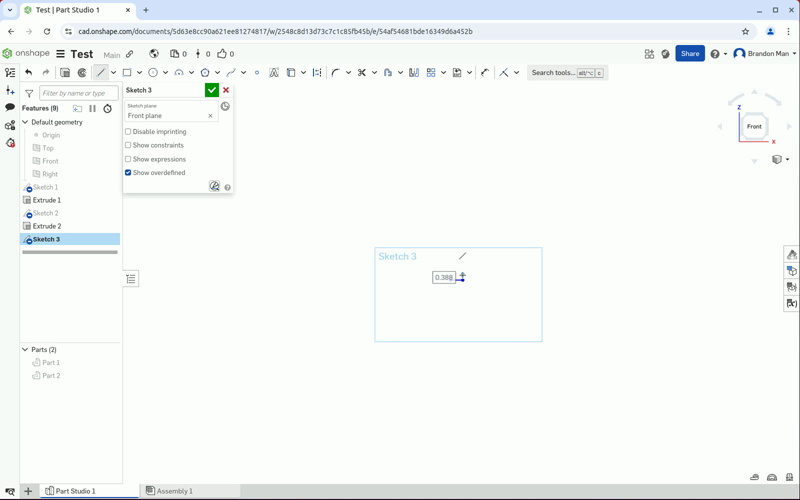
scroll(-6)
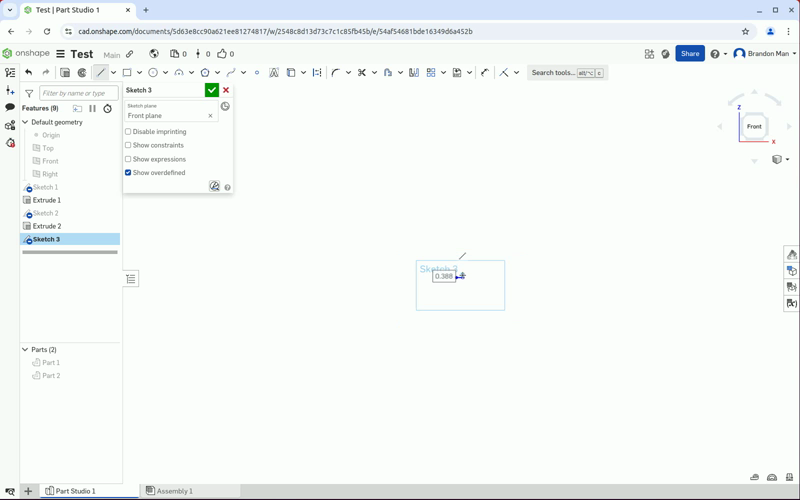
scroll(-6)
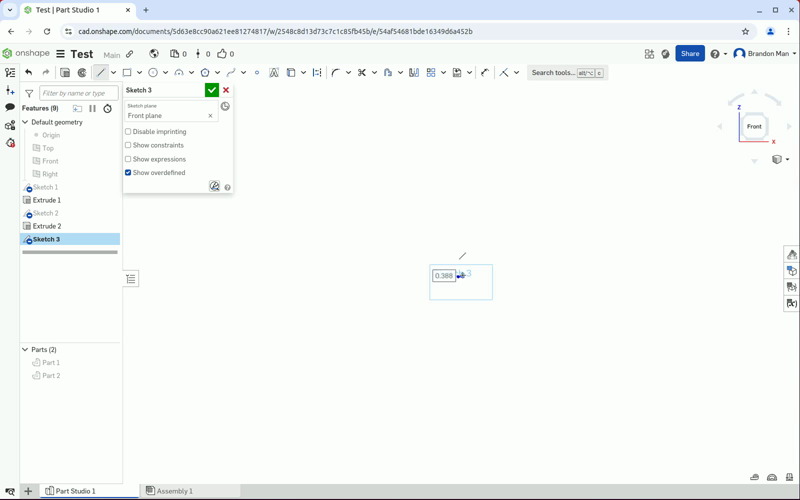
key_up(shift)
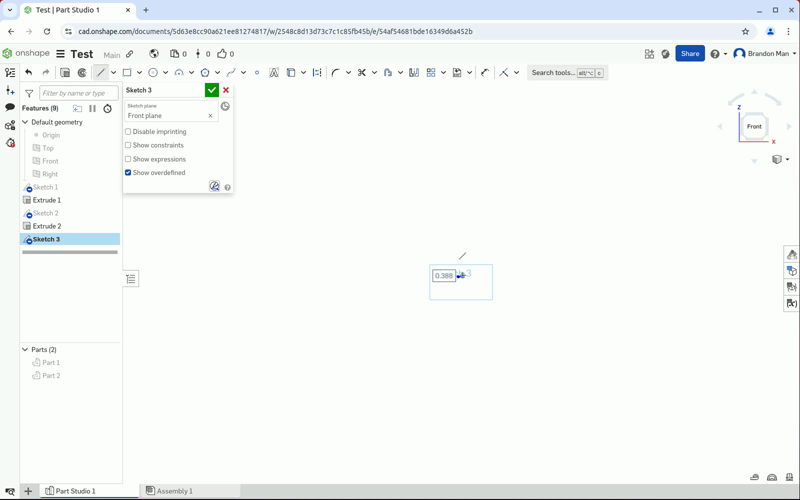
key_down(shift)
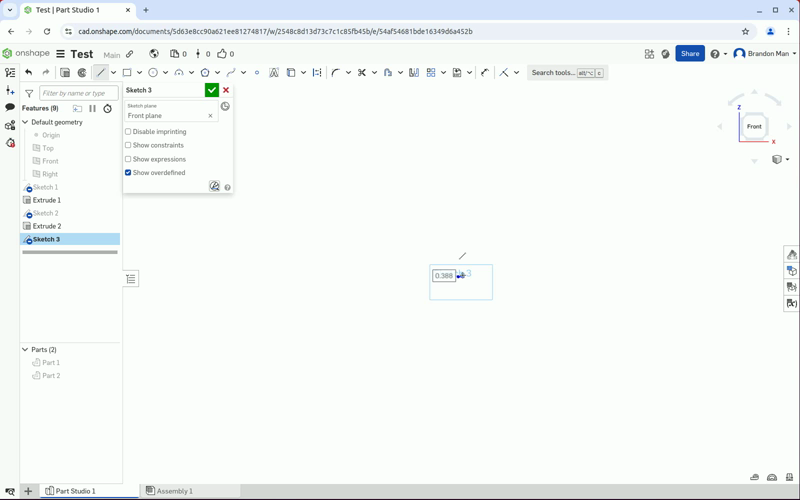
mouse_move(492, 274)
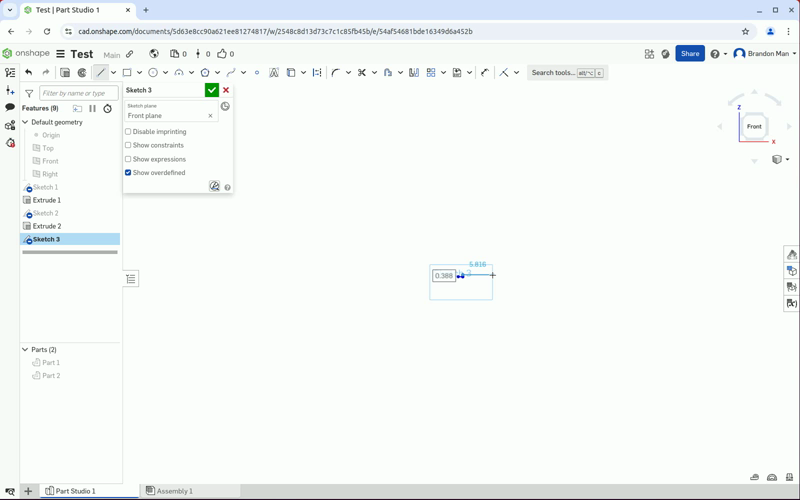
mouse_move(458, 274)
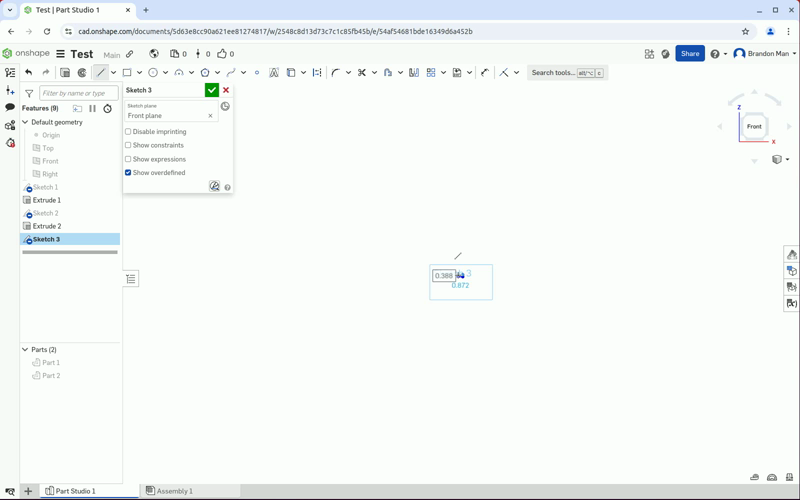
scroll(6)
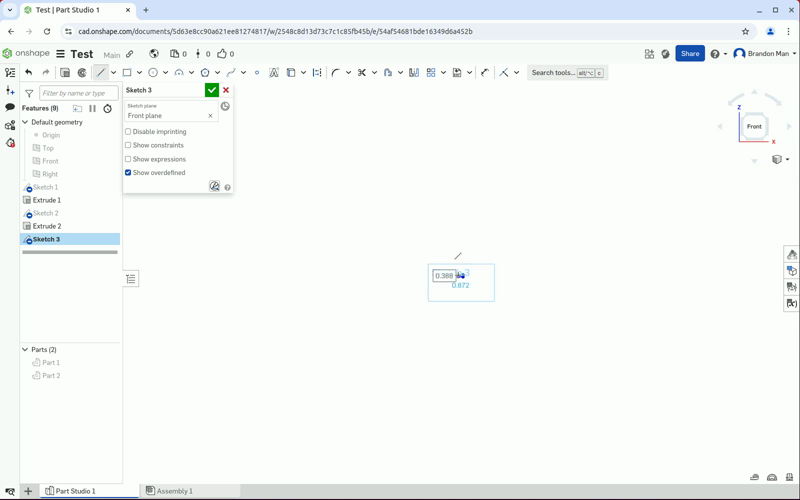
scroll(6)
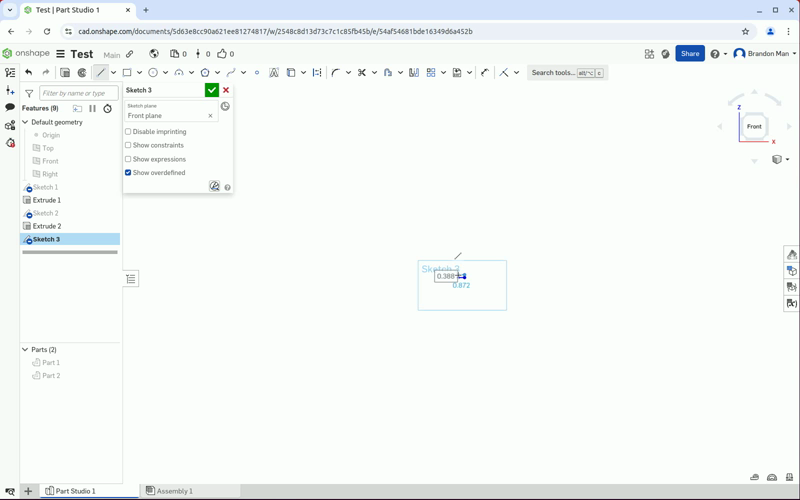
scroll(6)
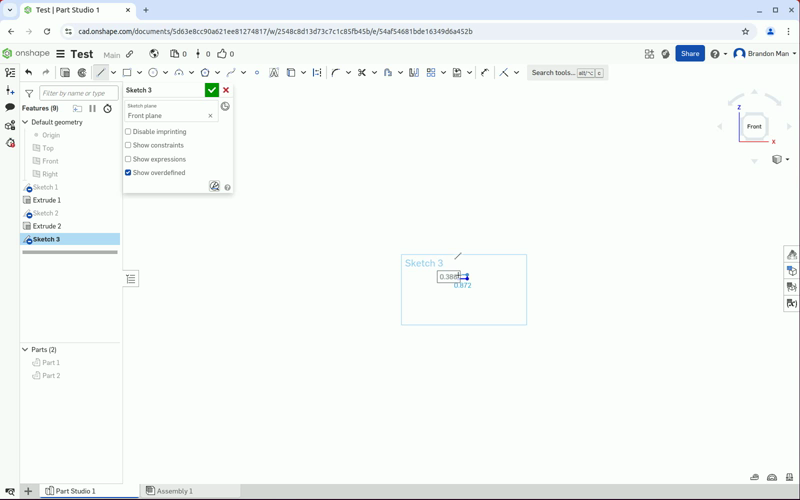
scroll(6)
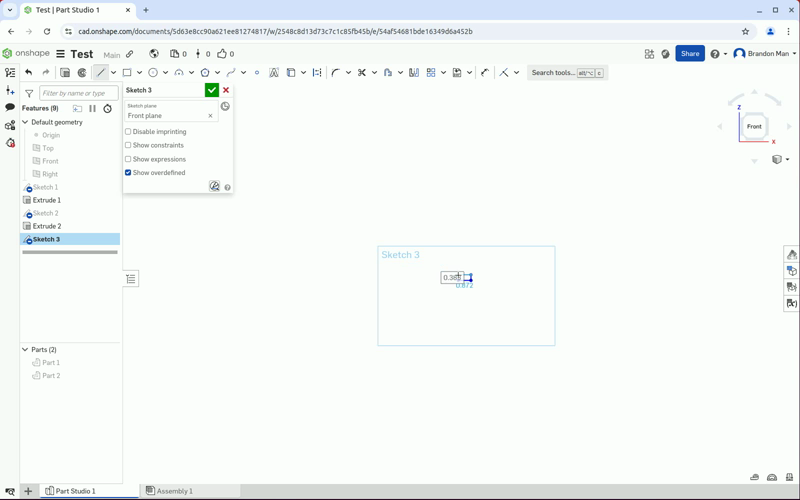
scroll(6)
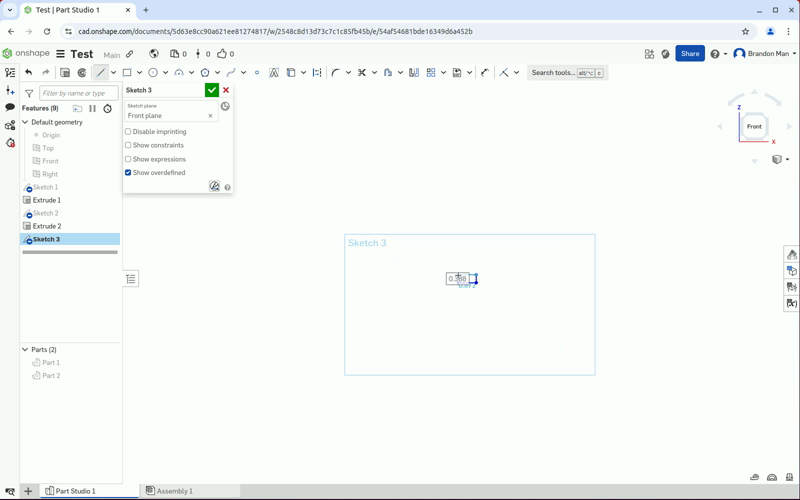
scroll(6)
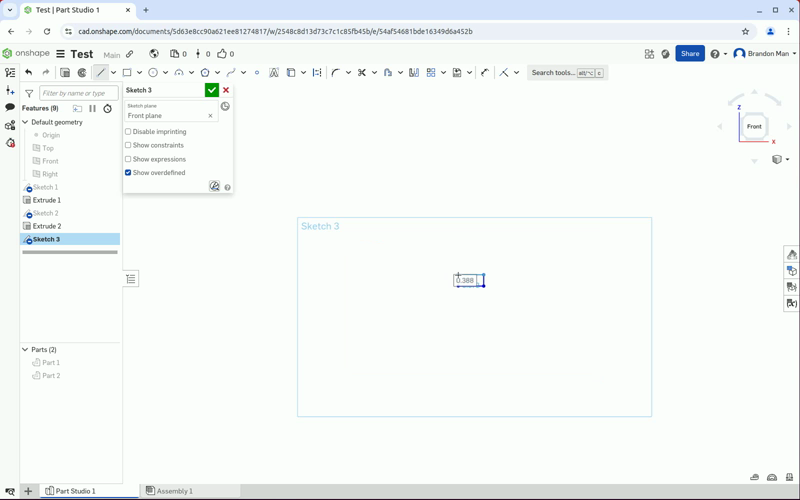
scroll(6)
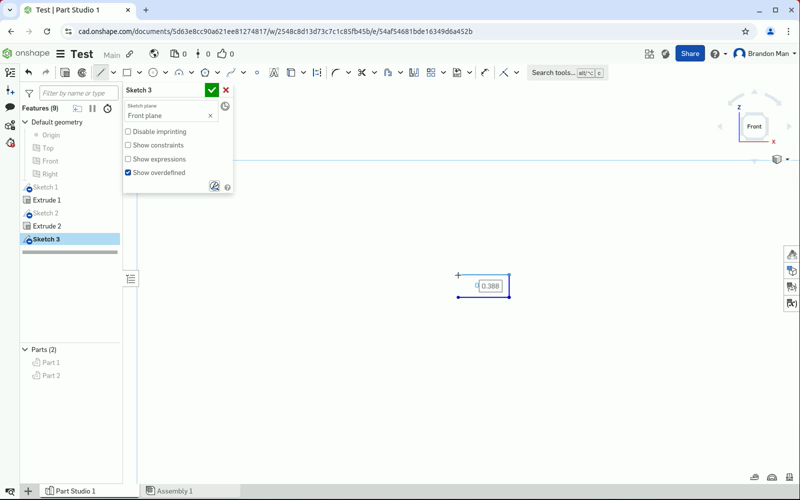
click(458, 274)
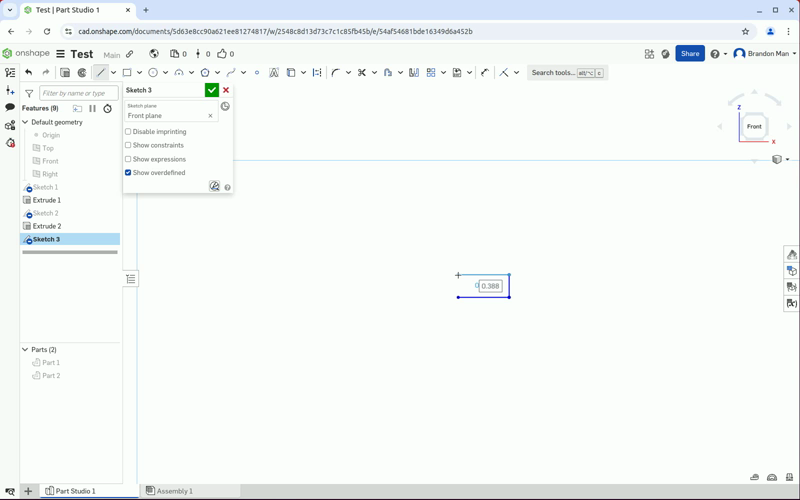
scroll(-6)
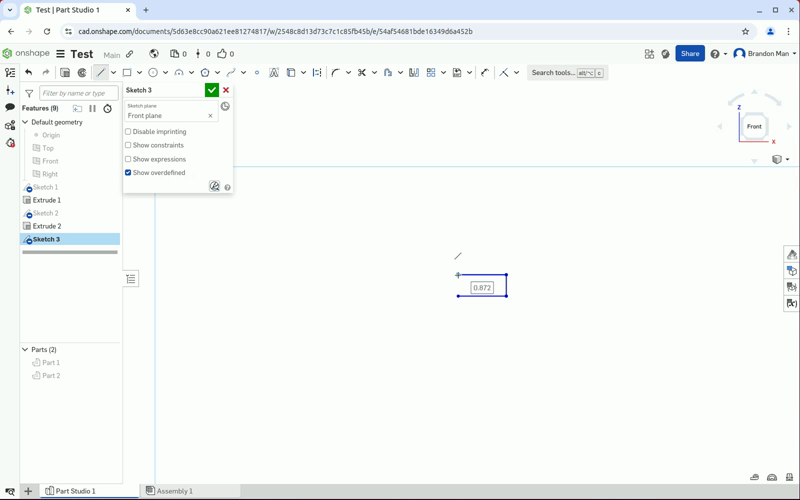
scroll(-6)
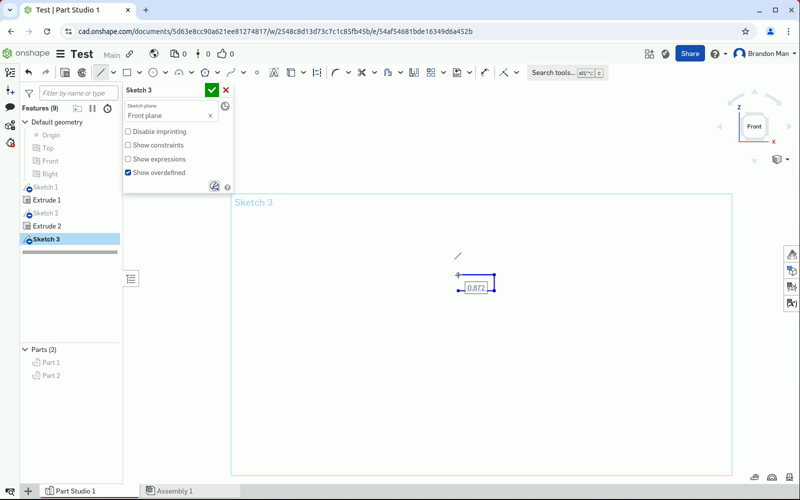
scroll(-6)
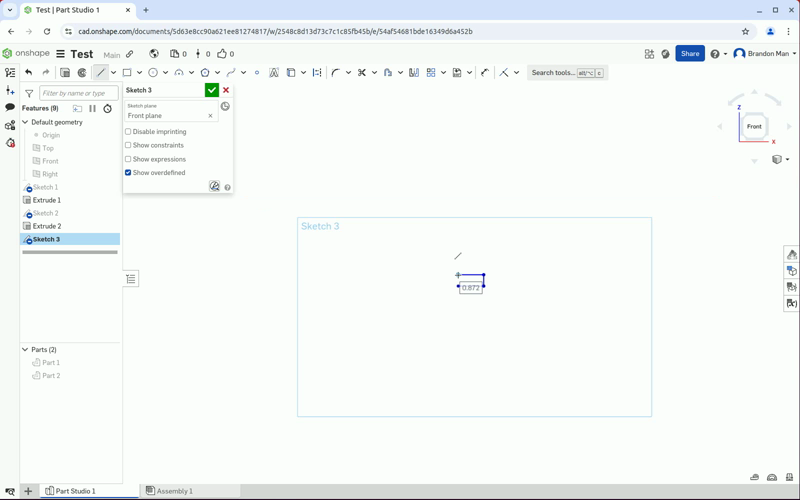
scroll(-6)
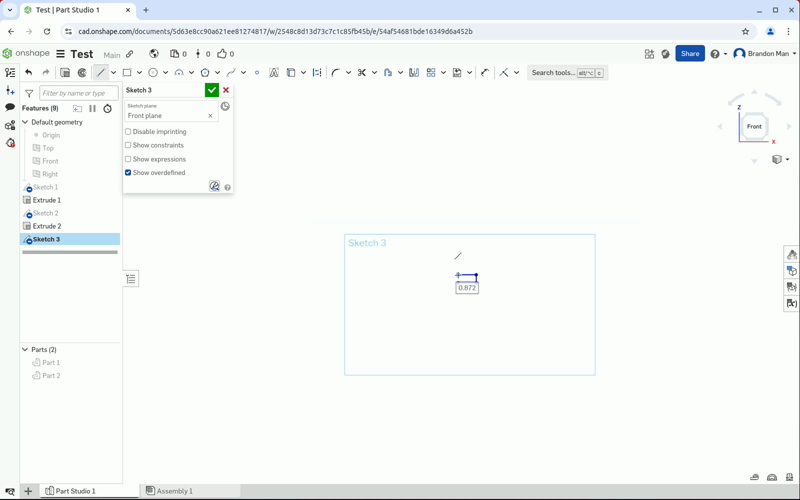
scroll(-6)
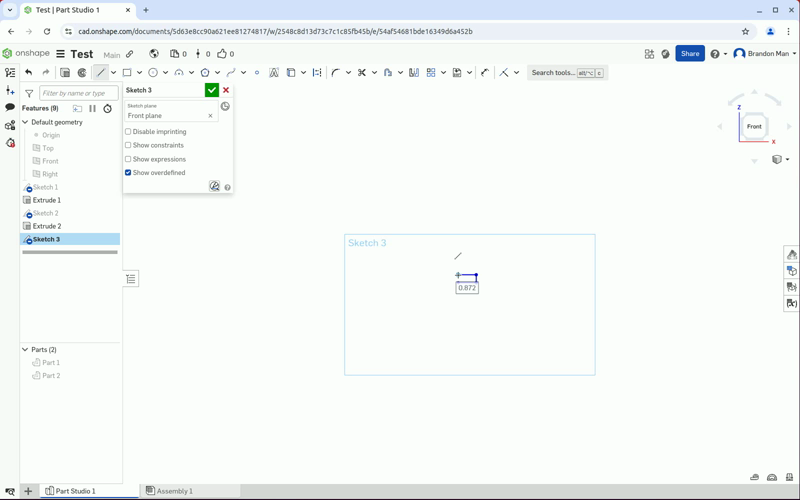
scroll(-6)
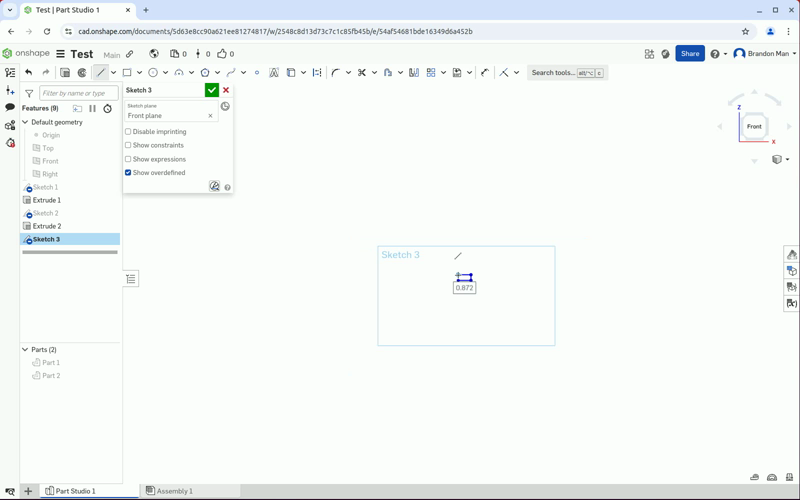
scroll(-6)
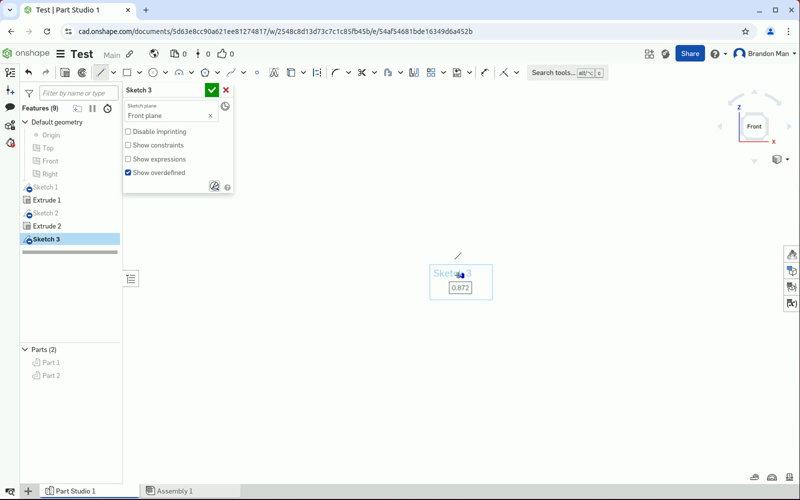
key_up(shift)
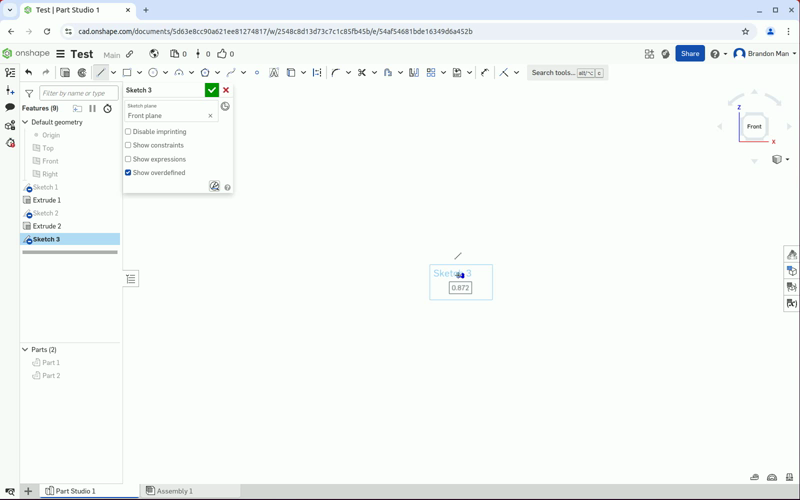
mouse_move(488, 274)
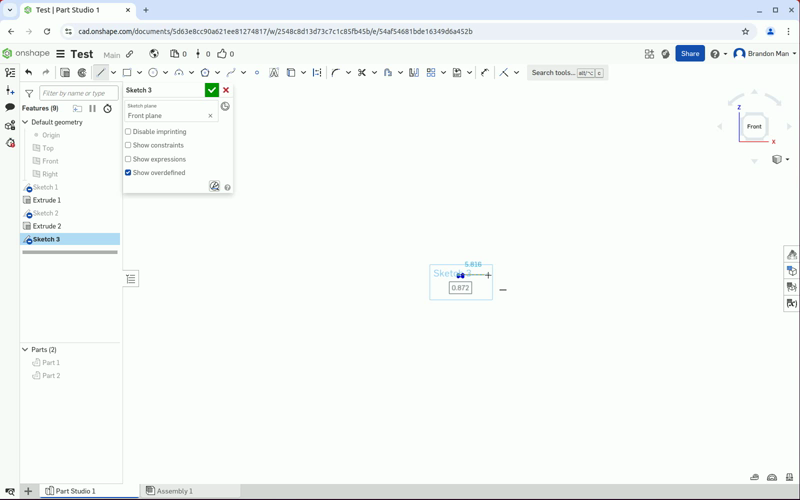
key_down(shift)
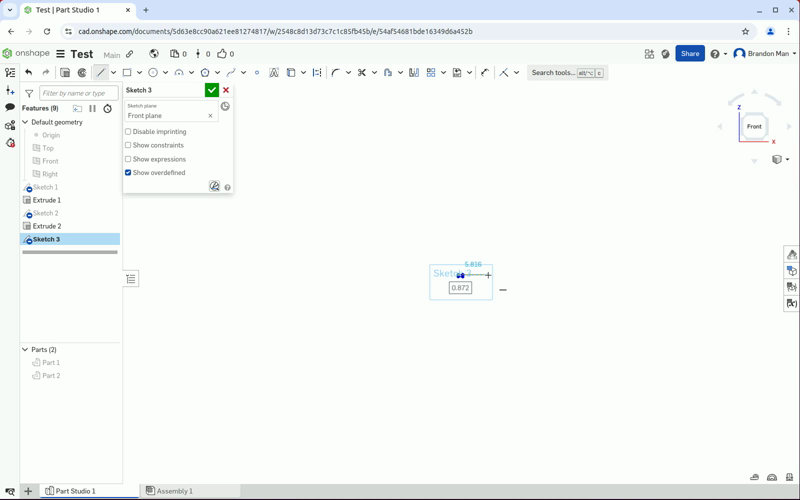
mouse_move(458, 276)
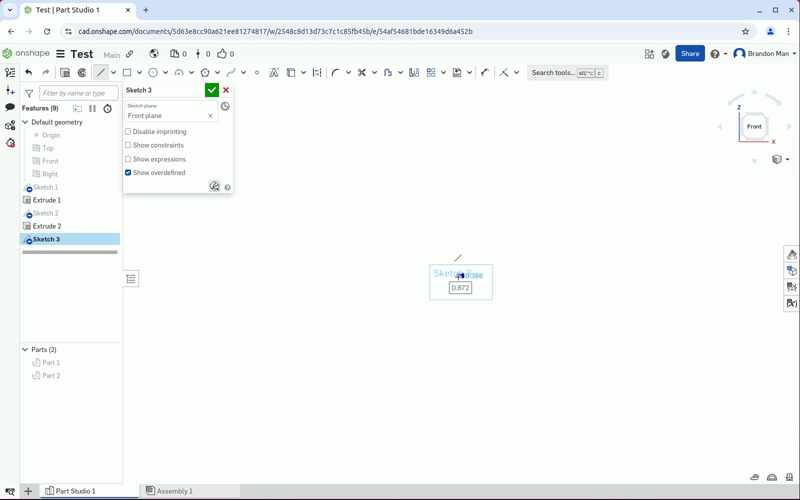
scroll(6)
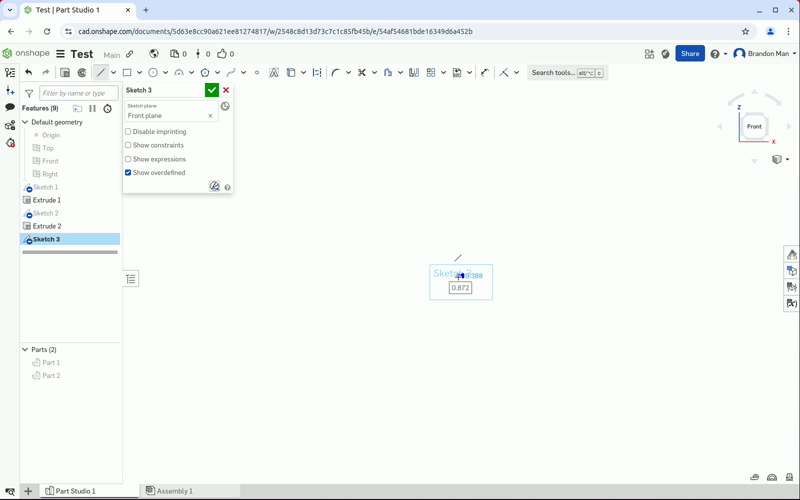
scroll(6)
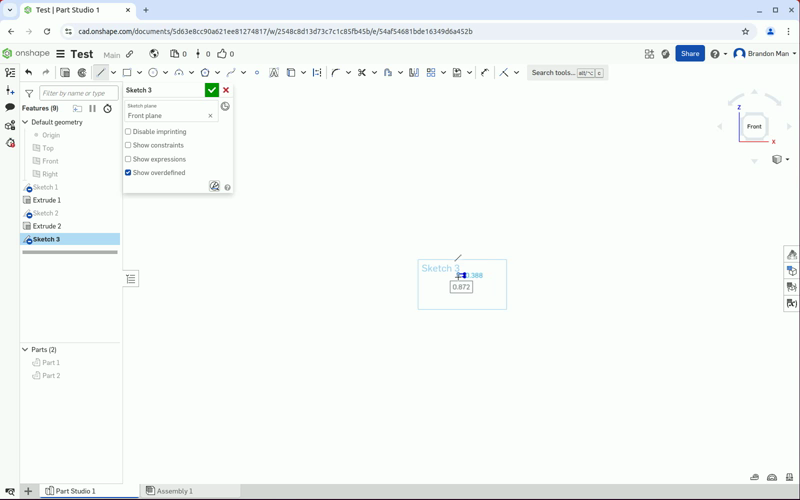
scroll(6)
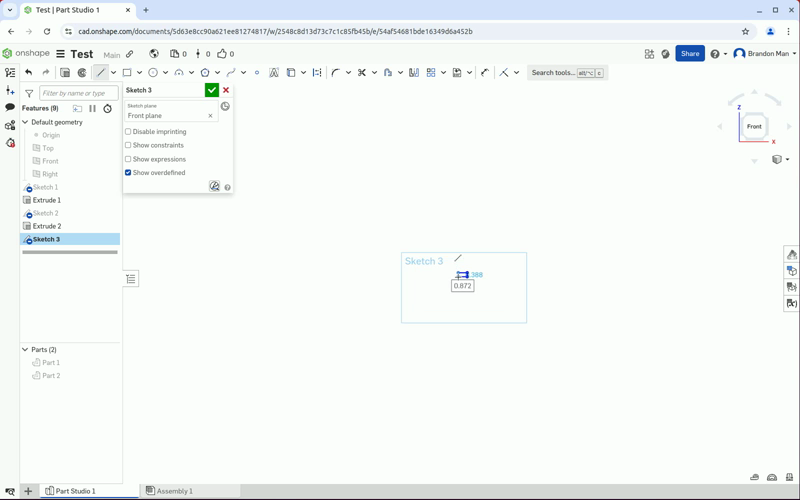
scroll(6)
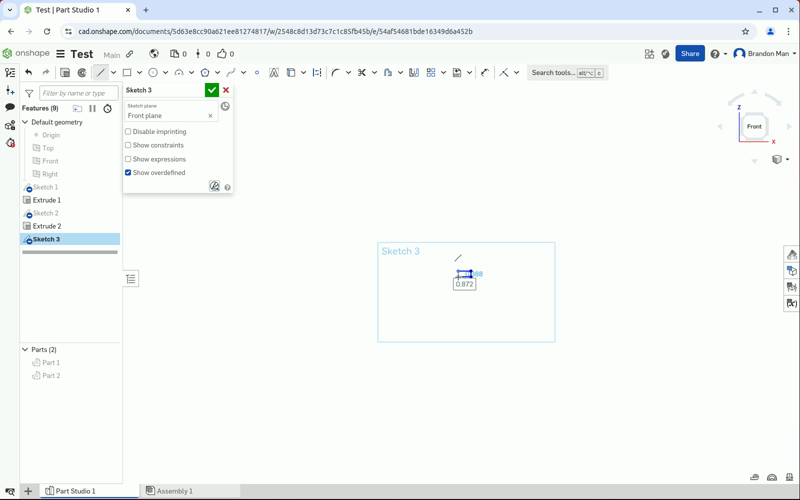
scroll(6)
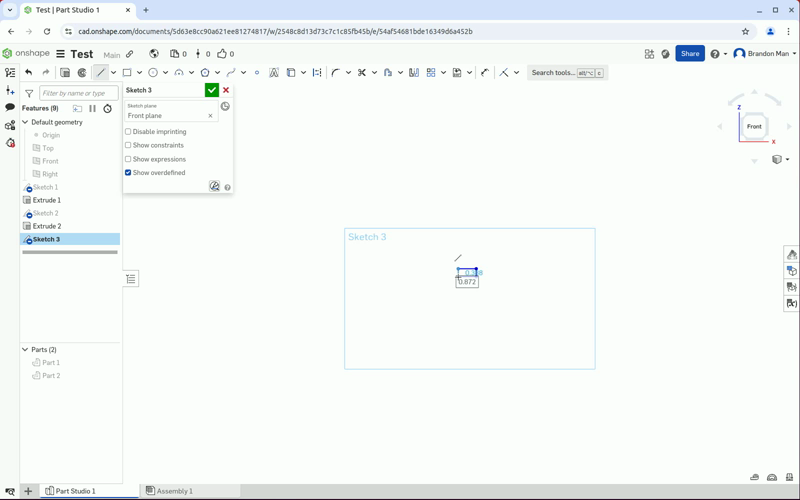
scroll(6)
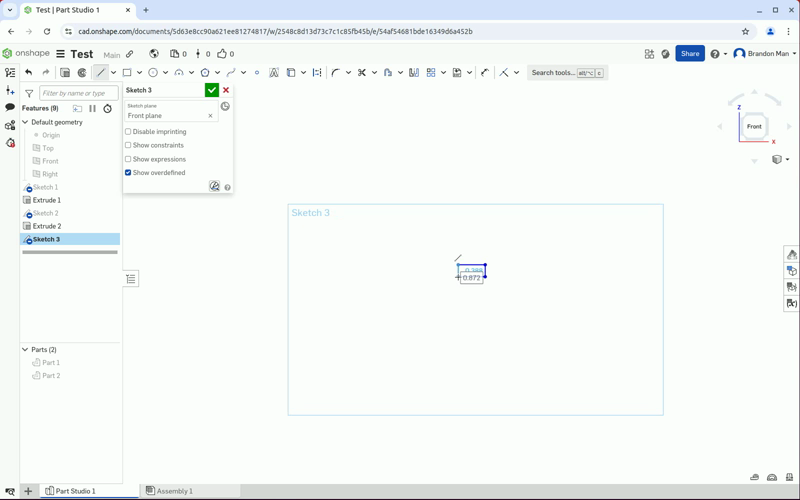
scroll(6)
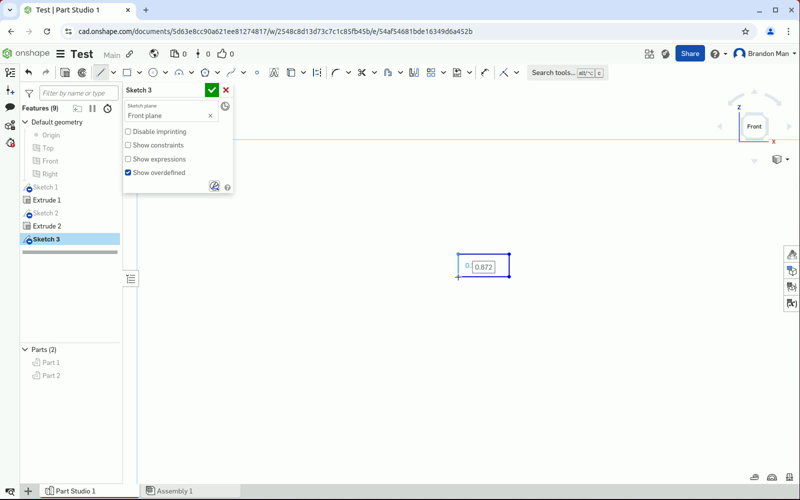
key_up(shift)
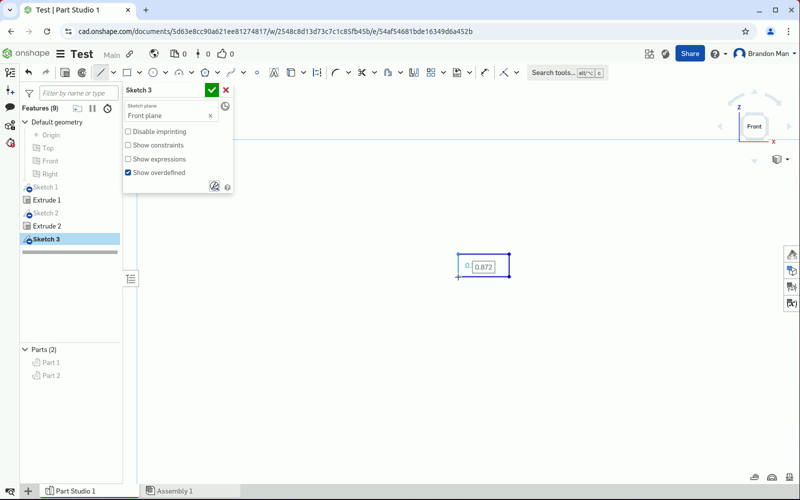
click(458, 276)
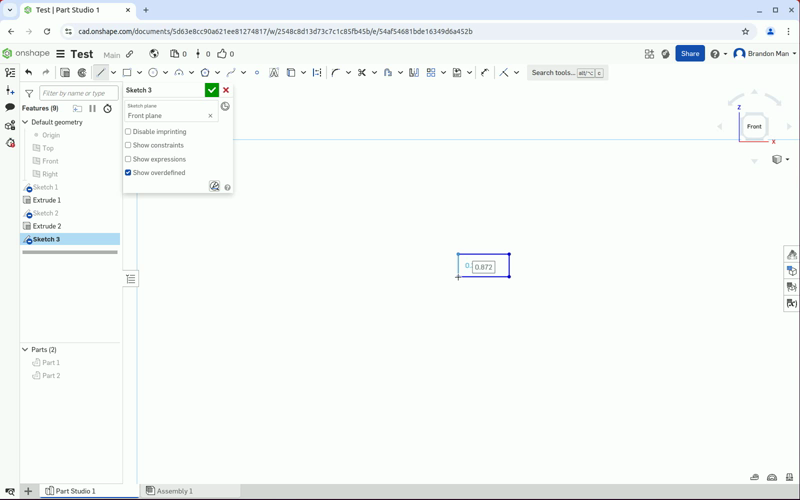
scroll(-6)
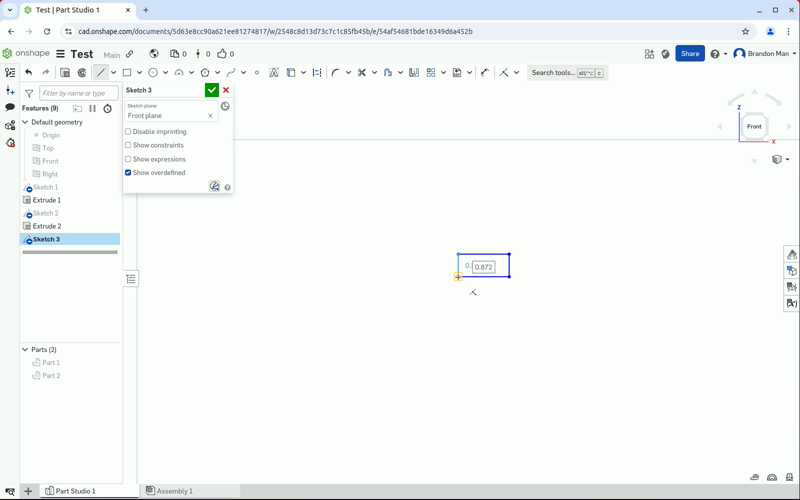
scroll(-6)
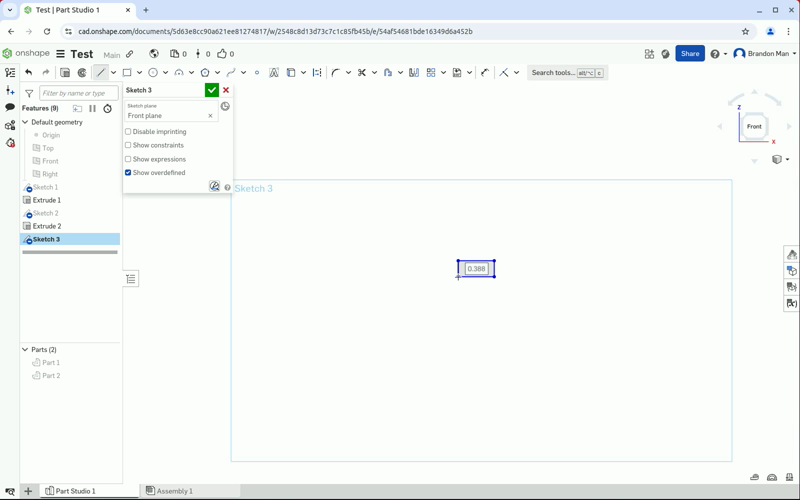
scroll(-6)
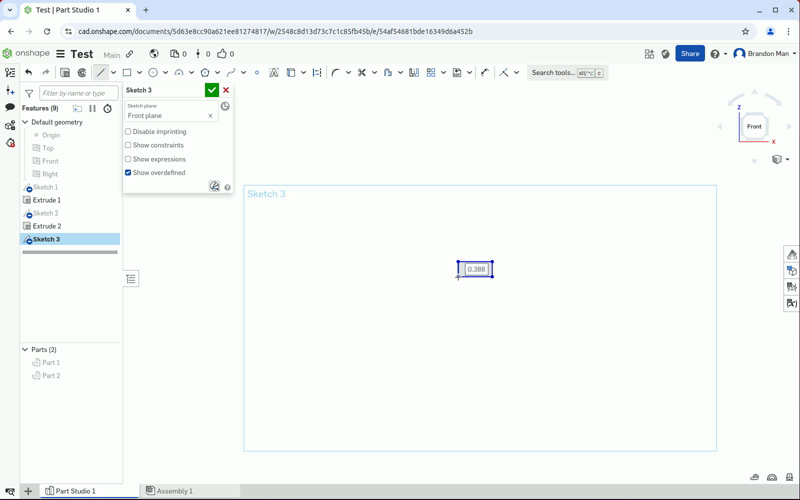
scroll(-6)
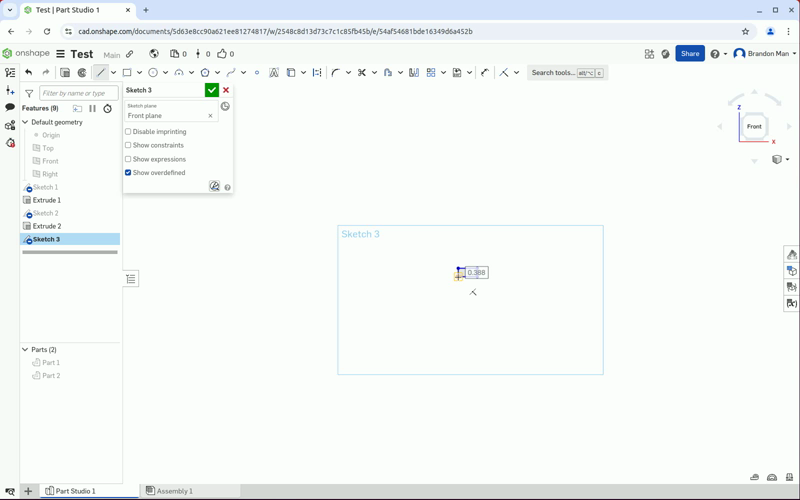
scroll(-6)
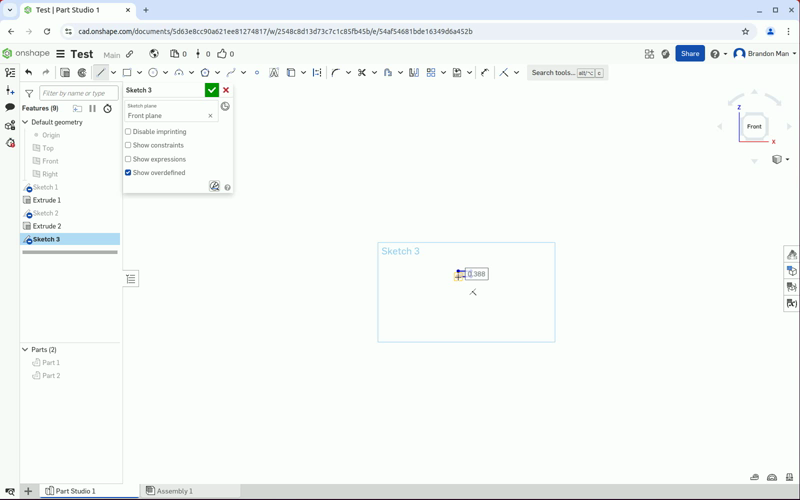
scroll(-6)
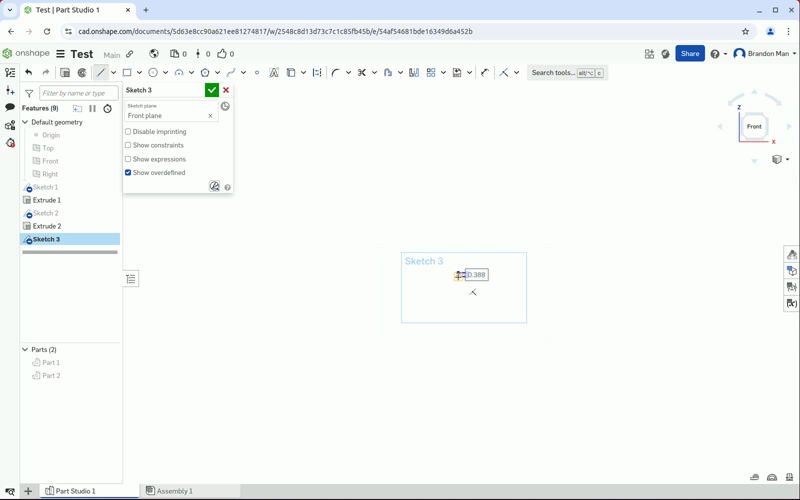
scroll(-6)
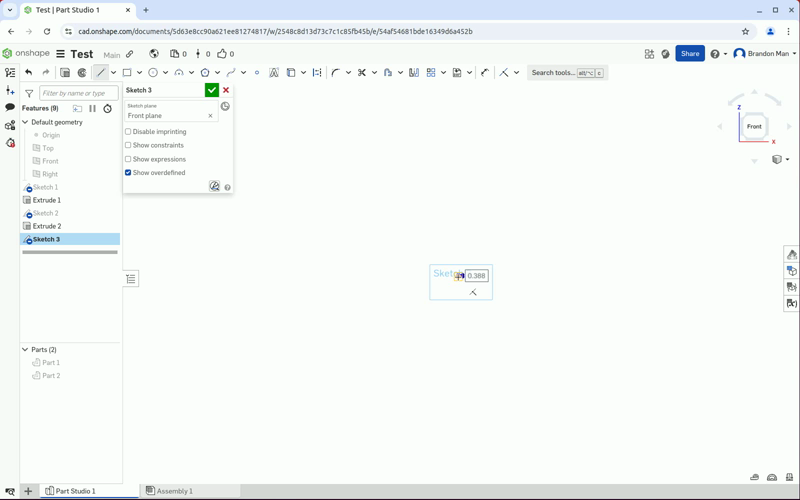
key(esc)
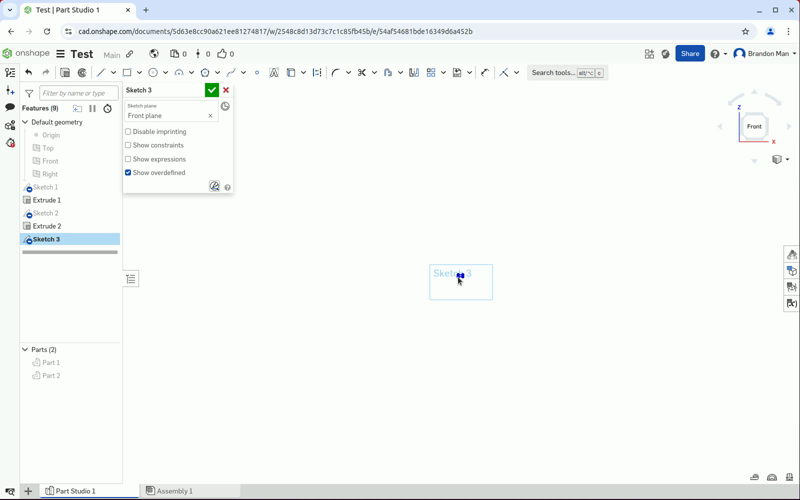
mouse_move(461, 276)
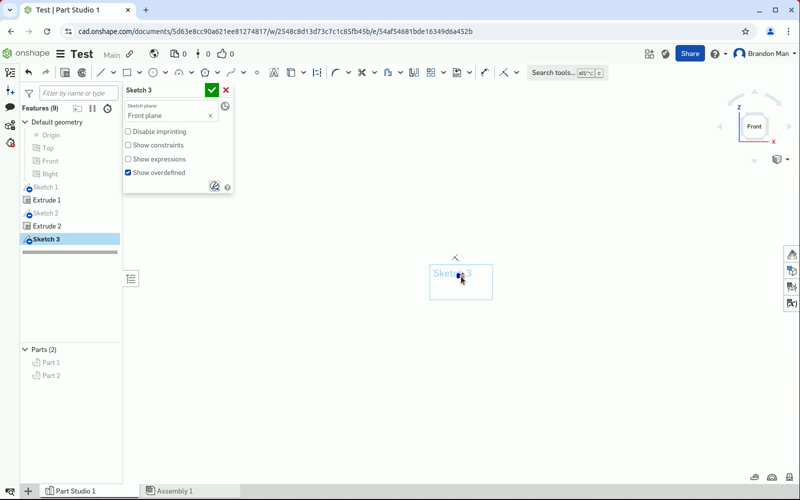
scroll(6)
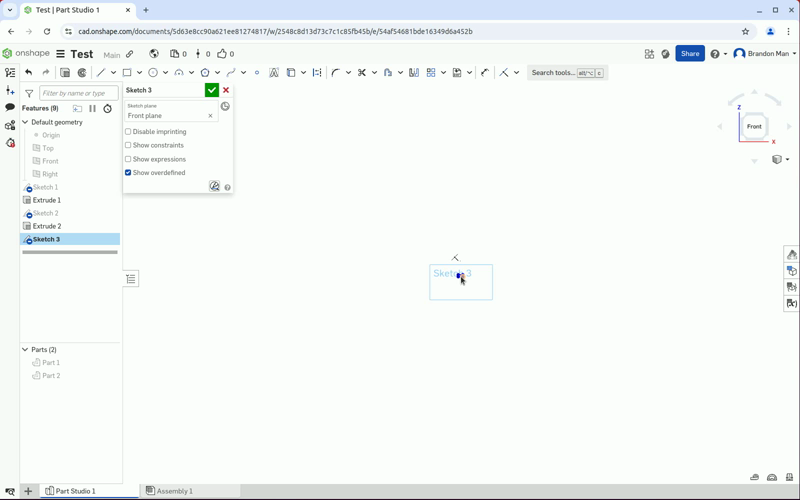
scroll(6)
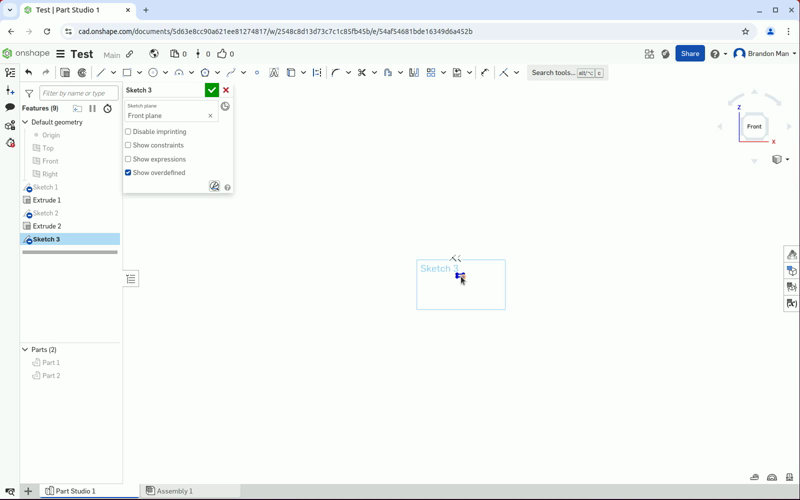
scroll(6)
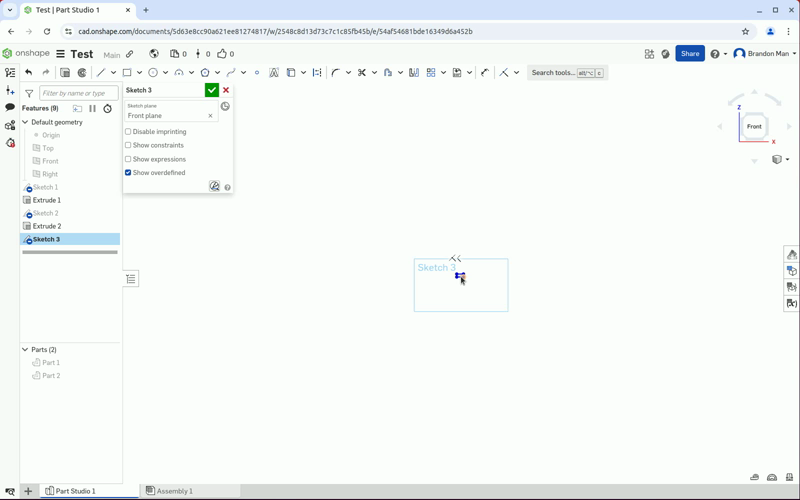
scroll(6)
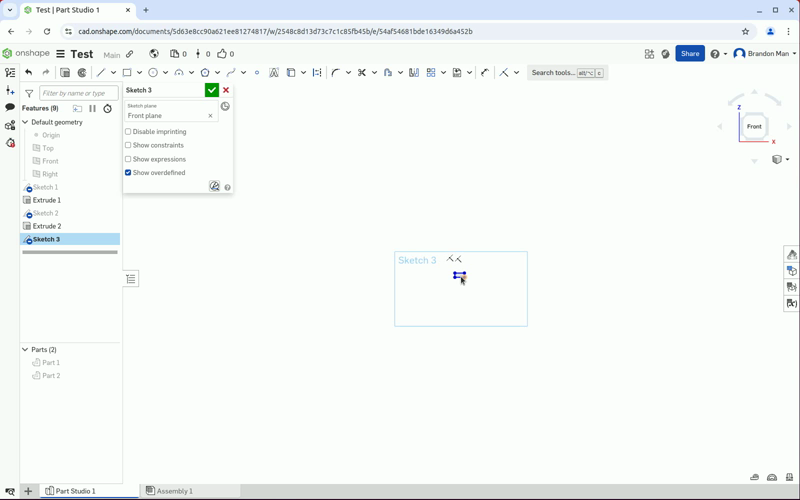
scroll(6)
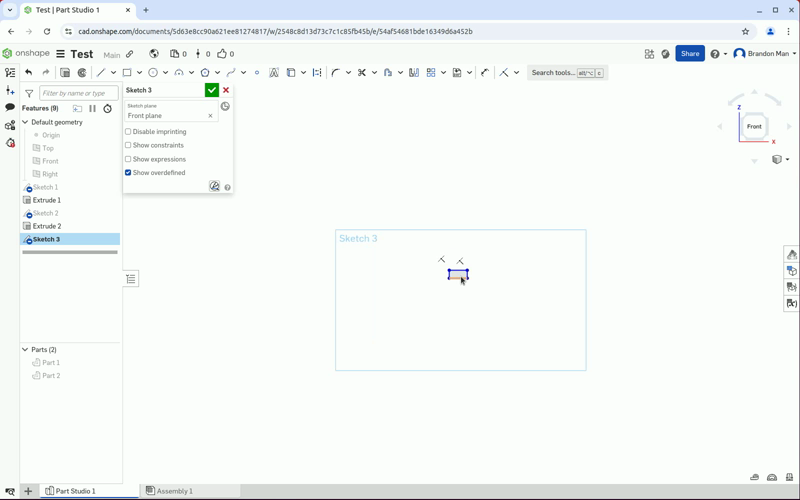
scroll(6)
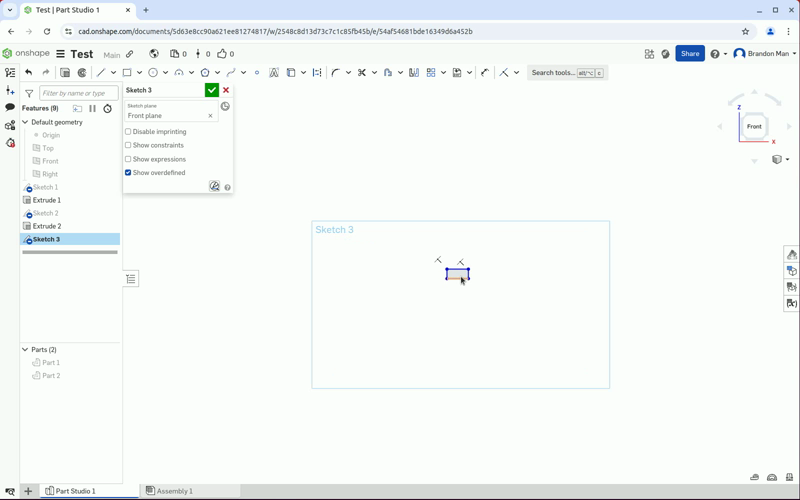
scroll(6)
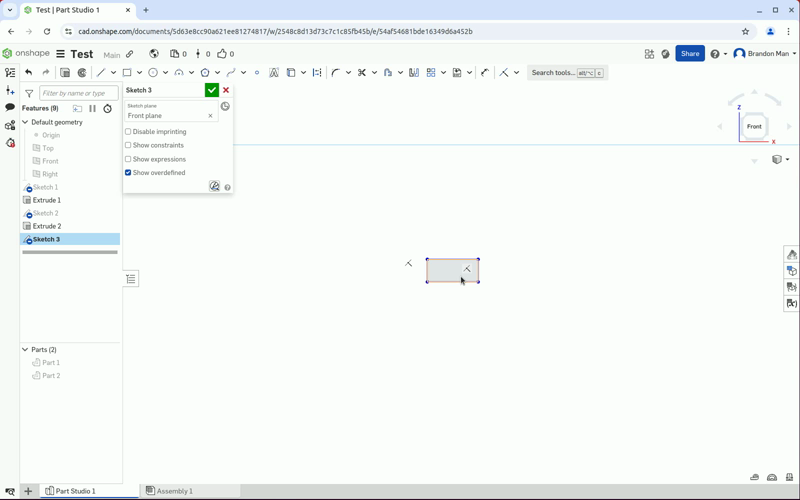
click(461, 276)
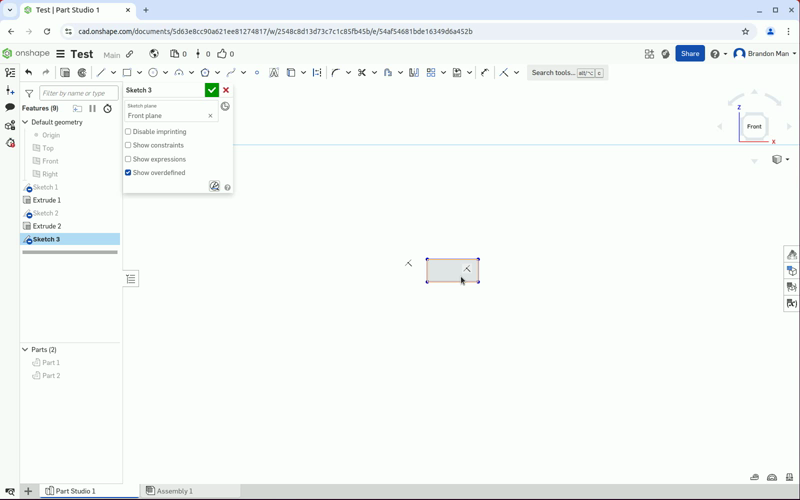
scroll(-6)
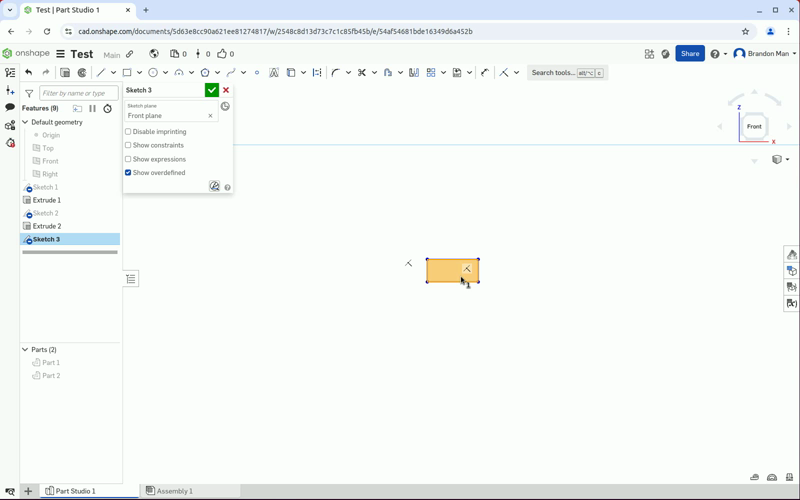
scroll(-6)
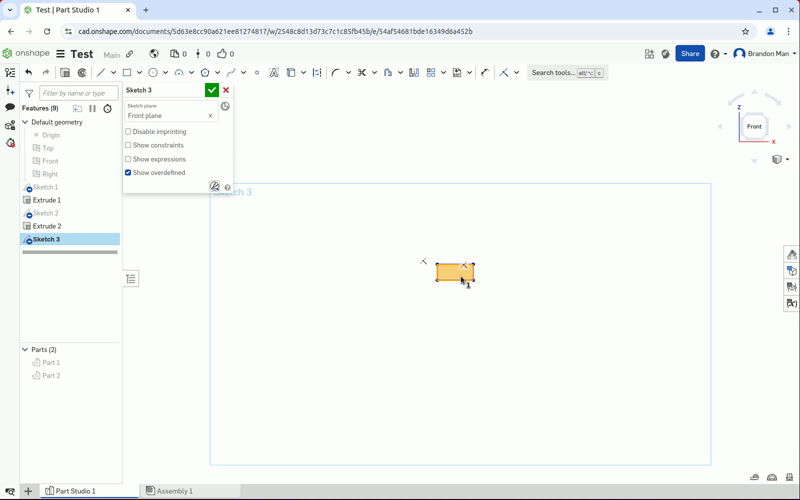
scroll(-6)
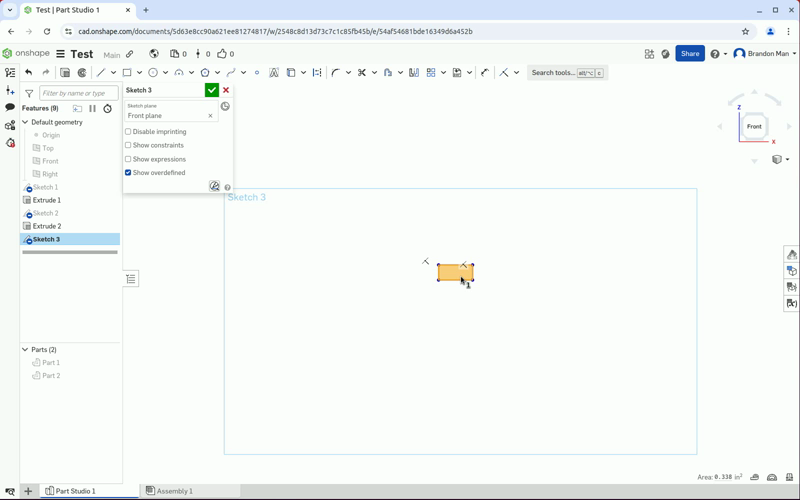
scroll(-6)
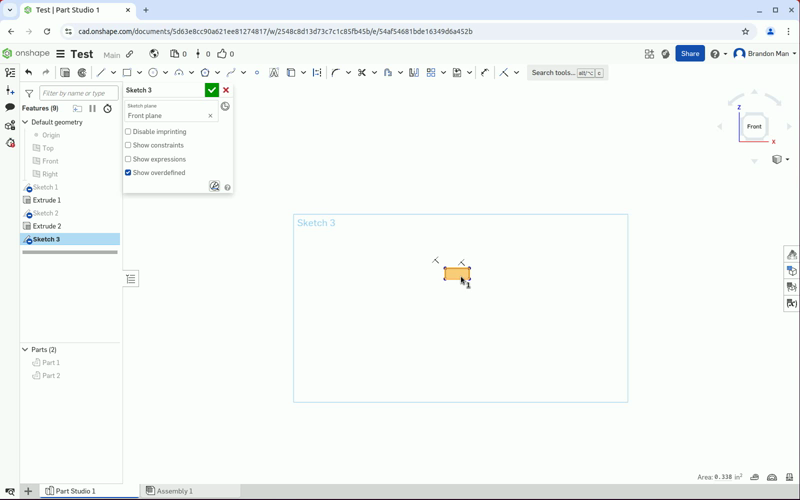
scroll(-6)
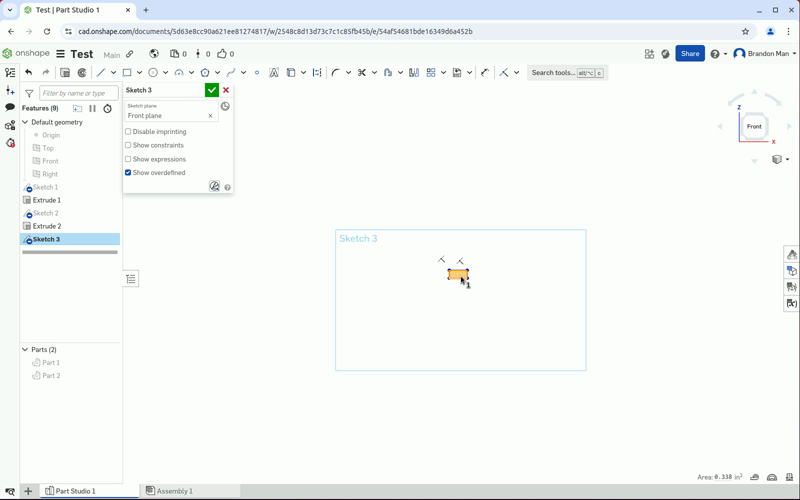
scroll(-6)
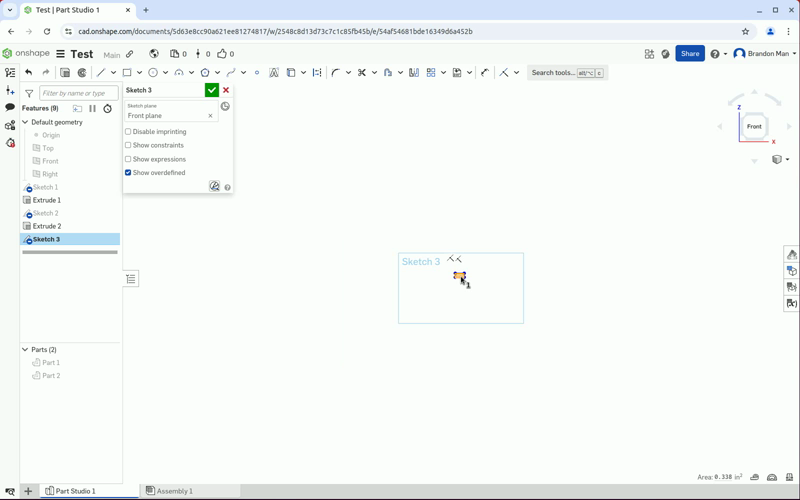
scroll(-6)
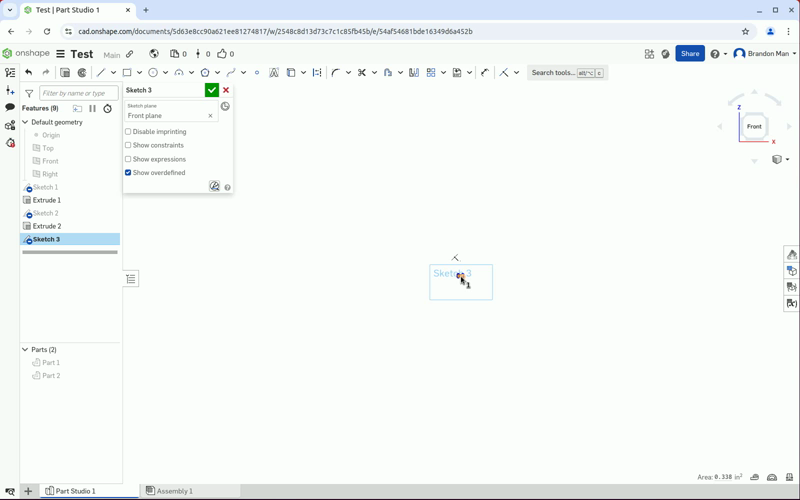
mouse_move(73, 352)
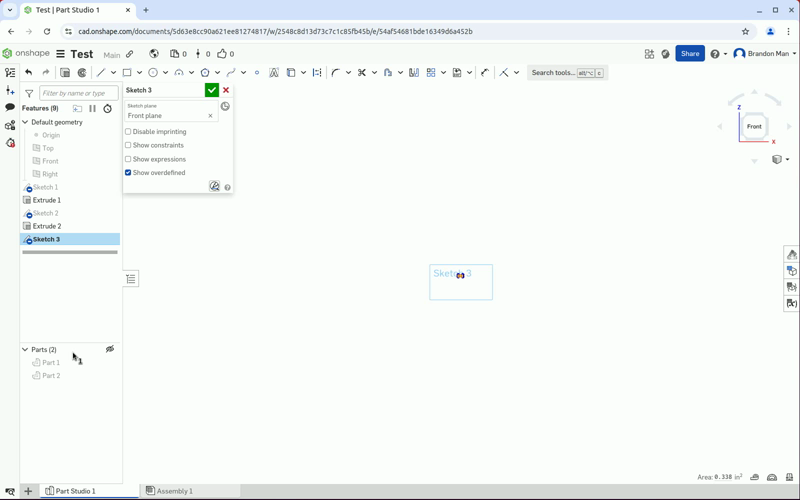
key(shift+y)
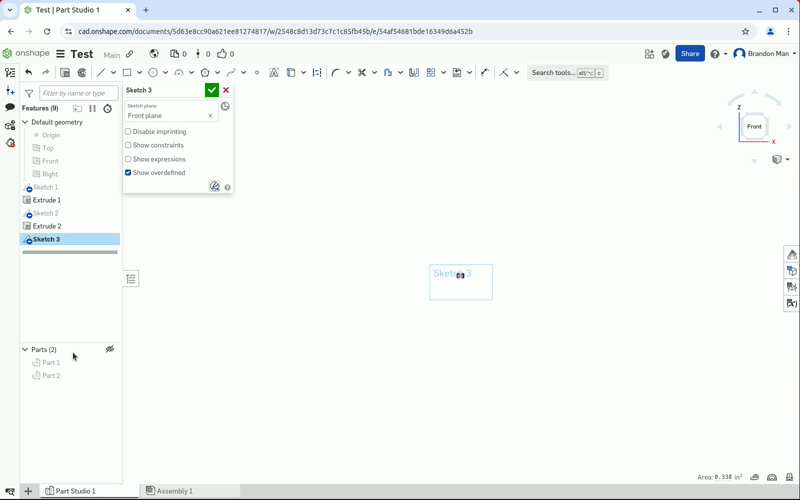
key(shift+e)
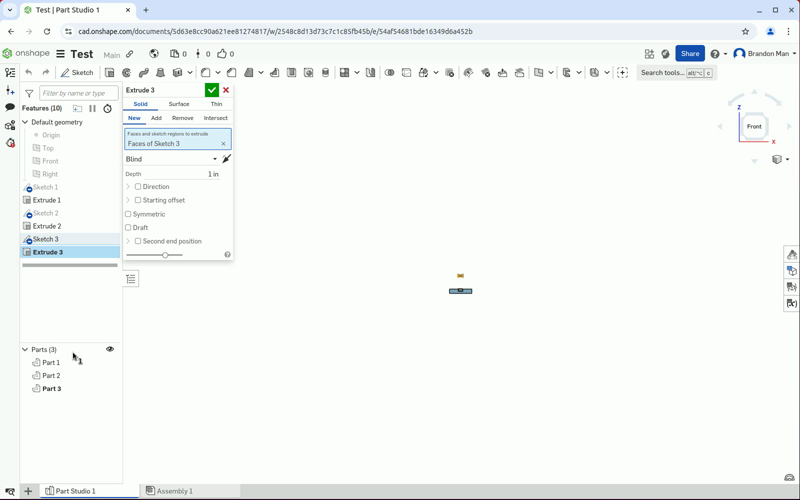
mouse_move(143, 106)
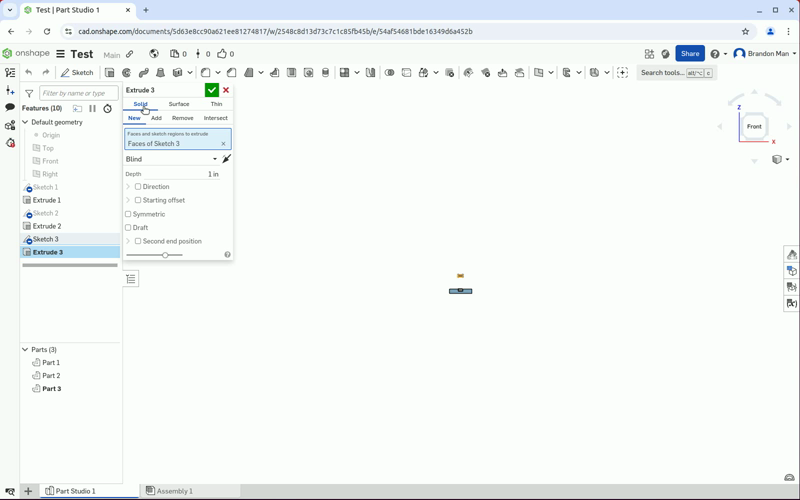
click(143, 106)
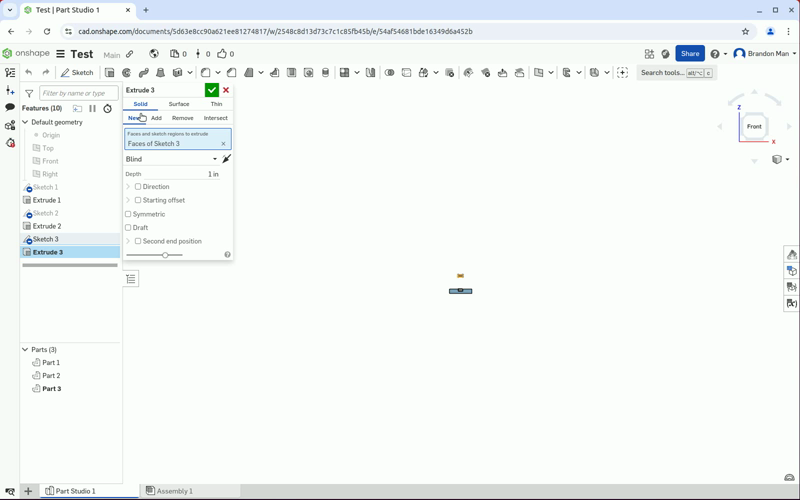
mouse_move(137, 120)
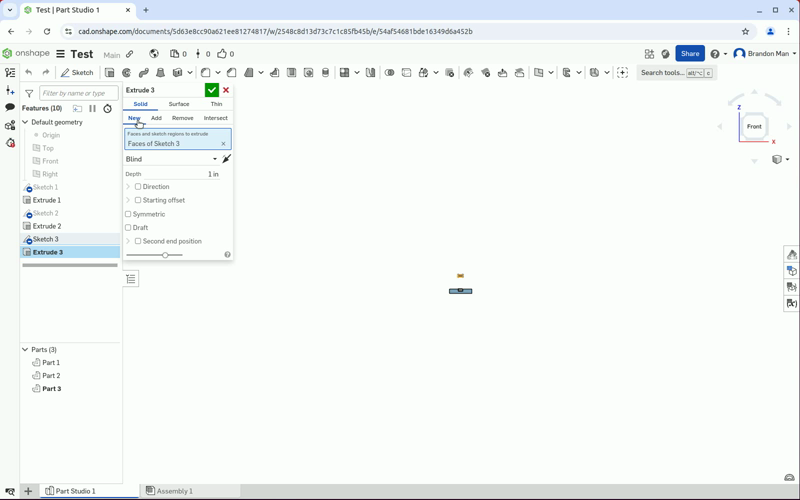
click(137, 120)
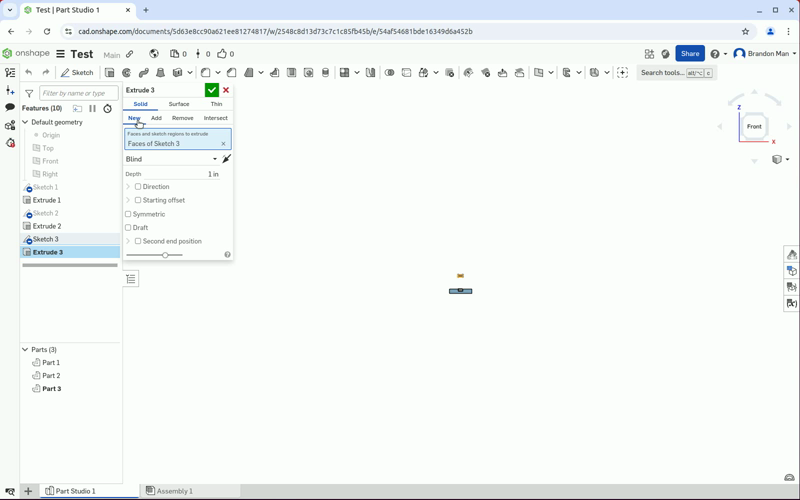
key(tab, 4)
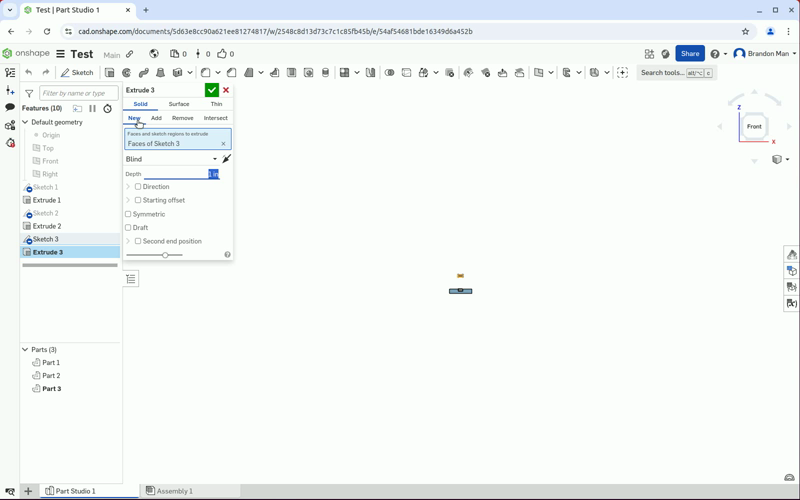
text(46.216)
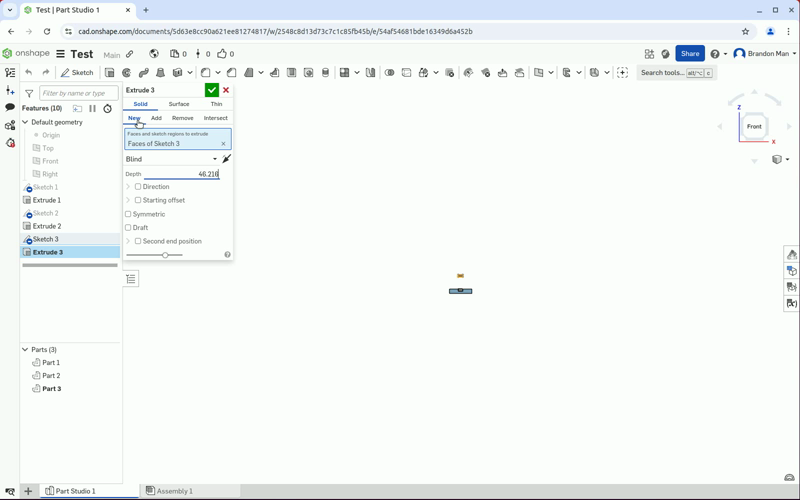
key(tab, 3)
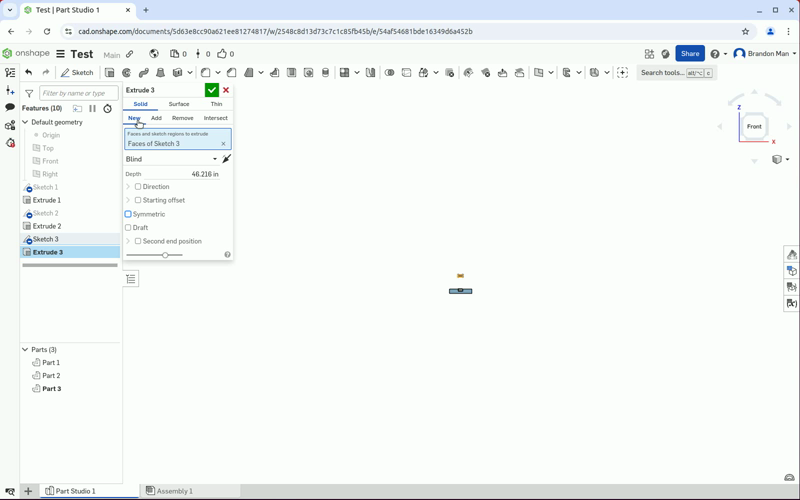
key(space)
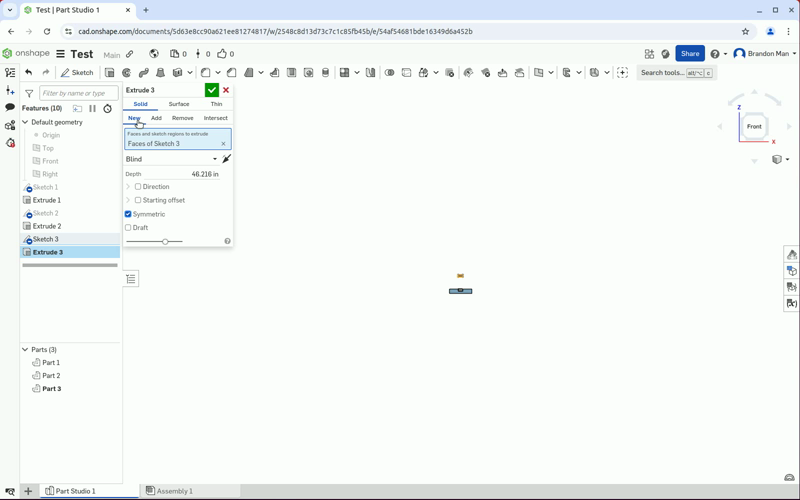
key(enter)
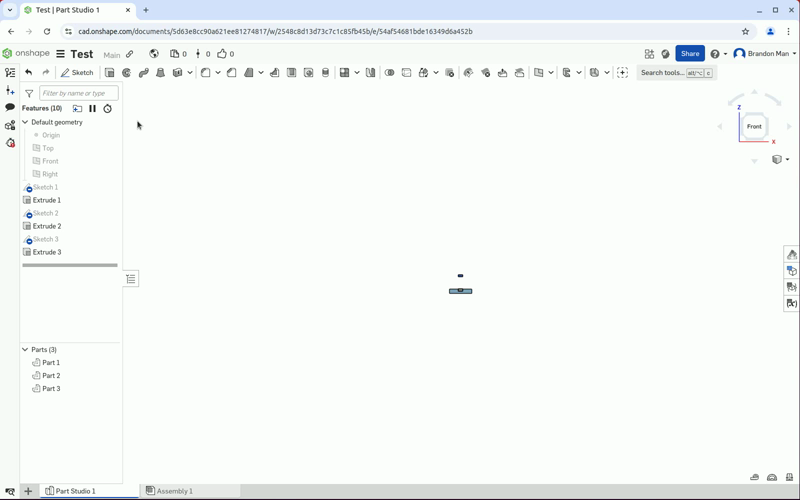
key(shift+h)
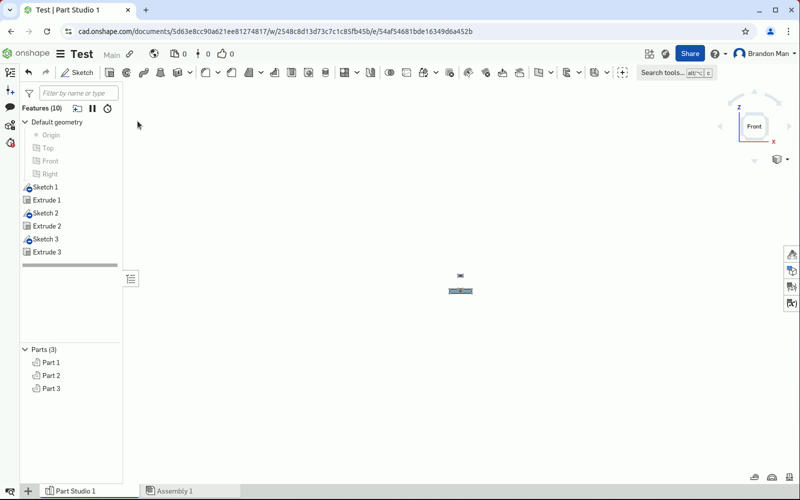
key(shift+h)
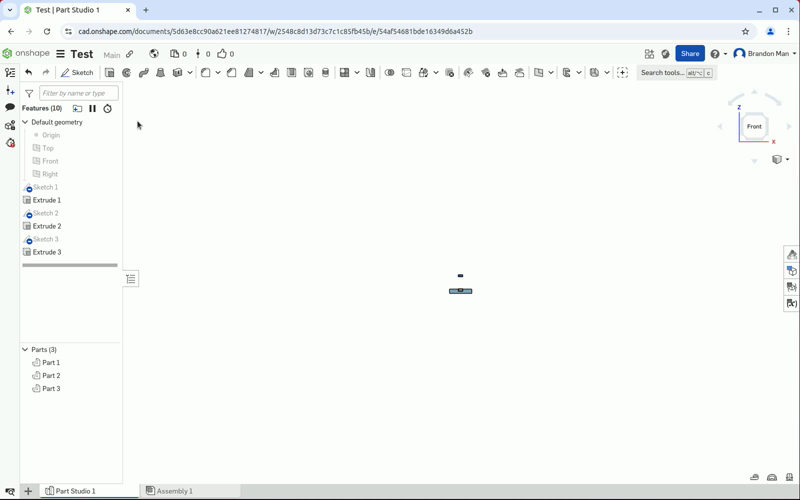
mouse_move(73, 189)
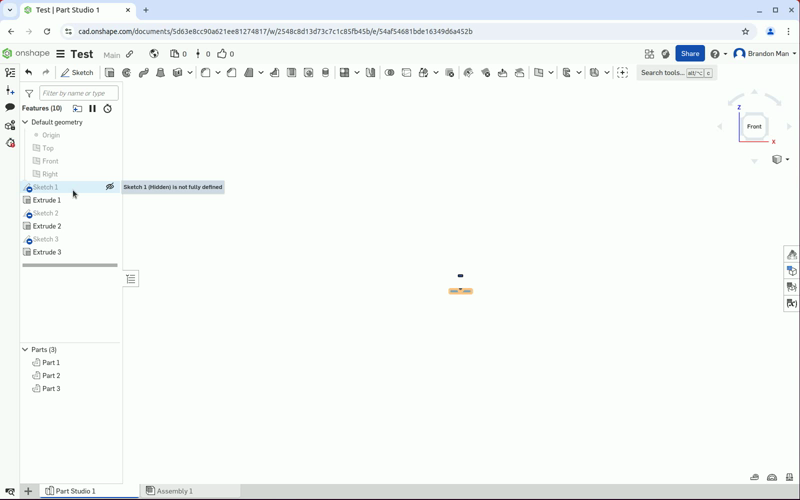
click(73, 189)
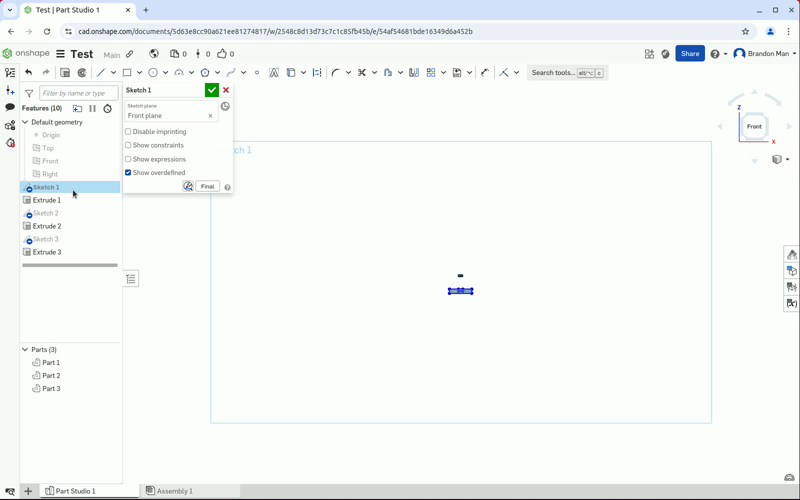
mouse_move(229, 92)
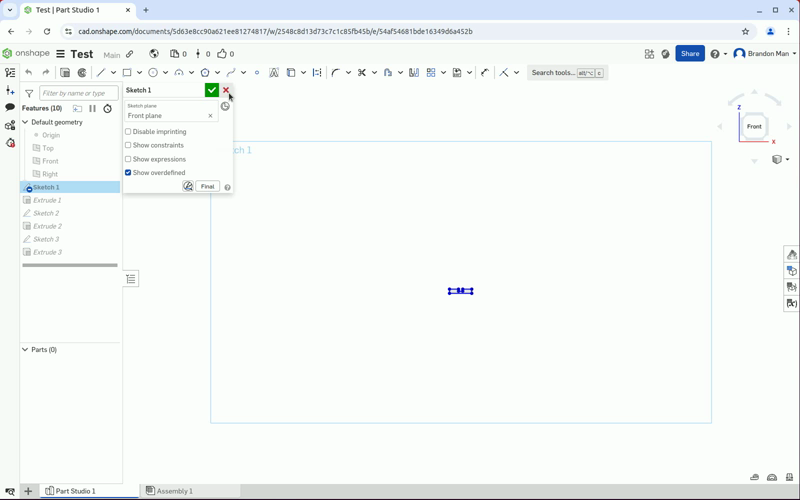
click(229, 92)
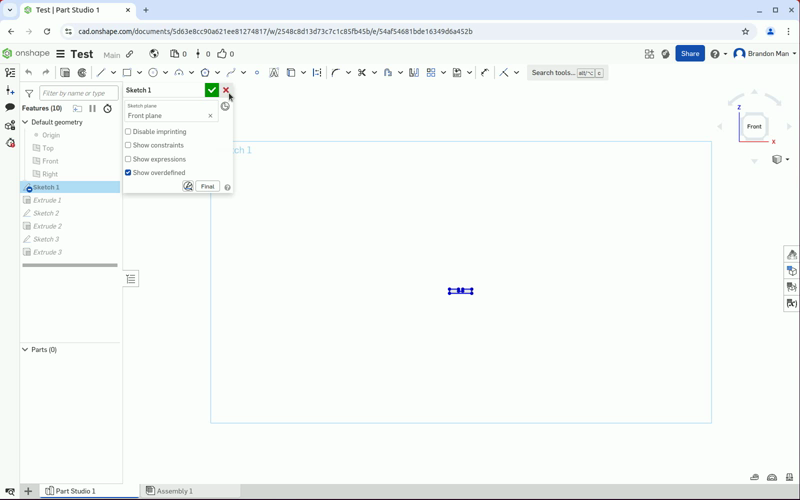
key(shift+s)
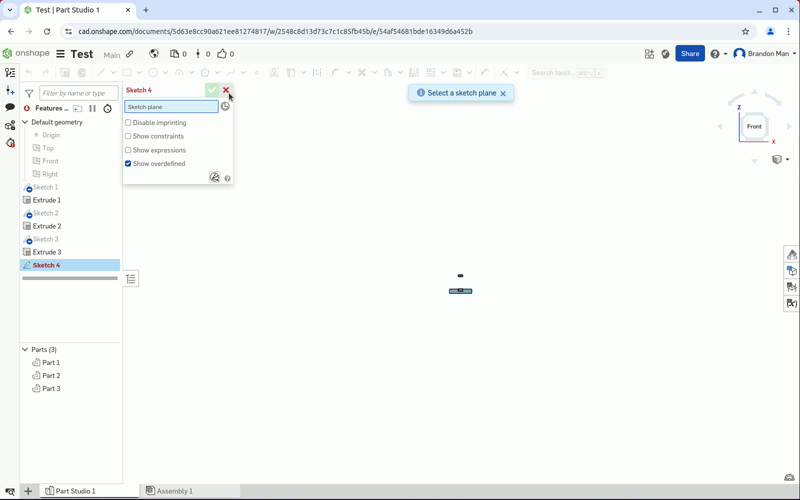
mouse_move(73, 163)
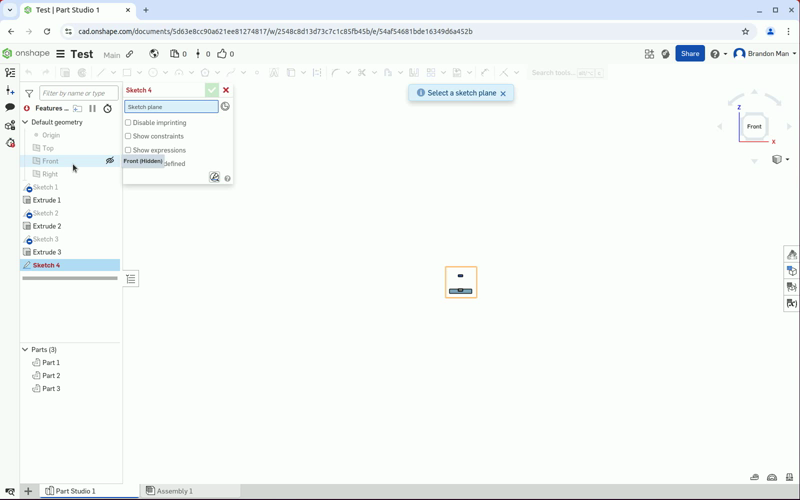
click(73, 163)
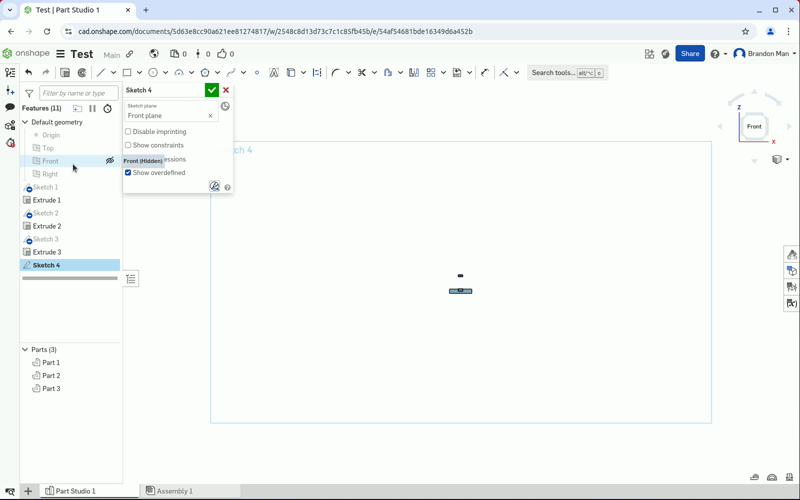
mouse_move(73, 352)
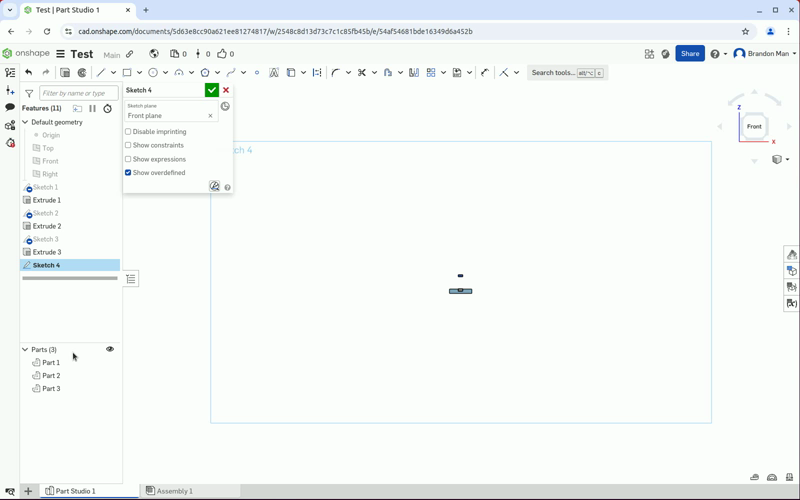
key(y)
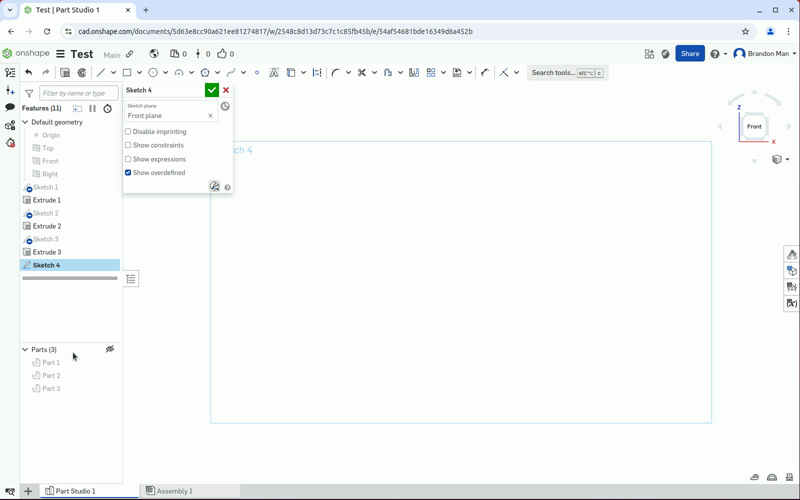
key(l)
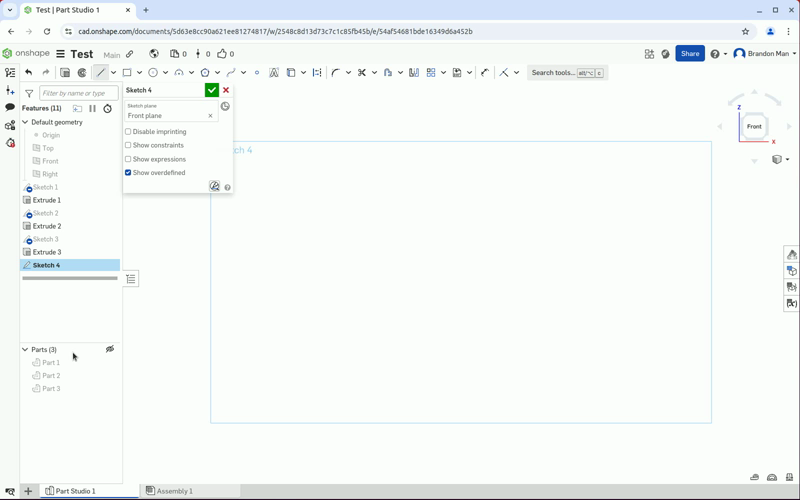
key_down(shift)
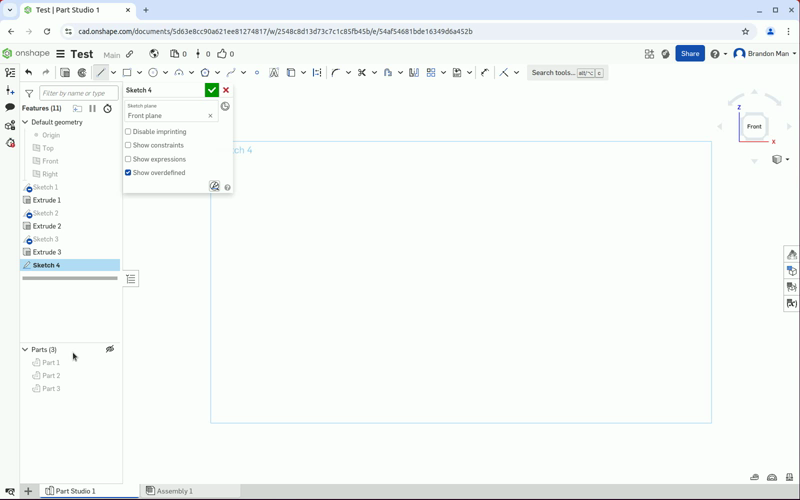
mouse_move(458, 288)
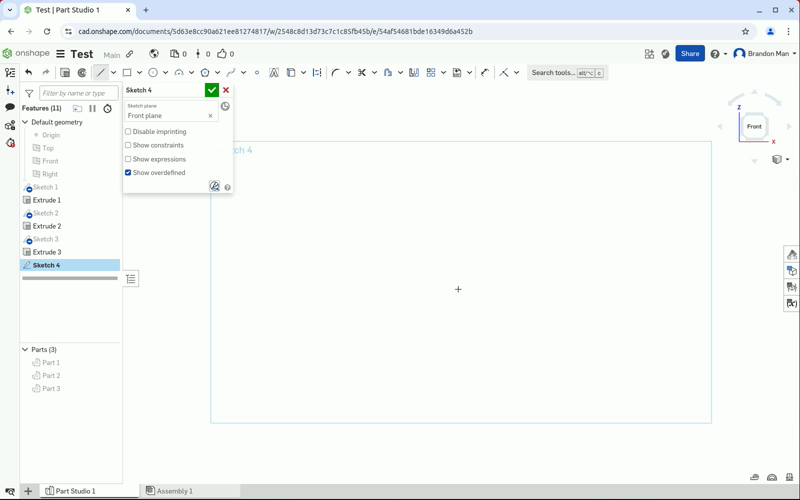
click(458, 288)
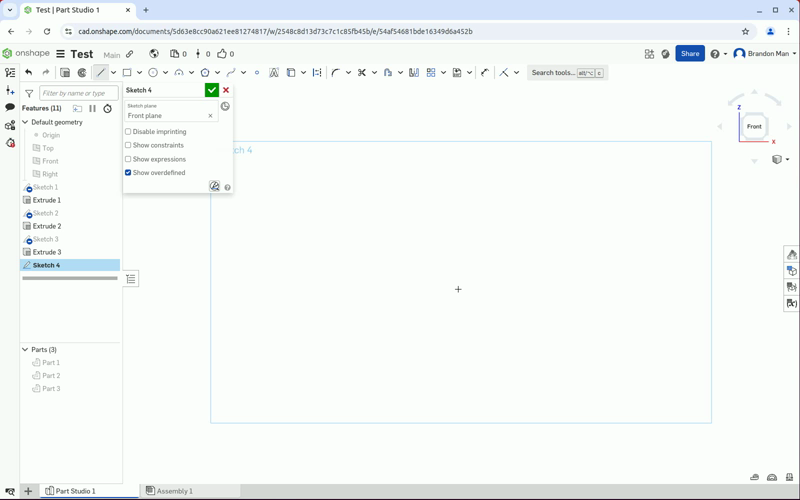
key_up(shift)
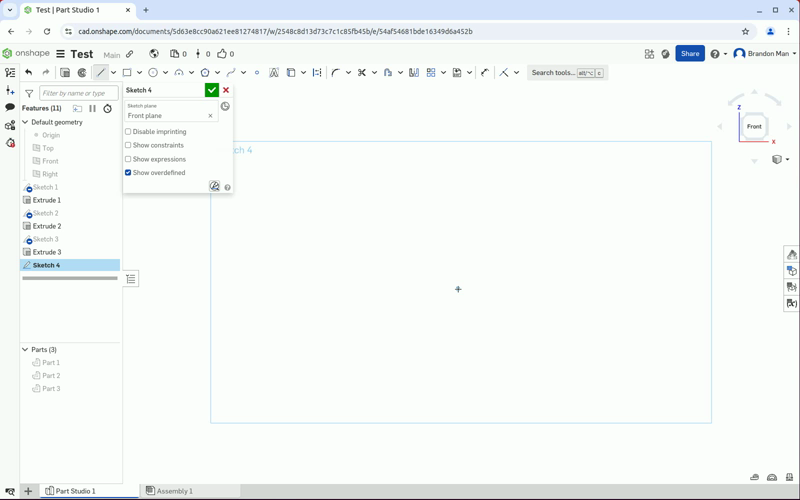
key_down(shift)
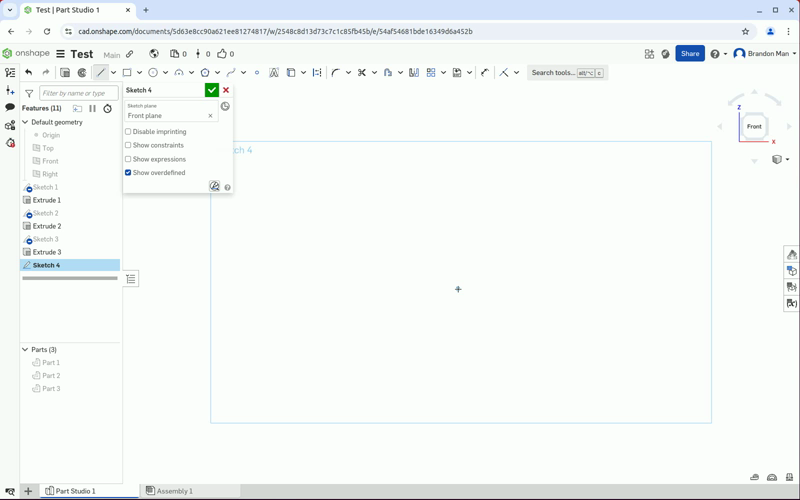
mouse_move(488, 288)
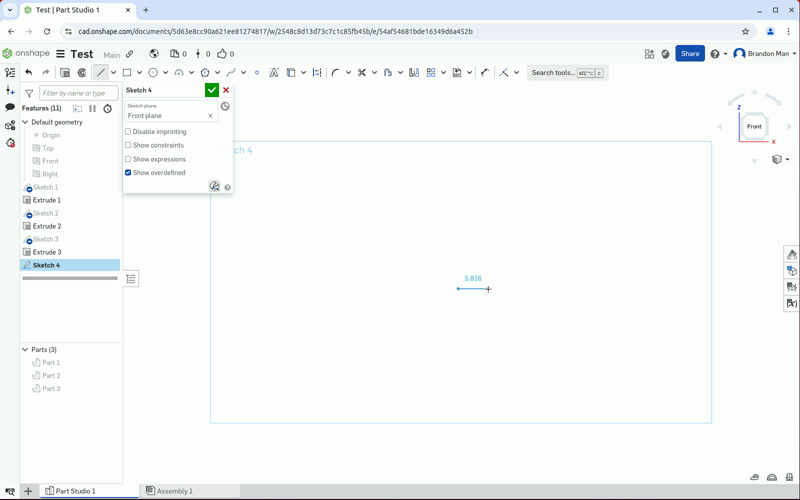
mouse_move(462, 288)
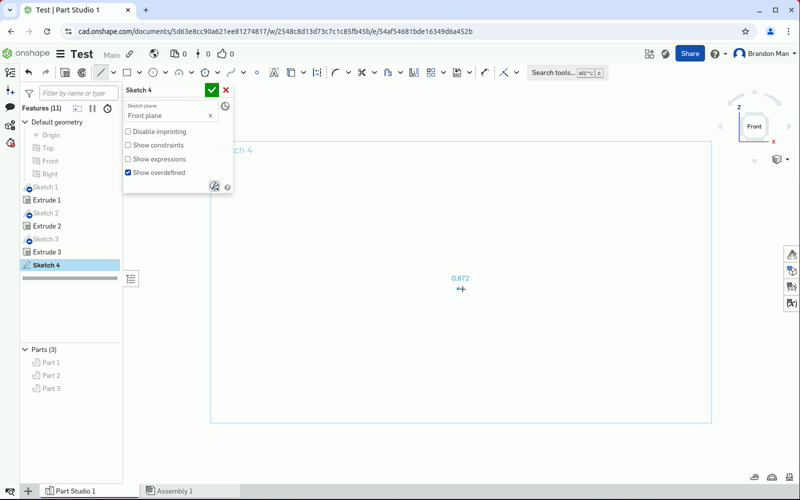
scroll(6)
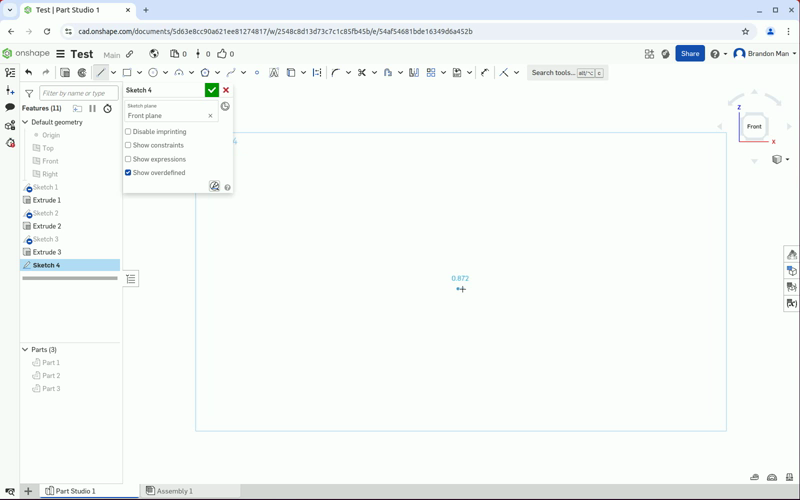
scroll(6)
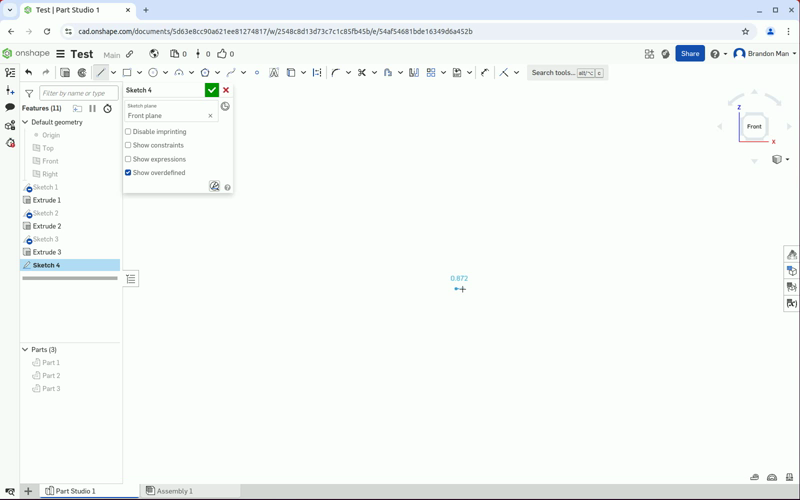
scroll(6)
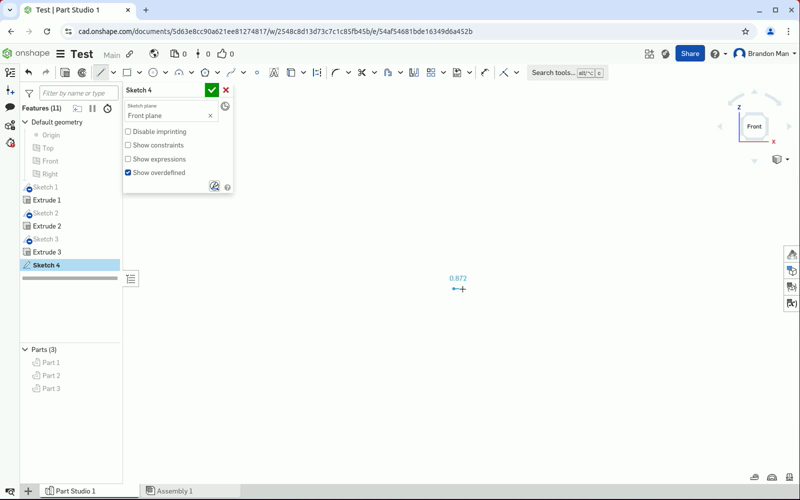
scroll(6)
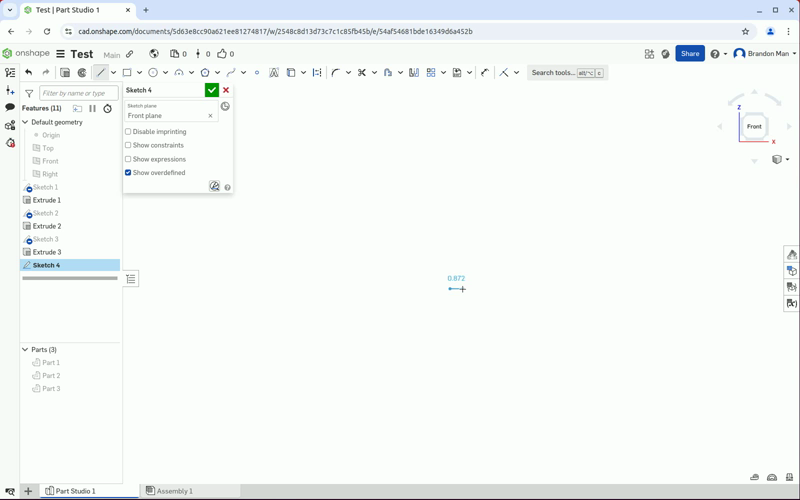
scroll(6)
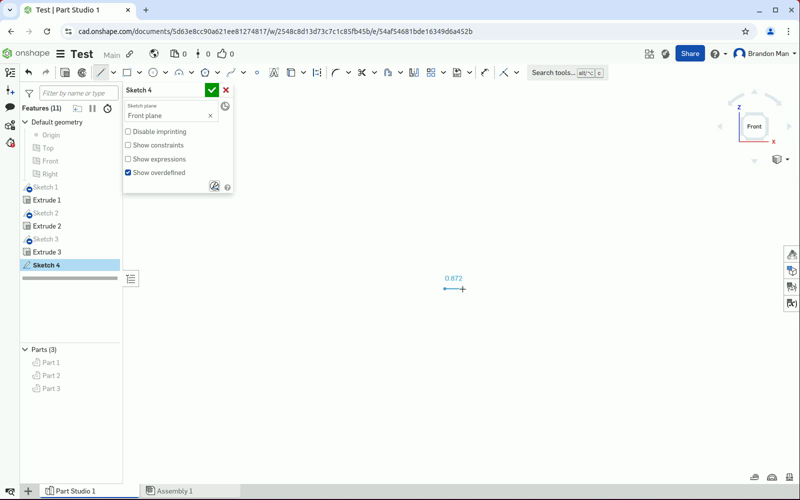
scroll(6)
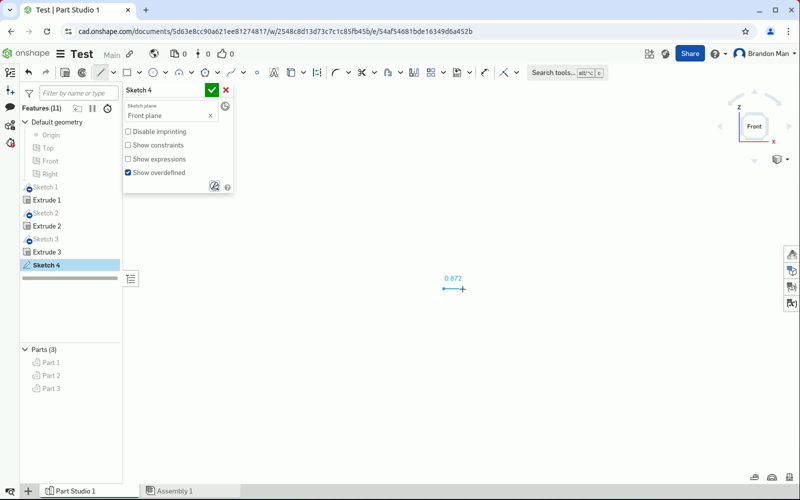
scroll(6)
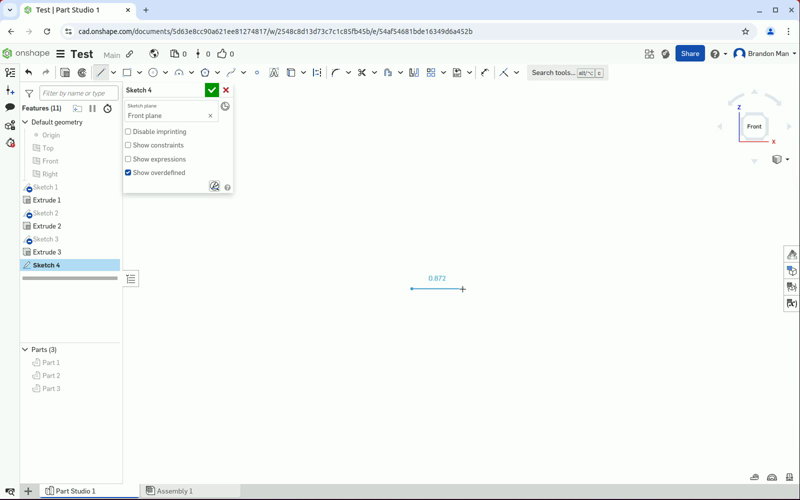
click(462, 288)
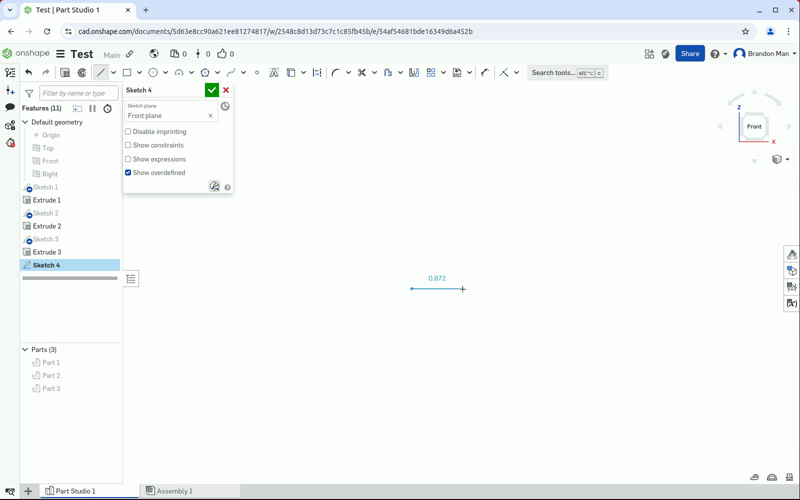
scroll(-6)
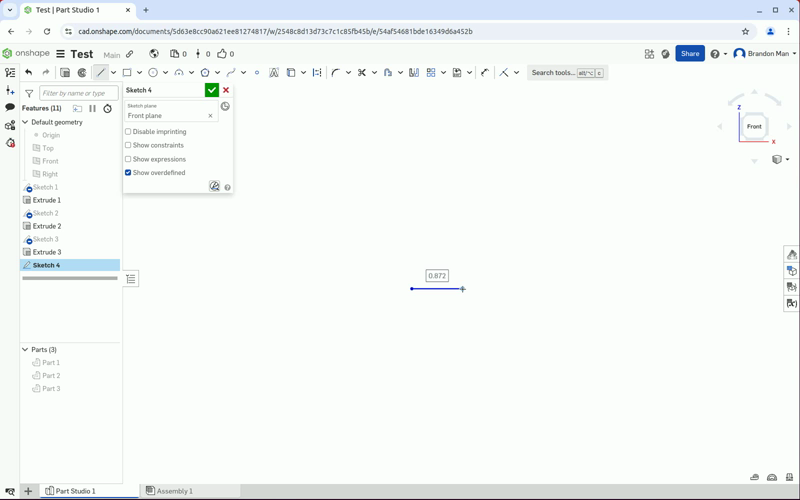
scroll(-6)
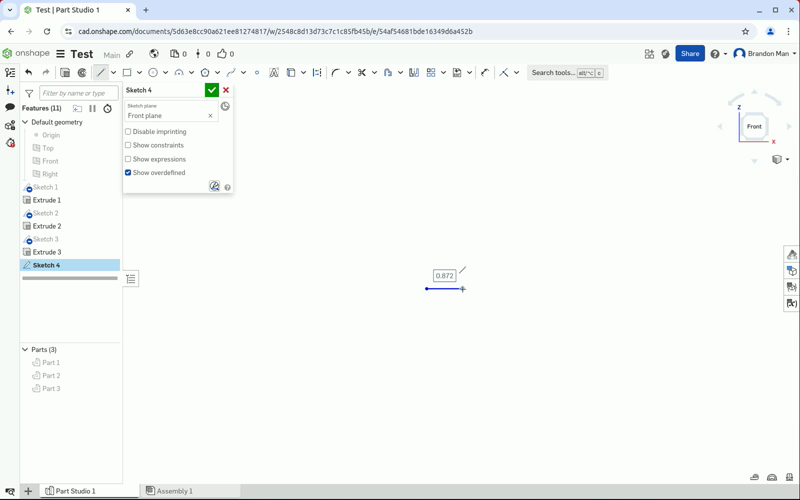
scroll(-6)
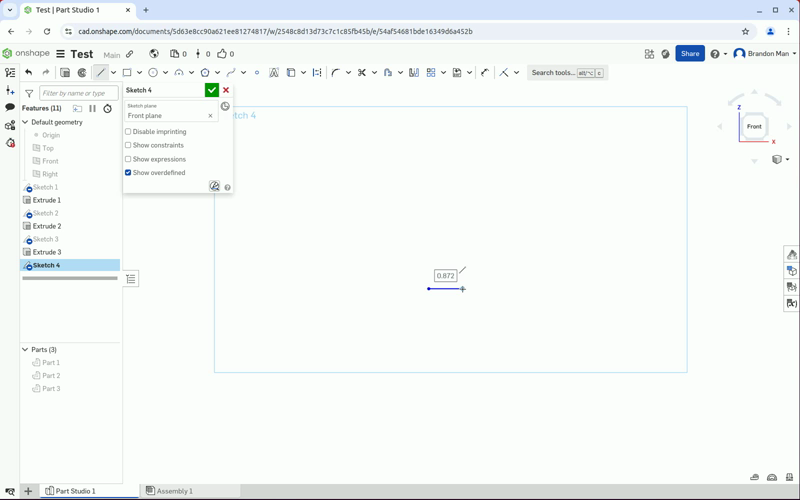
scroll(-6)
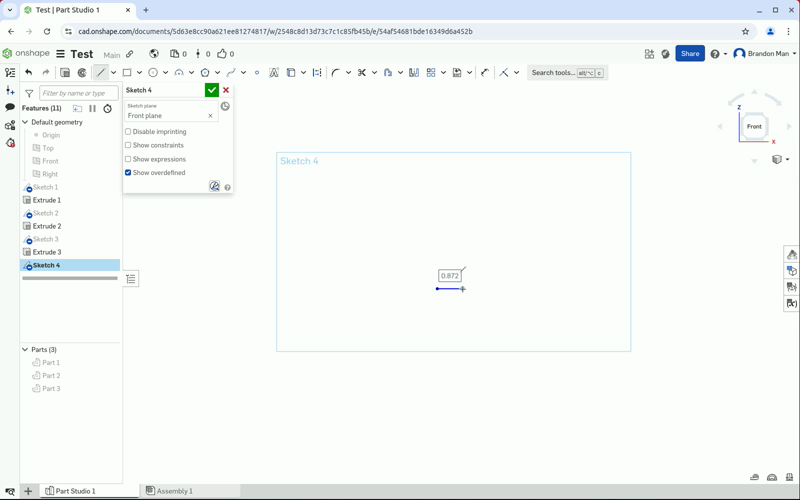
scroll(-6)
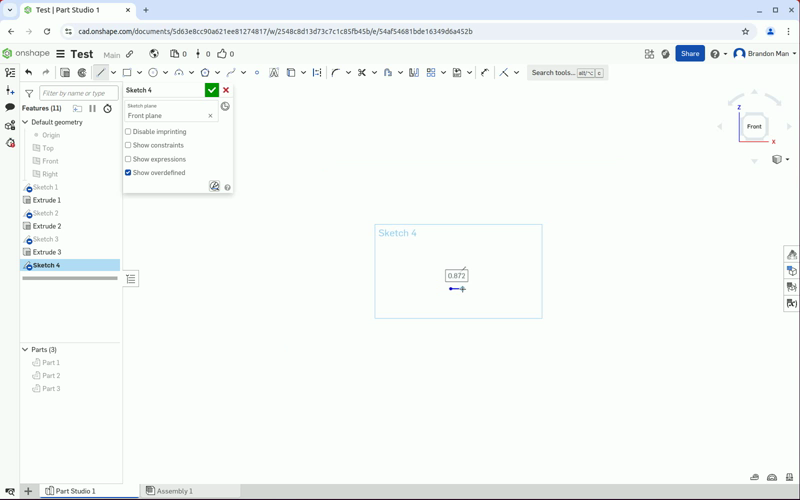
scroll(-6)
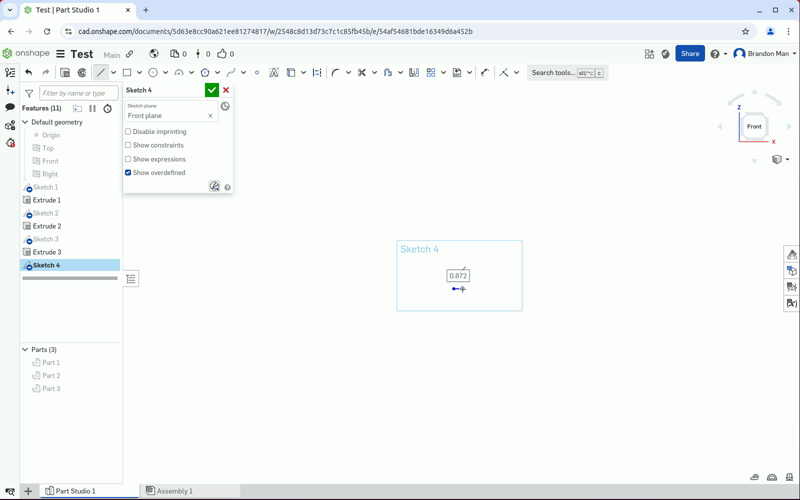
scroll(-6)
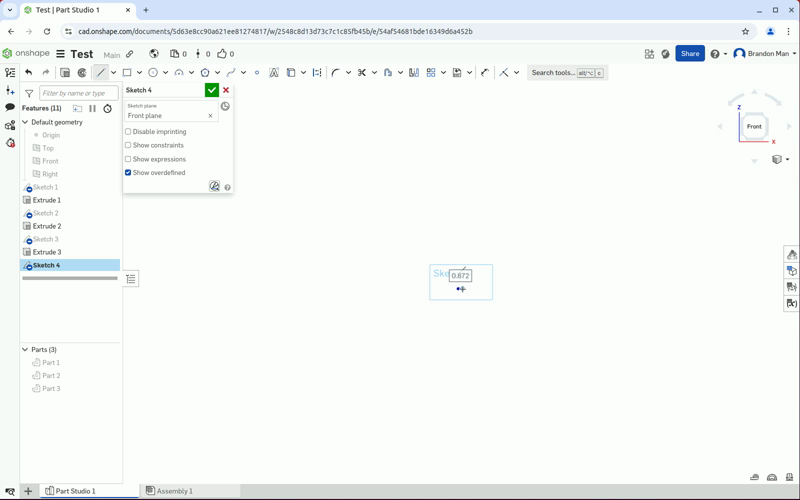
key_up(shift)
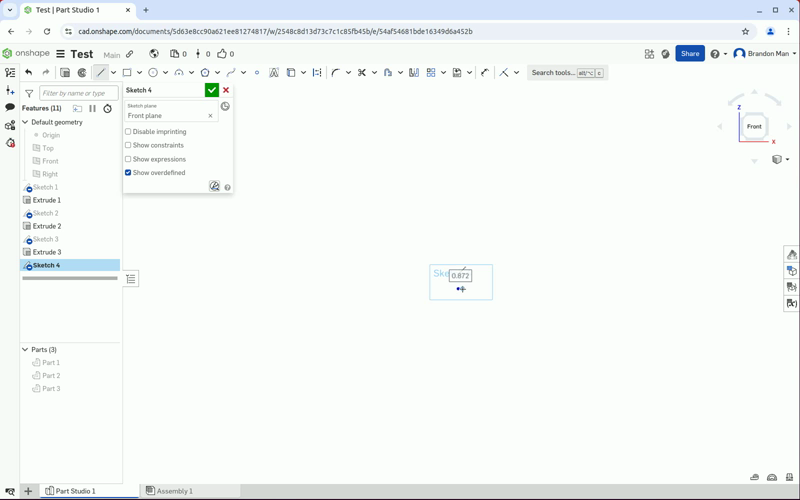
key_down(shift)
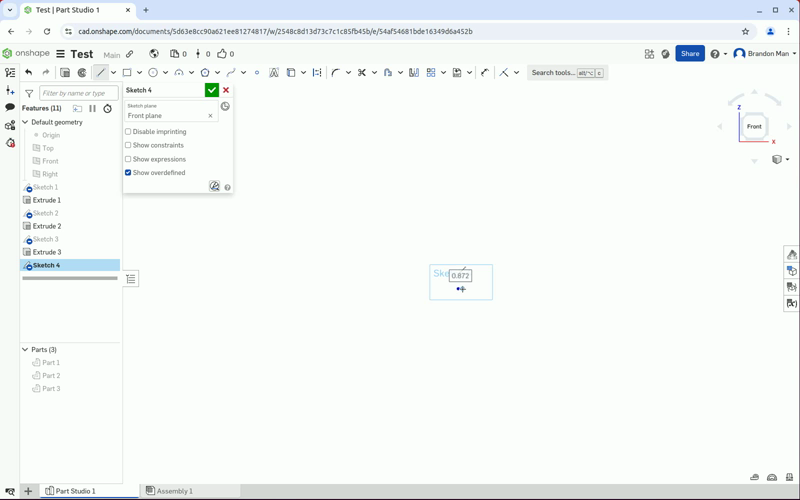
mouse_move(492, 288)
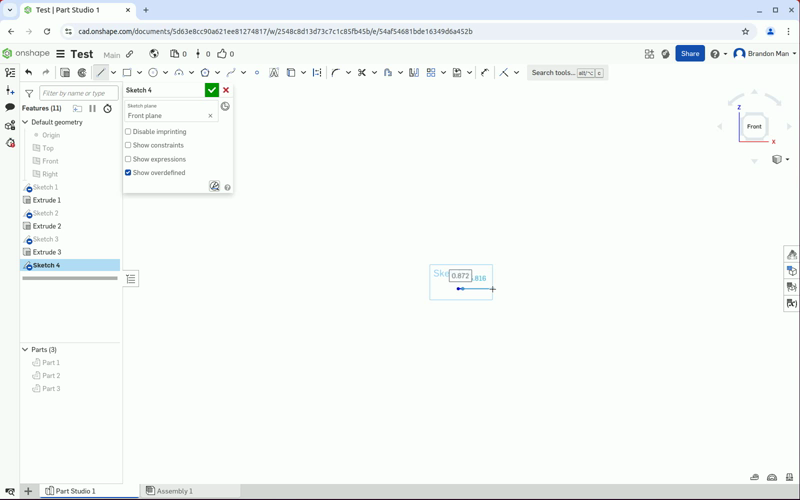
mouse_move(462, 276)
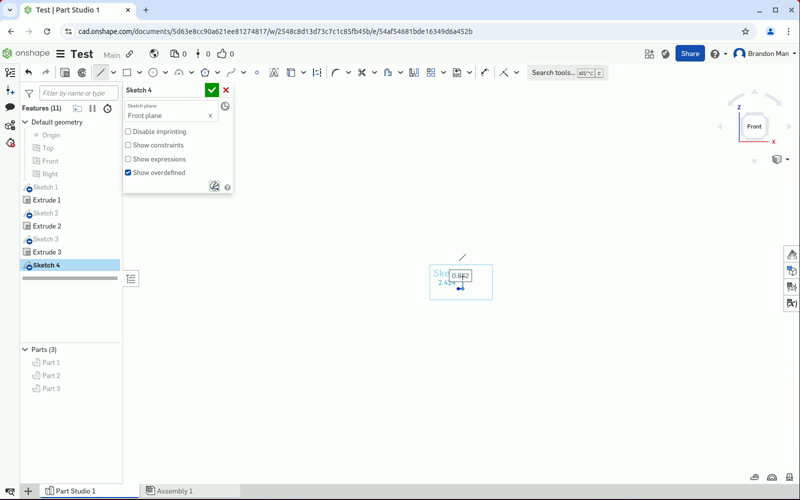
click(462, 276)
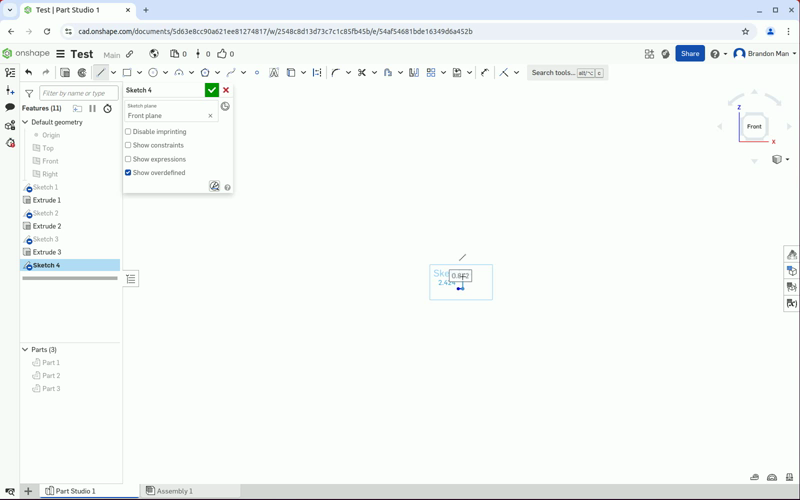
key_up(shift)
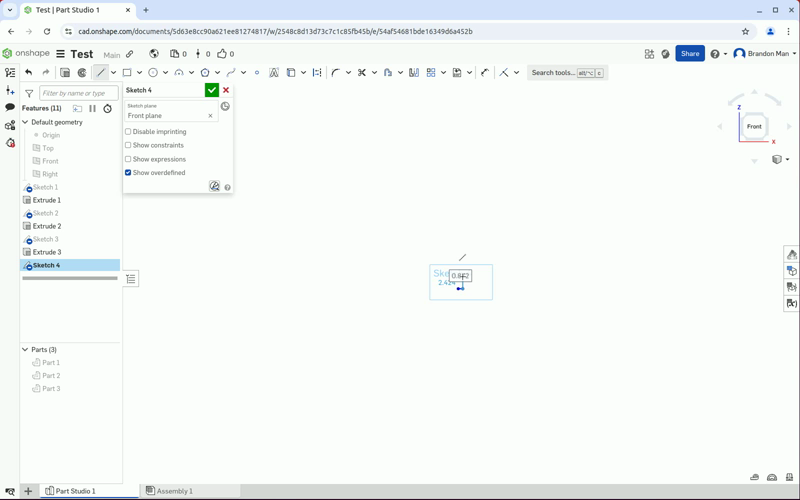
key_down(shift)
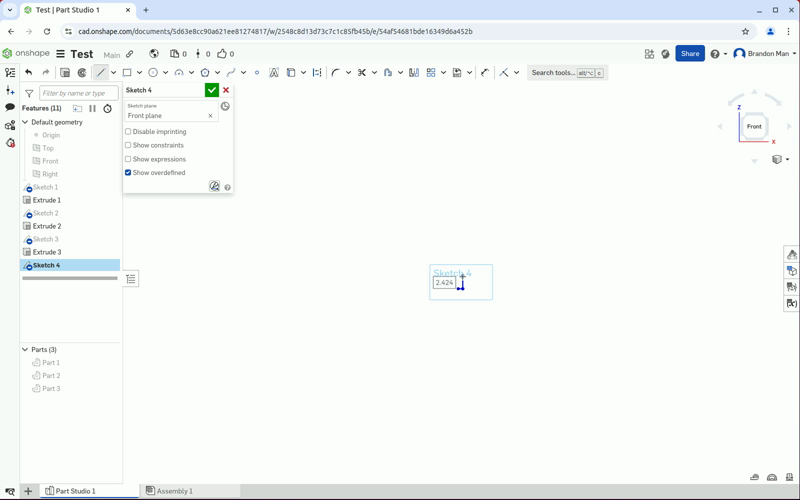
mouse_move(492, 276)
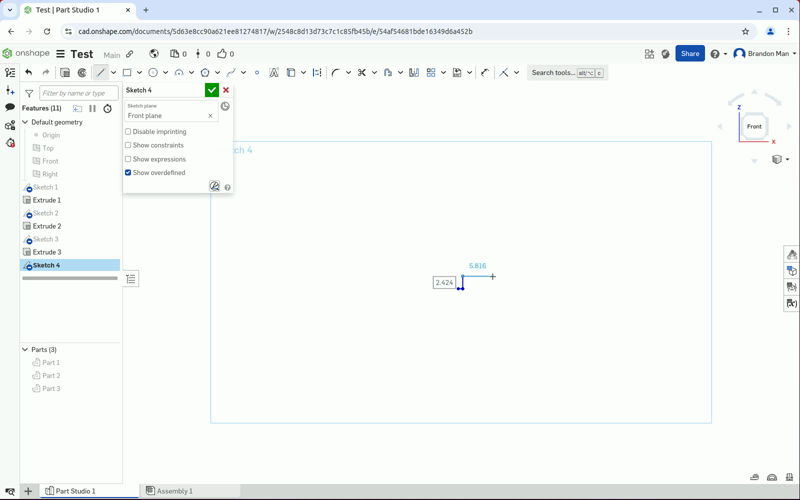
mouse_move(458, 276)
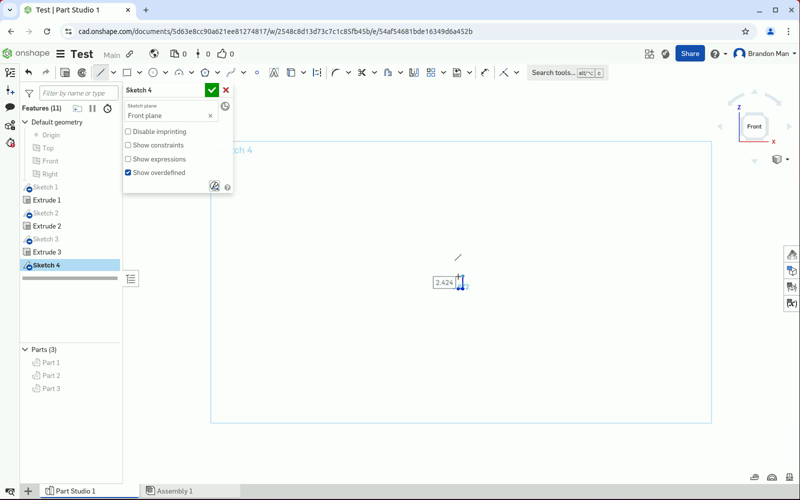
scroll(6)
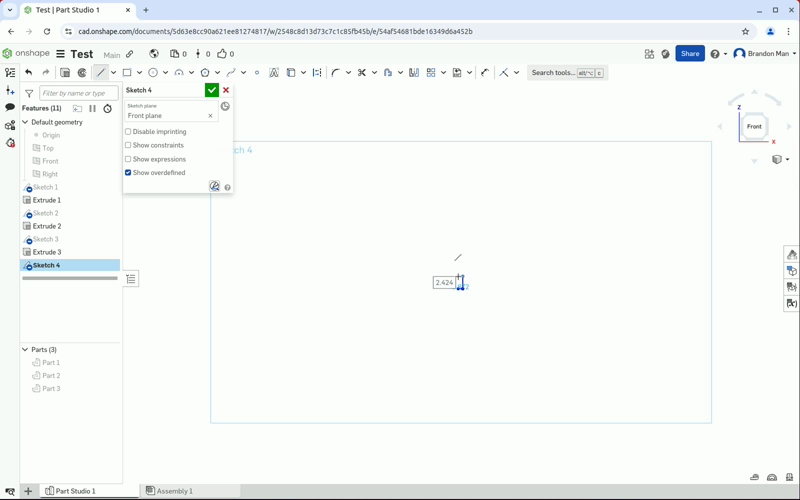
scroll(6)
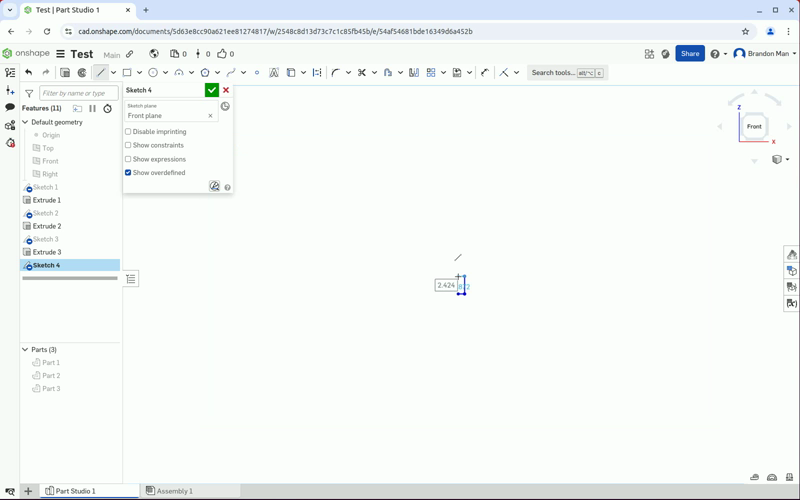
scroll(6)
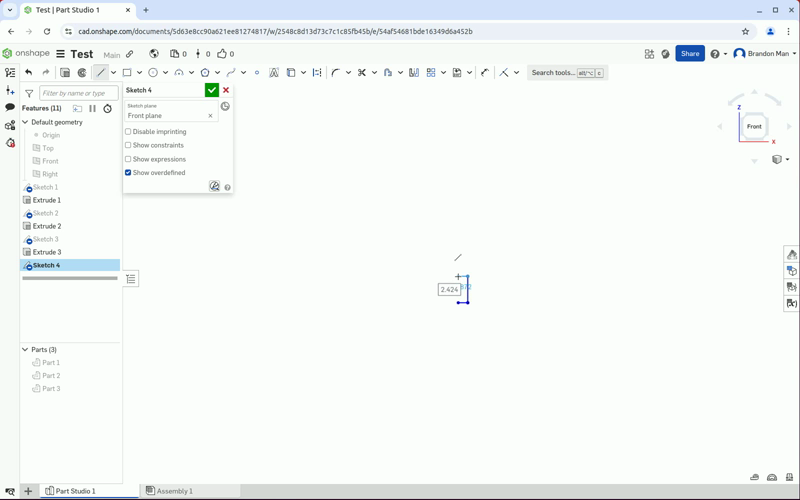
scroll(6)
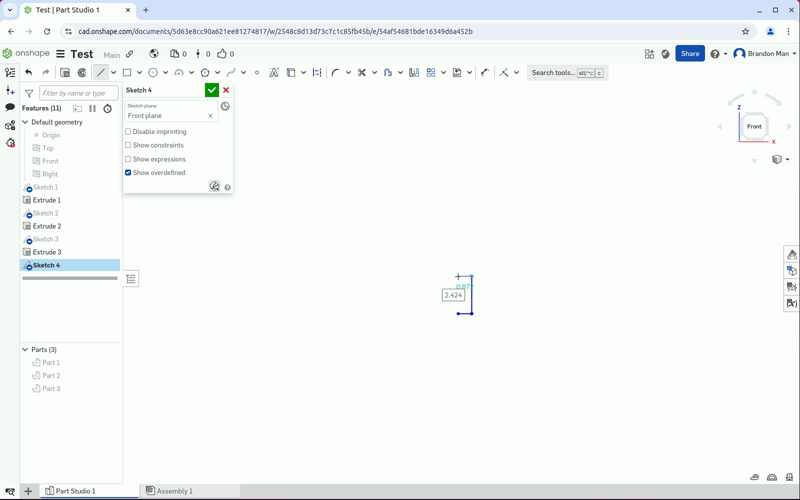
scroll(6)
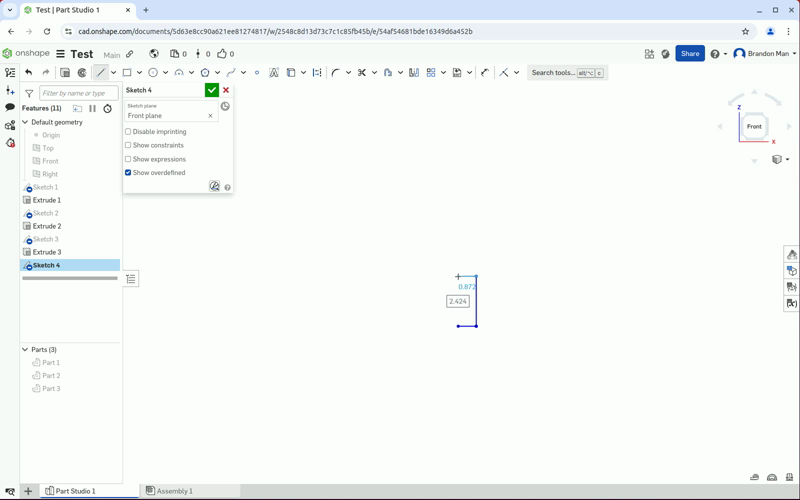
scroll(6)
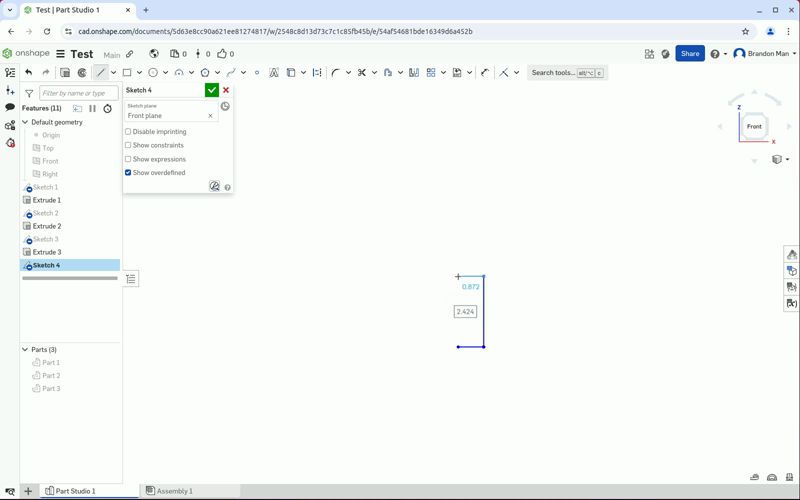
scroll(6)
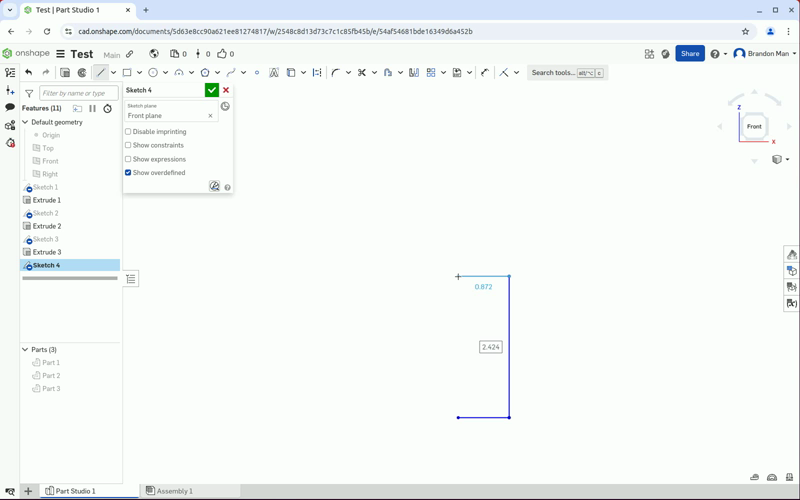
click(458, 276)
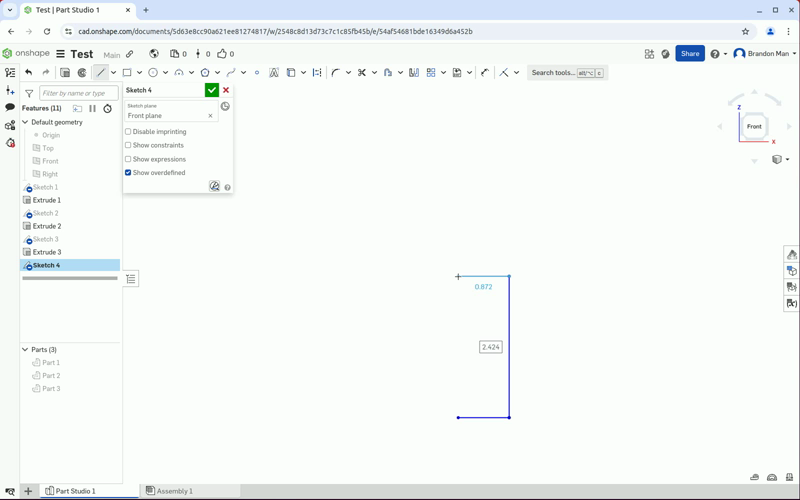
scroll(-6)
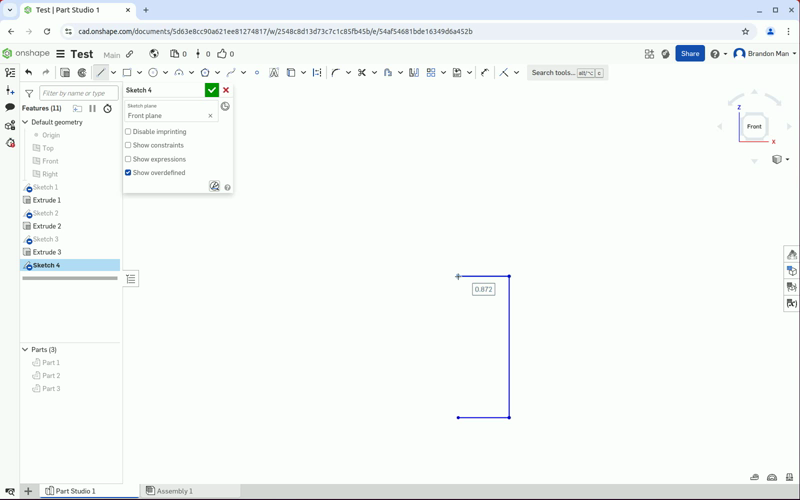
scroll(-6)
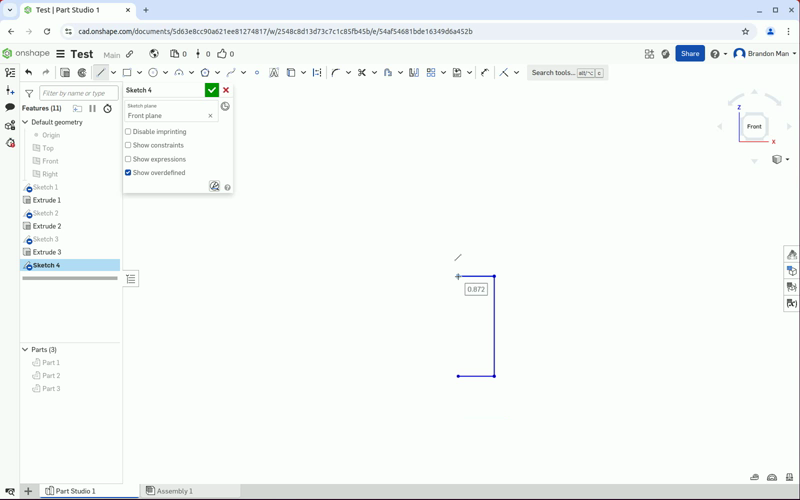
scroll(-6)
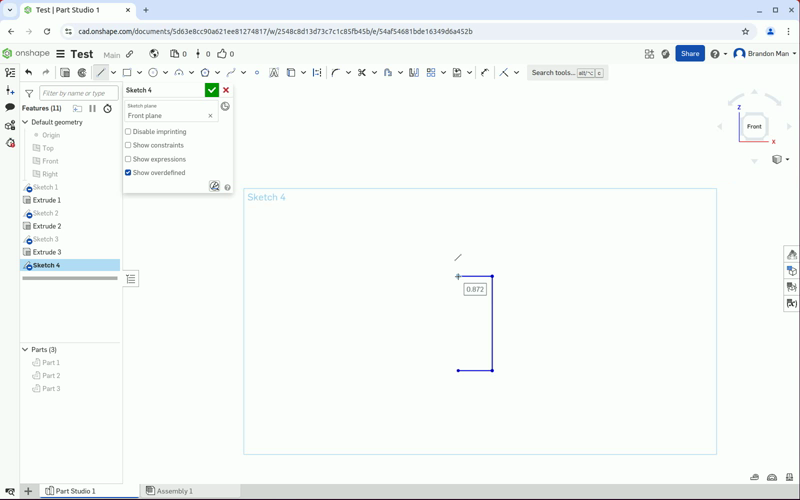
scroll(-6)
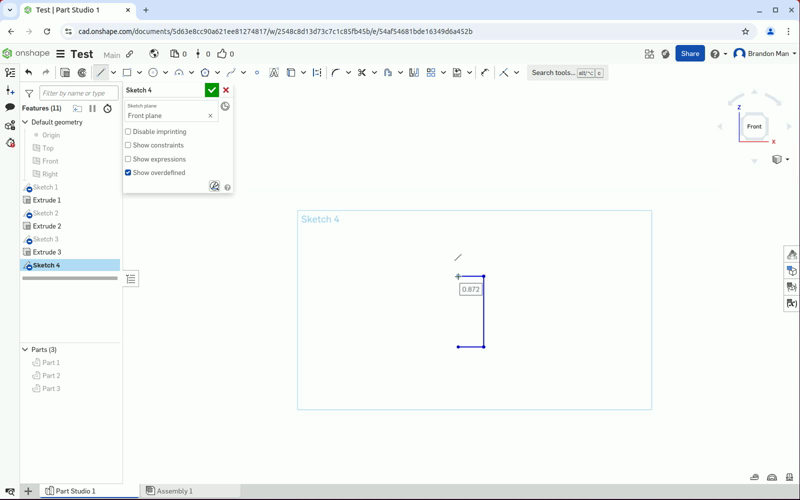
scroll(-6)
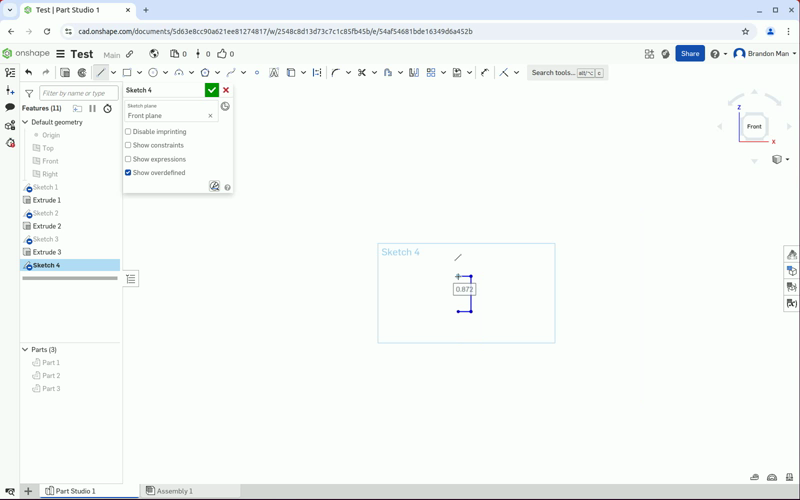
scroll(-6)
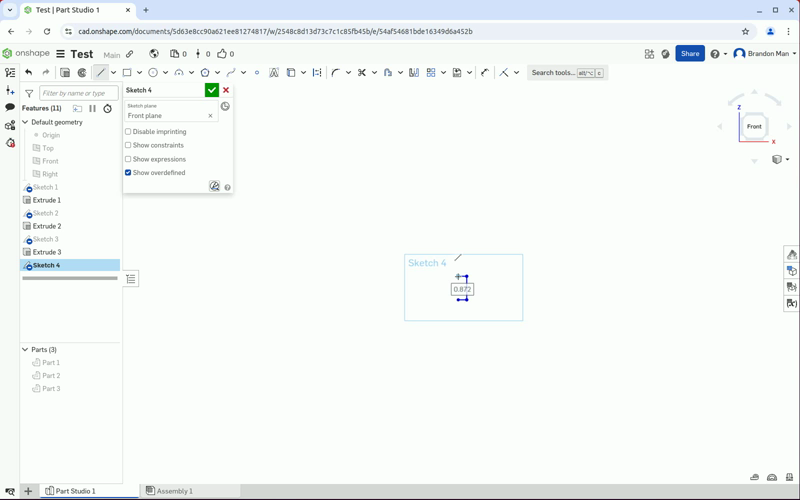
scroll(-6)
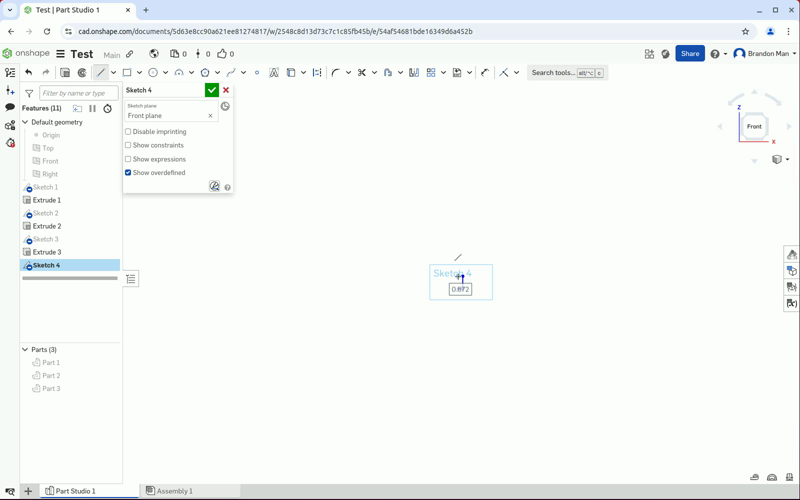
key_up(shift)
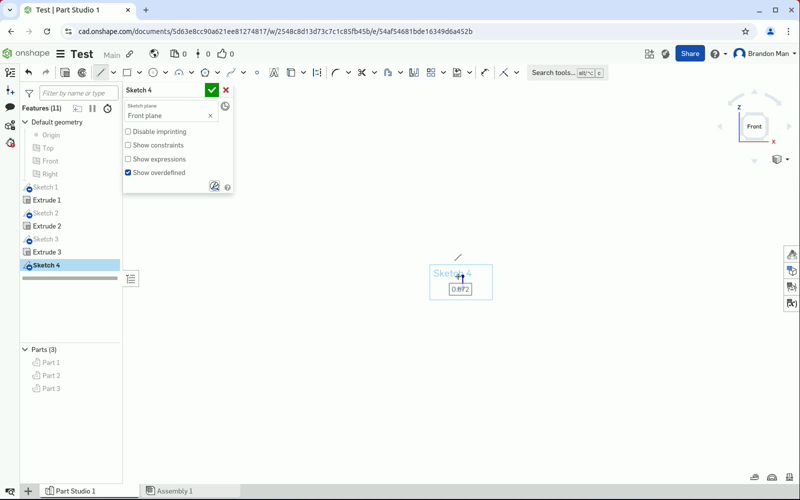
mouse_move(488, 276)
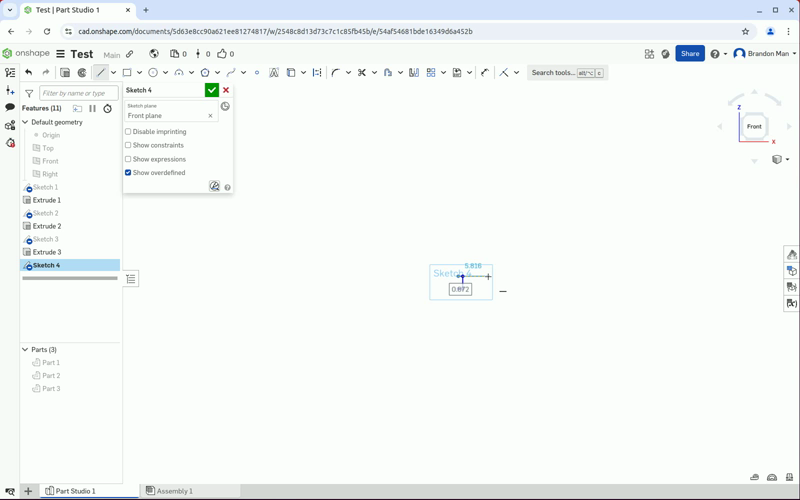
key_down(shift)
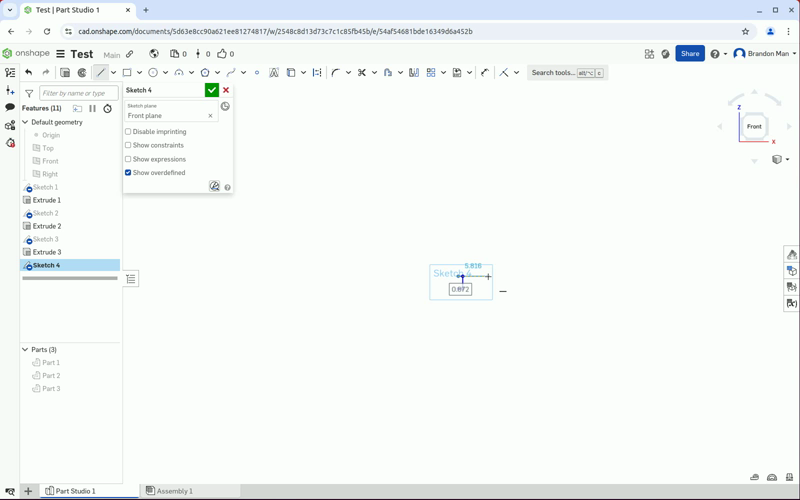
mouse_move(458, 288)
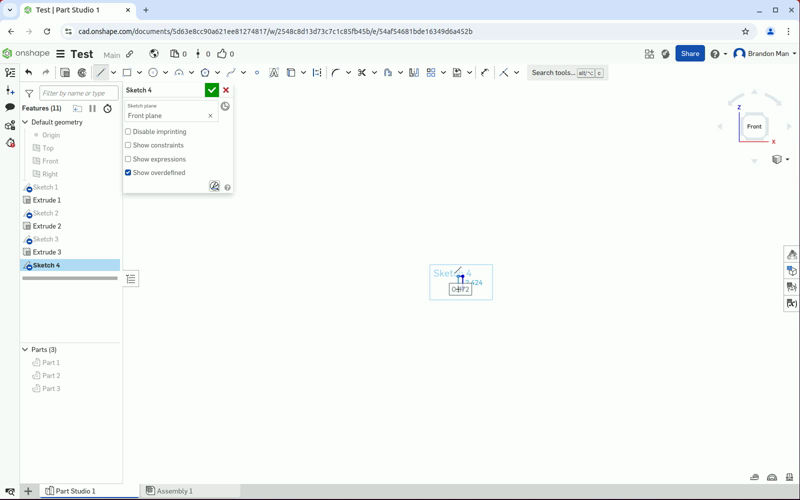
scroll(6)
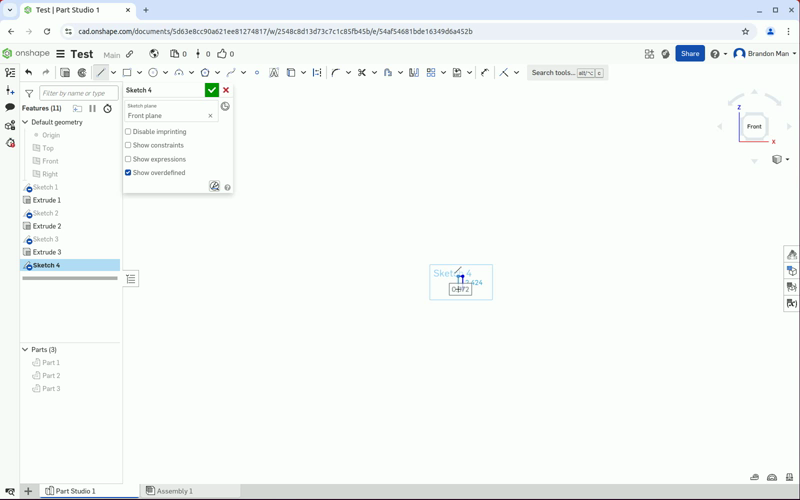
scroll(6)
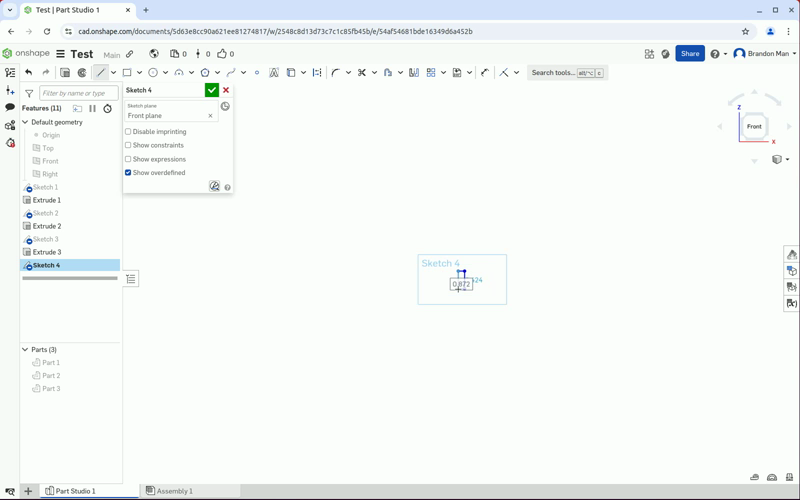
scroll(6)
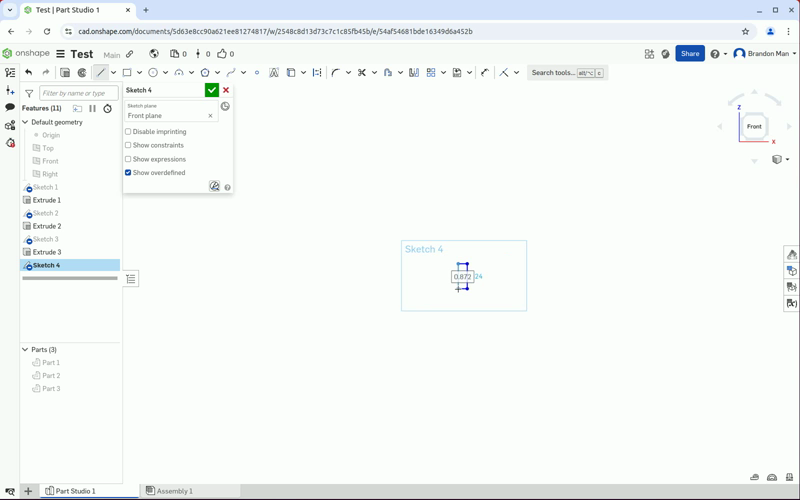
scroll(6)
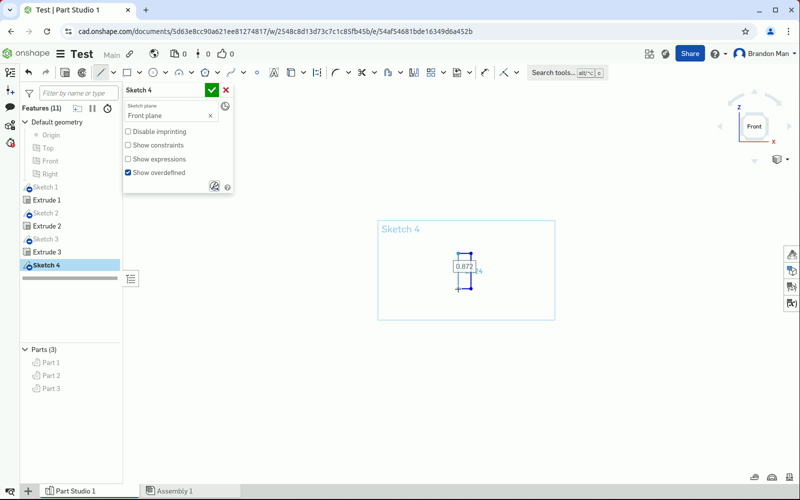
scroll(6)
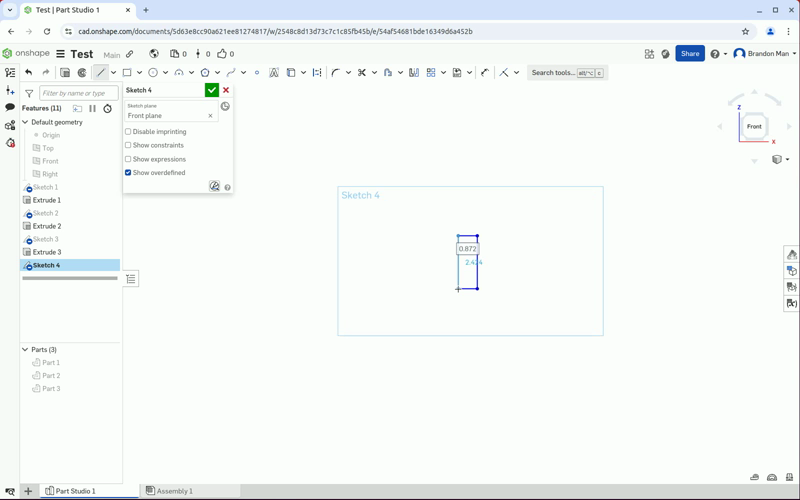
scroll(6)
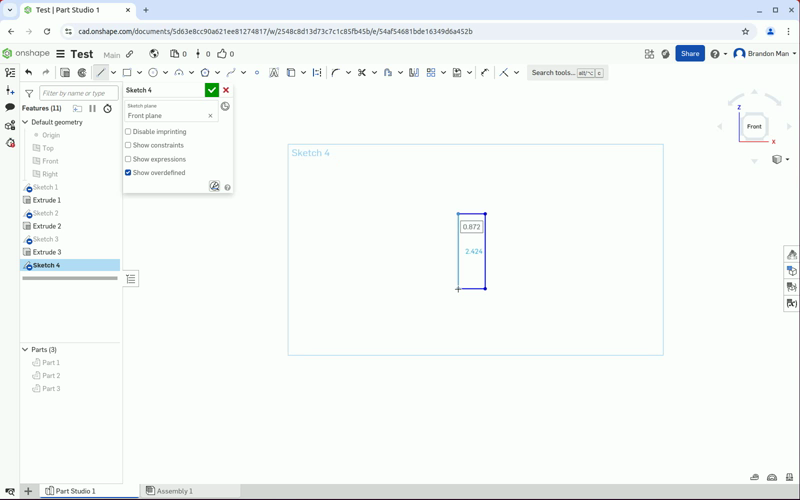
scroll(6)
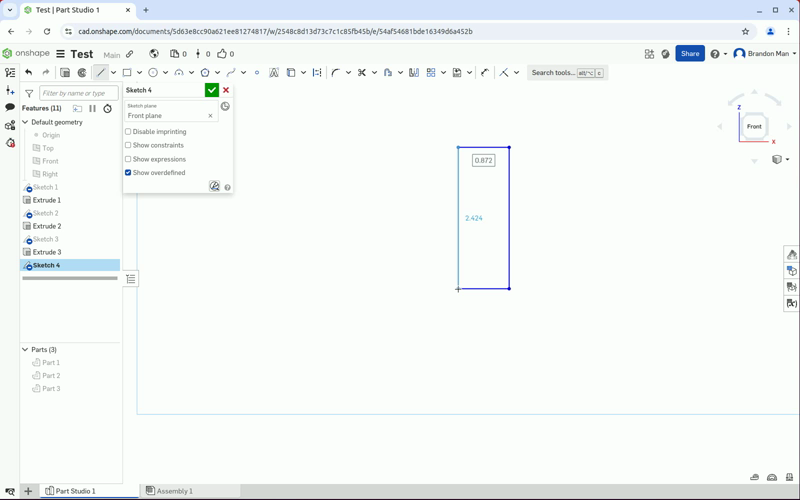
key_up(shift)
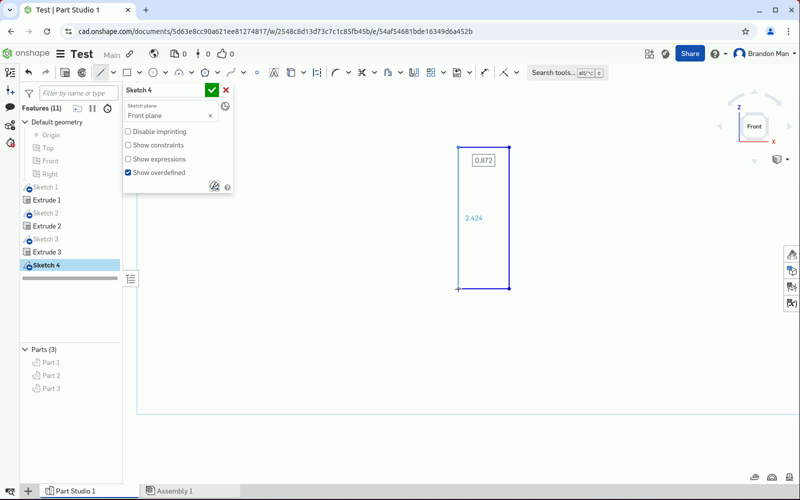
click(458, 288)
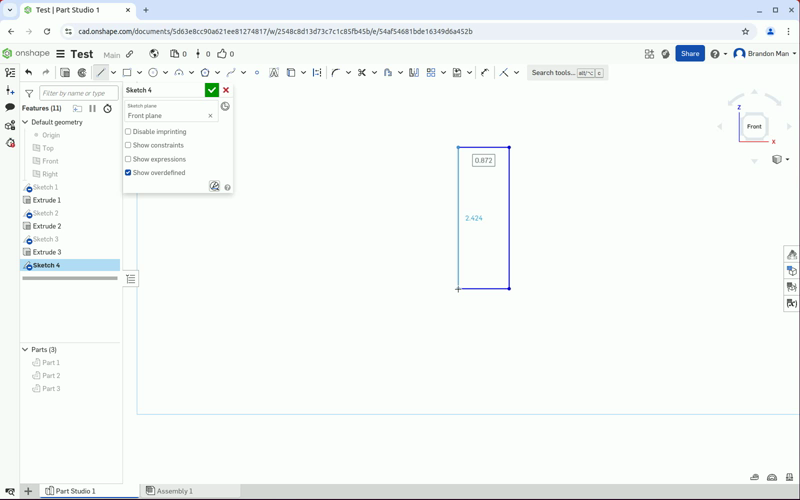
scroll(-6)
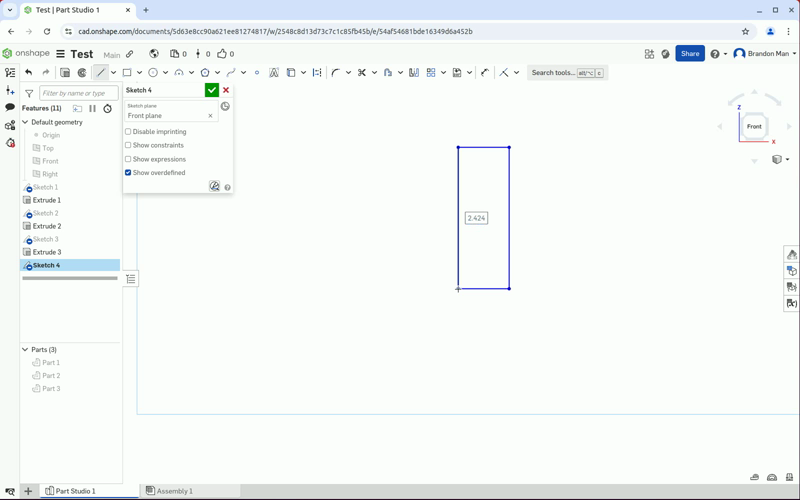
scroll(-6)
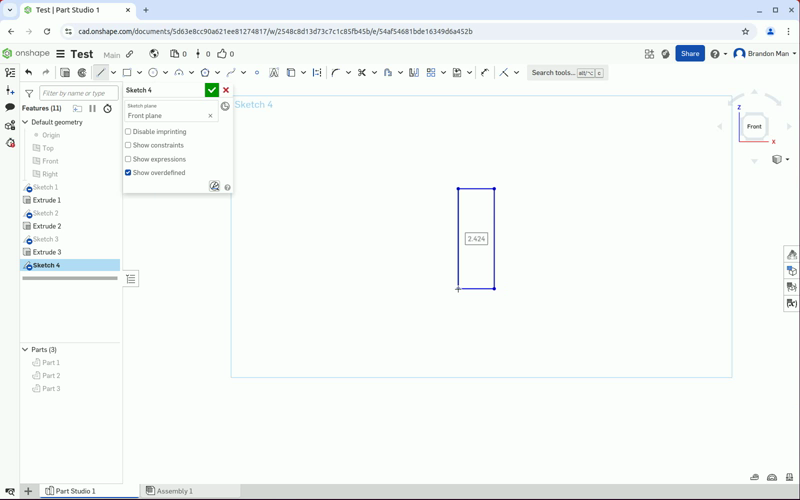
scroll(-6)
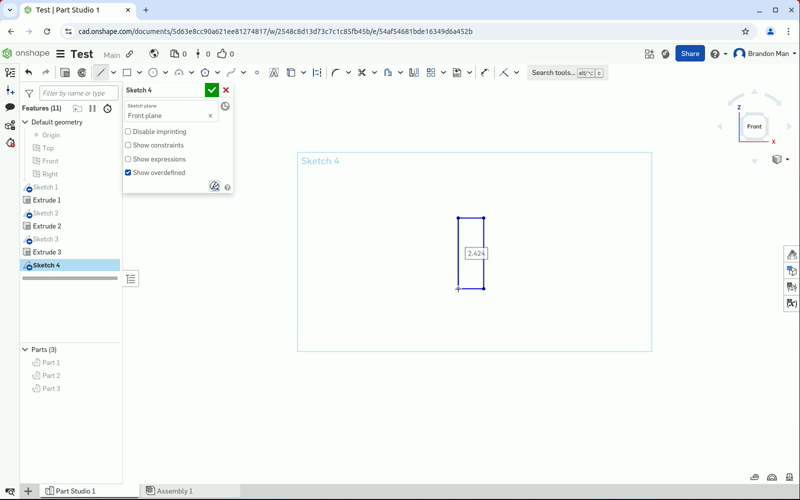
scroll(-6)
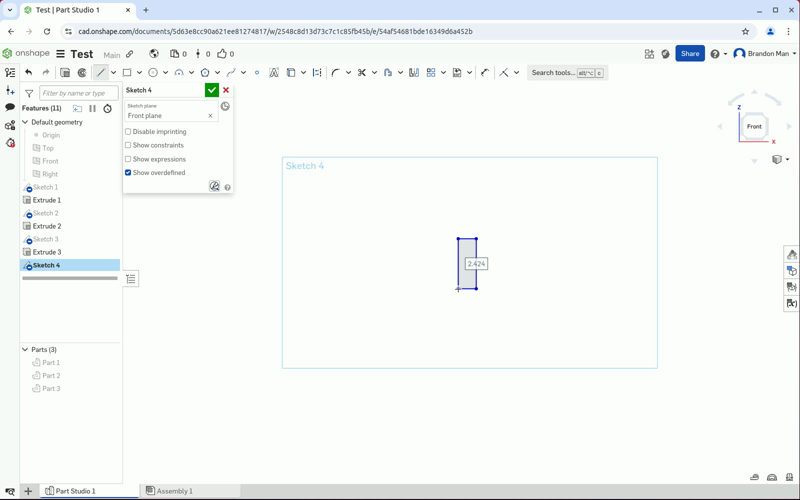
scroll(-6)
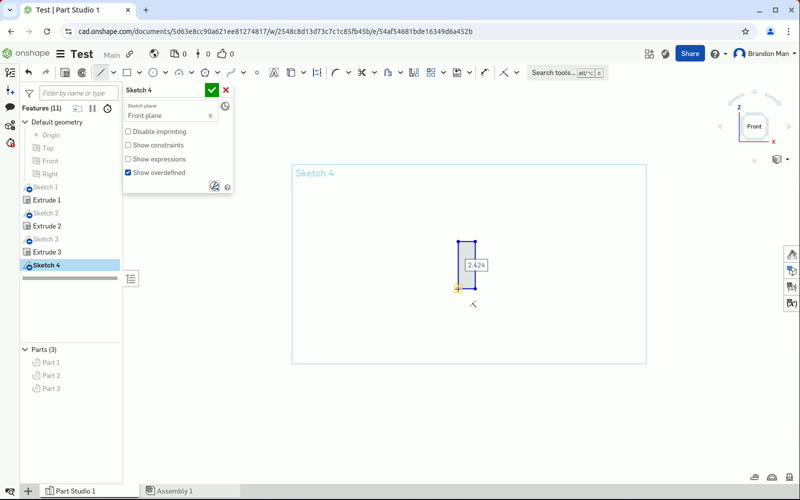
scroll(-6)
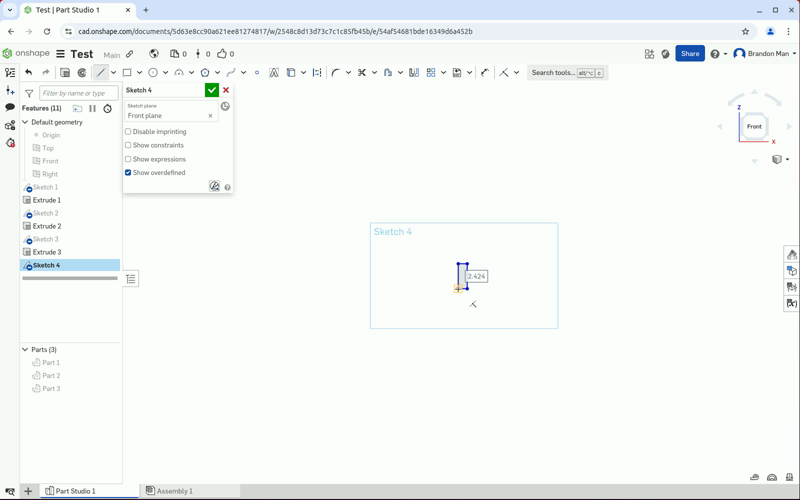
scroll(-6)
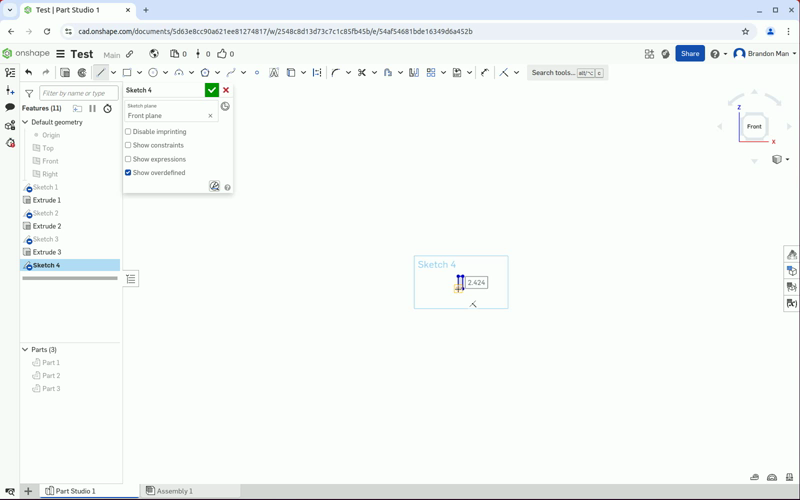
key(esc)
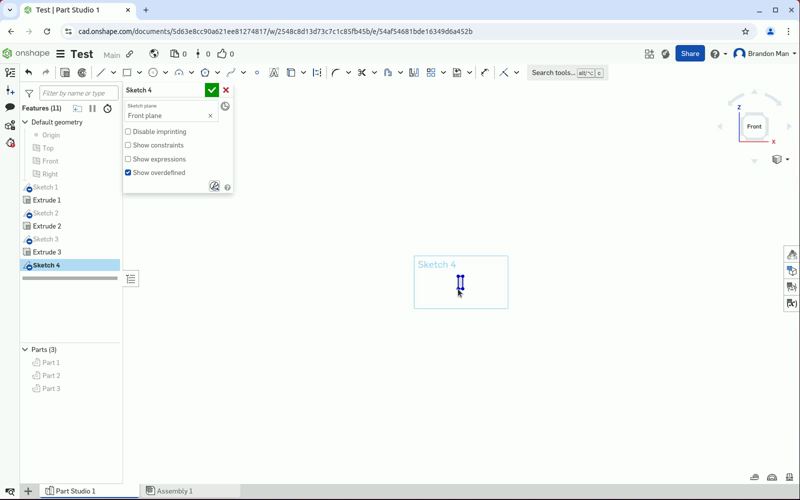
mouse_move(461, 280)
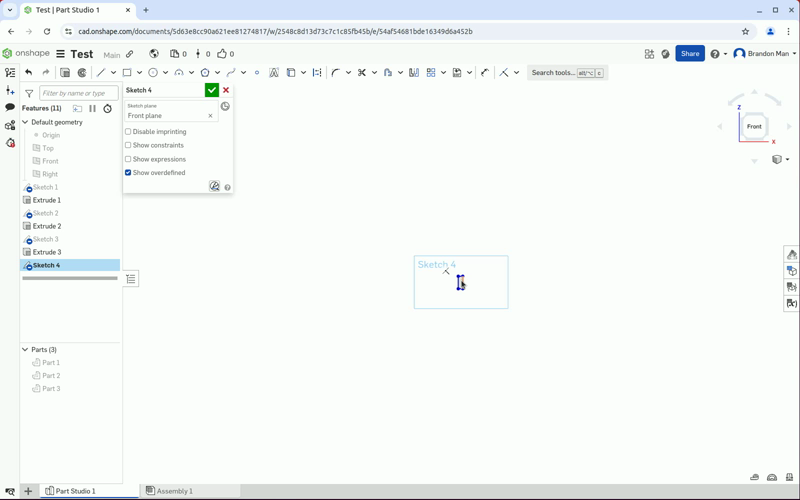
scroll(6)
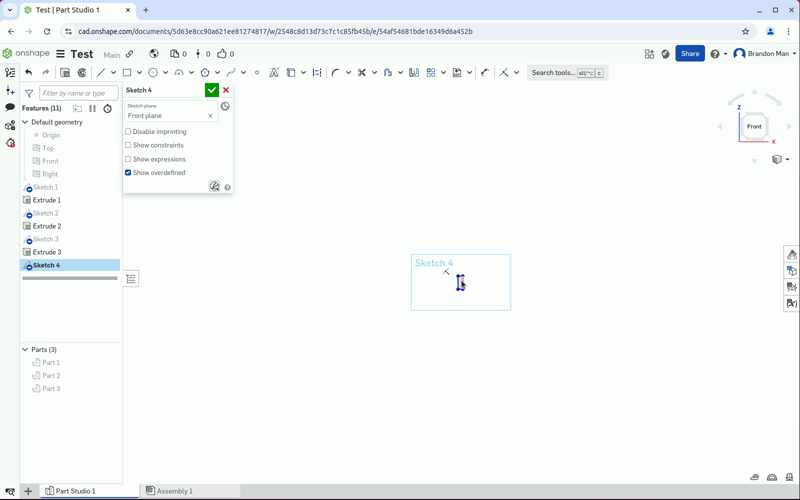
scroll(6)
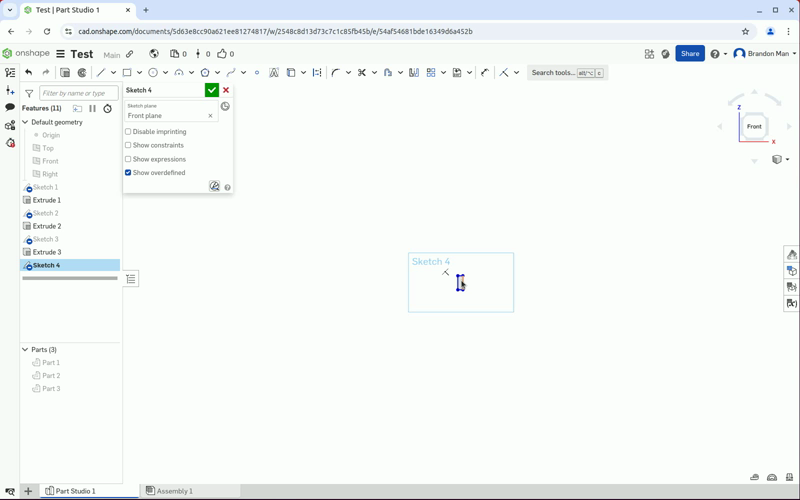
scroll(6)
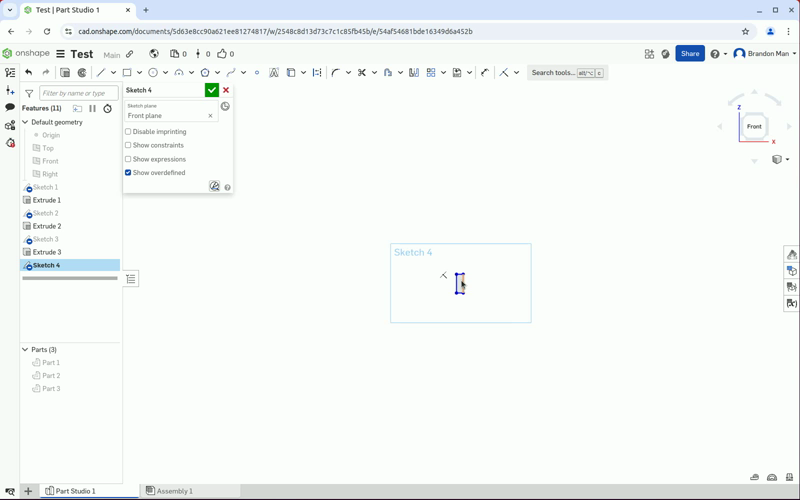
scroll(6)
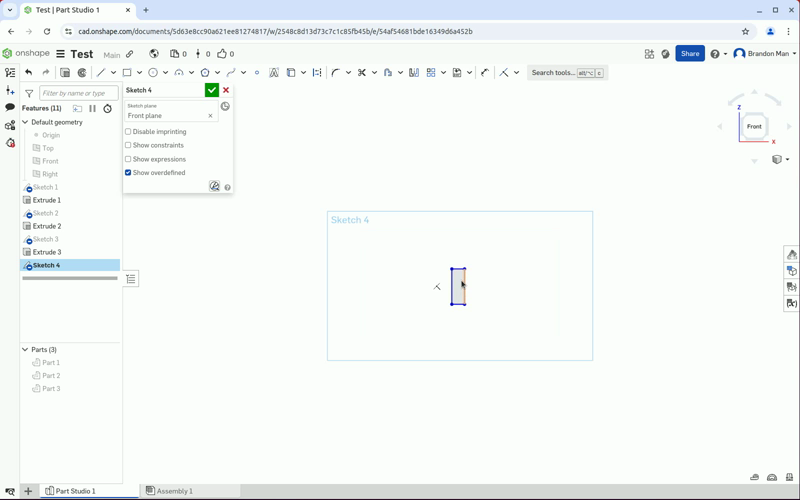
scroll(6)
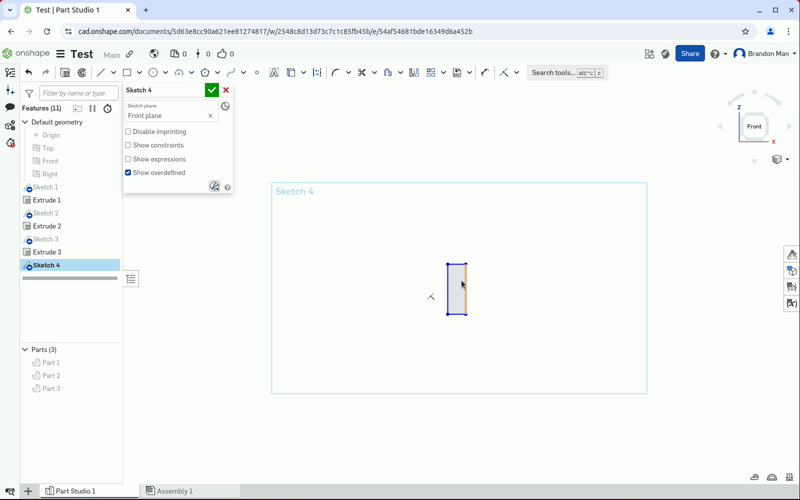
scroll(6)
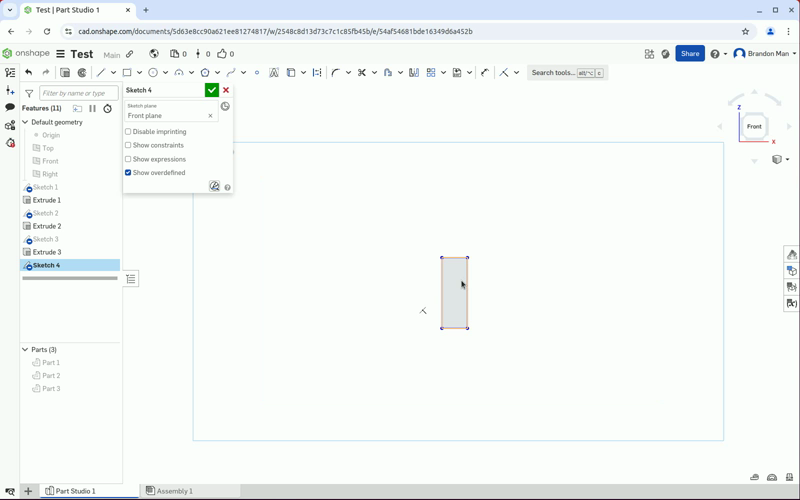
scroll(6)
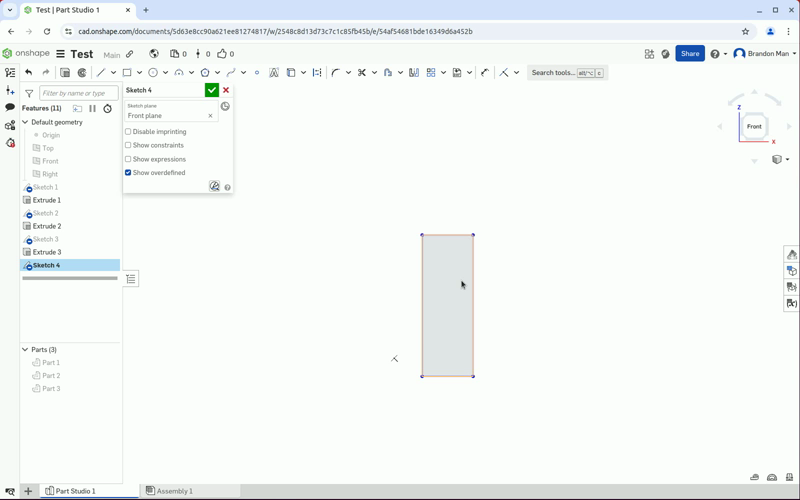
click(461, 280)
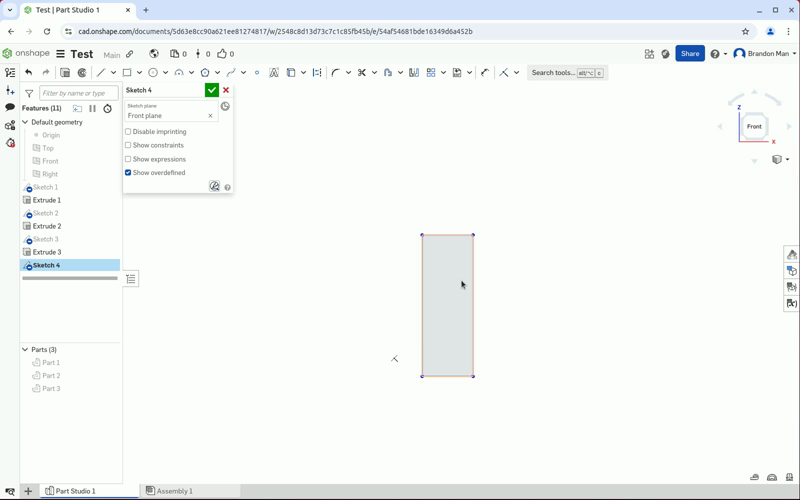
scroll(-6)
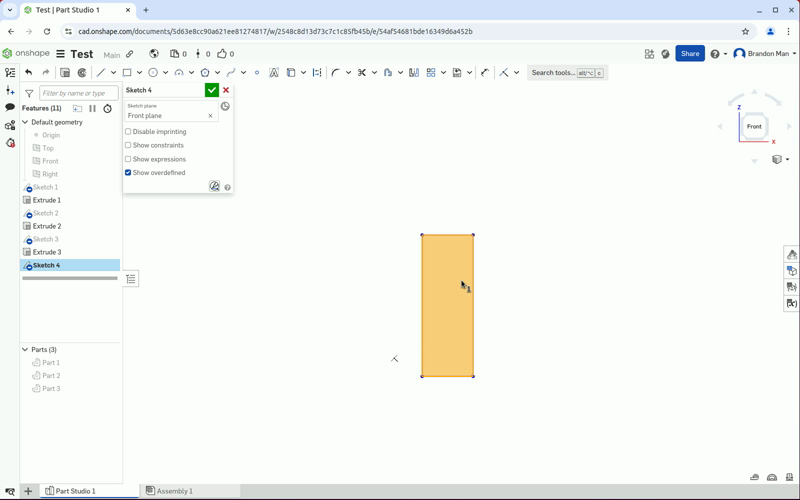
scroll(-6)
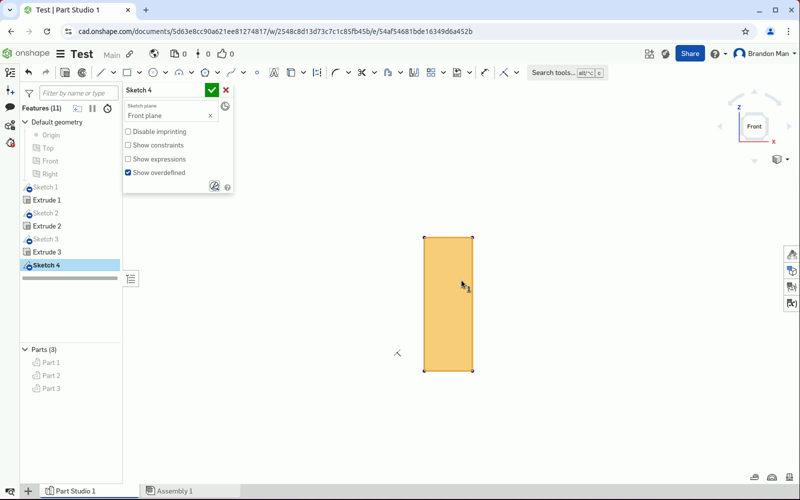
scroll(-6)
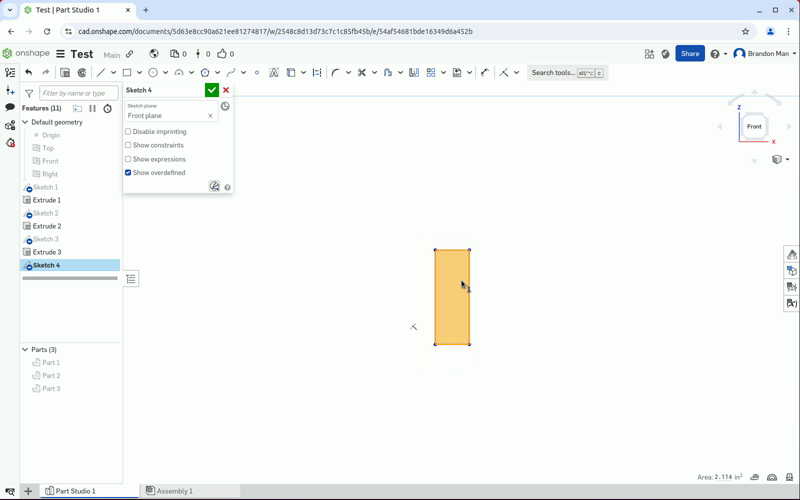
scroll(-6)
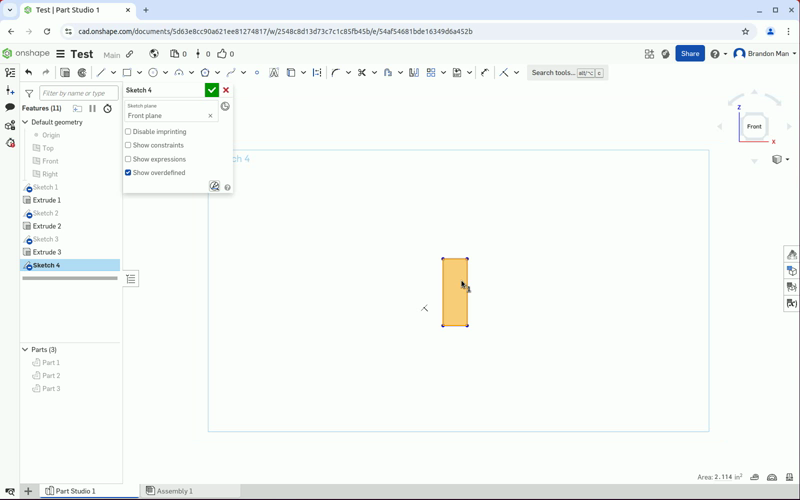
scroll(-6)
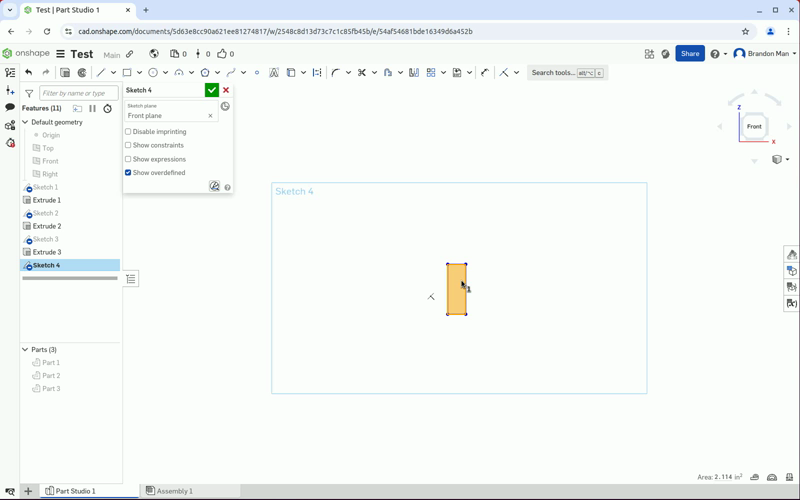
scroll(-6)
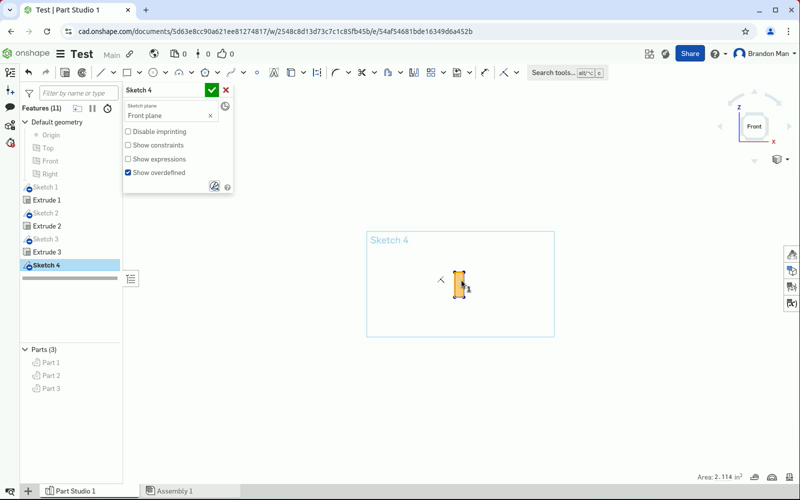
scroll(-6)
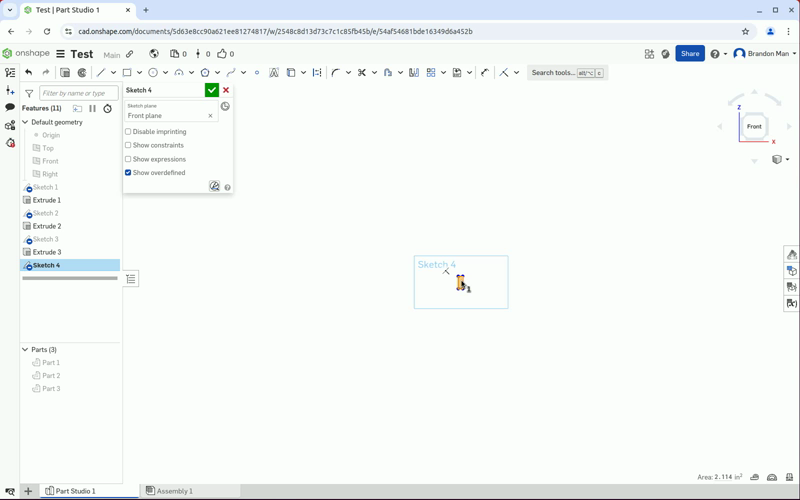
mouse_move(73, 352)
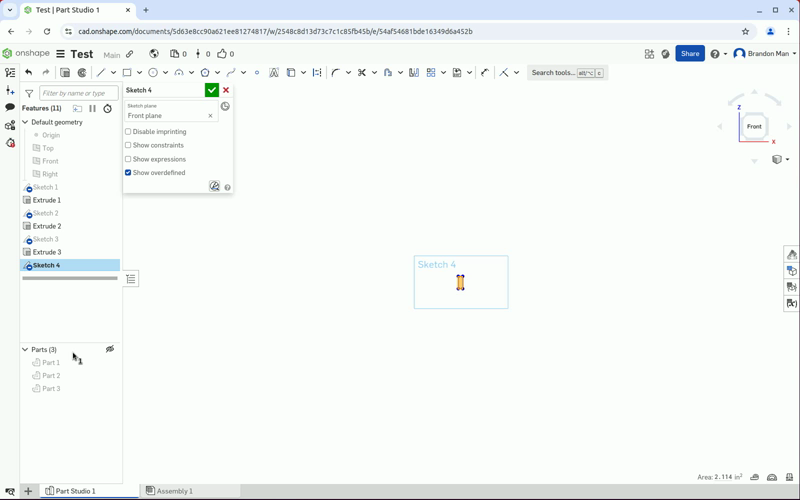
key(shift+y)
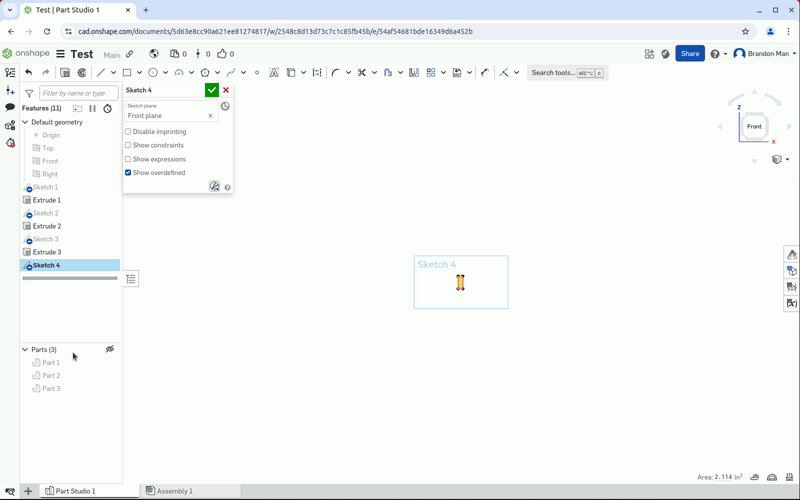
key(shift+e)
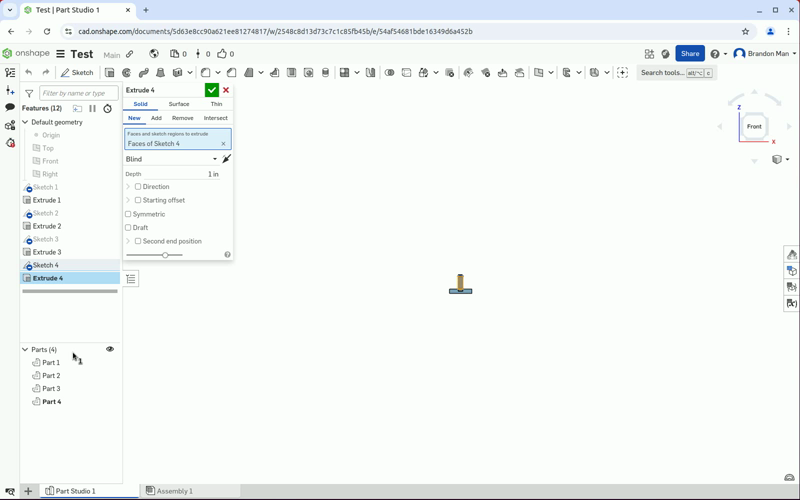
mouse_move(143, 106)
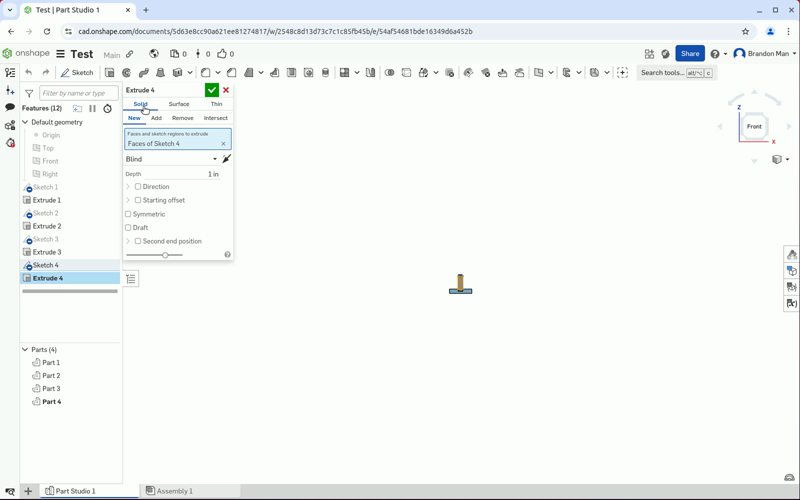
click(143, 106)
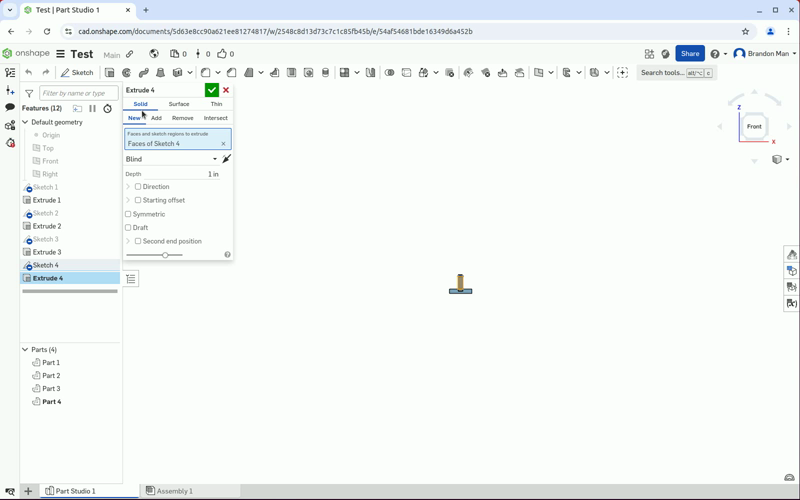
mouse_move(137, 120)
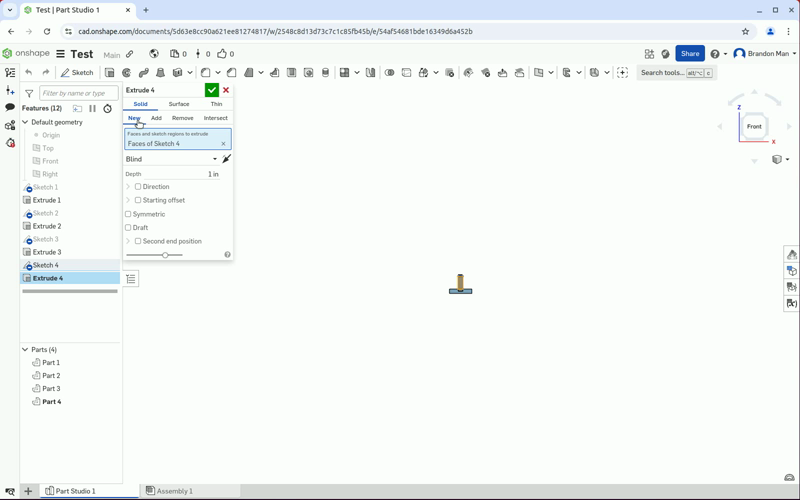
click(137, 120)
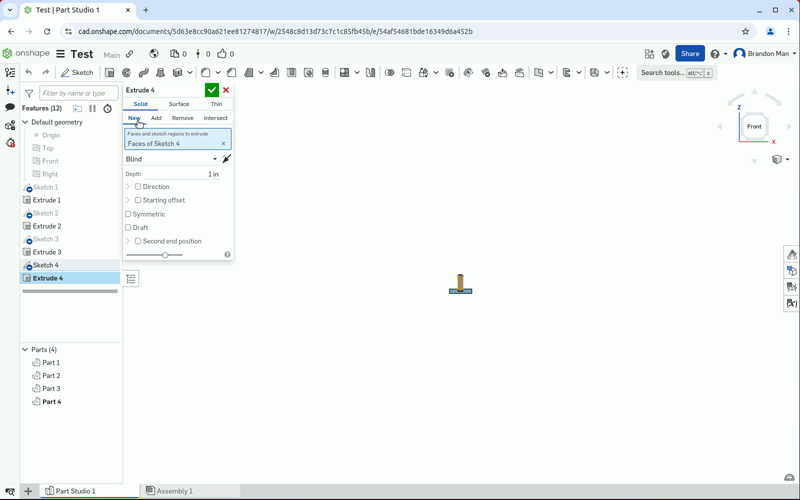
key(tab, 4)
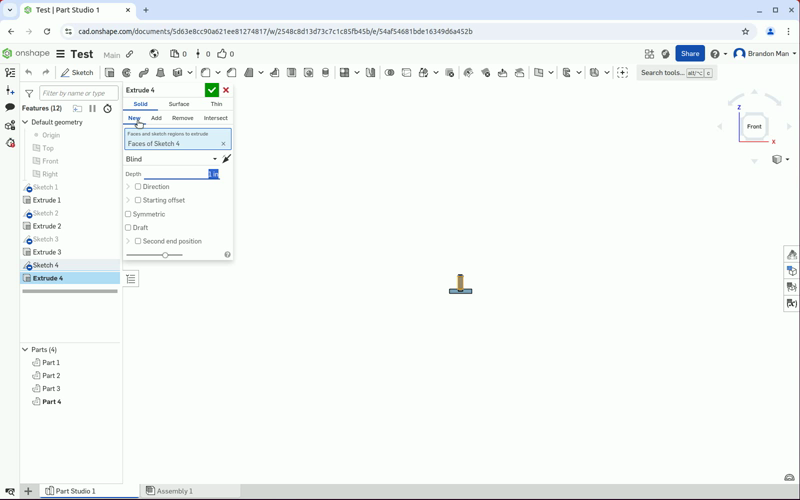
text(46.216)
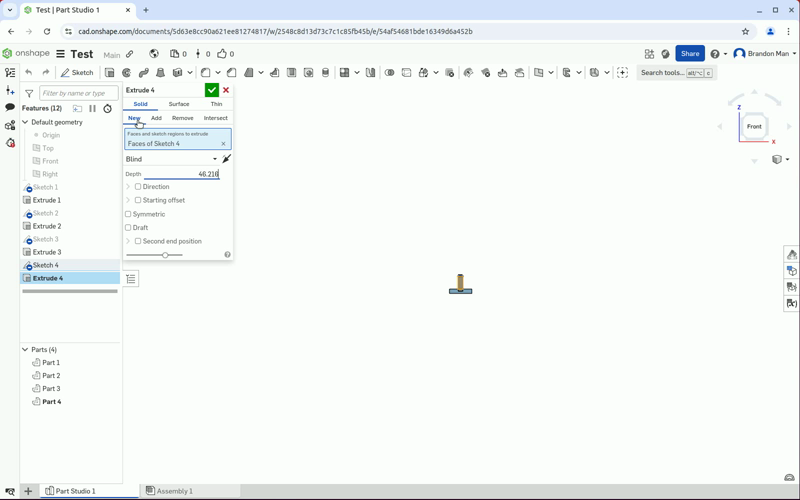
key(tab, 3)
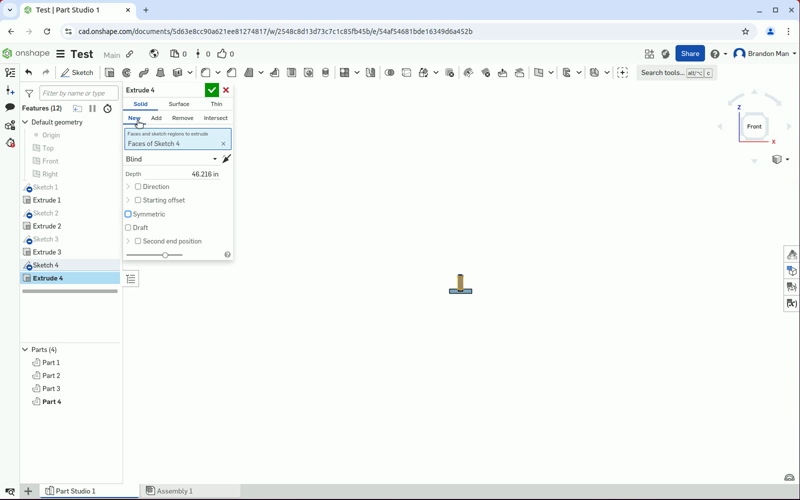
key(space)
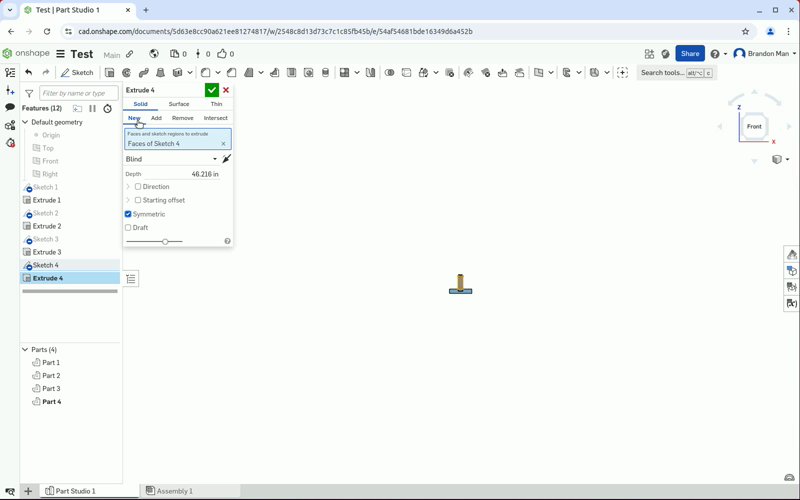
key(enter)
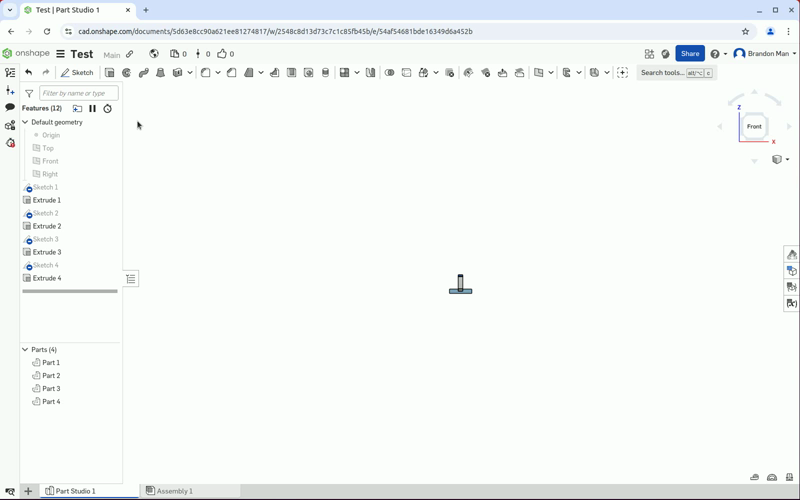
key(shift+h)
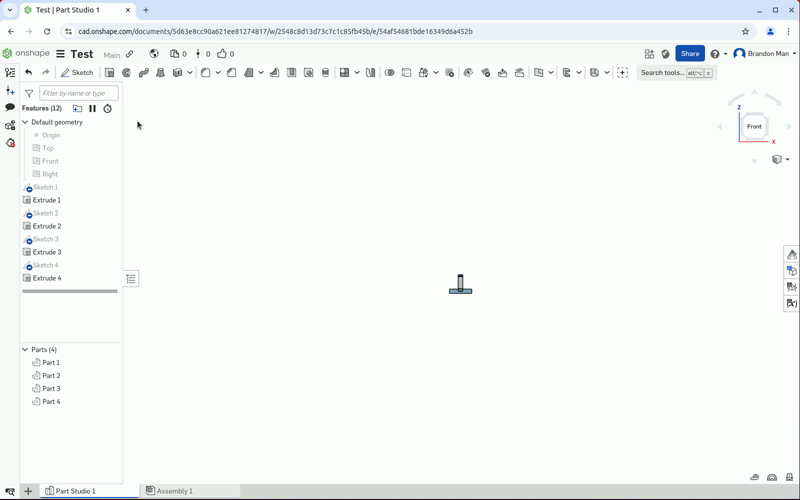
key(shift+h)
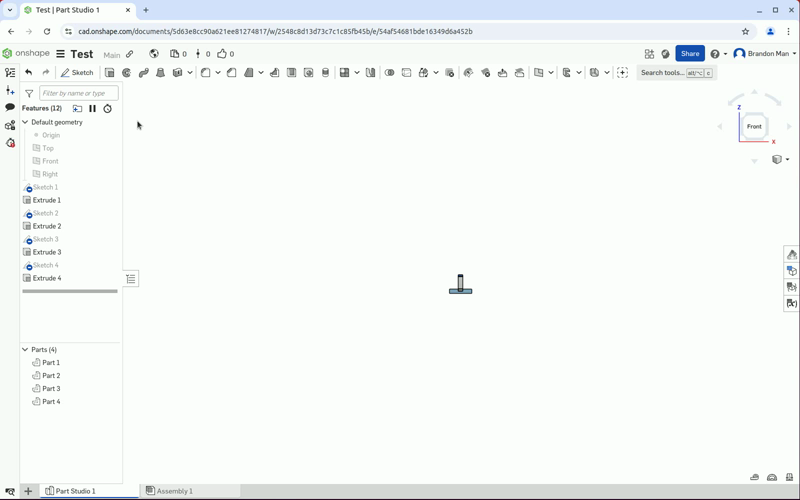
mouse_move(73, 189)
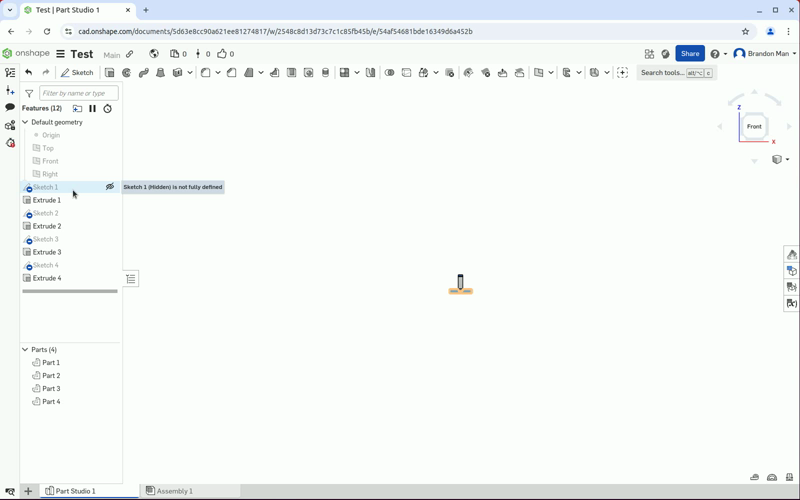
click(73, 189)
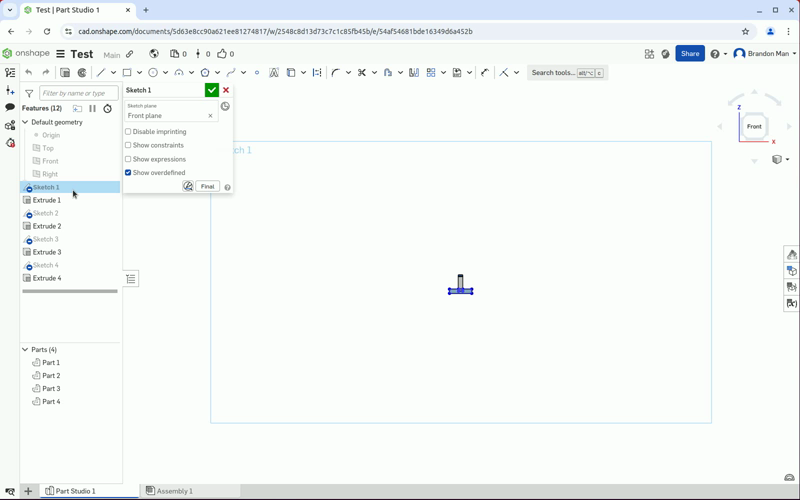
mouse_move(229, 92)
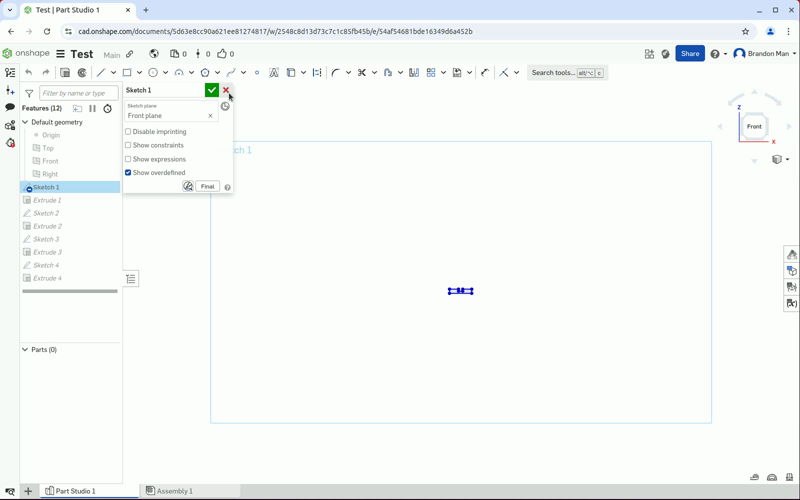
click(229, 92)
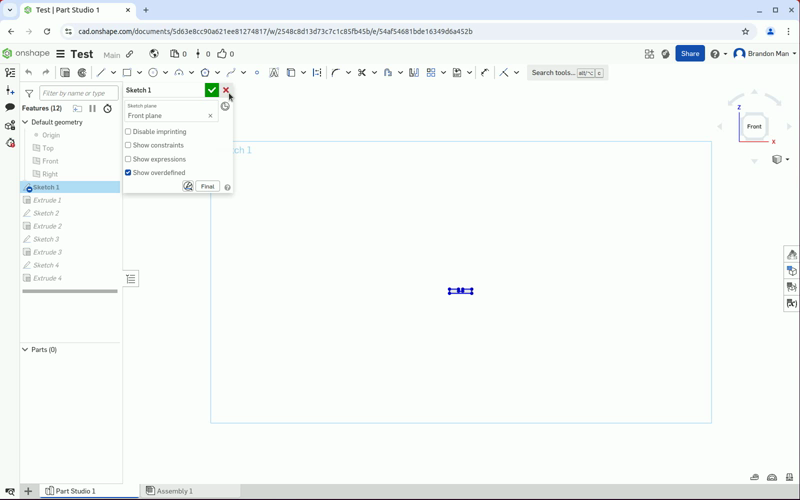
key(shift+s)
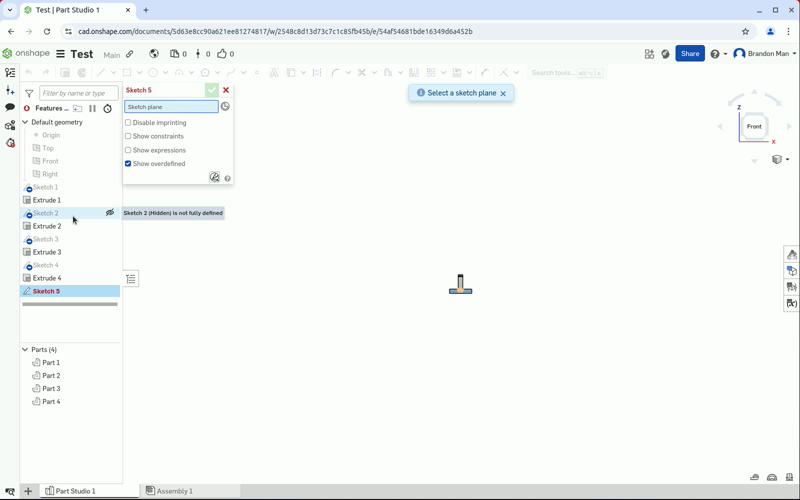
scroll(3)
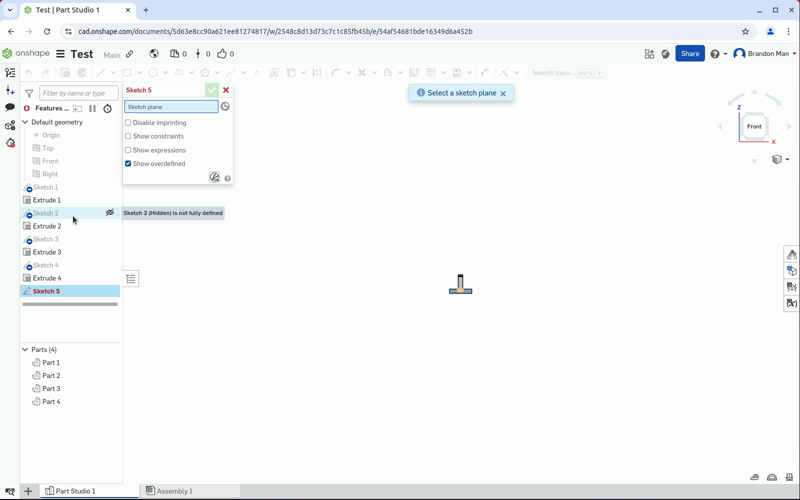
mouse_move(73, 163)
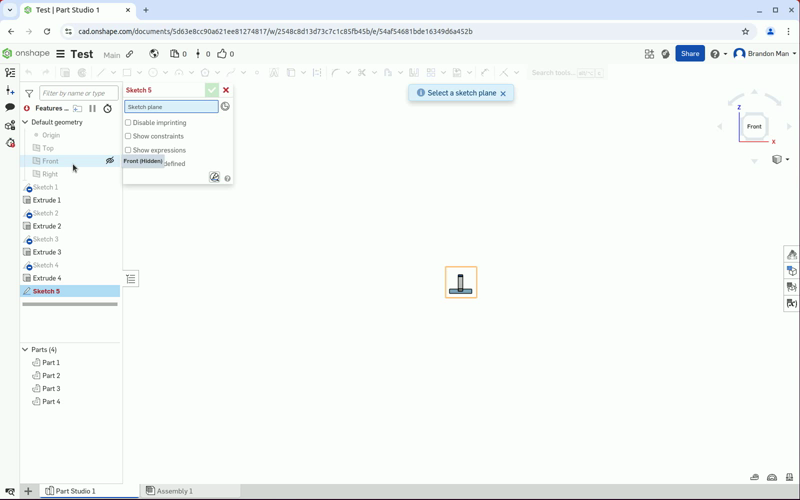
click(73, 163)
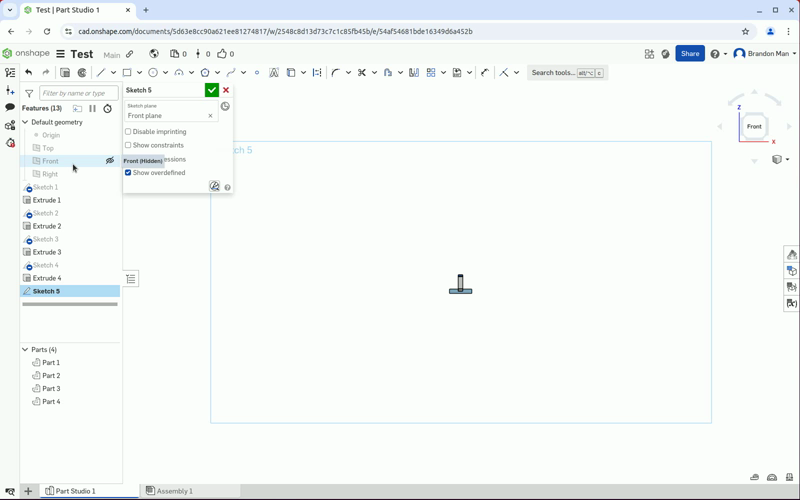
mouse_move(73, 352)
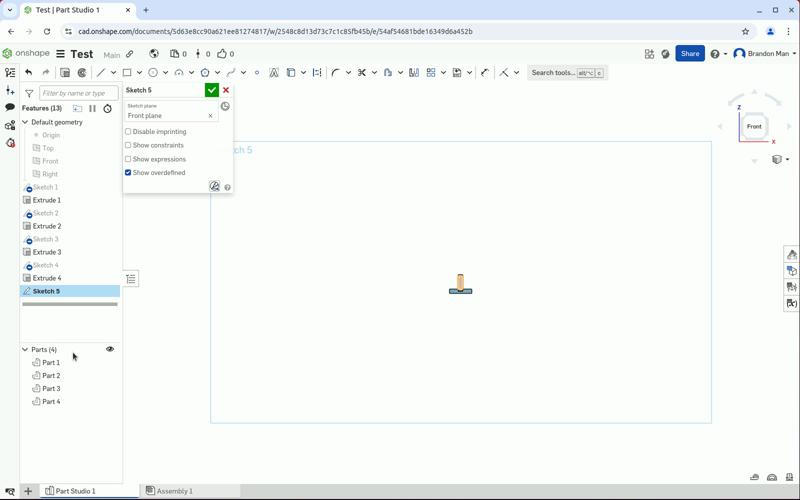
key(y)
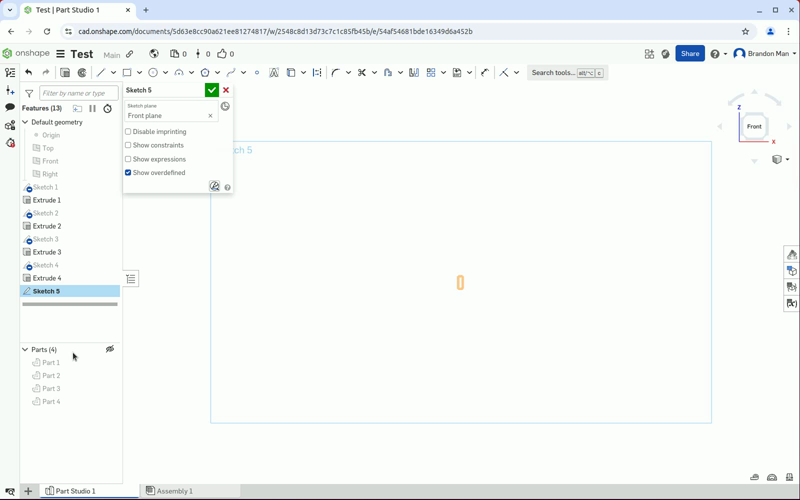
key(l)
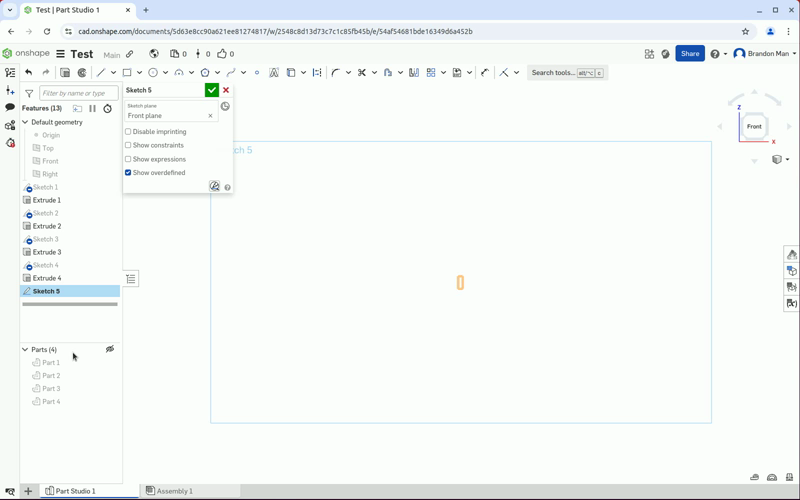
key_down(shift)
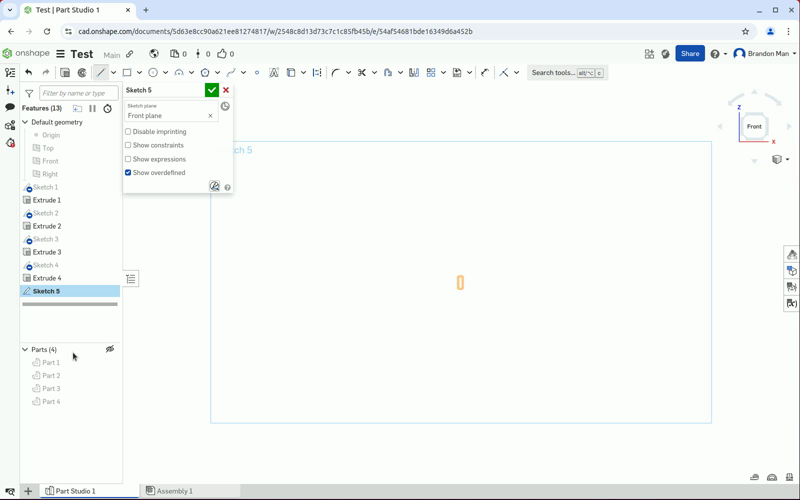
mouse_move(450, 276)
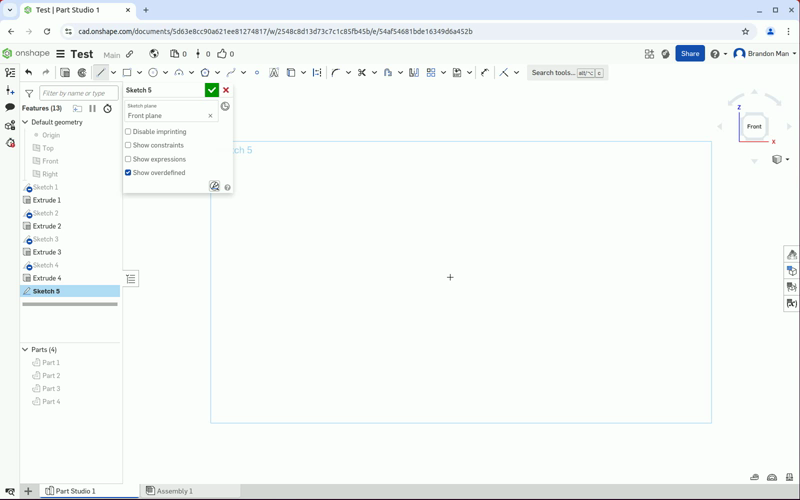
click(450, 276)
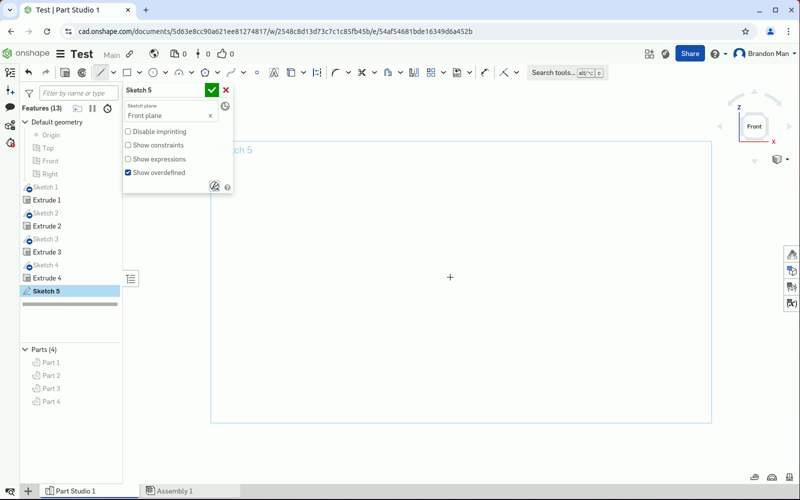
key_up(shift)
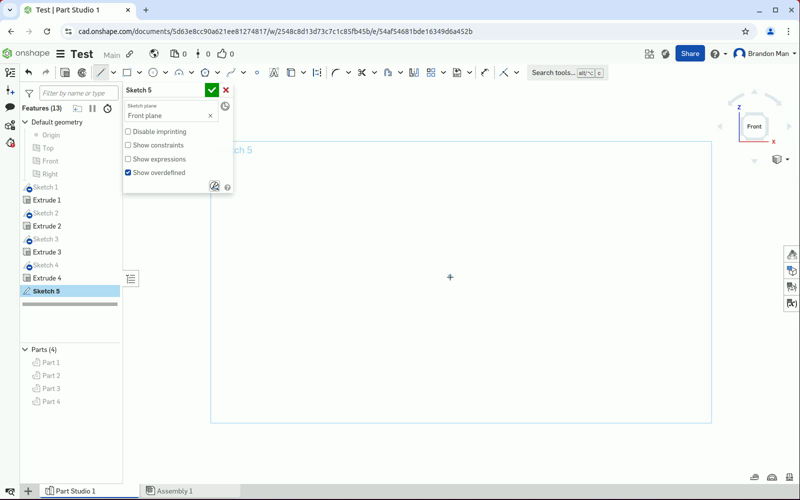
key_down(shift)
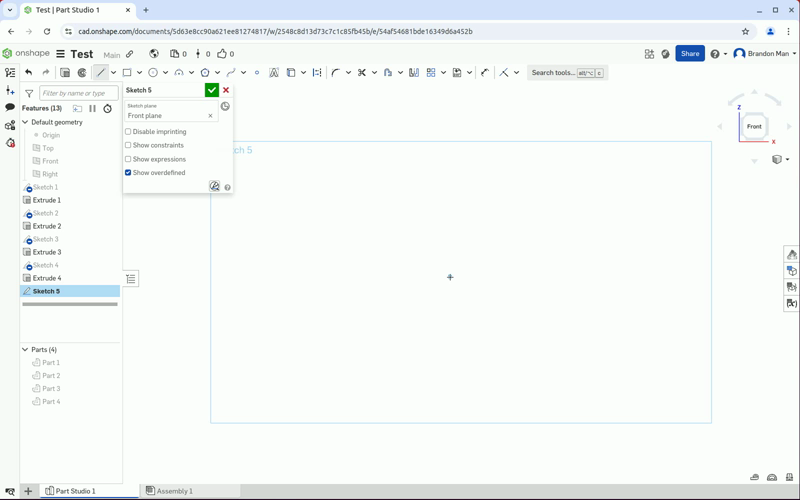
mouse_move(480, 276)
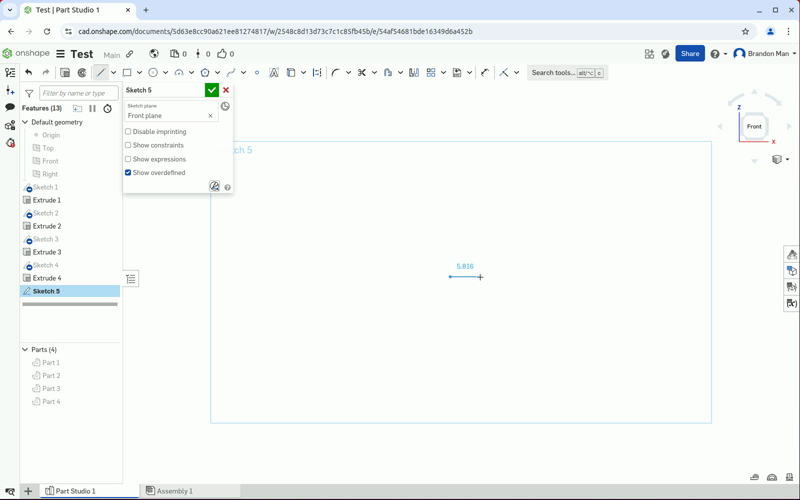
mouse_move(458, 276)
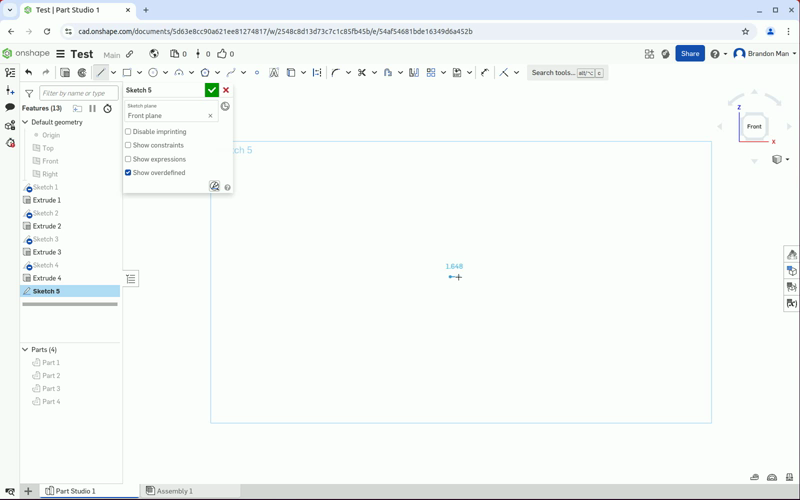
click(458, 276)
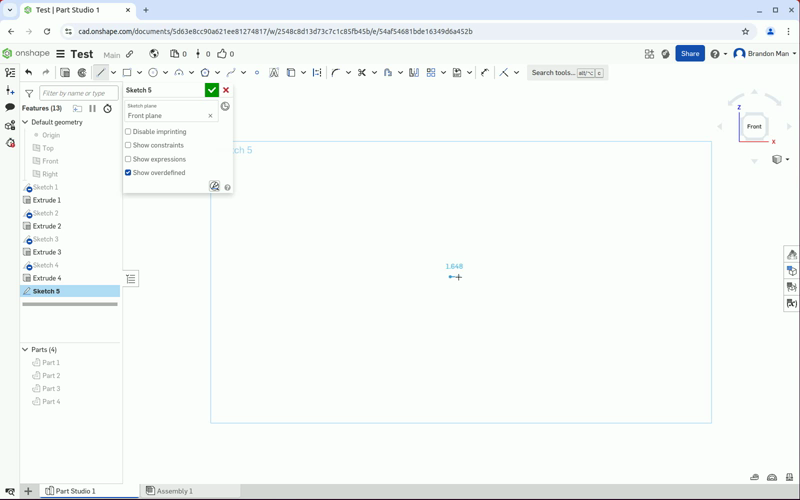
key_up(shift)
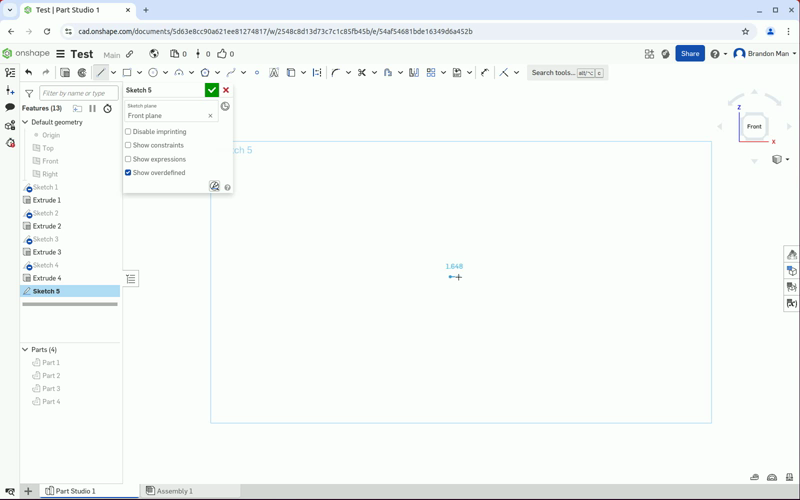
key_down(shift)
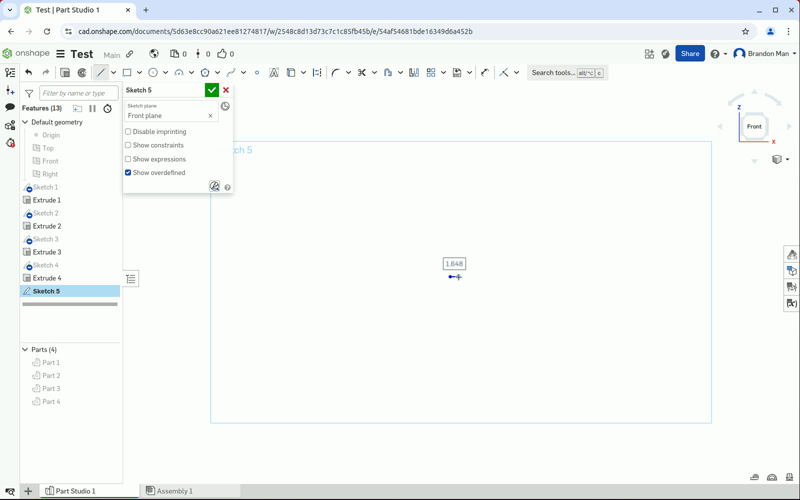
mouse_move(488, 276)
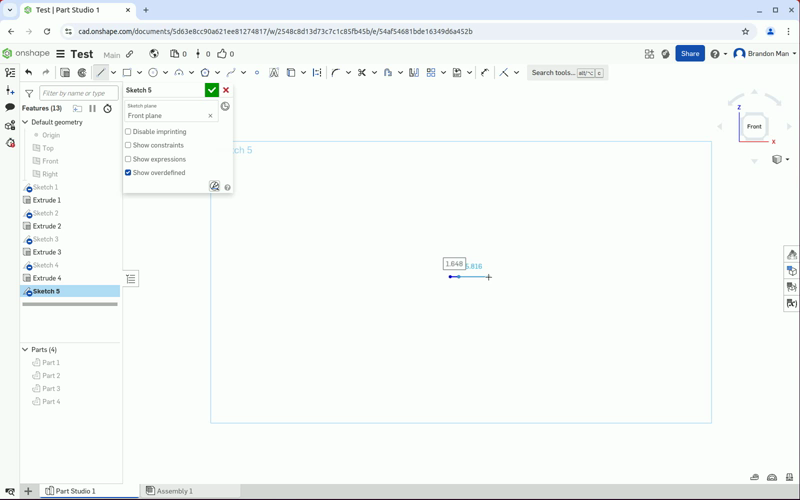
mouse_move(458, 274)
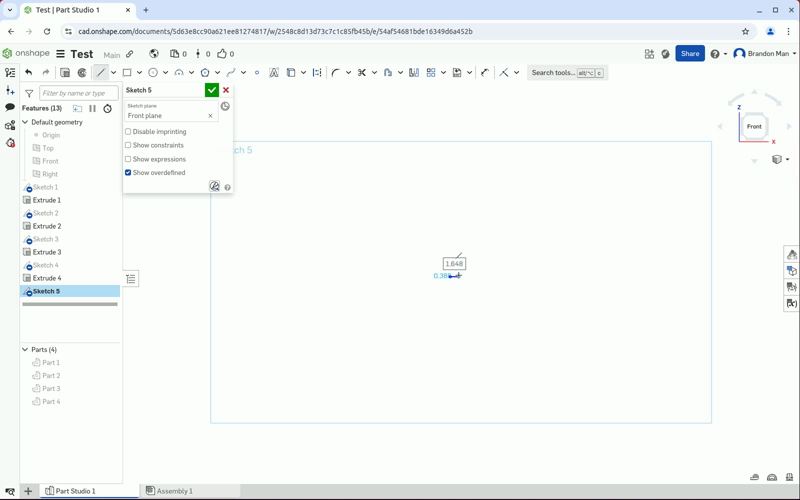
scroll(6)
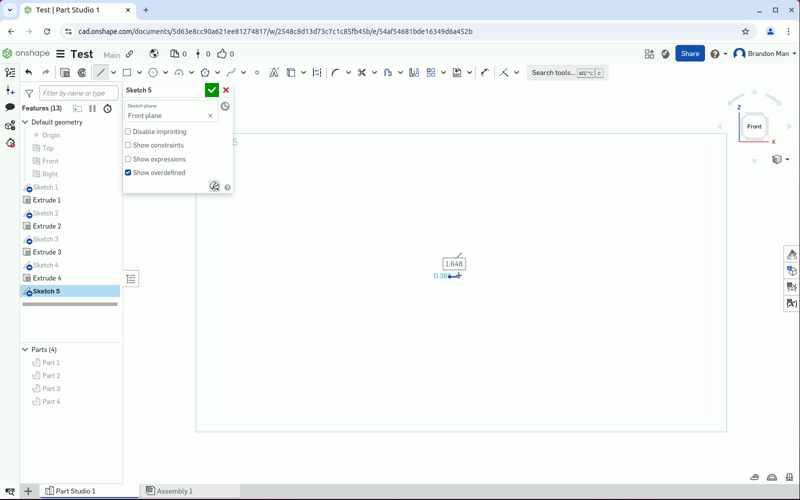
scroll(6)
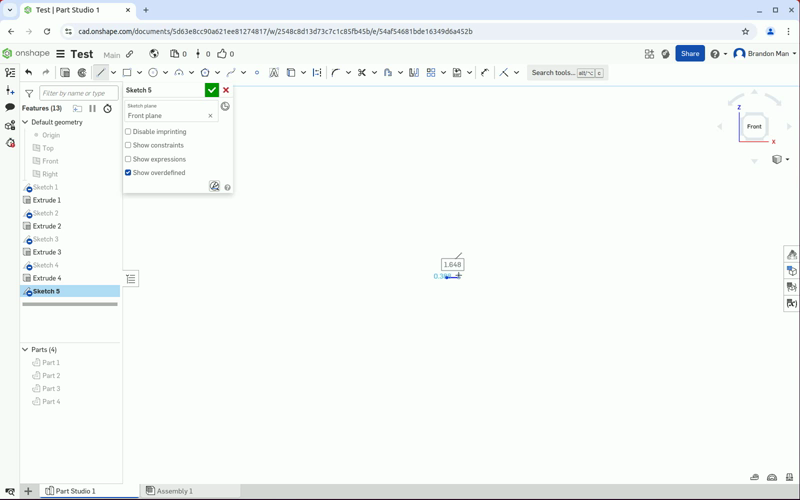
scroll(6)
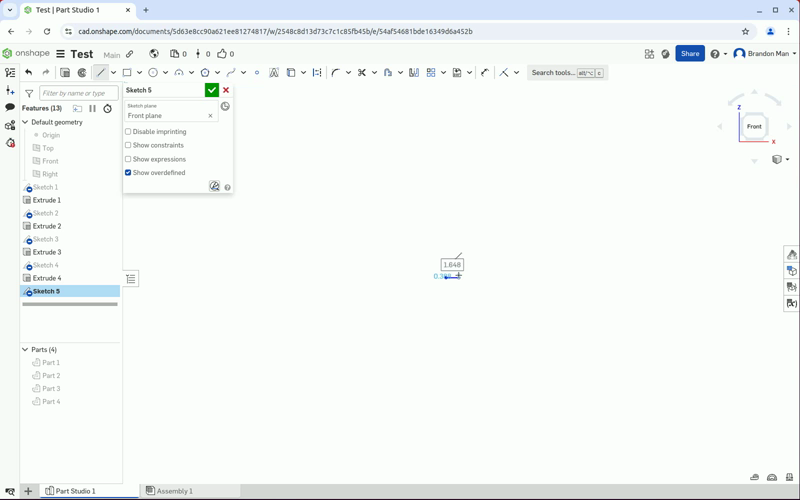
scroll(6)
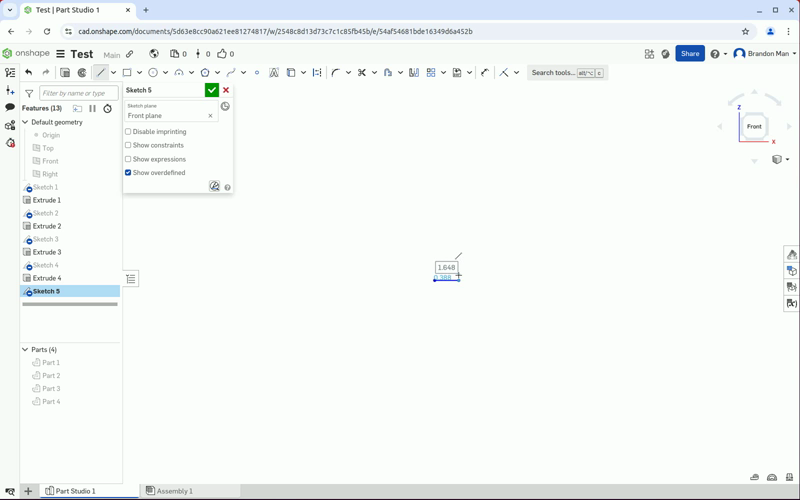
scroll(6)
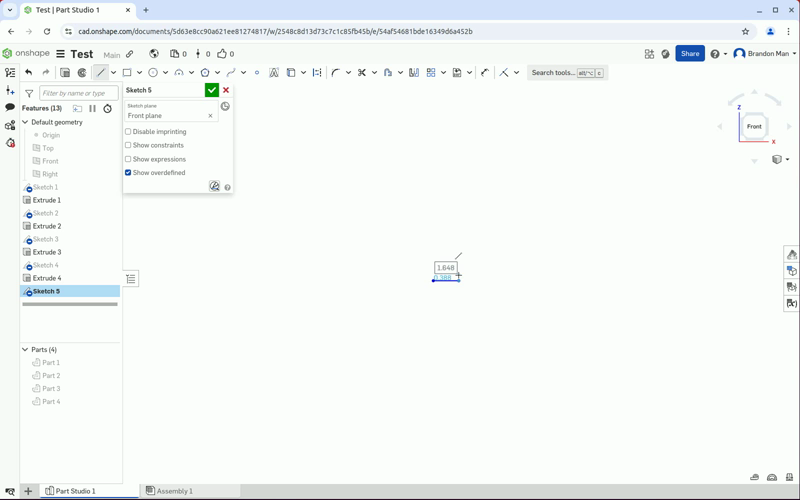
scroll(6)
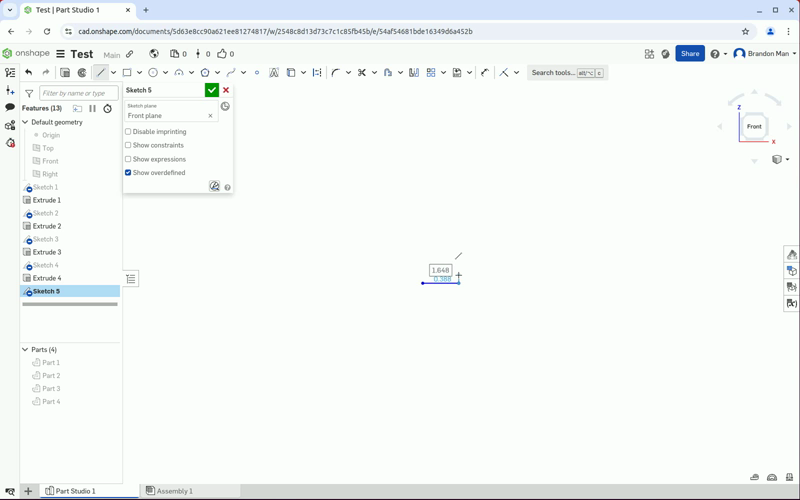
scroll(6)
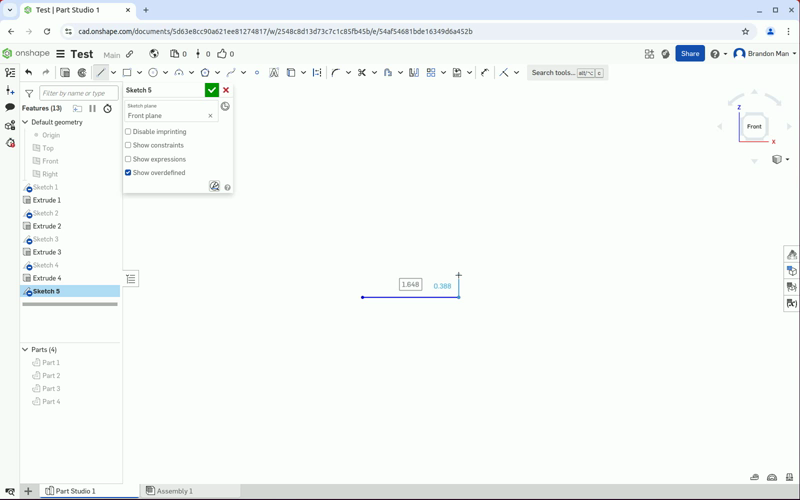
click(458, 274)
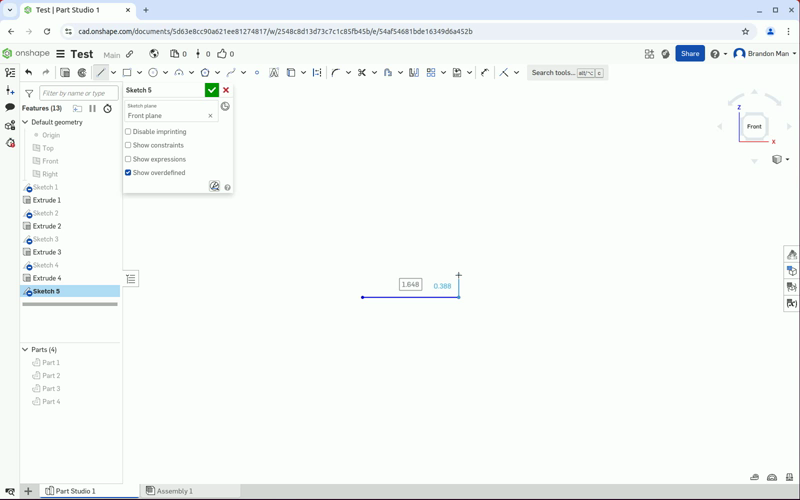
scroll(-6)
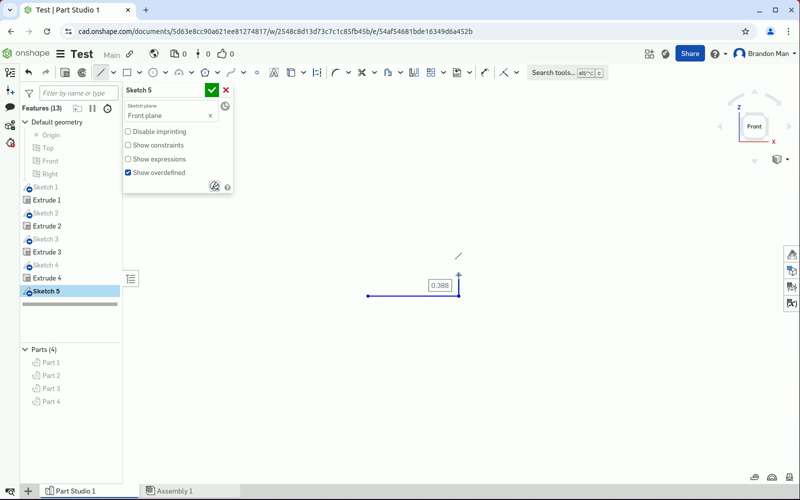
scroll(-6)
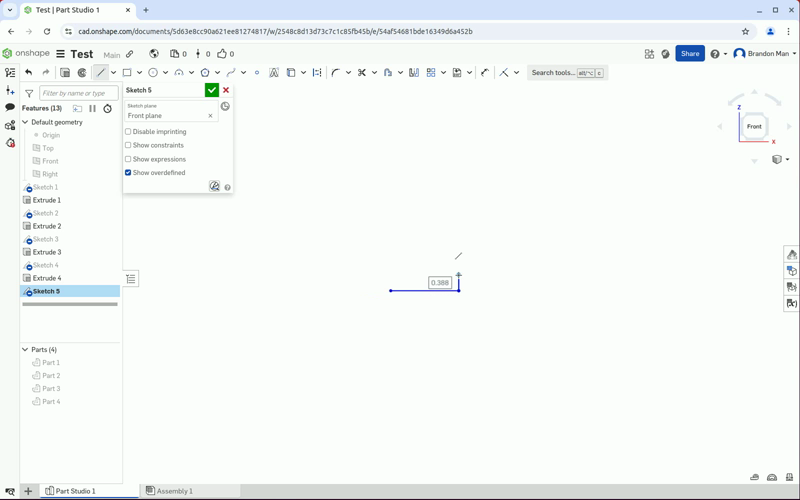
scroll(-6)
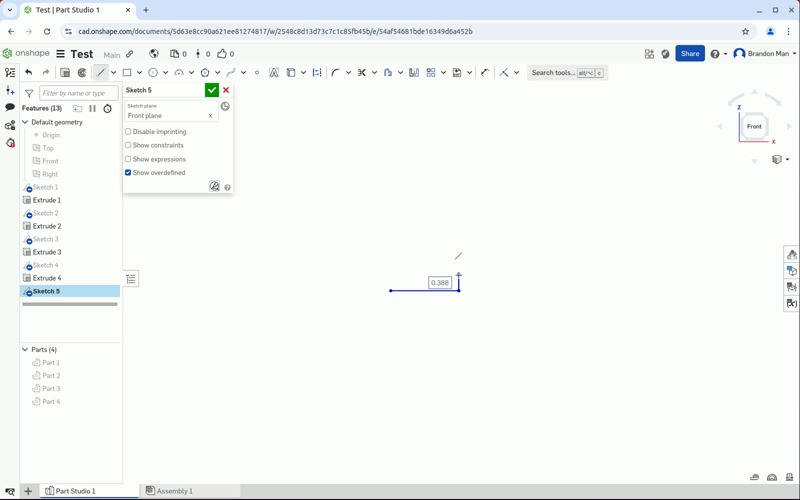
scroll(-6)
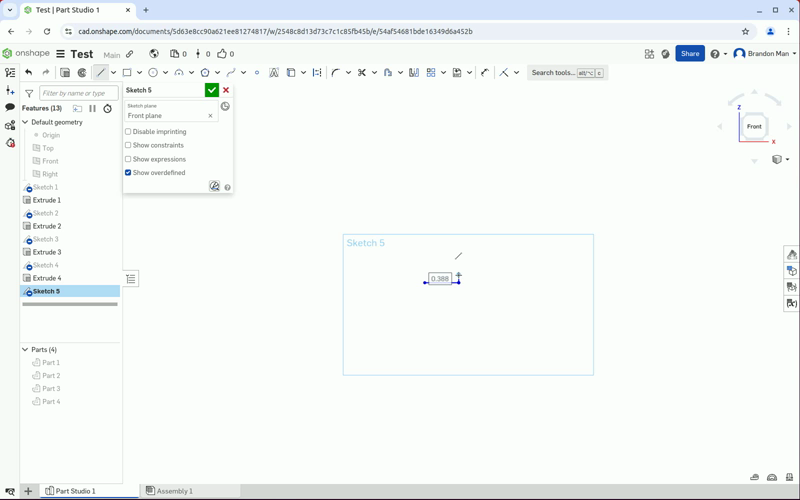
scroll(-6)
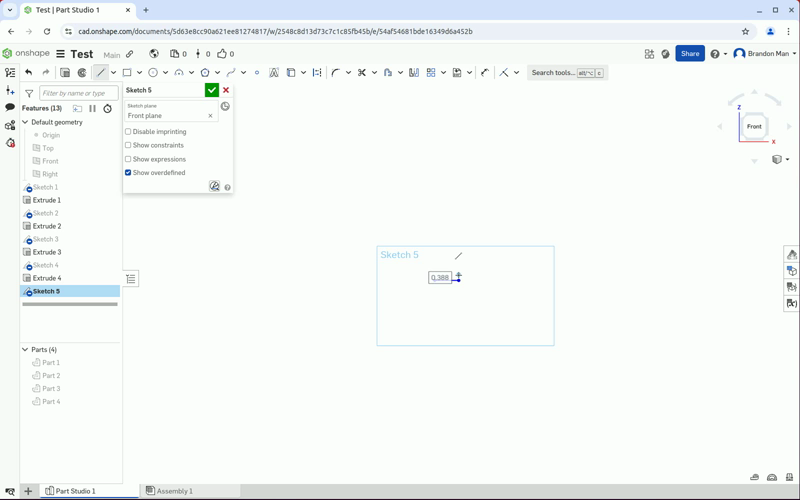
scroll(-6)
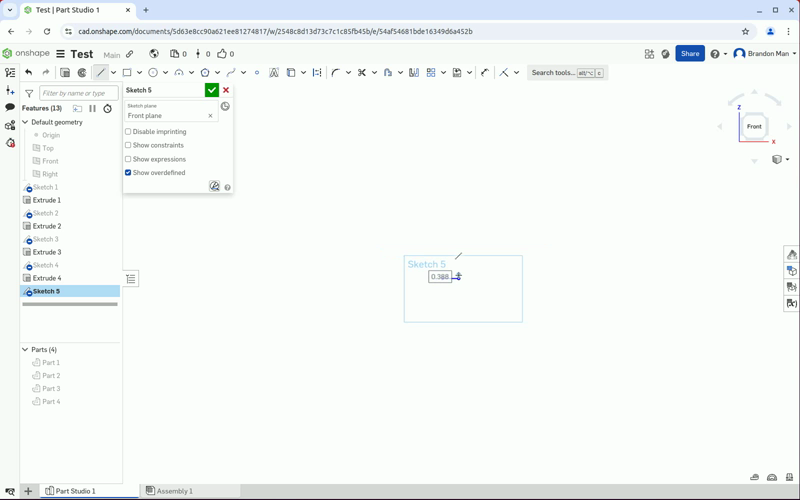
scroll(-6)
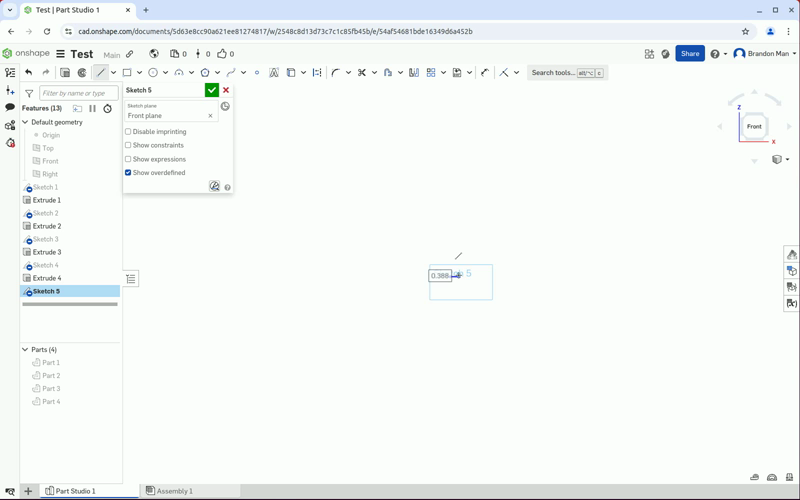
key_up(shift)
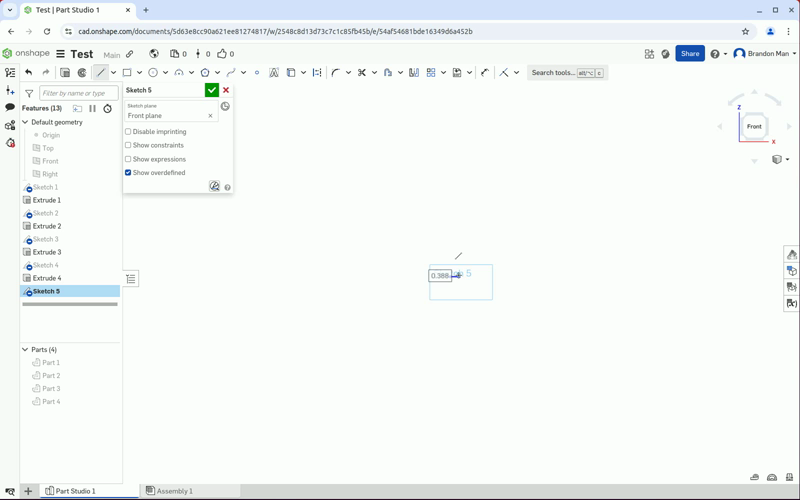
key_down(shift)
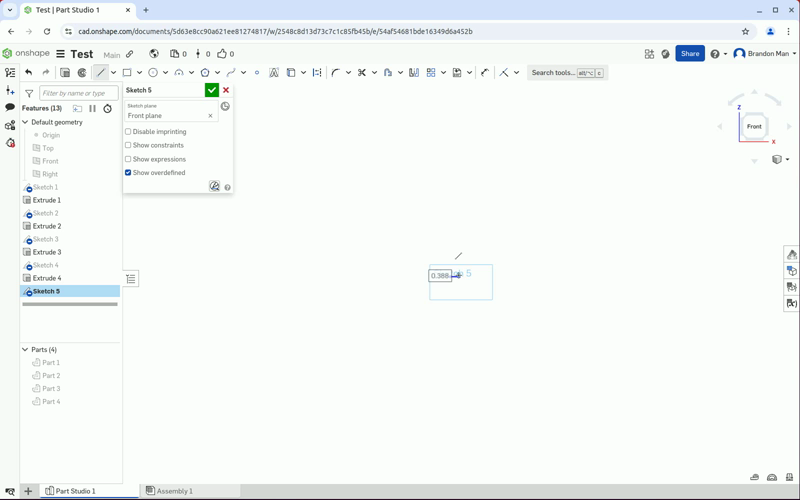
mouse_move(488, 274)
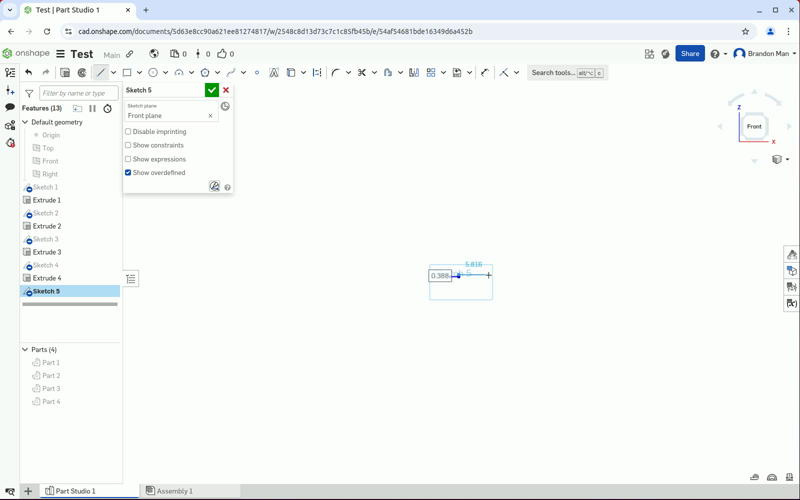
mouse_move(462, 274)
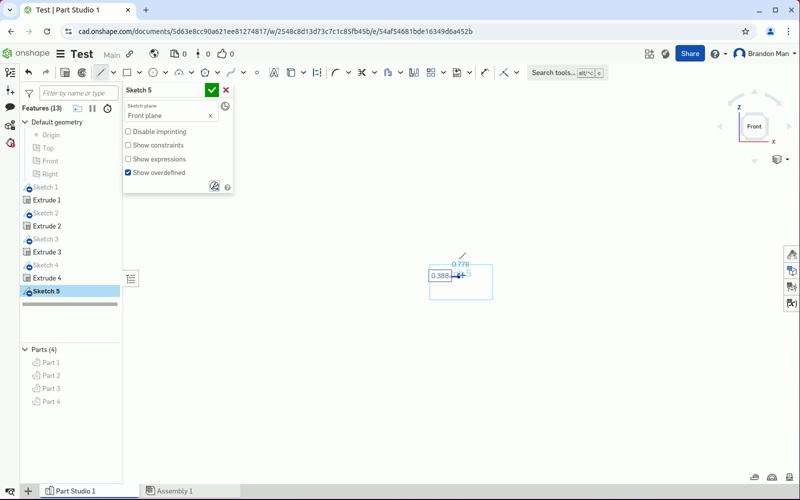
scroll(6)
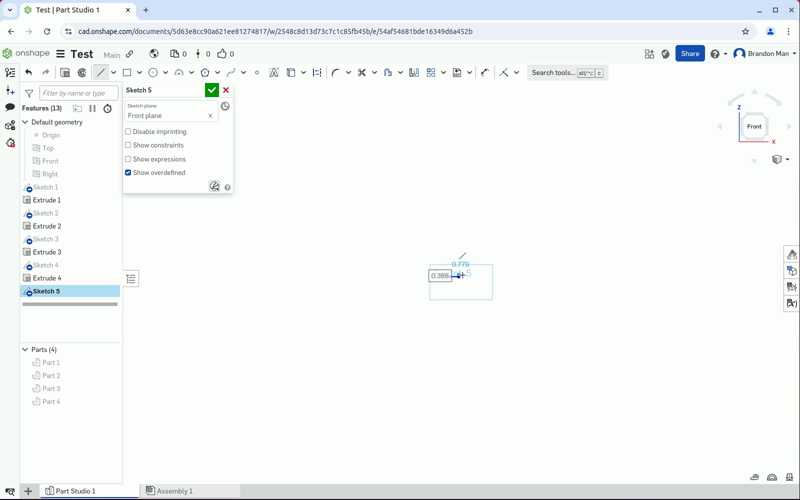
scroll(6)
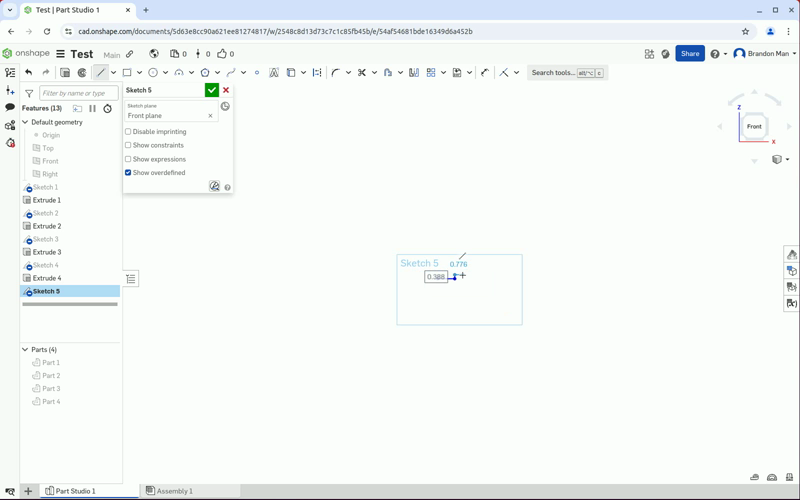
scroll(6)
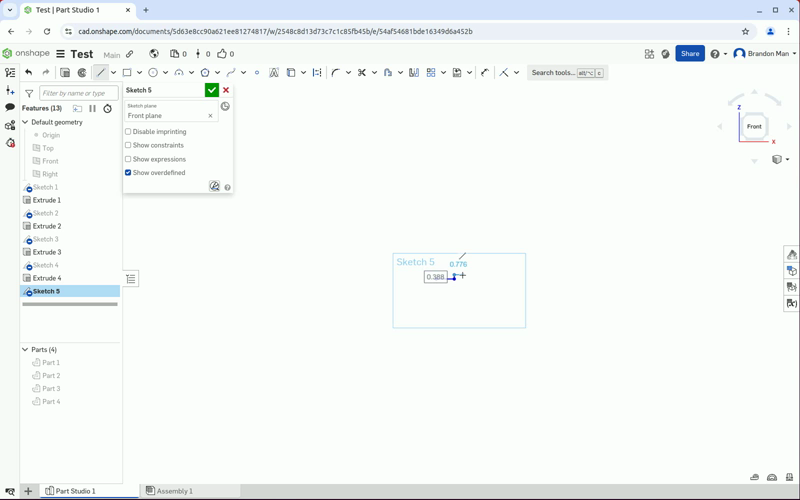
scroll(6)
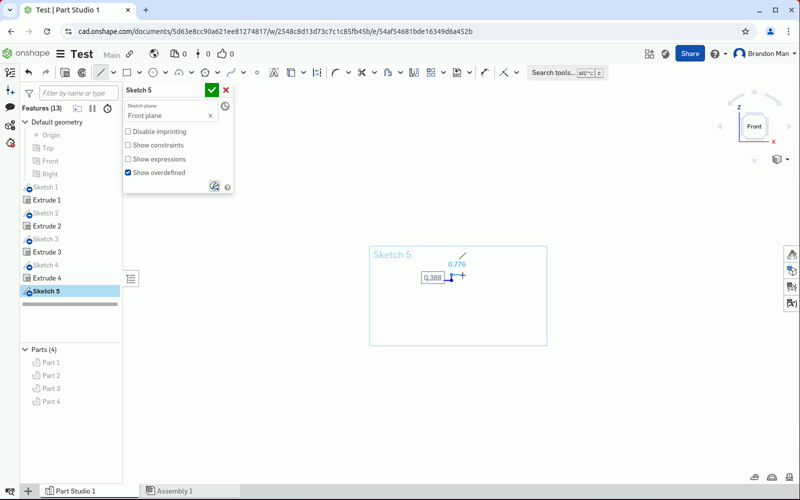
scroll(6)
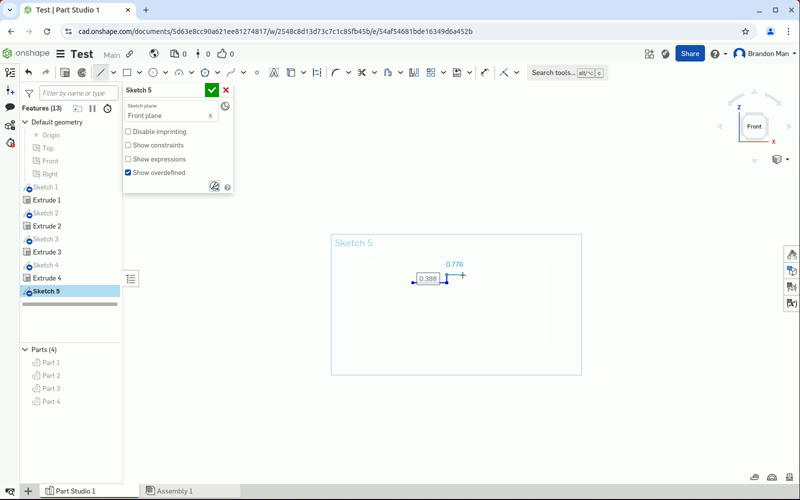
scroll(6)
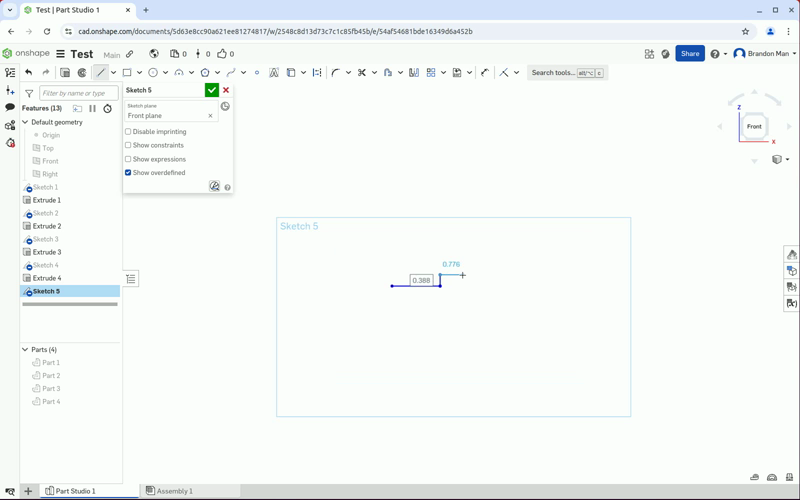
scroll(6)
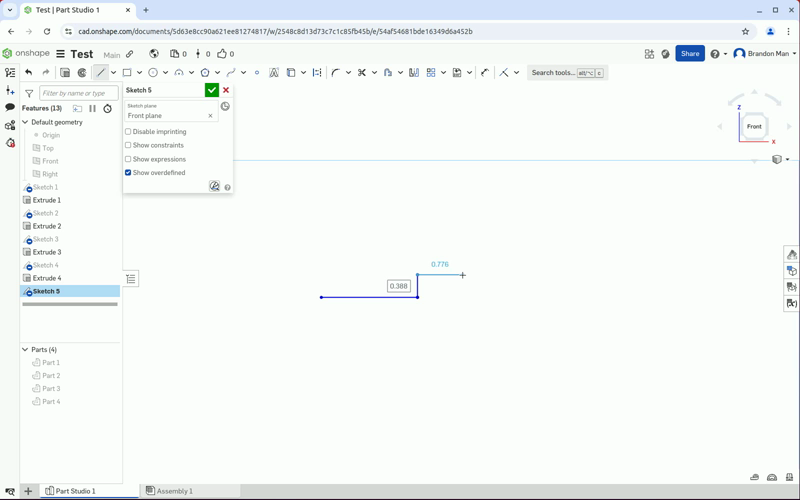
click(462, 274)
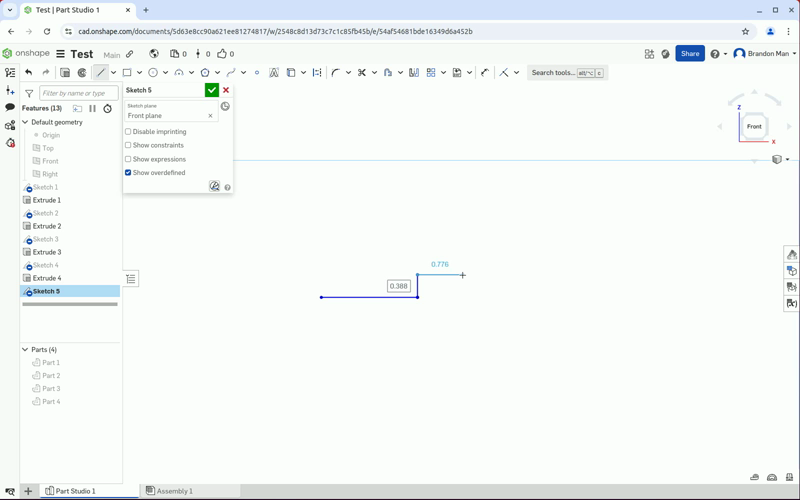
scroll(-6)
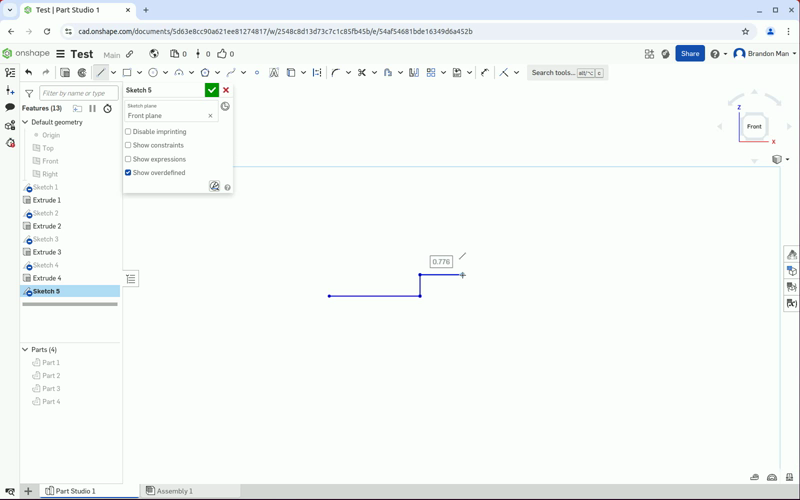
scroll(-6)
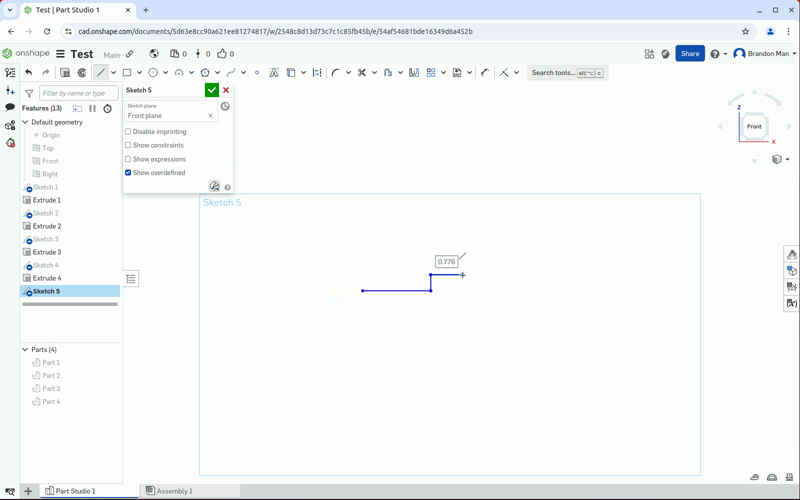
scroll(-6)
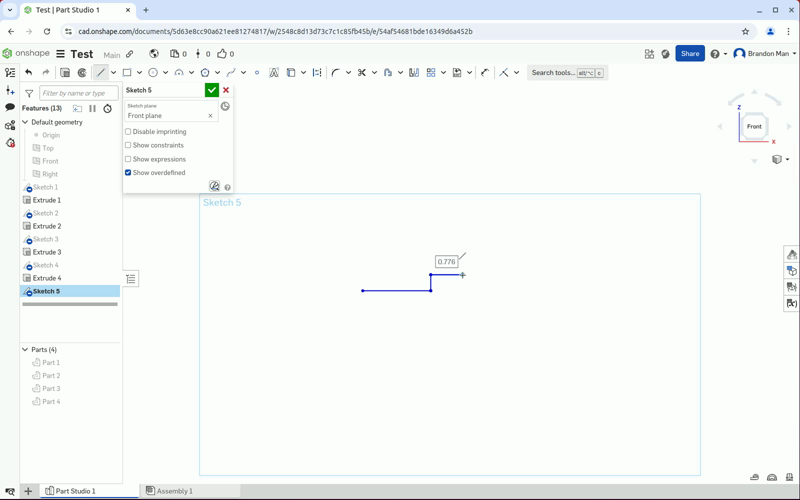
scroll(-6)
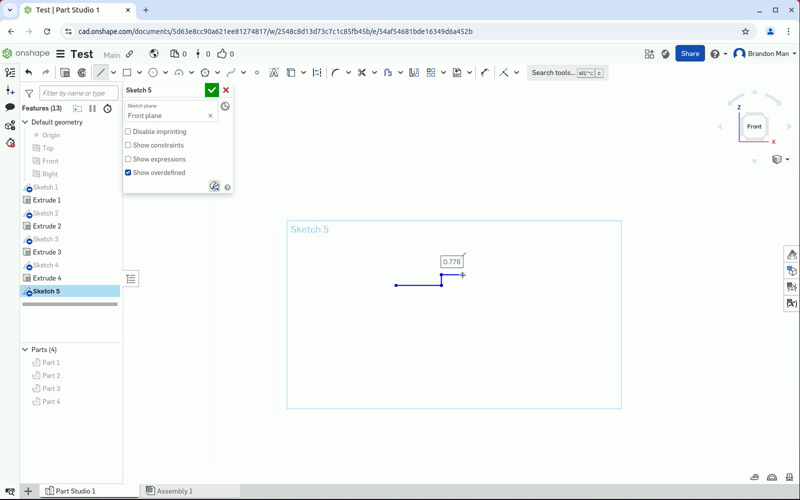
scroll(-6)
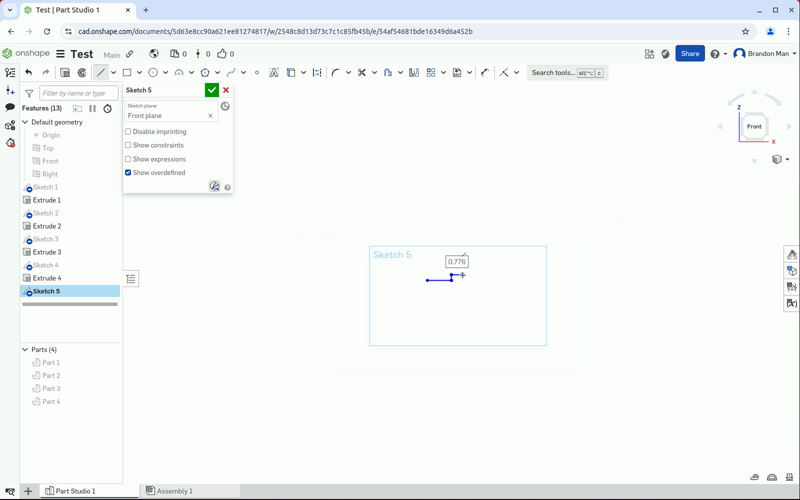
scroll(-6)
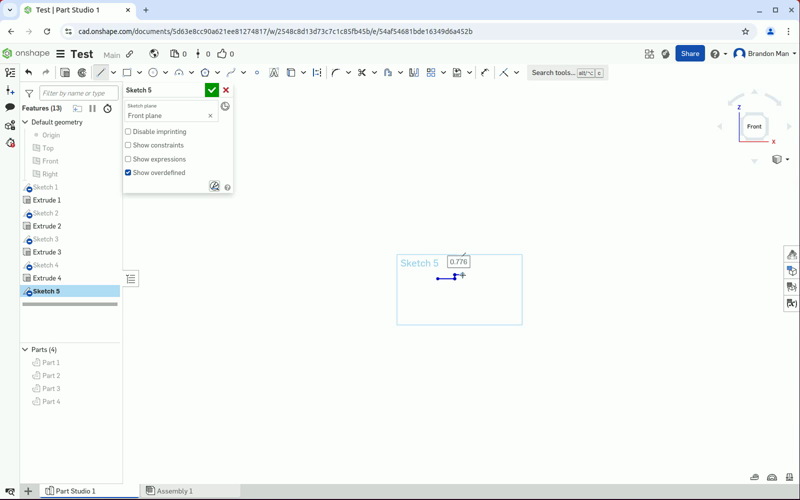
scroll(-6)
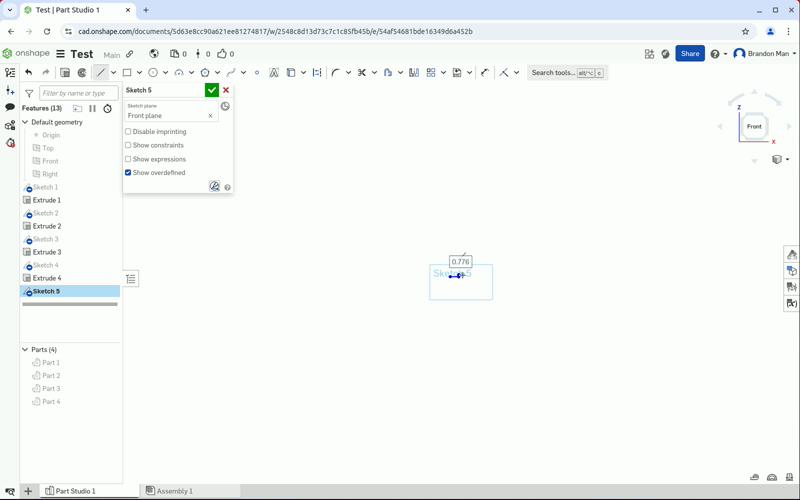
key_up(shift)
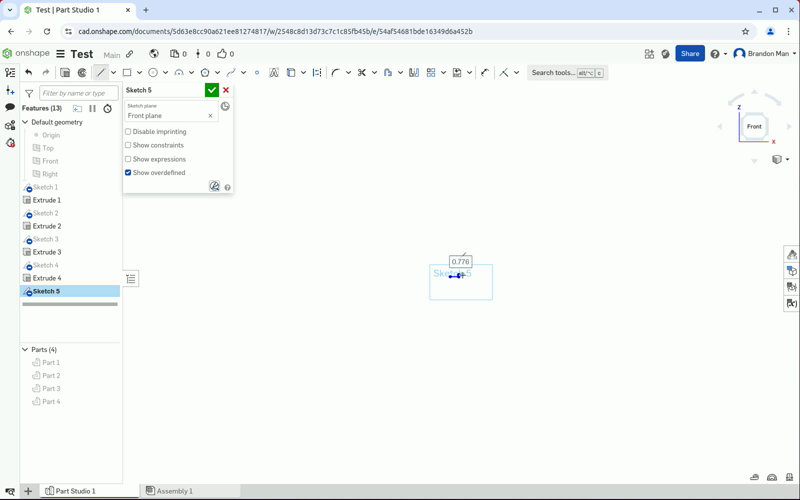
key_down(shift)
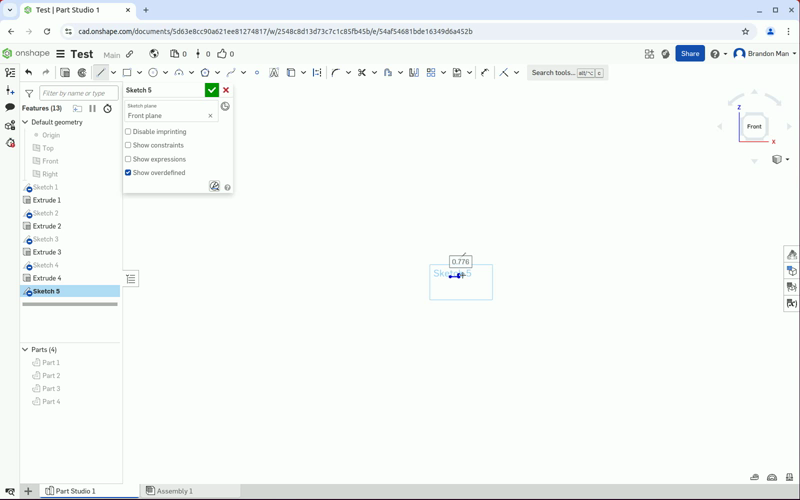
mouse_move(492, 274)
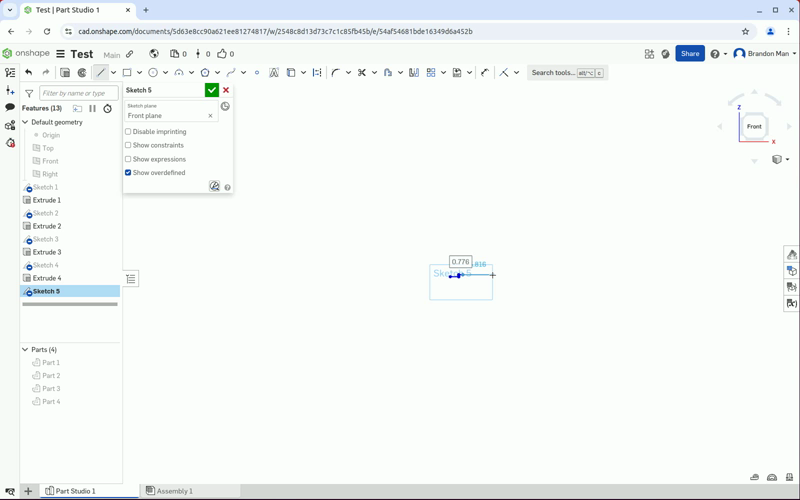
mouse_move(462, 276)
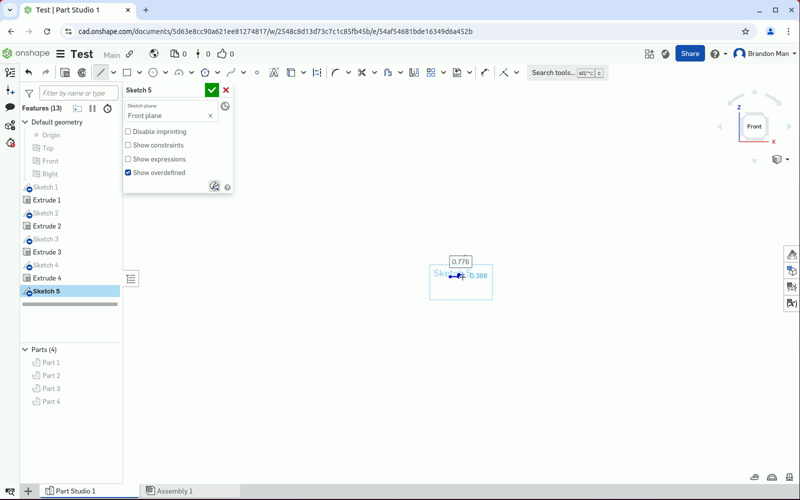
scroll(6)
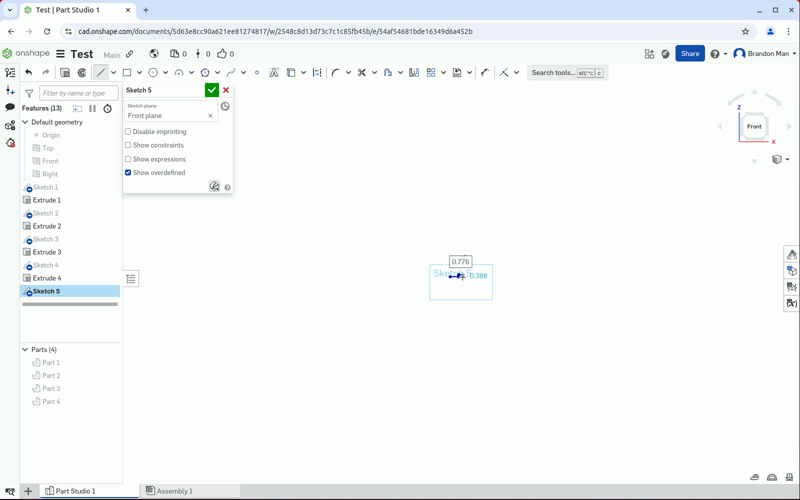
scroll(6)
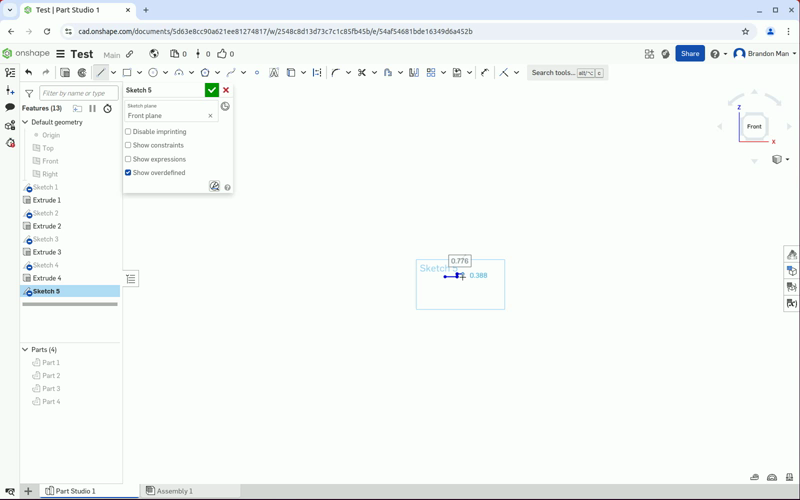
scroll(6)
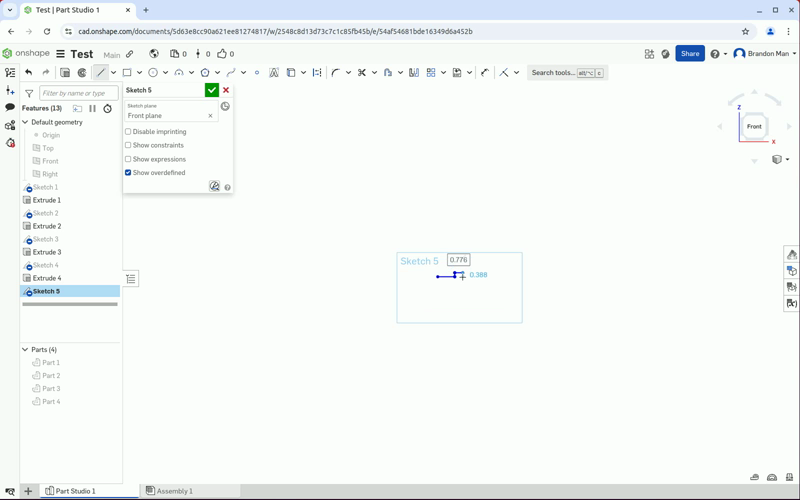
scroll(6)
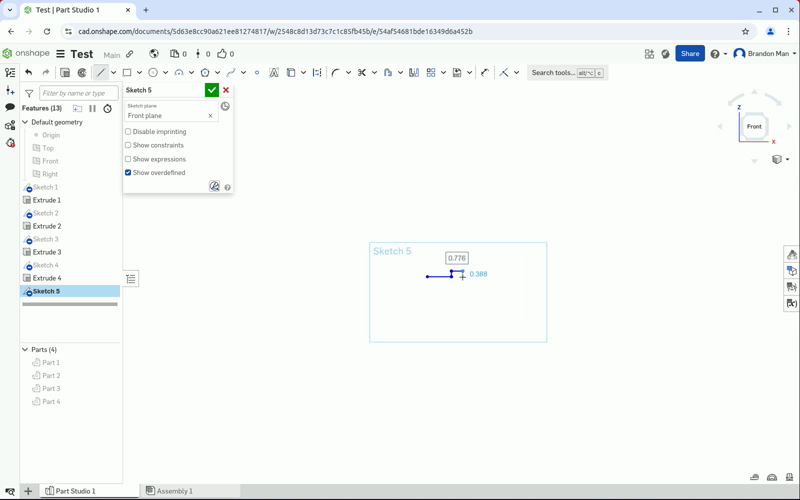
scroll(6)
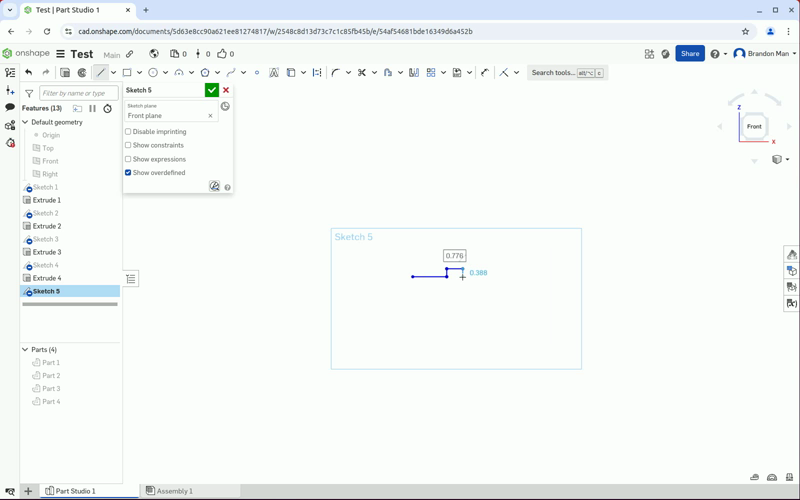
scroll(6)
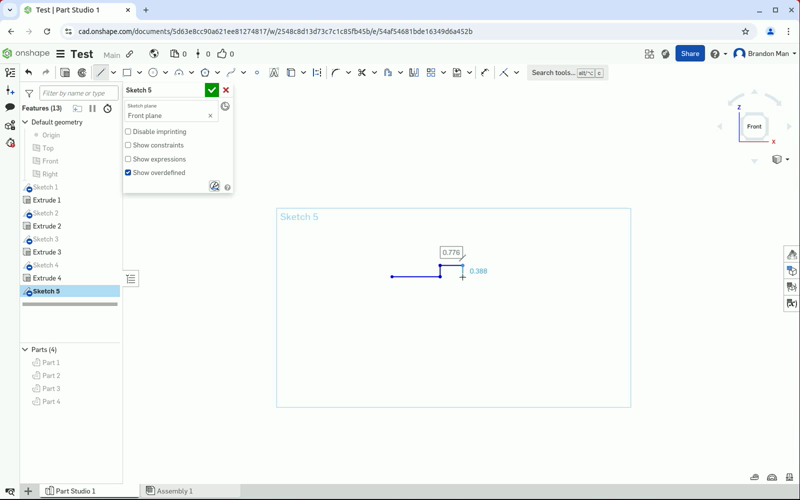
scroll(6)
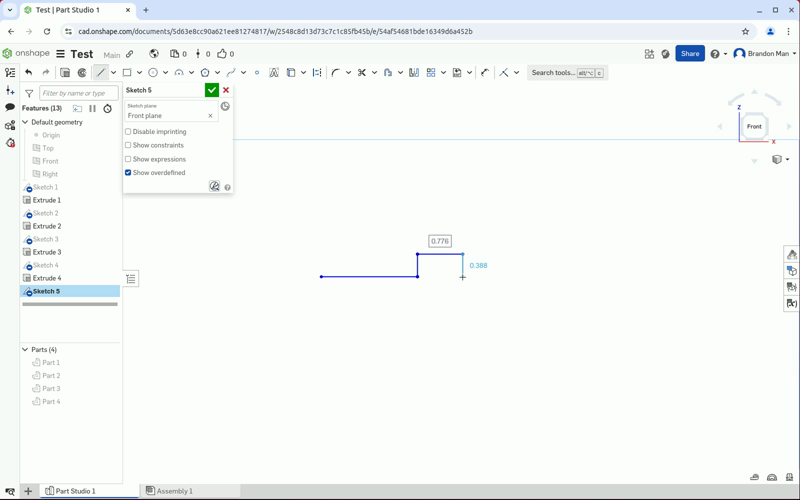
click(462, 276)
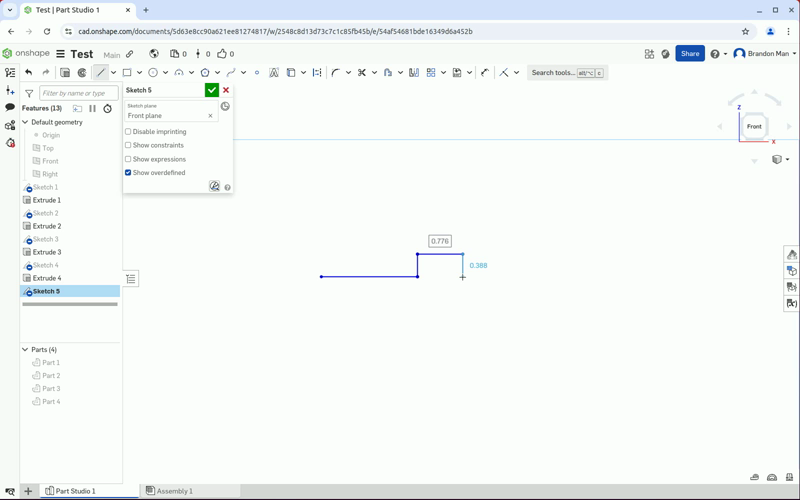
scroll(-6)
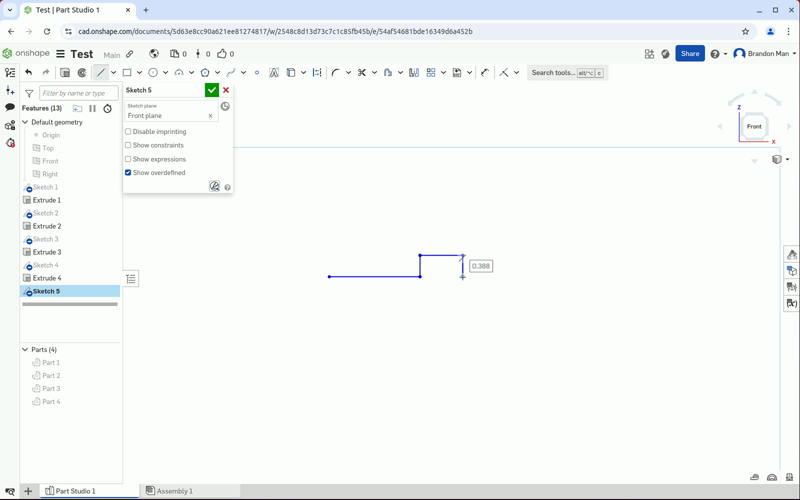
scroll(-6)
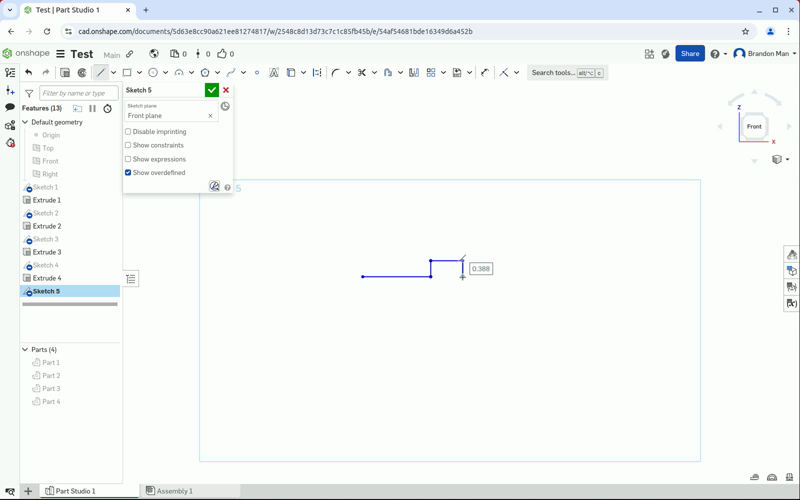
scroll(-6)
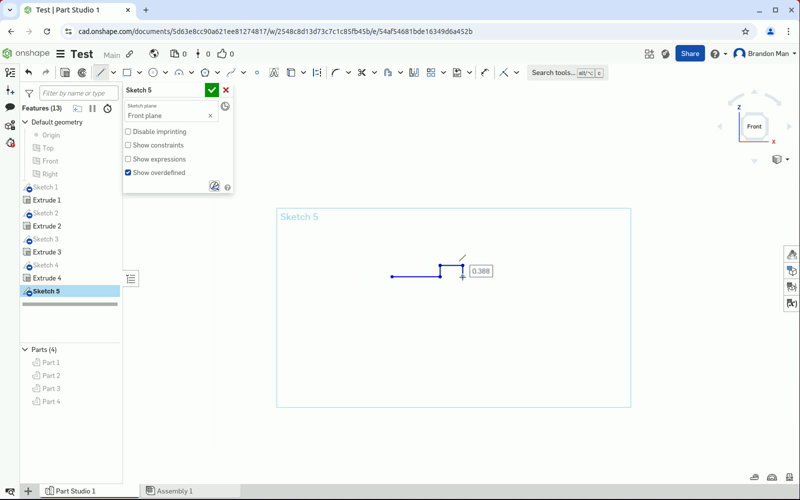
scroll(-6)
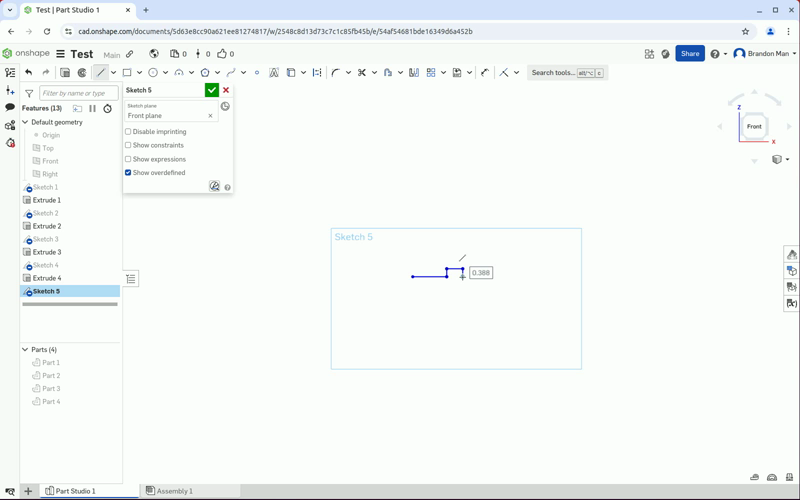
scroll(-6)
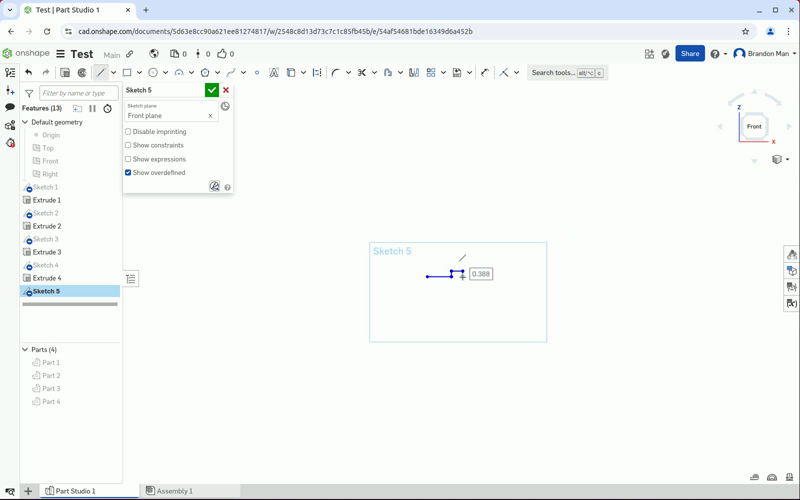
scroll(-6)
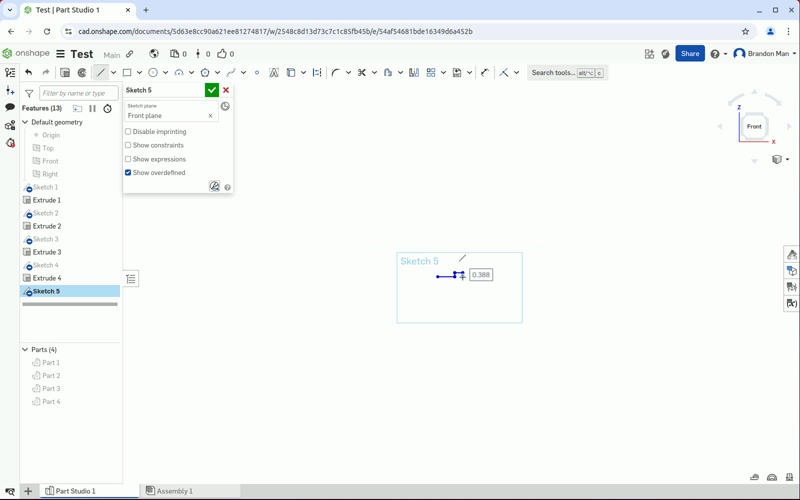
scroll(-6)
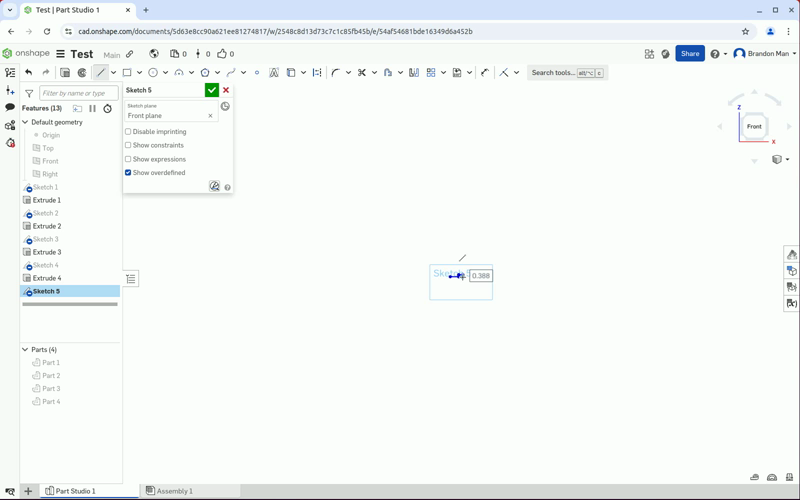
key_up(shift)
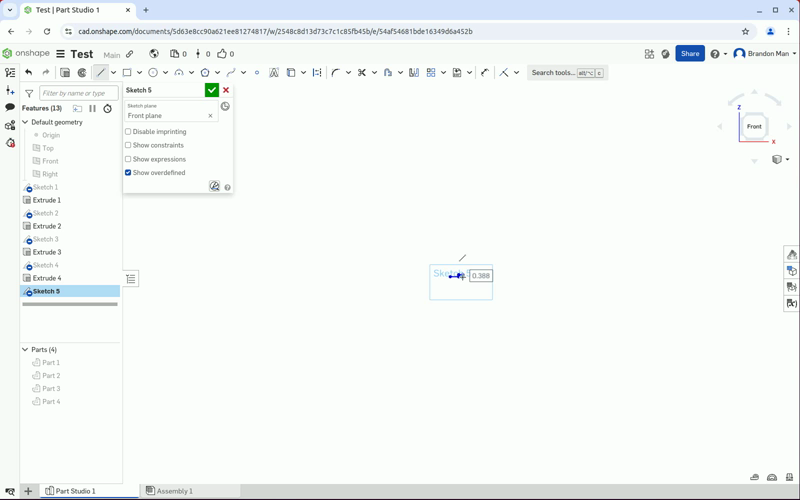
key_down(shift)
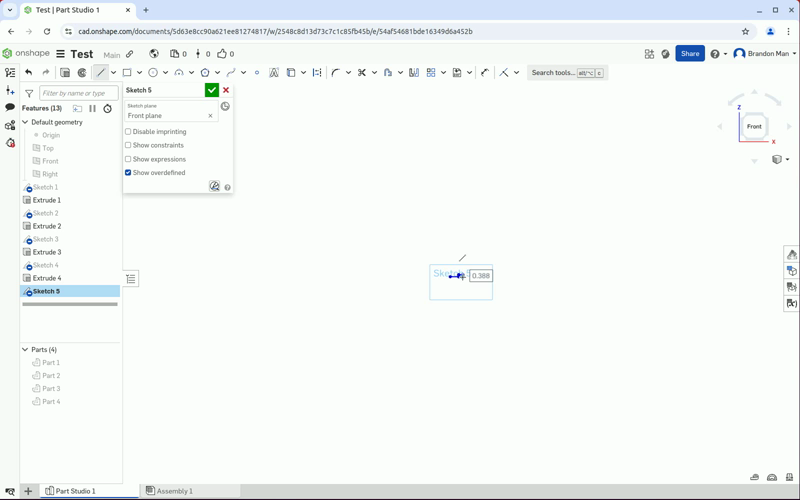
mouse_move(492, 276)
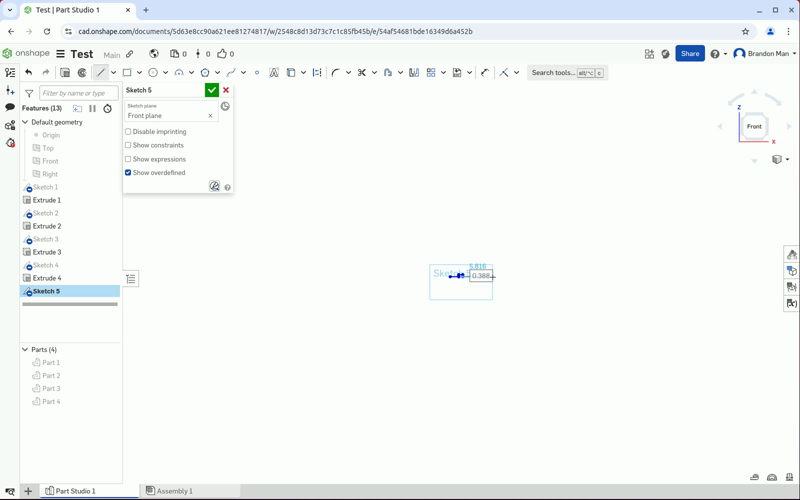
mouse_move(471, 276)
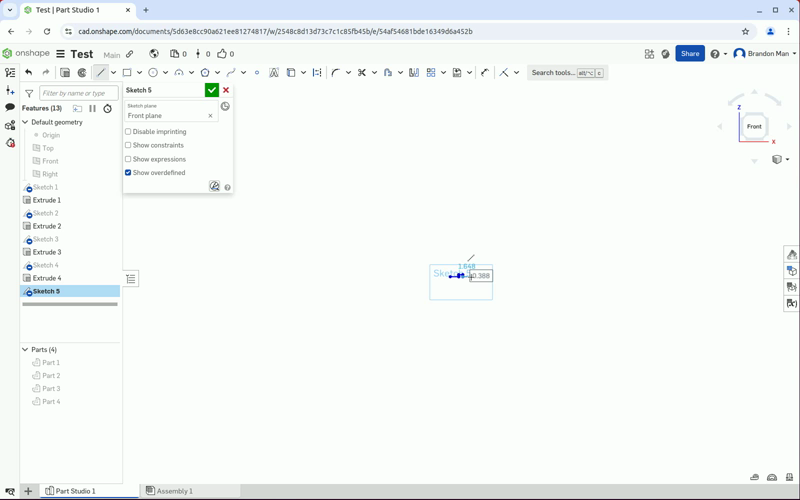
click(471, 276)
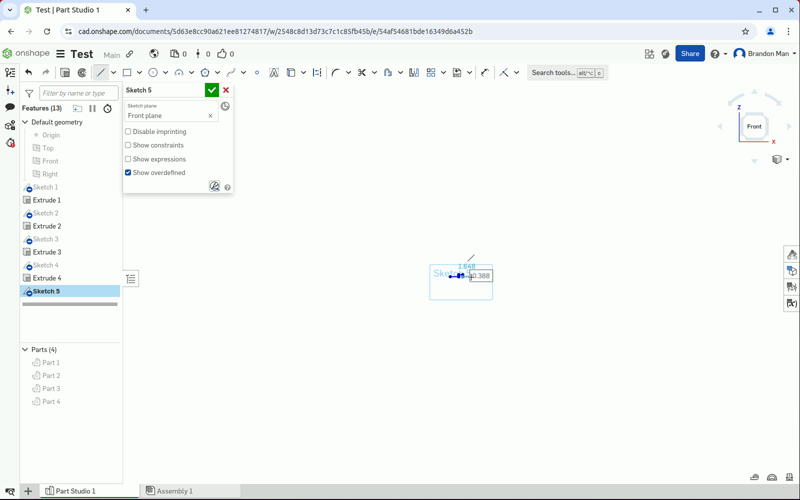
key_up(shift)
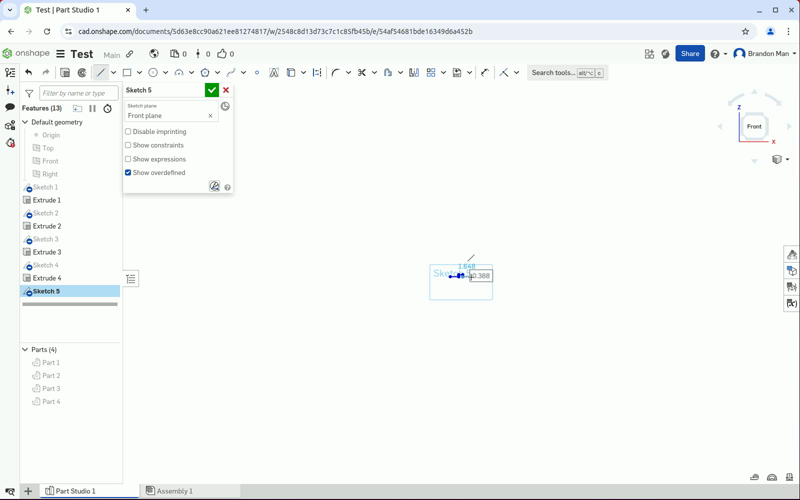
key_down(shift)
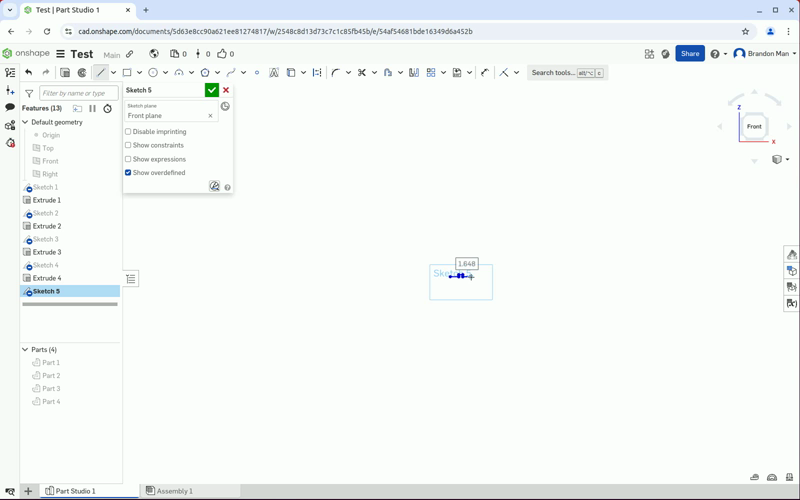
mouse_move(501, 276)
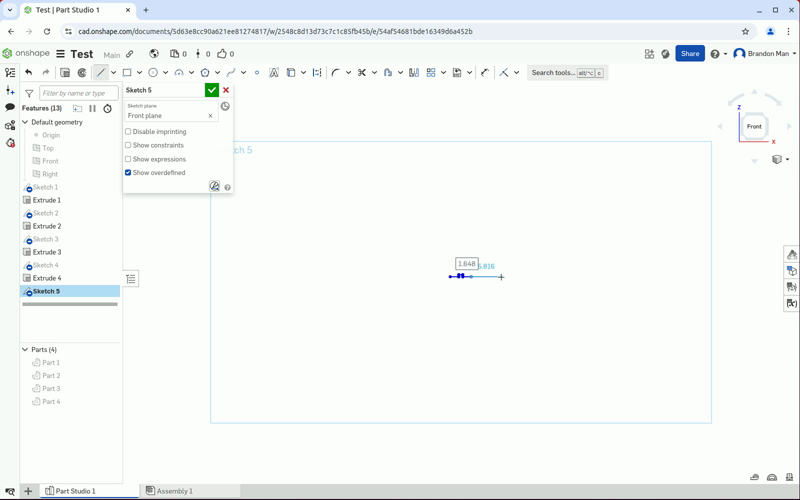
mouse_move(471, 273)
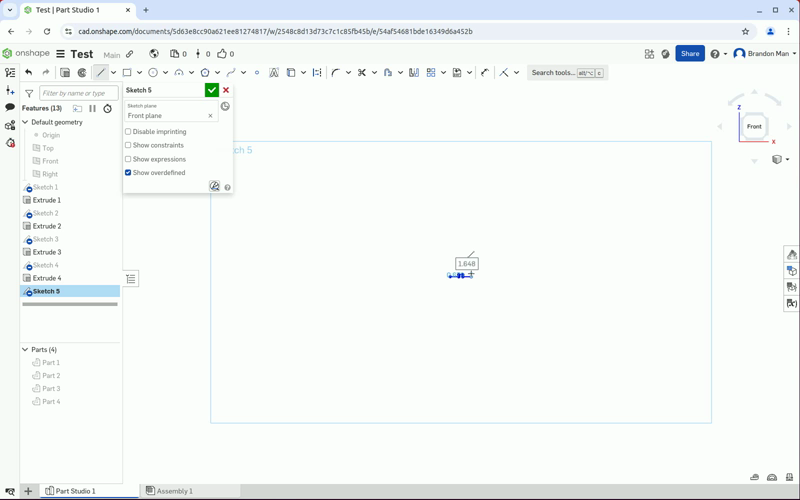
scroll(6)
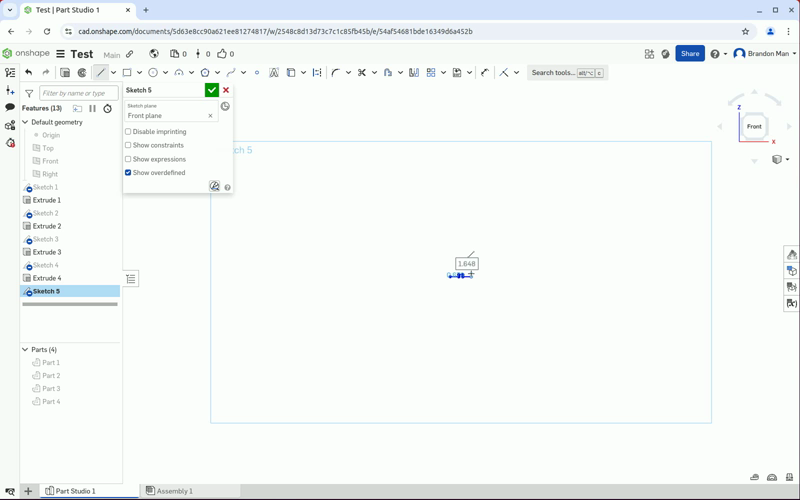
scroll(6)
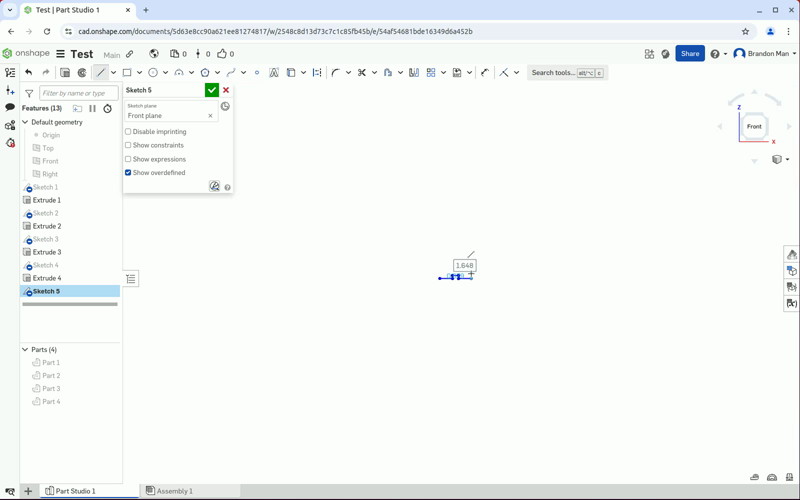
scroll(6)
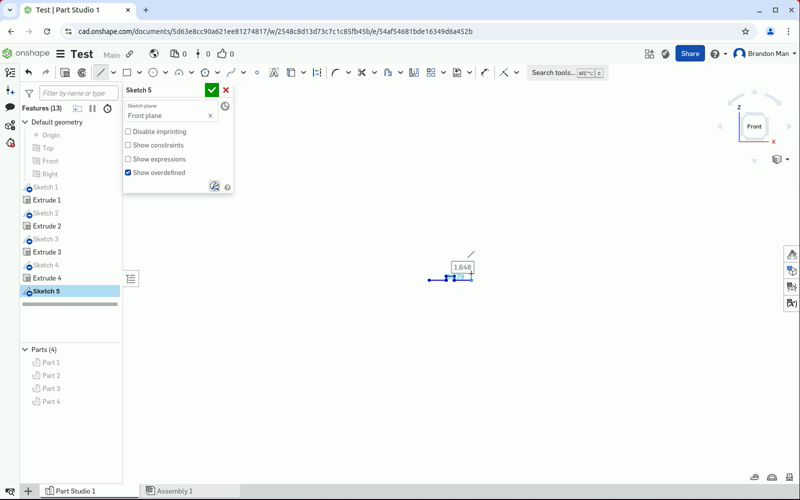
scroll(6)
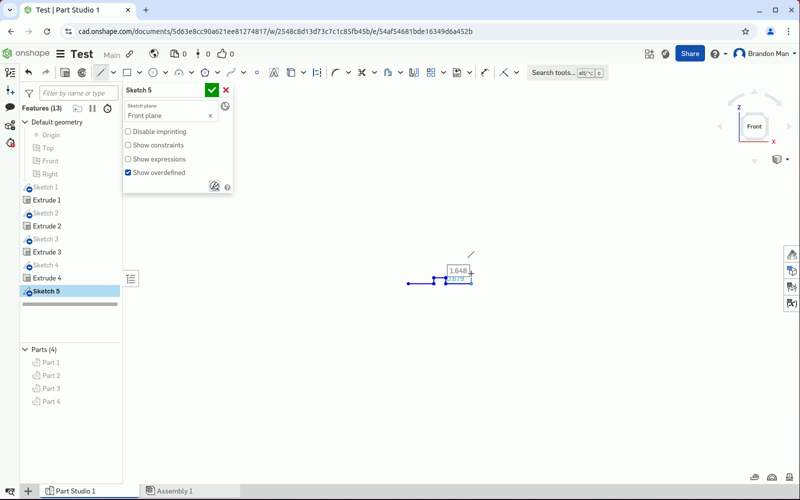
scroll(6)
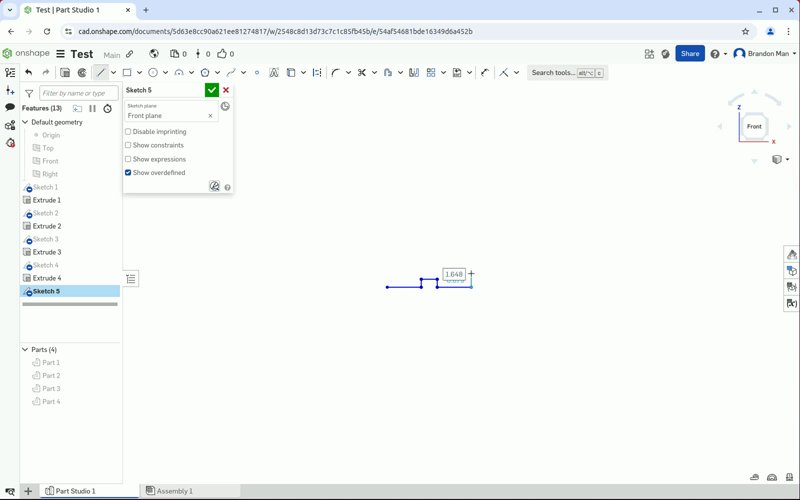
scroll(6)
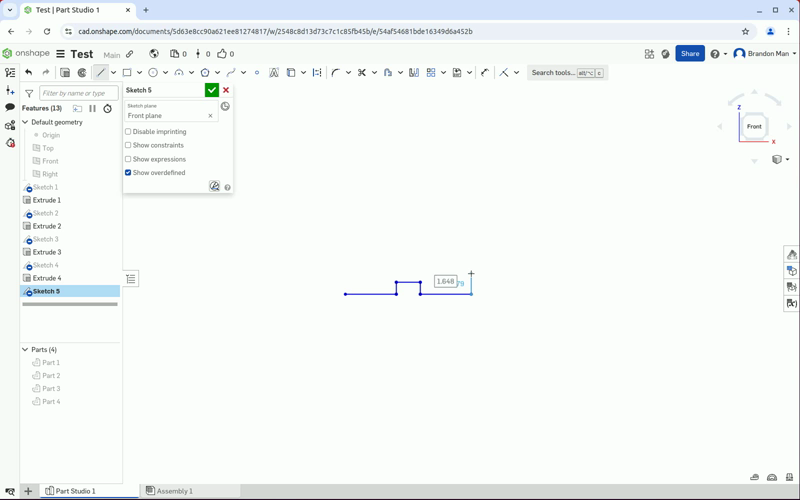
scroll(6)
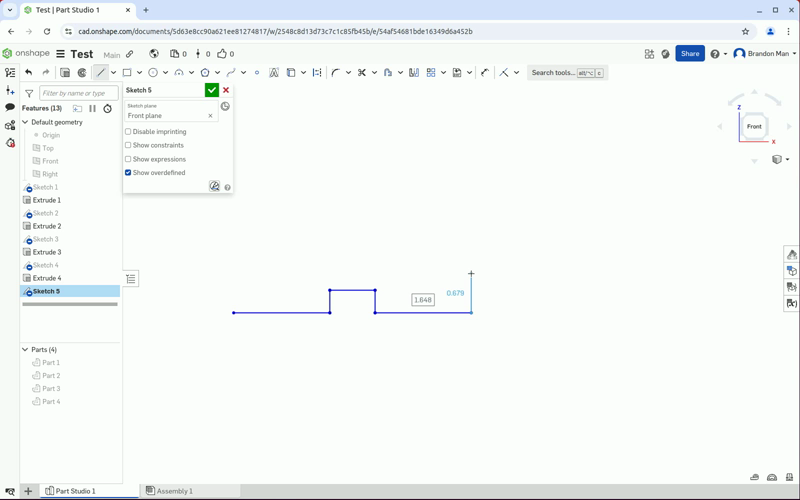
click(471, 273)
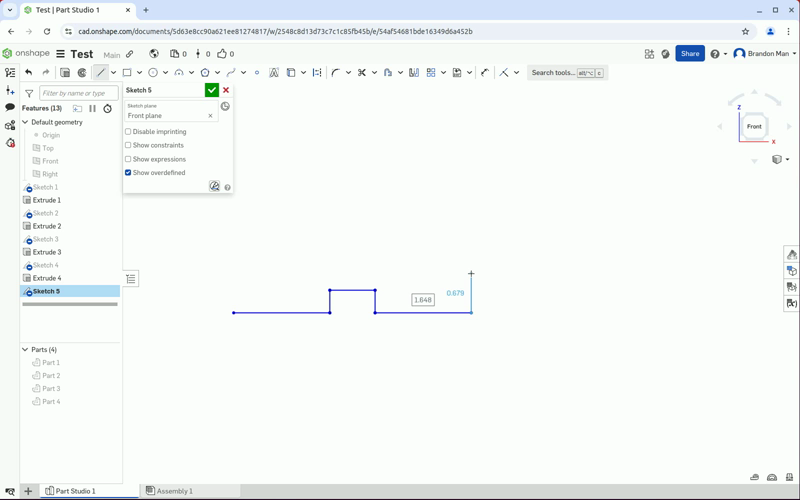
scroll(-6)
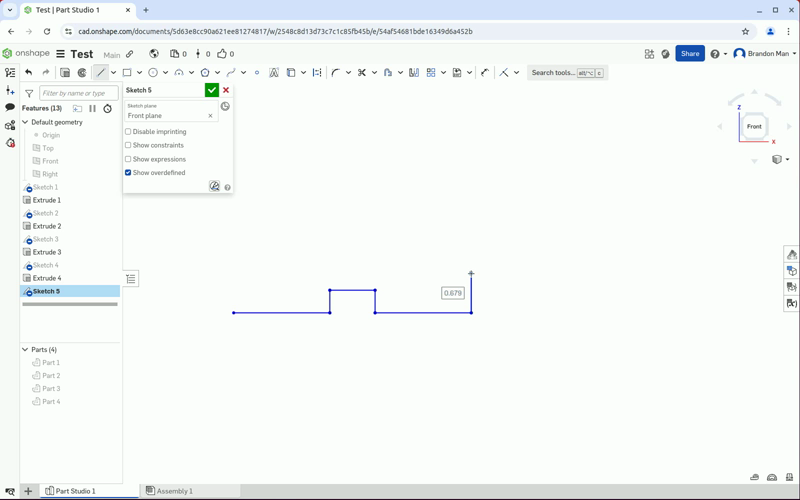
scroll(-6)
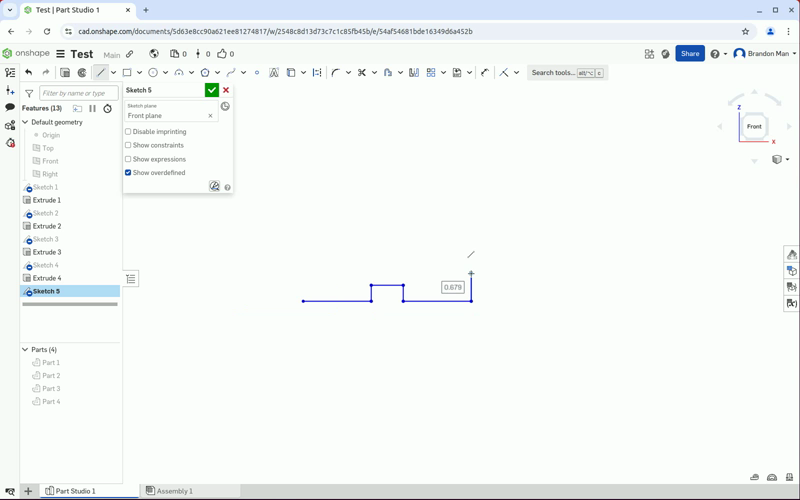
scroll(-6)
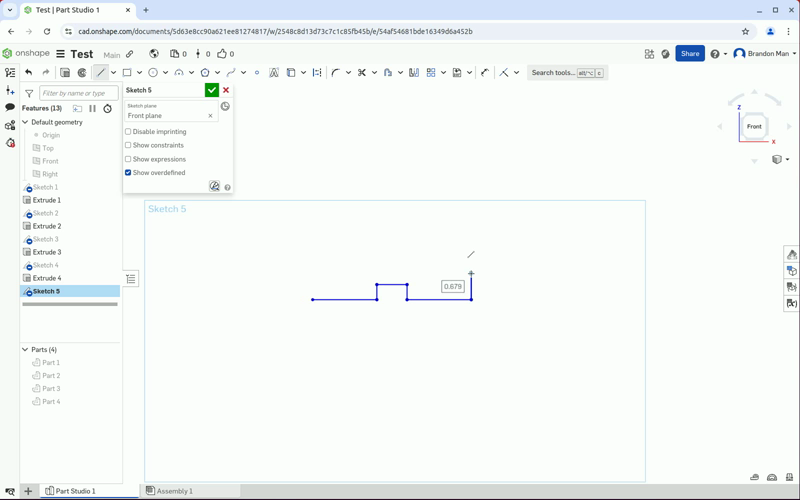
scroll(-6)
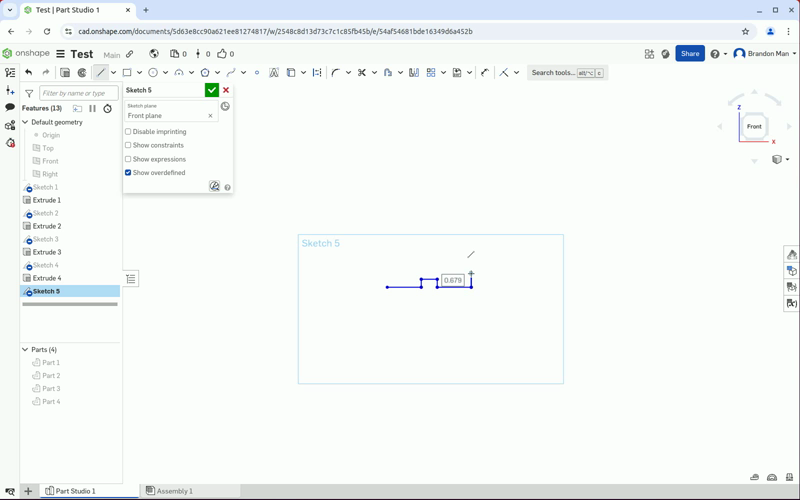
scroll(-6)
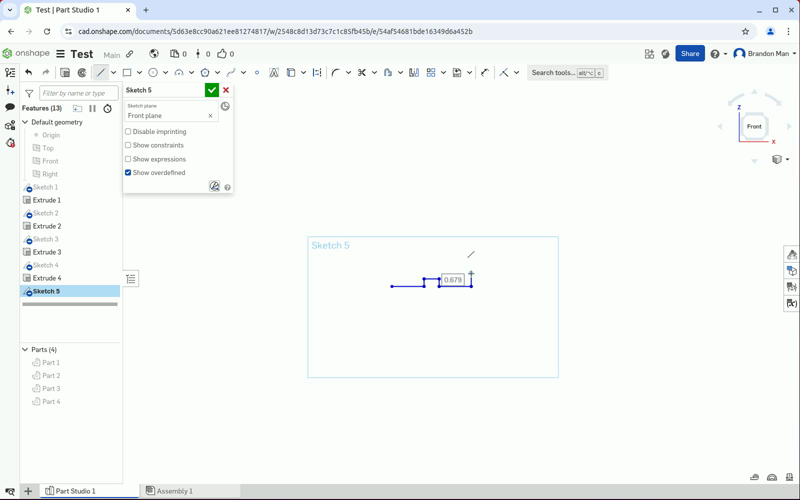
scroll(-6)
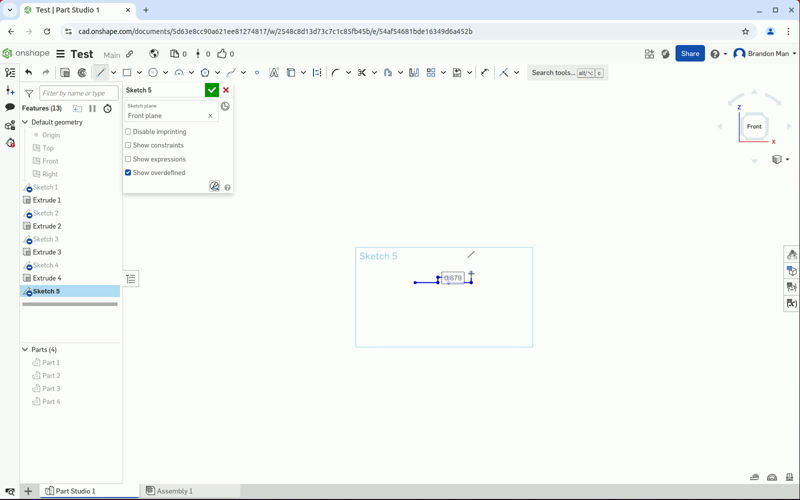
scroll(-6)
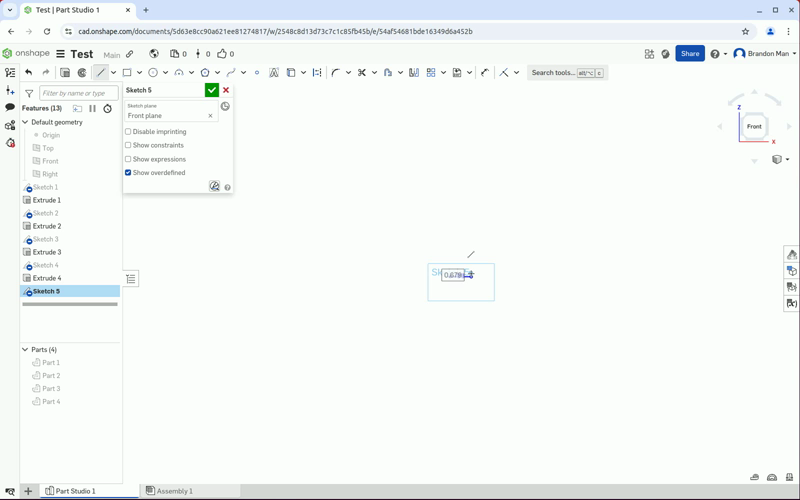
key_up(shift)
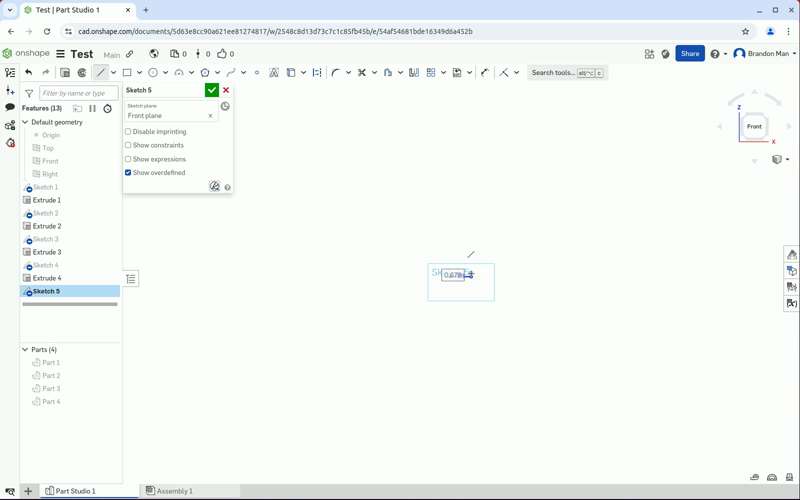
key_down(shift)
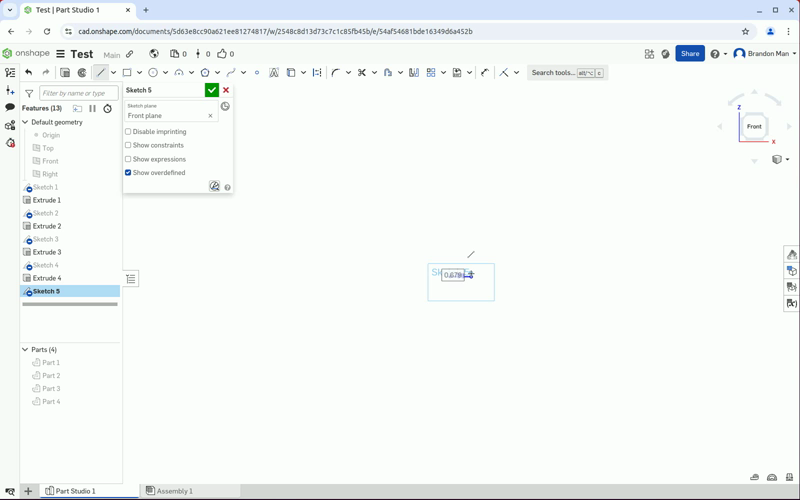
mouse_move(501, 273)
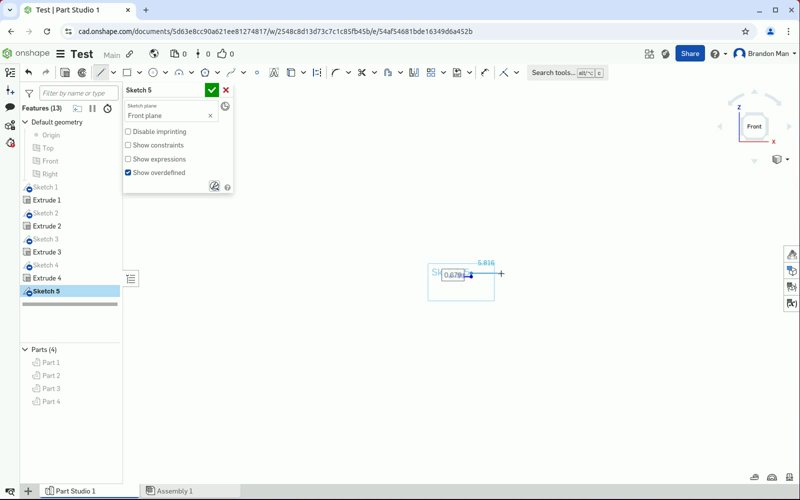
mouse_move(450, 273)
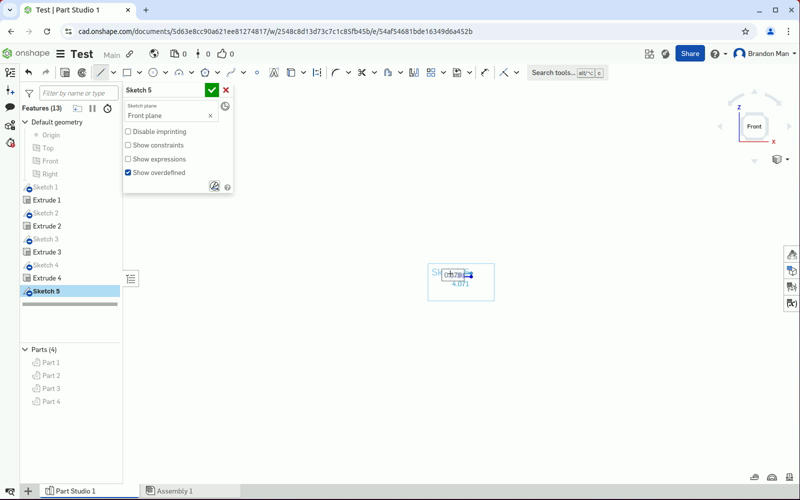
scroll(6)
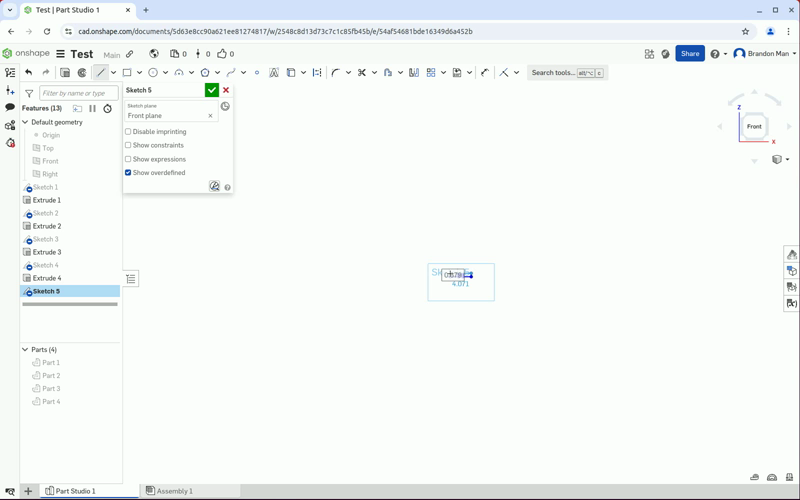
scroll(6)
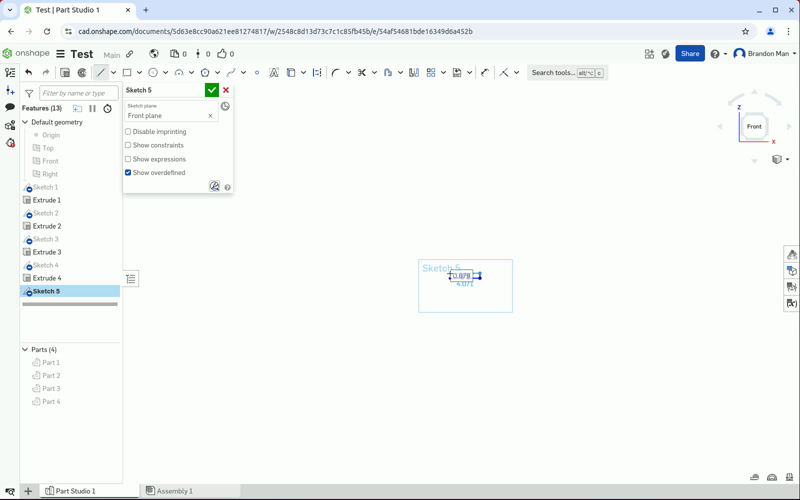
scroll(6)
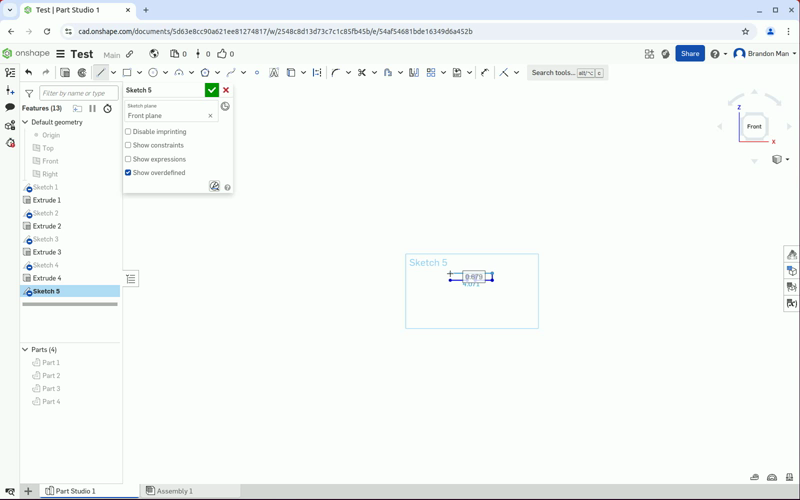
scroll(6)
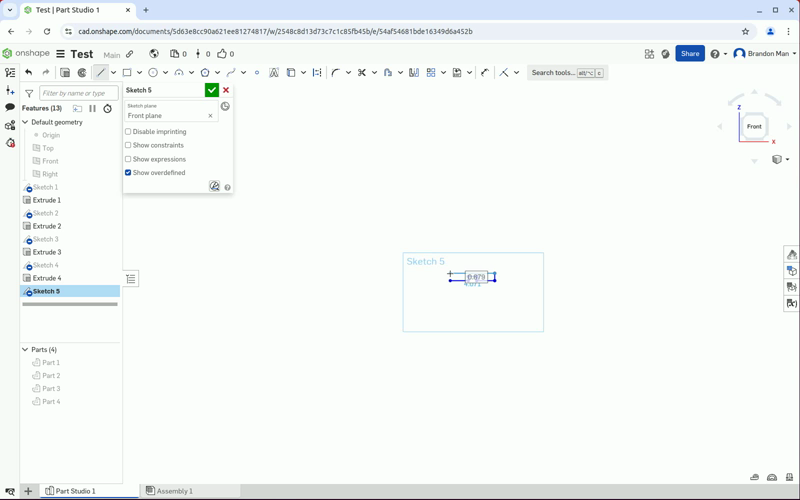
scroll(6)
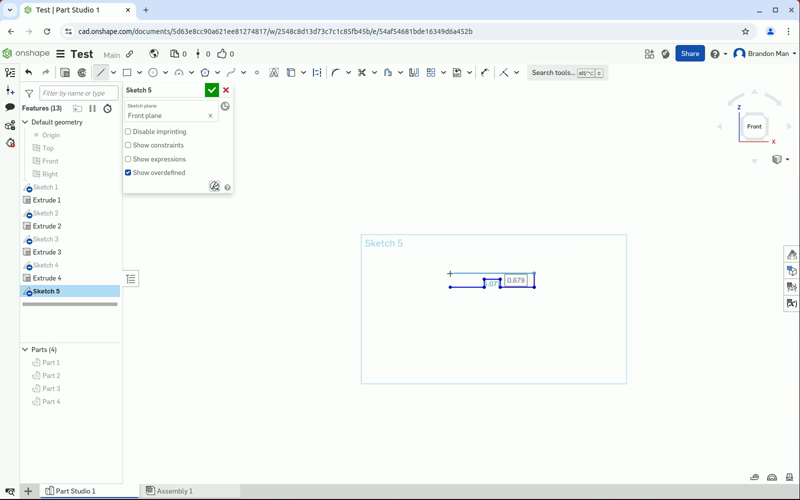
scroll(6)
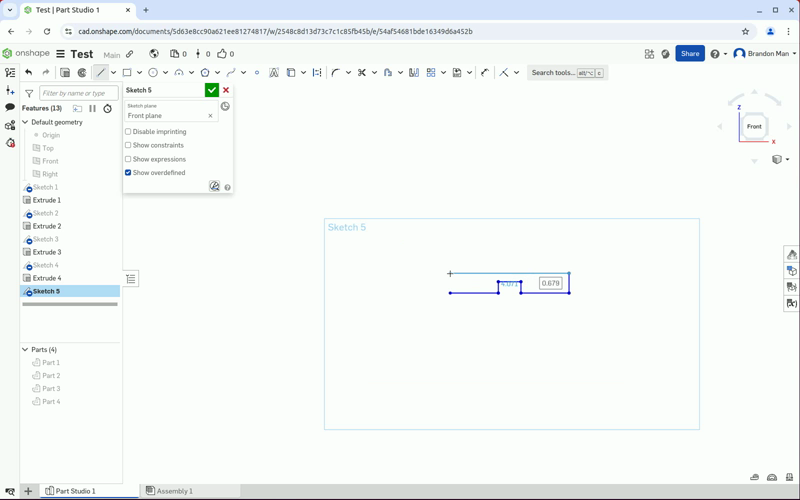
scroll(6)
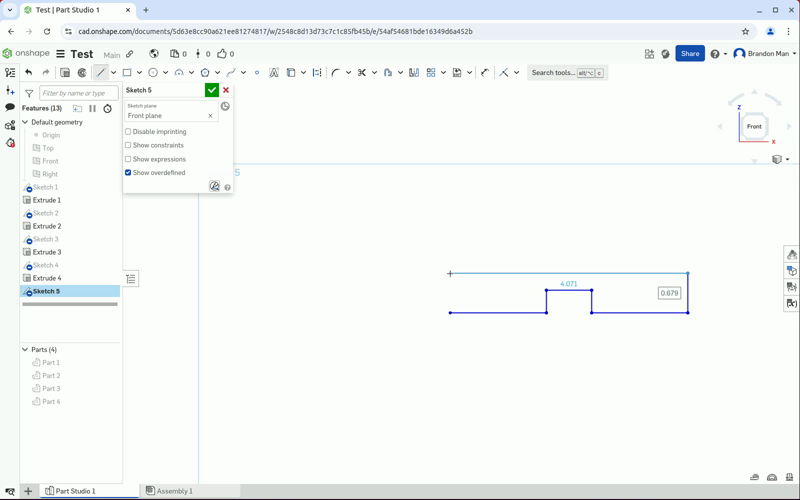
click(450, 273)
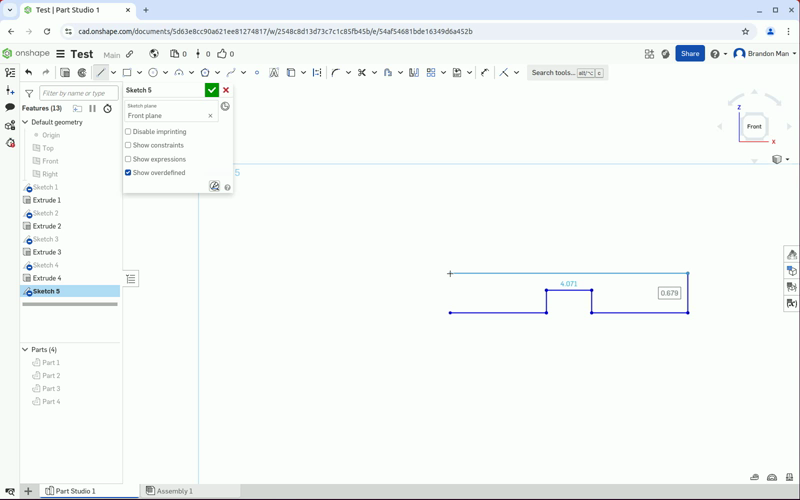
scroll(-6)
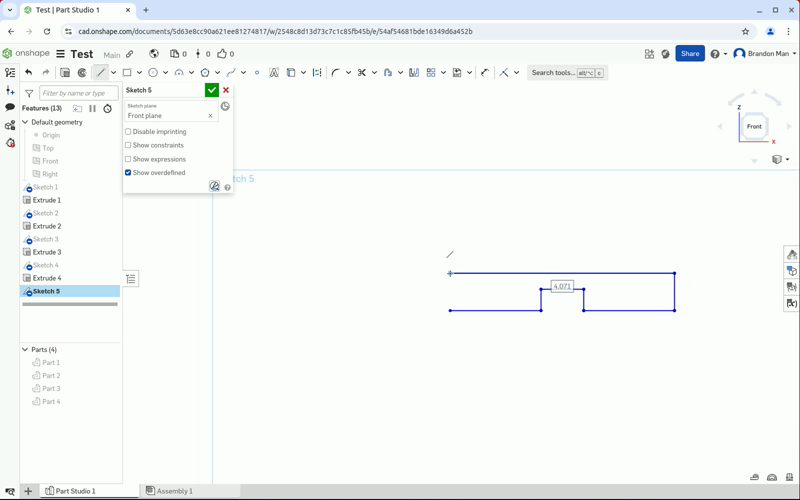
scroll(-6)
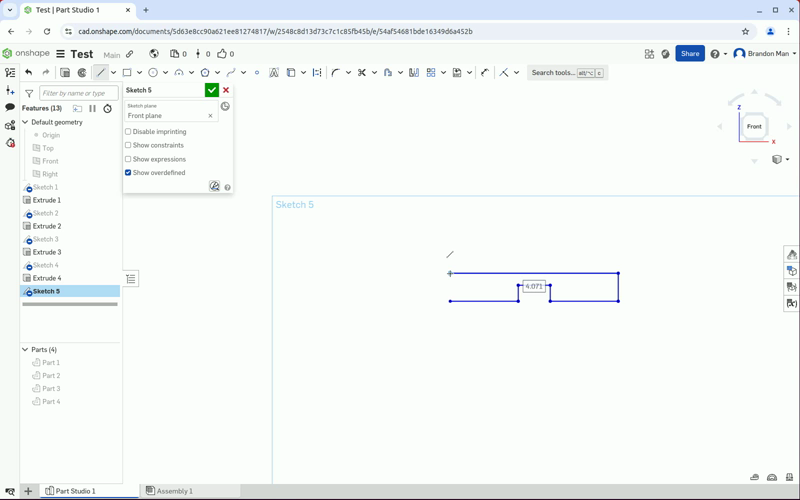
scroll(-6)
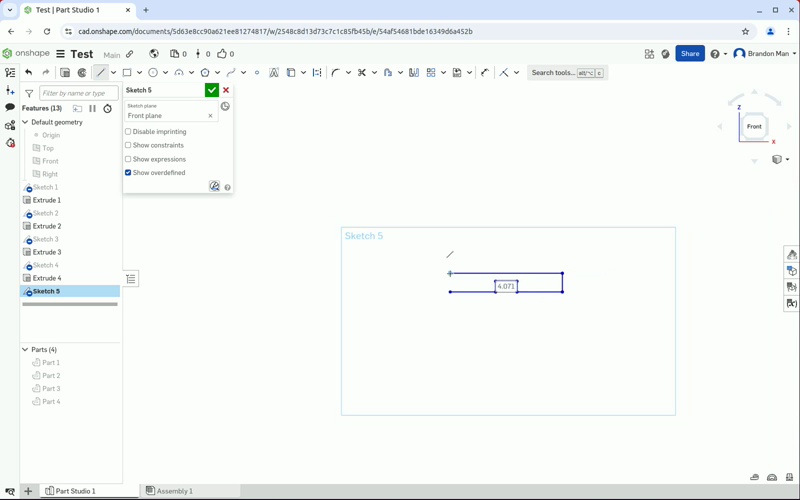
scroll(-6)
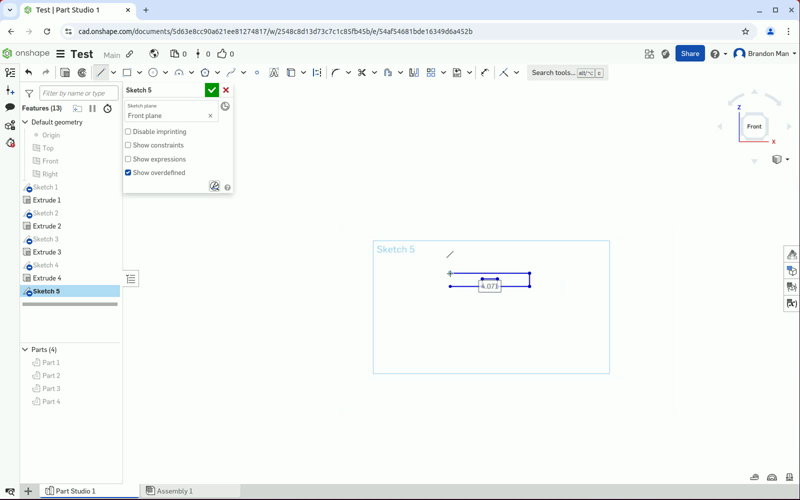
scroll(-6)
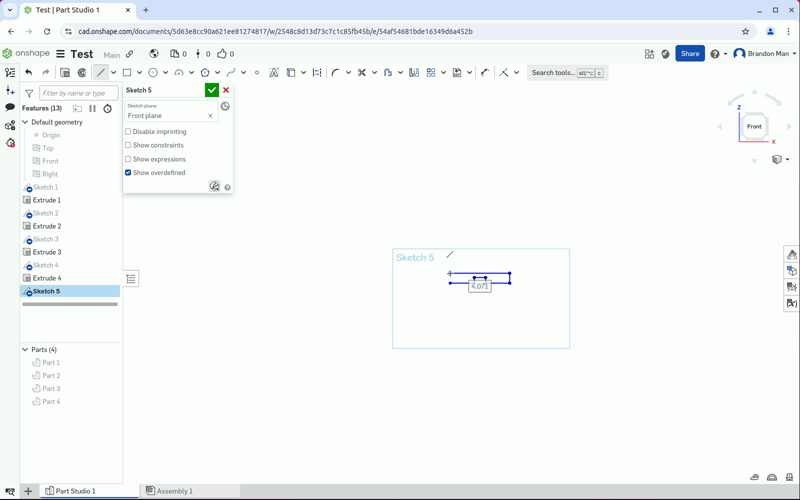
scroll(-6)
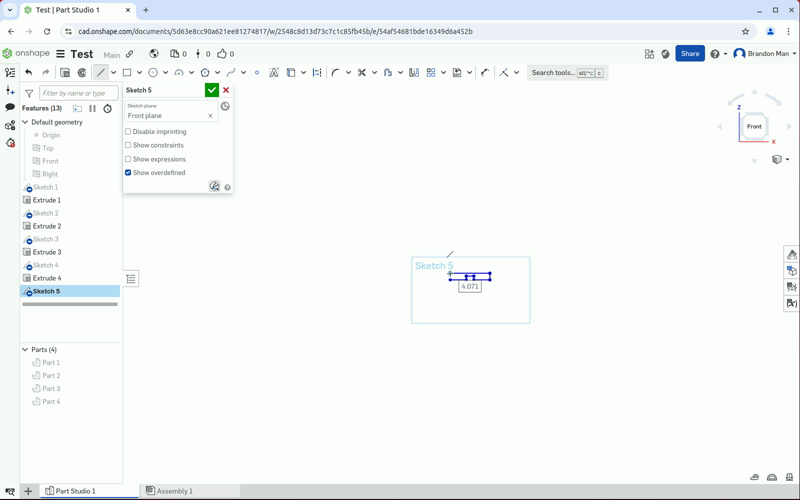
scroll(-6)
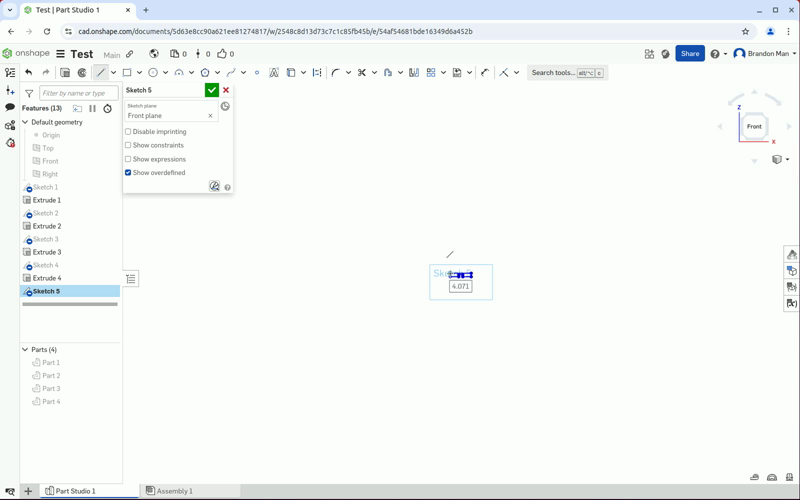
key_up(shift)
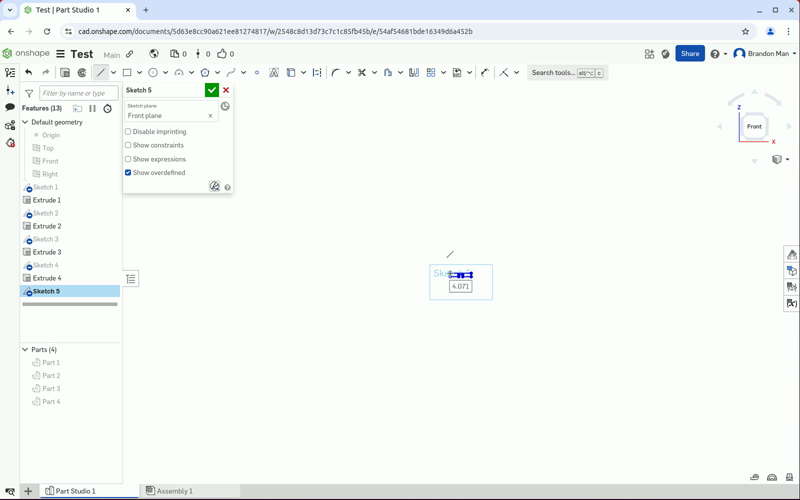
mouse_move(480, 273)
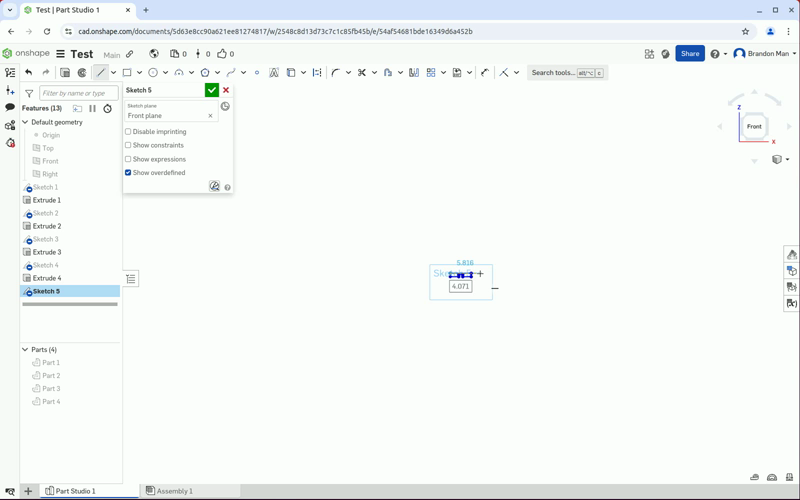
key_down(shift)
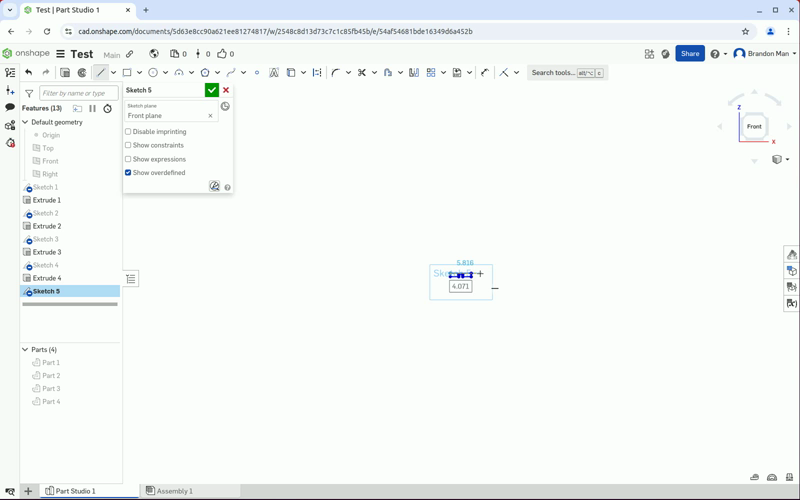
mouse_move(450, 276)
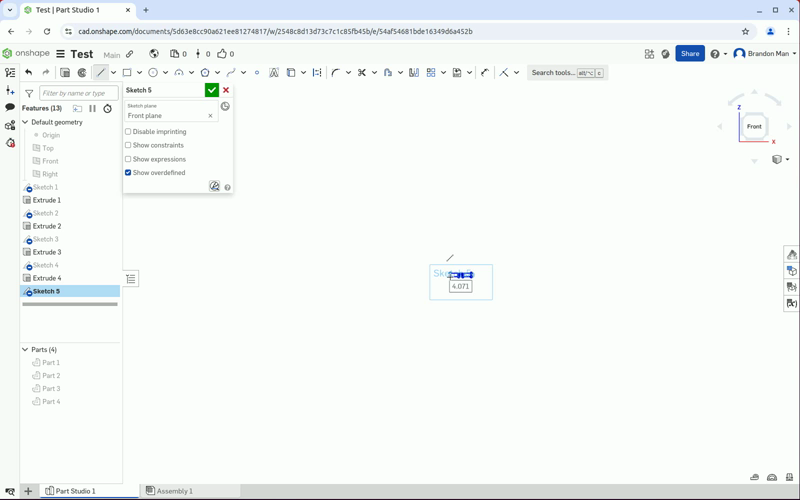
scroll(6)
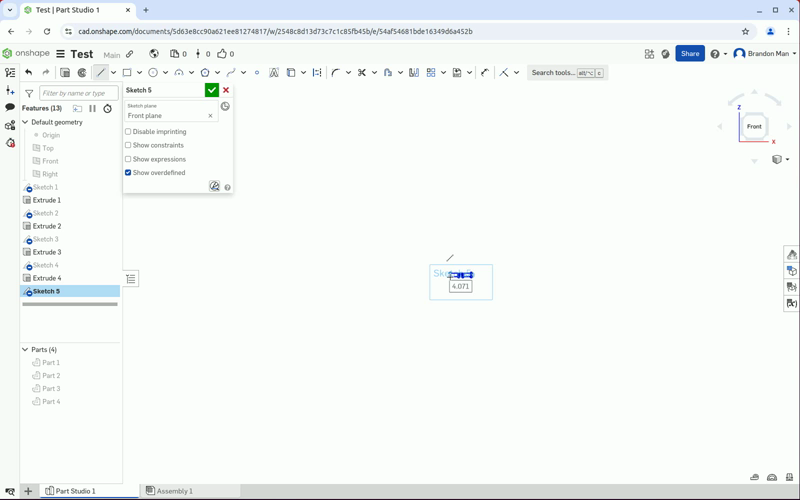
scroll(6)
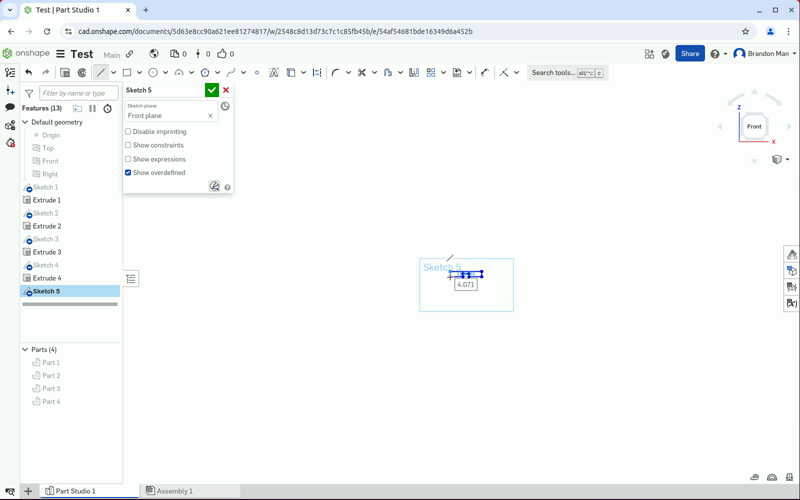
scroll(6)
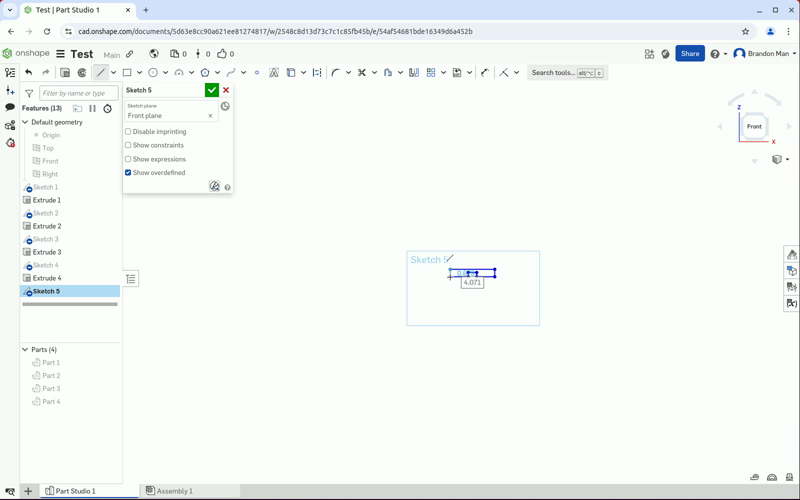
scroll(6)
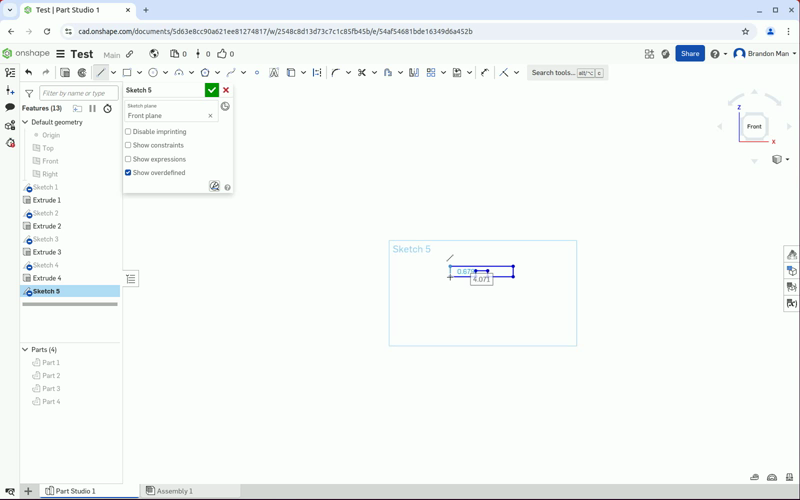
scroll(6)
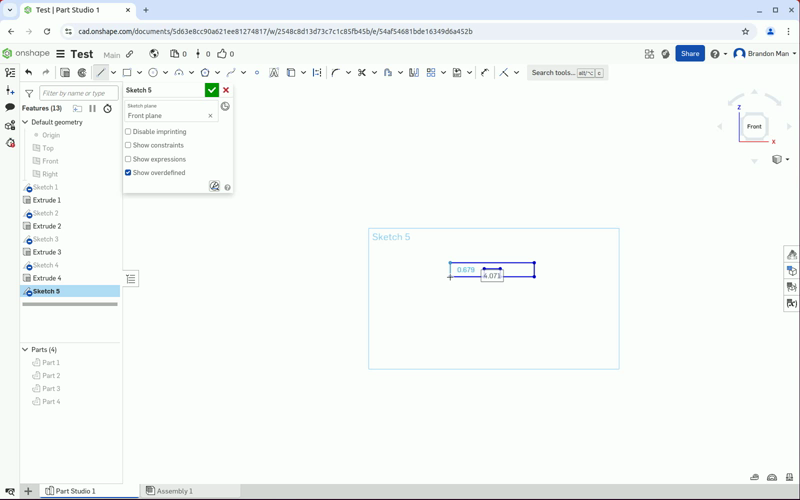
scroll(6)
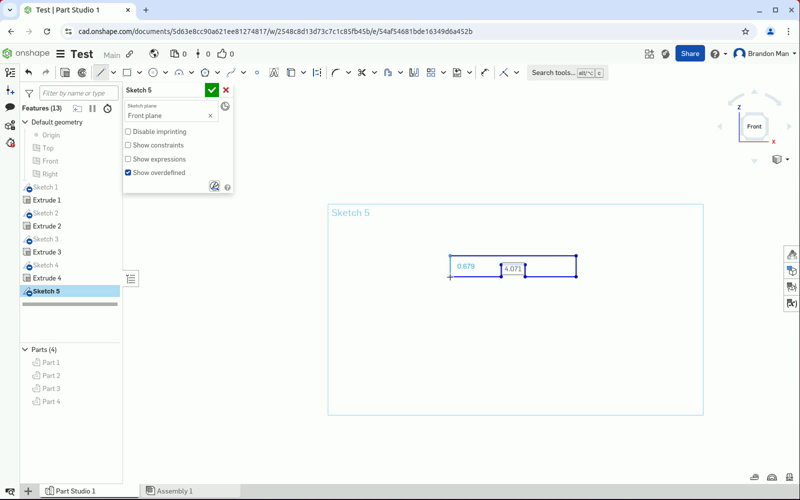
scroll(6)
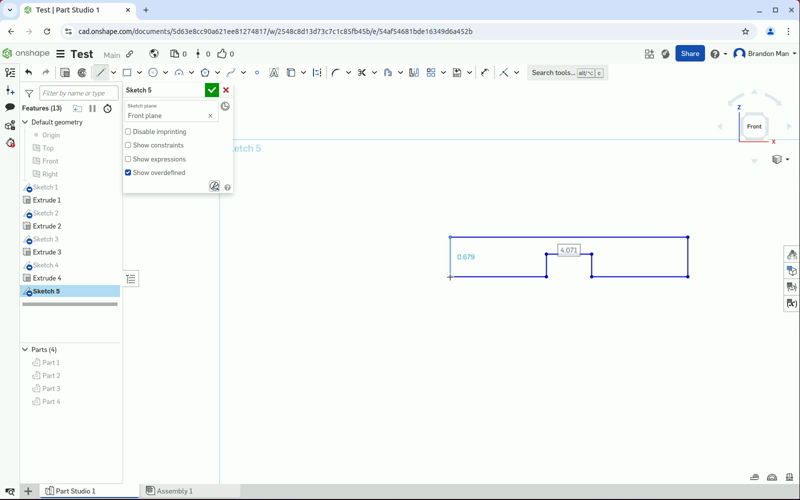
key_up(shift)
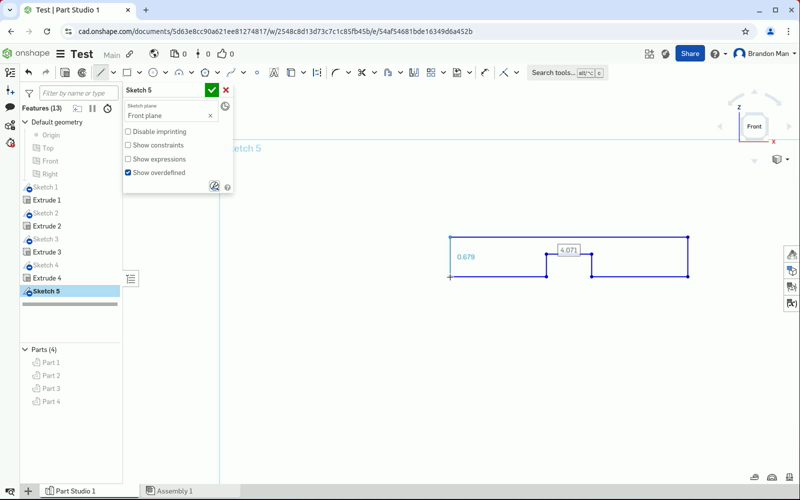
click(450, 276)
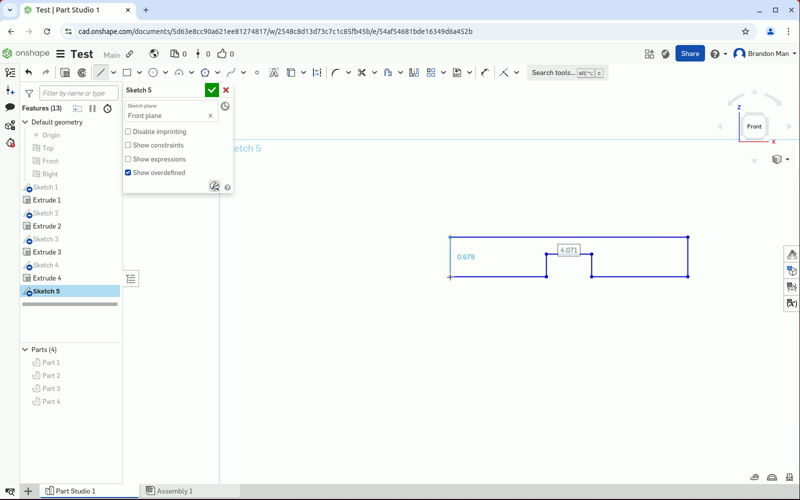
scroll(-6)
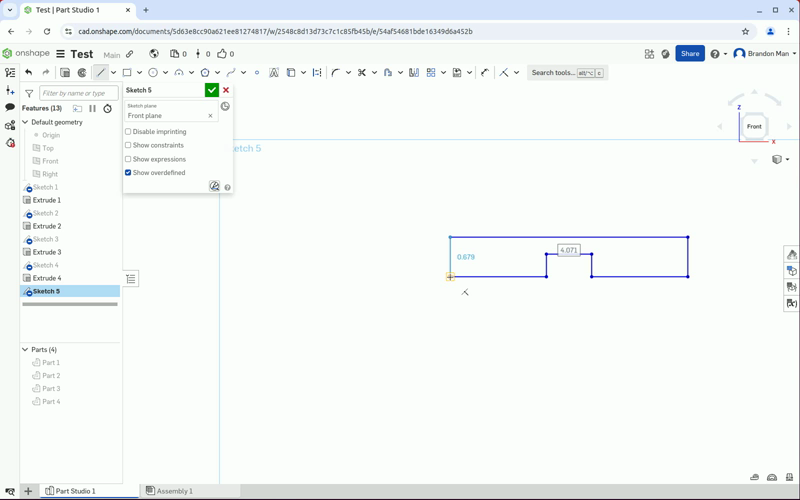
scroll(-6)
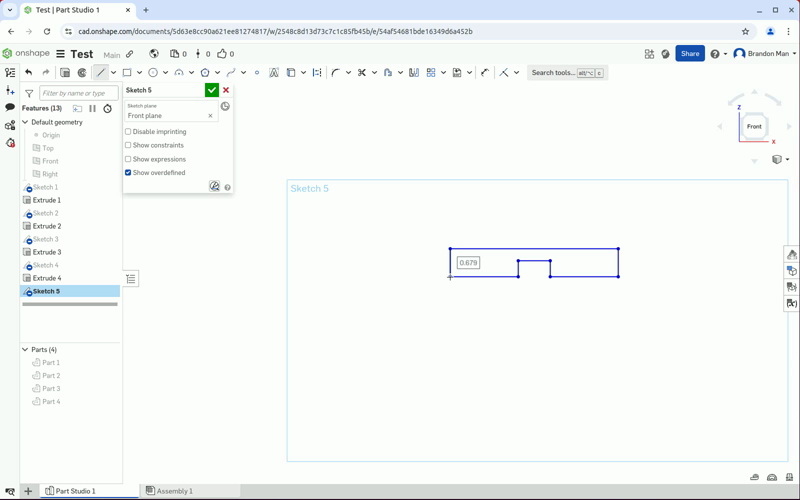
scroll(-6)
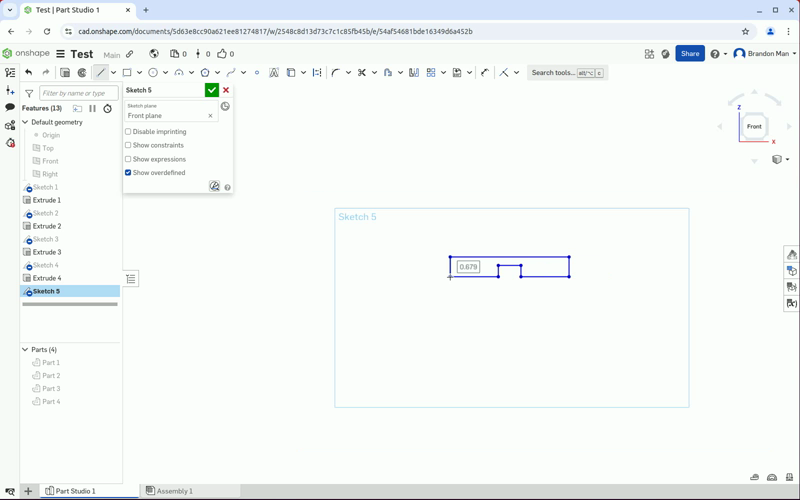
scroll(-6)
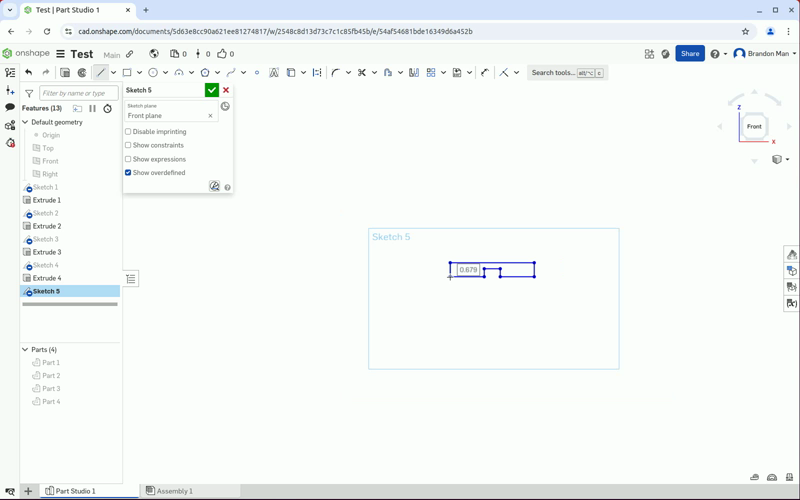
scroll(-6)
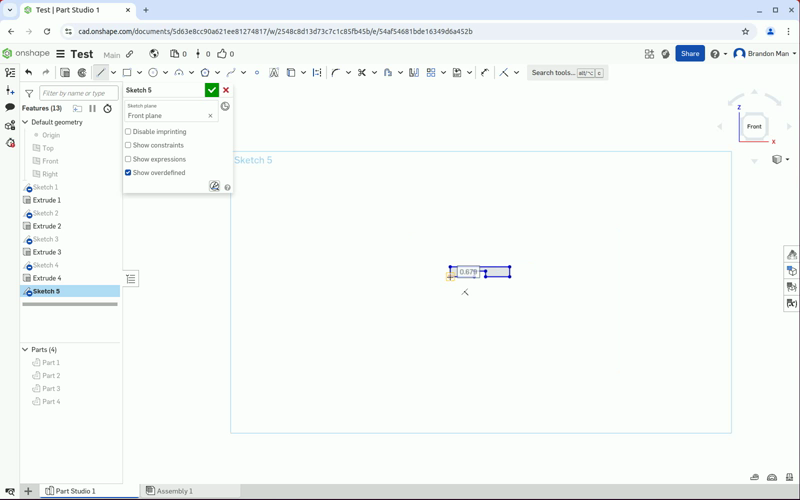
scroll(-6)
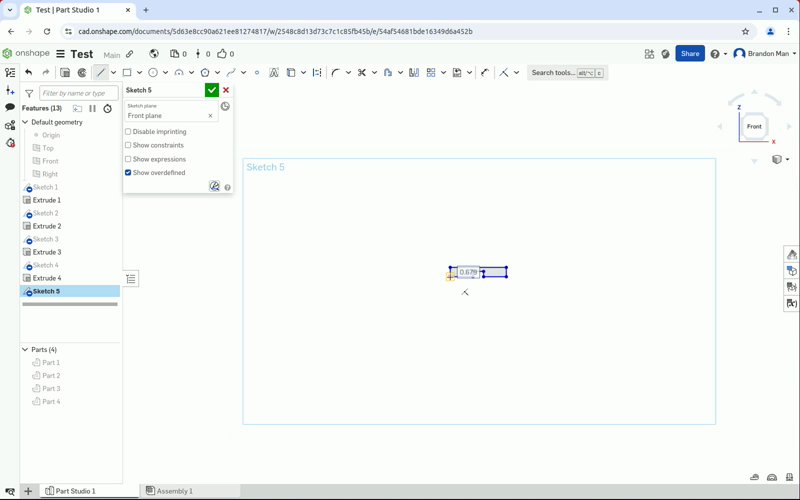
scroll(-6)
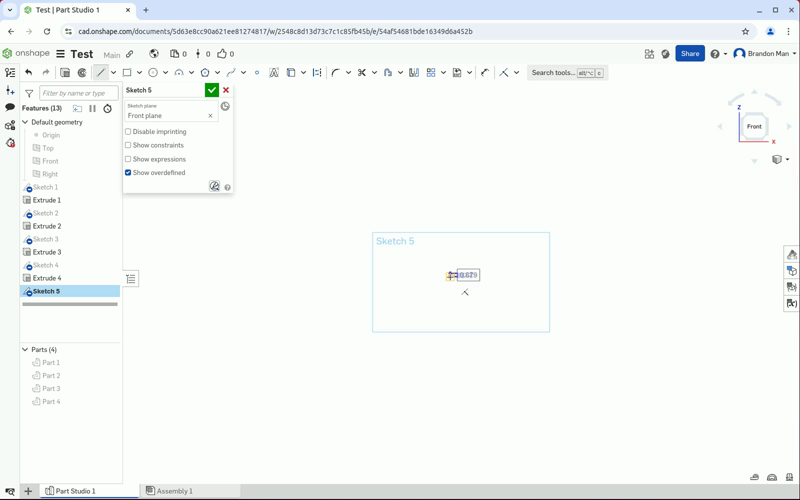
key(esc)
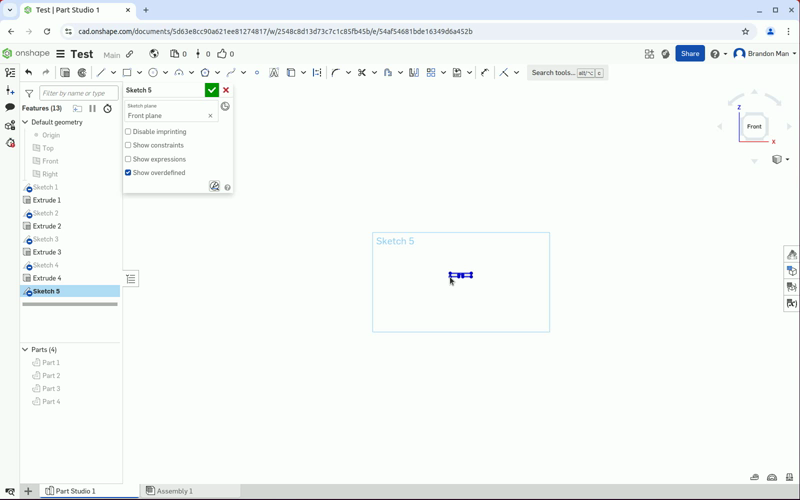
mouse_move(468, 276)
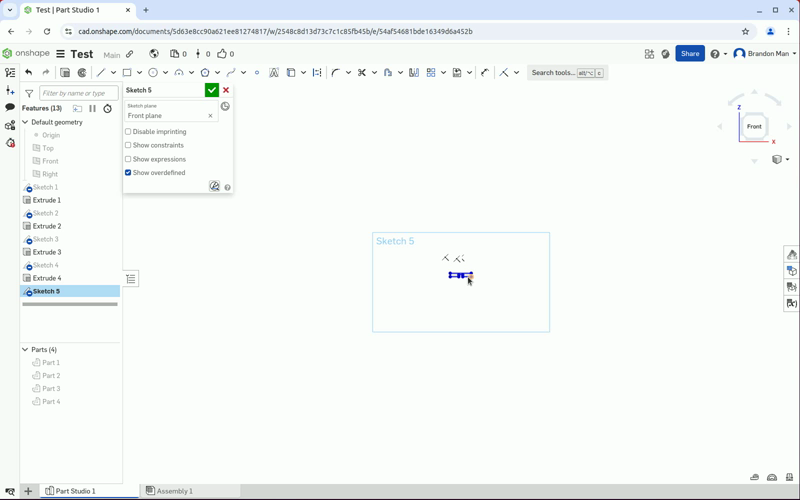
scroll(6)
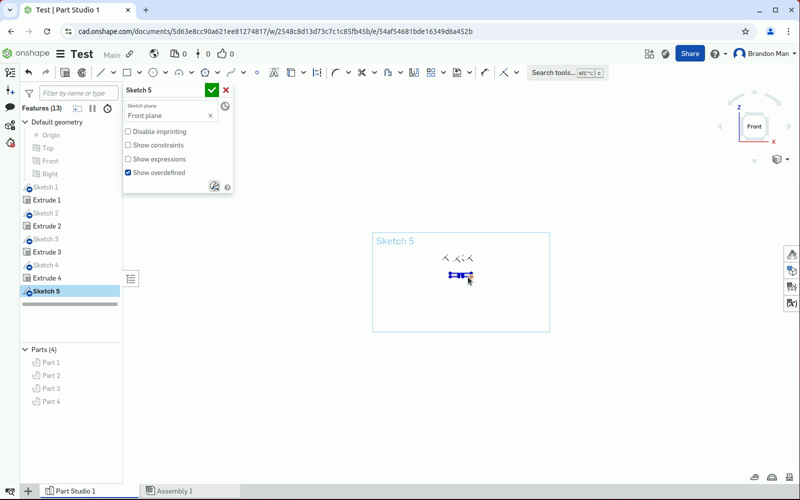
scroll(6)
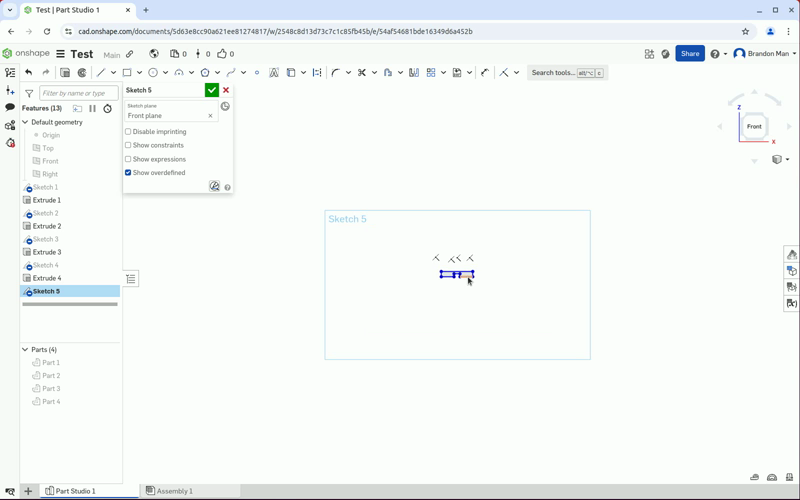
scroll(6)
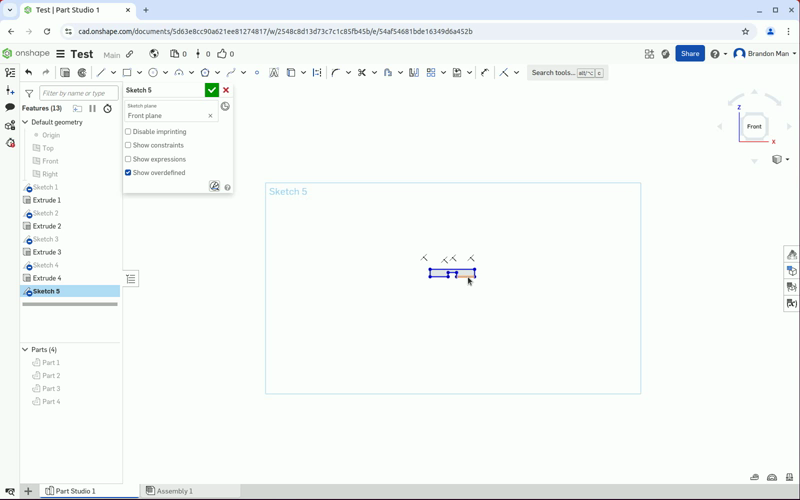
scroll(6)
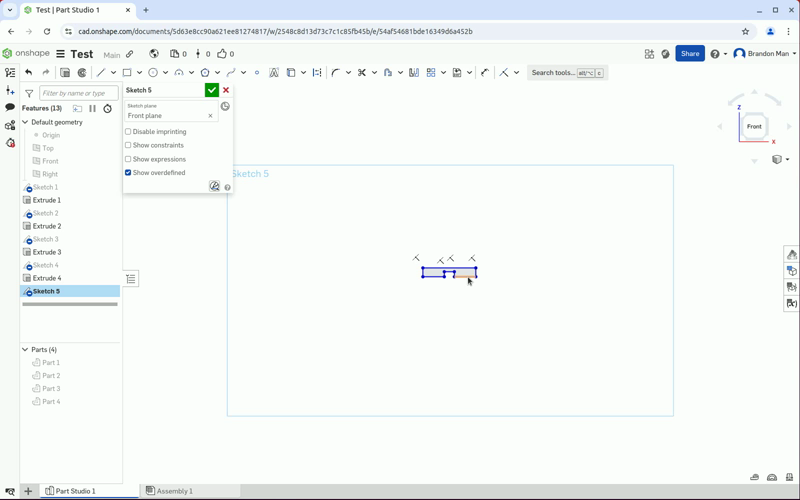
scroll(6)
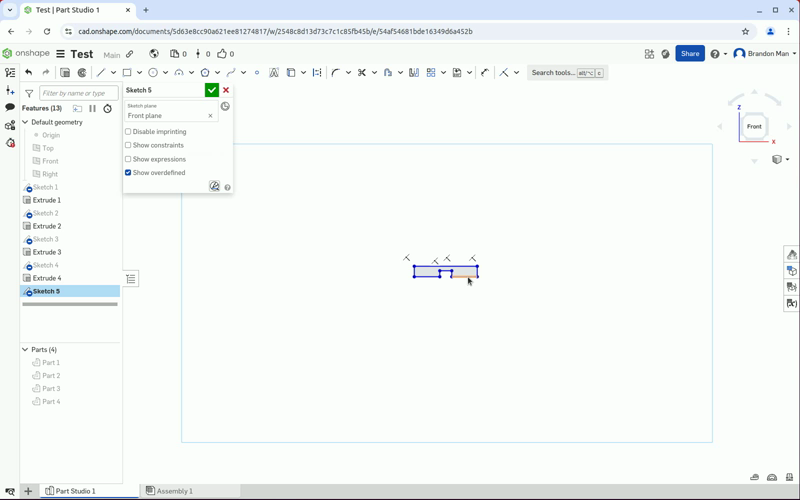
scroll(6)
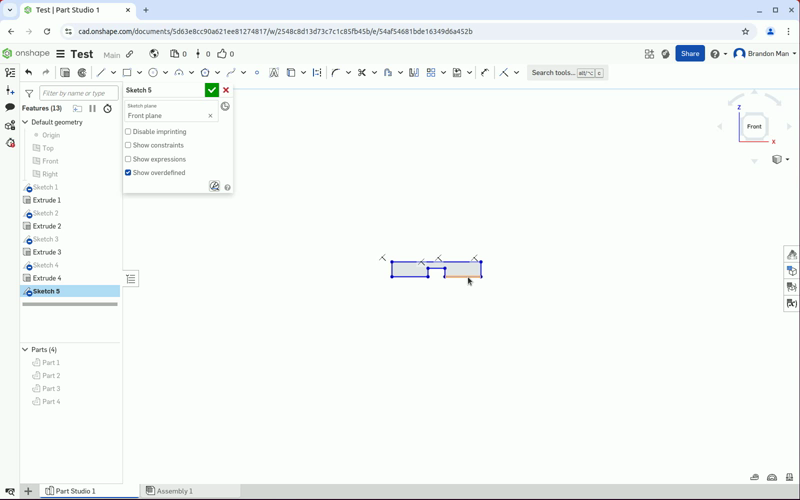
scroll(6)
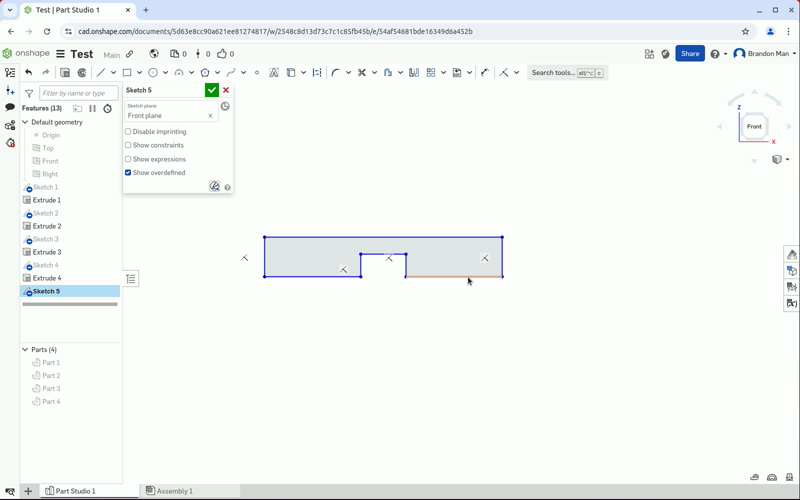
click(468, 276)
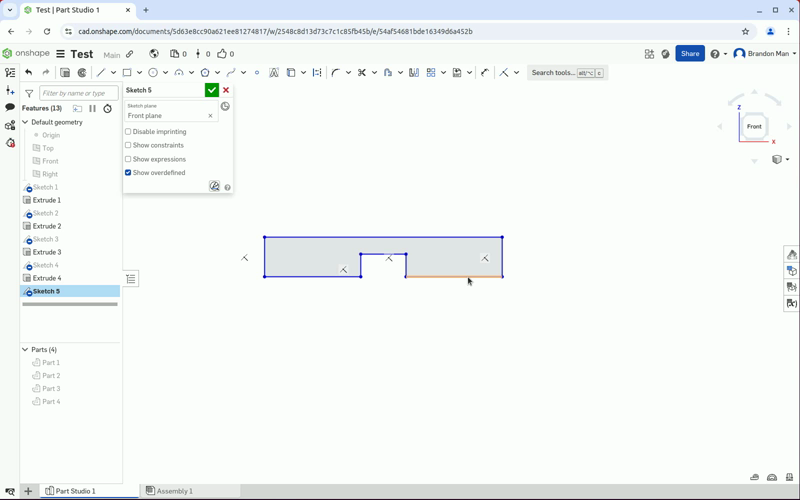
scroll(-6)
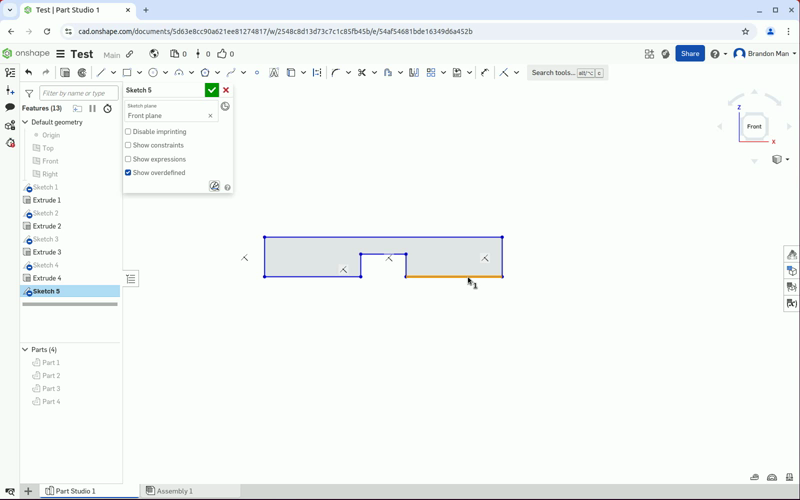
scroll(-6)
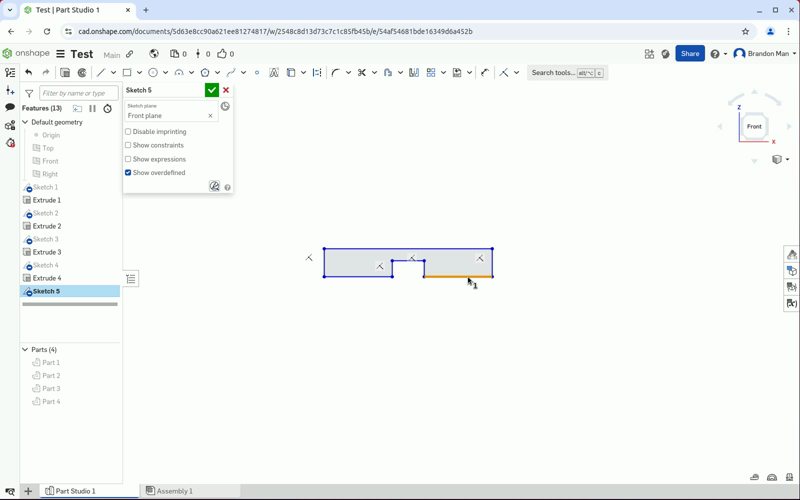
scroll(-6)
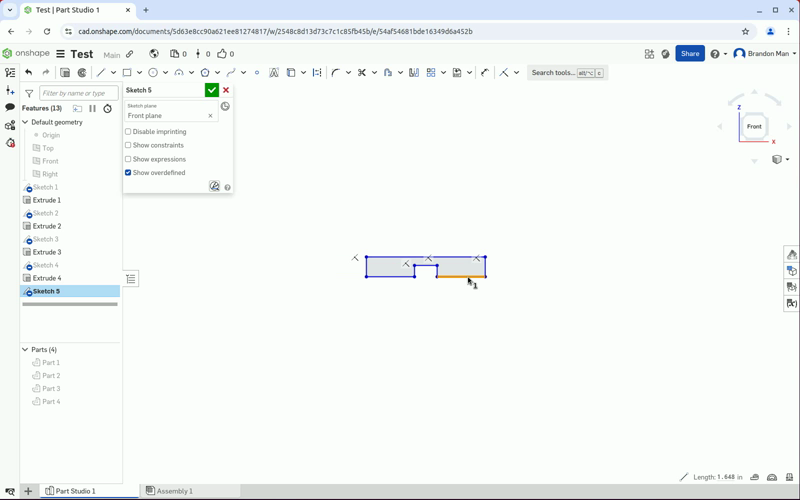
scroll(-6)
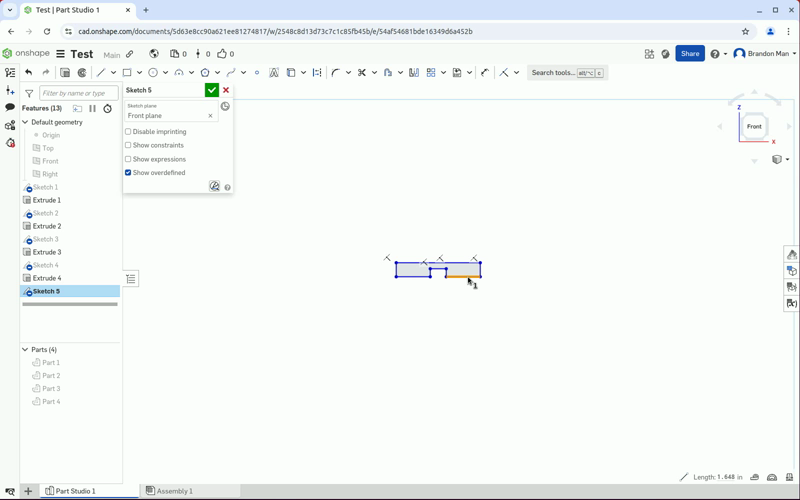
scroll(-6)
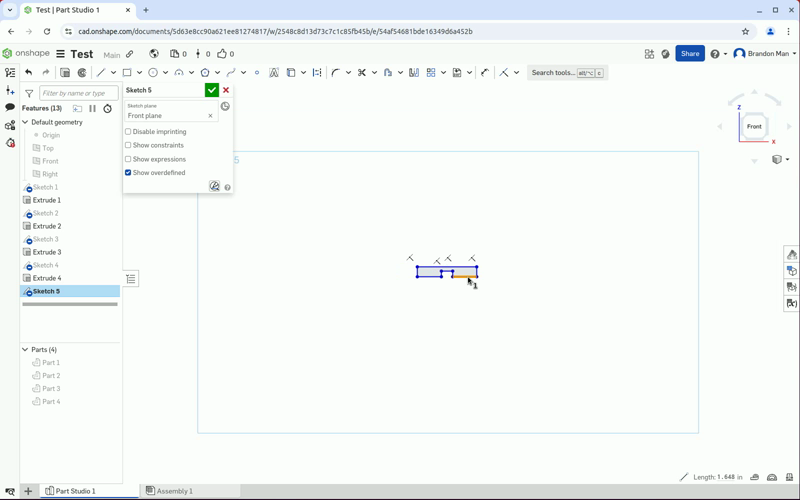
scroll(-6)
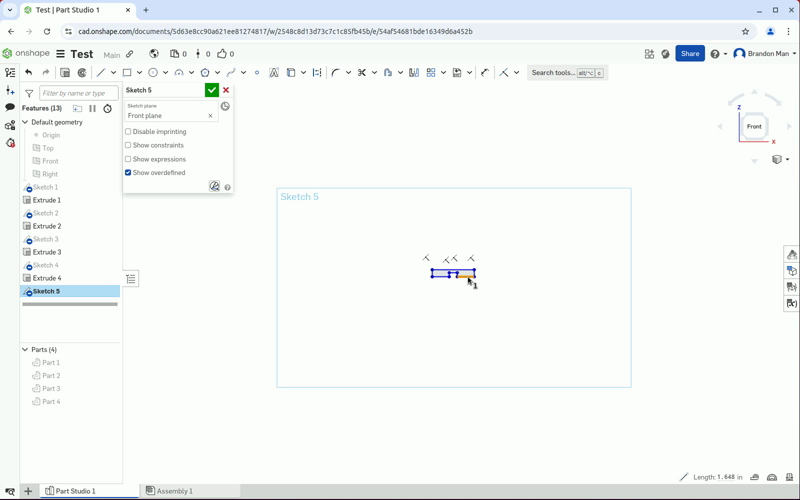
scroll(-6)
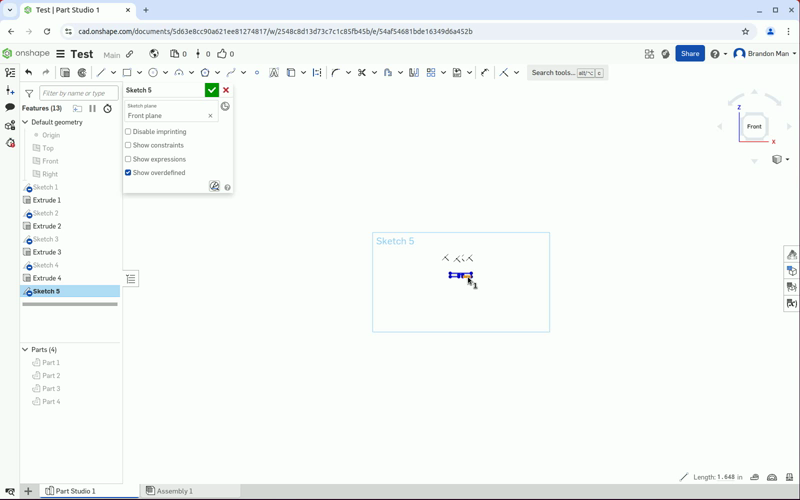
mouse_move(73, 352)
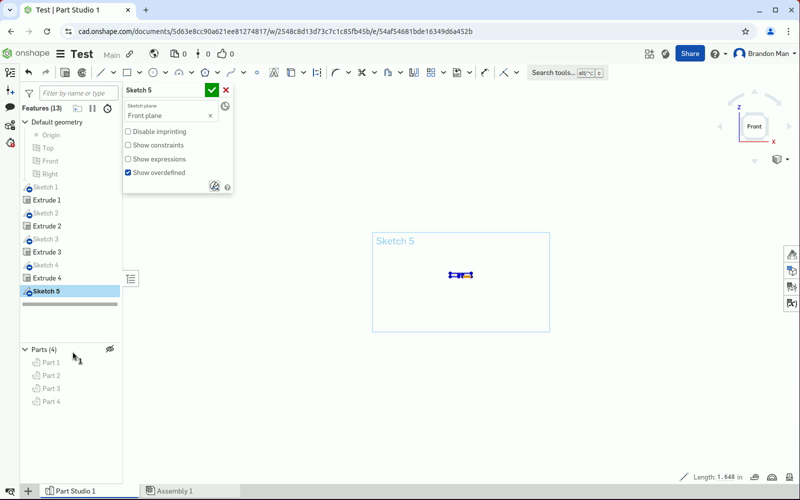
key(shift+y)
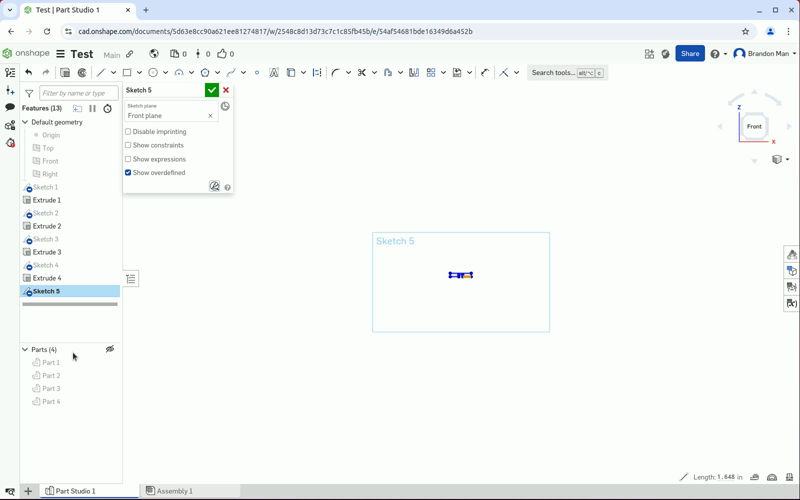
key(shift+e)
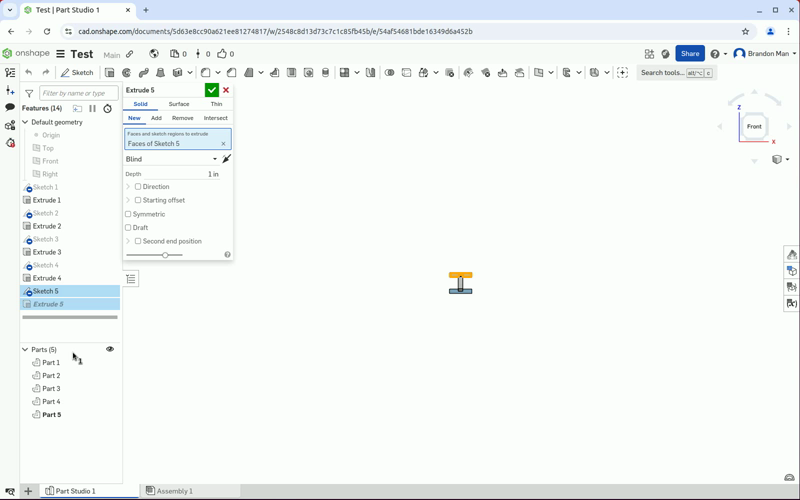
mouse_move(143, 106)
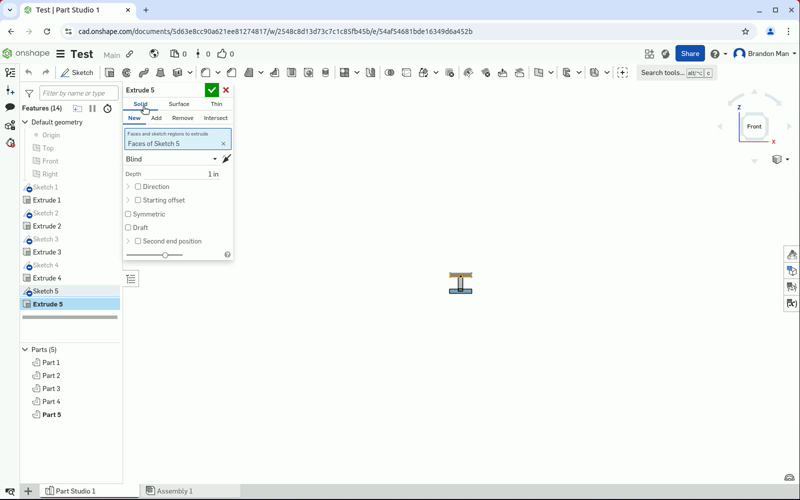
click(143, 106)
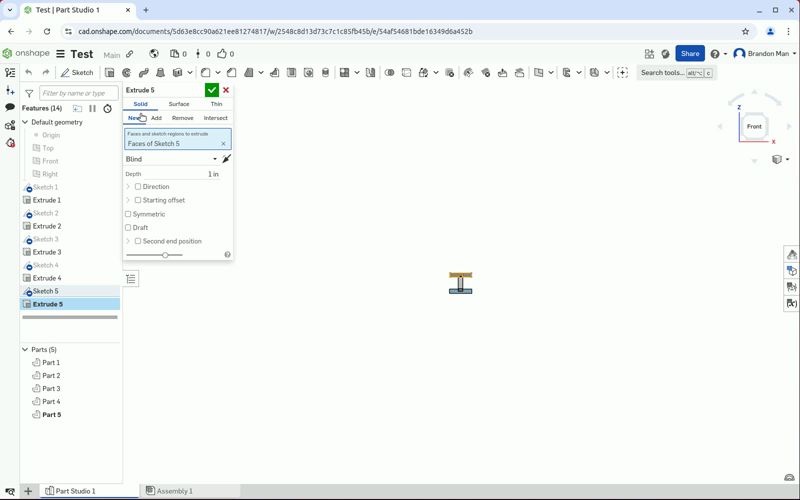
mouse_move(137, 120)
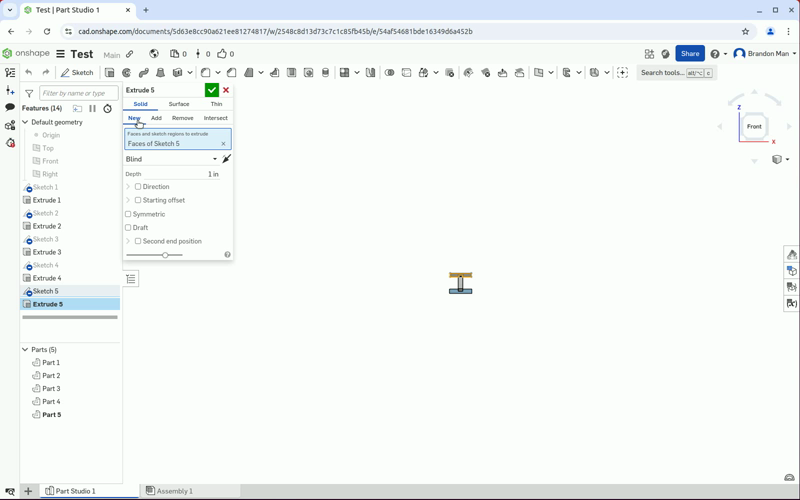
click(137, 120)
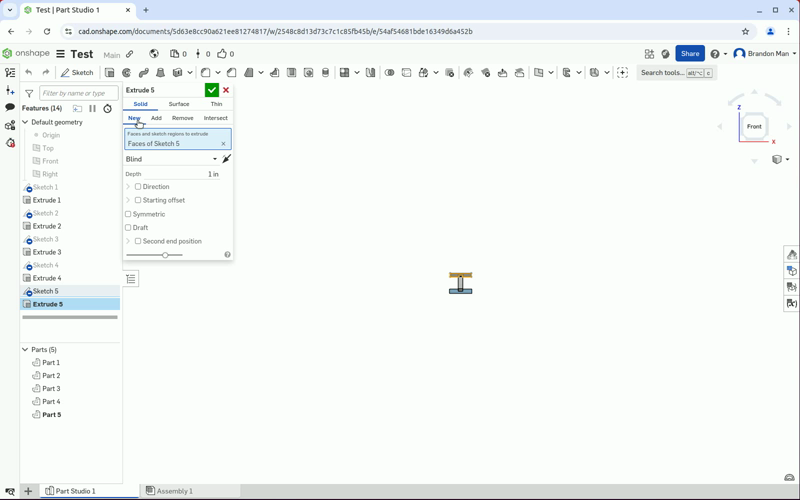
key(tab, 4)
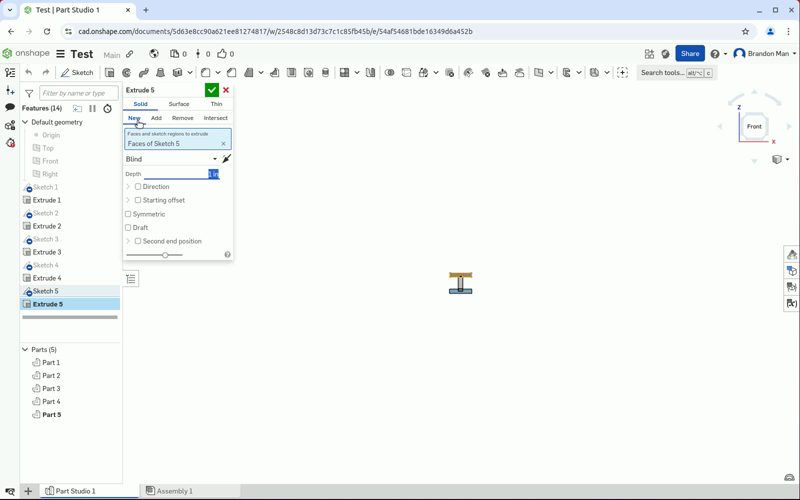
text(46.216)
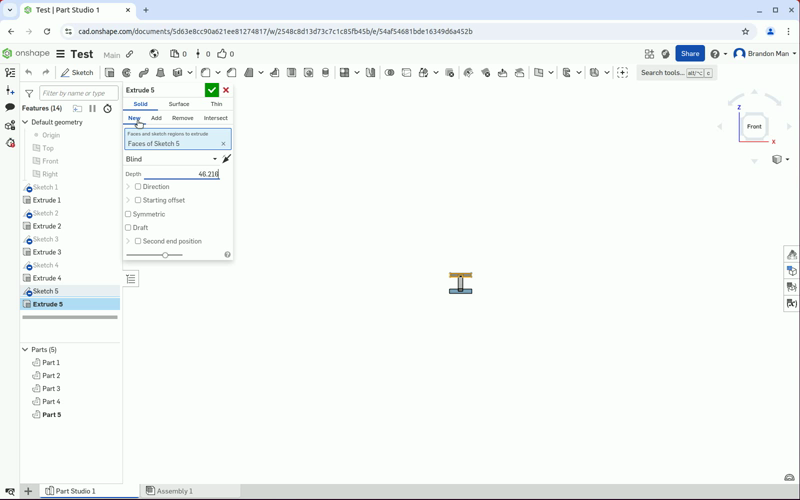
key(tab, 3)
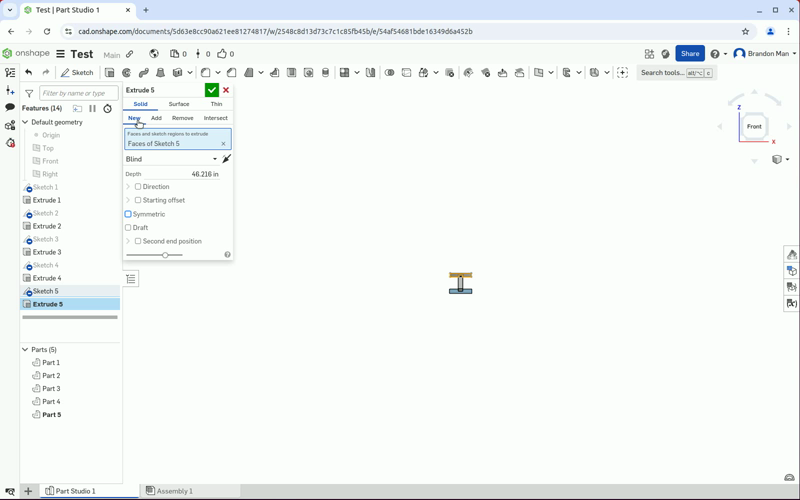
key(space)
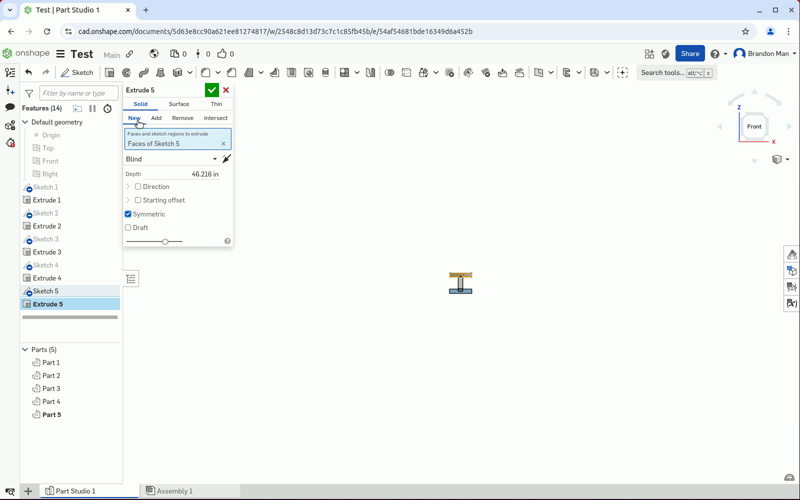
key(enter)
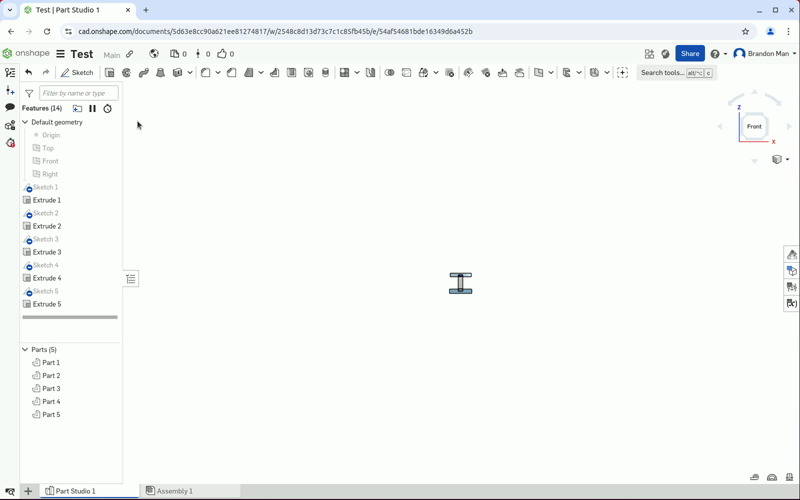
key(shift+h)
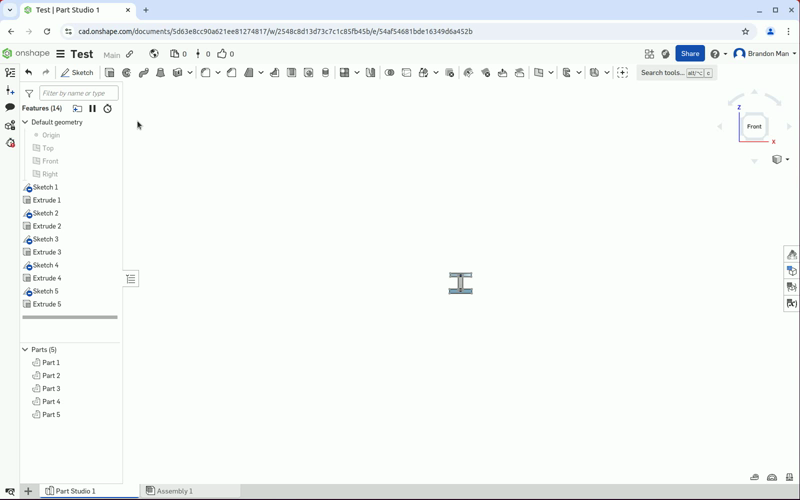
key(shift+h)
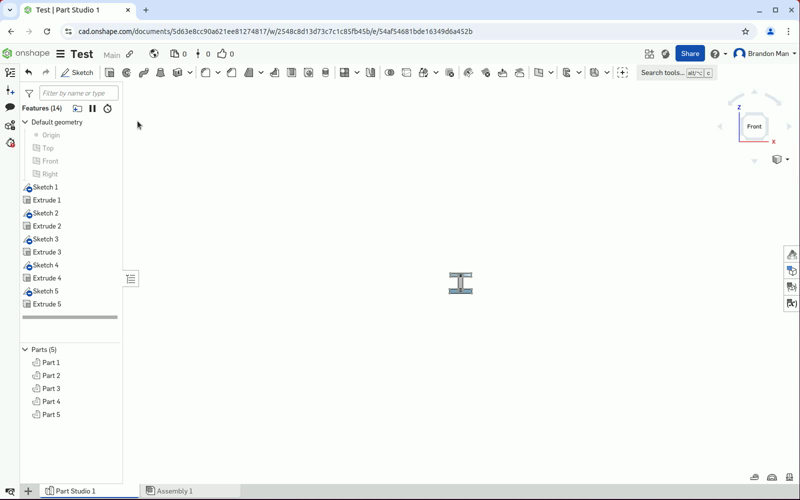
key(shift+7)
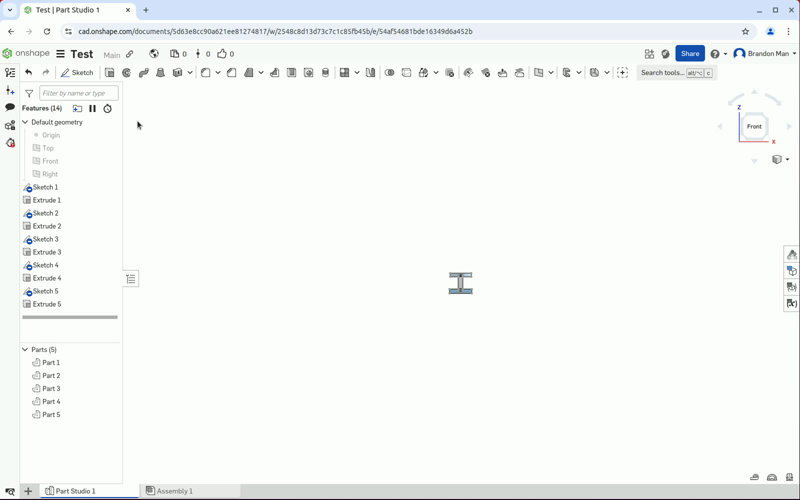
key(left, 2)
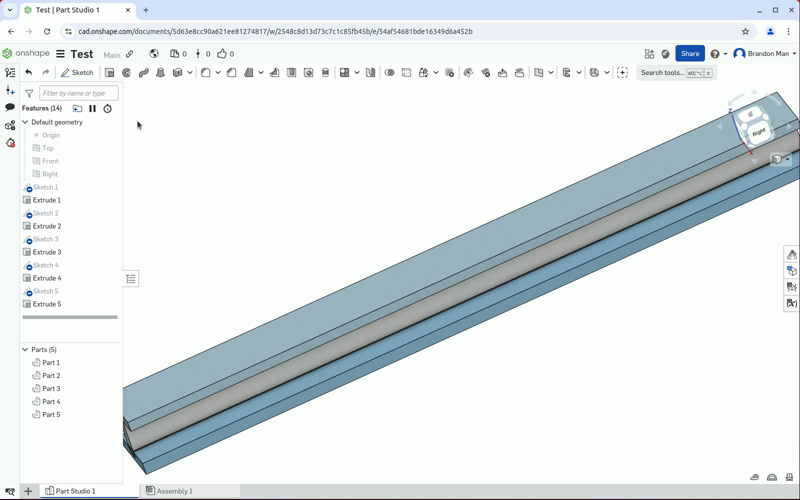
key(down, 2)
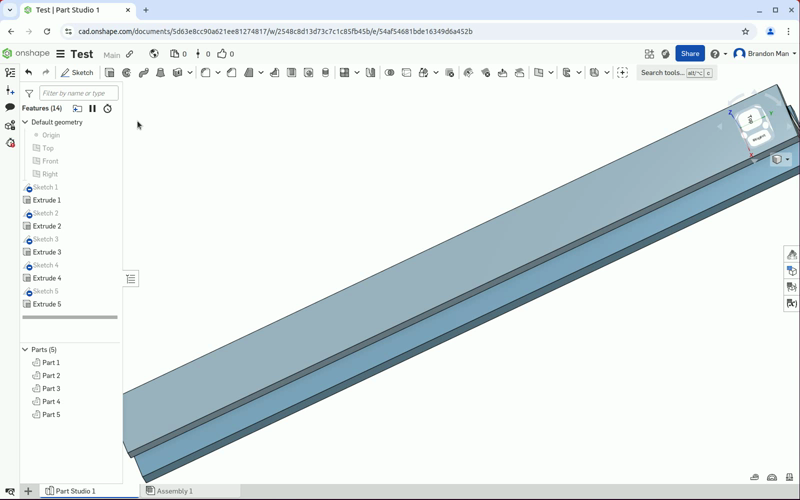
key(up, 2)
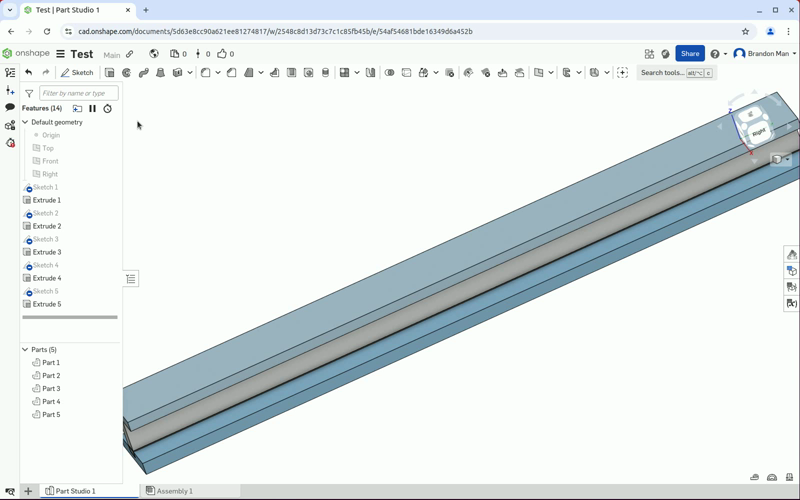
key(right, 2)
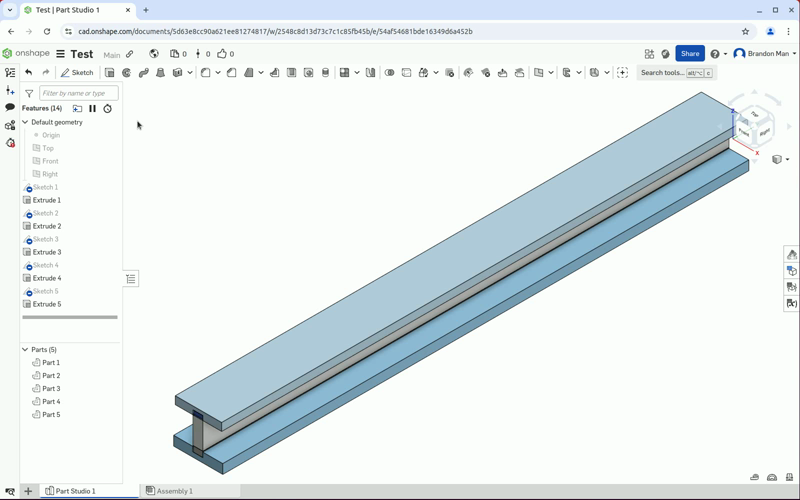
mouse_move(73, 189)
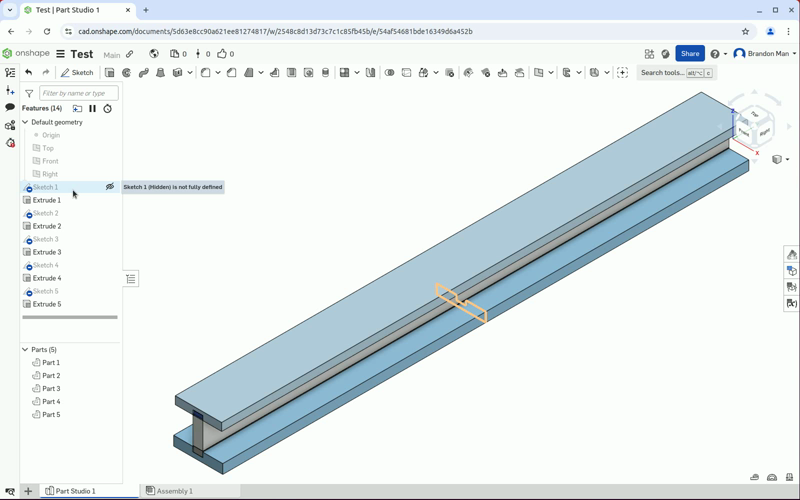
click(73, 189)